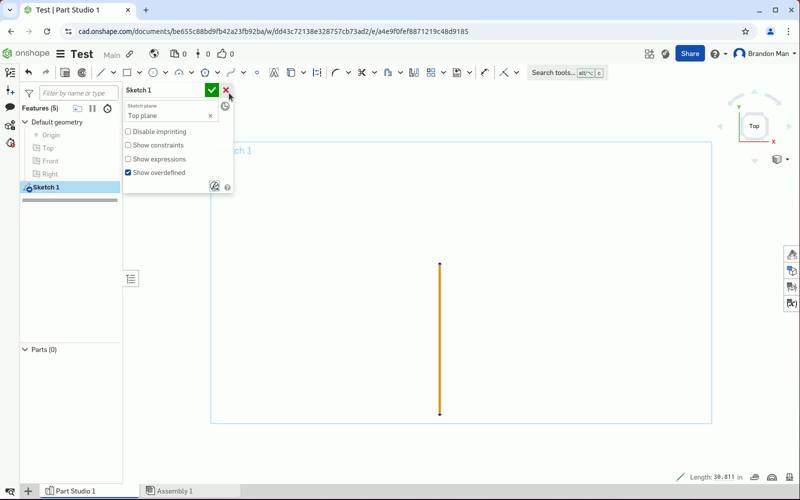
key(shift+h)
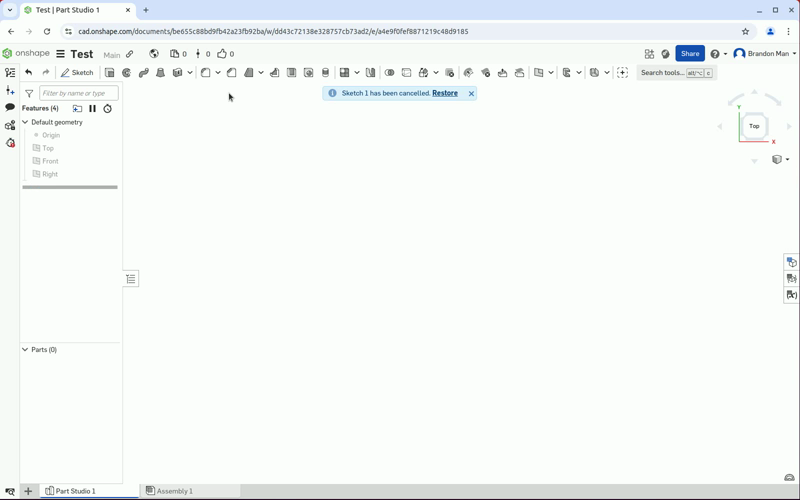
mouse_move(73, 352)
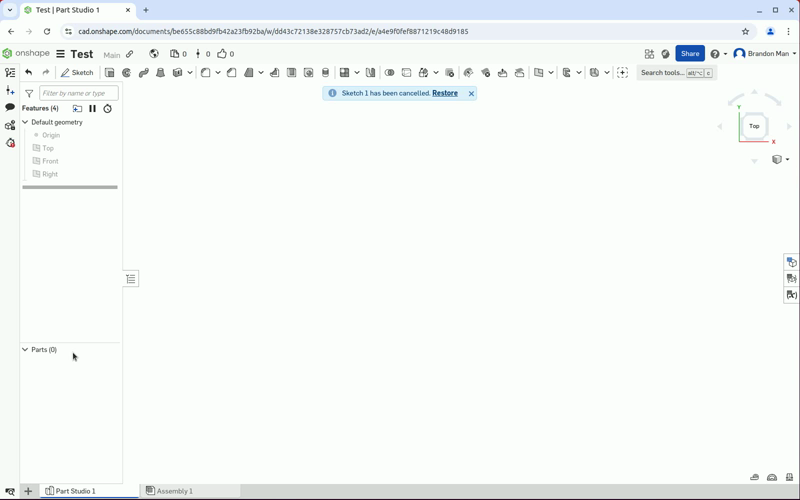
key(y)
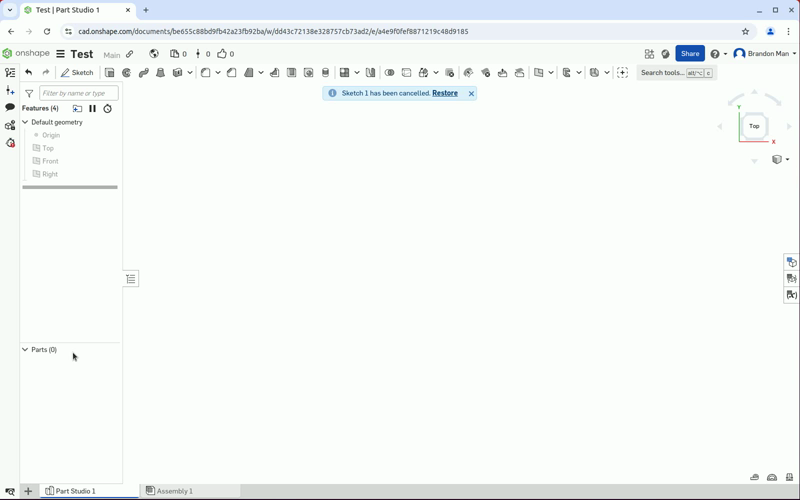
key(shift+p)
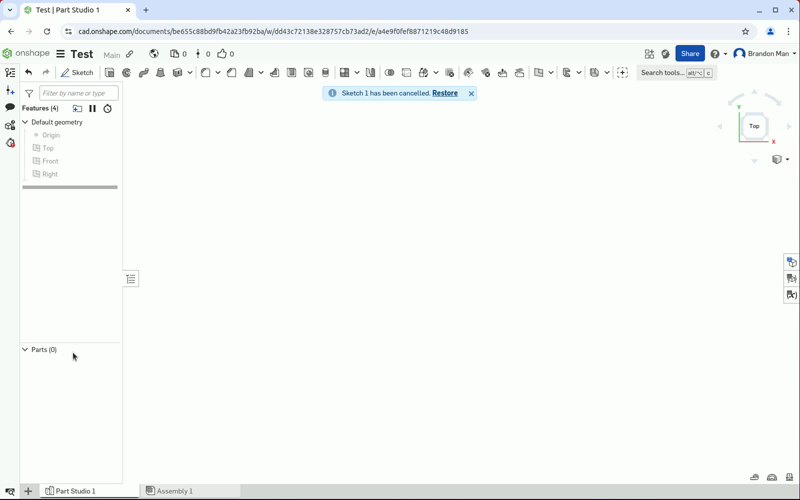
key(space)
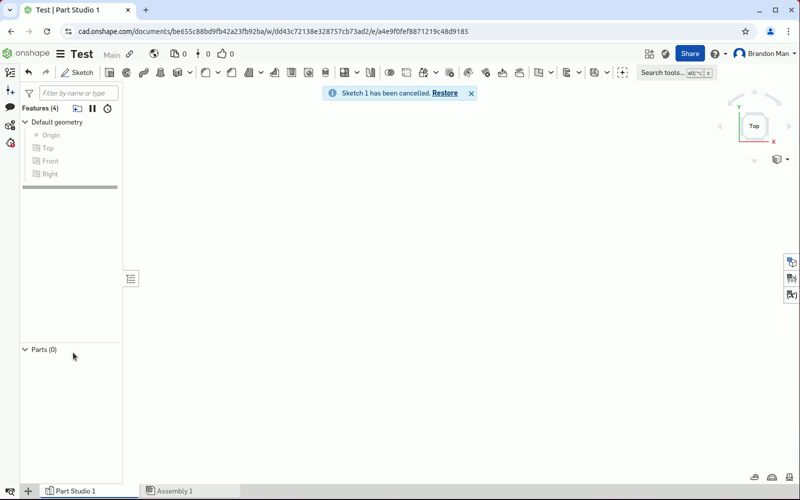
key_down(shift)
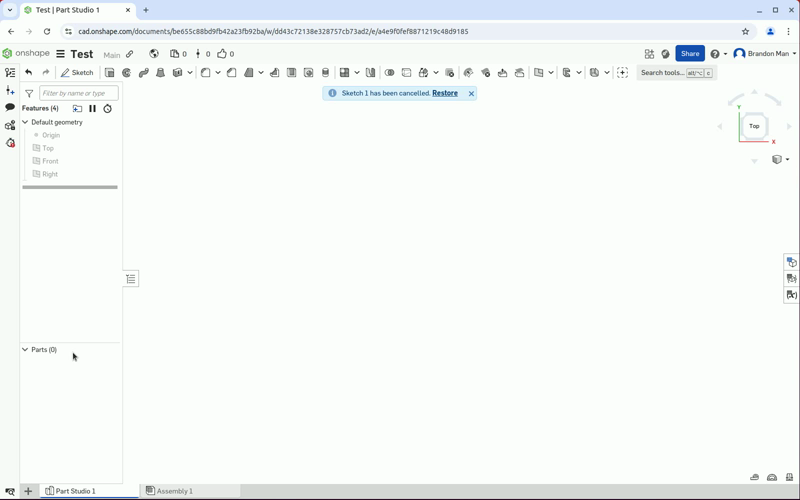
key(up)
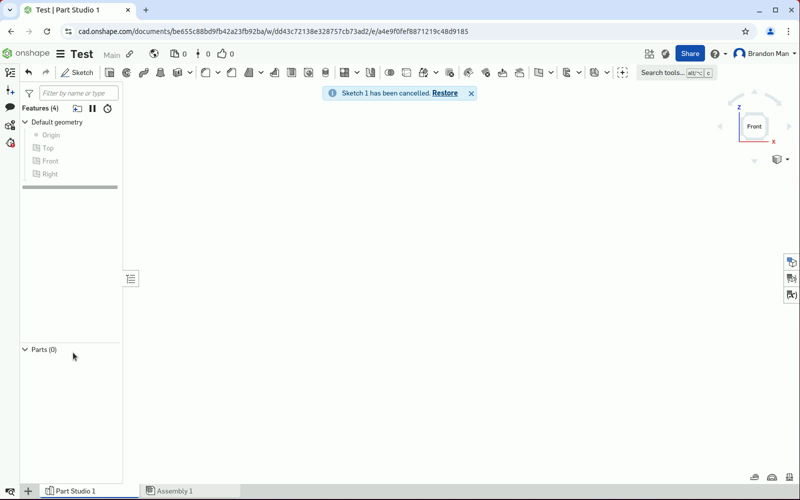
key_up(shift)
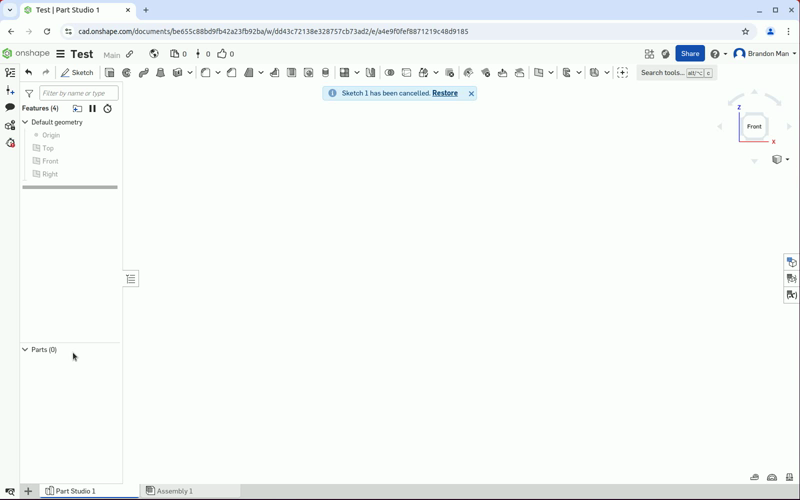
mouse_move(73, 352)
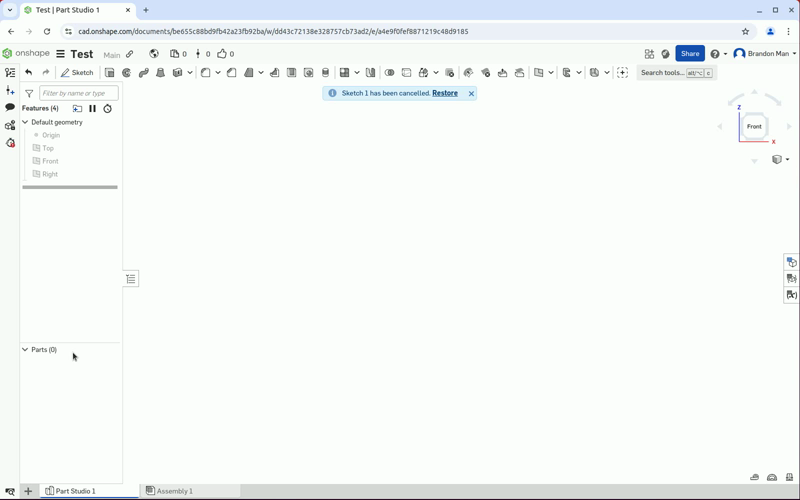
key(shift+y)
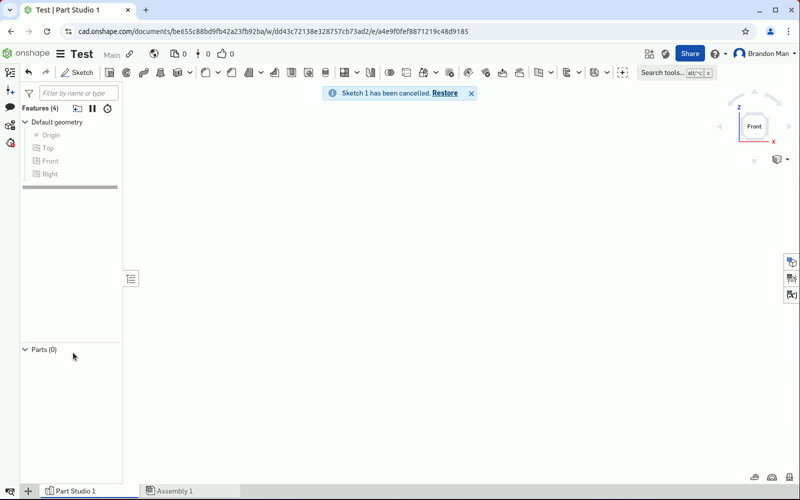
key(shift+s)
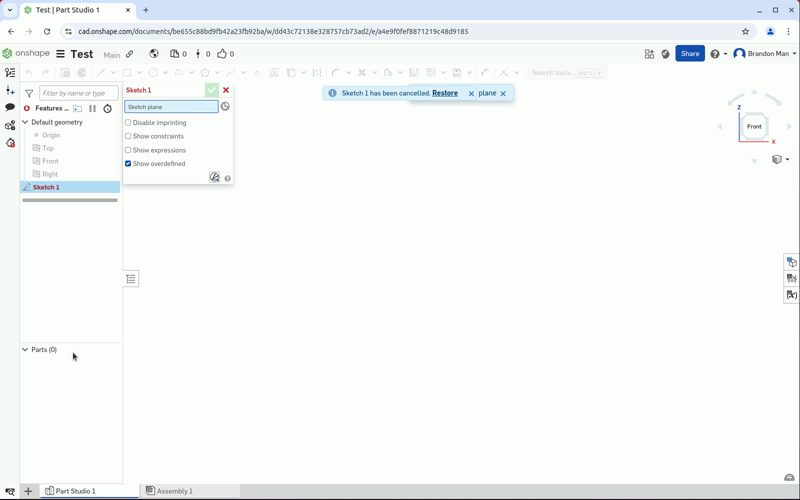
mouse_move(73, 163)
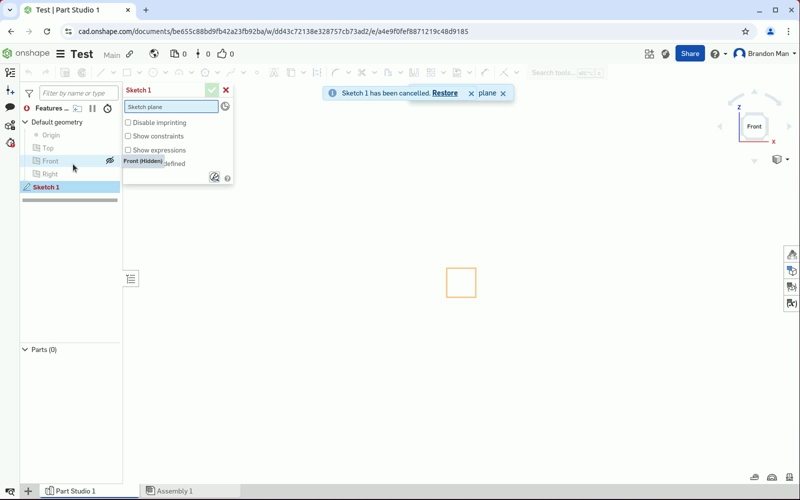
click(73, 163)
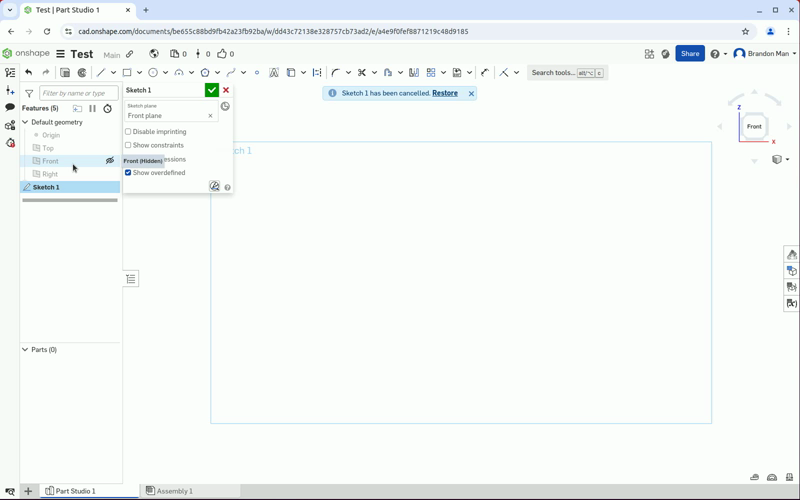
mouse_move(73, 352)
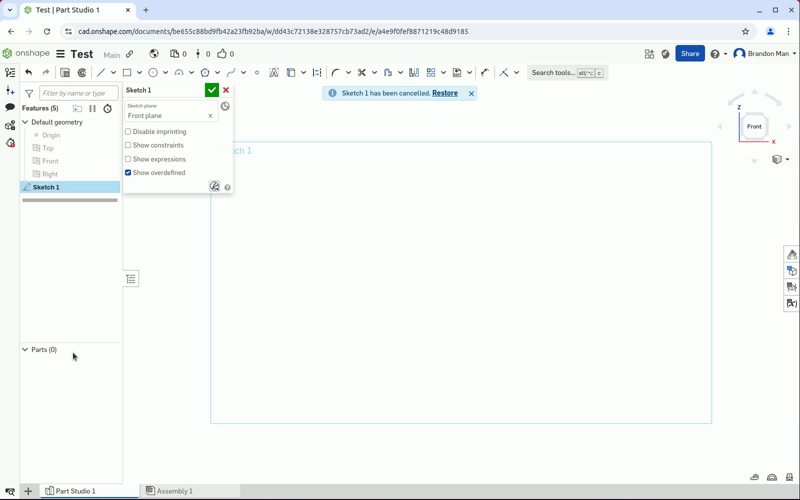
key(y)
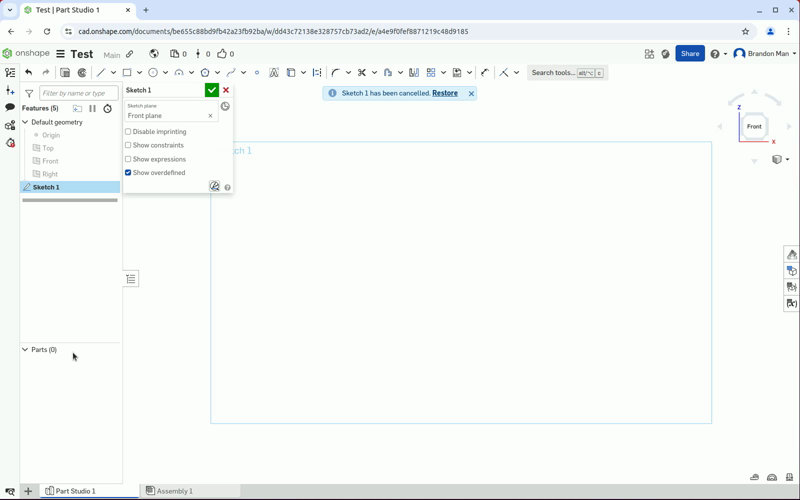
key(l)
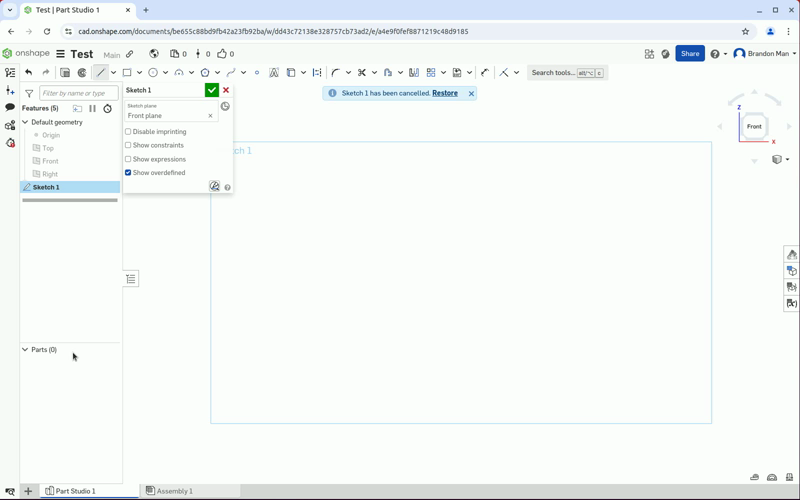
key_down(shift)
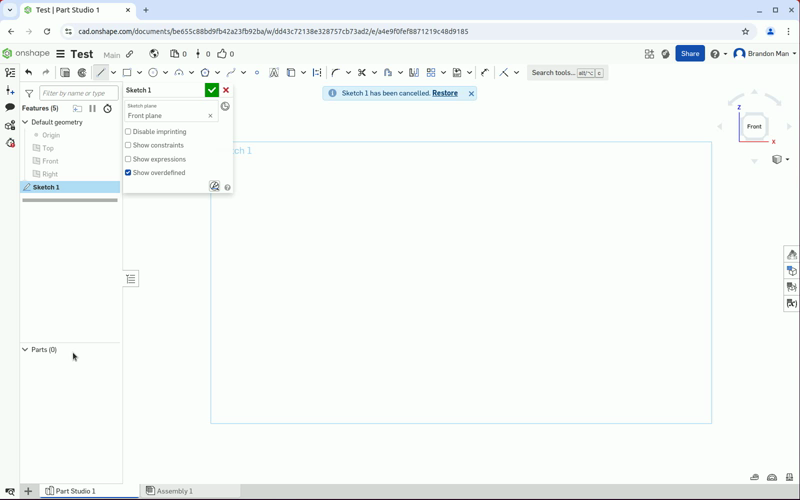
mouse_move(348, 308)
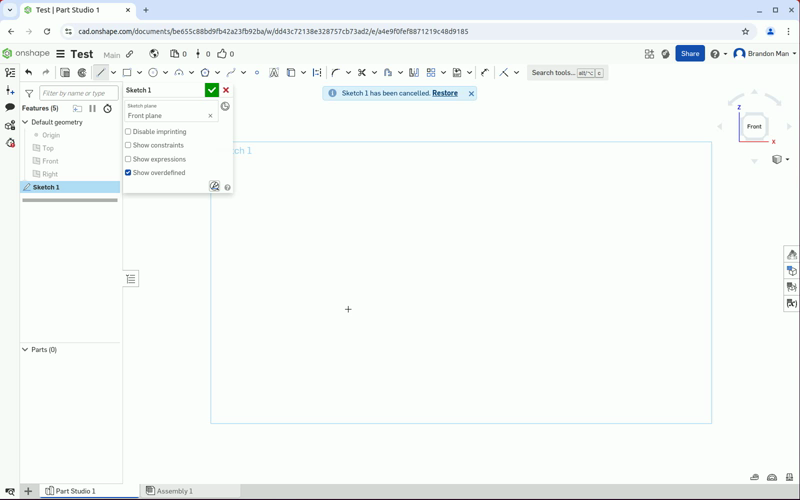
click(348, 308)
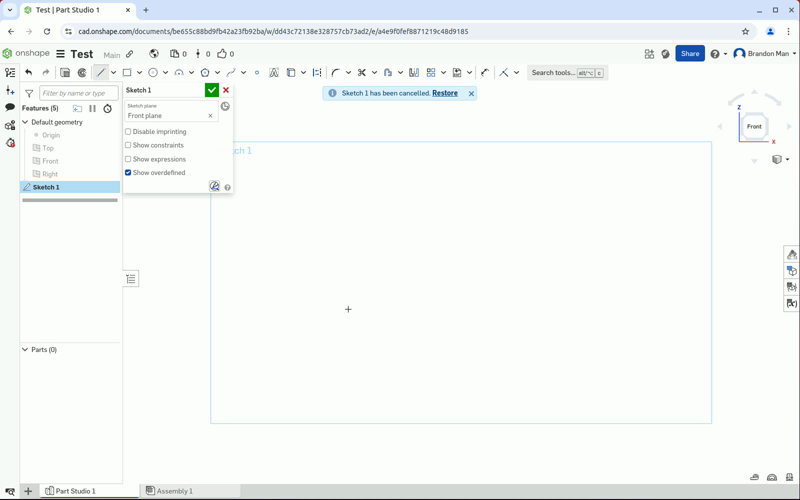
key_up(shift)
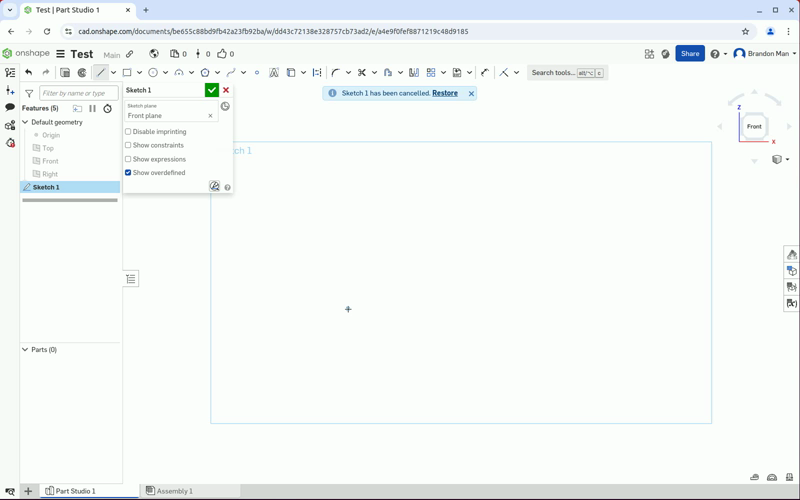
key_down(shift)
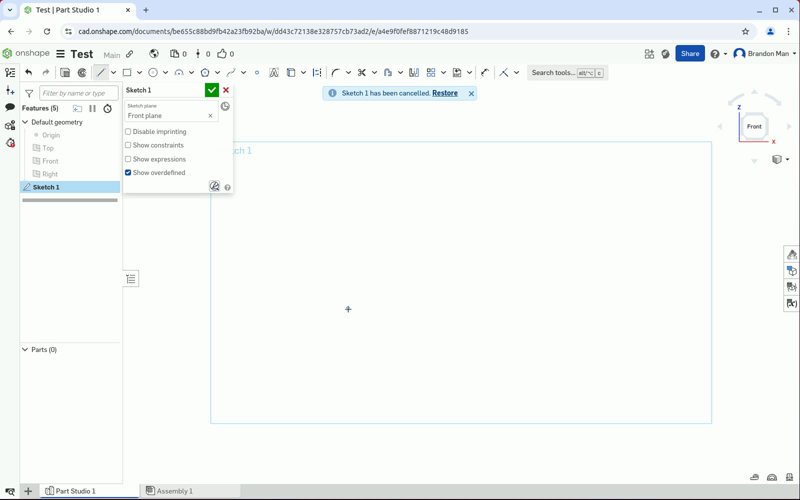
mouse_move(378, 308)
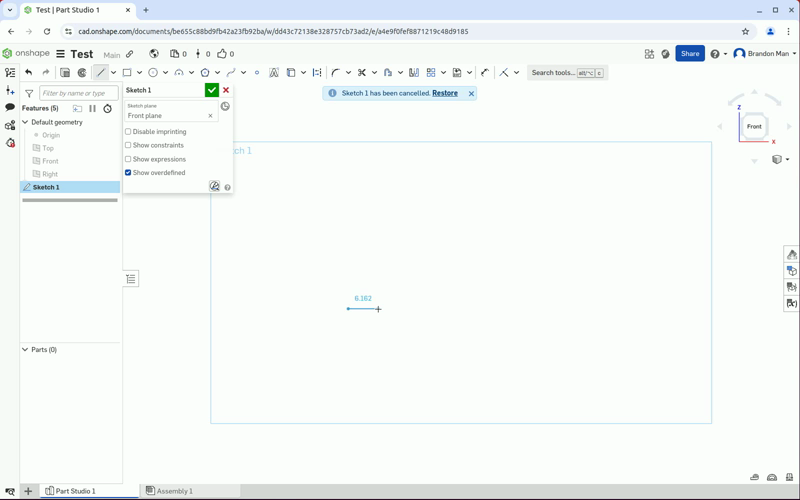
mouse_move(356, 308)
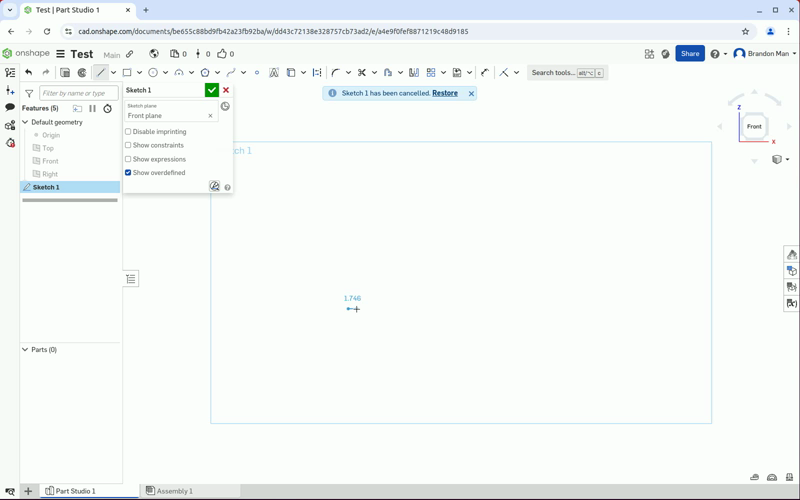
click(356, 308)
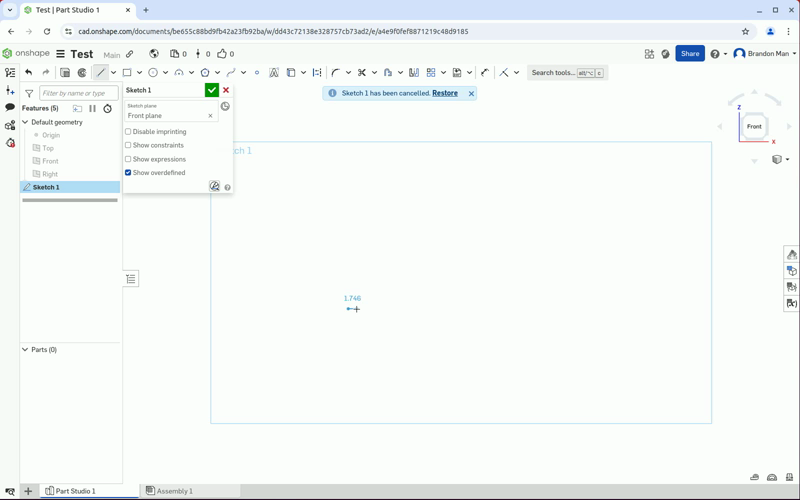
key_up(shift)
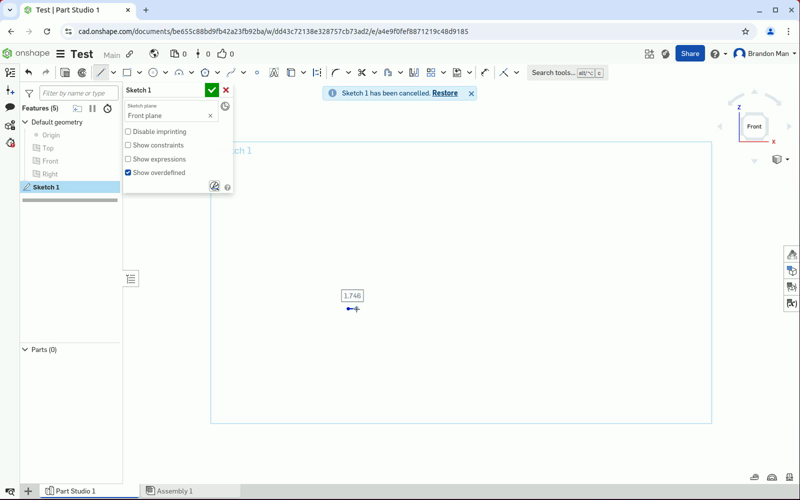
key_down(shift)
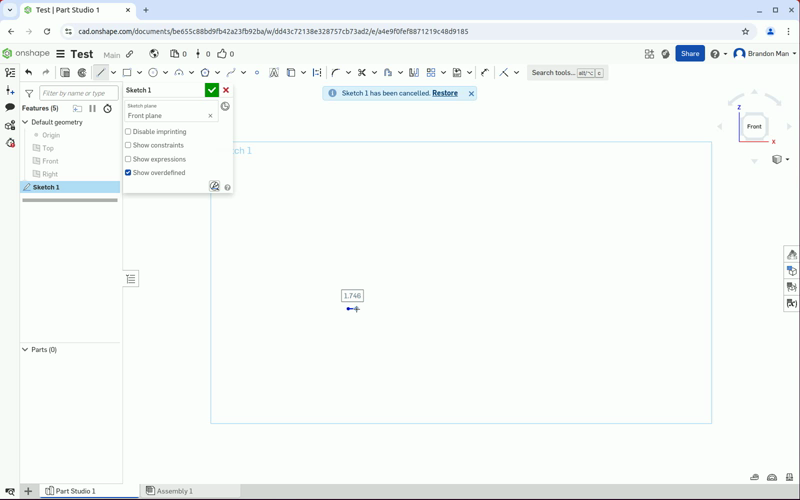
mouse_move(386, 308)
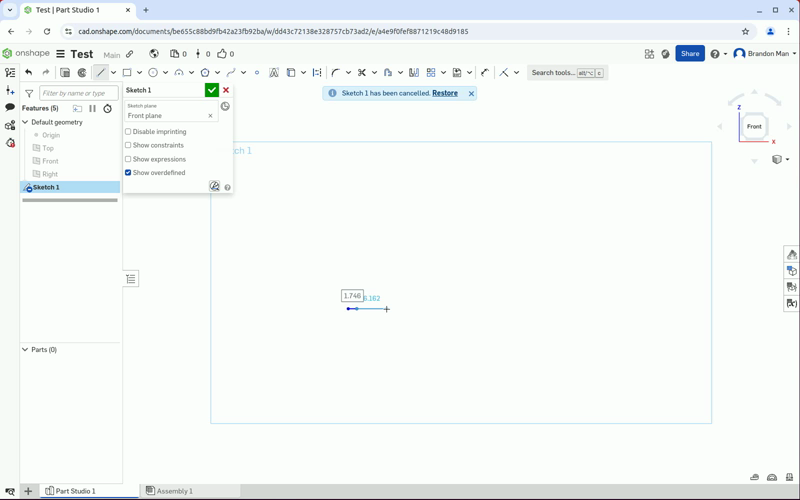
mouse_move(356, 293)
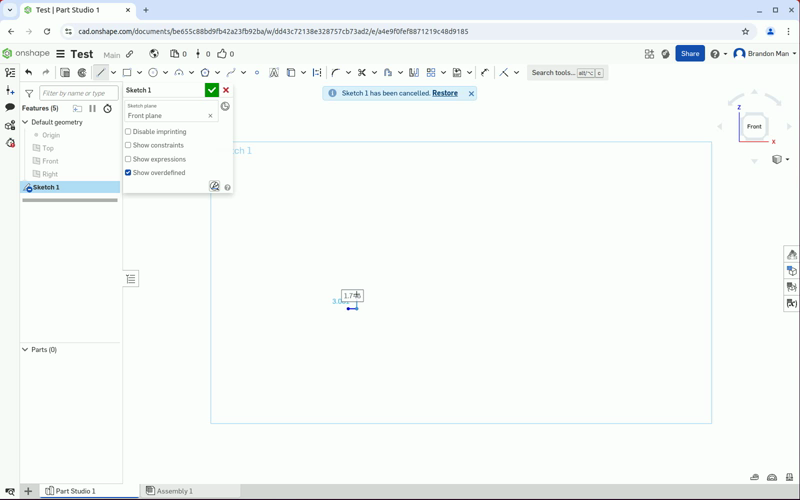
click(356, 293)
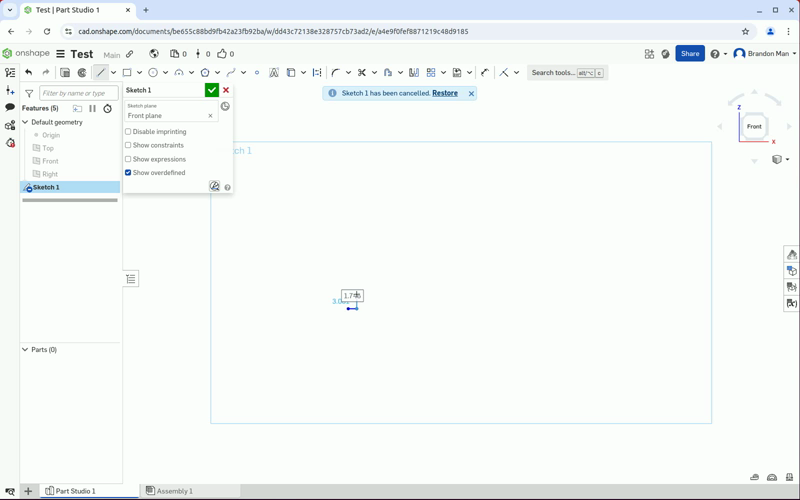
key_up(shift)
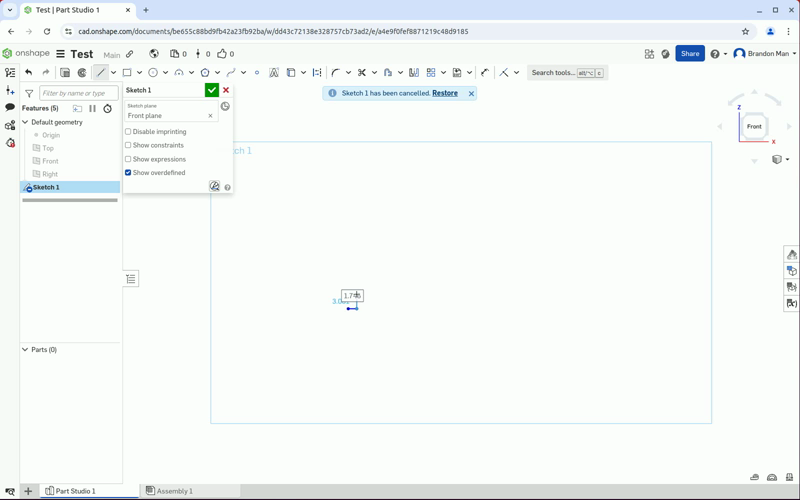
key(esc)
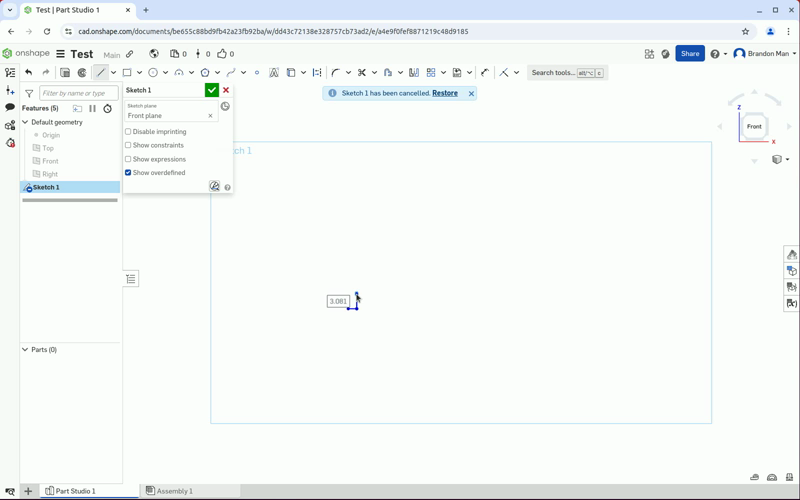
key(a)
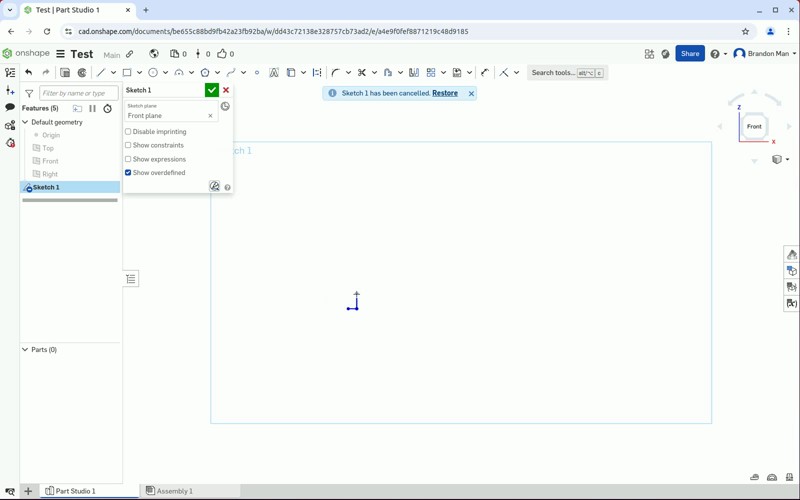
mouse_move(356, 293)
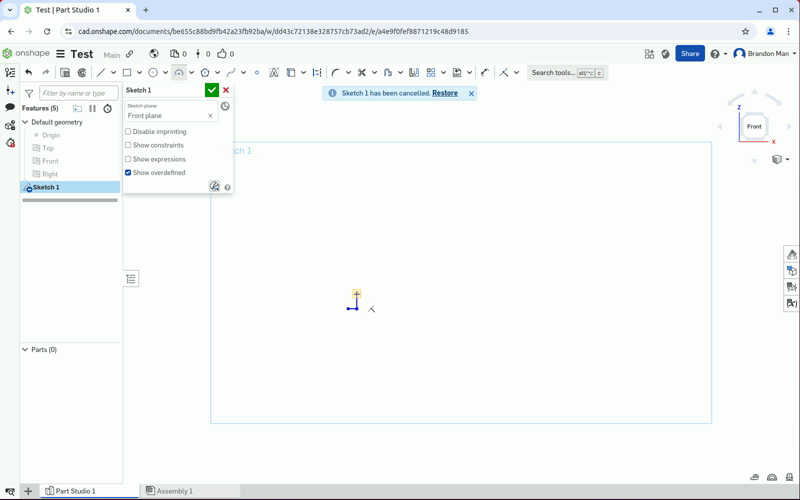
click(356, 293)
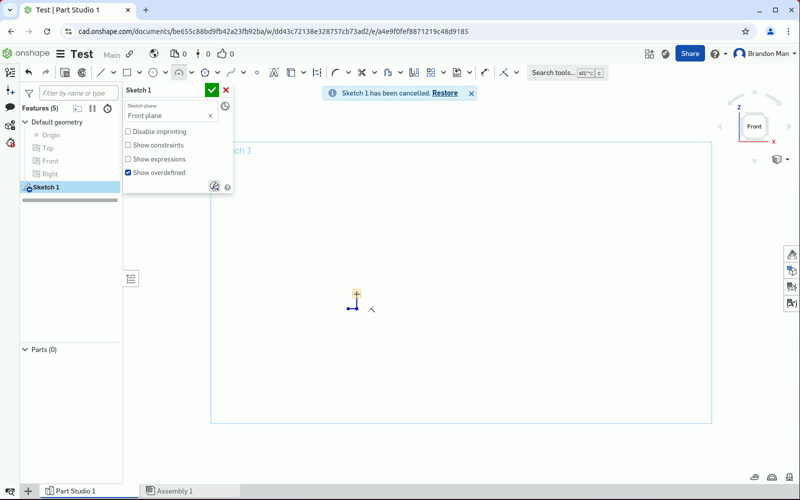
key_down(shift)
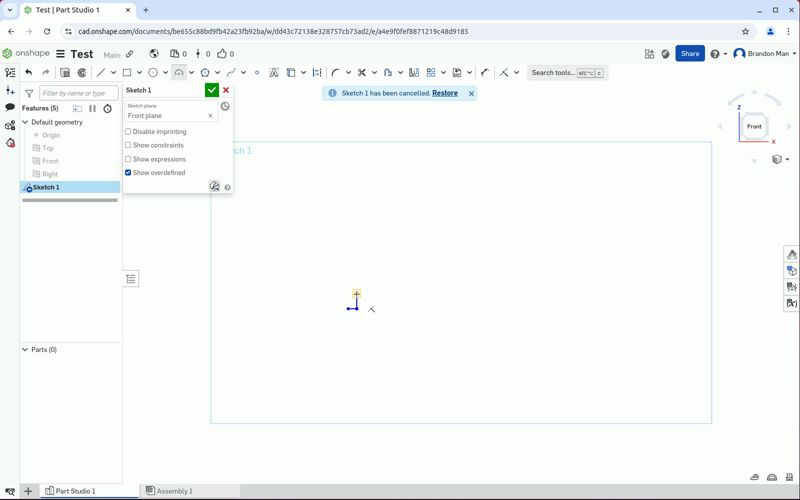
mouse_move(356, 282)
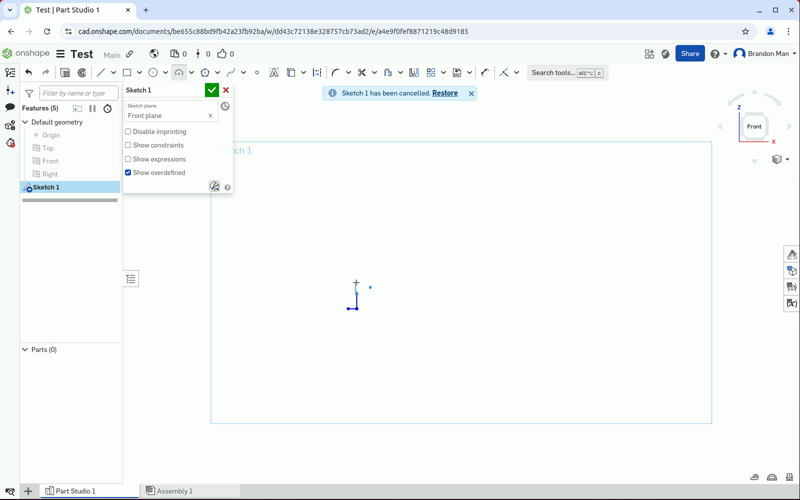
click(356, 282)
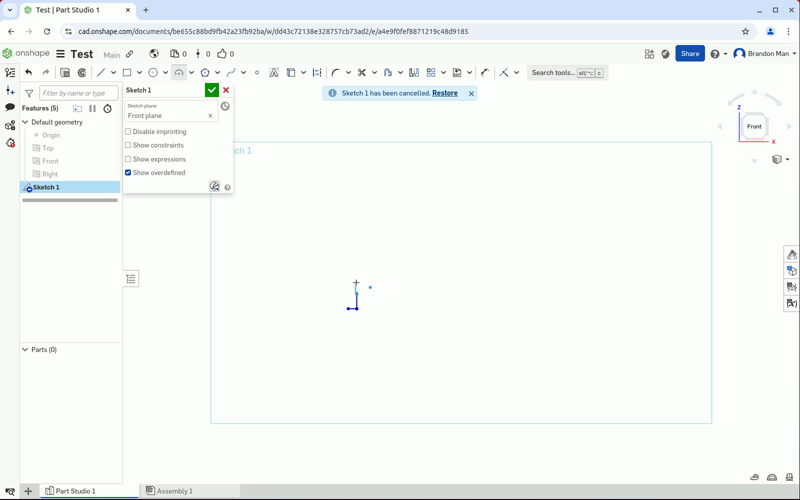
mouse_move(351, 288)
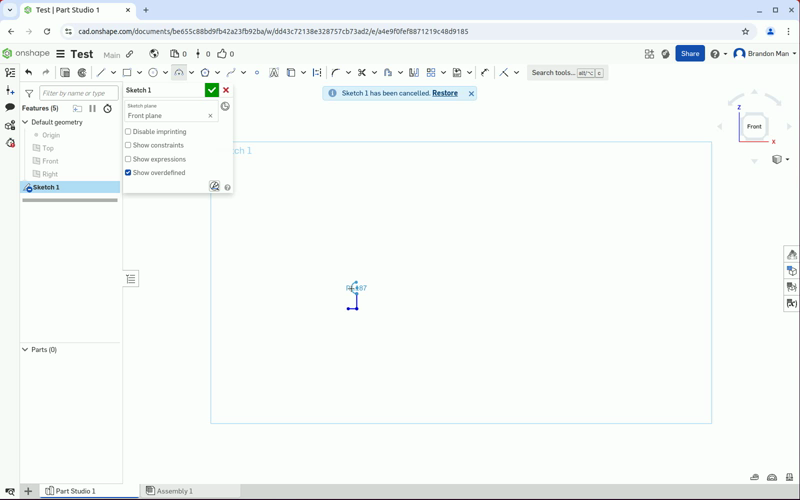
click(351, 288)
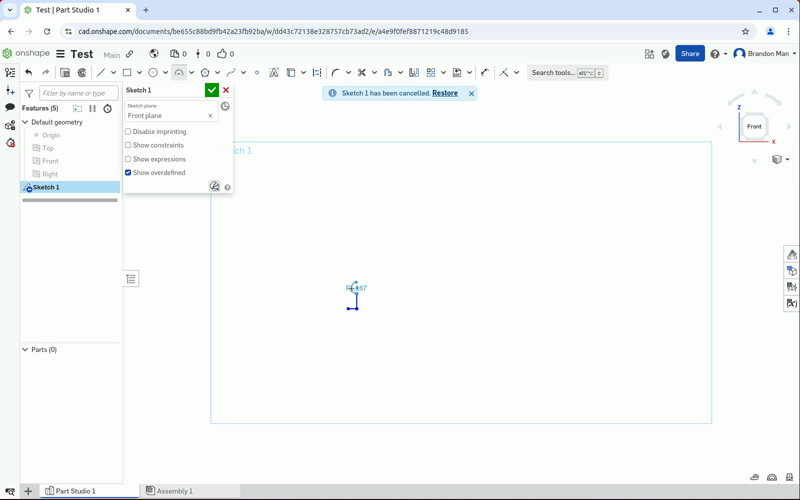
key_up(shift)
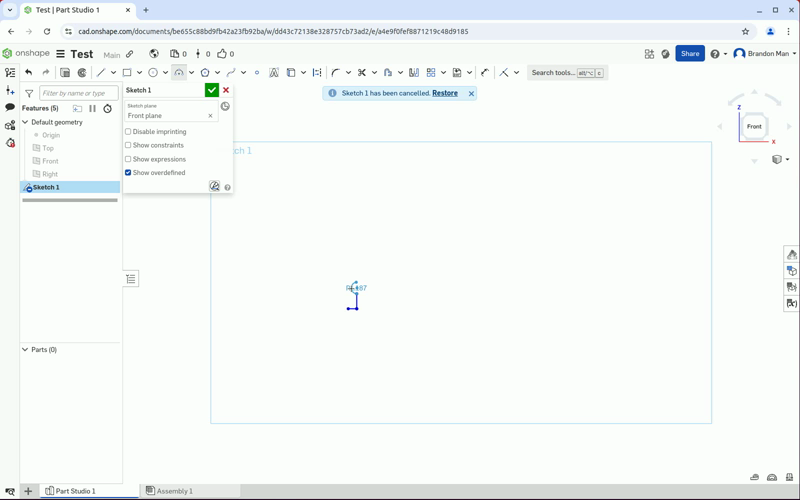
key(esc)
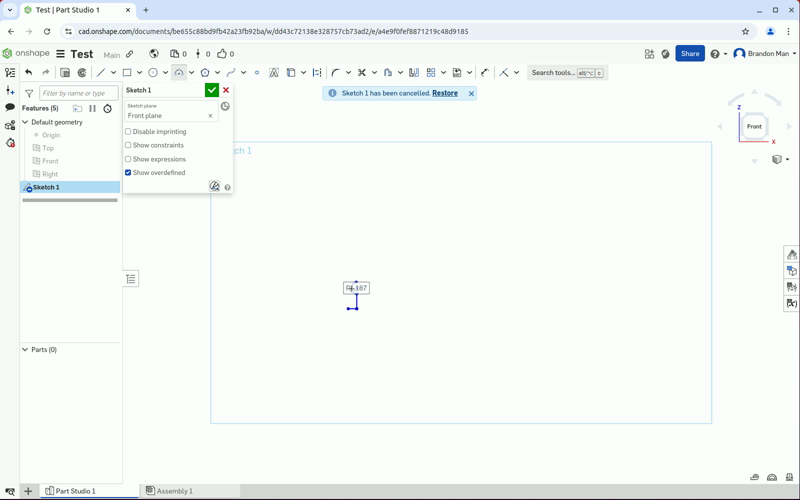
key(l)
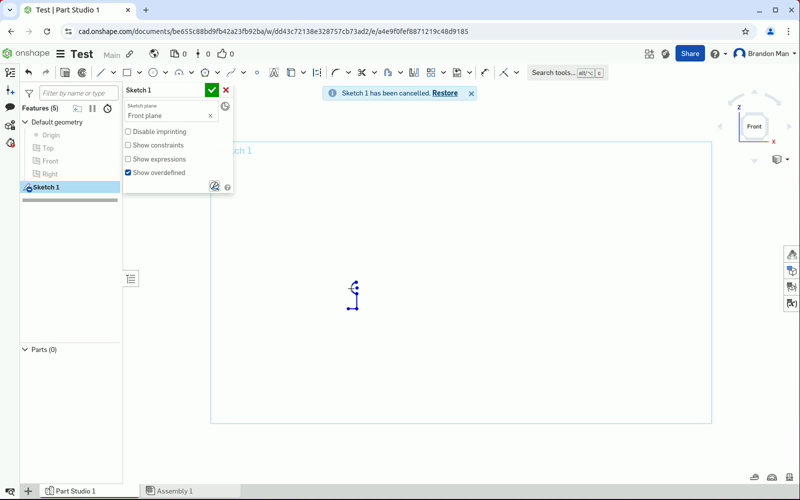
mouse_move(356, 282)
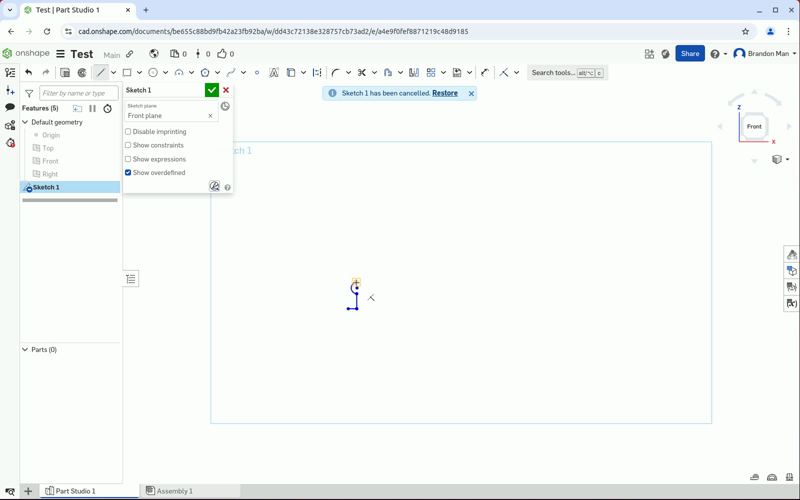
click(356, 282)
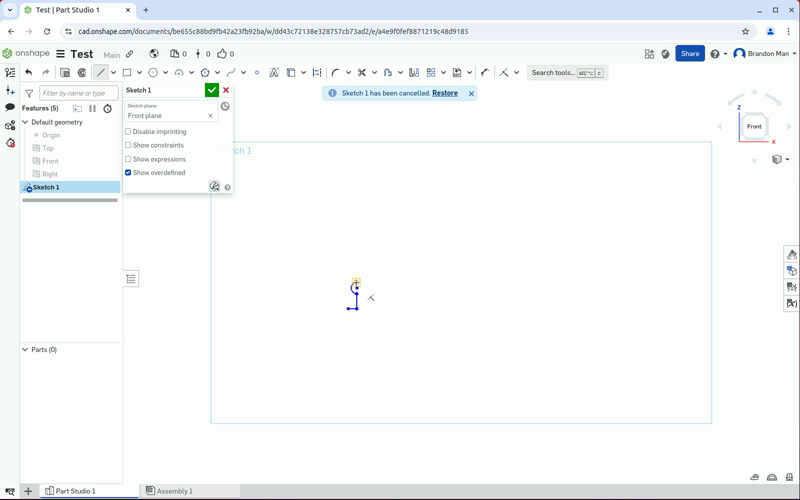
key_down(shift)
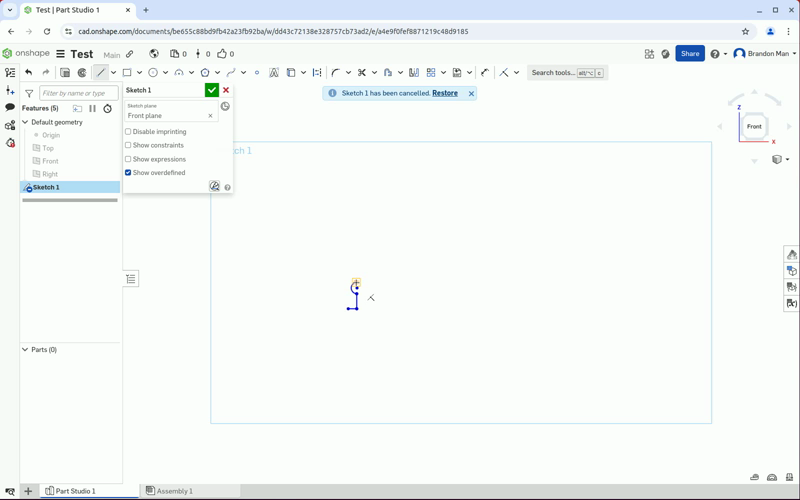
mouse_move(386, 282)
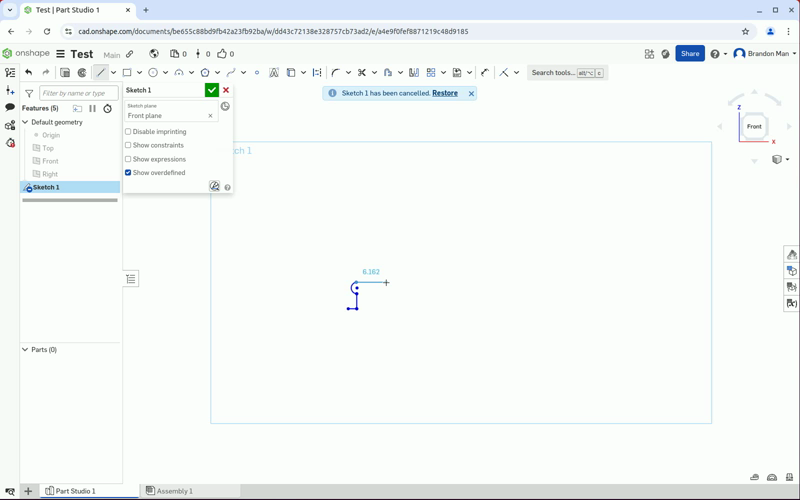
mouse_move(356, 280)
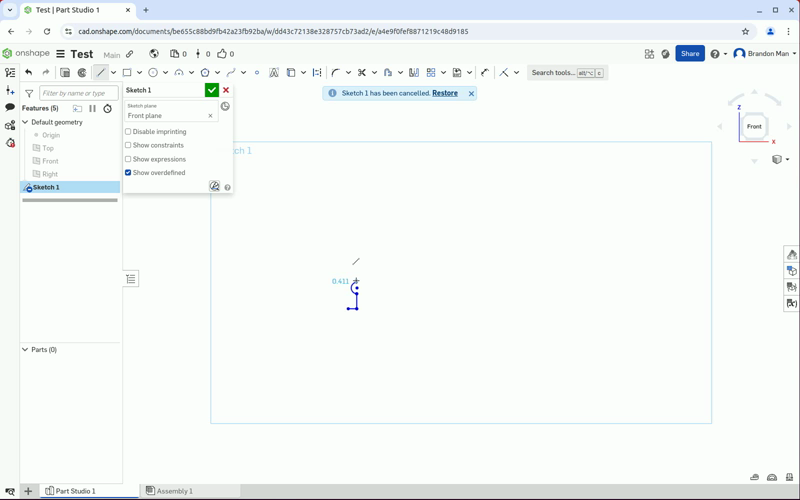
scroll(6)
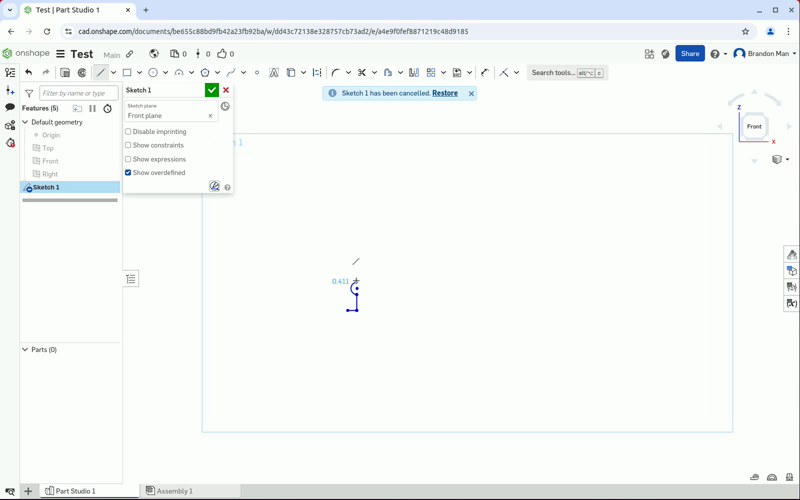
scroll(6)
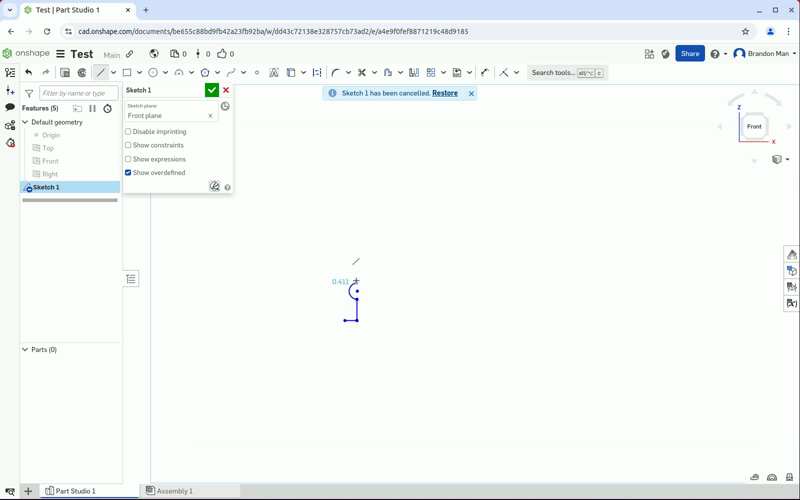
scroll(6)
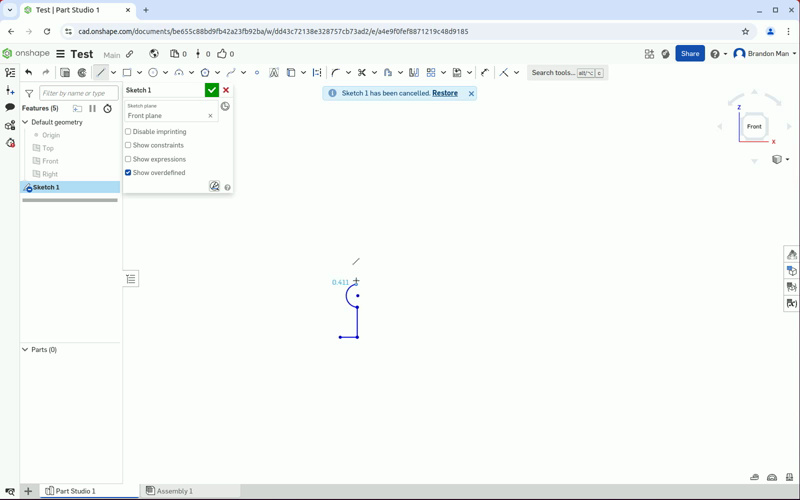
scroll(6)
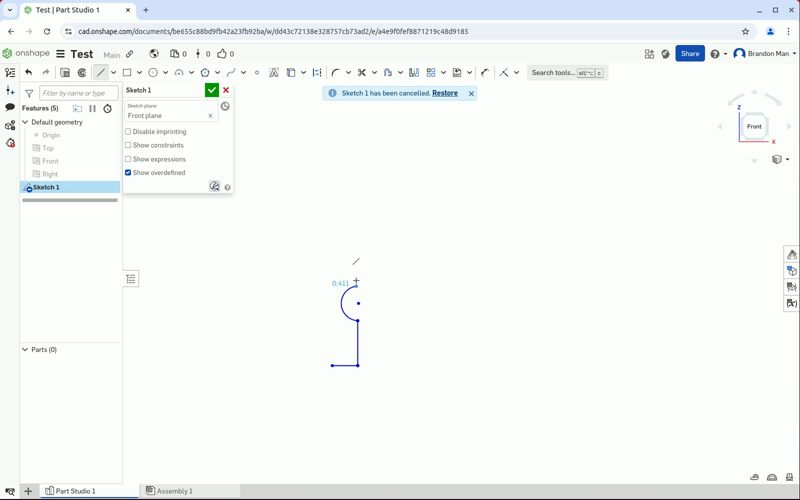
scroll(6)
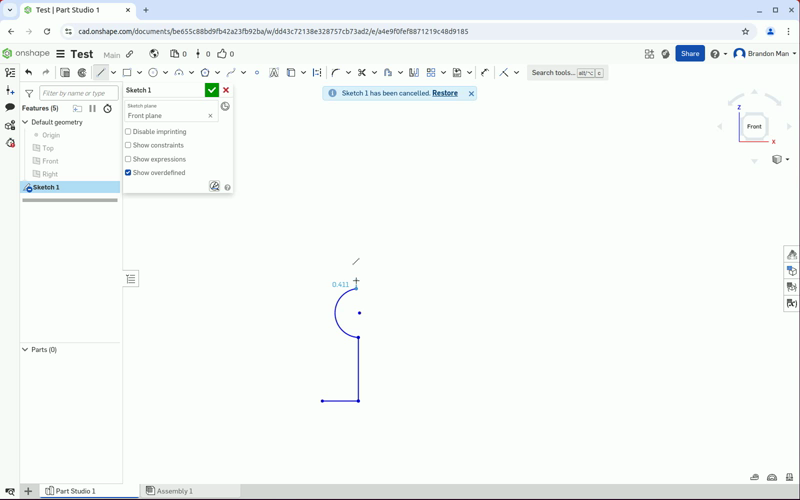
scroll(6)
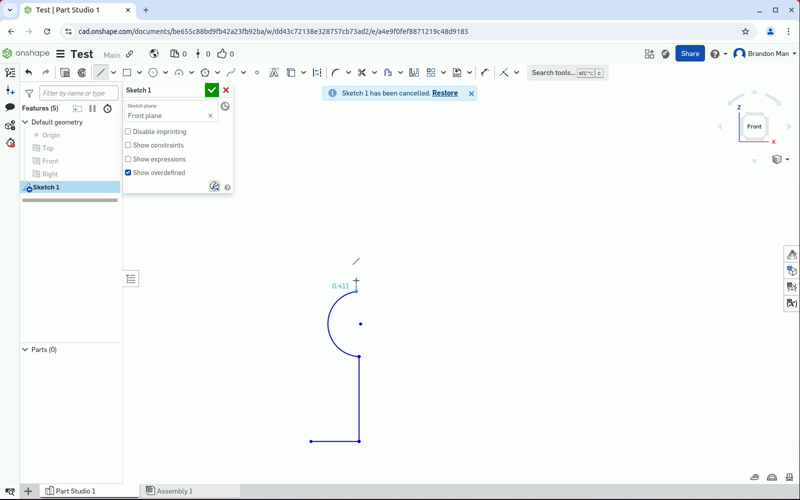
scroll(6)
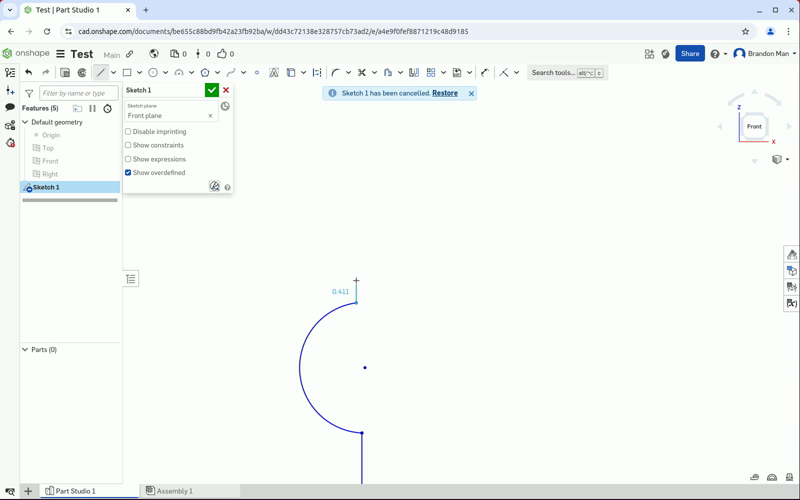
click(356, 280)
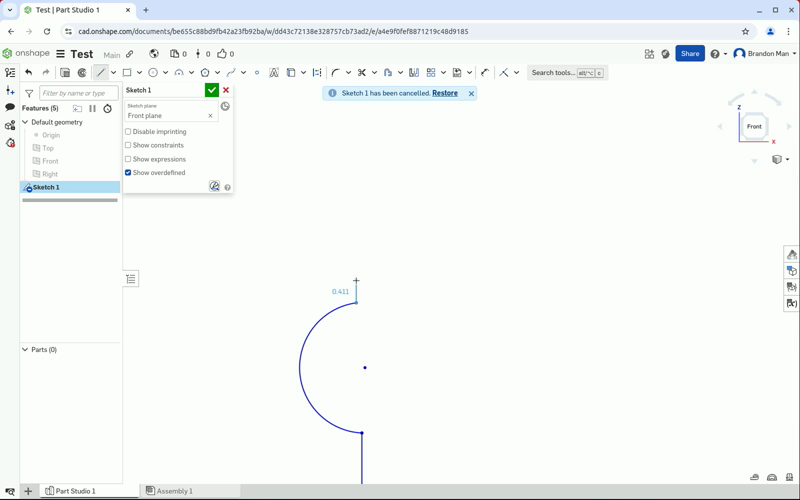
scroll(-6)
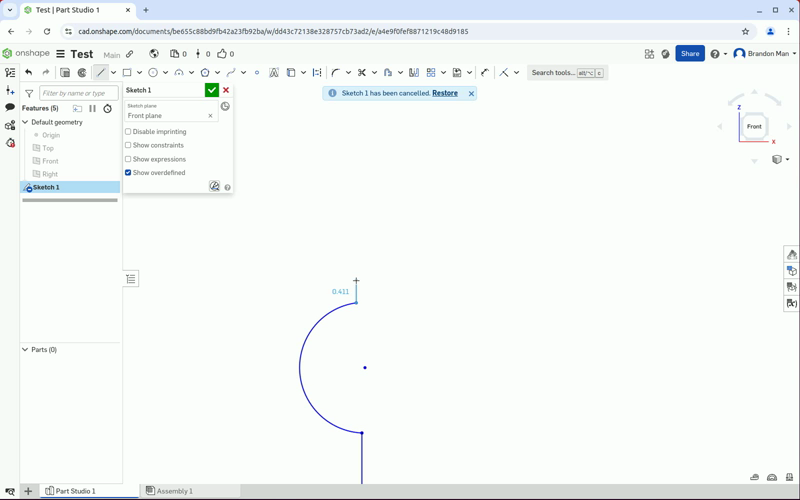
scroll(-6)
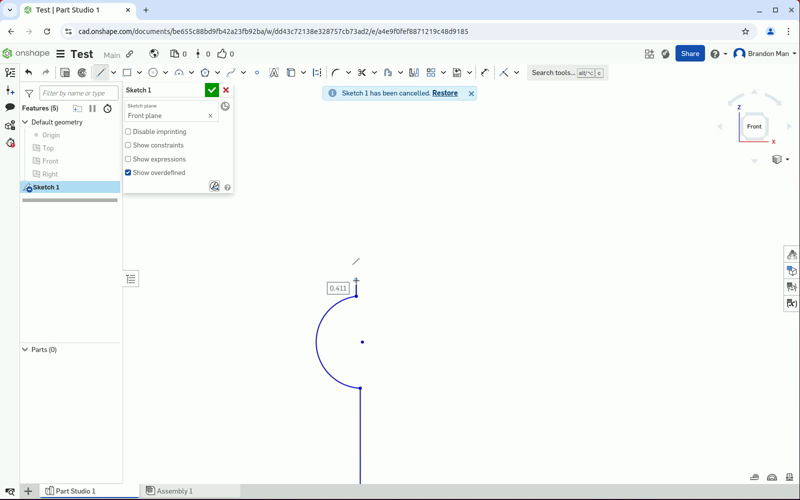
scroll(-6)
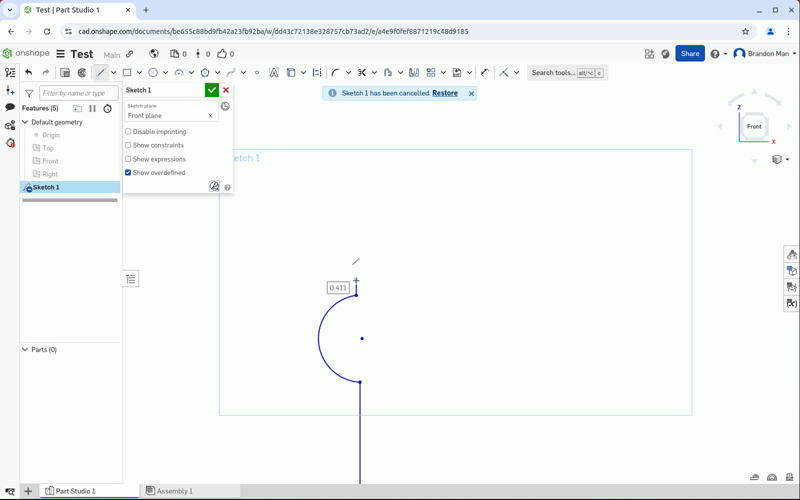
scroll(-6)
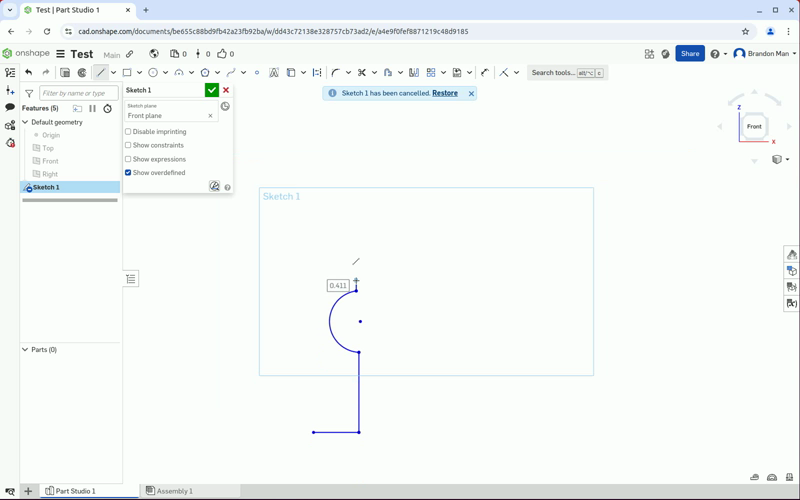
scroll(-6)
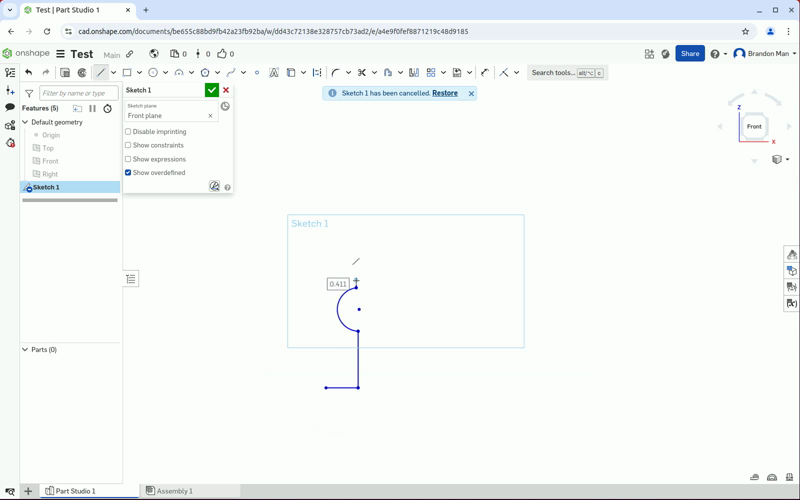
scroll(-6)
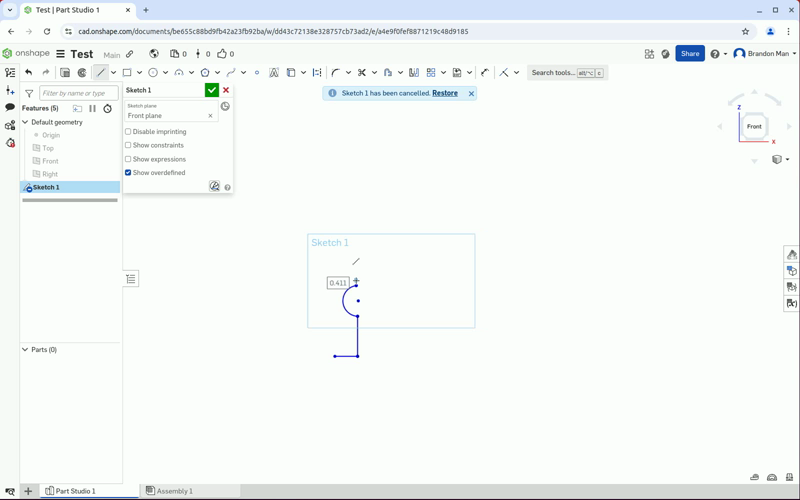
scroll(-6)
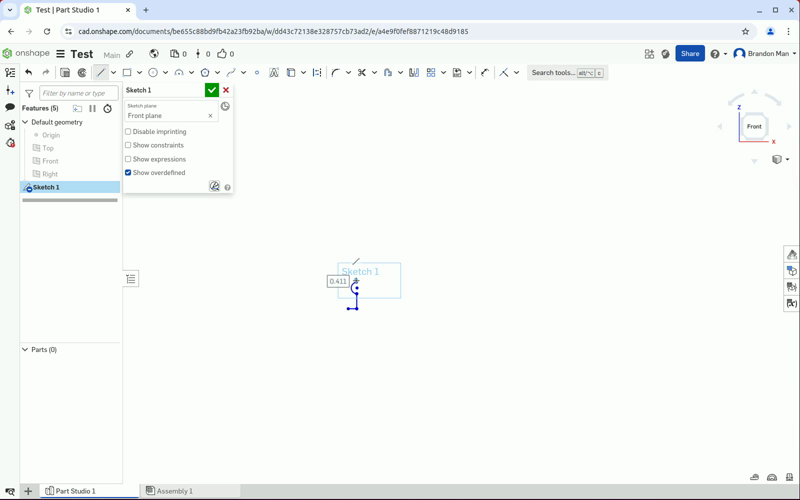
key_up(shift)
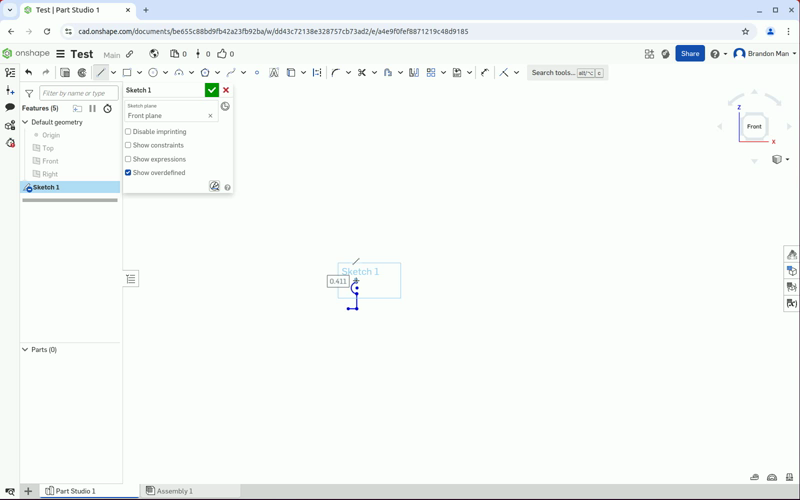
key_down(shift)
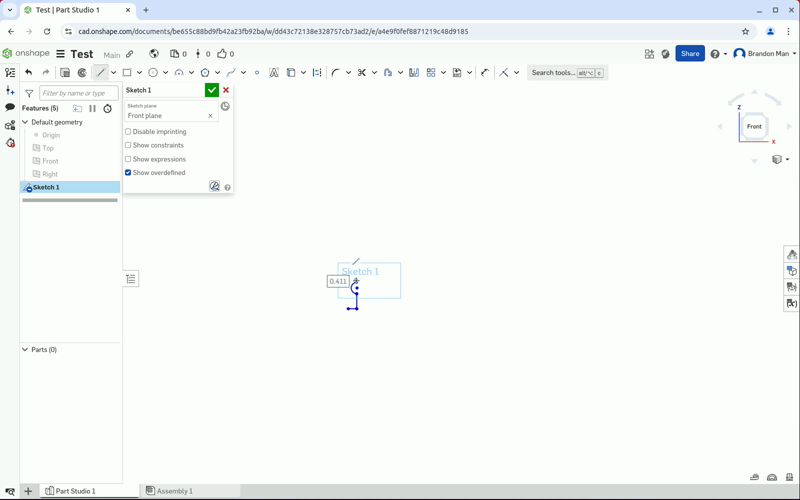
mouse_move(386, 280)
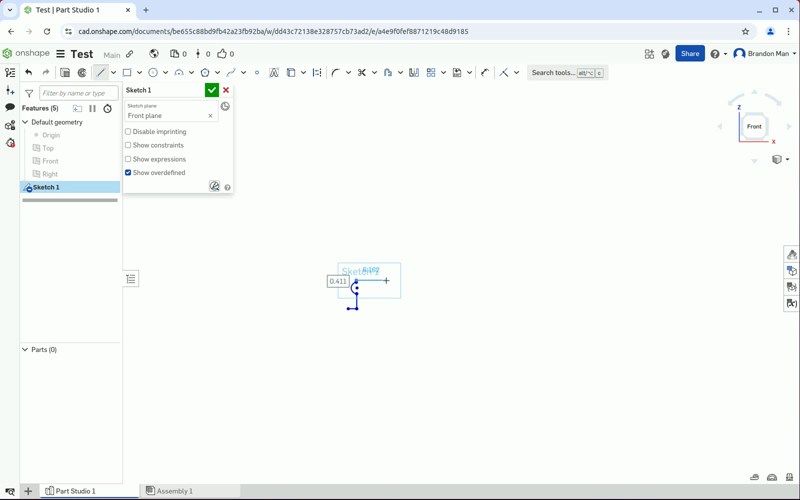
mouse_move(356, 280)
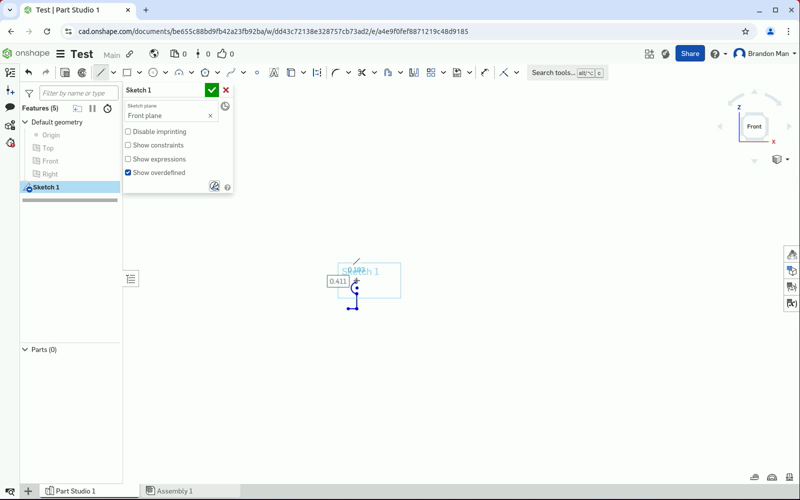
scroll(6)
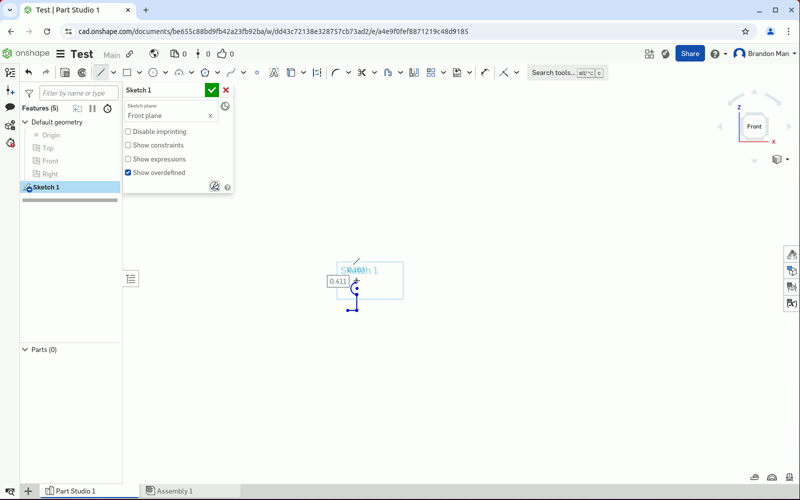
scroll(6)
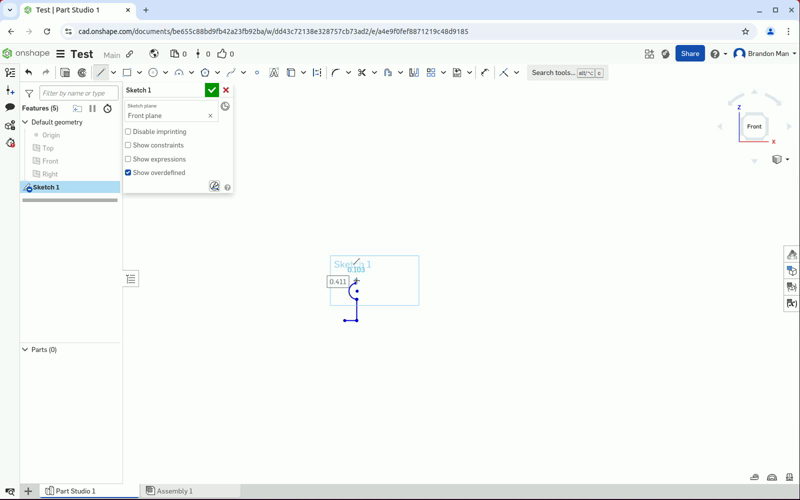
scroll(6)
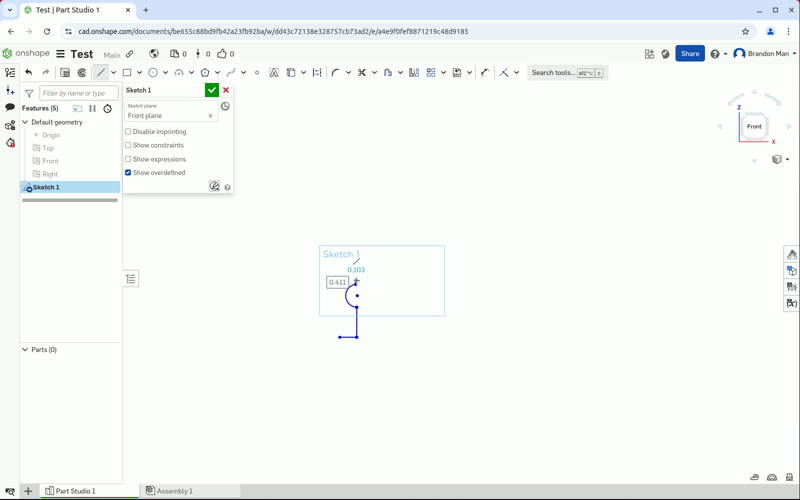
scroll(6)
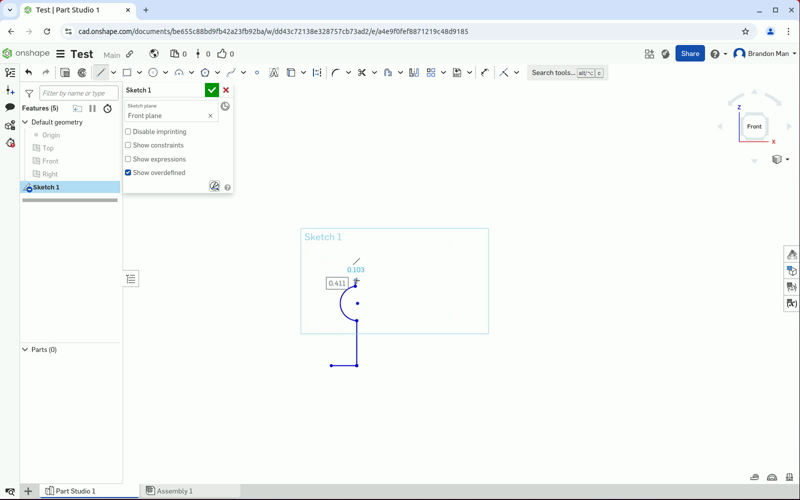
scroll(6)
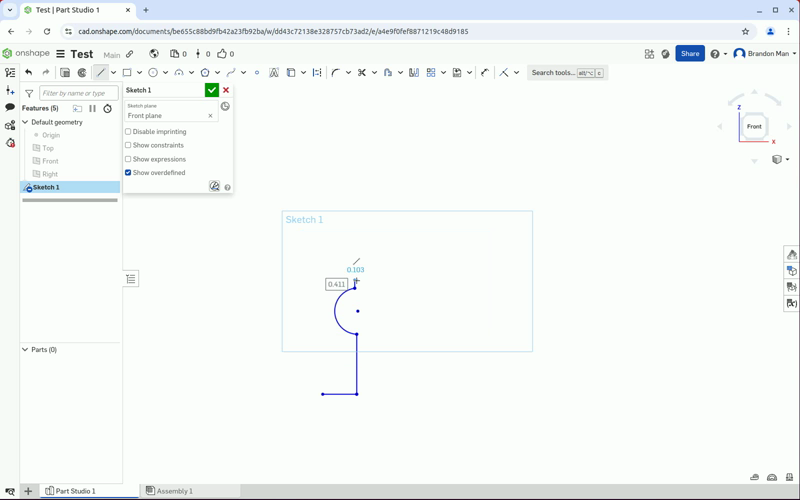
scroll(6)
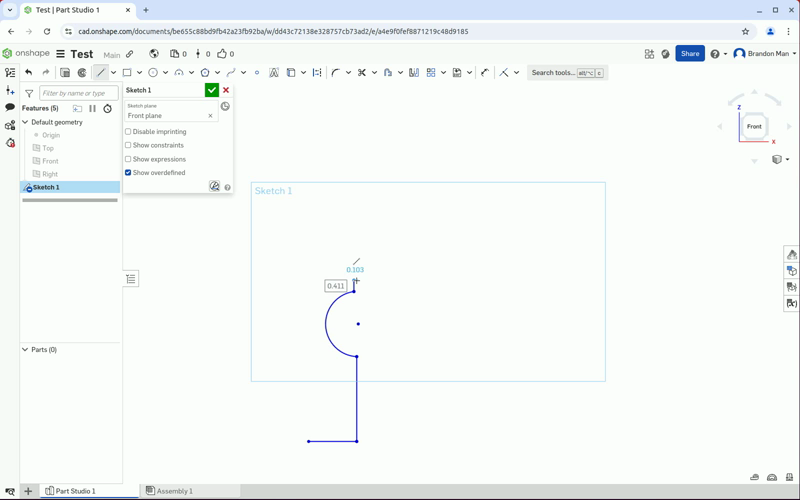
scroll(6)
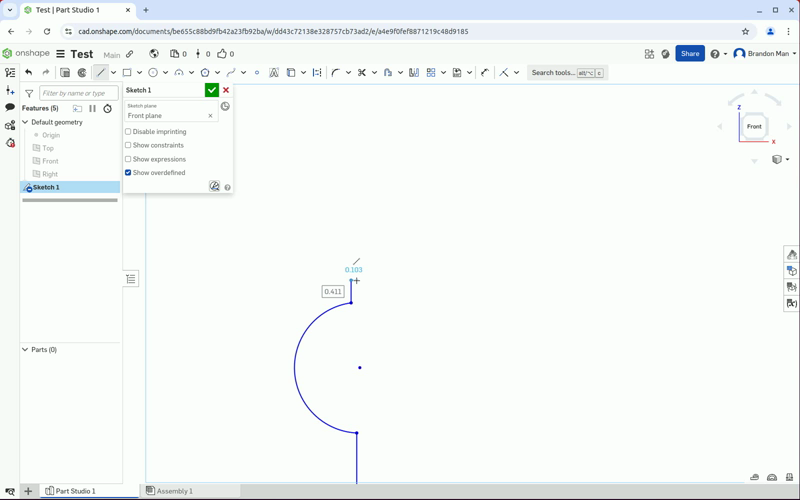
click(356, 280)
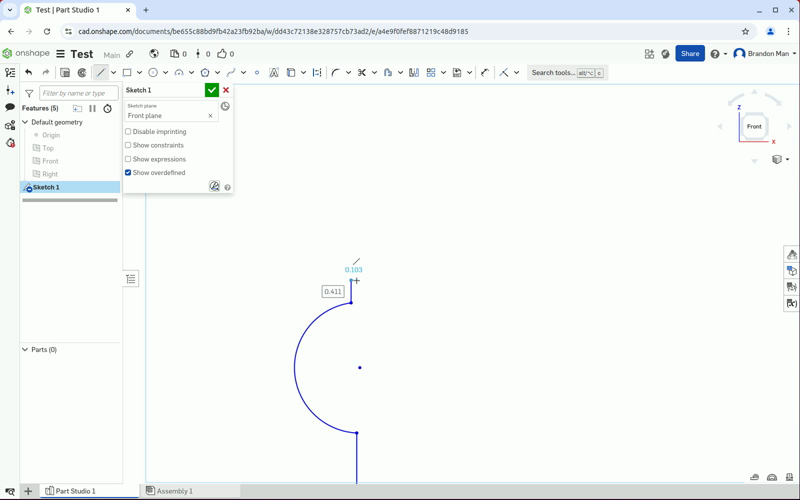
scroll(-6)
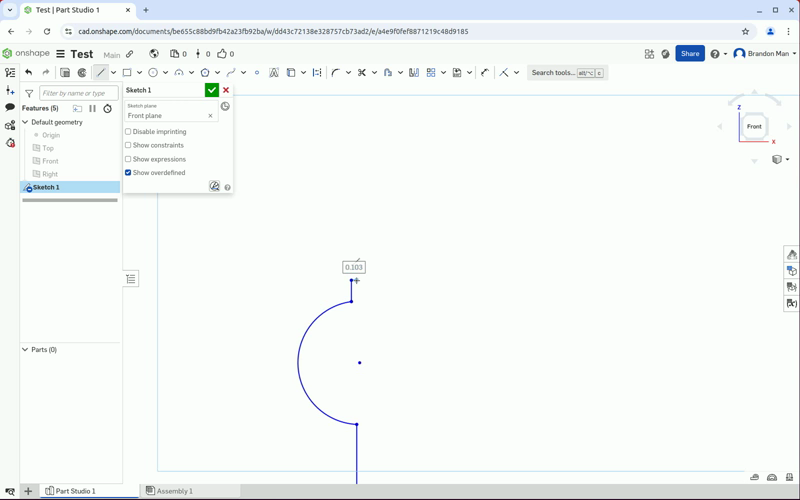
scroll(-6)
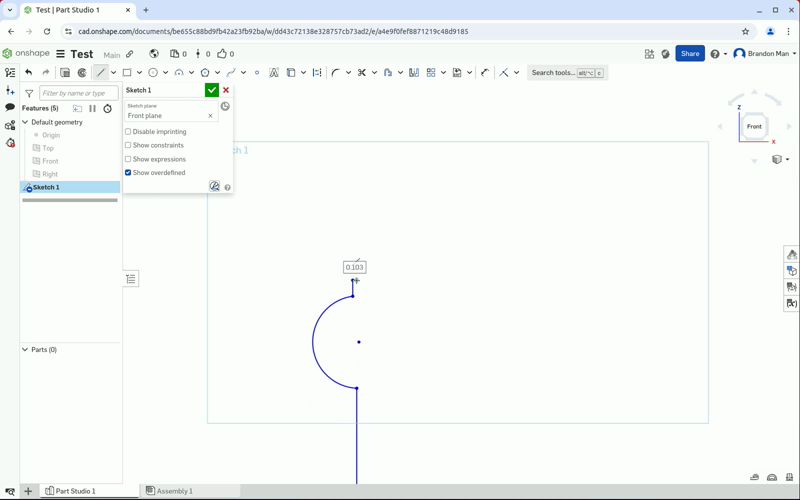
scroll(-6)
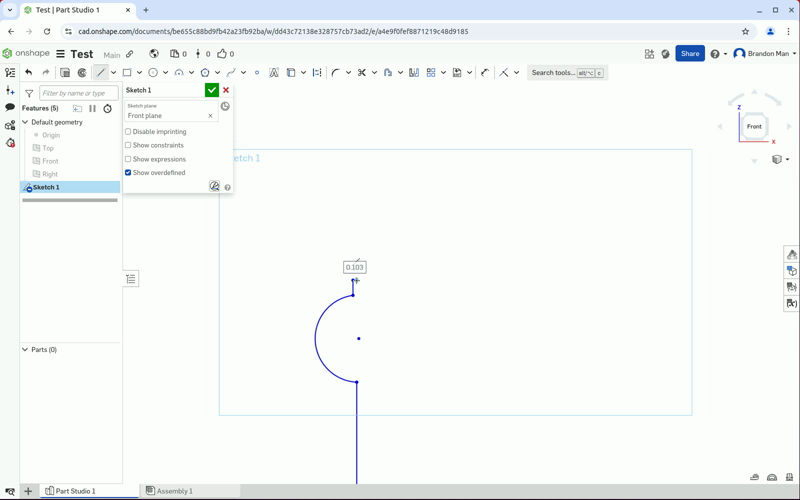
scroll(-6)
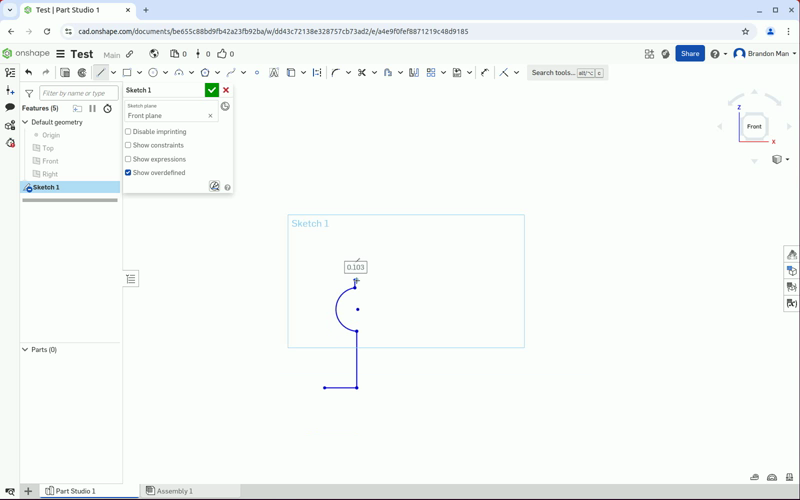
scroll(-6)
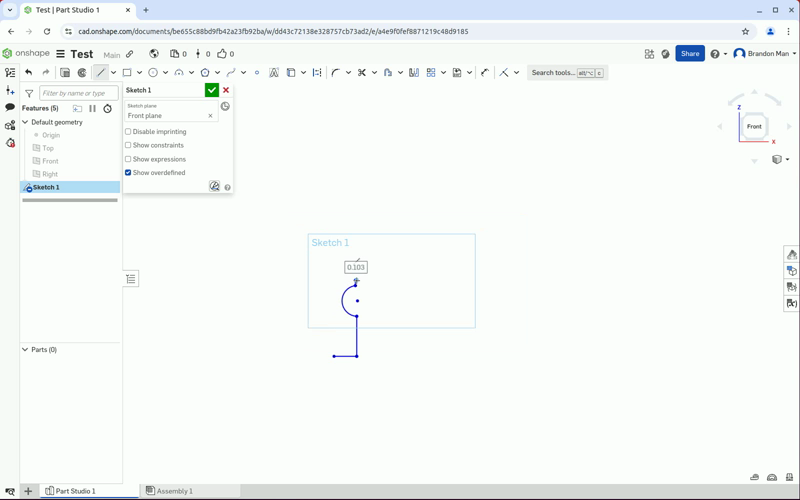
scroll(-6)
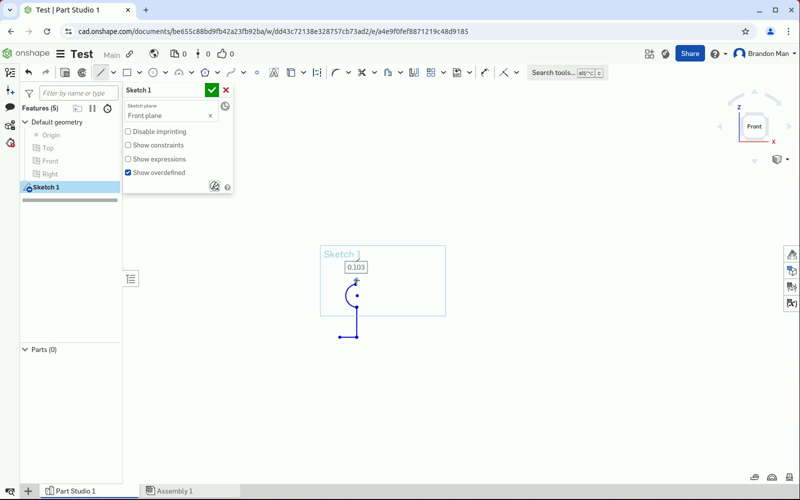
scroll(-6)
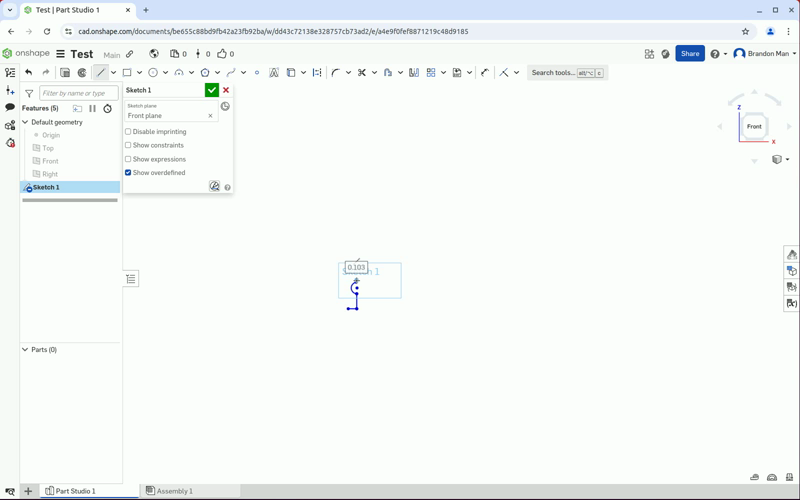
key_up(shift)
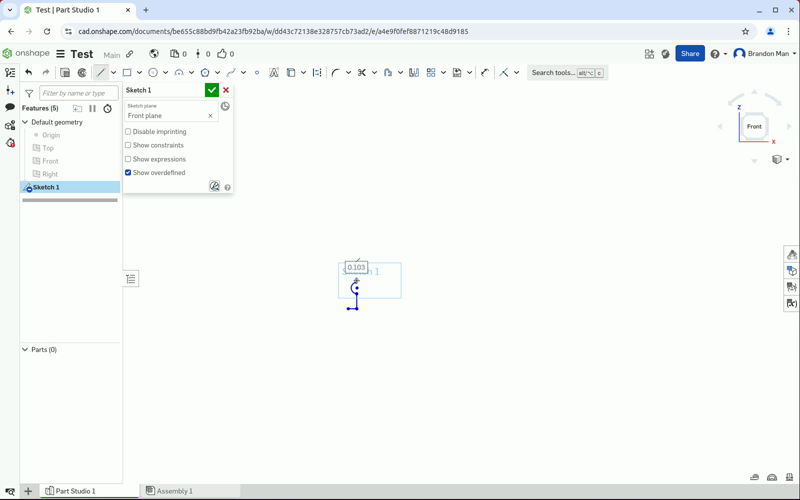
key_down(shift)
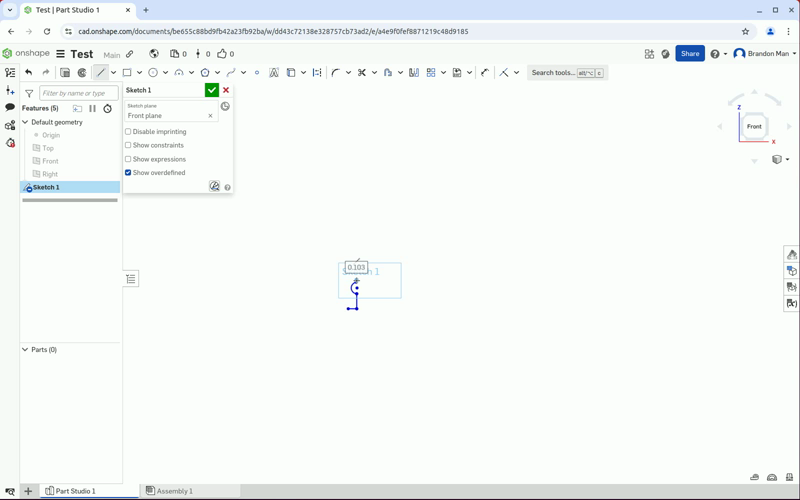
mouse_move(386, 280)
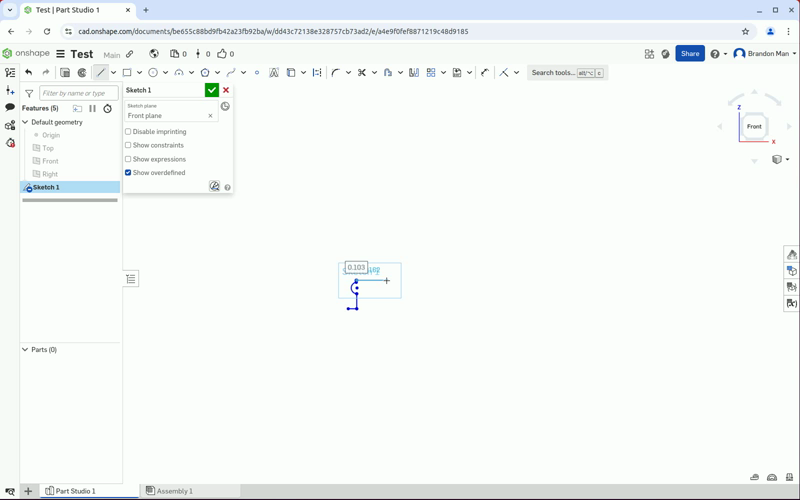
mouse_move(356, 267)
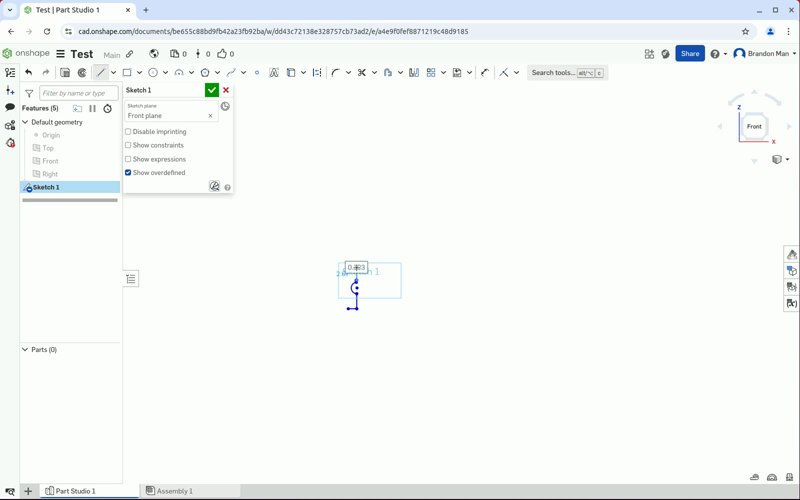
click(356, 267)
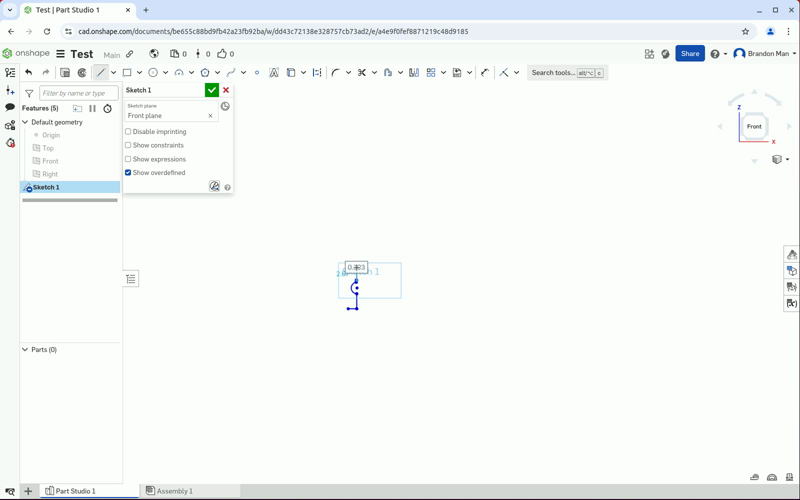
key_up(shift)
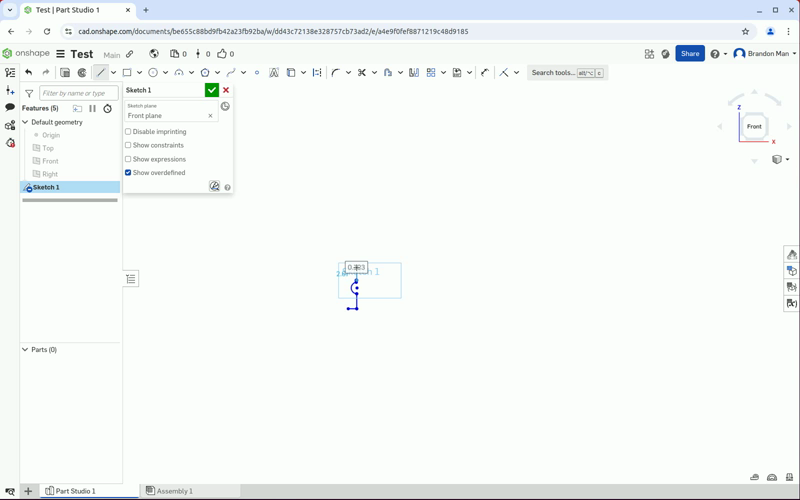
key_down(shift)
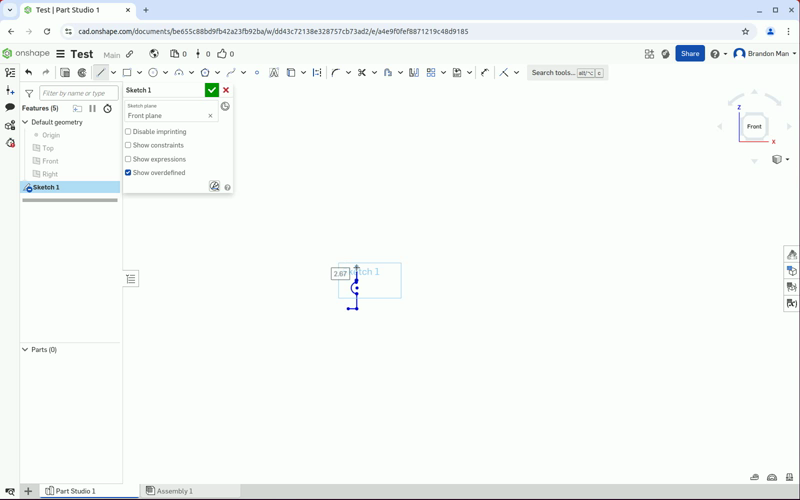
mouse_move(386, 267)
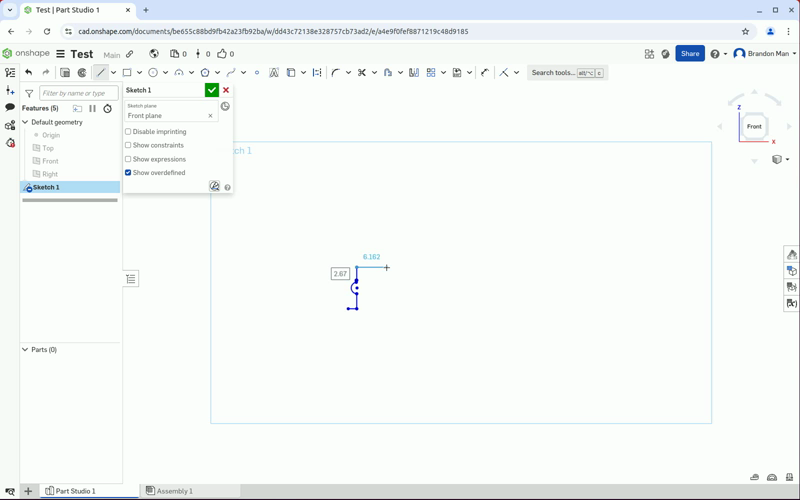
mouse_move(348, 267)
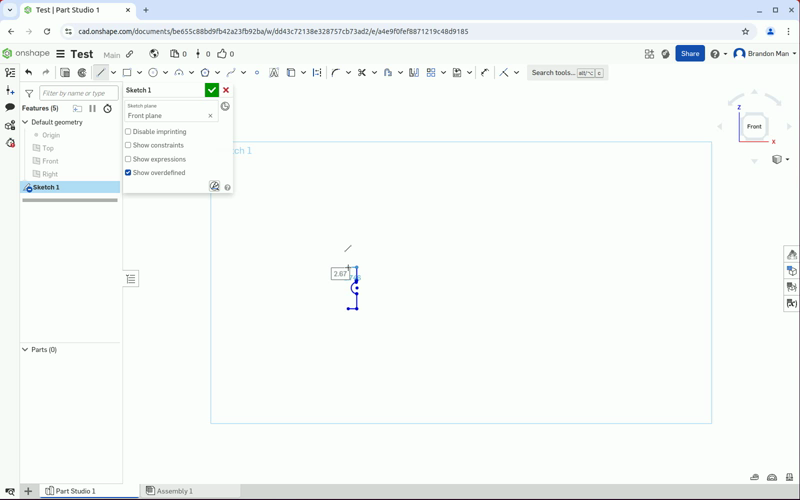
click(348, 267)
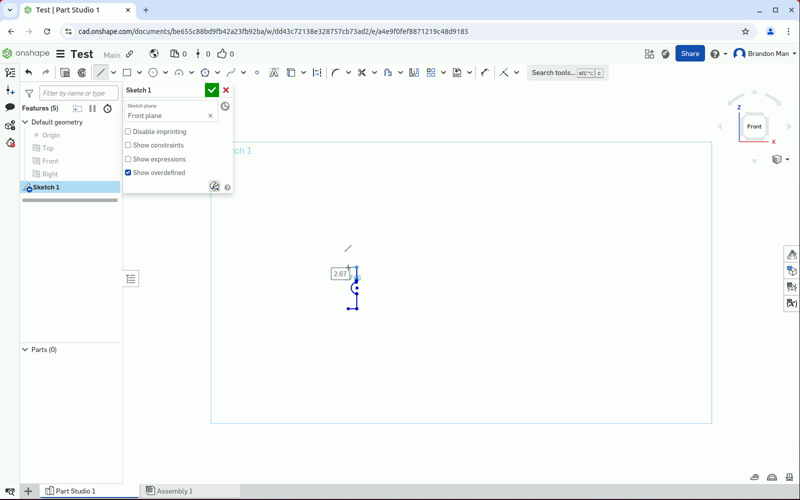
key_up(shift)
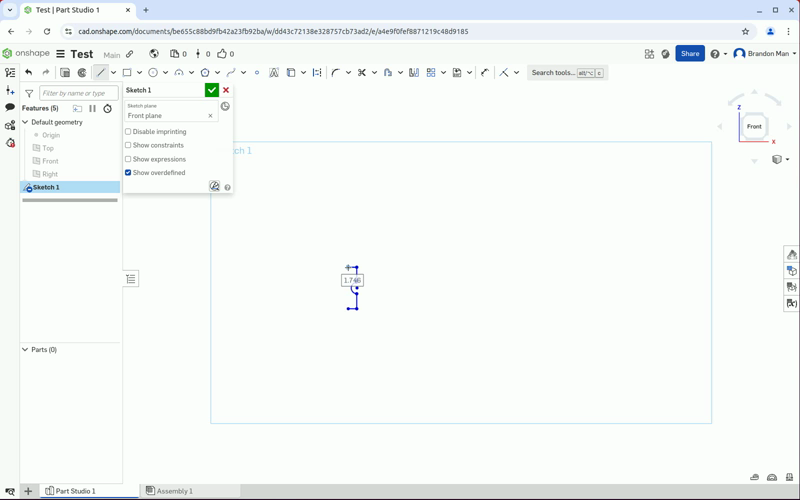
mouse_move(378, 267)
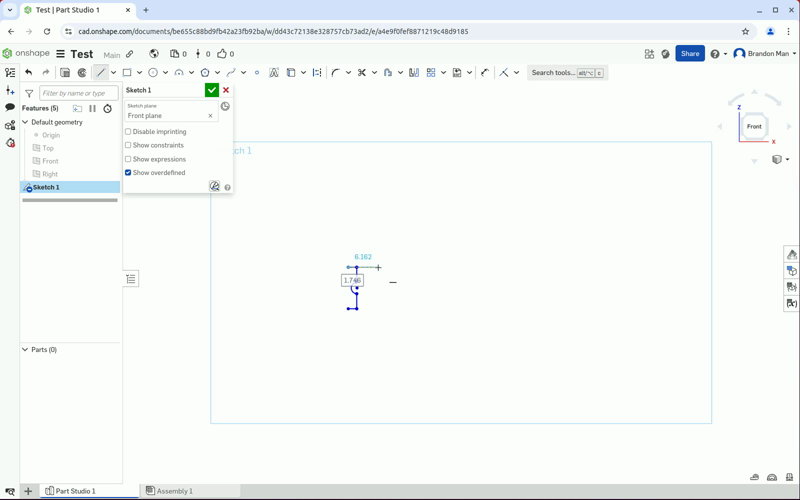
key_down(shift)
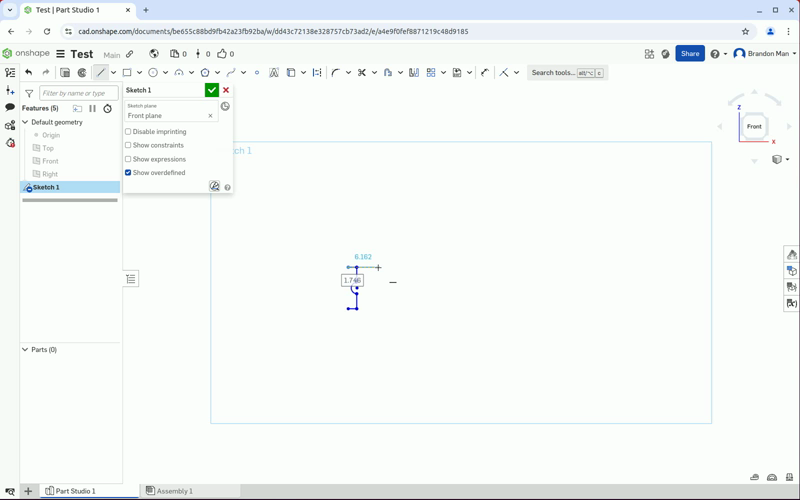
mouse_move(348, 308)
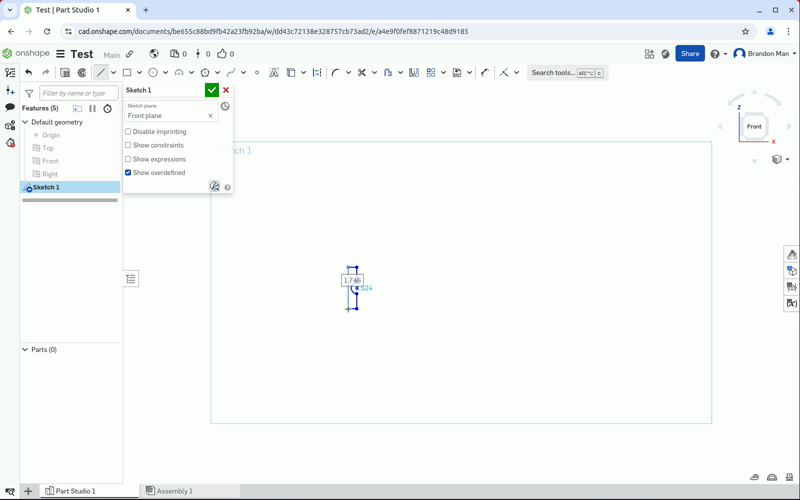
key_up(shift)
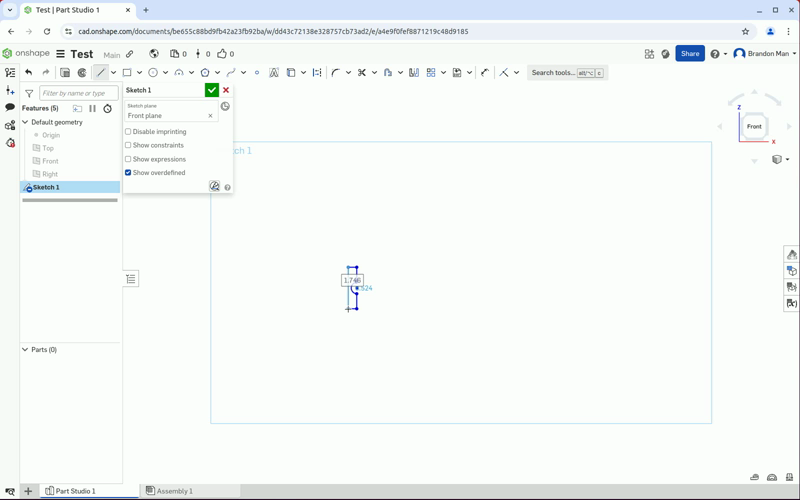
click(348, 308)
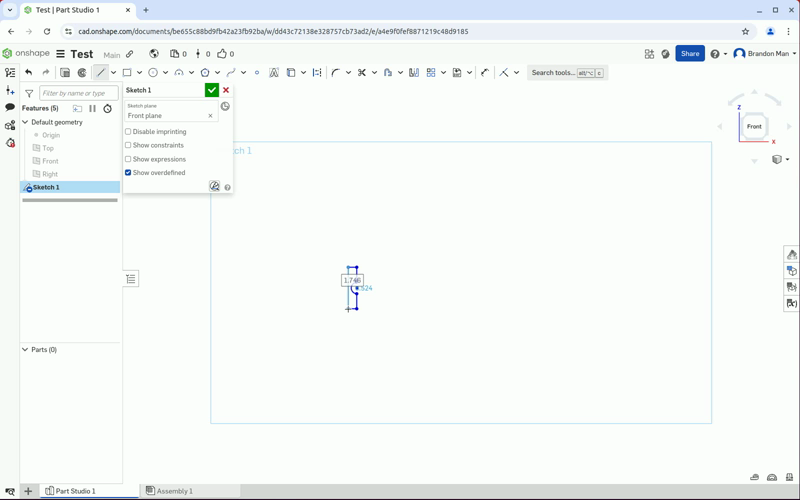
key(esc)
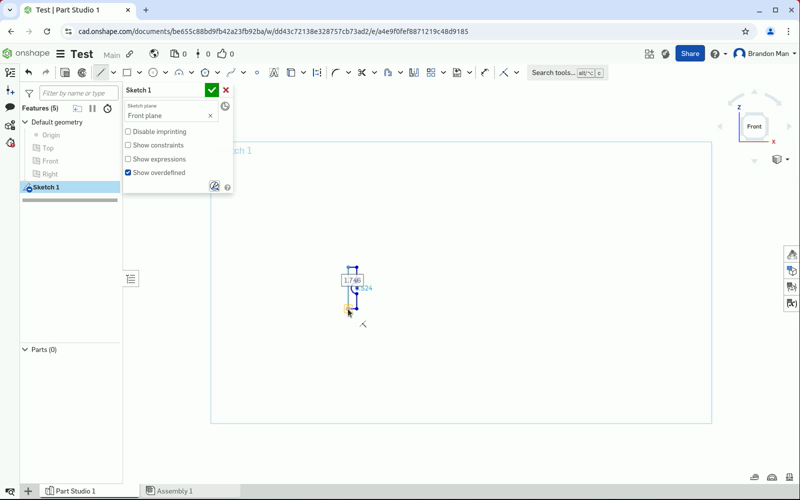
mouse_move(353, 281)
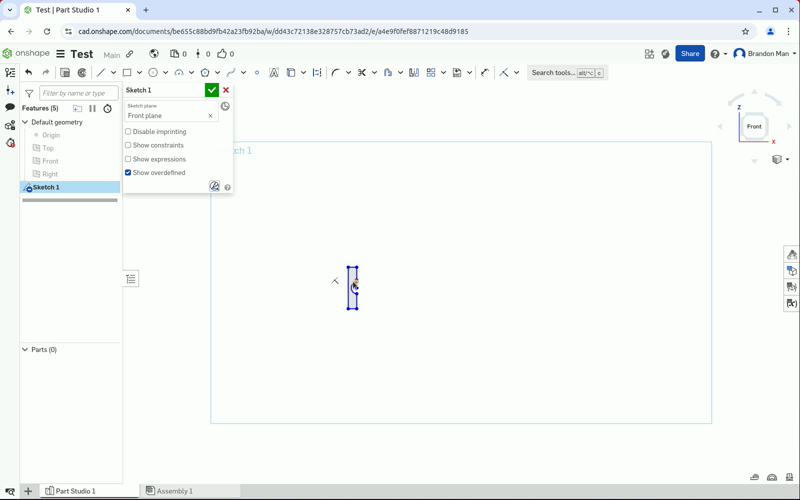
scroll(6)
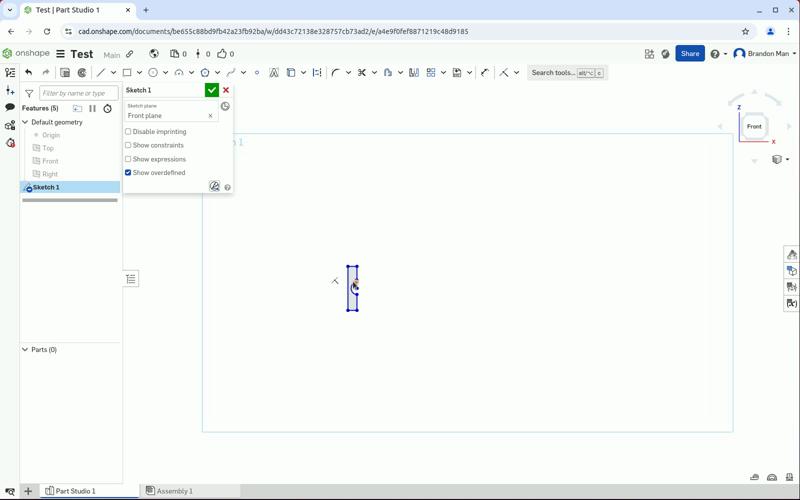
scroll(6)
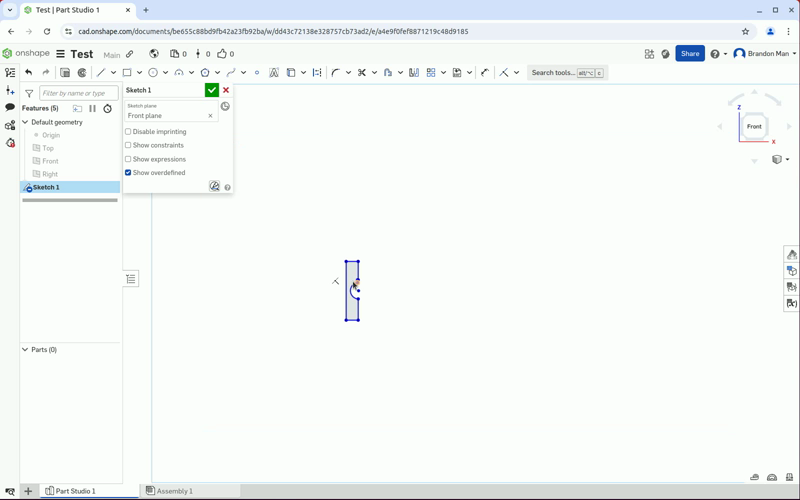
scroll(6)
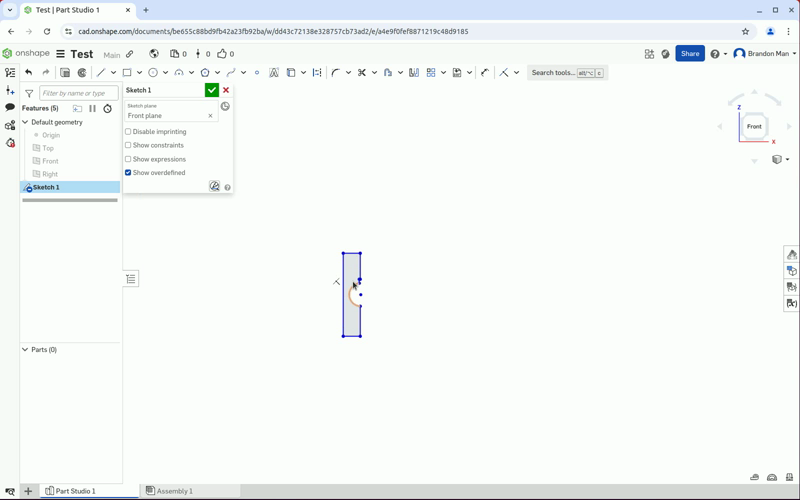
scroll(6)
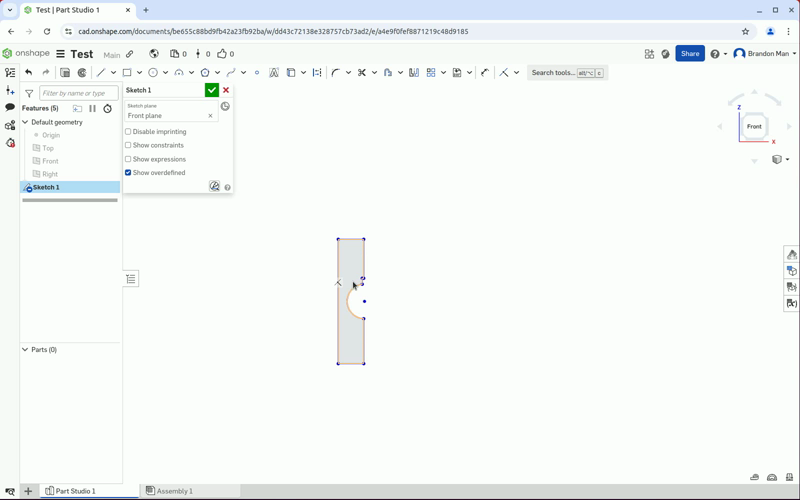
scroll(6)
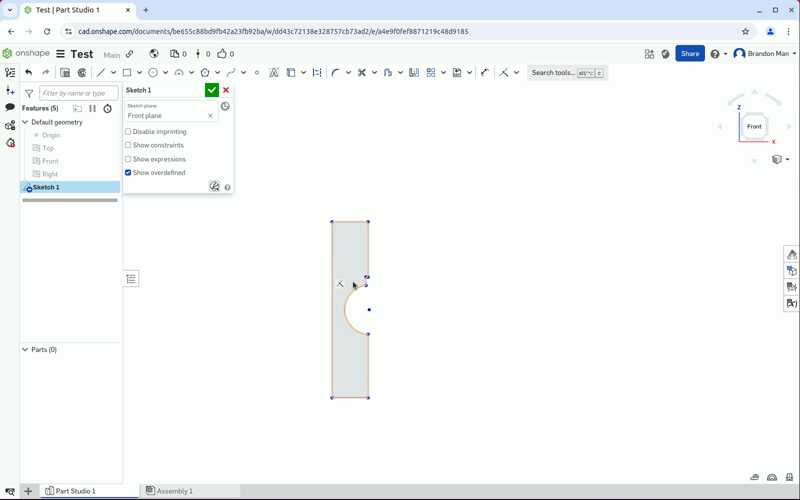
scroll(6)
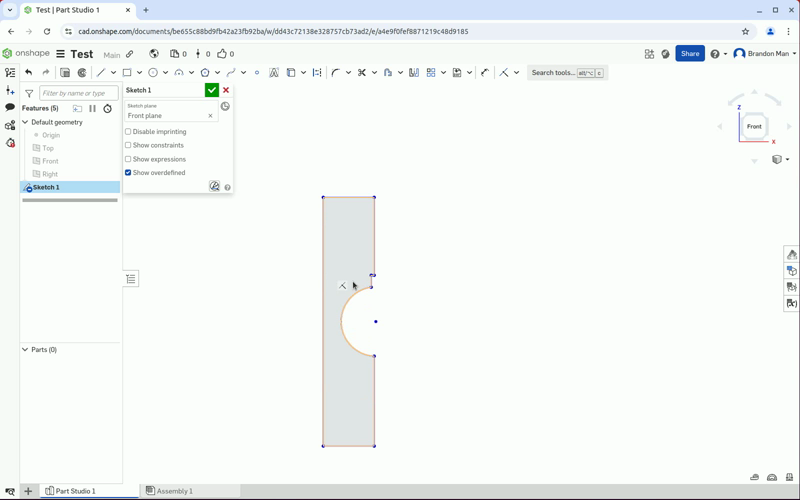
scroll(6)
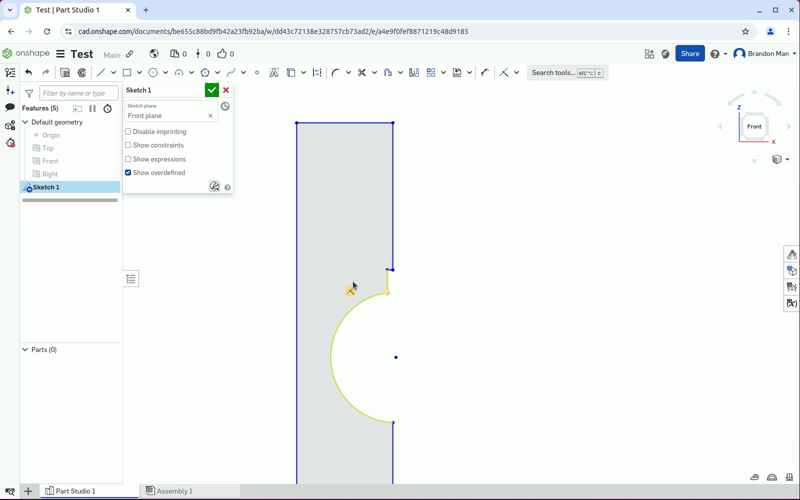
click(353, 281)
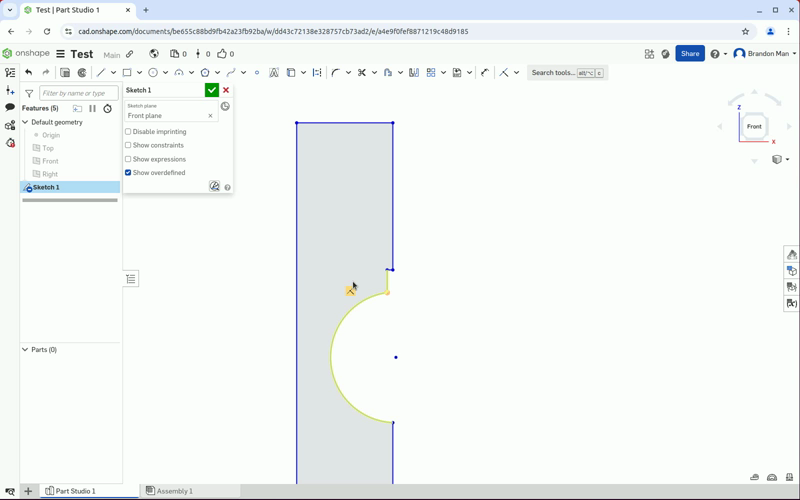
scroll(-6)
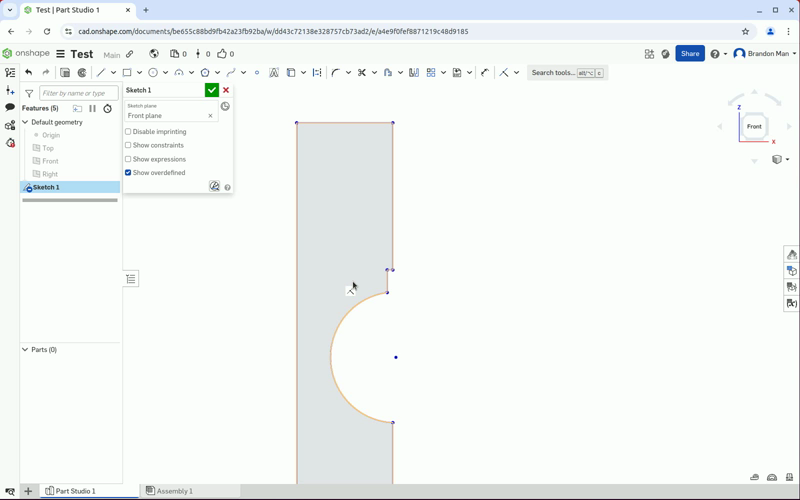
scroll(-6)
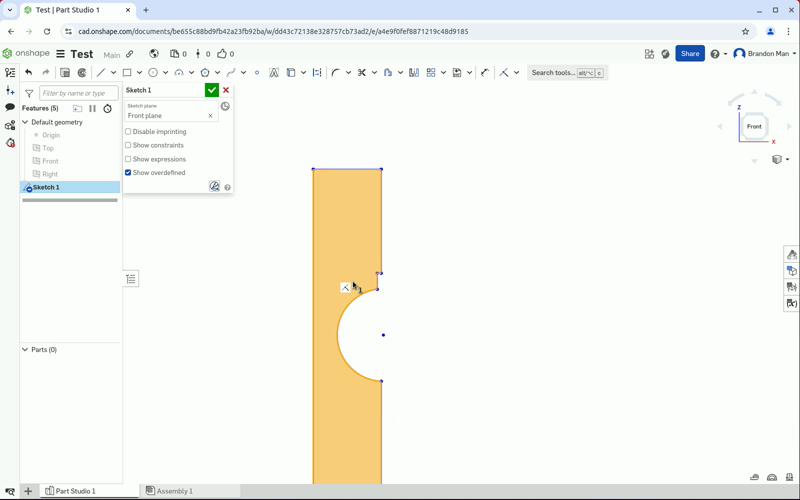
scroll(-6)
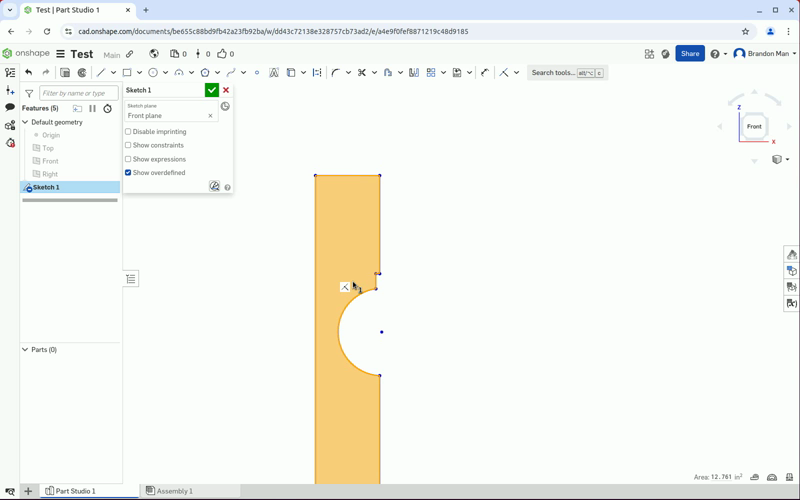
scroll(-6)
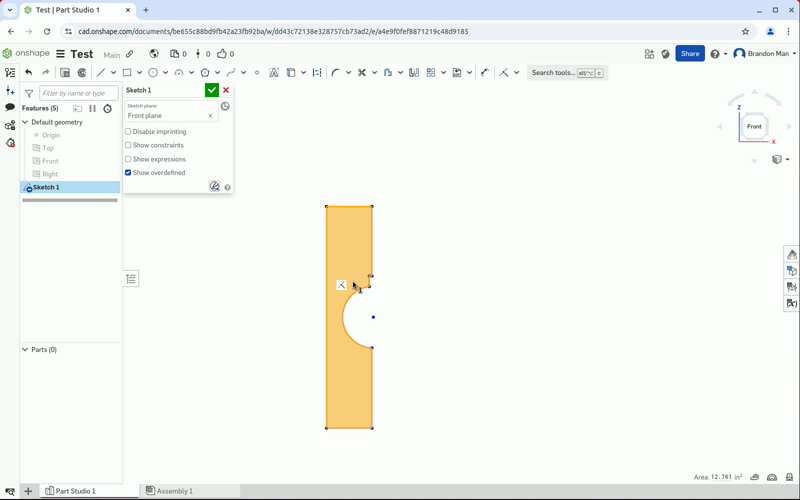
scroll(-6)
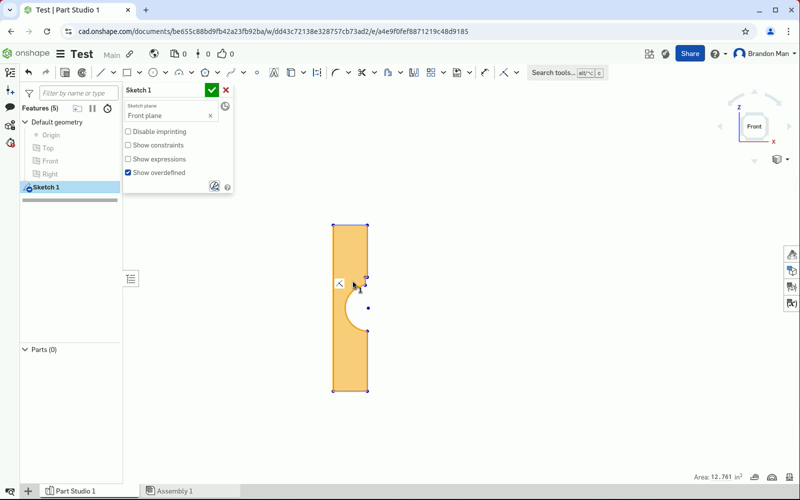
scroll(-6)
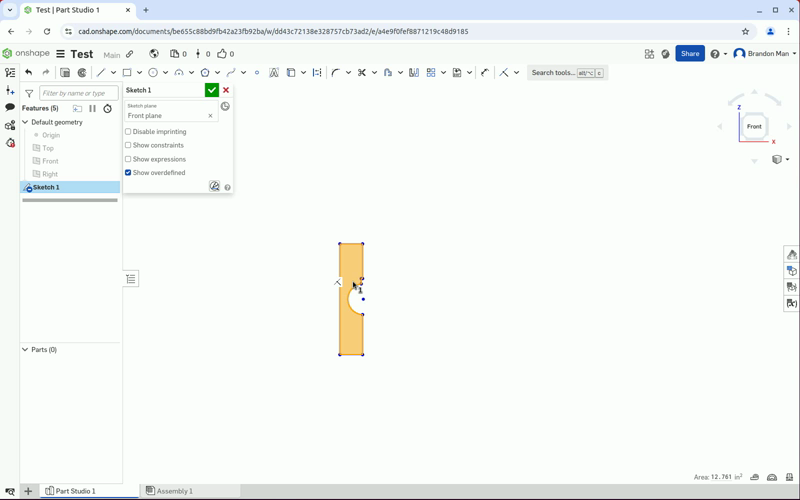
scroll(-6)
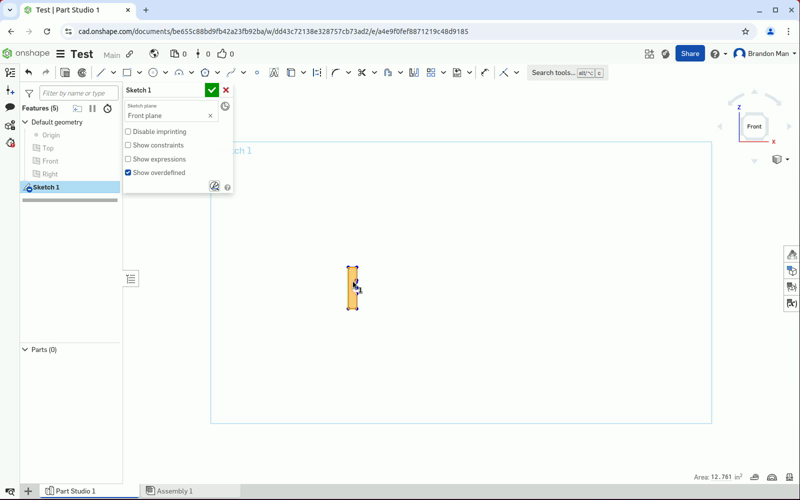
mouse_move(73, 352)
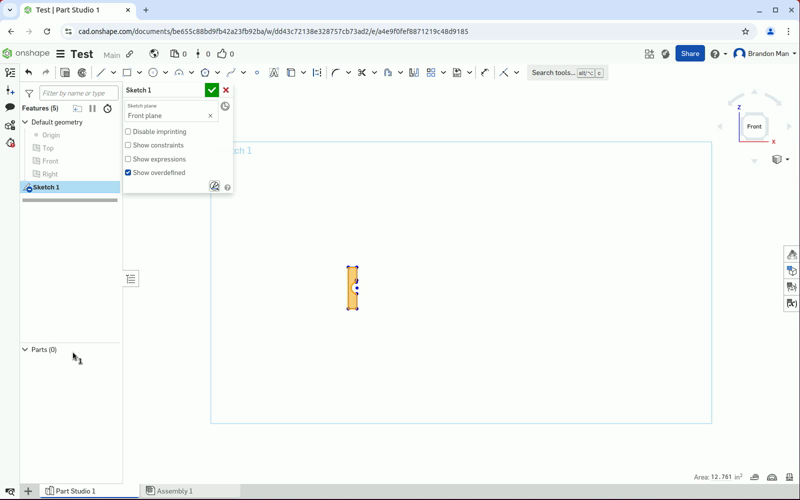
key(shift+y)
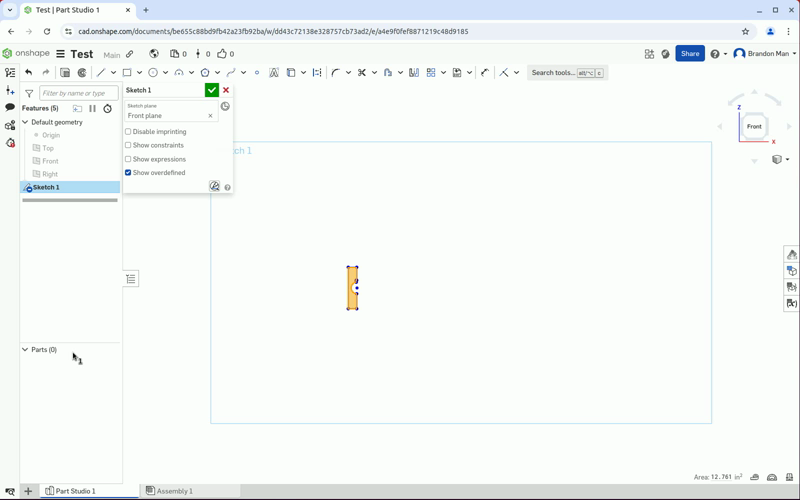
key(shift+e)
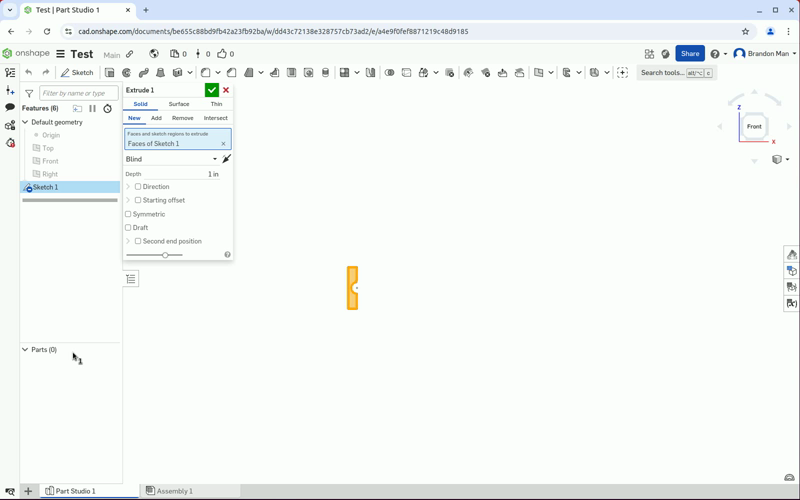
mouse_move(143, 106)
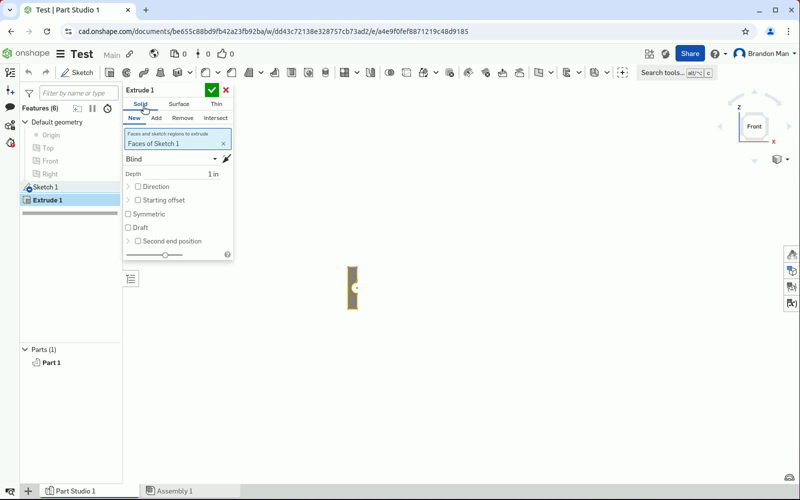
click(143, 106)
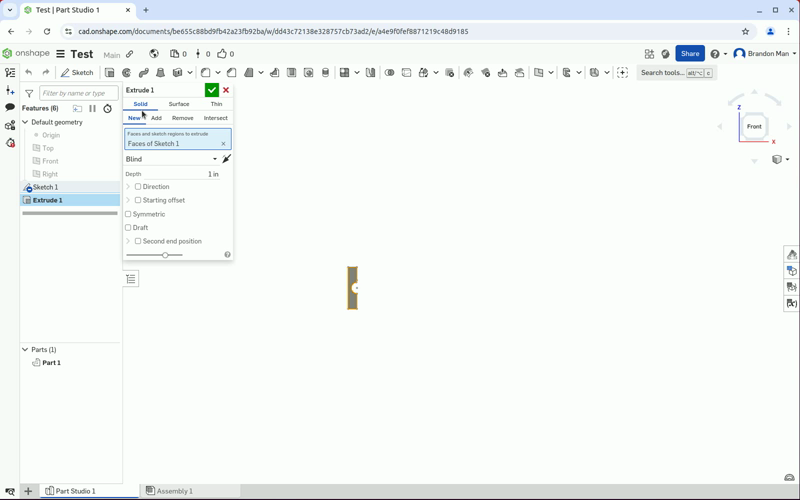
mouse_move(137, 120)
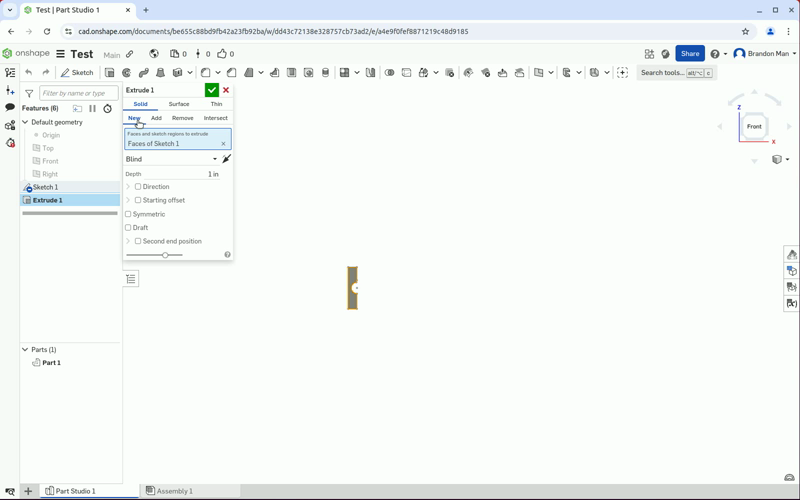
click(137, 120)
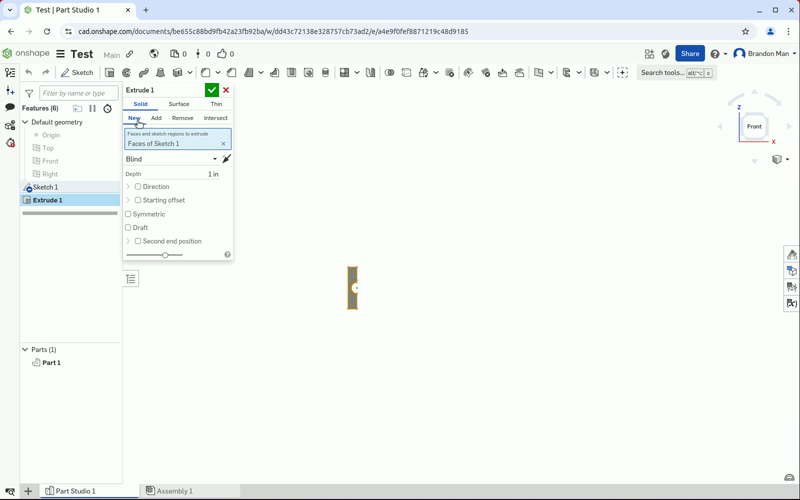
key(tab, 4)
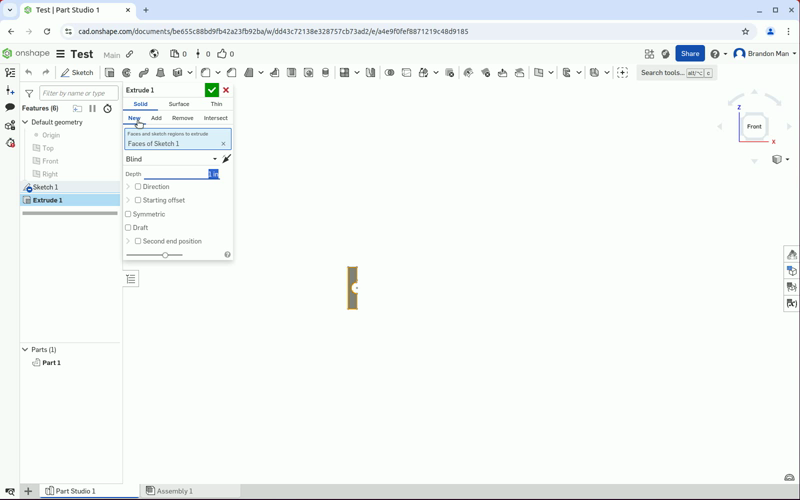
text(8.425)
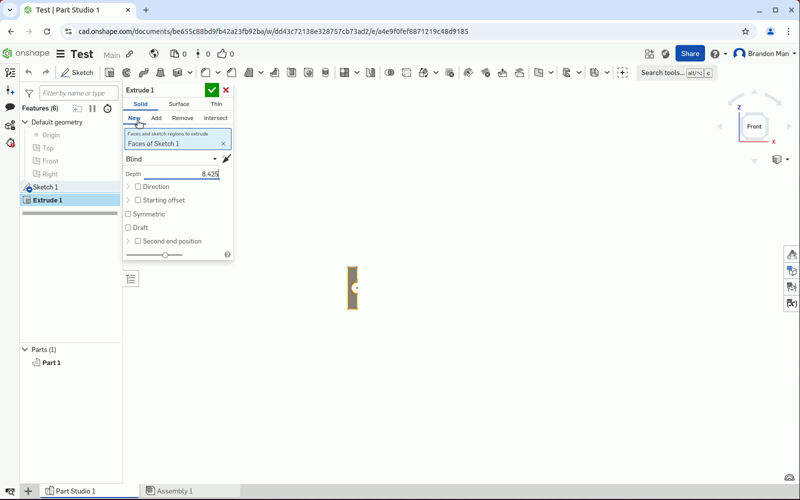
key(enter)
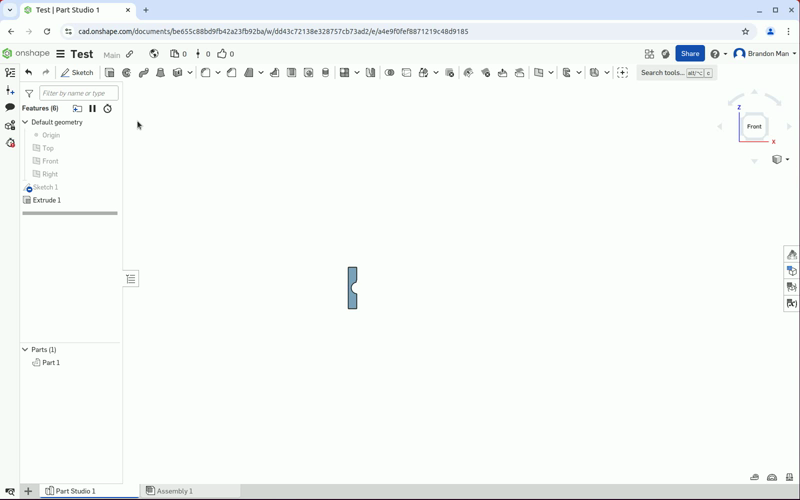
key(shift+h)
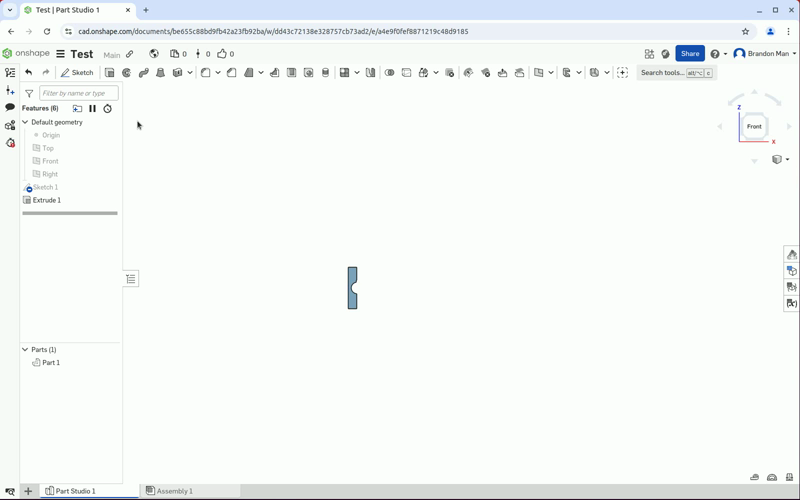
key(shift+h)
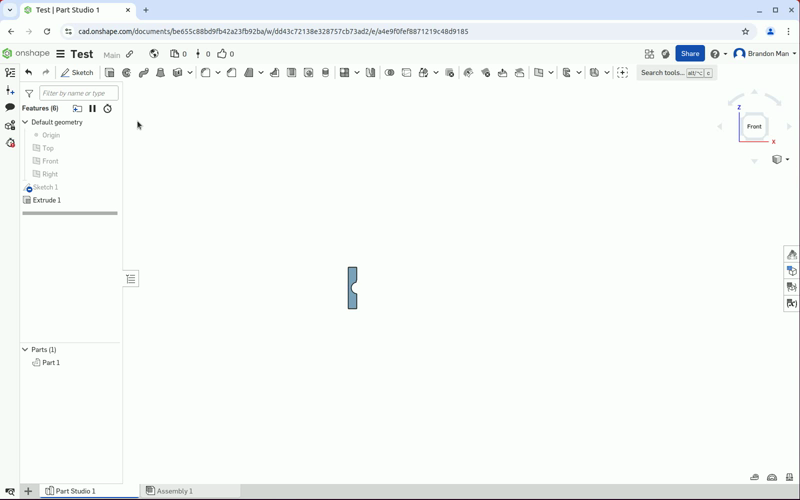
mouse_move(73, 189)
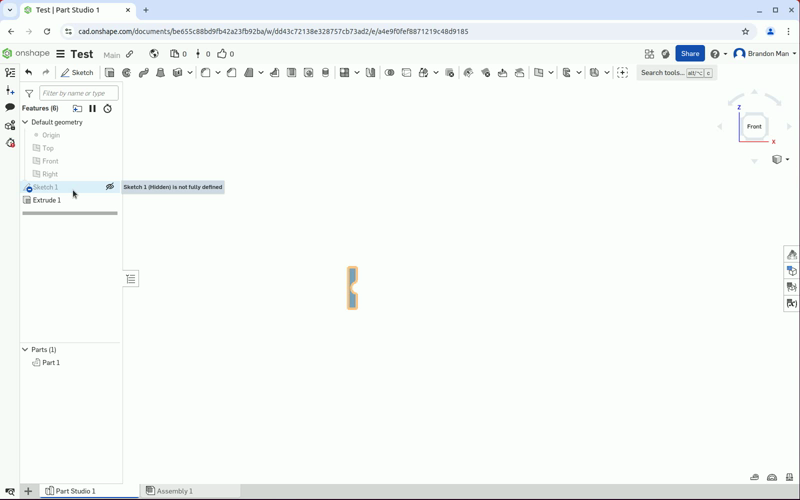
click(73, 189)
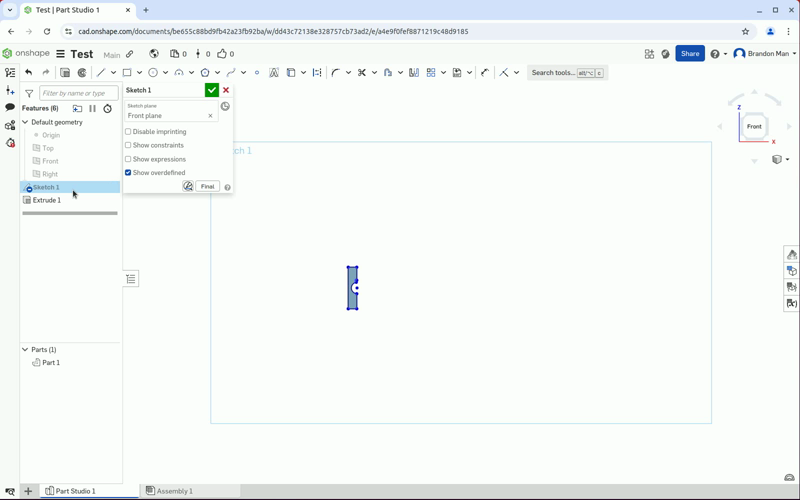
mouse_move(229, 92)
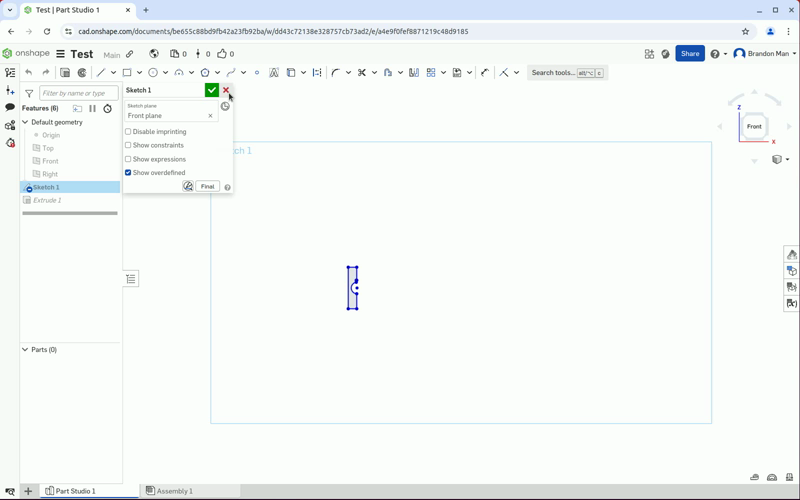
click(229, 92)
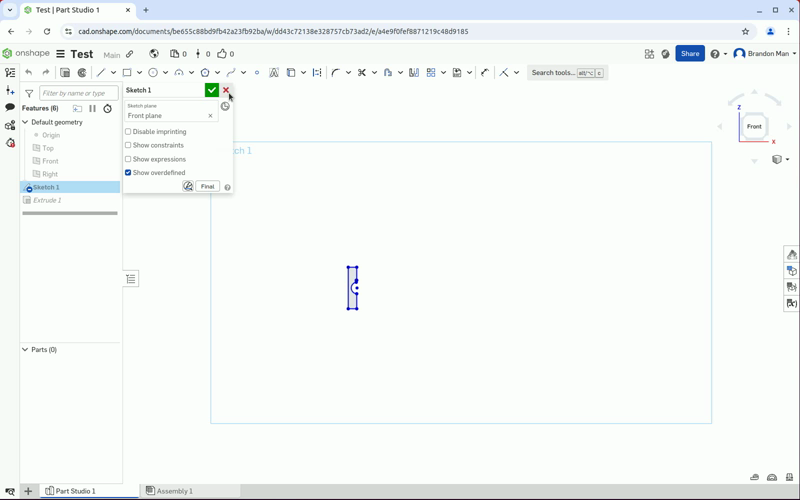
key(shift+s)
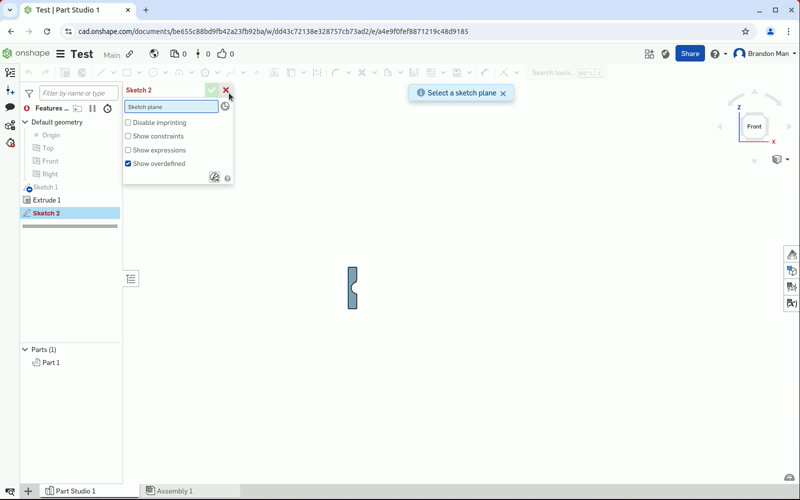
mouse_move(73, 163)
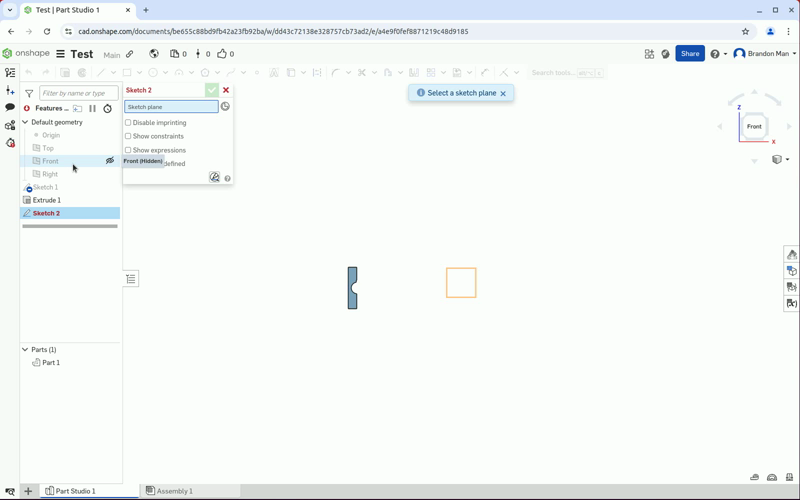
click(73, 163)
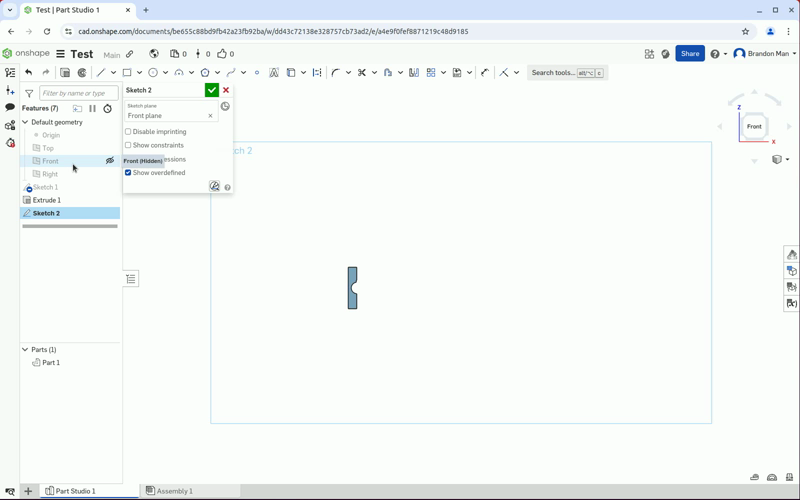
mouse_move(73, 352)
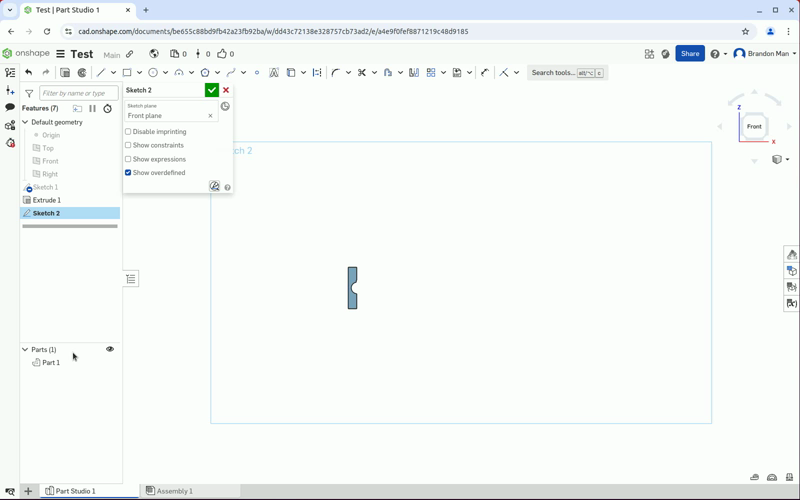
key(y)
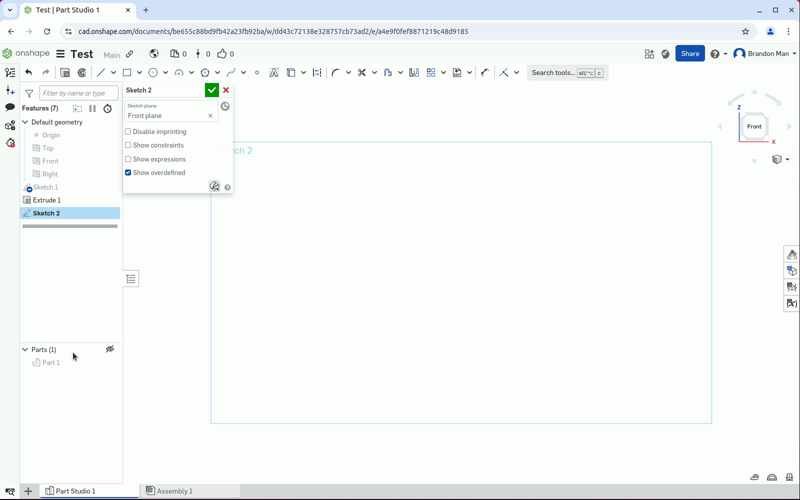
key(l)
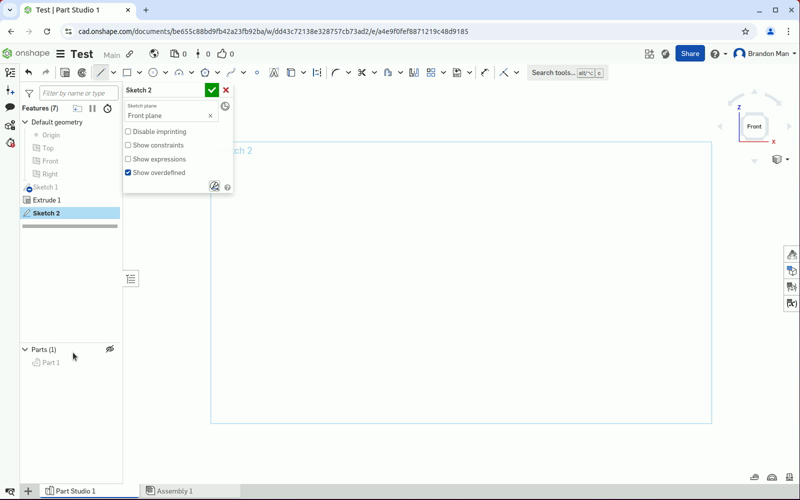
key_down(shift)
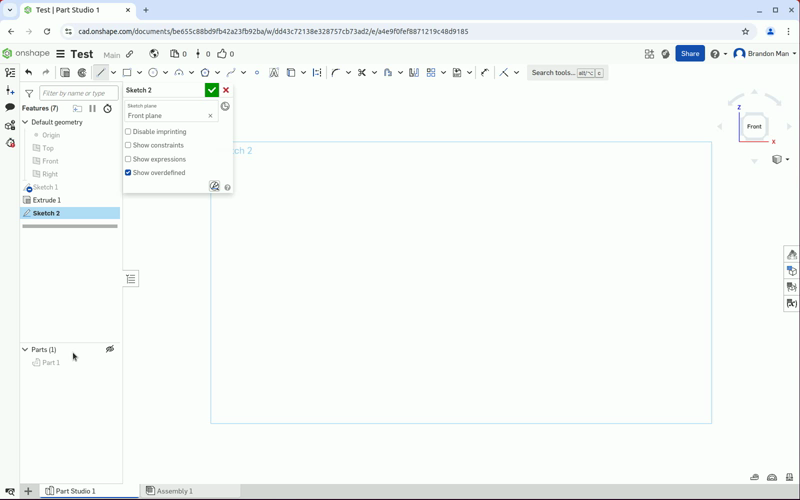
mouse_move(356, 308)
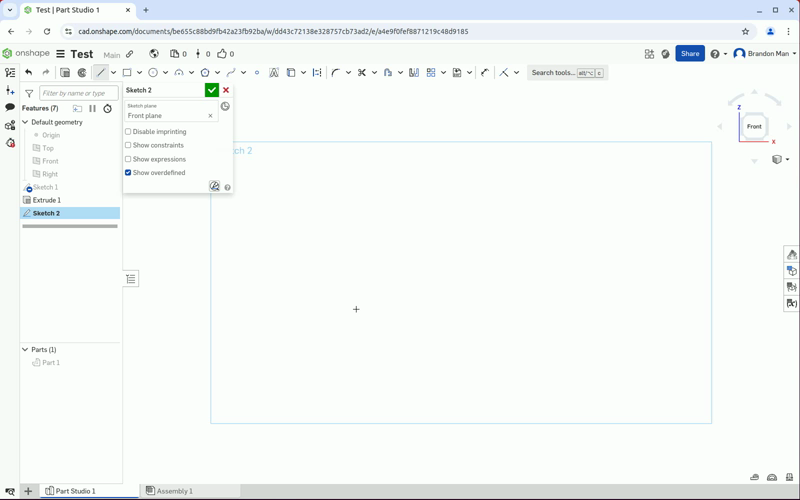
click(356, 308)
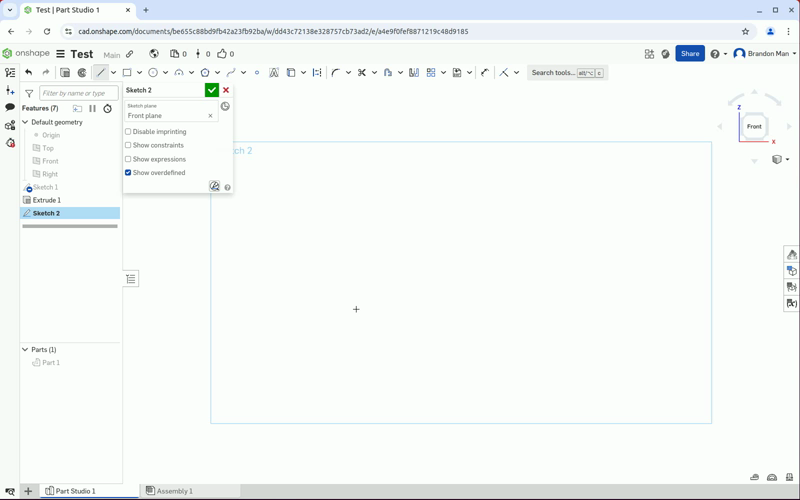
key_up(shift)
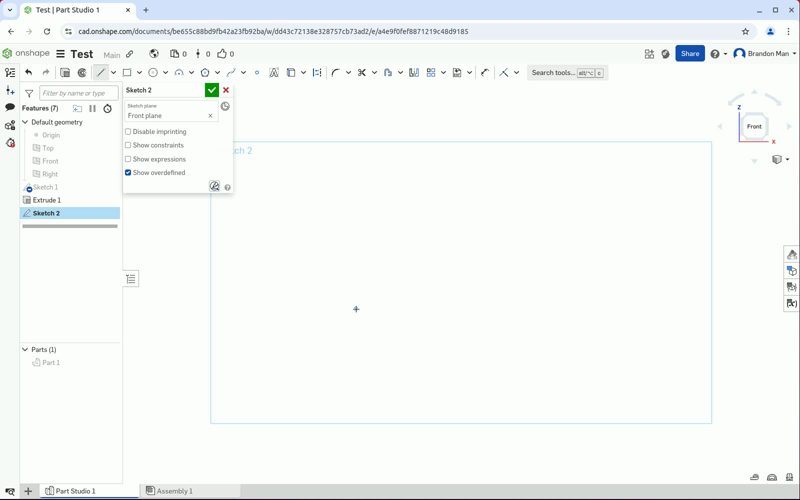
key_down(shift)
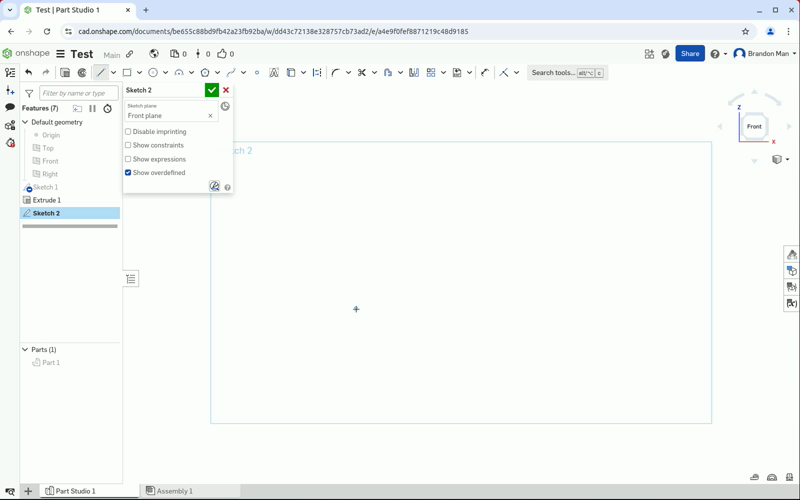
mouse_move(386, 308)
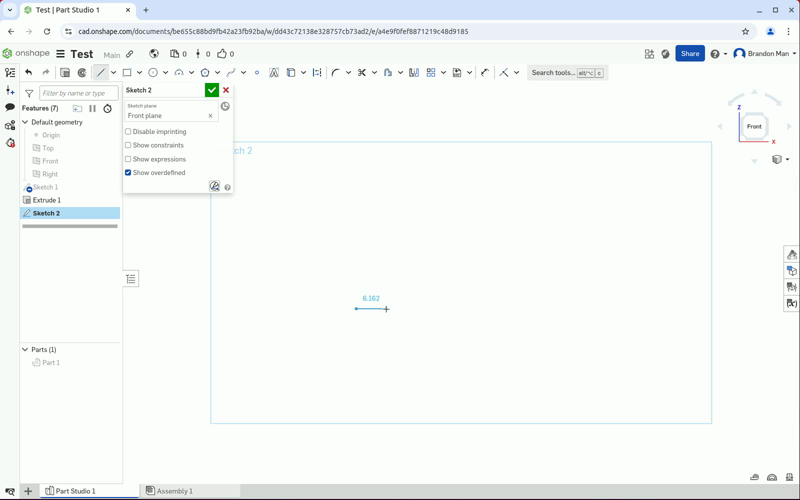
mouse_move(365, 308)
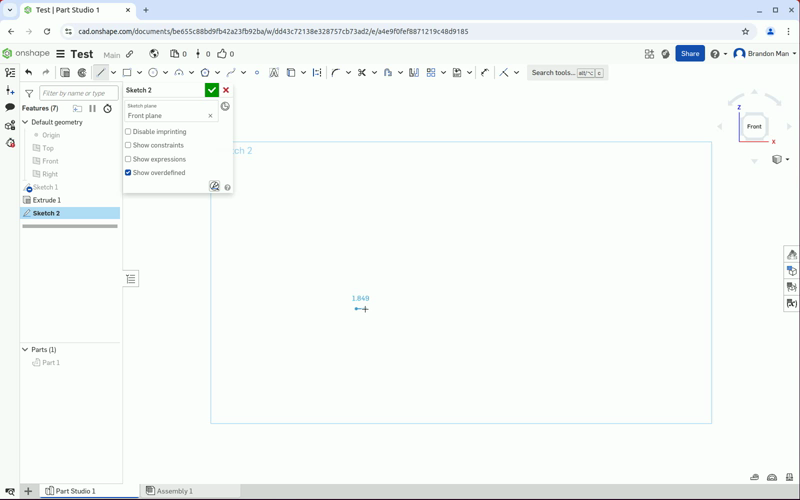
click(365, 308)
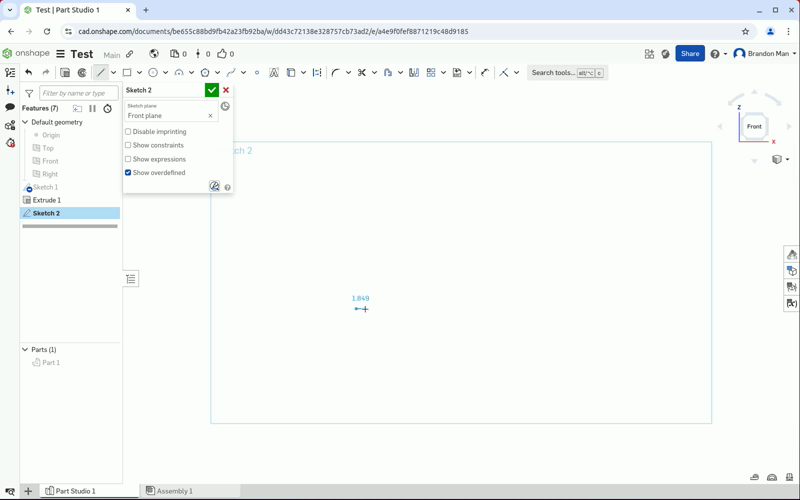
key_up(shift)
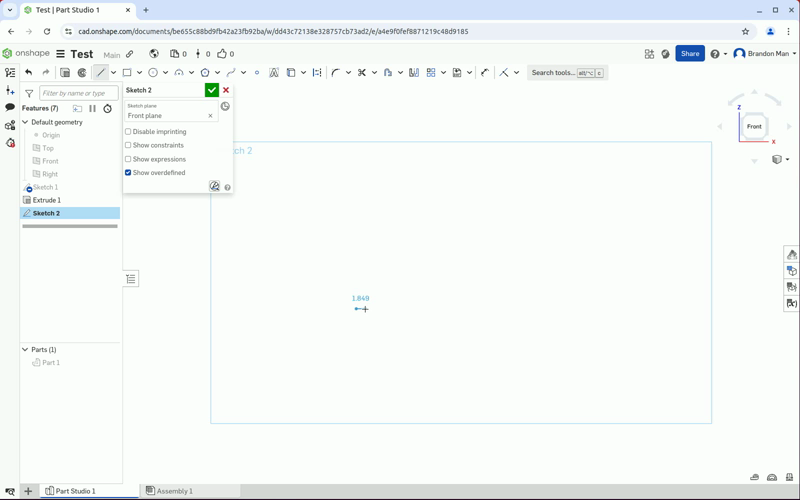
key_down(shift)
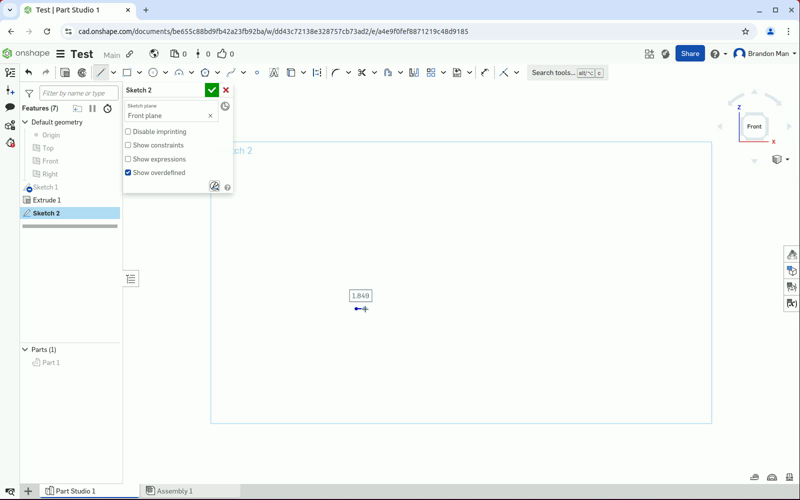
mouse_move(395, 308)
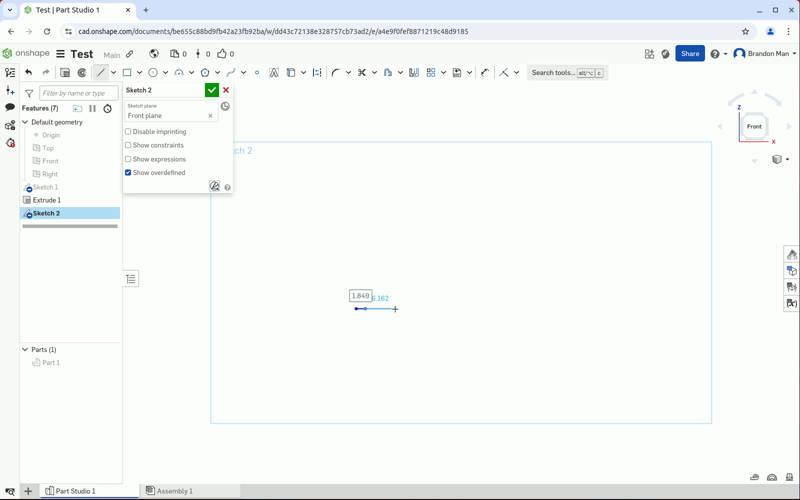
mouse_move(365, 267)
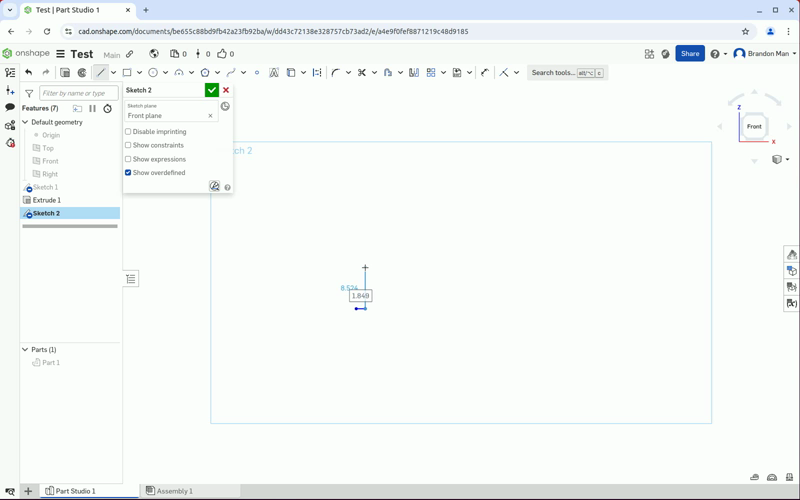
click(365, 267)
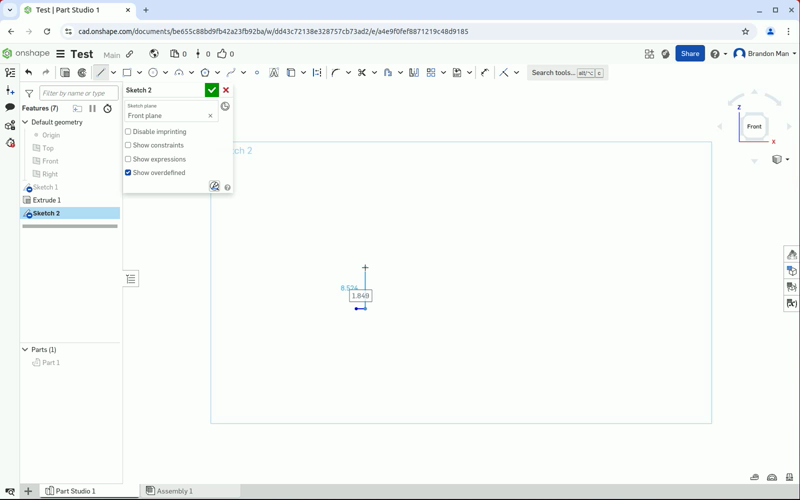
key_up(shift)
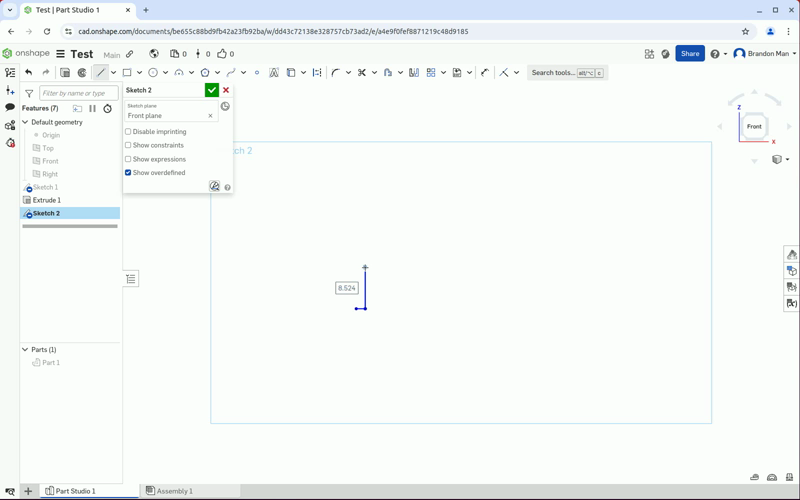
key_down(shift)
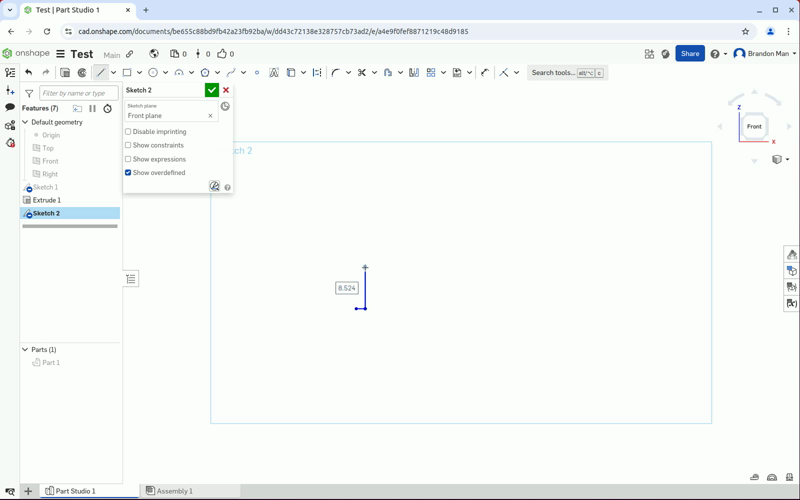
mouse_move(395, 267)
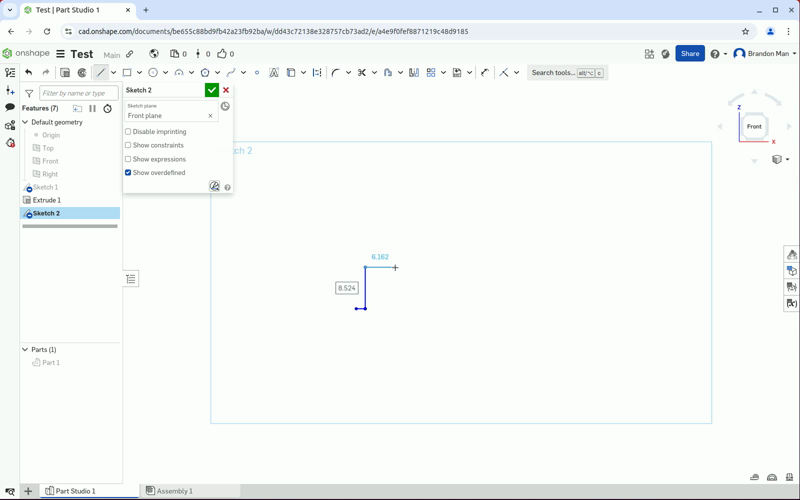
mouse_move(356, 267)
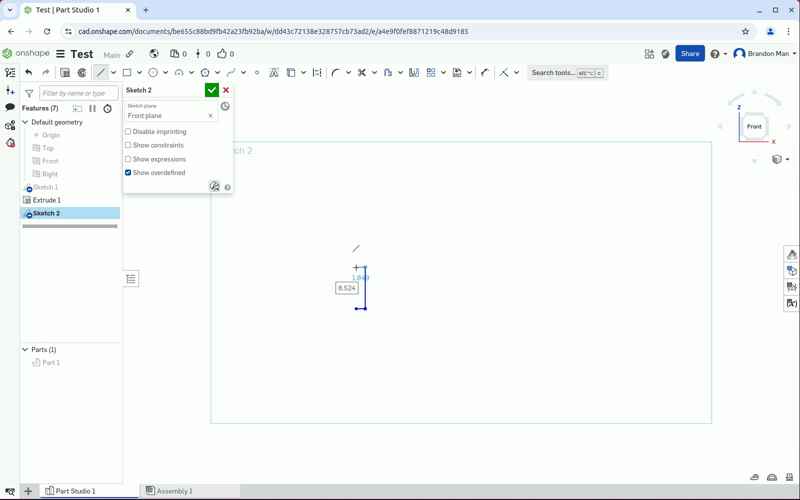
click(356, 267)
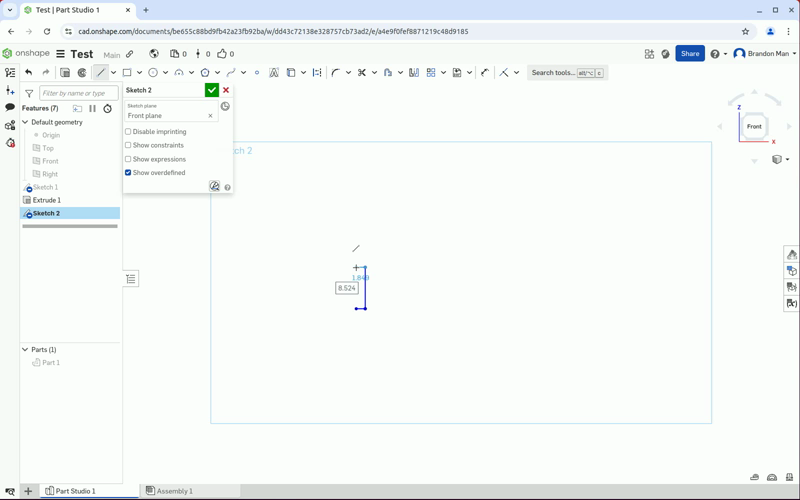
key_up(shift)
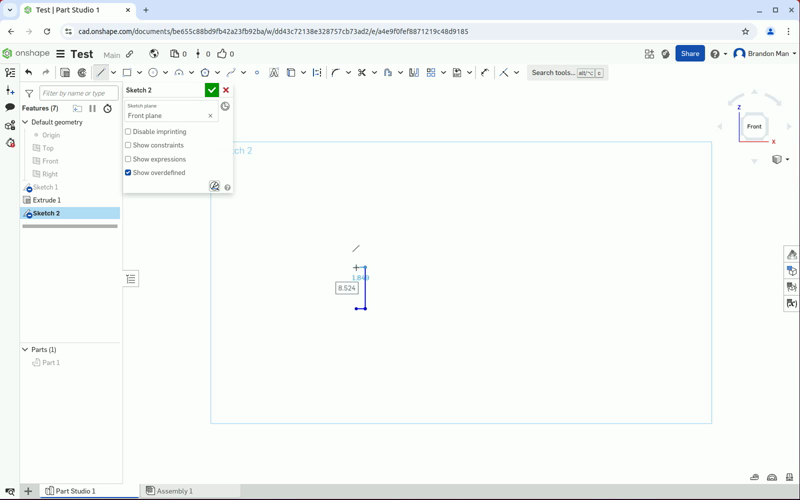
key_down(shift)
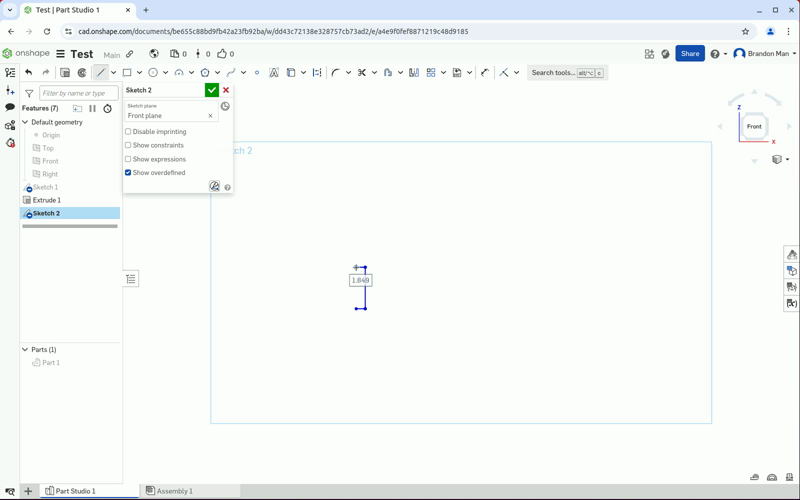
mouse_move(386, 267)
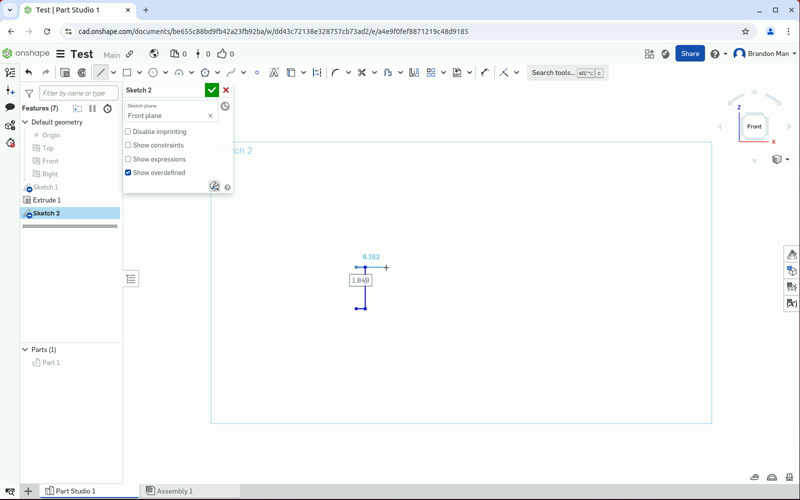
mouse_move(356, 280)
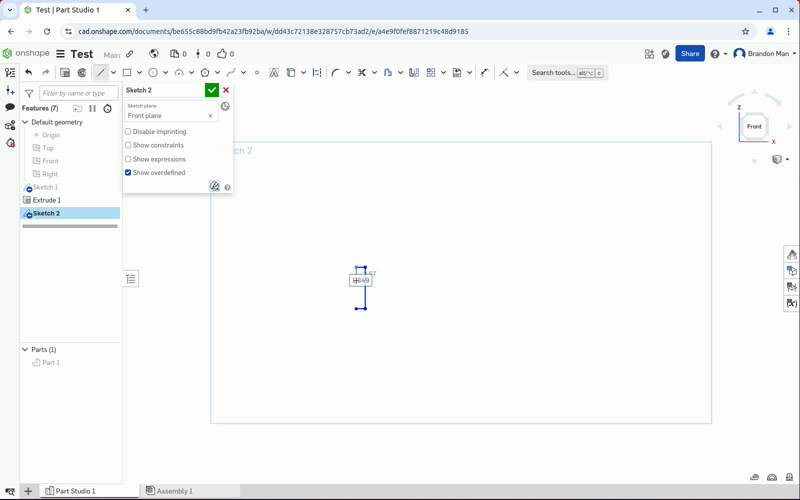
click(356, 280)
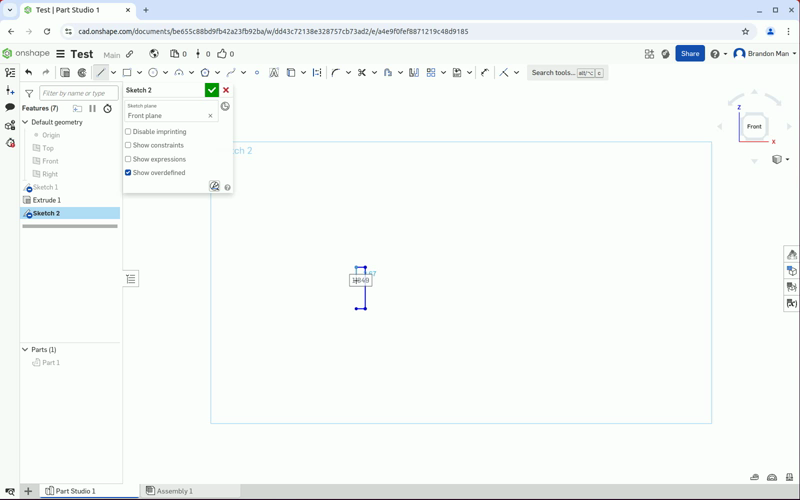
key_up(shift)
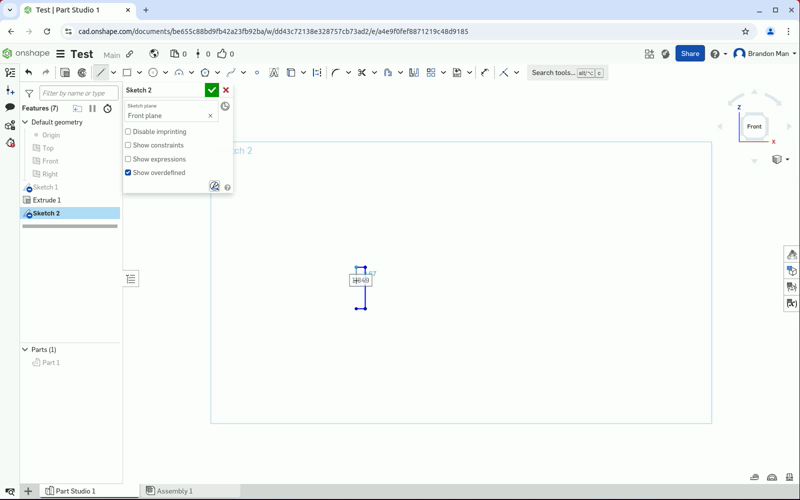
key_down(shift)
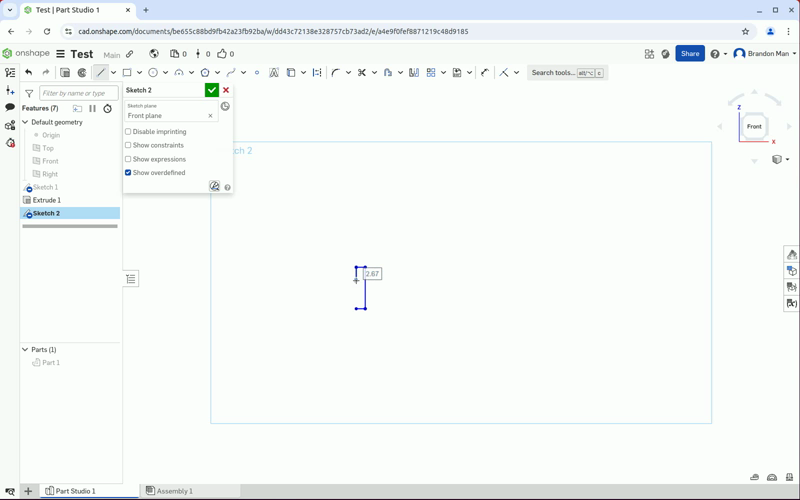
mouse_move(386, 280)
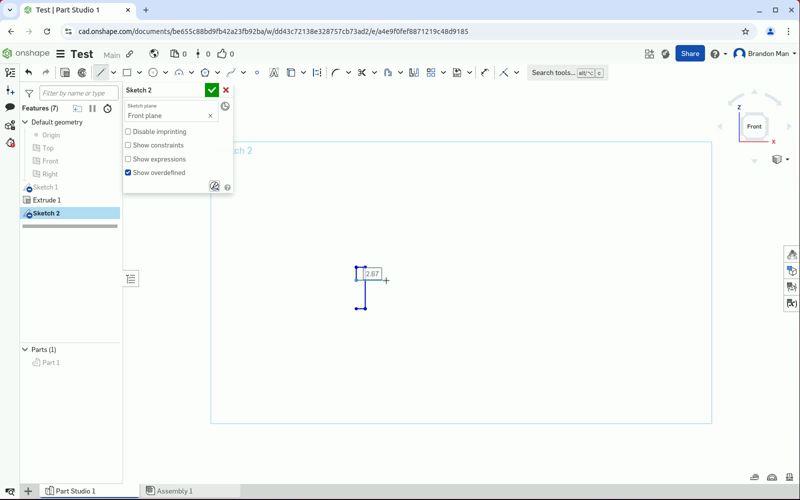
mouse_move(357, 280)
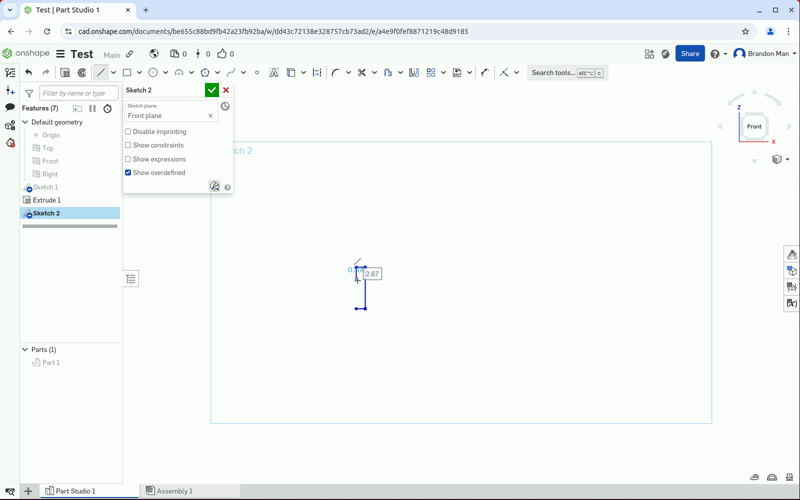
scroll(6)
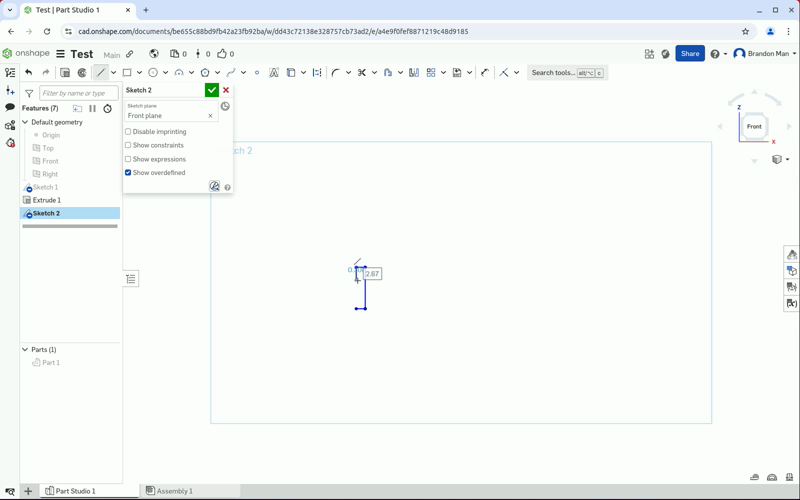
scroll(6)
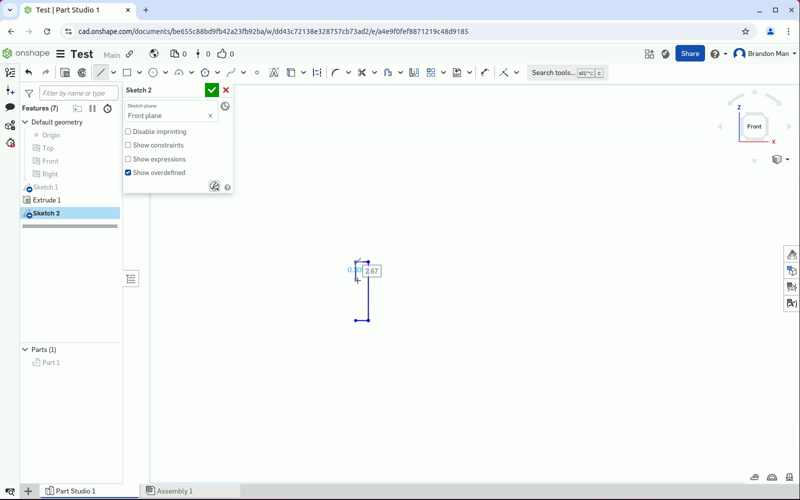
scroll(6)
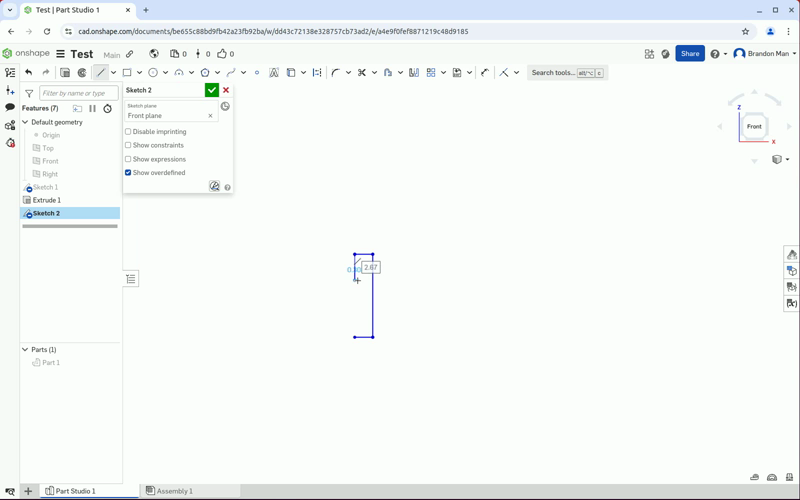
scroll(6)
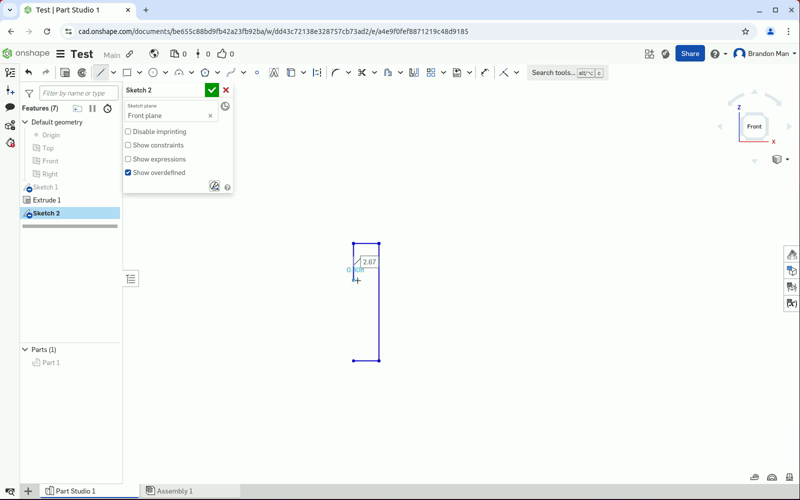
scroll(6)
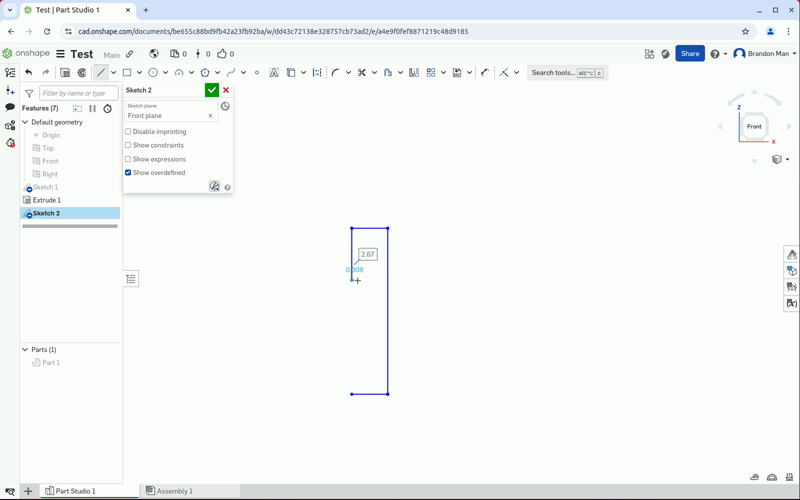
scroll(6)
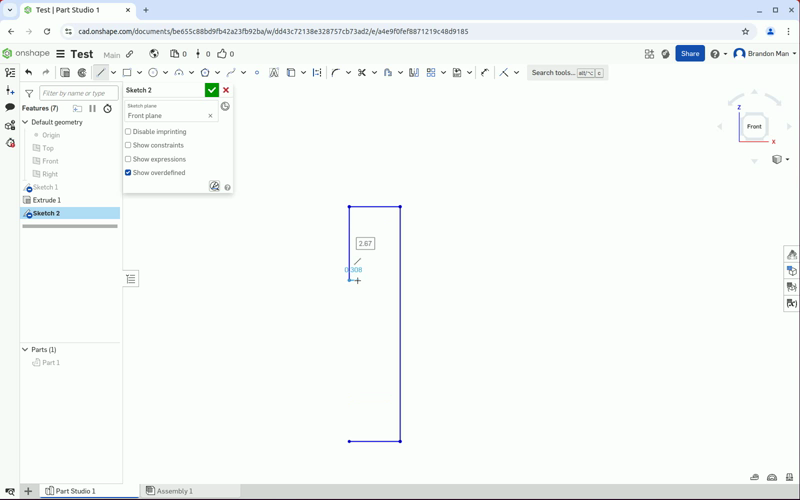
scroll(6)
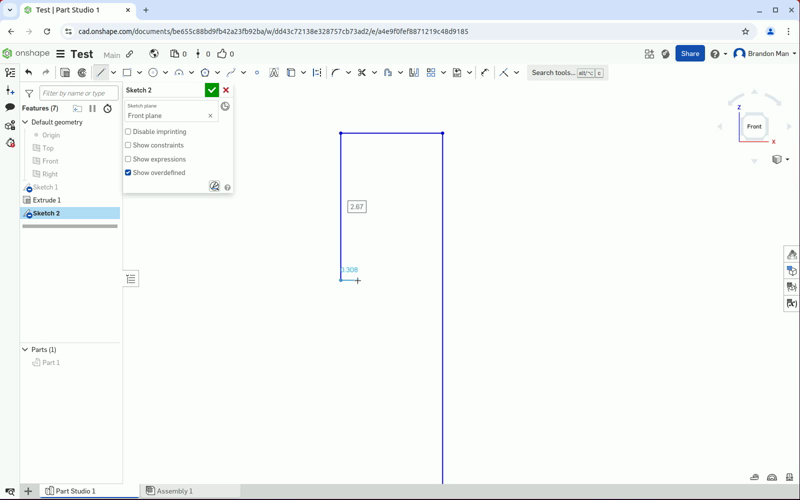
click(357, 280)
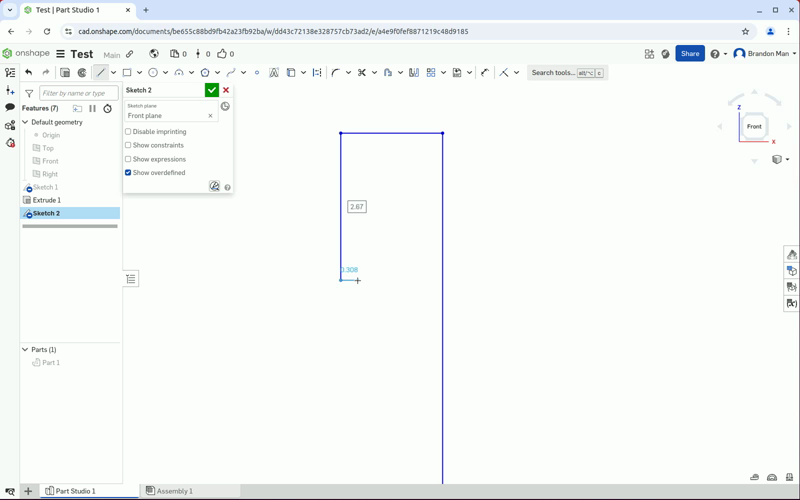
scroll(-6)
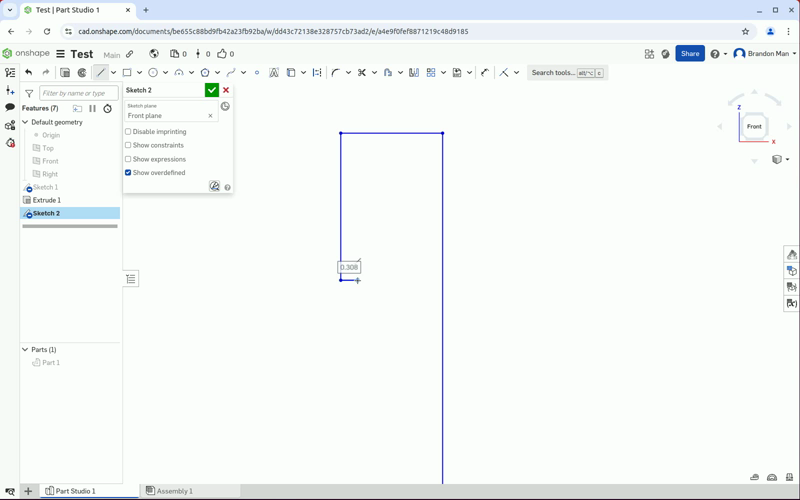
scroll(-6)
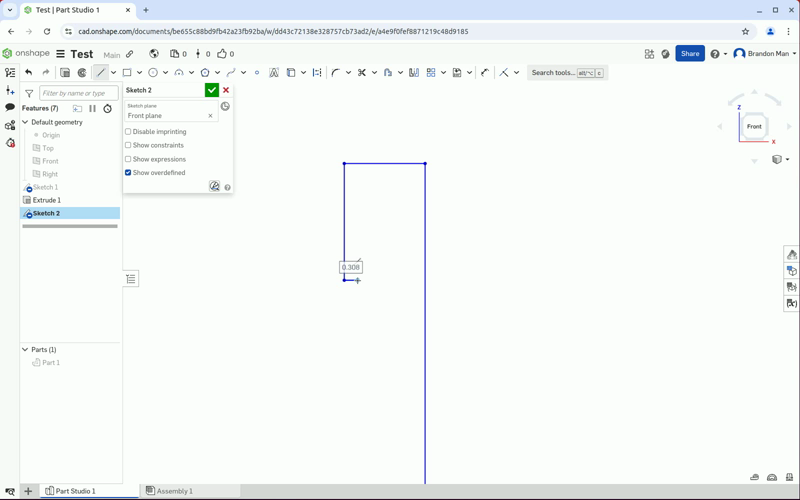
scroll(-6)
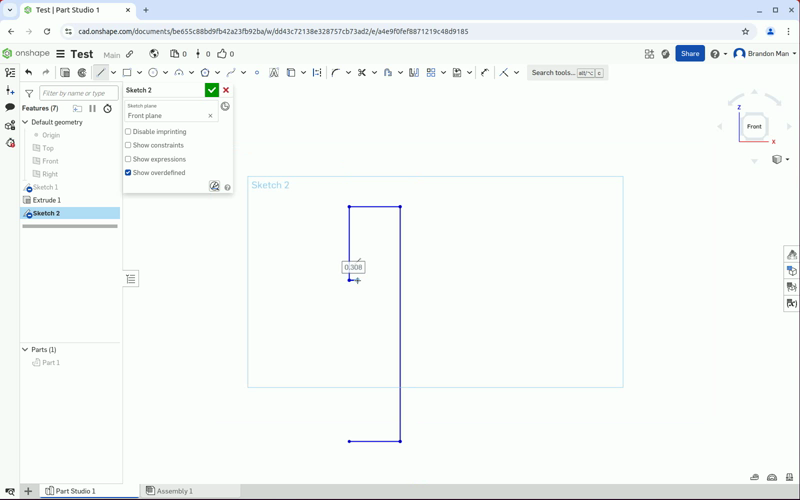
scroll(-6)
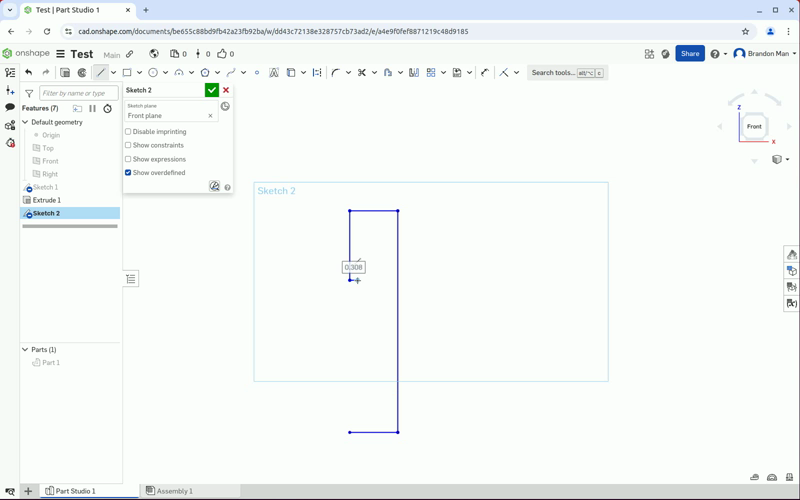
scroll(-6)
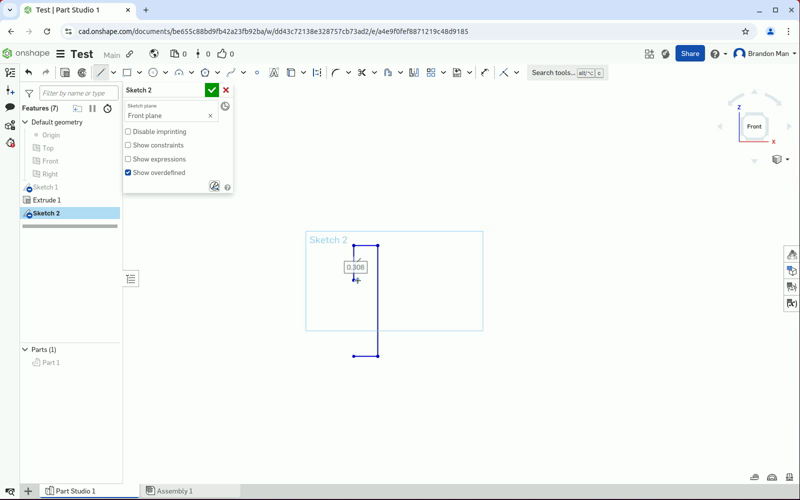
scroll(-6)
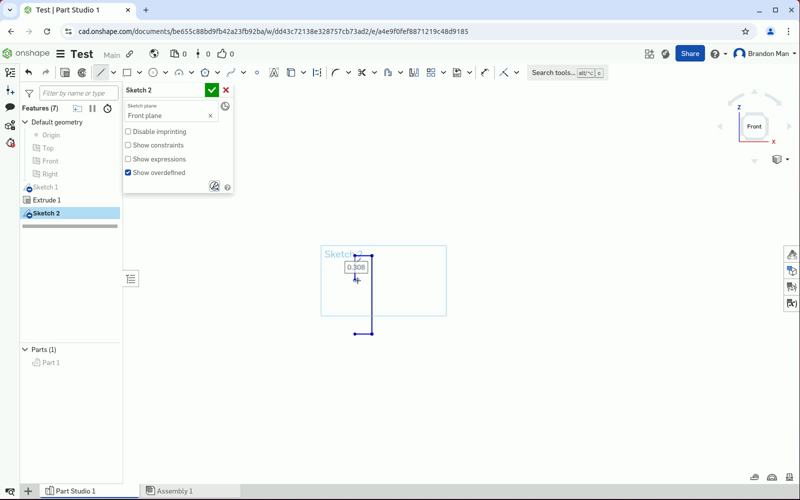
scroll(-6)
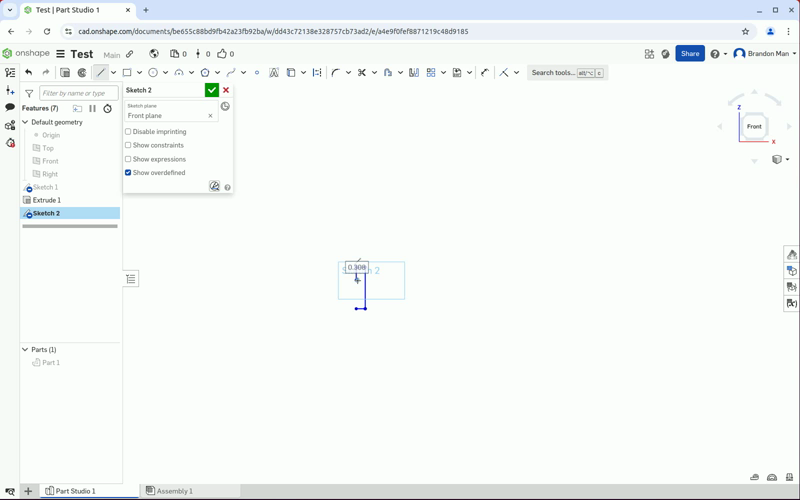
key_up(shift)
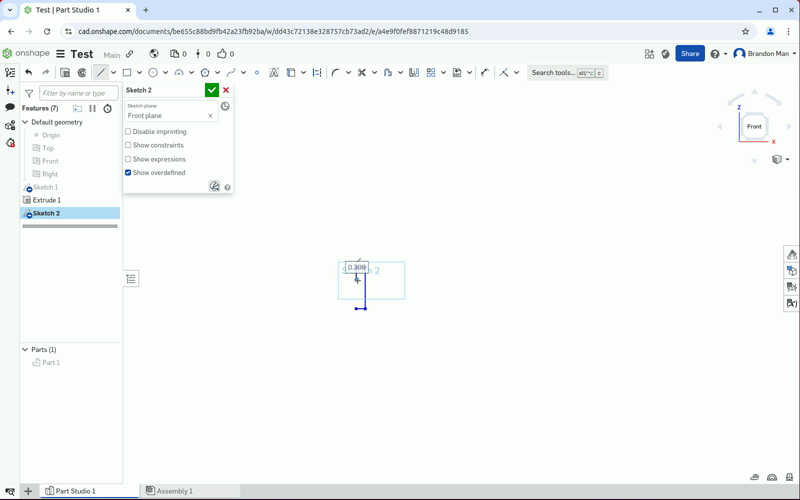
key_down(shift)
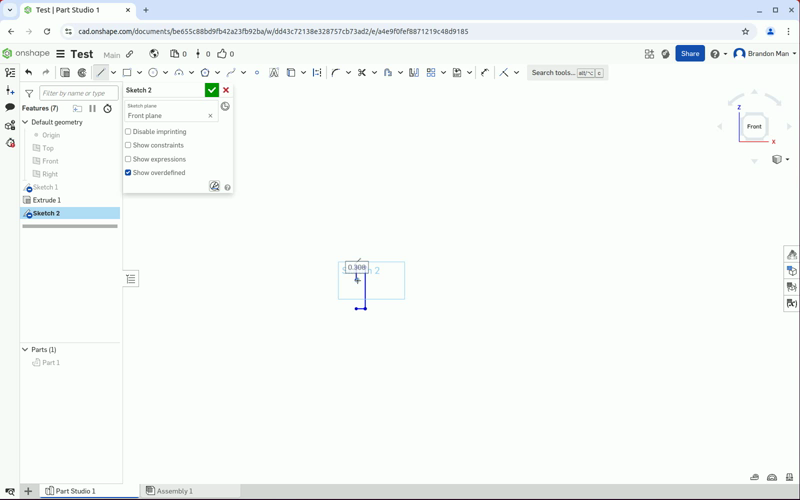
mouse_move(387, 280)
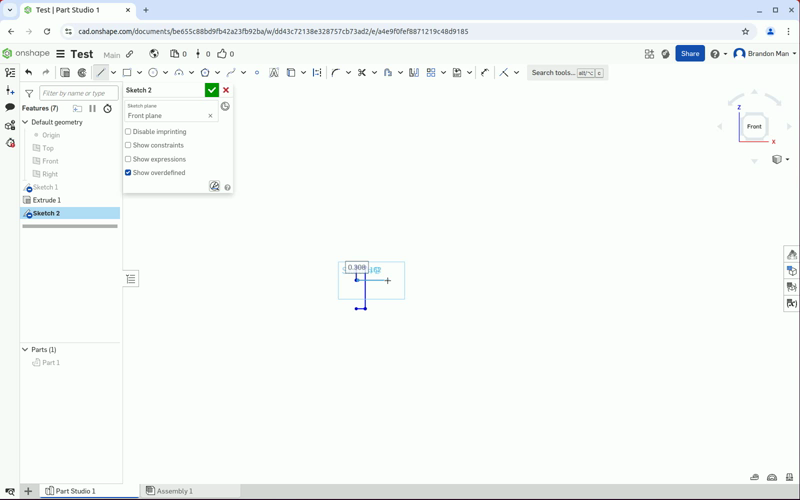
mouse_move(357, 282)
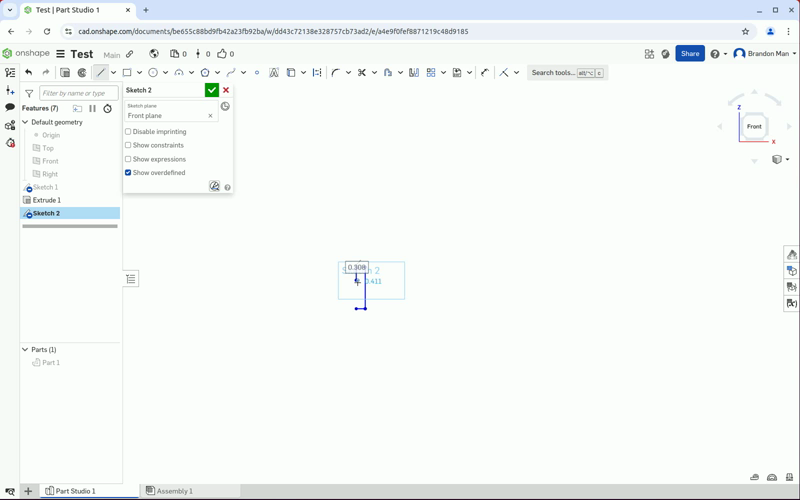
scroll(6)
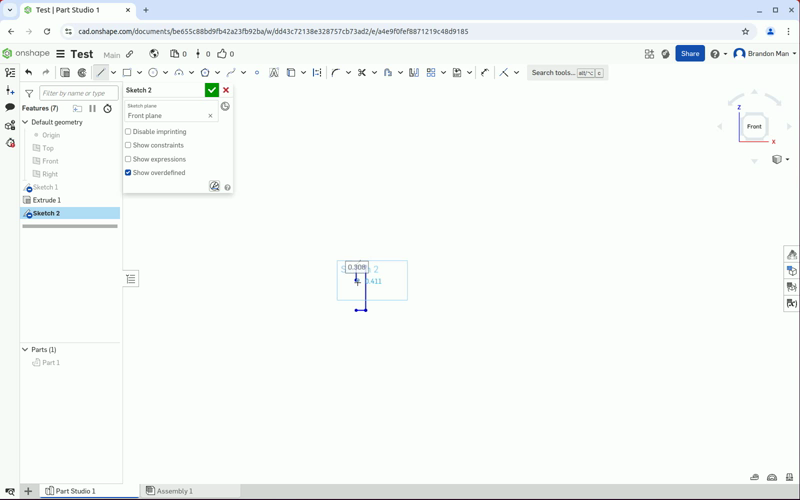
scroll(6)
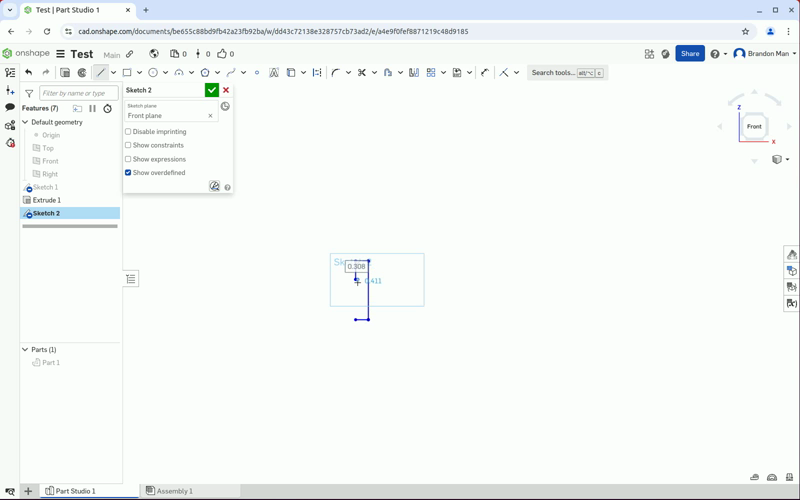
scroll(6)
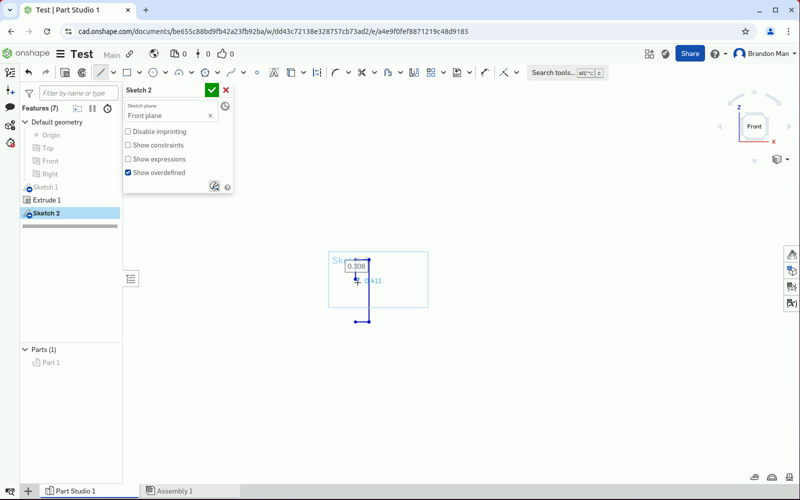
scroll(6)
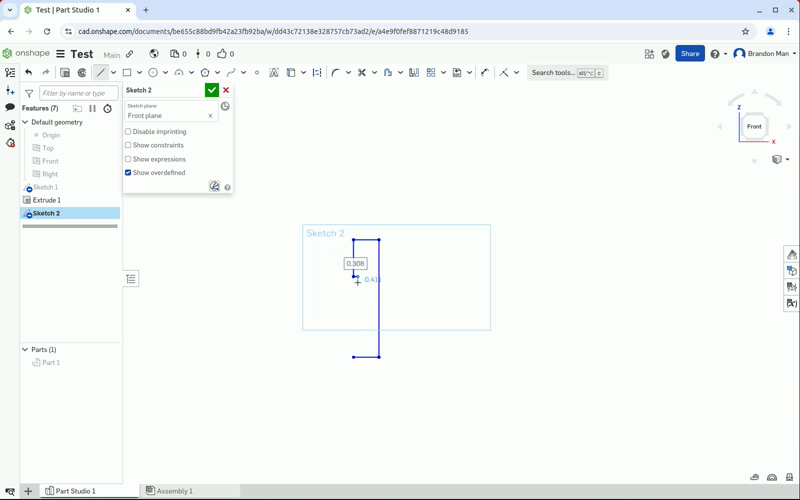
scroll(6)
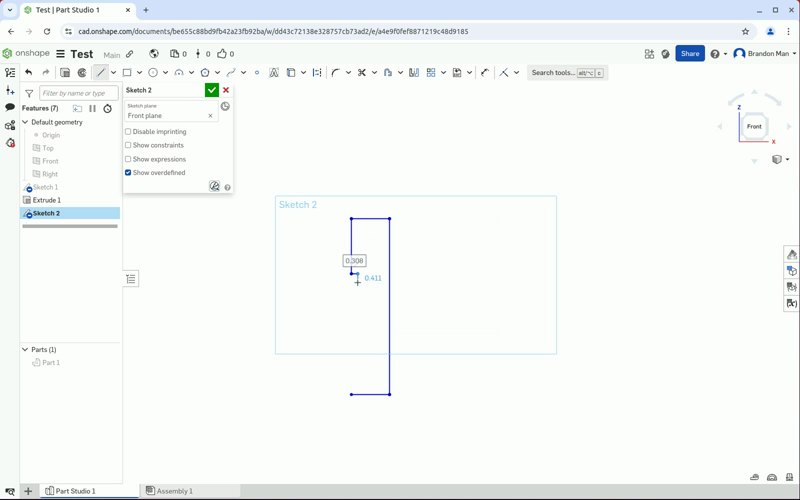
scroll(6)
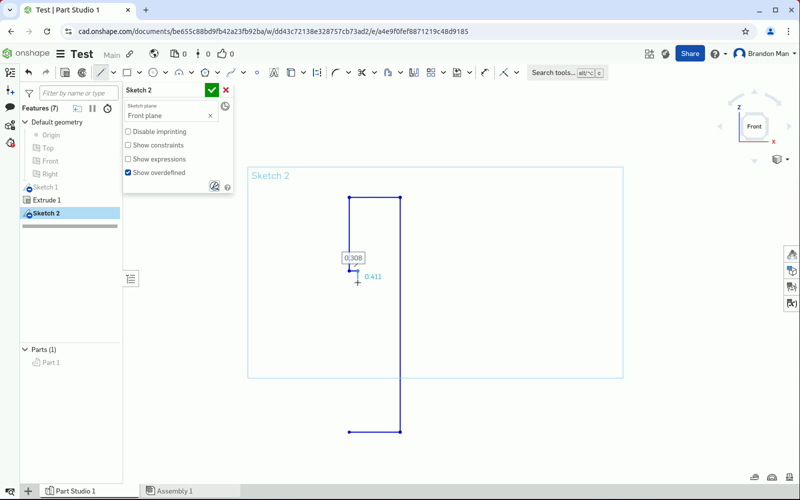
scroll(6)
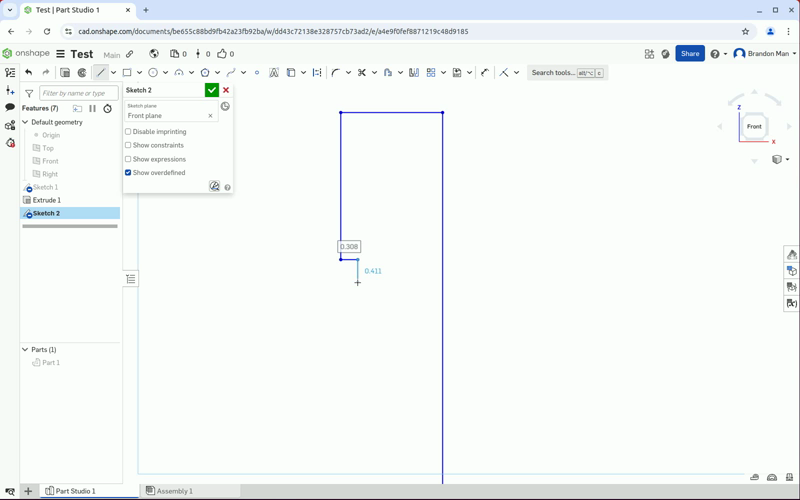
click(357, 282)
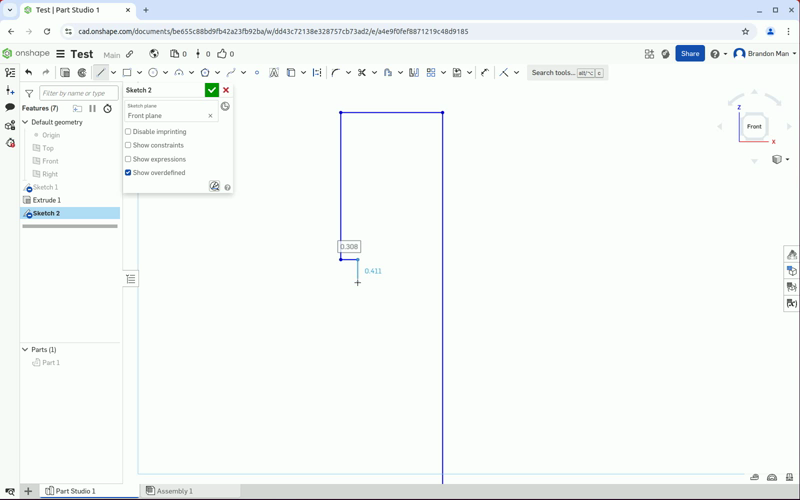
scroll(-6)
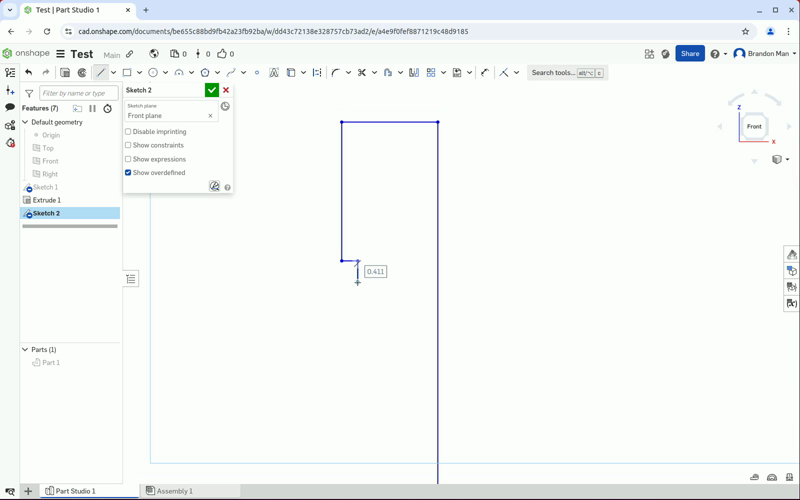
scroll(-6)
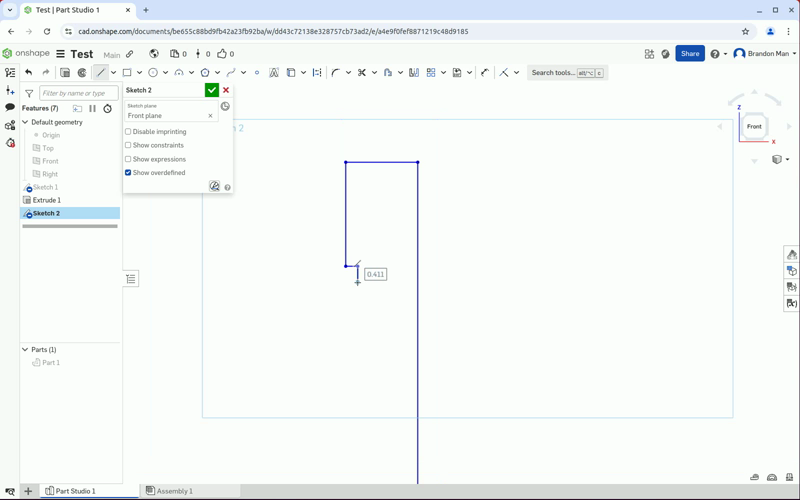
scroll(-6)
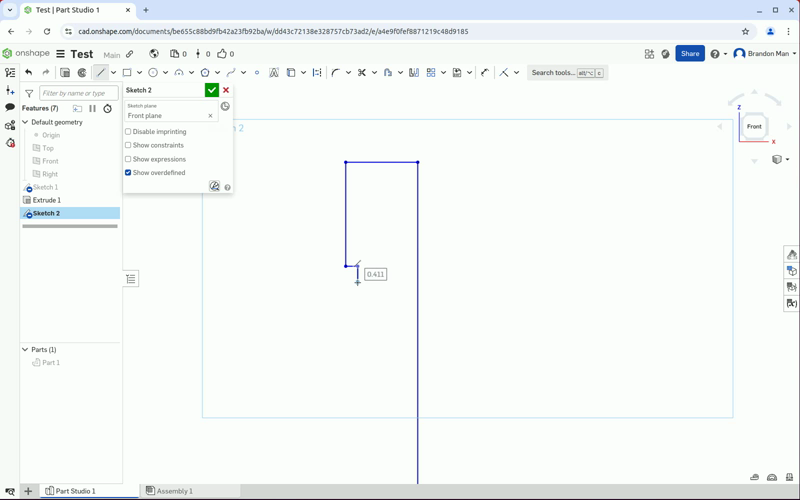
scroll(-6)
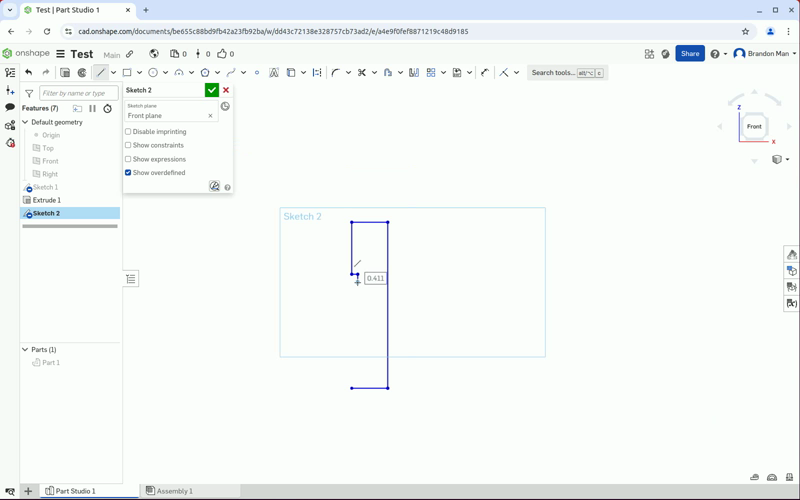
scroll(-6)
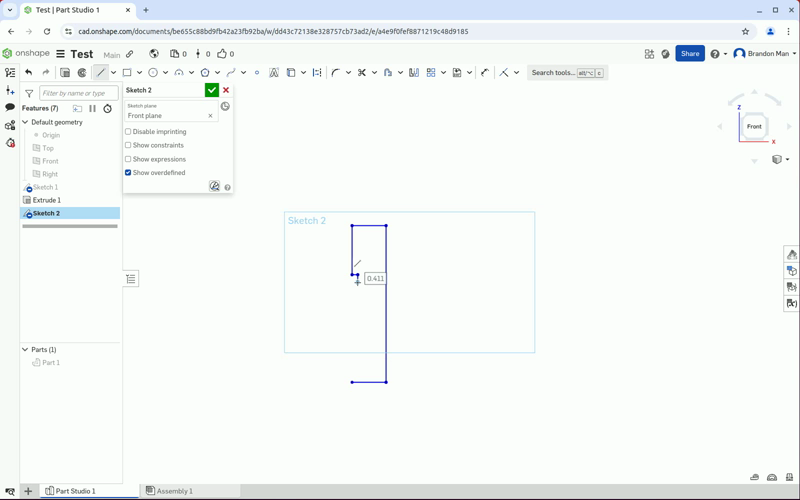
scroll(-6)
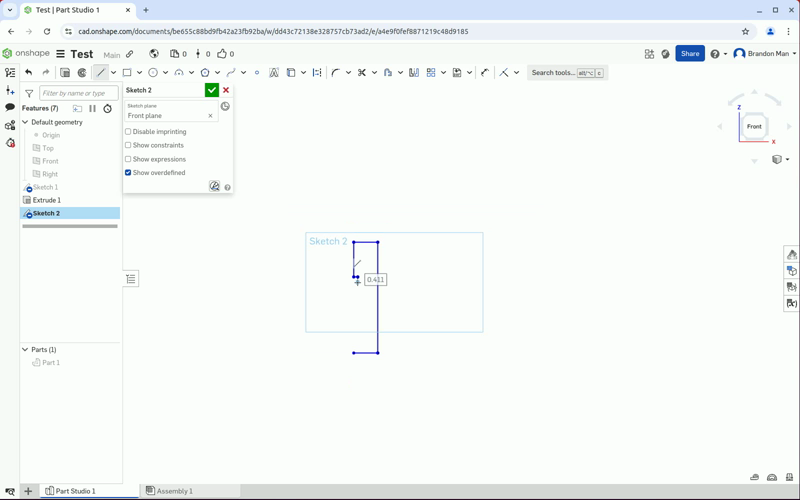
scroll(-6)
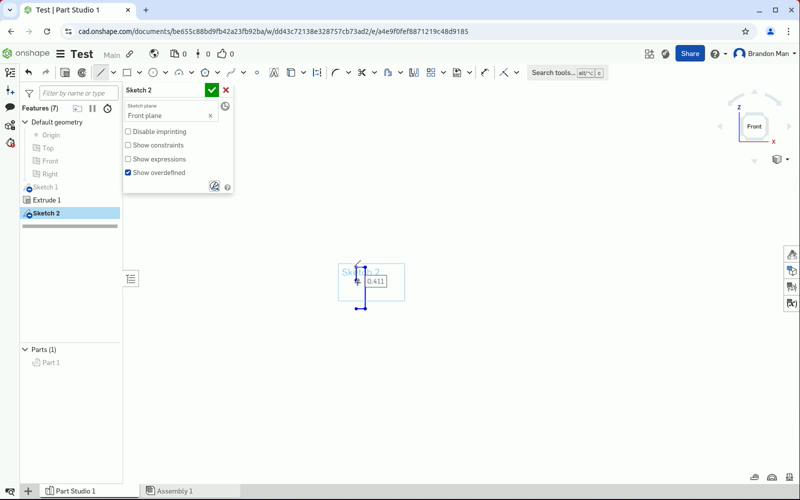
key_up(shift)
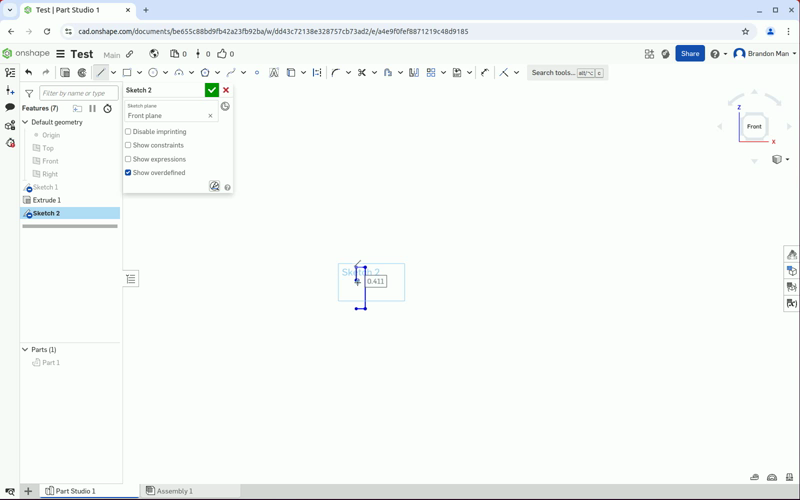
key(esc)
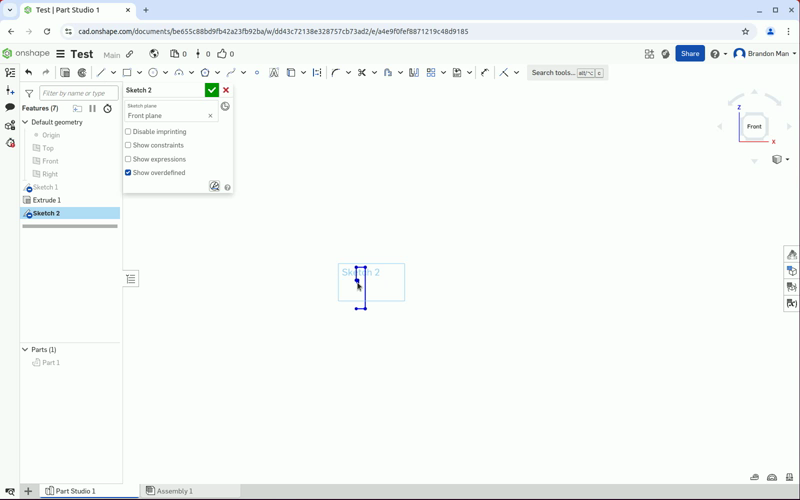
key(a)
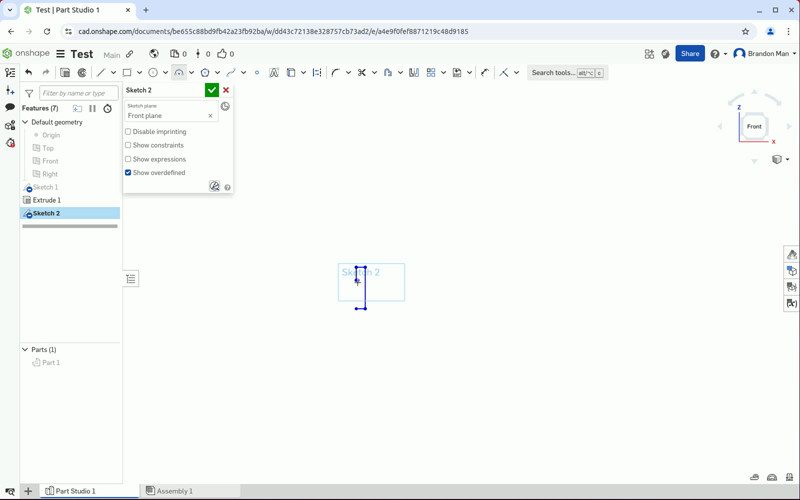
mouse_move(357, 282)
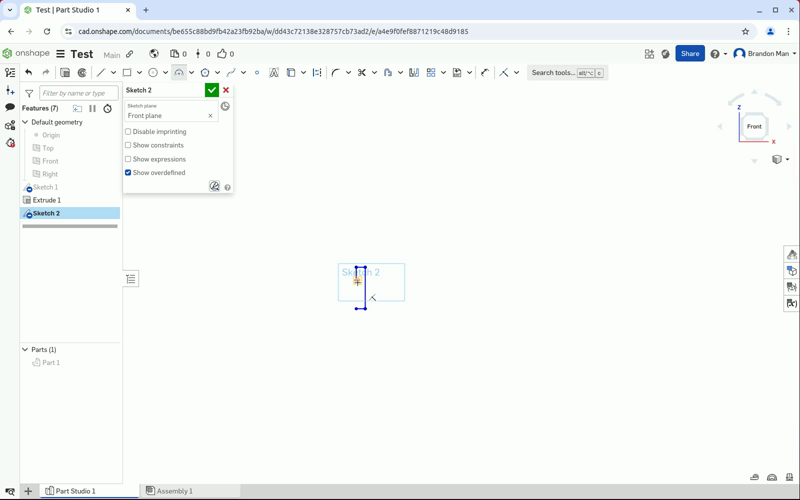
scroll(6)
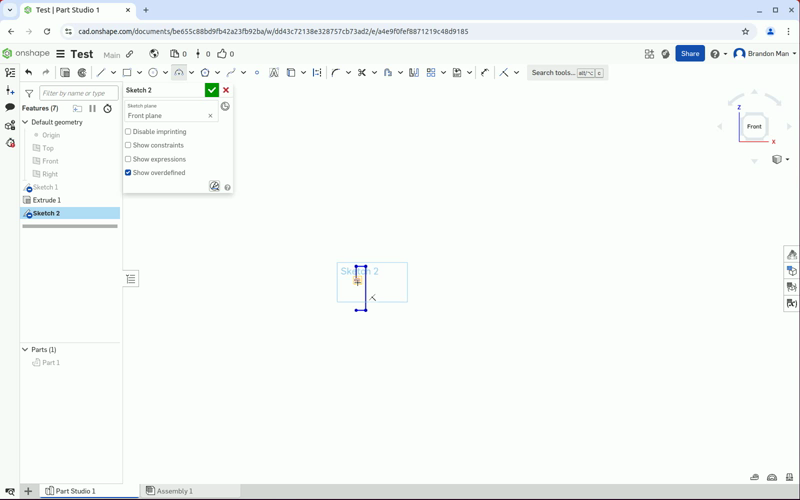
scroll(6)
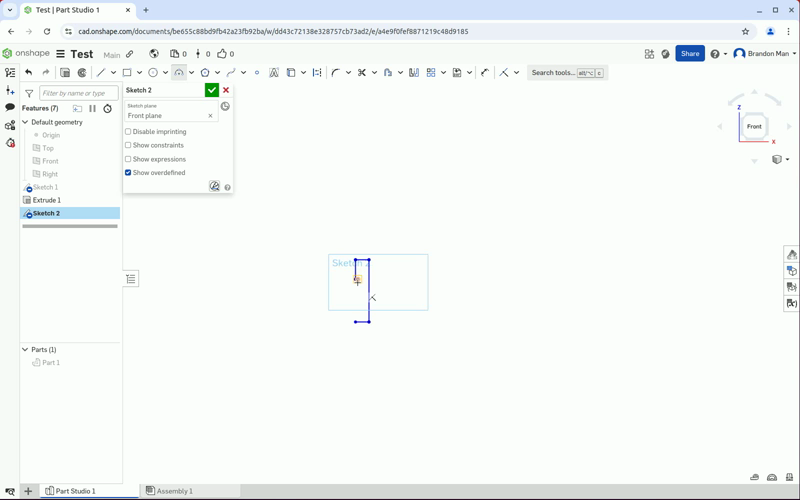
scroll(6)
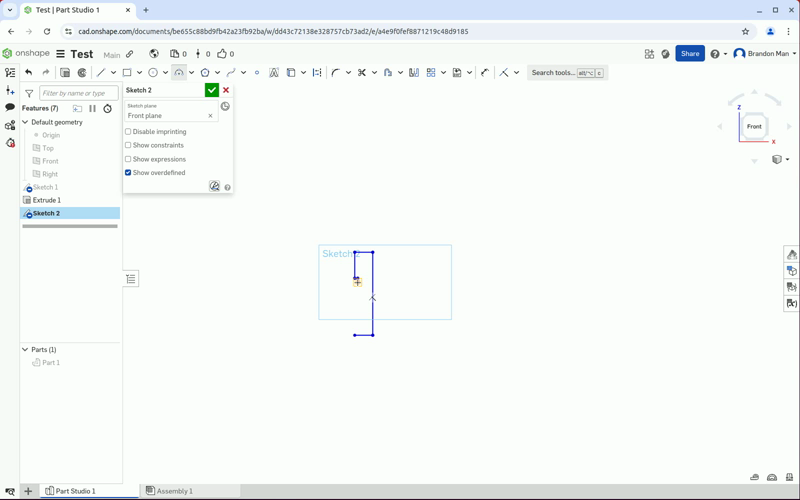
scroll(6)
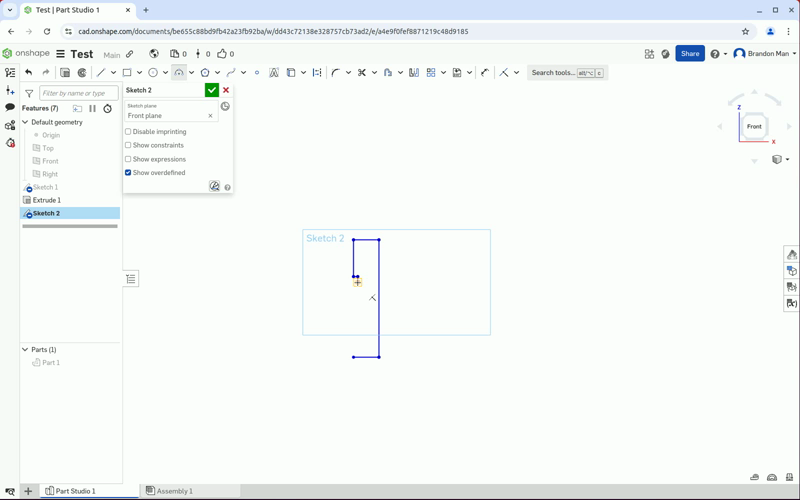
scroll(6)
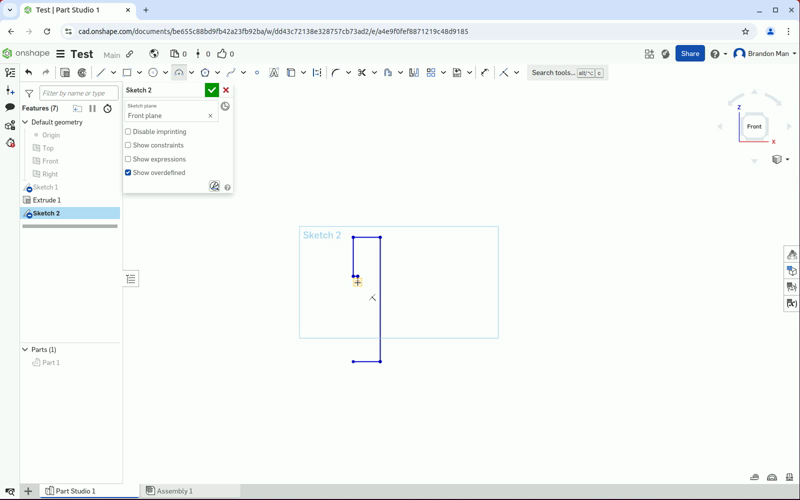
scroll(6)
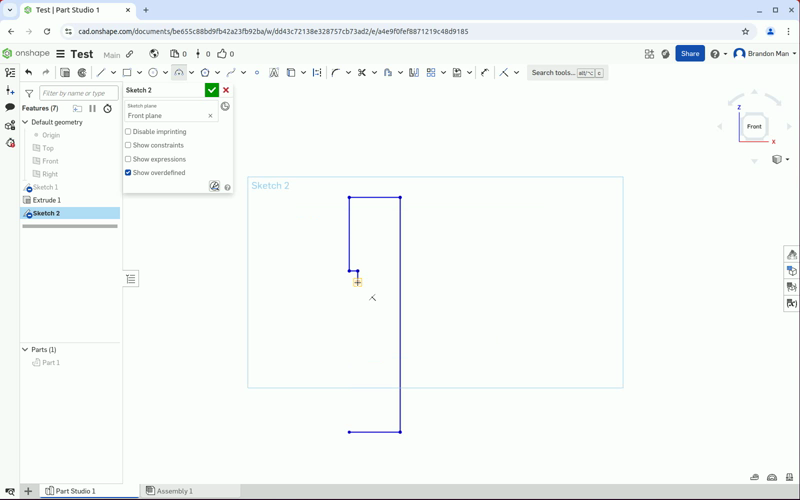
scroll(6)
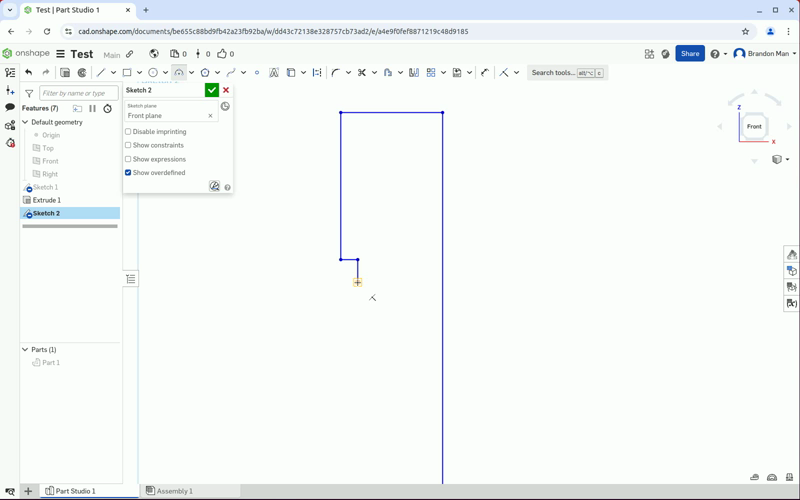
click(357, 282)
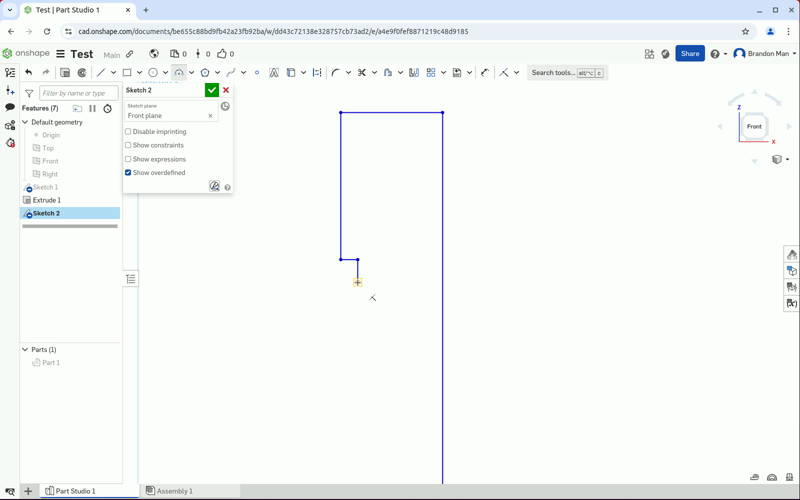
scroll(-6)
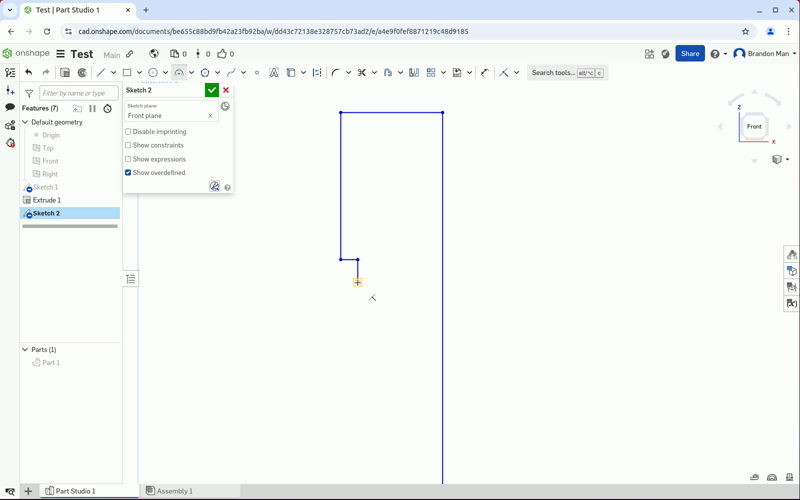
scroll(-6)
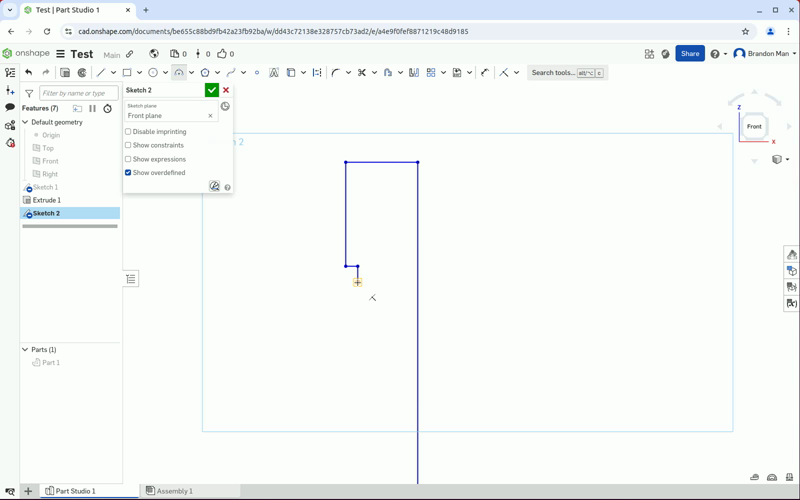
scroll(-6)
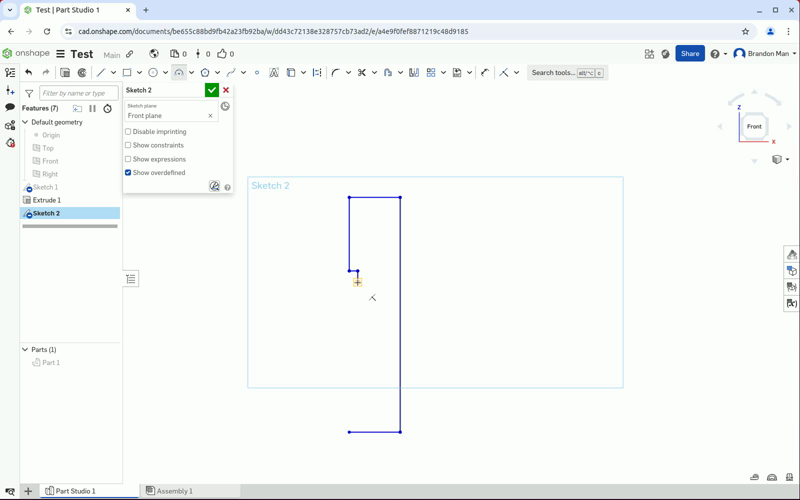
scroll(-6)
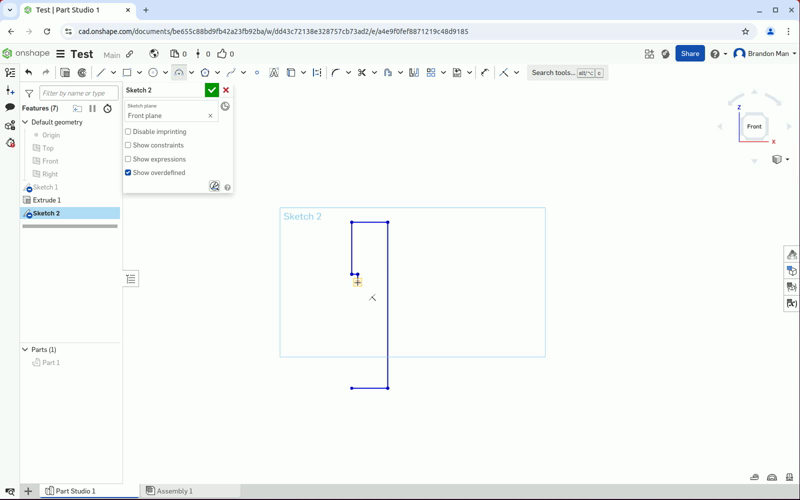
scroll(-6)
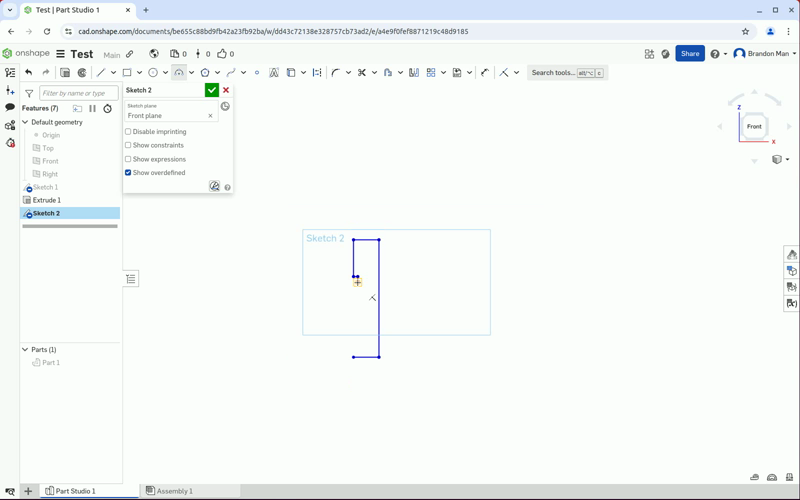
scroll(-6)
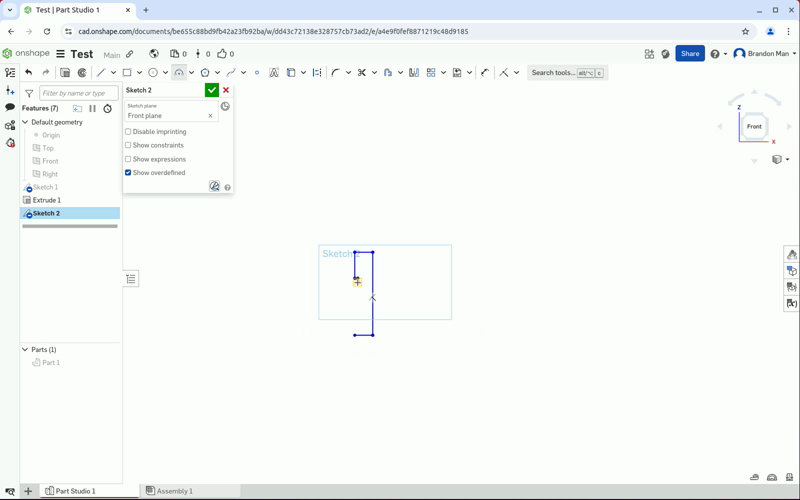
scroll(-6)
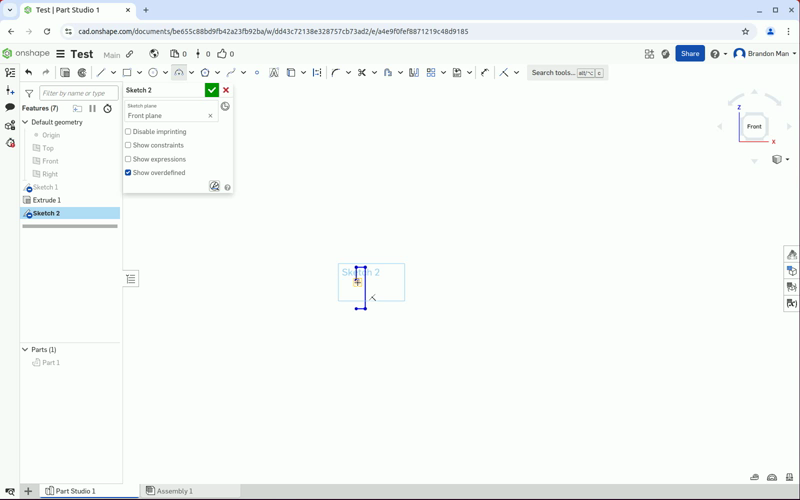
key_down(shift)
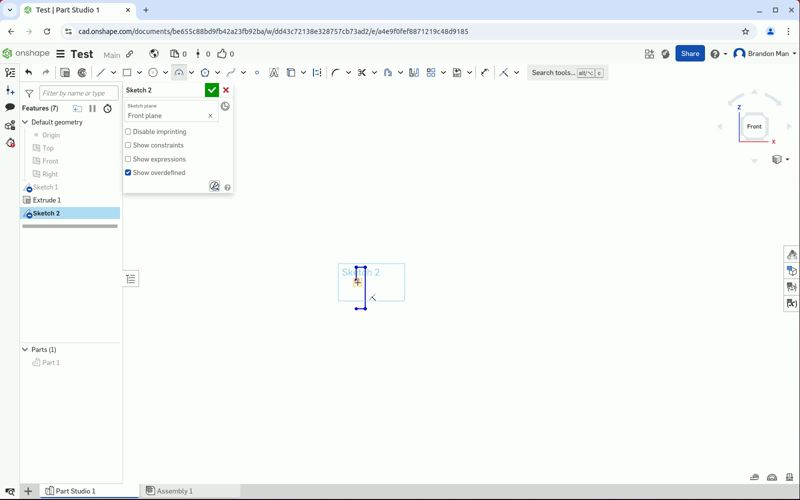
mouse_move(356, 293)
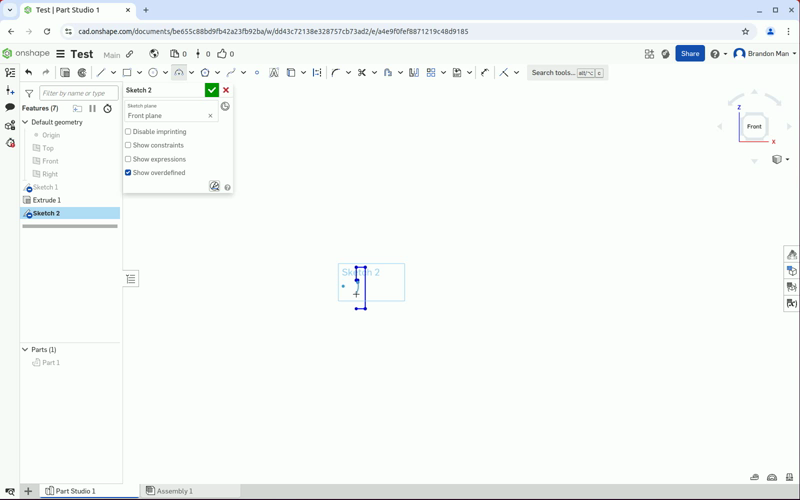
click(356, 293)
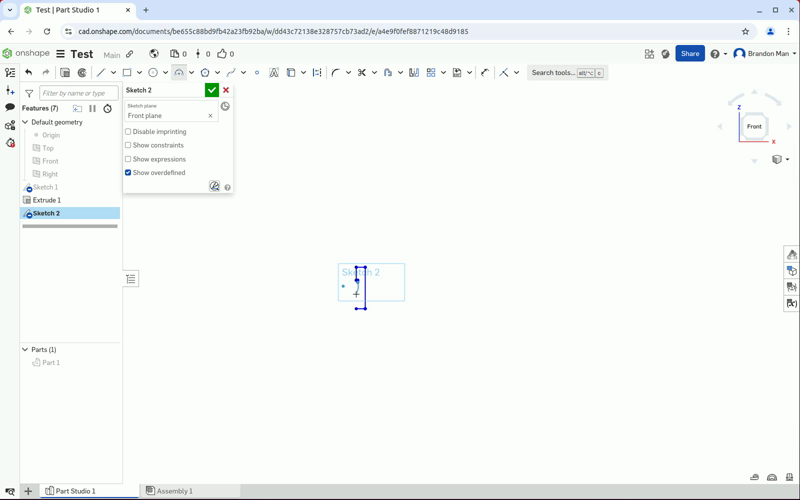
mouse_move(362, 288)
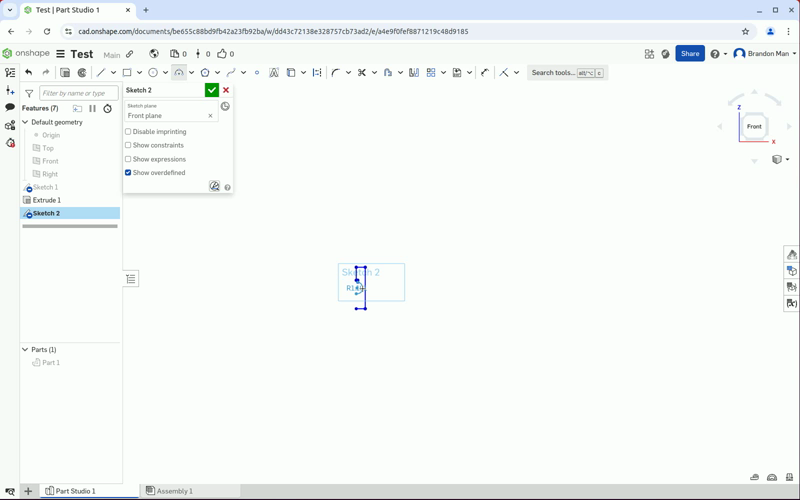
click(362, 288)
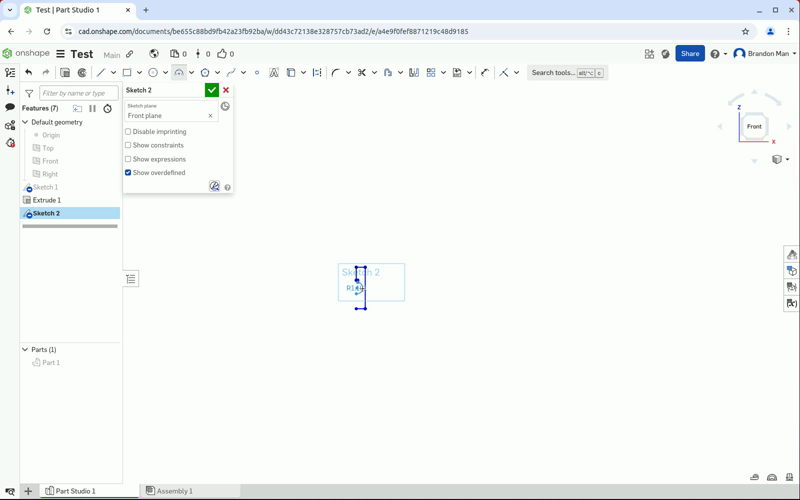
key_up(shift)
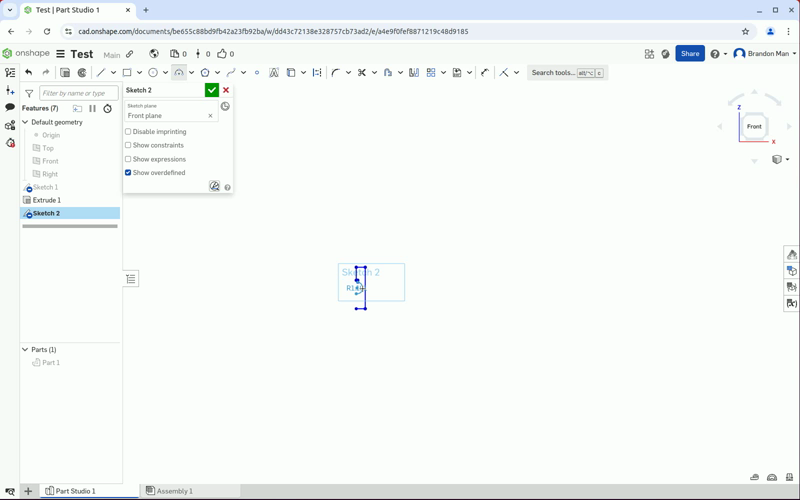
key(esc)
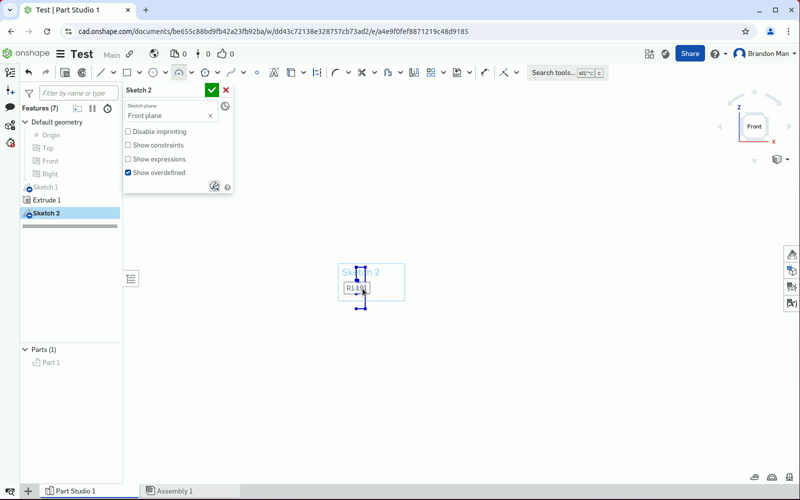
key(l)
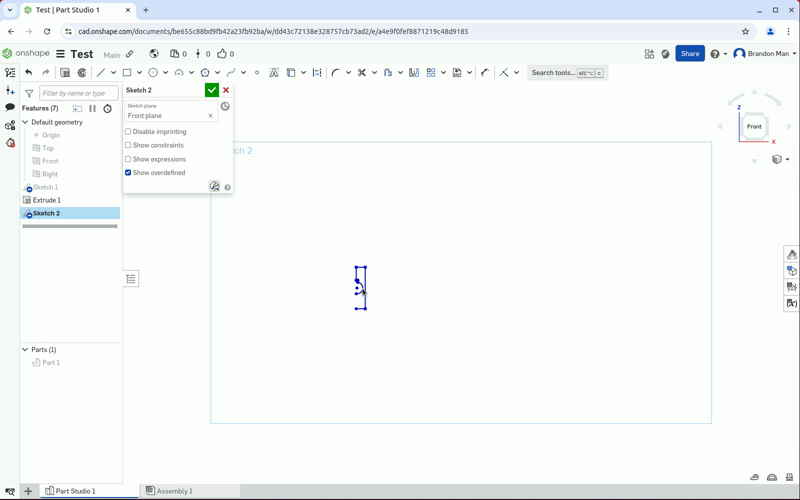
mouse_move(356, 293)
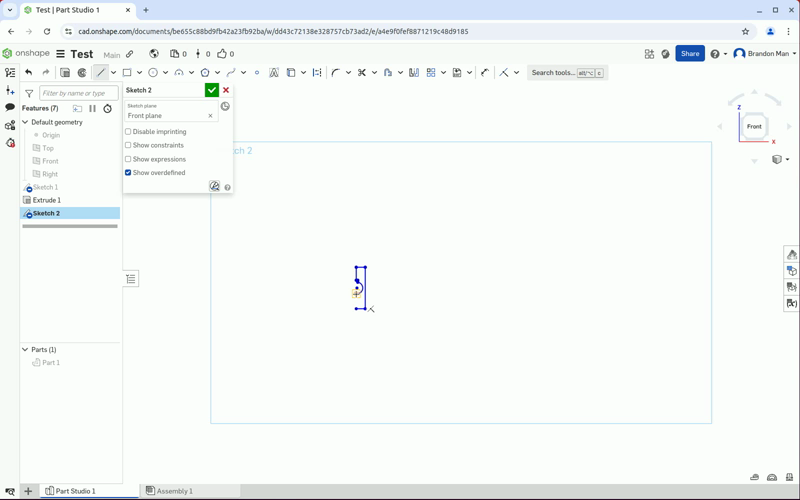
click(356, 293)
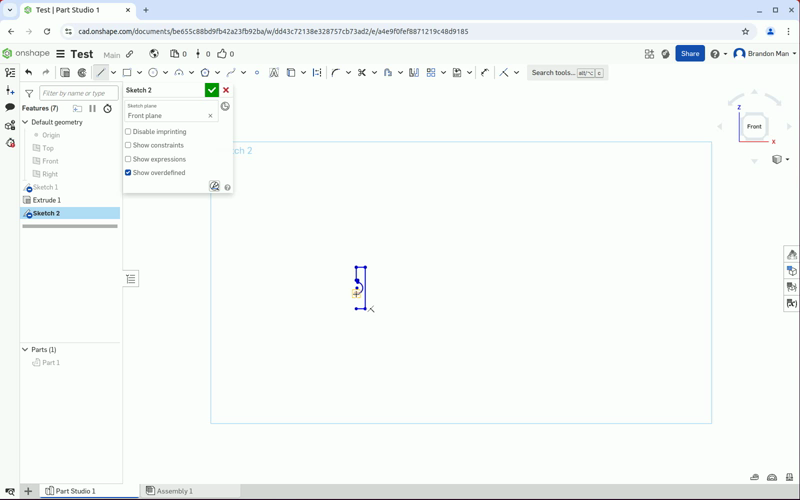
mouse_move(386, 293)
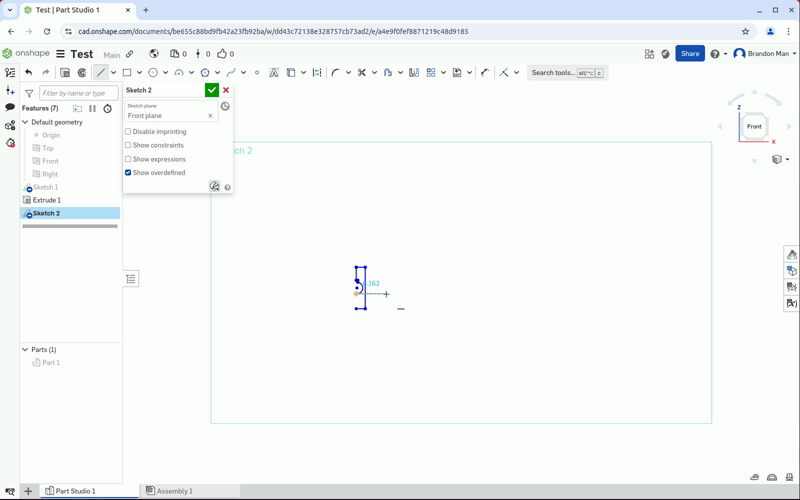
key_down(shift)
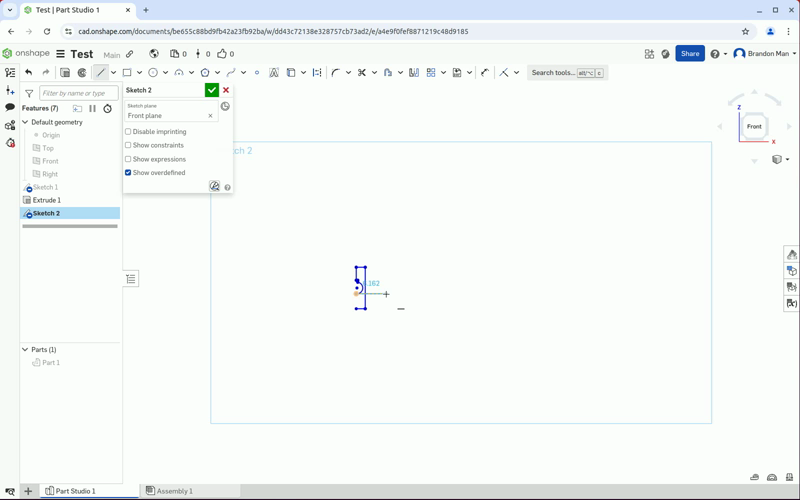
mouse_move(356, 308)
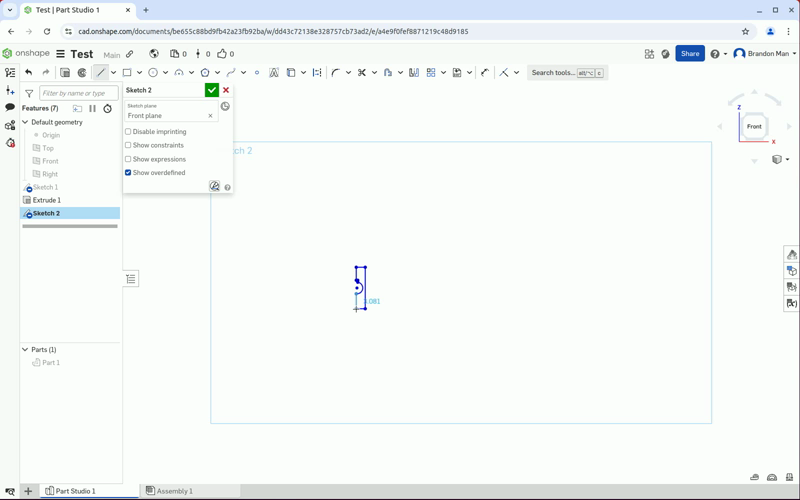
key_up(shift)
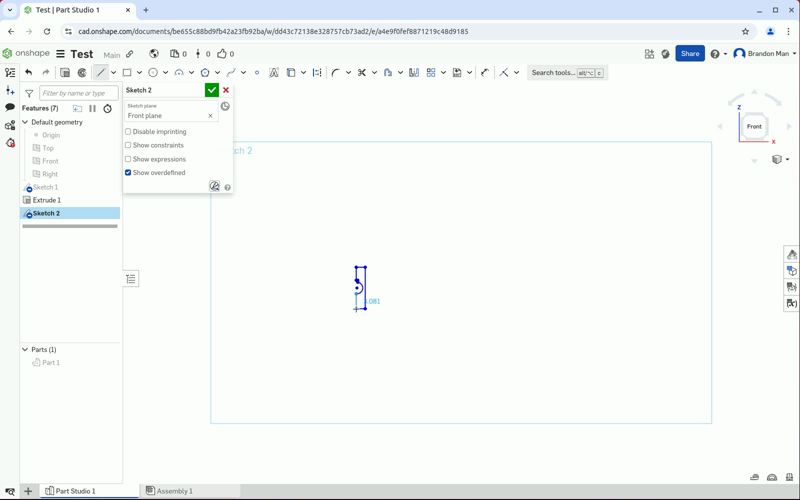
click(356, 308)
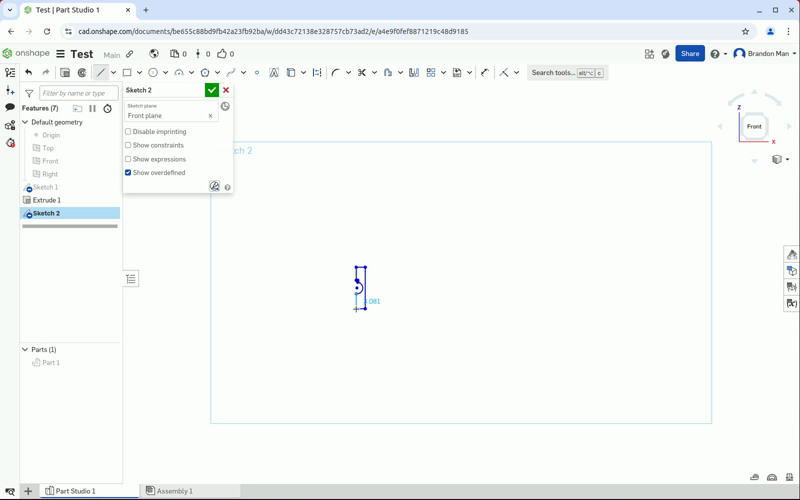
key(esc)
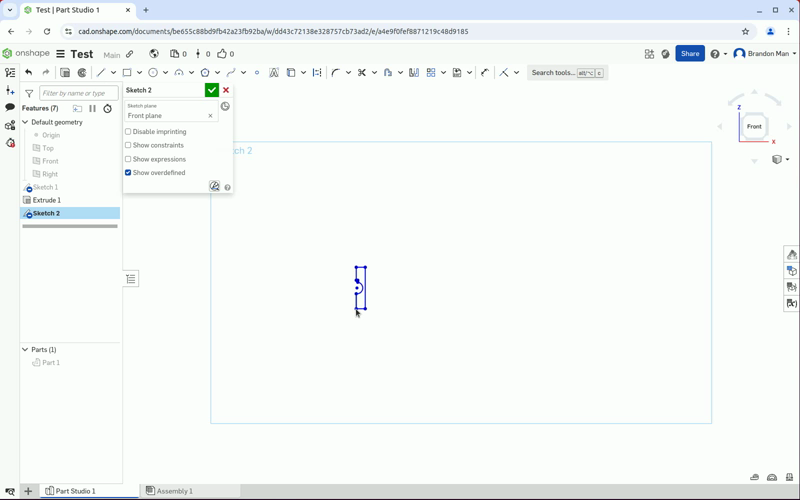
mouse_move(360, 300)
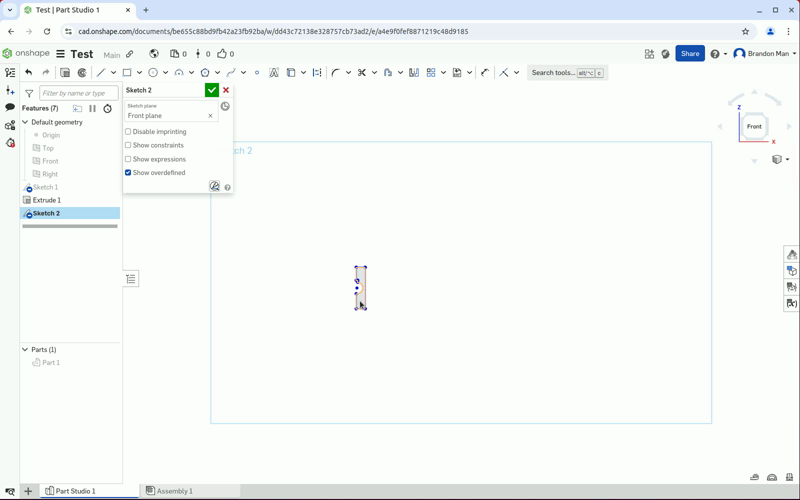
scroll(6)
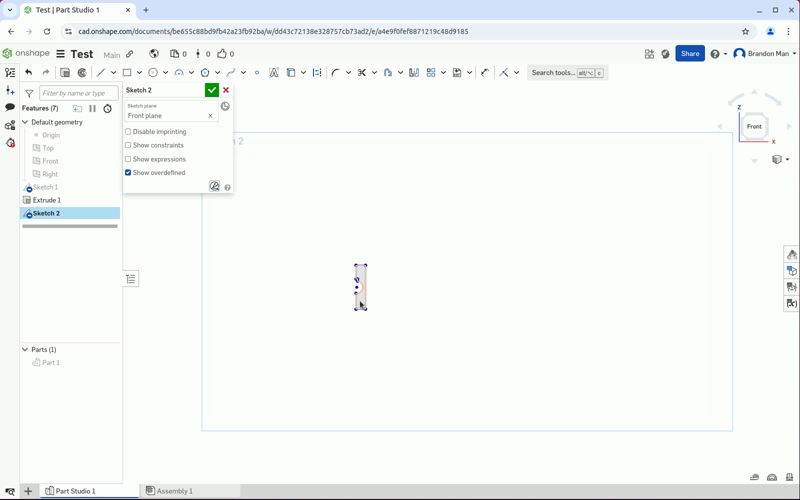
scroll(6)
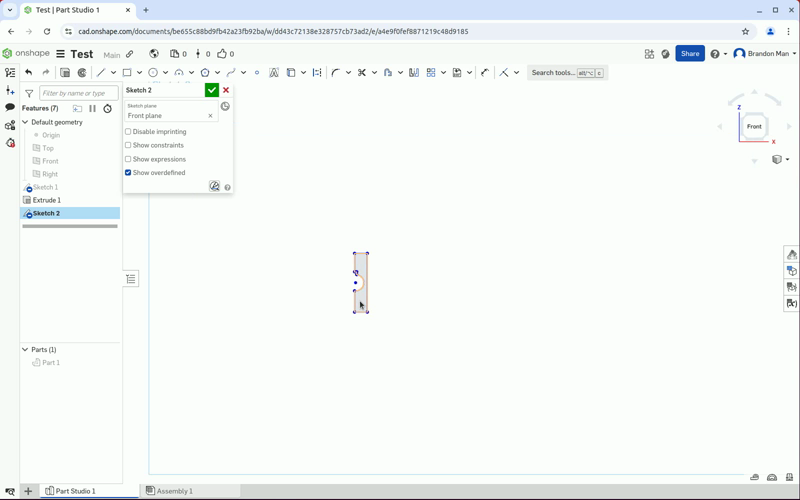
scroll(6)
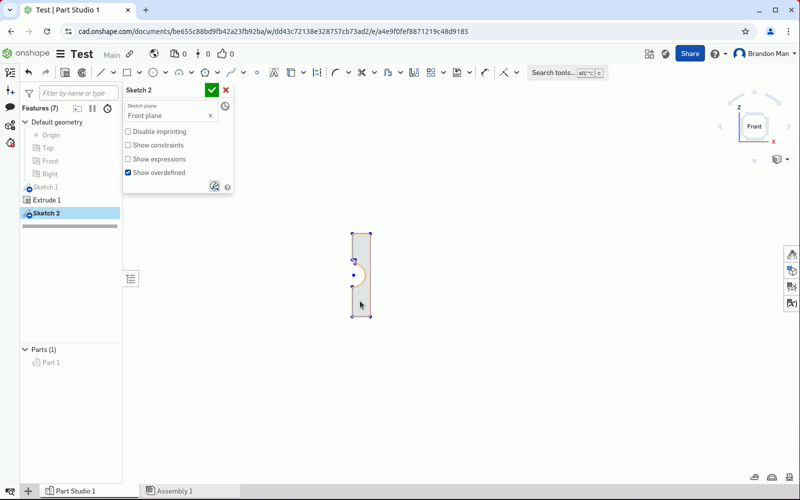
scroll(6)
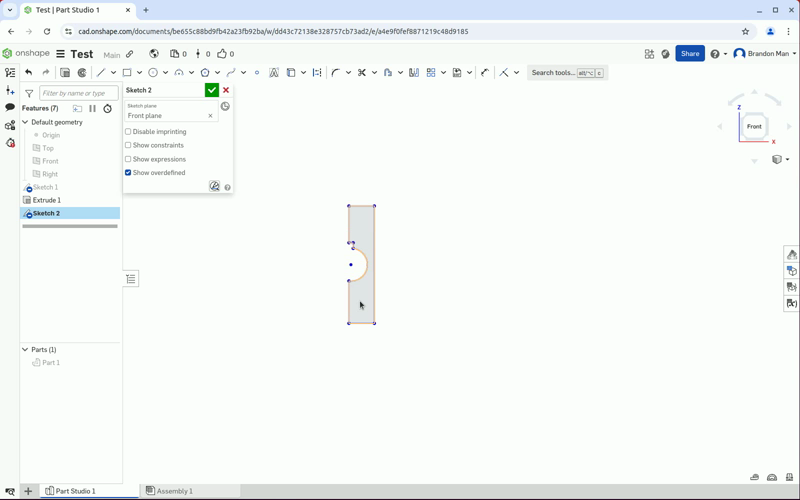
scroll(6)
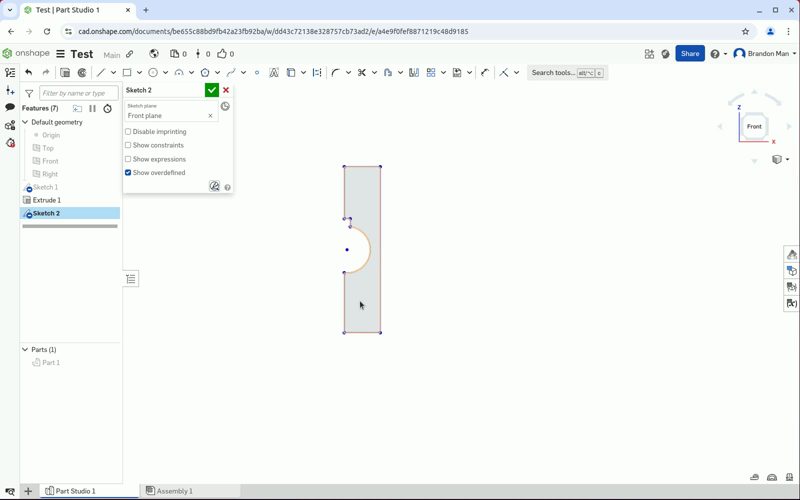
scroll(6)
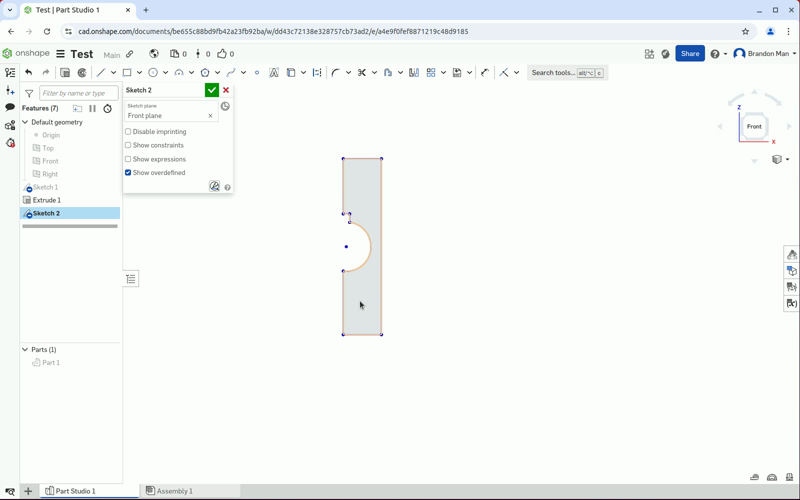
scroll(6)
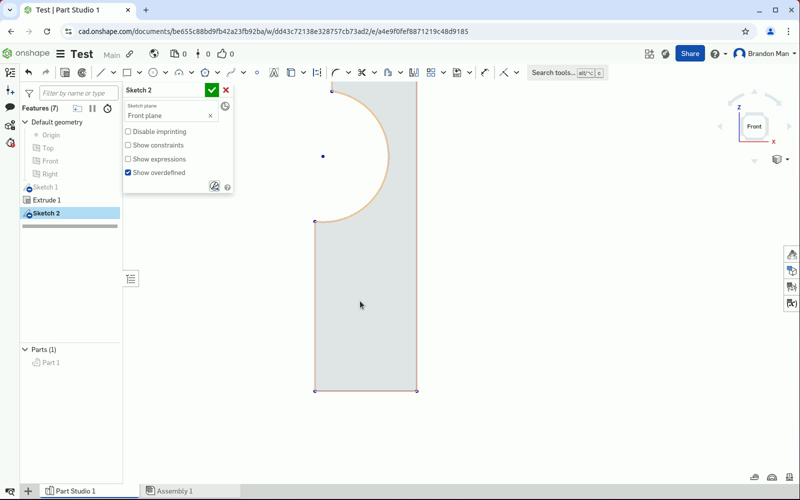
click(360, 300)
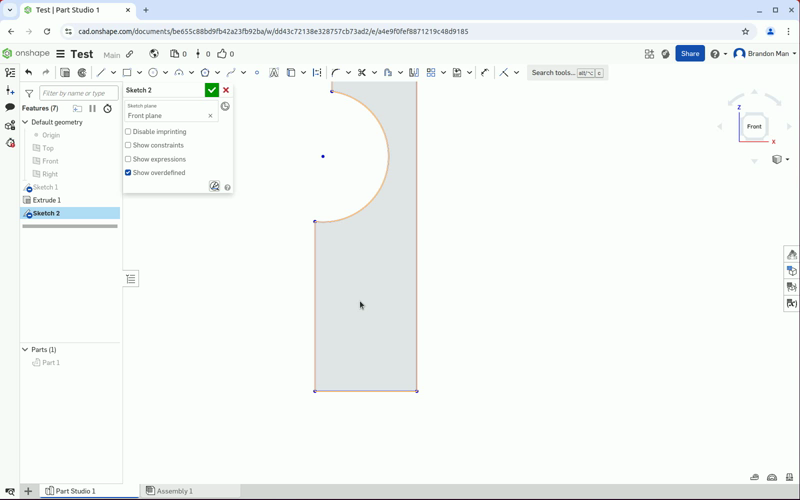
scroll(-6)
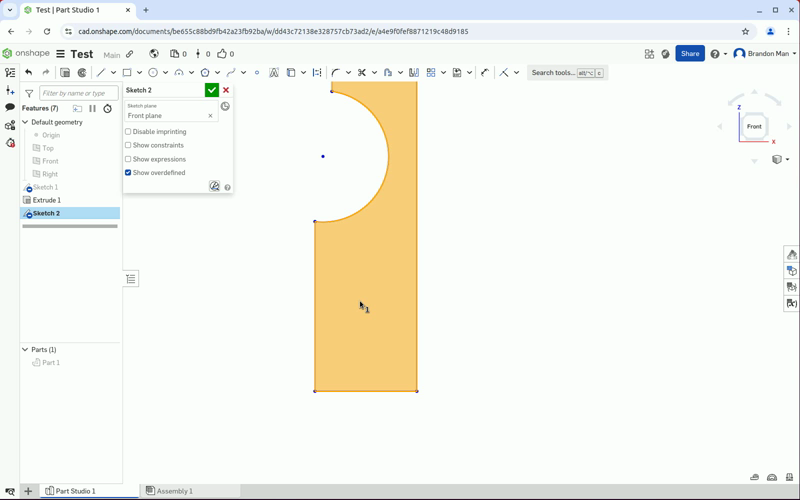
scroll(-6)
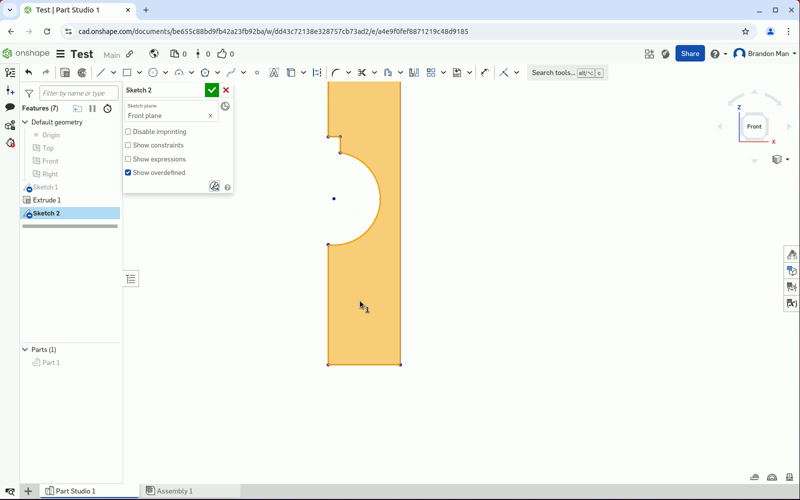
scroll(-6)
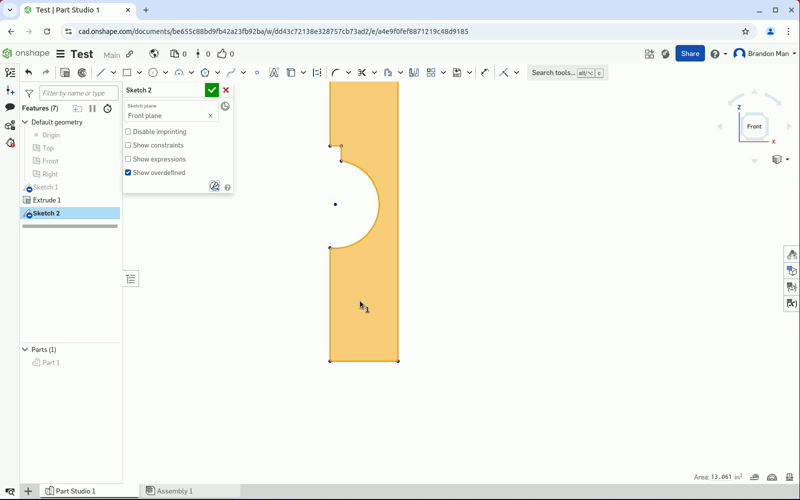
scroll(-6)
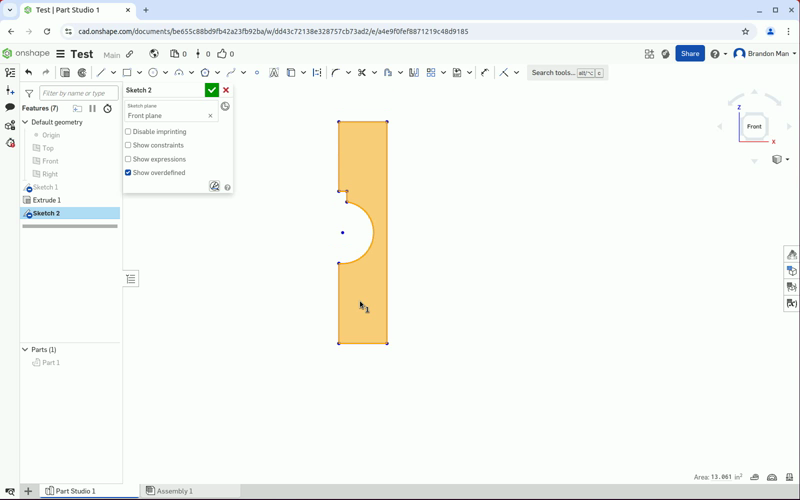
scroll(-6)
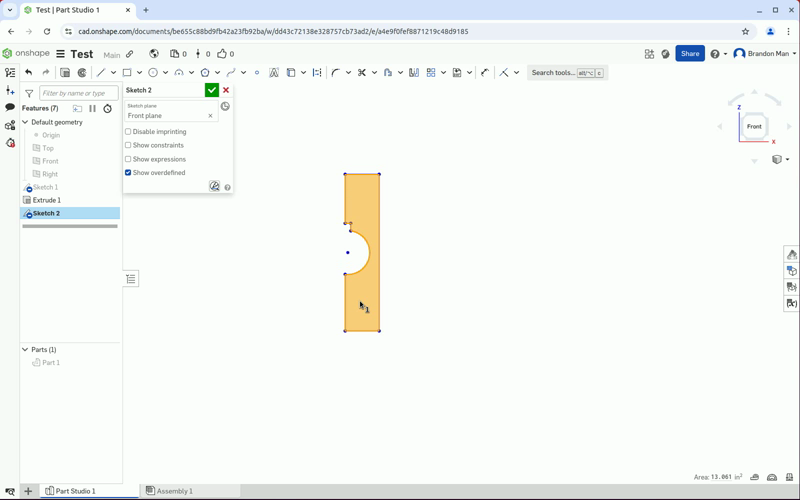
scroll(-6)
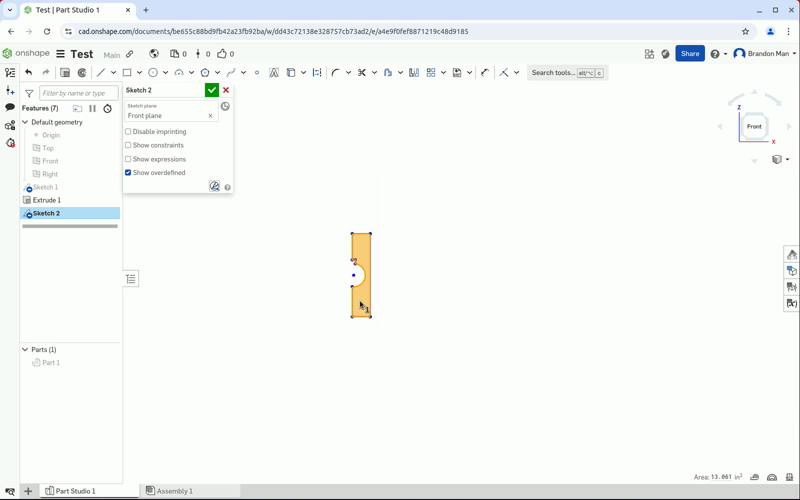
scroll(-6)
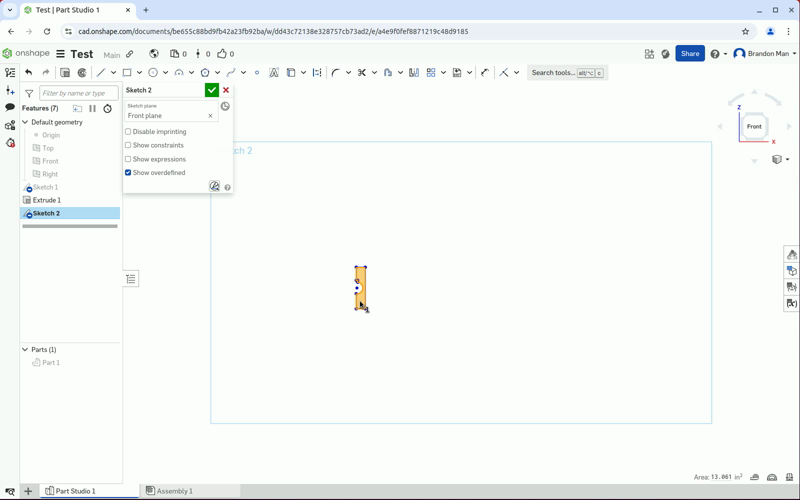
mouse_move(73, 352)
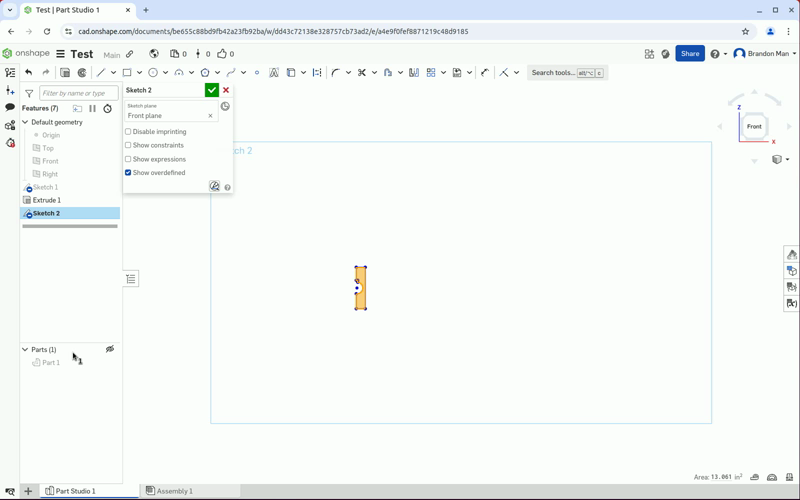
key(shift+y)
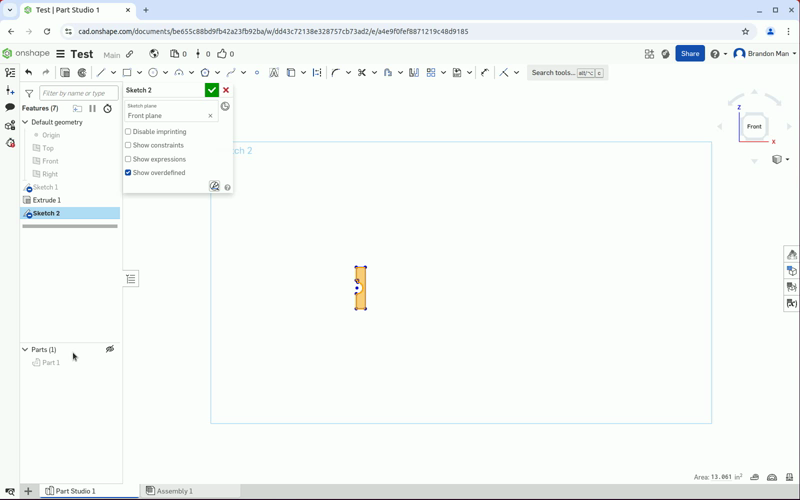
key(shift+e)
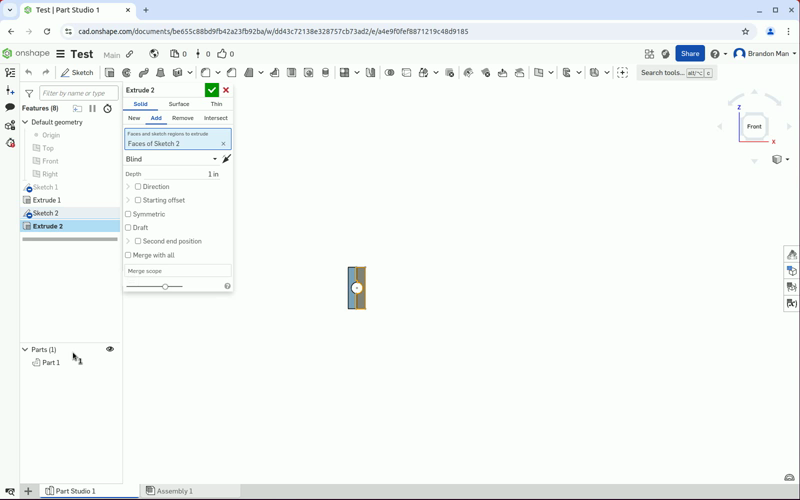
mouse_move(143, 106)
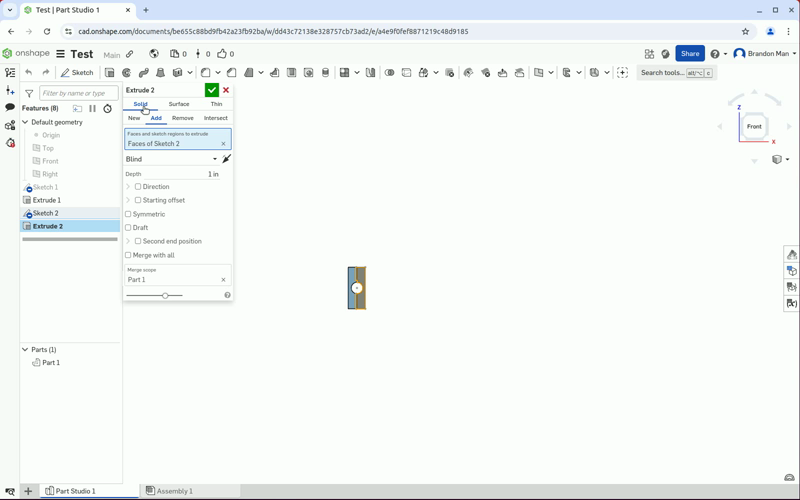
click(143, 106)
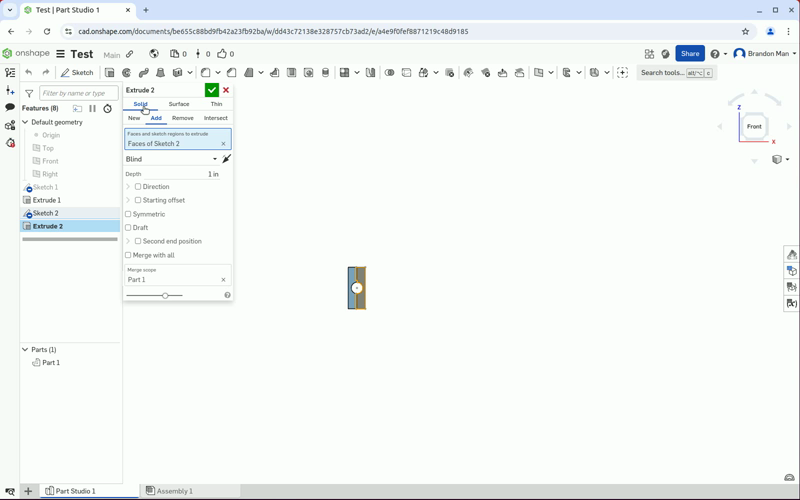
mouse_move(137, 120)
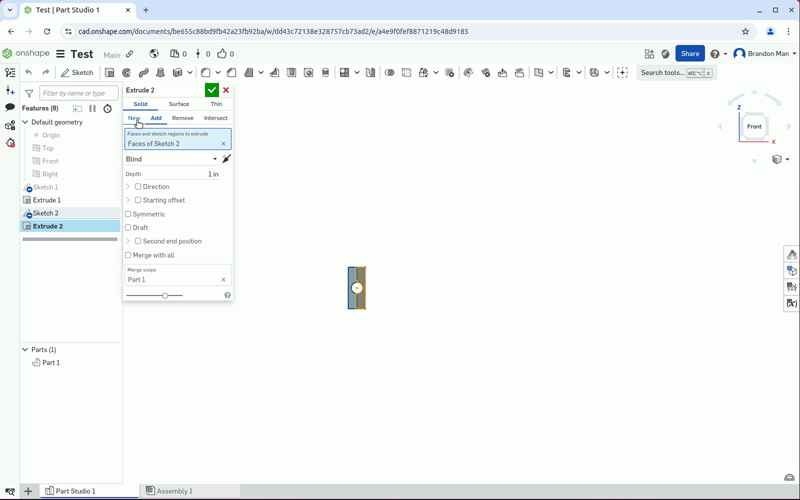
click(137, 120)
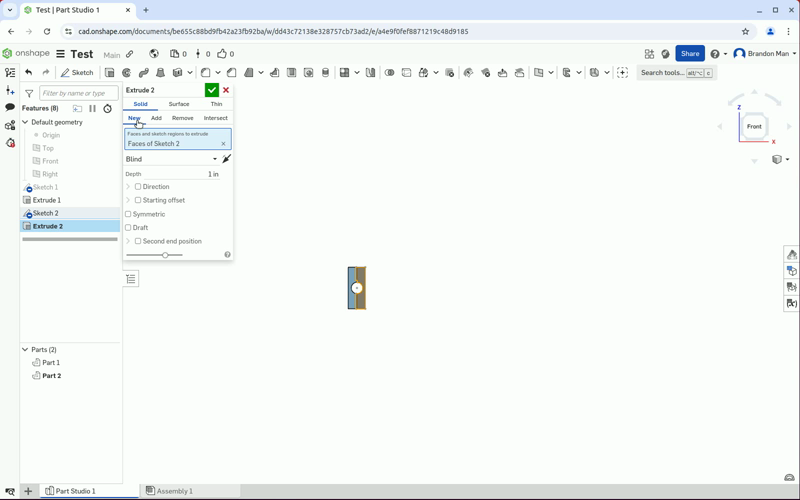
key(tab, 4)
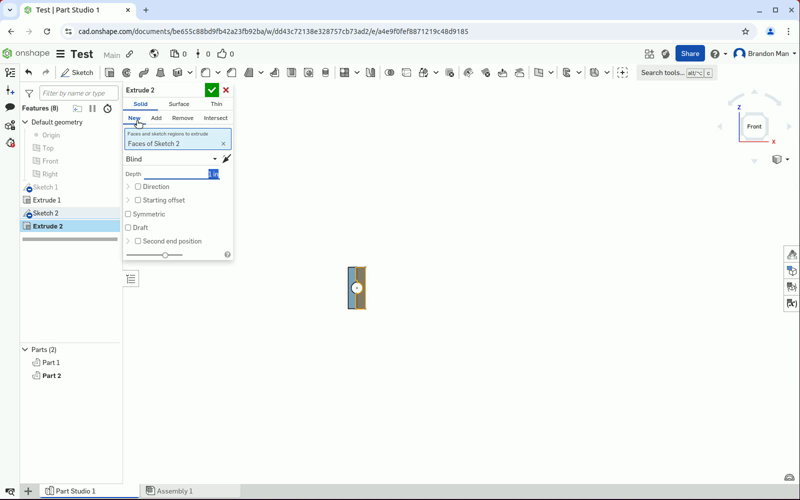
text(8.425)
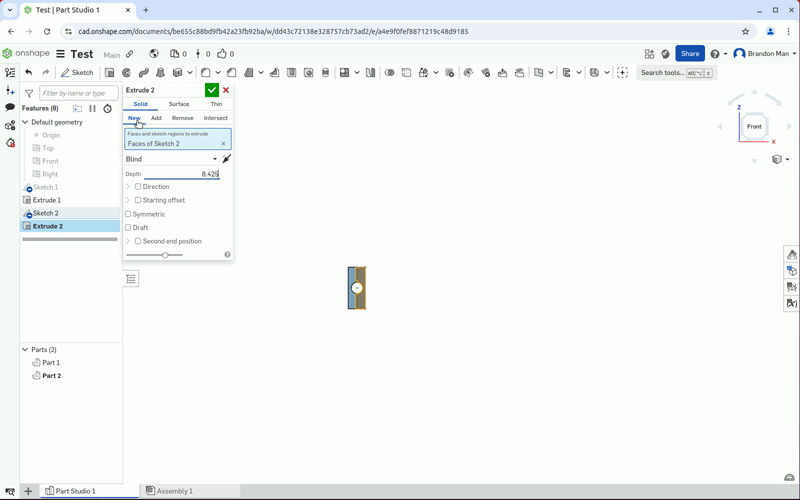
key(enter)
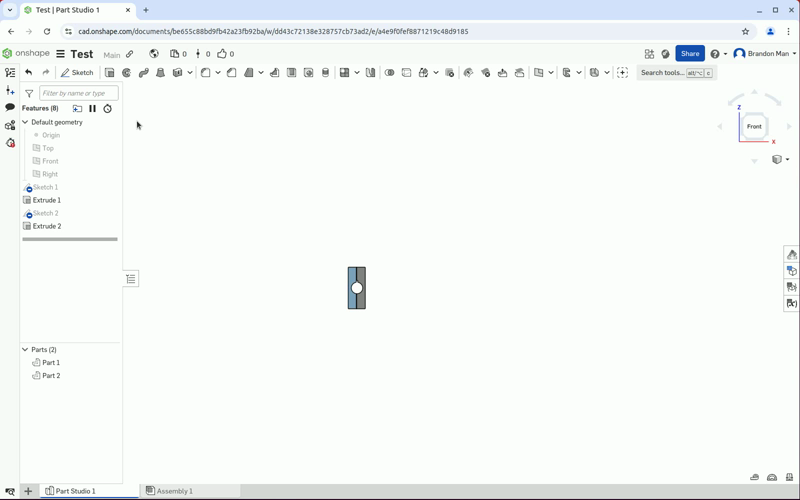
key(shift+h)
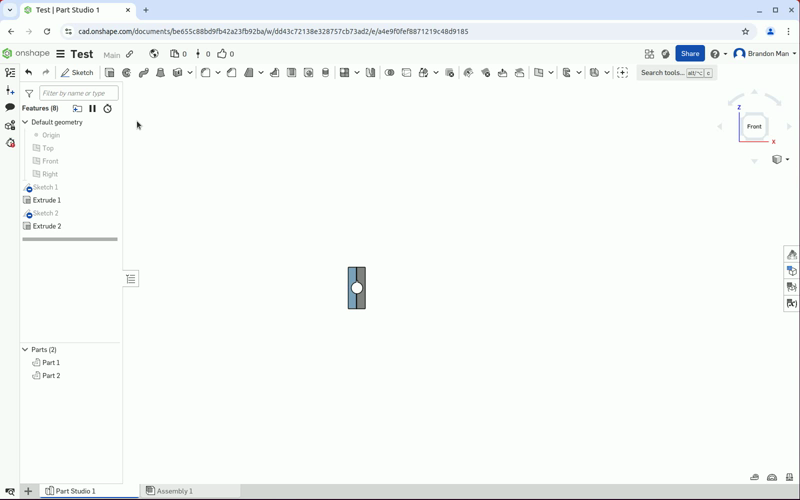
key(shift+h)
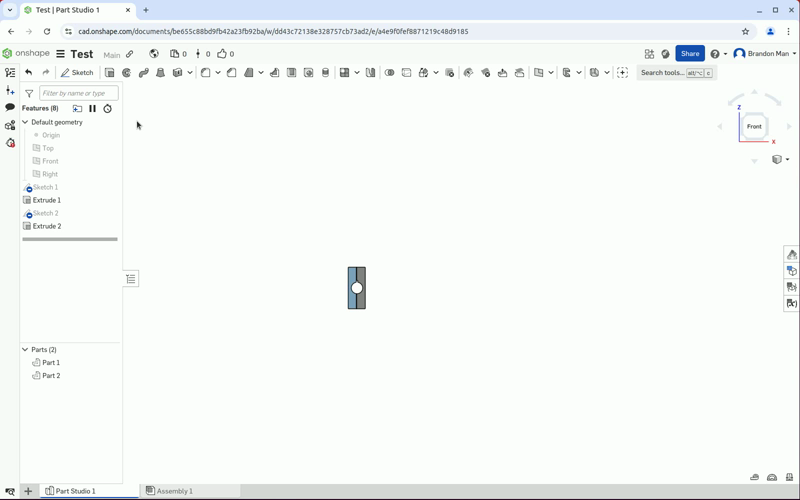
mouse_move(73, 189)
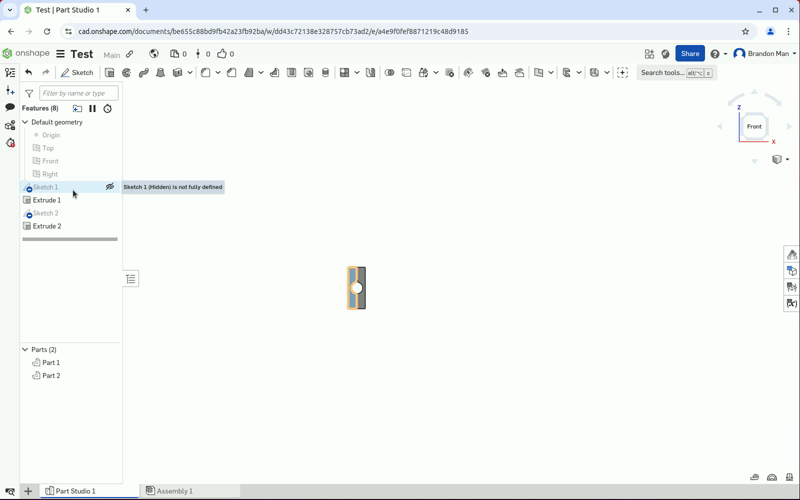
click(73, 189)
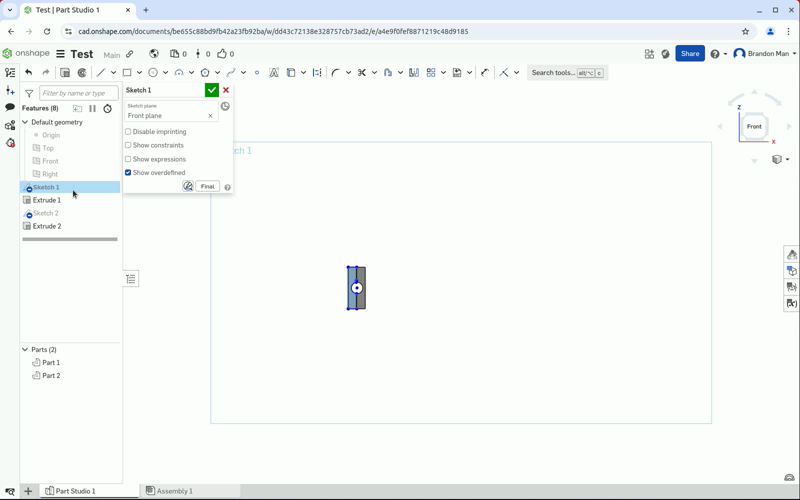
mouse_move(229, 92)
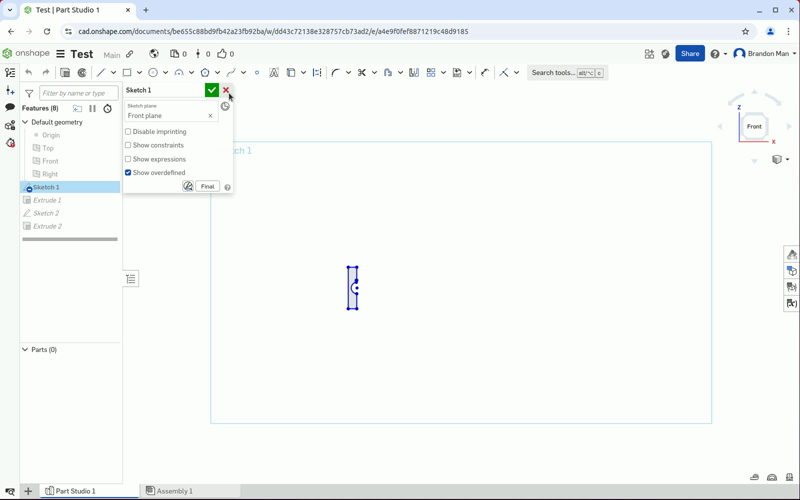
click(229, 92)
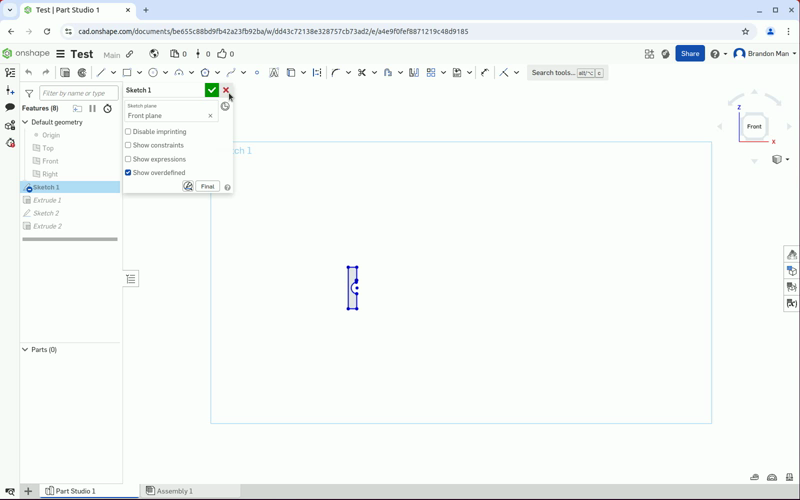
key(shift+s)
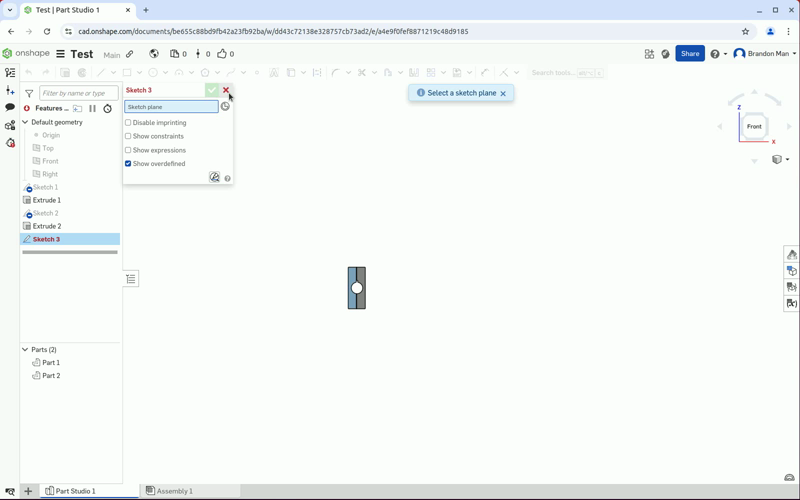
mouse_move(73, 163)
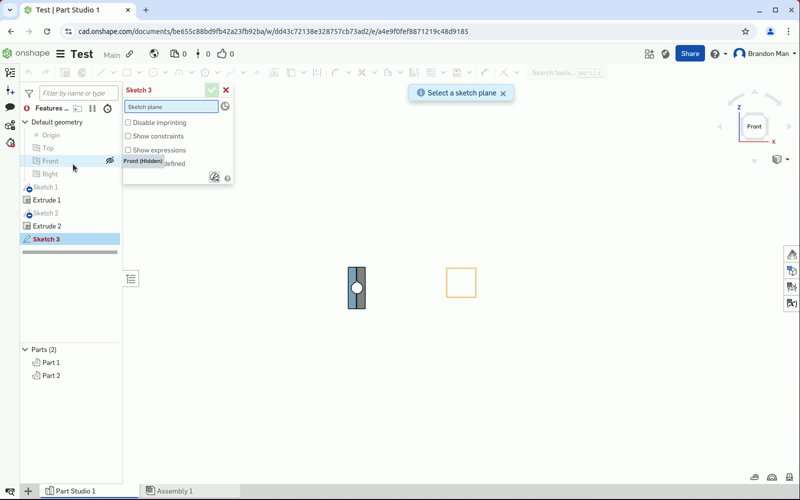
click(73, 163)
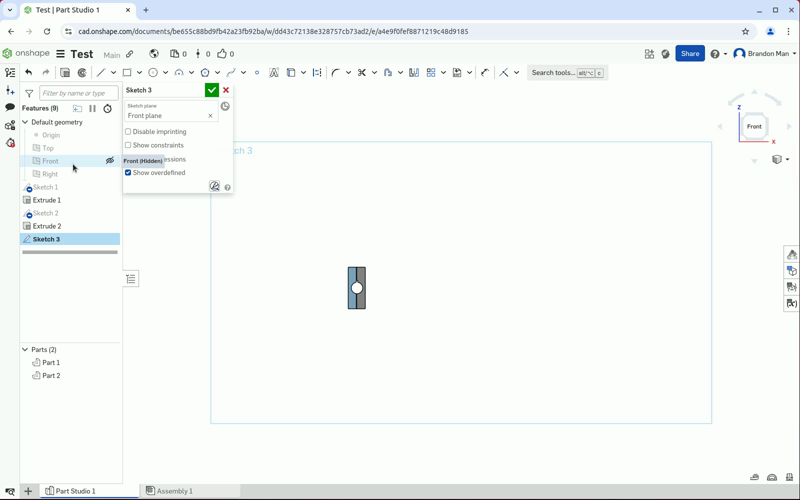
mouse_move(73, 352)
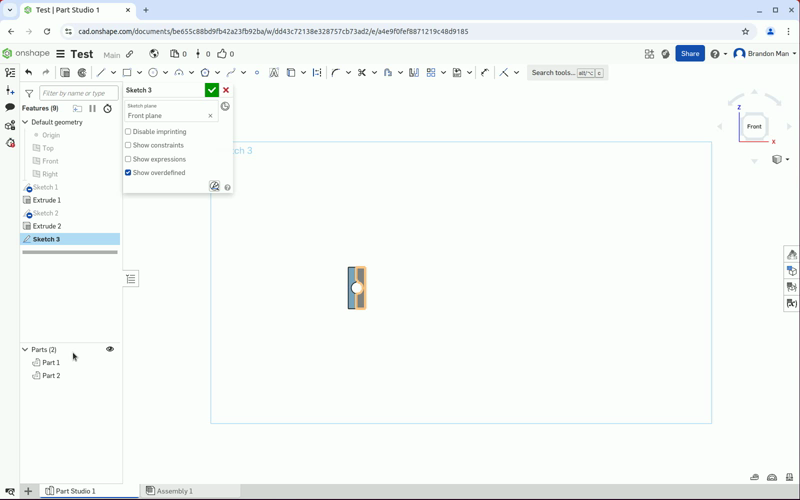
key(y)
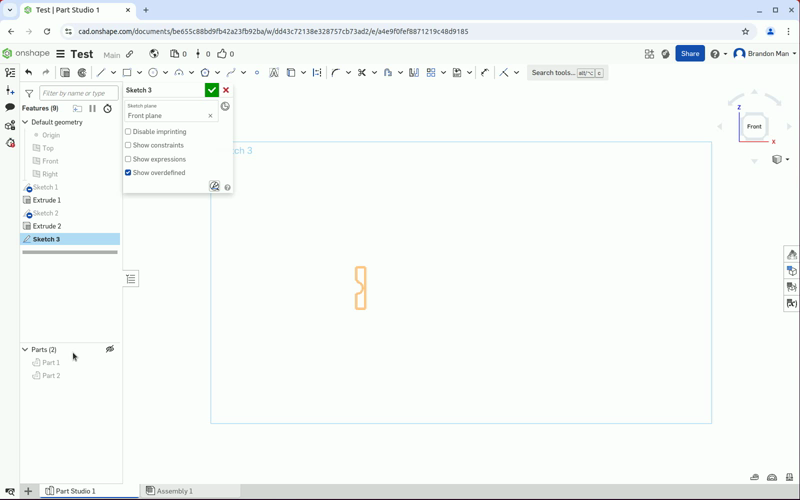
key(a)
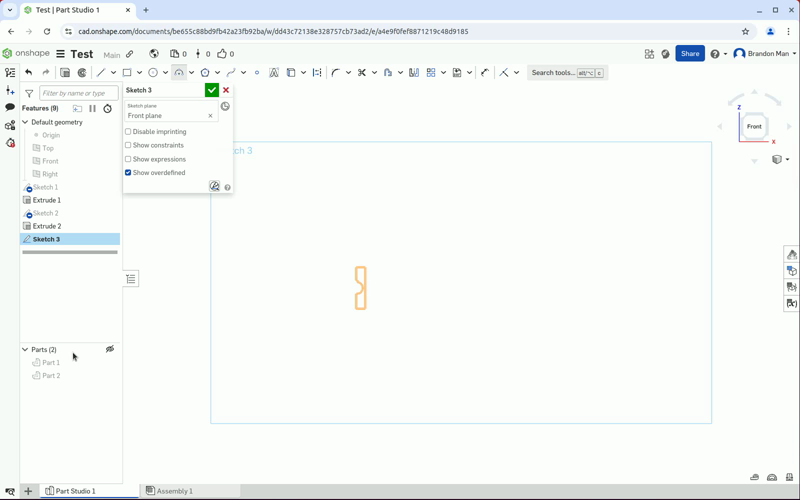
key_down(shift)
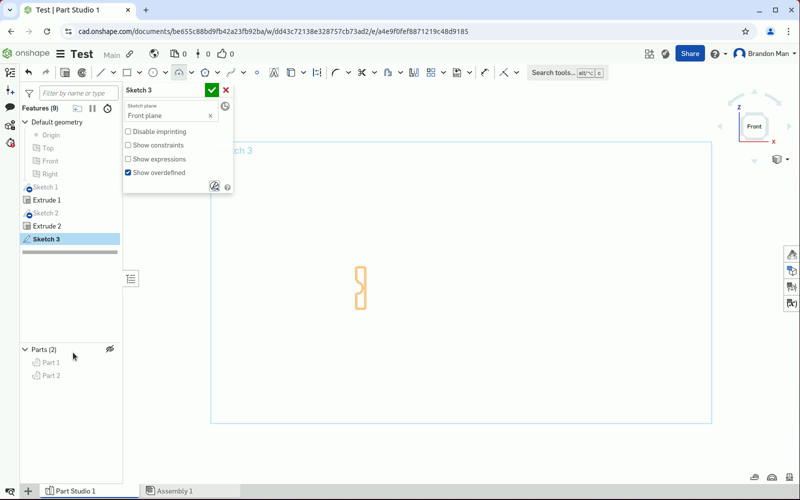
mouse_move(356, 294)
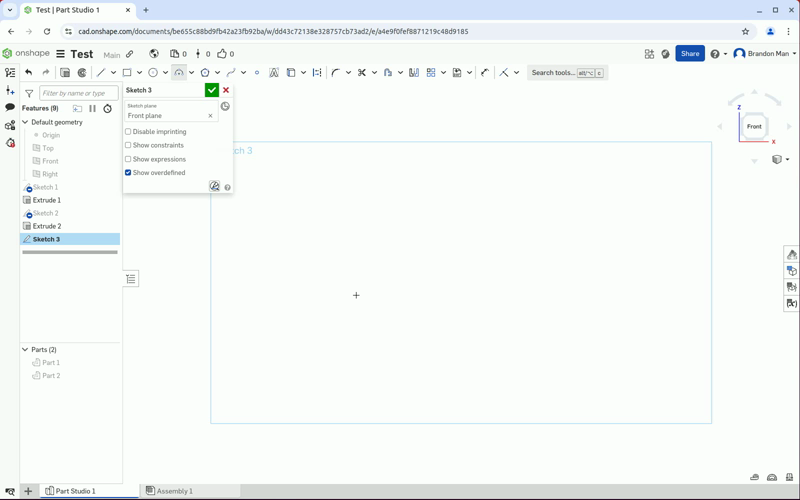
click(356, 294)
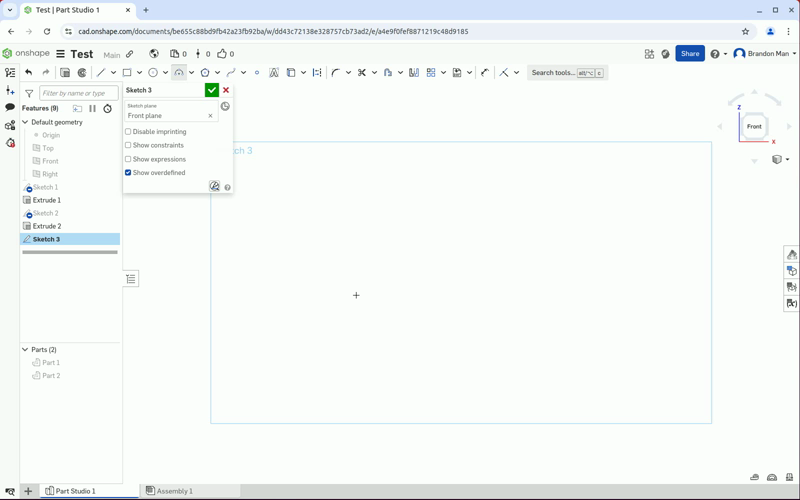
key_up(shift)
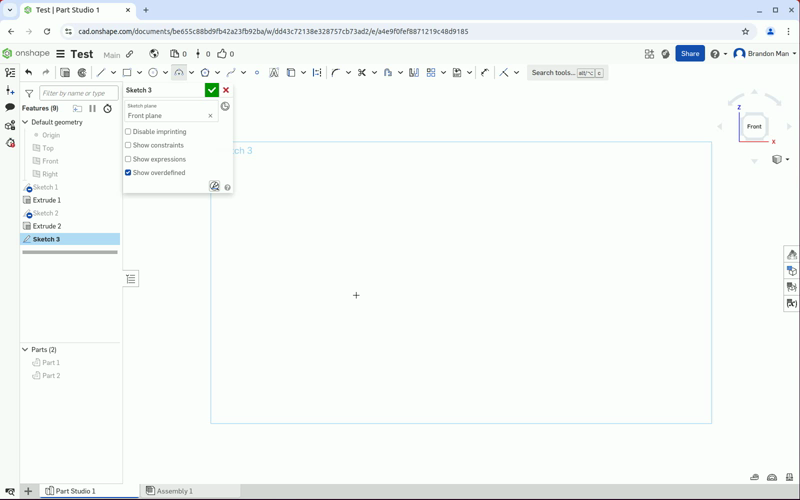
key_down(shift)
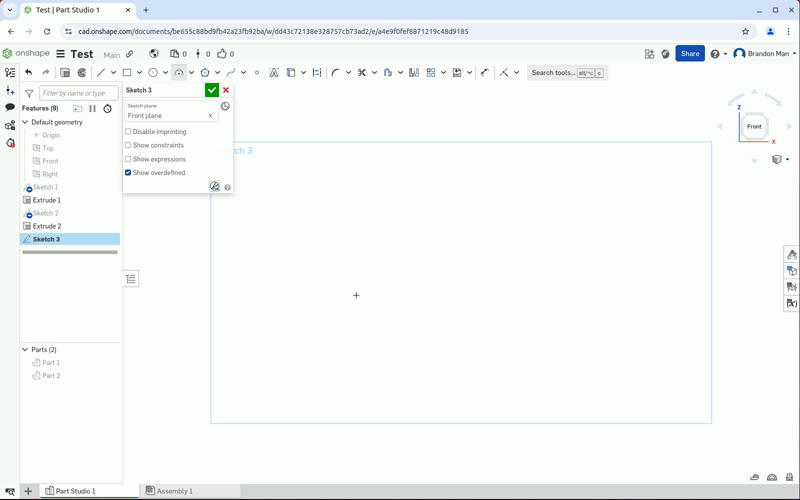
mouse_move(357, 282)
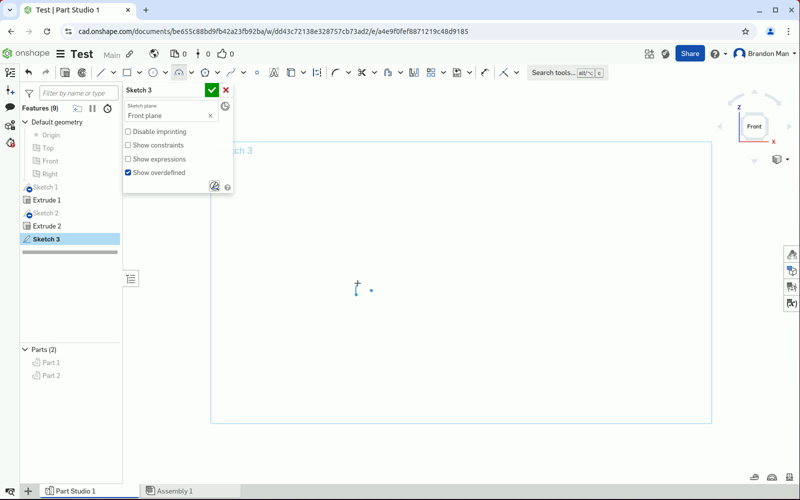
click(357, 282)
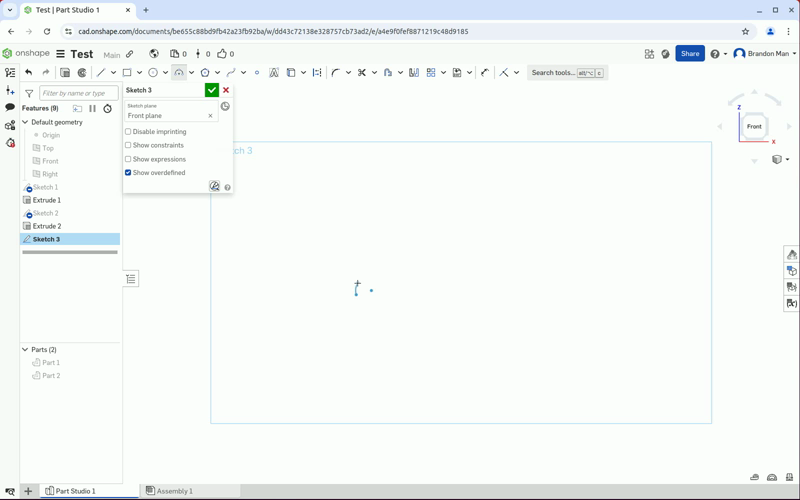
mouse_move(362, 289)
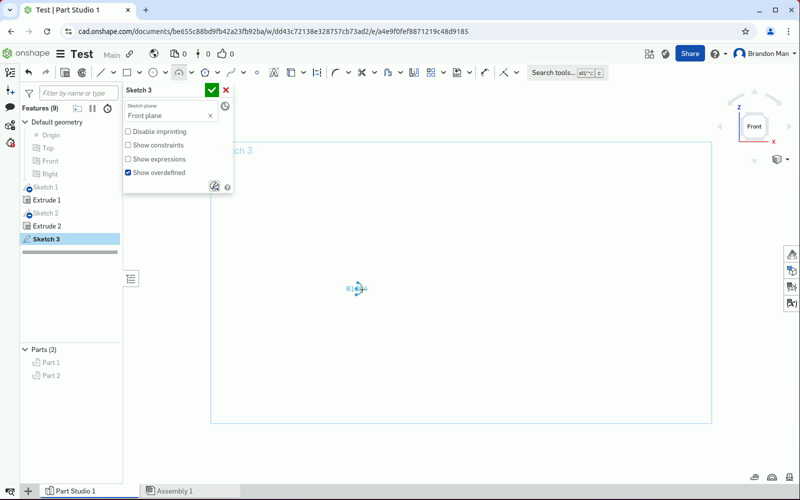
click(362, 289)
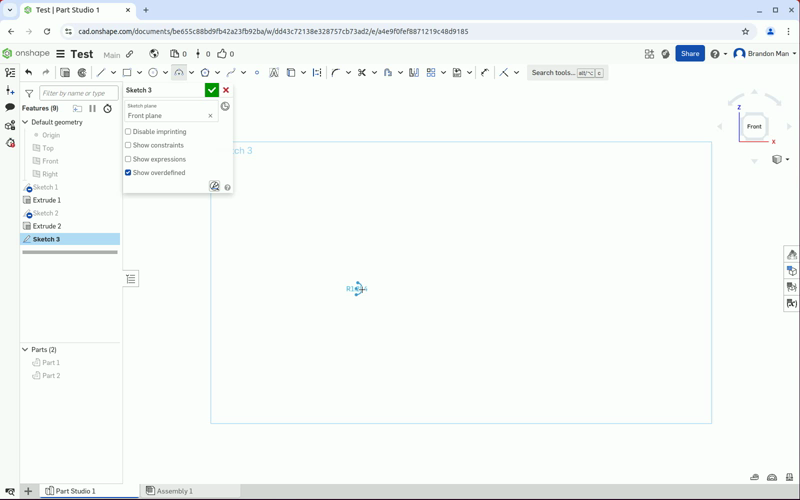
key_up(shift)
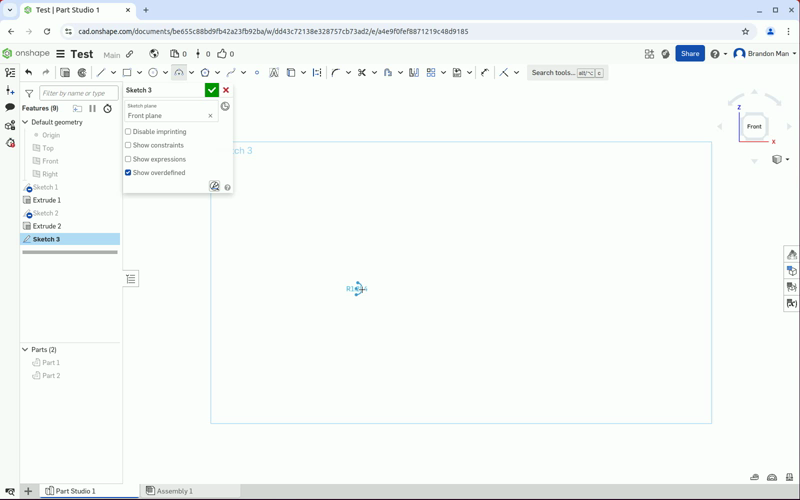
key(esc)
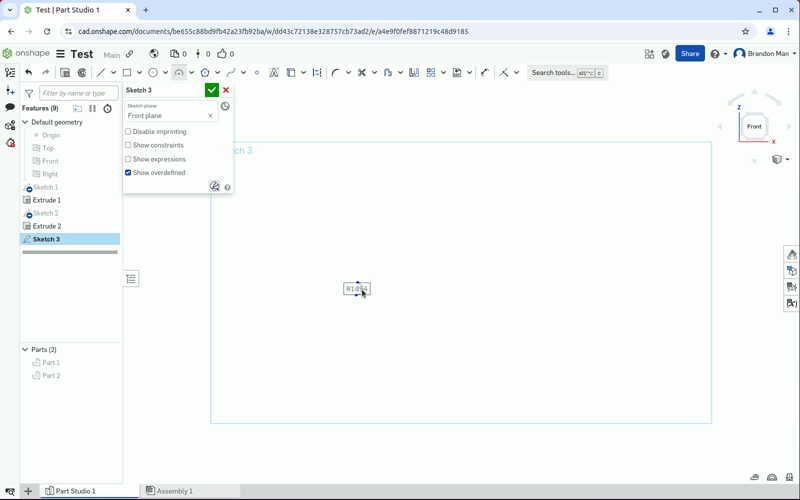
key(l)
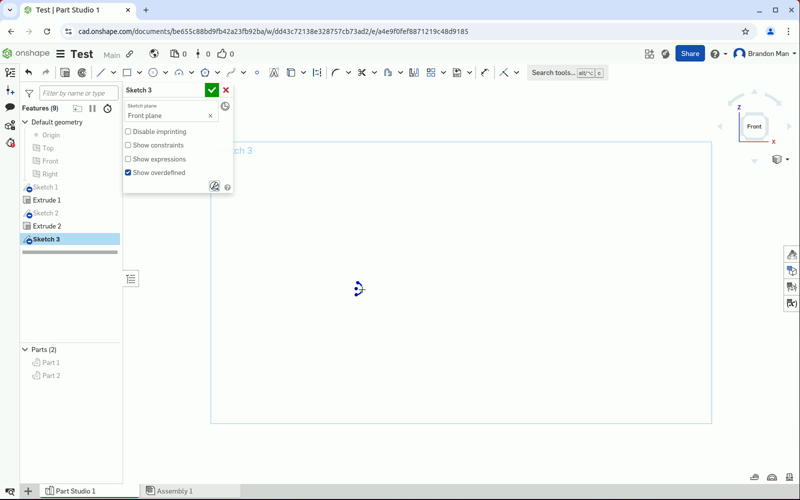
mouse_move(357, 282)
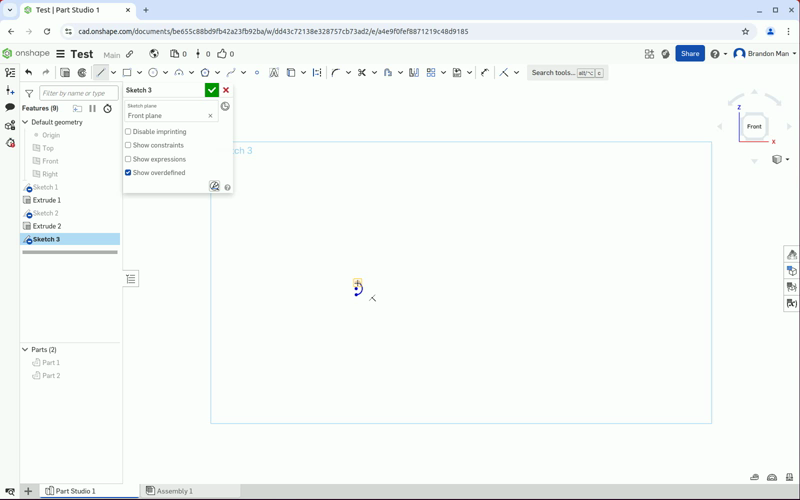
click(357, 282)
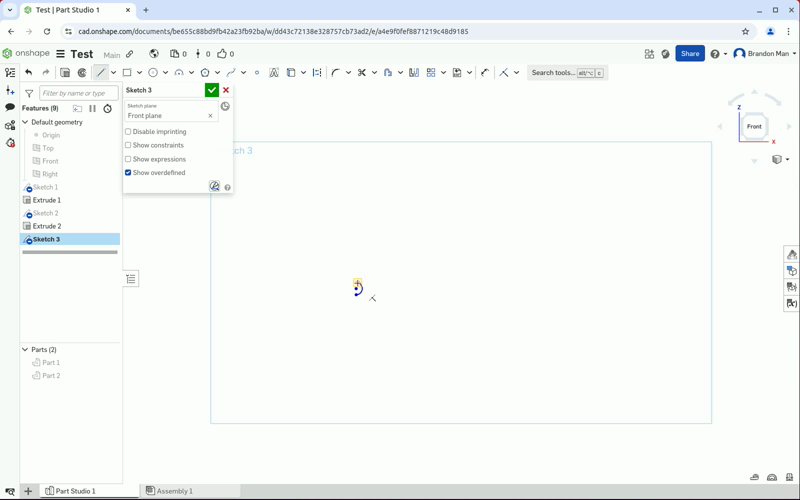
key_down(shift)
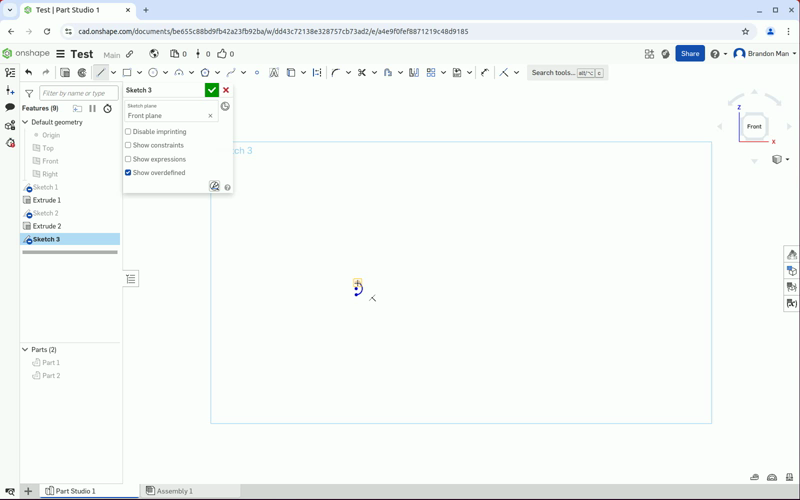
mouse_move(387, 282)
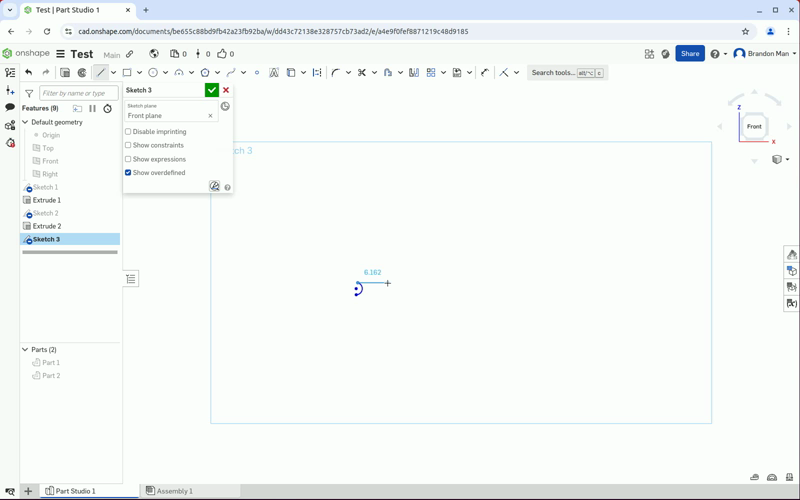
mouse_move(357, 280)
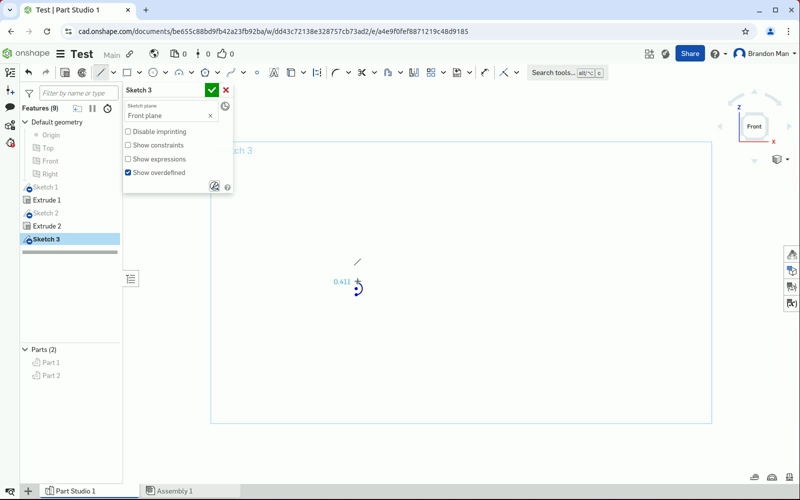
scroll(6)
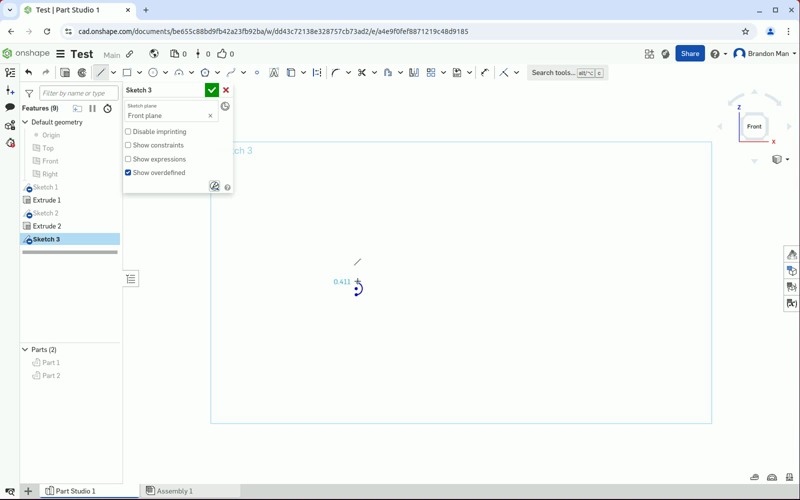
scroll(6)
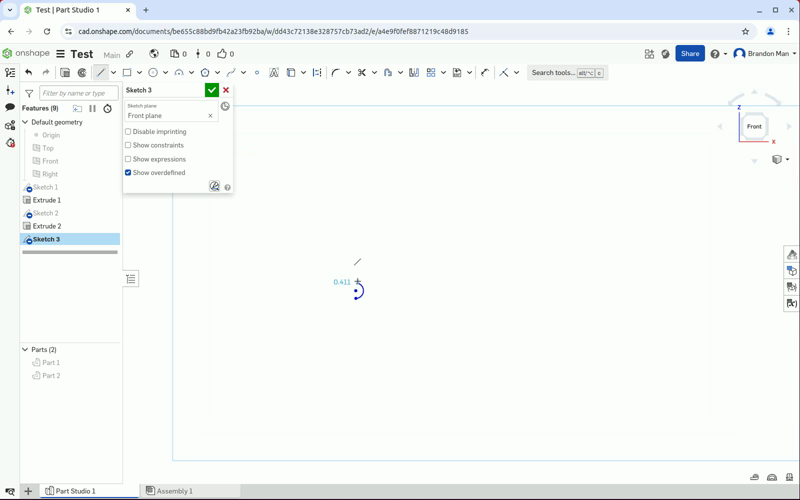
scroll(6)
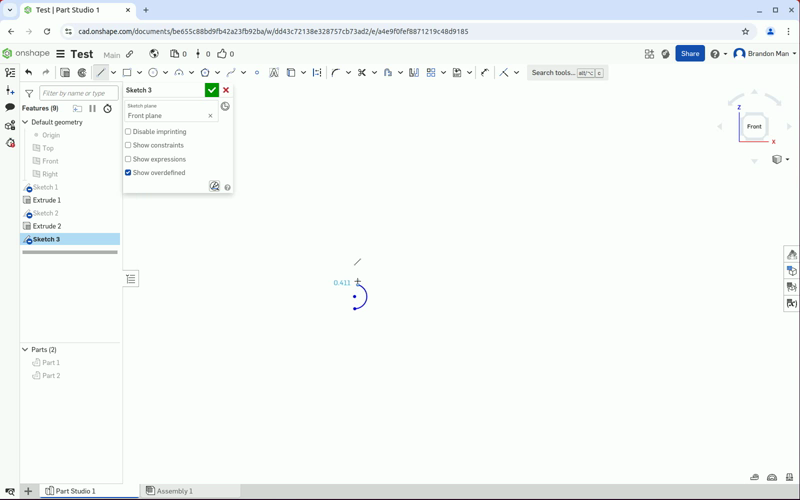
scroll(6)
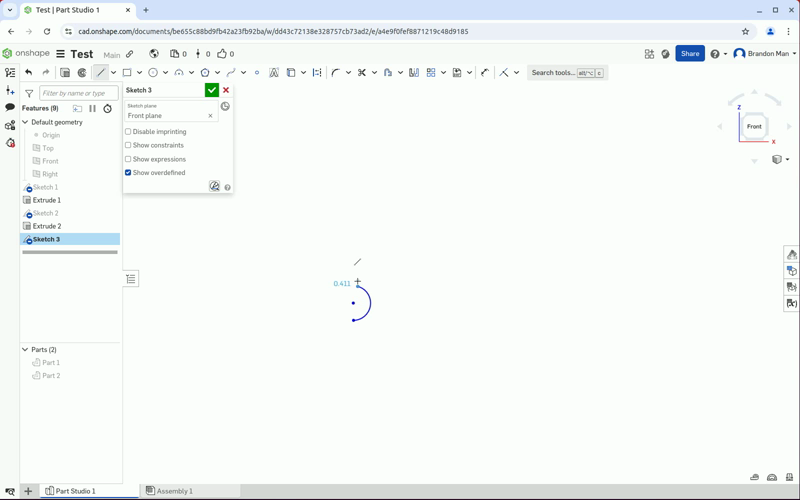
scroll(6)
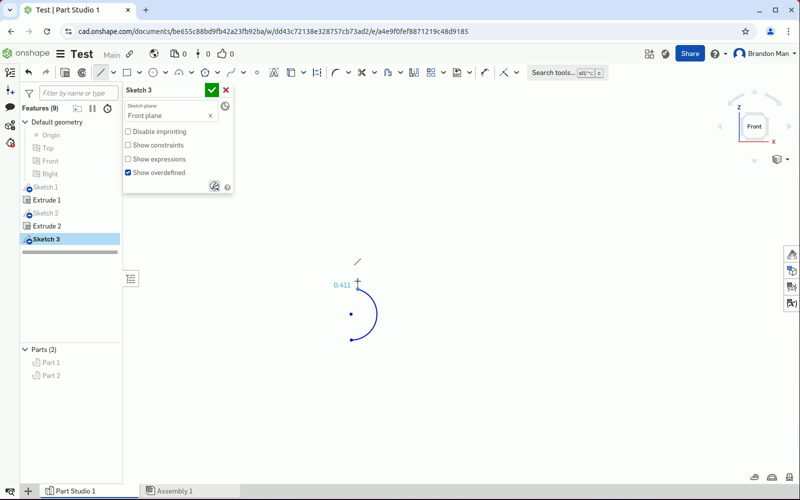
scroll(6)
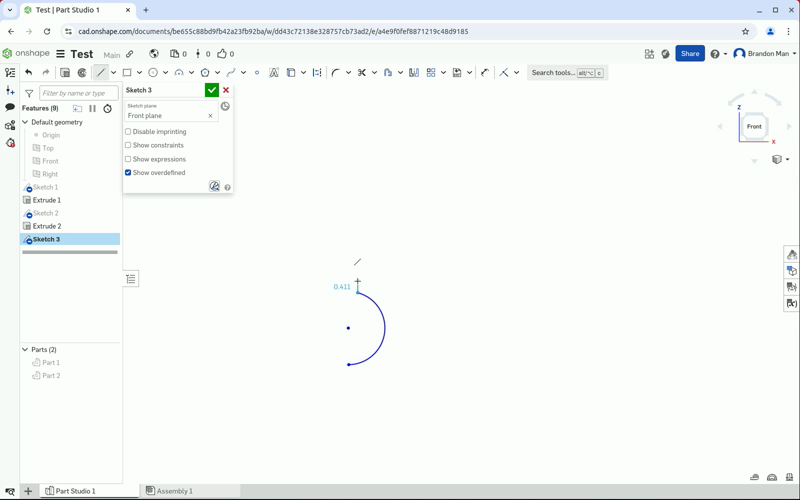
scroll(6)
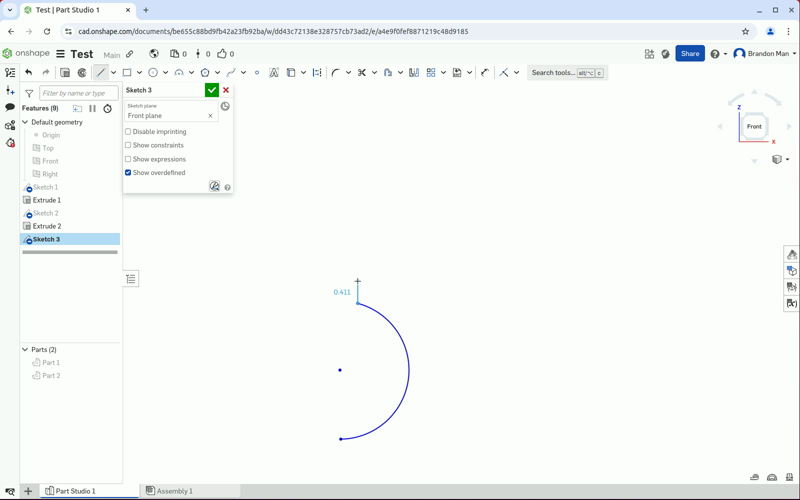
click(357, 280)
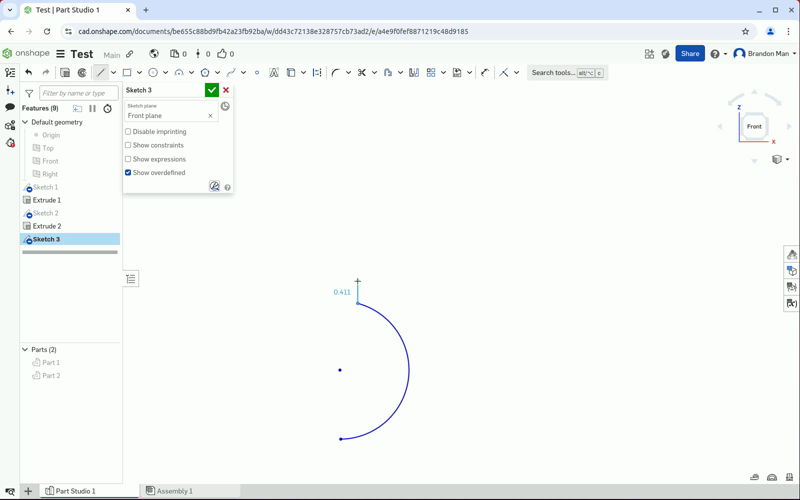
scroll(-6)
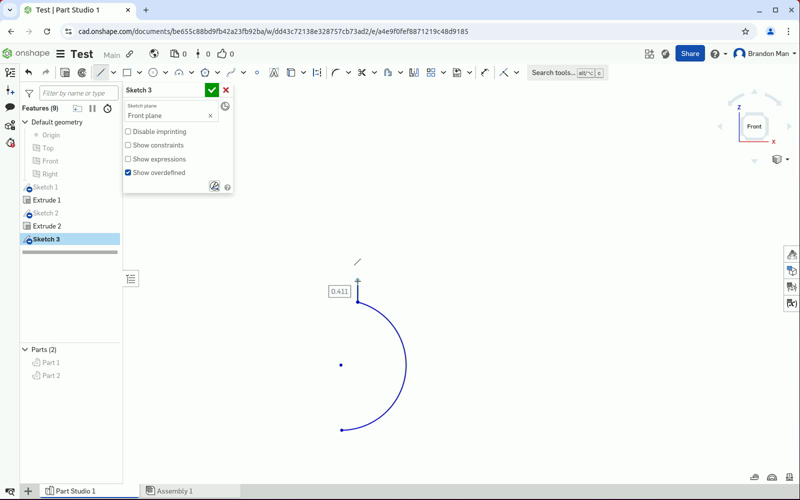
scroll(-6)
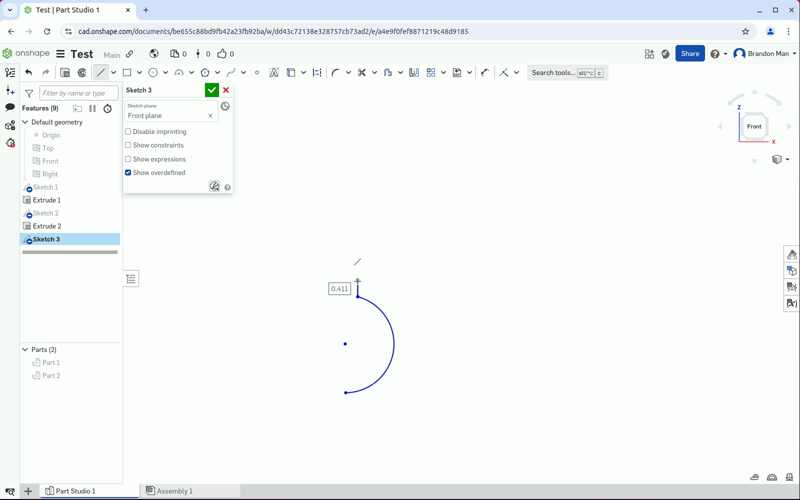
scroll(-6)
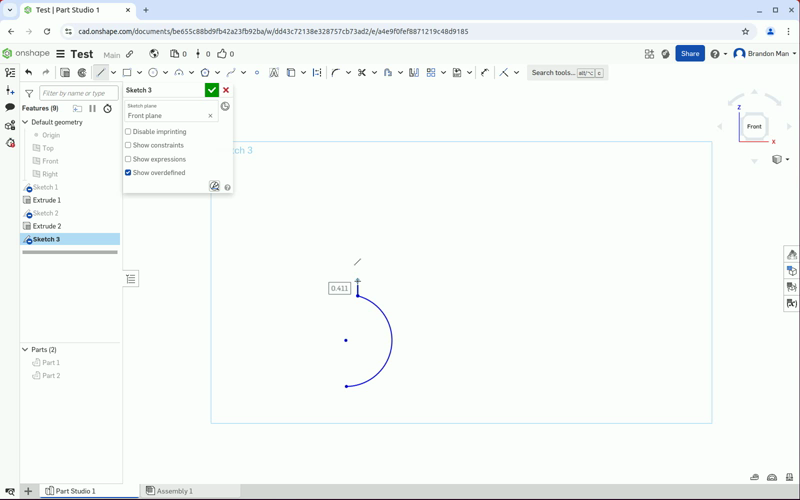
scroll(-6)
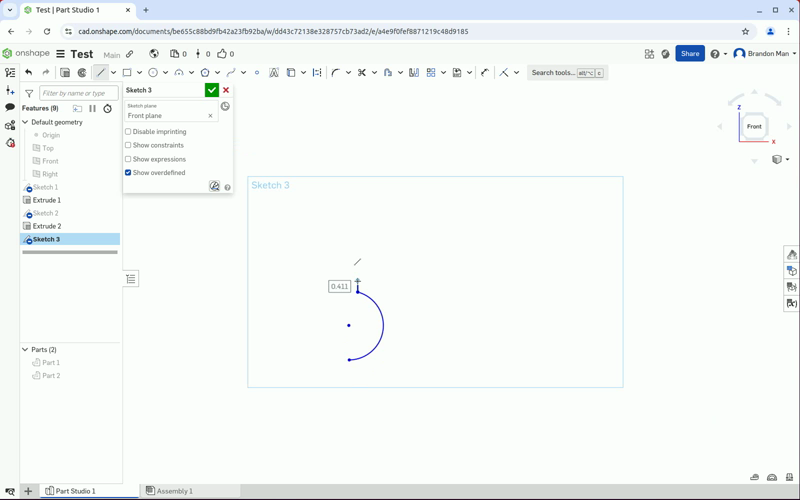
scroll(-6)
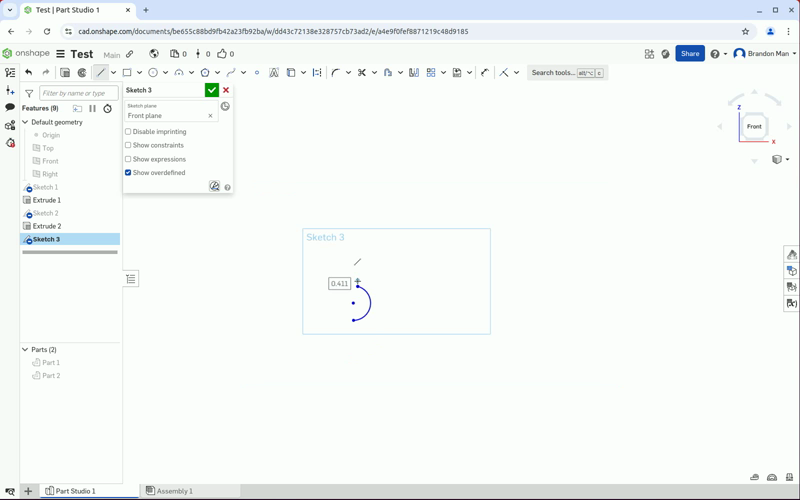
scroll(-6)
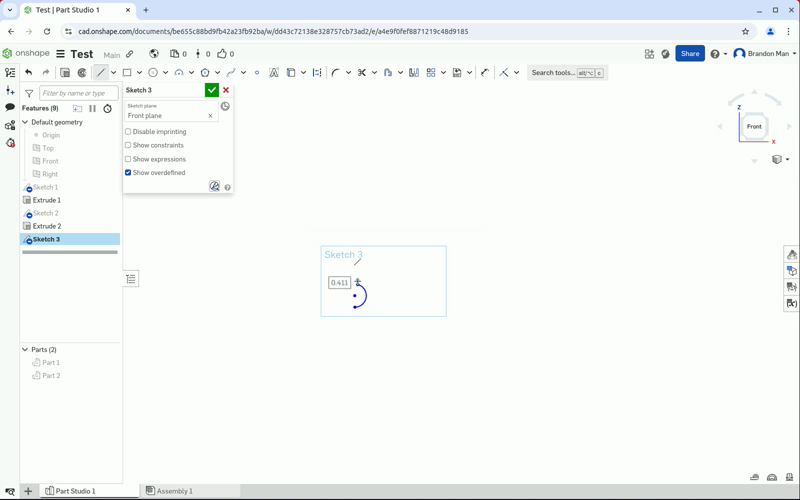
scroll(-6)
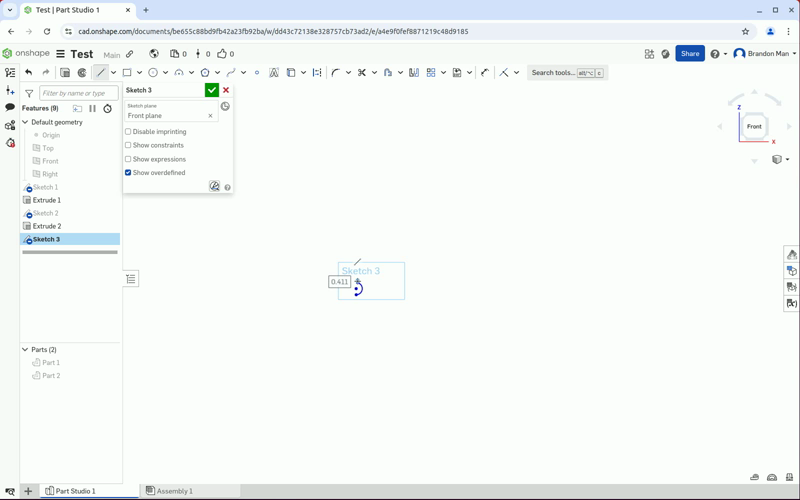
key_up(shift)
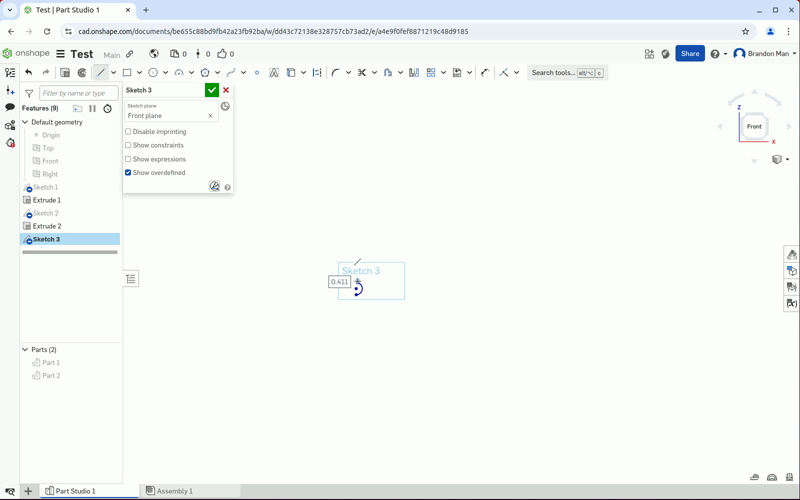
key_down(shift)
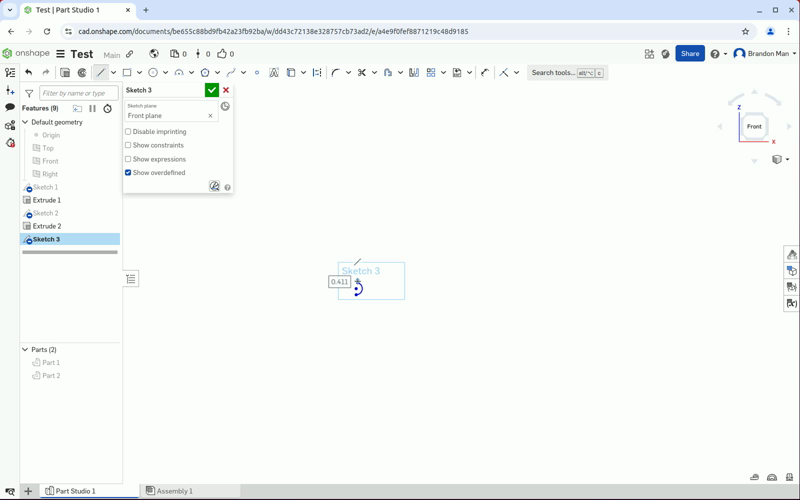
mouse_move(387, 280)
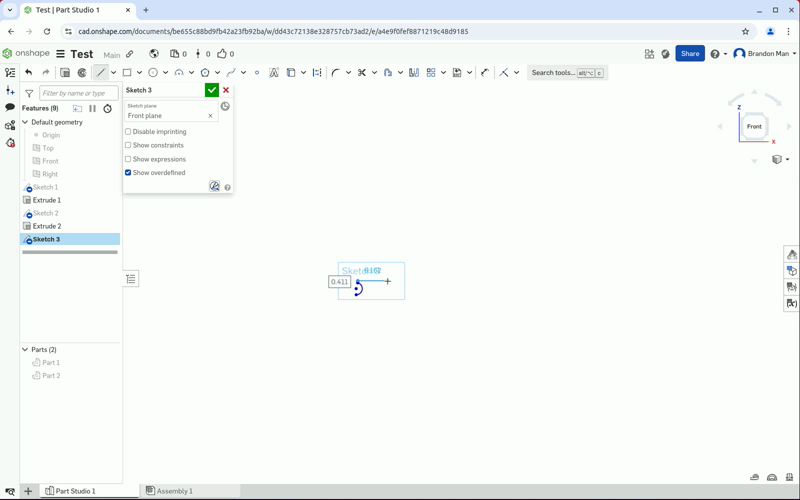
mouse_move(356, 280)
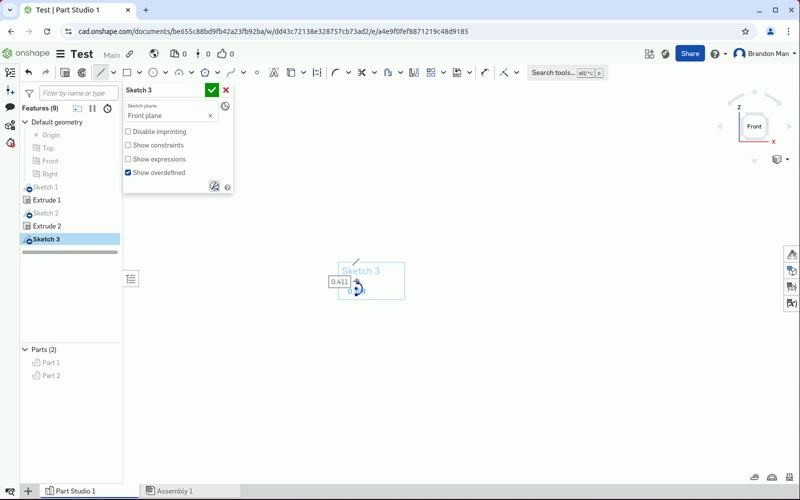
scroll(6)
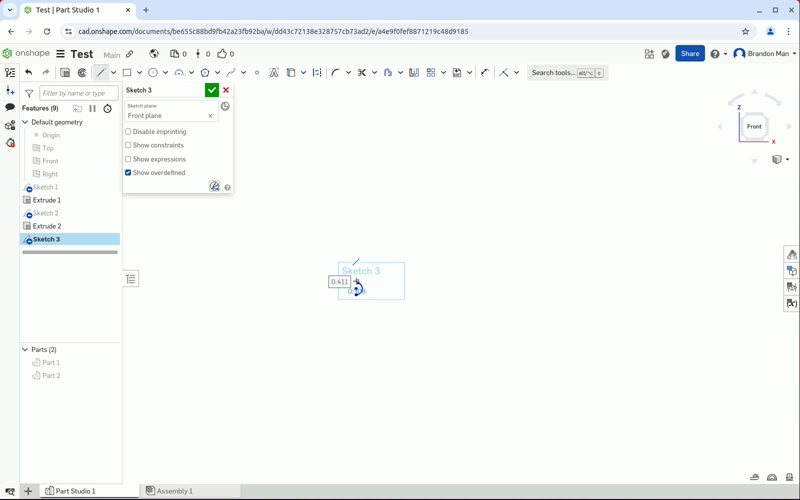
scroll(6)
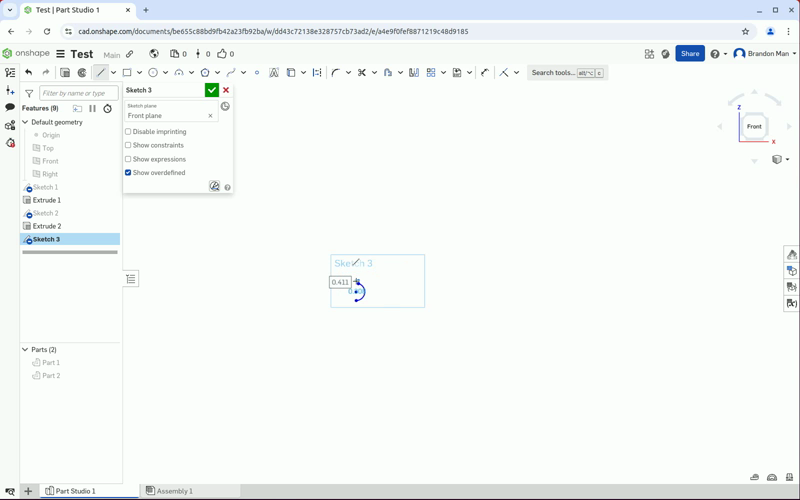
scroll(6)
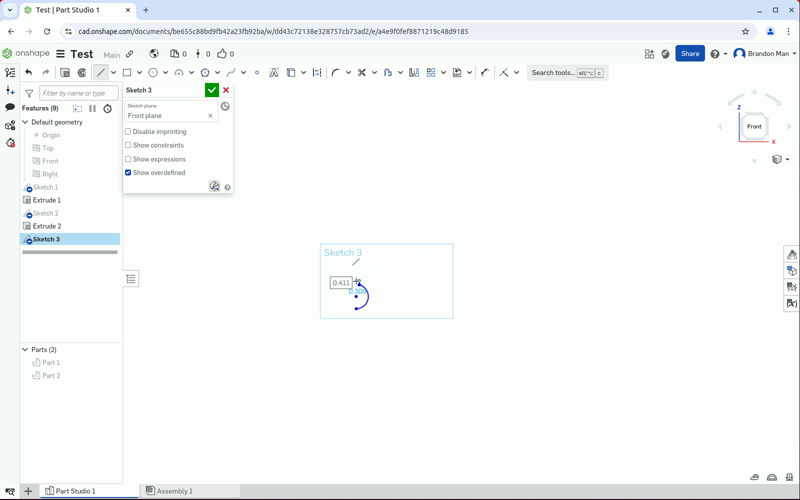
scroll(6)
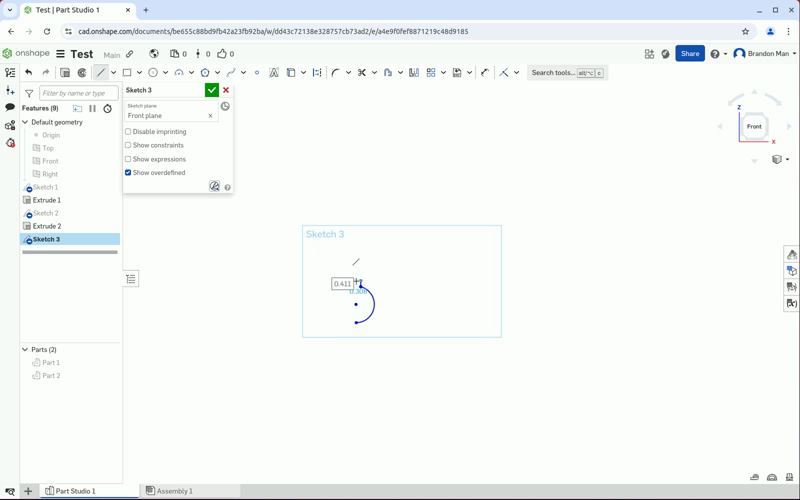
scroll(6)
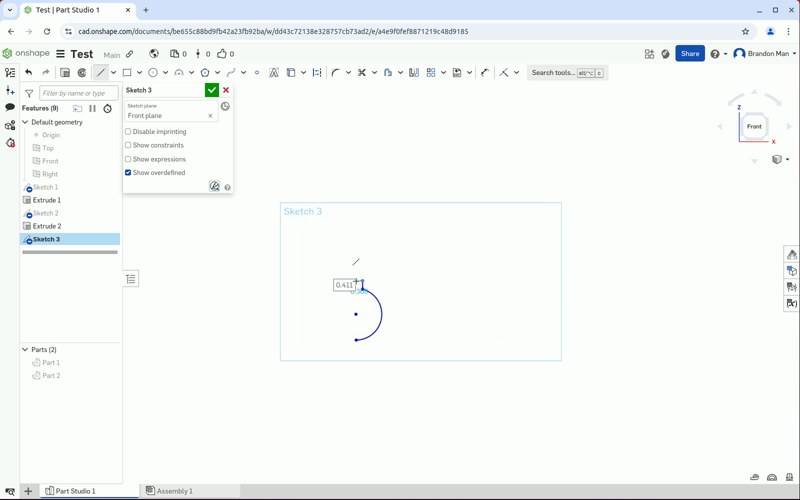
scroll(6)
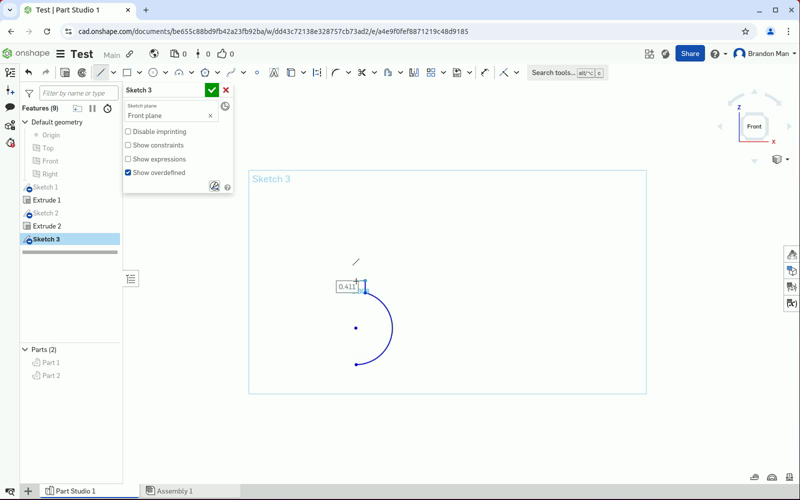
scroll(6)
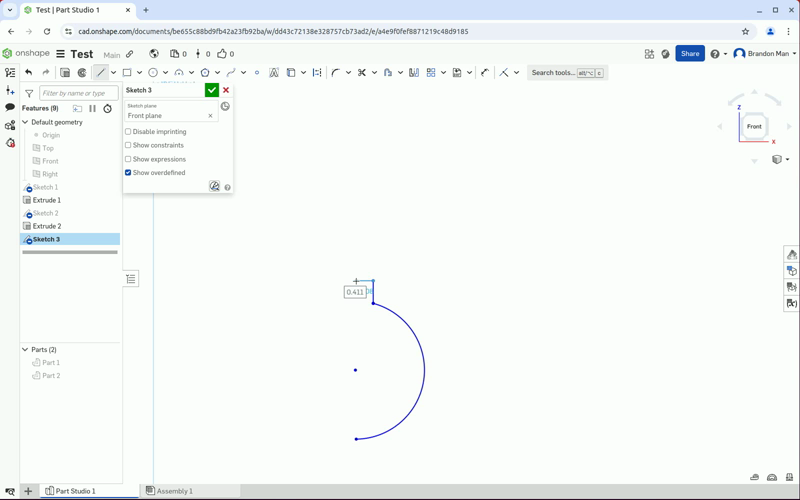
click(356, 280)
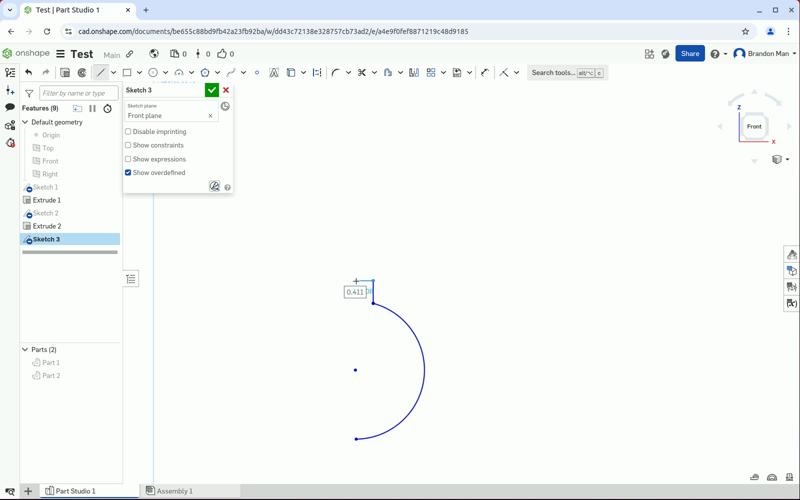
scroll(-6)
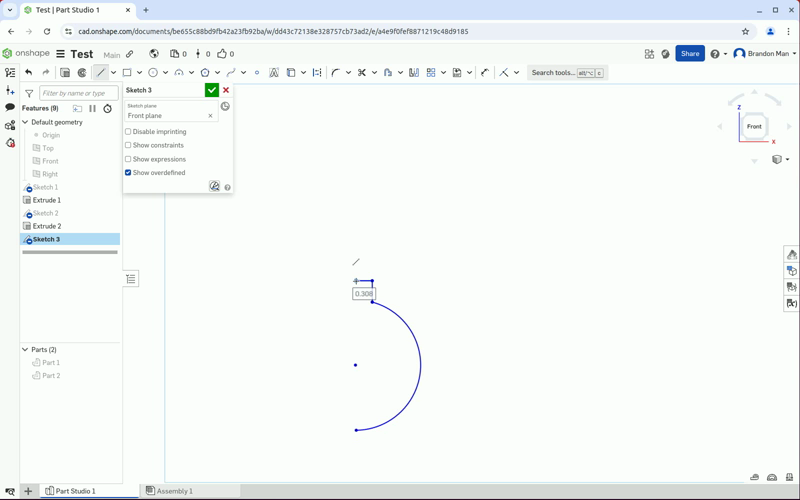
scroll(-6)
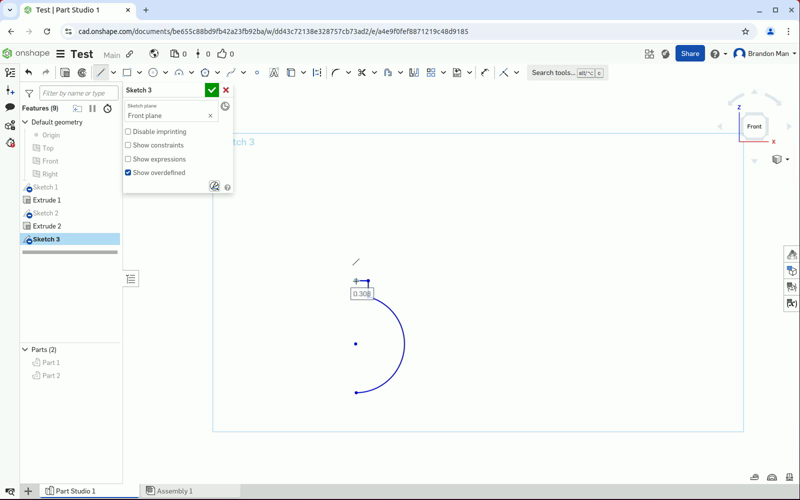
scroll(-6)
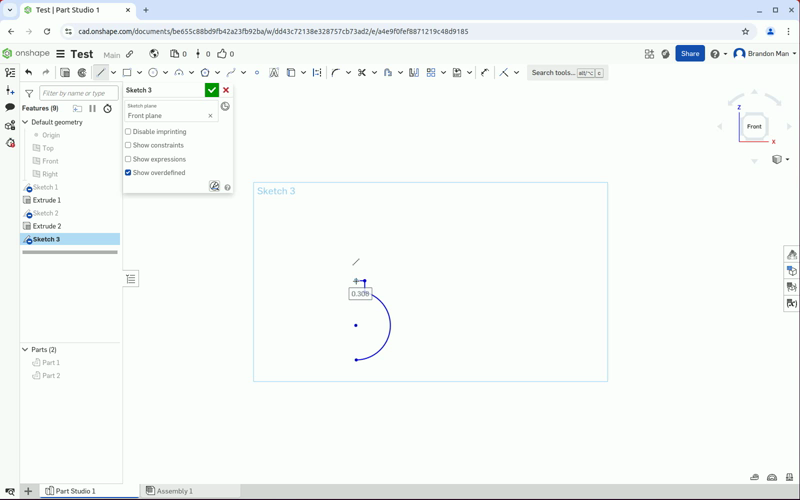
scroll(-6)
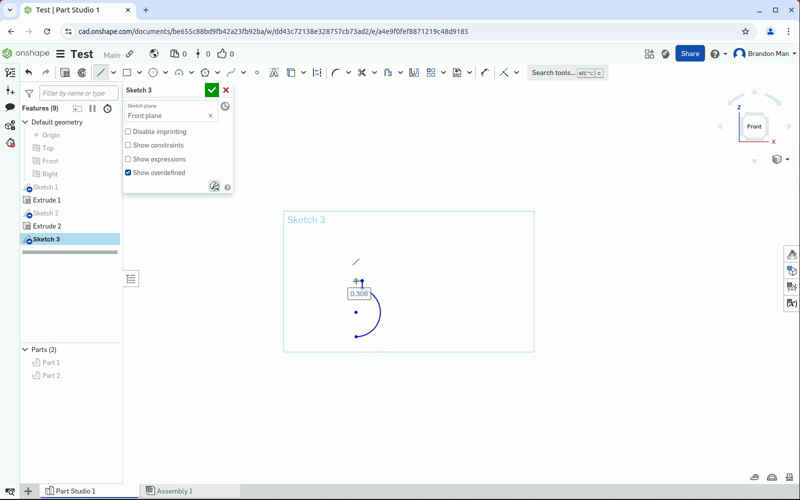
scroll(-6)
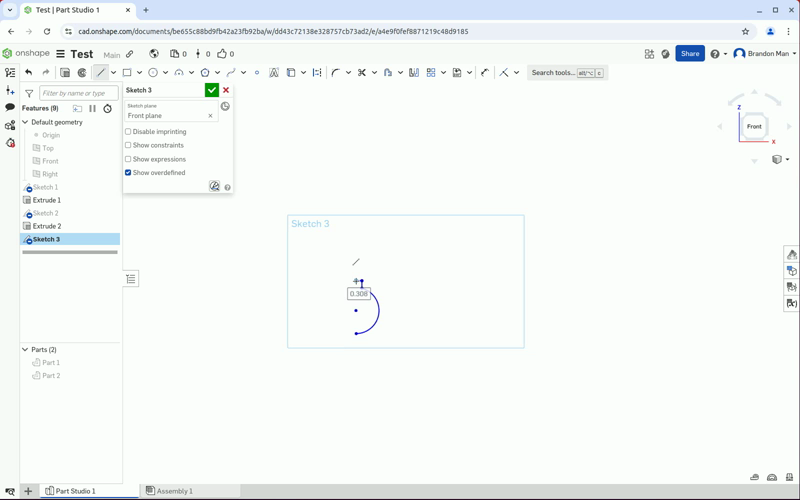
scroll(-6)
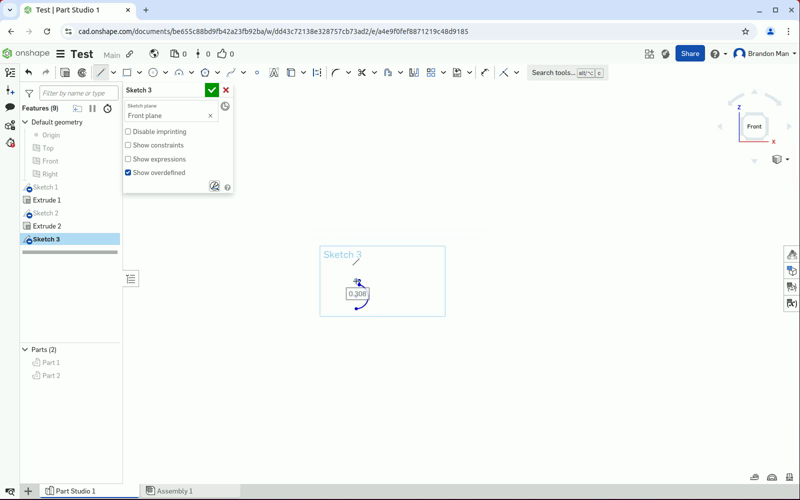
scroll(-6)
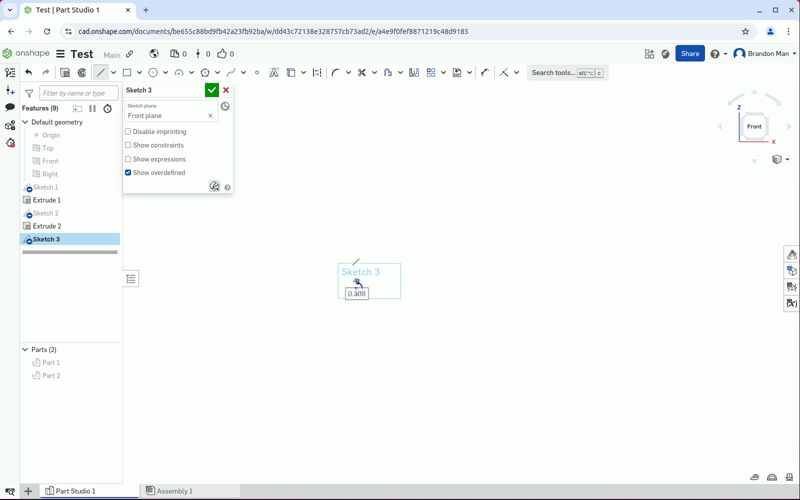
key_up(shift)
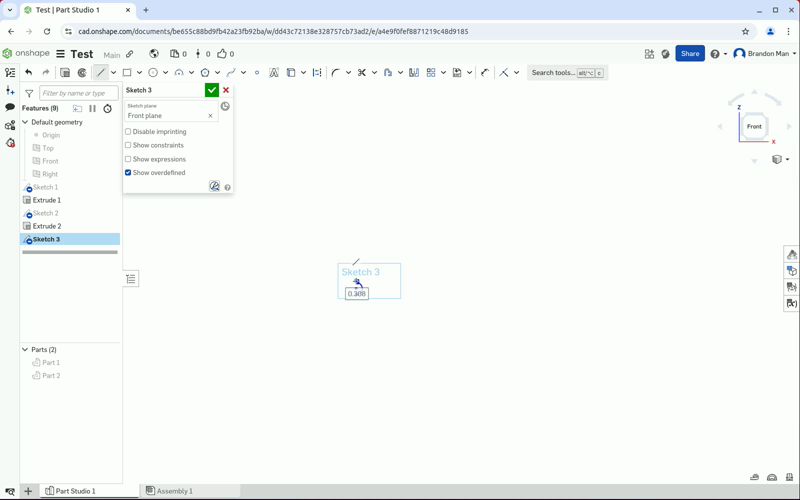
key_down(shift)
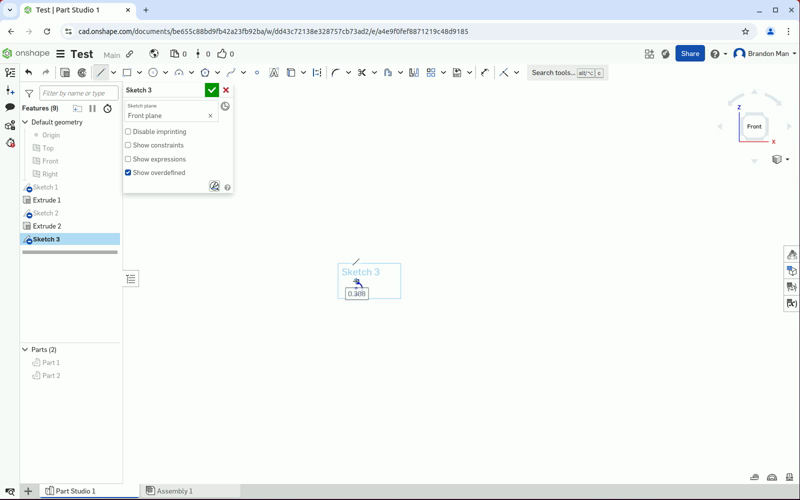
mouse_move(386, 280)
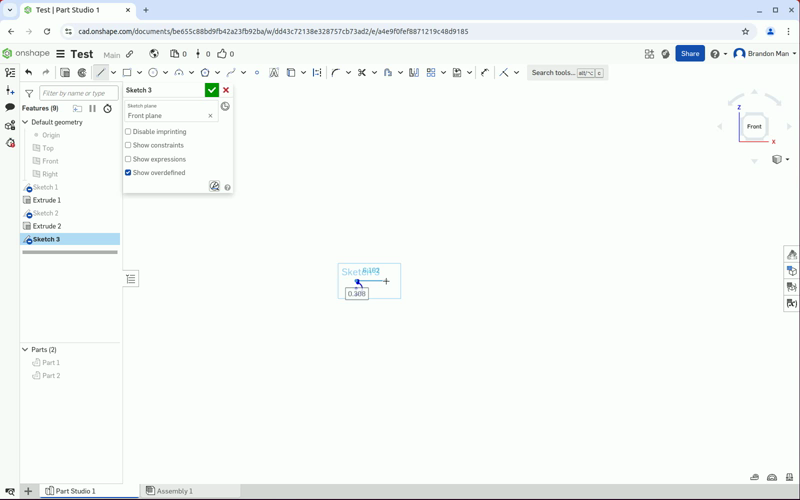
mouse_move(356, 288)
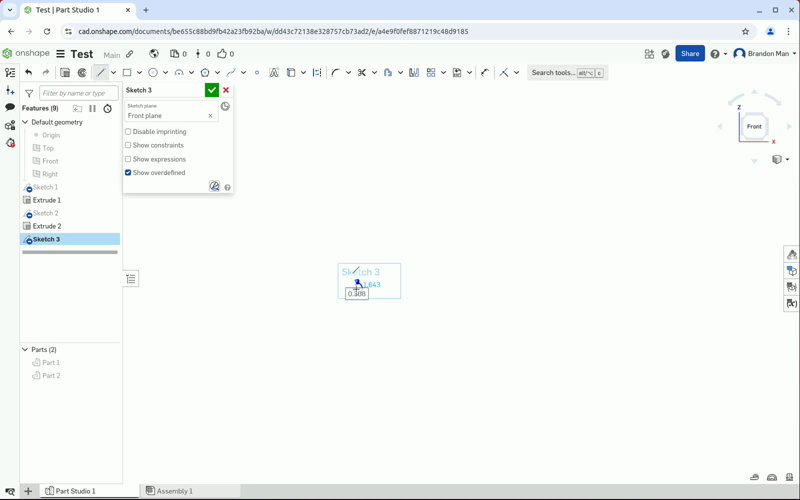
click(356, 288)
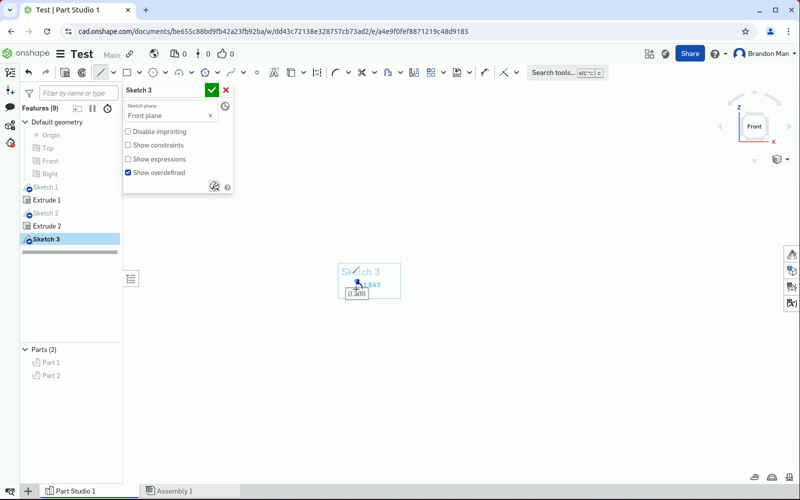
key_up(shift)
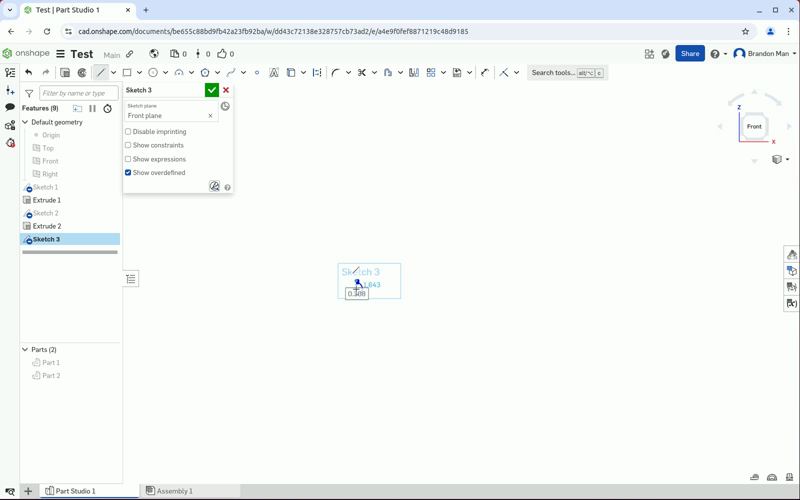
mouse_move(386, 288)
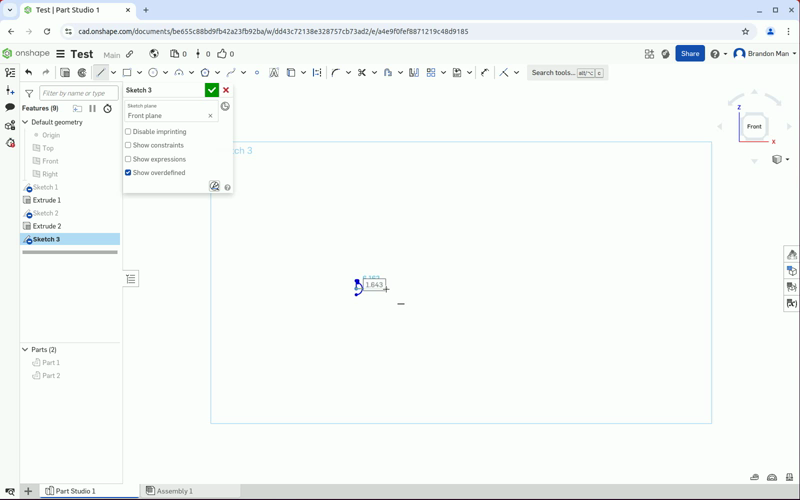
key_down(shift)
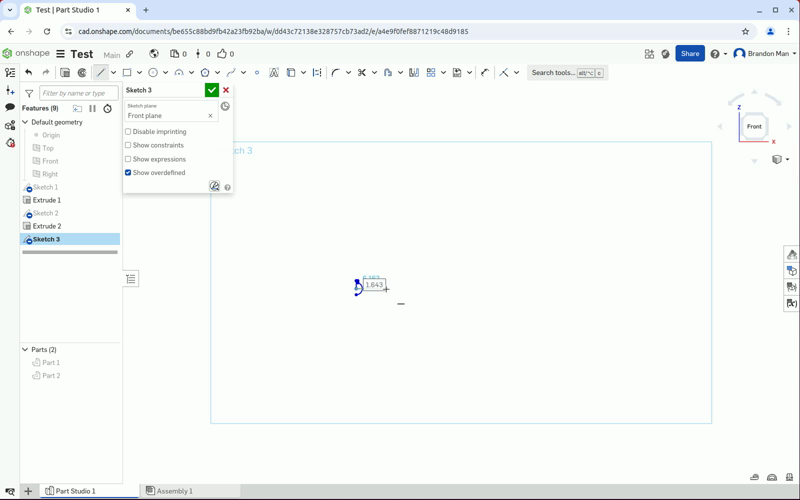
mouse_move(356, 294)
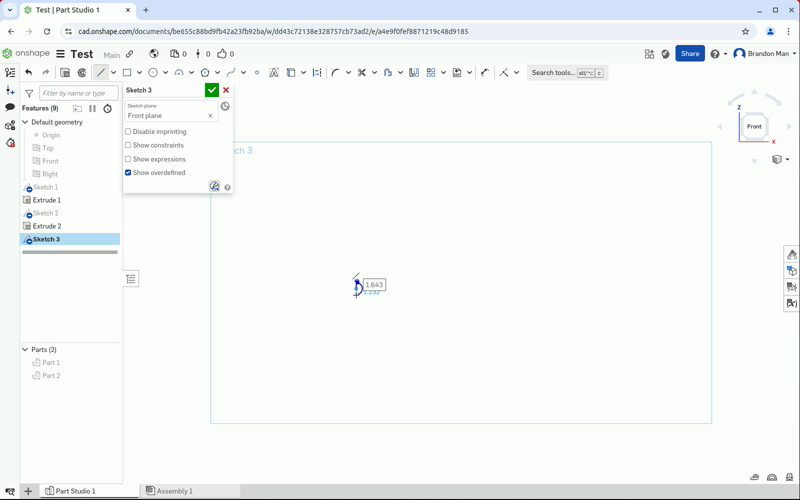
scroll(6)
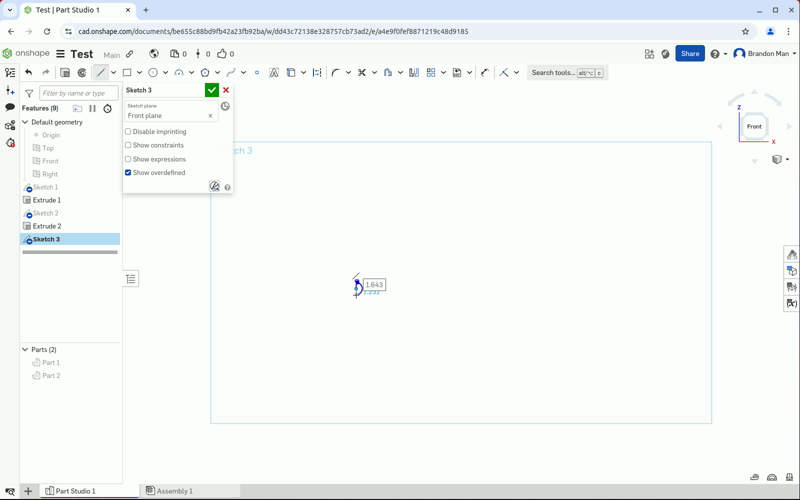
scroll(6)
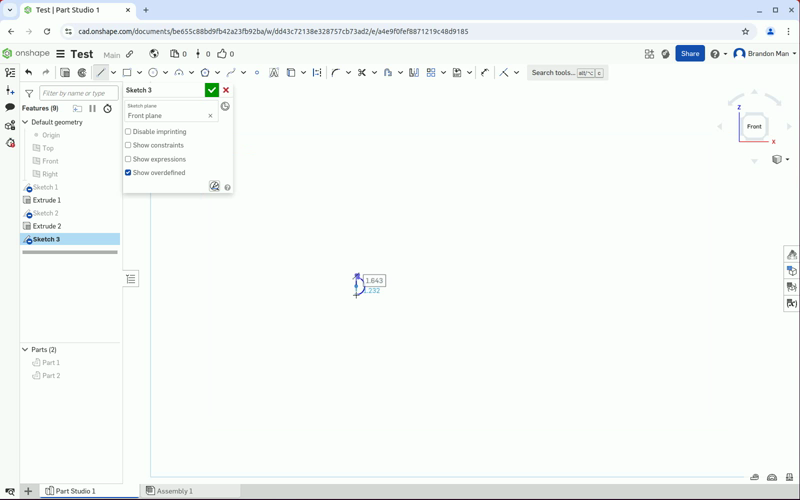
scroll(6)
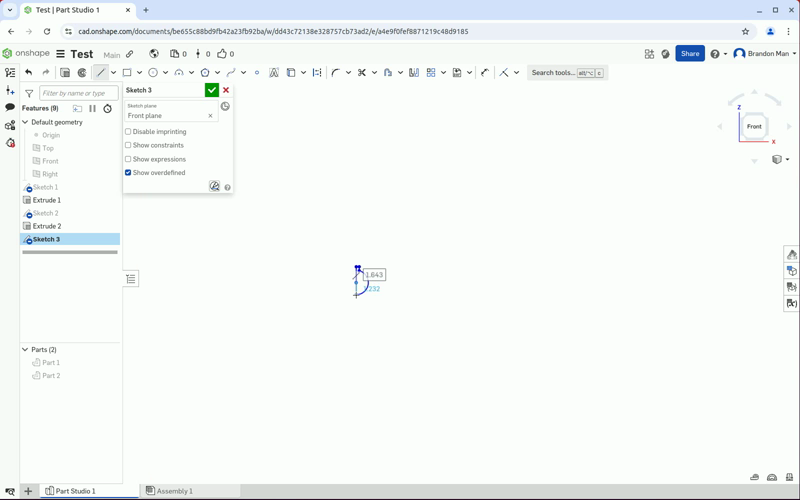
scroll(6)
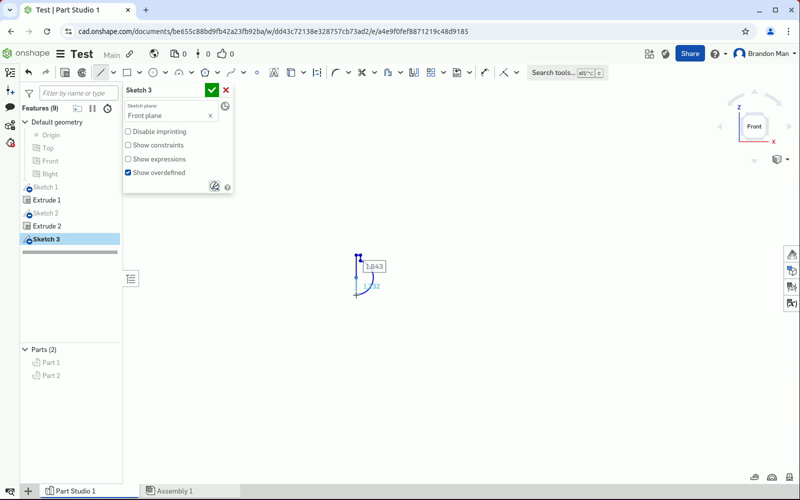
scroll(6)
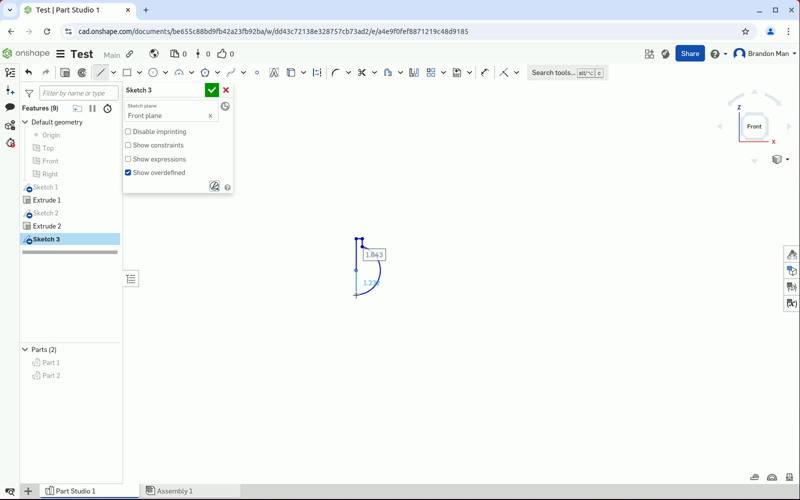
scroll(6)
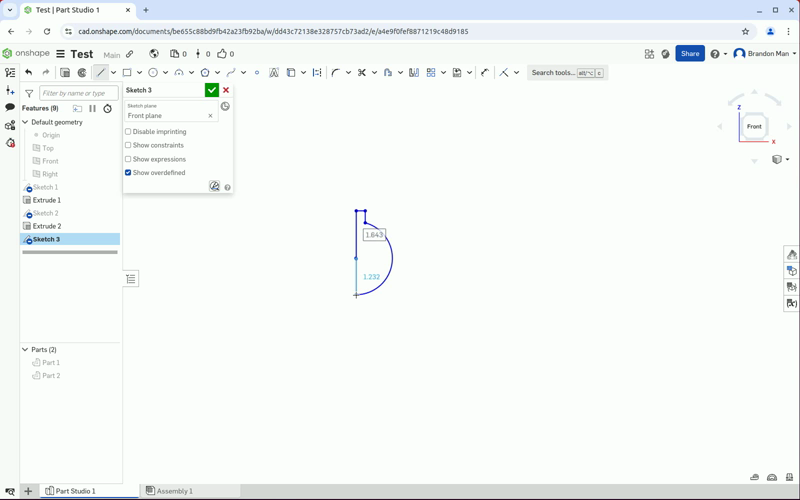
scroll(6)
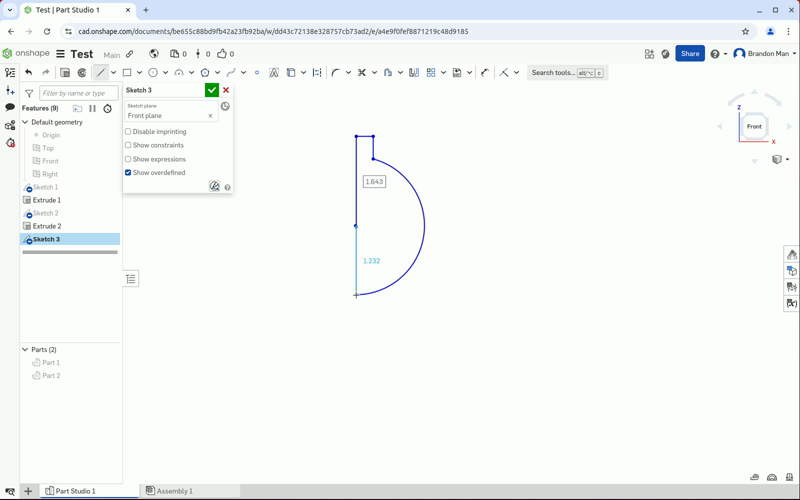
key_up(shift)
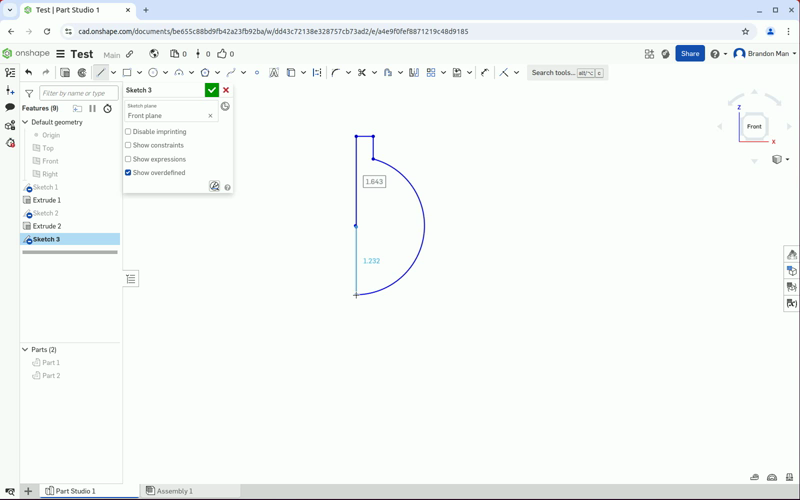
click(356, 294)
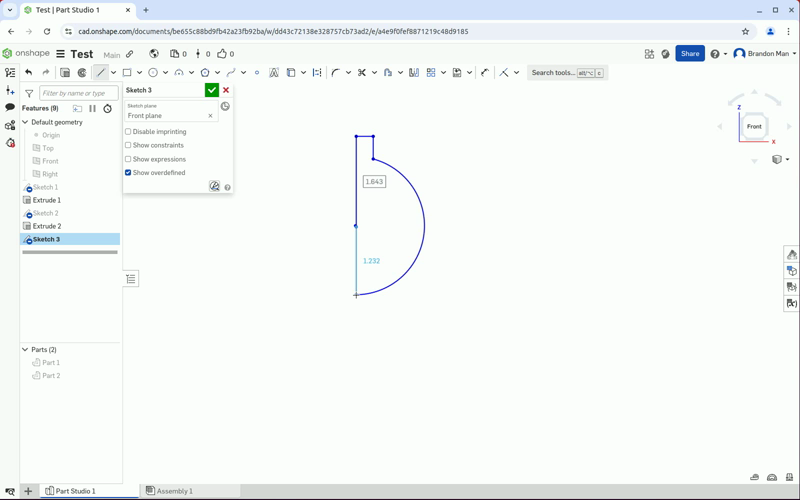
scroll(-6)
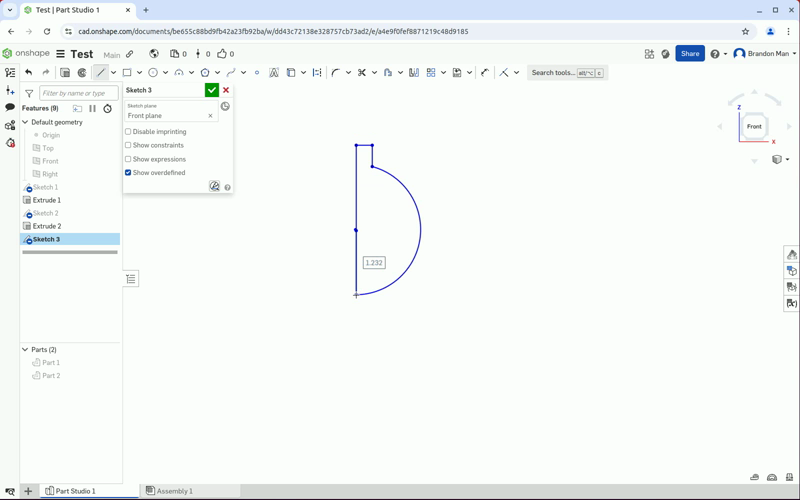
scroll(-6)
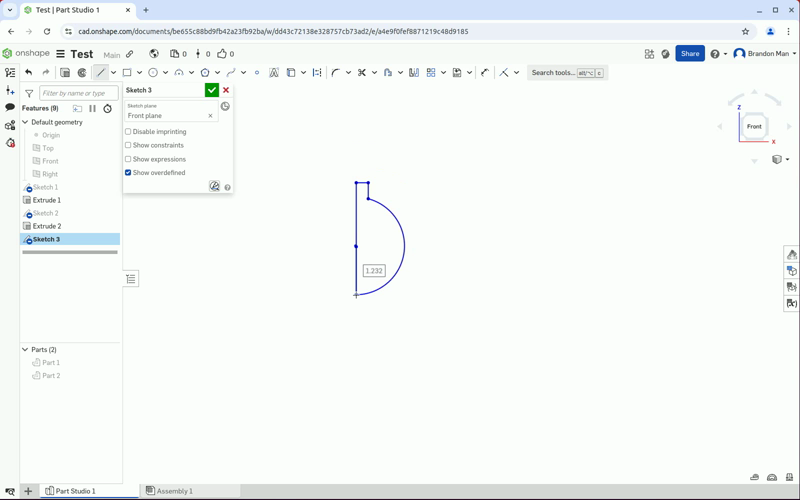
scroll(-6)
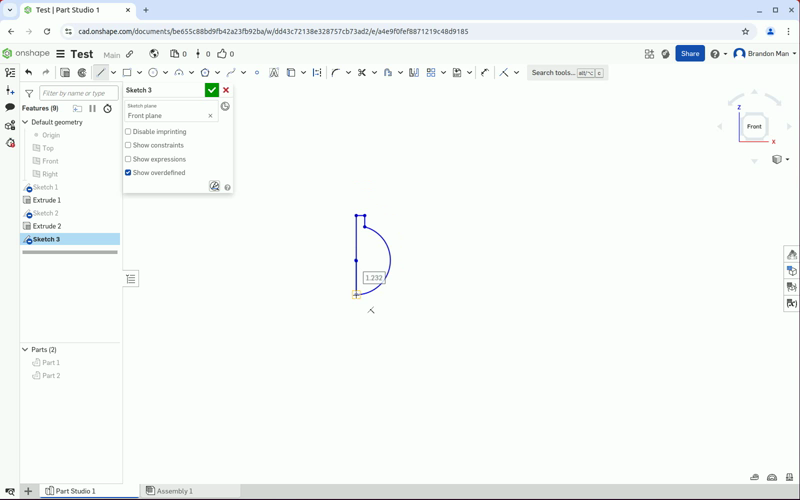
scroll(-6)
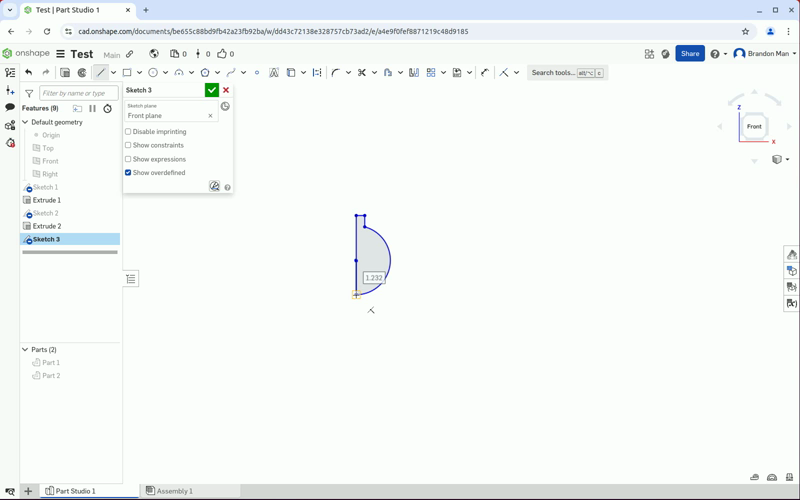
scroll(-6)
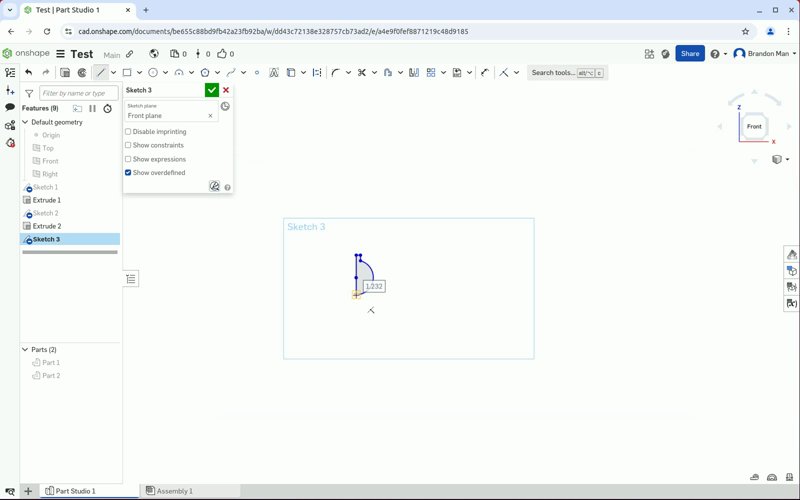
scroll(-6)
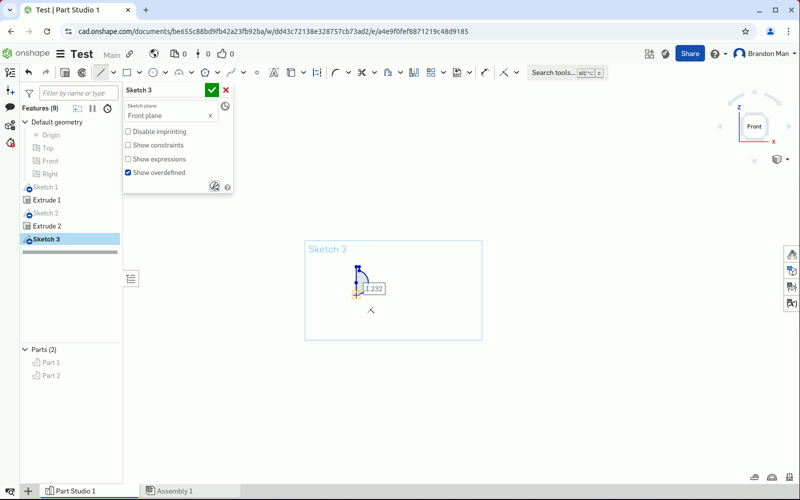
scroll(-6)
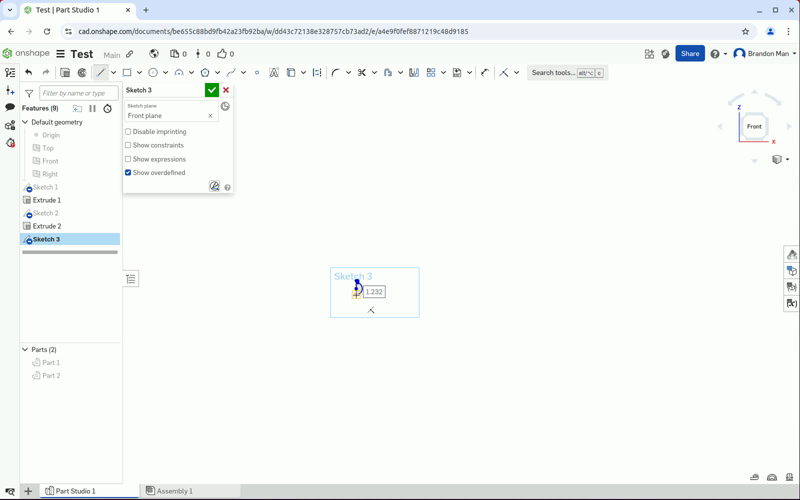
key(esc)
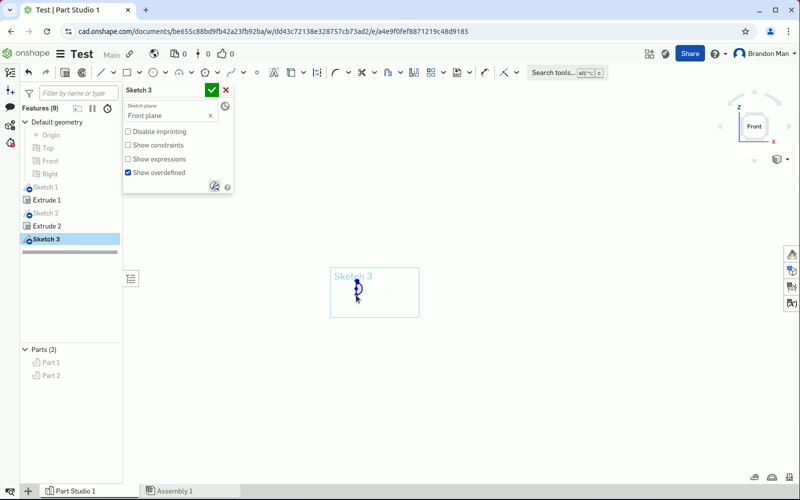
mouse_move(356, 280)
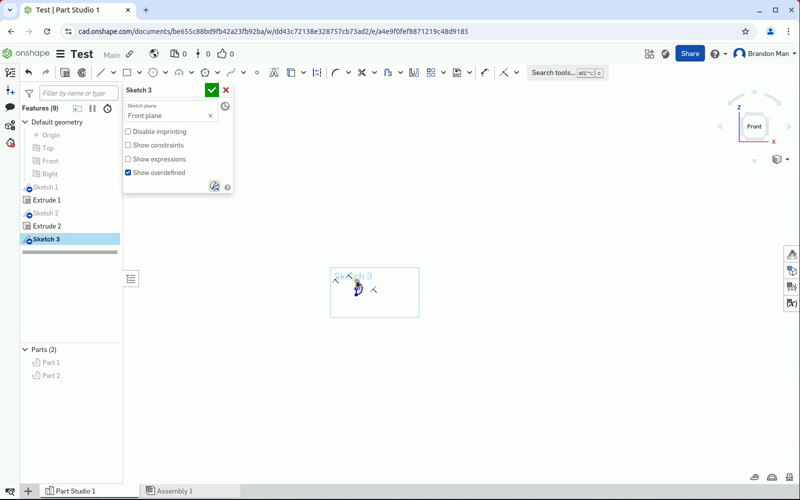
scroll(6)
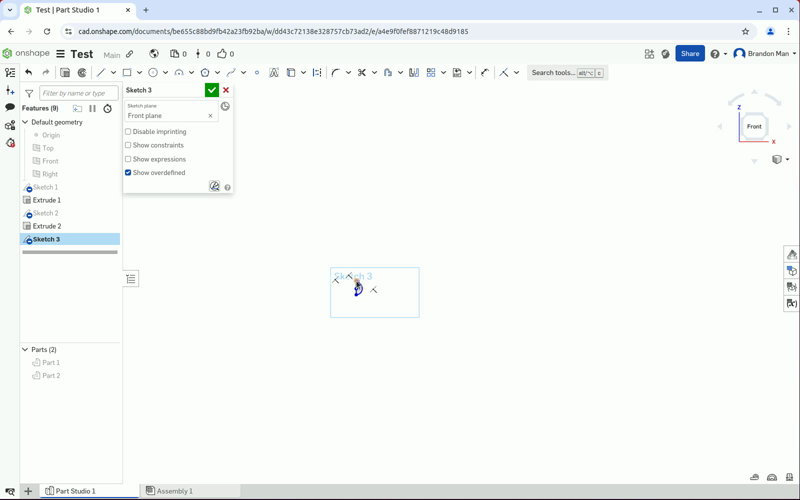
scroll(6)
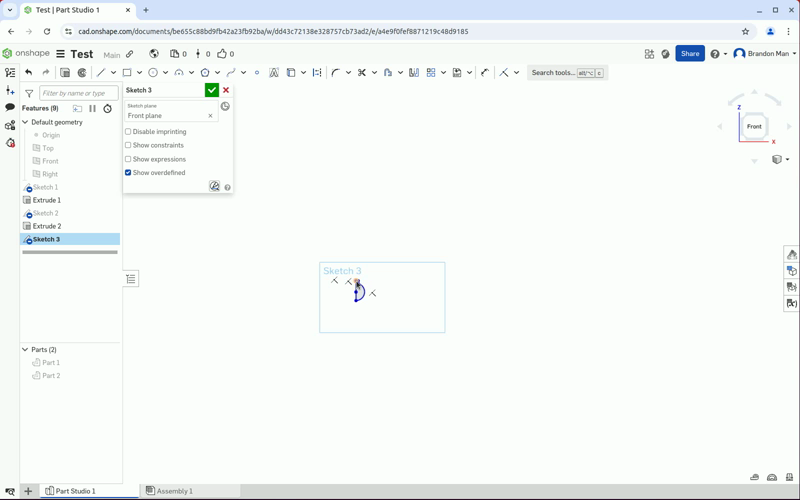
scroll(6)
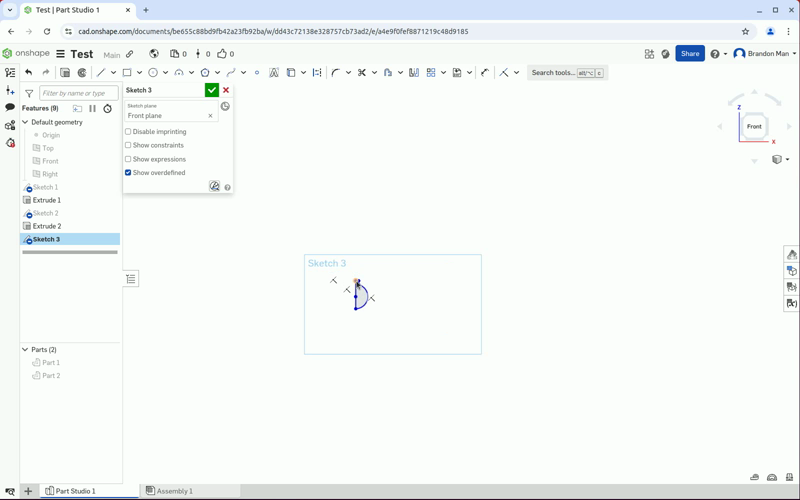
scroll(6)
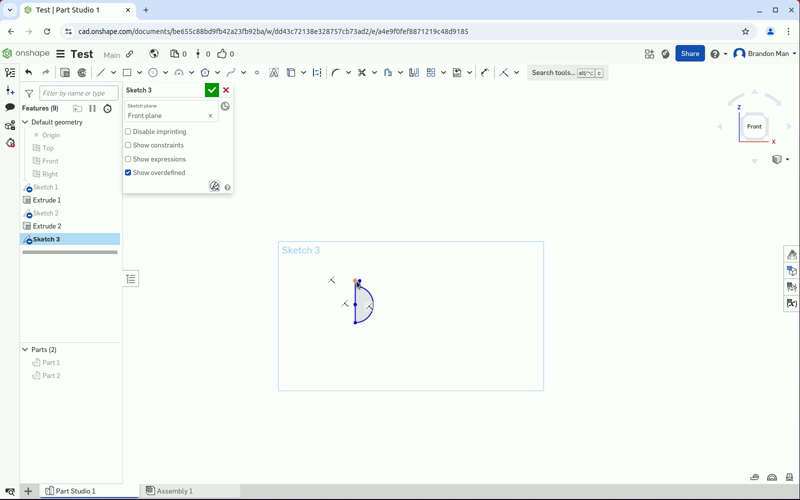
scroll(6)
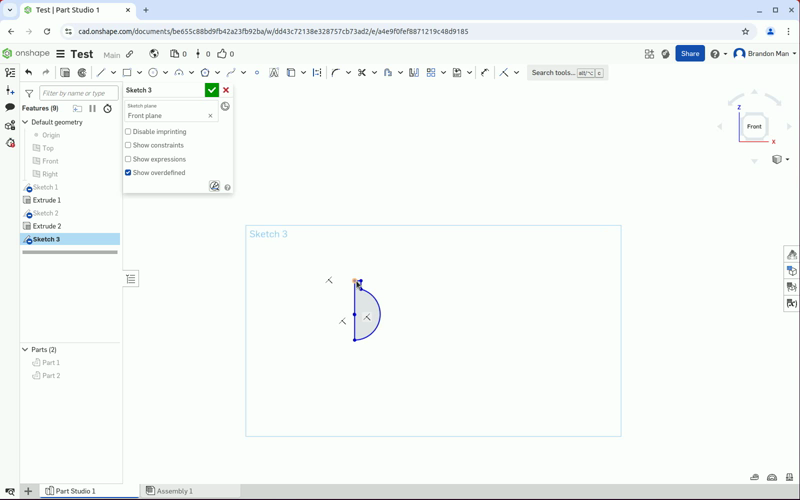
scroll(6)
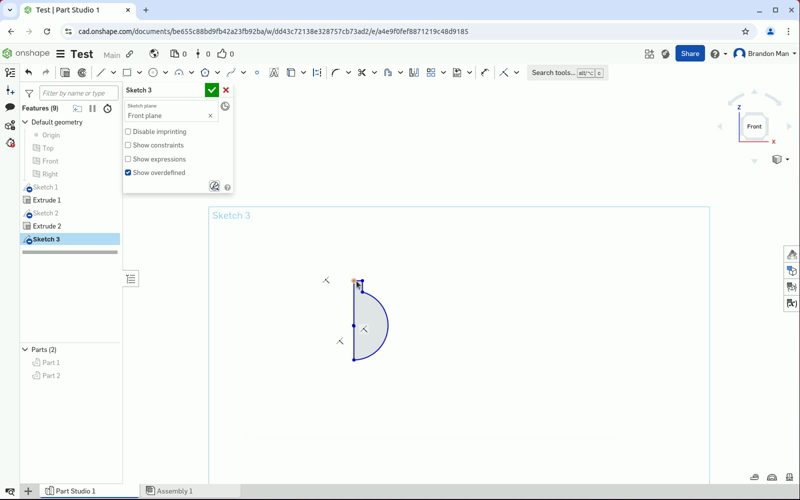
scroll(6)
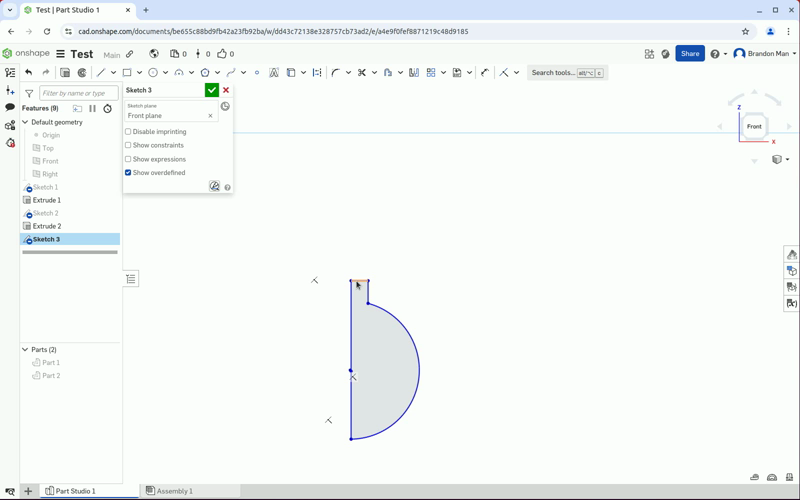
click(356, 280)
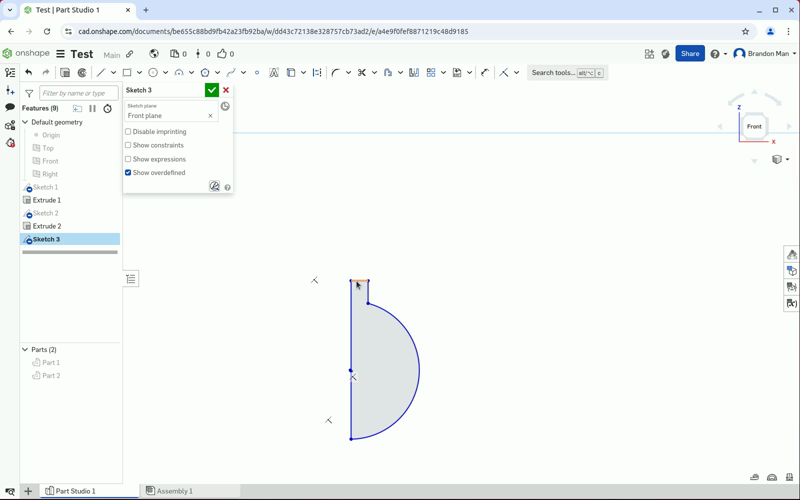
scroll(-6)
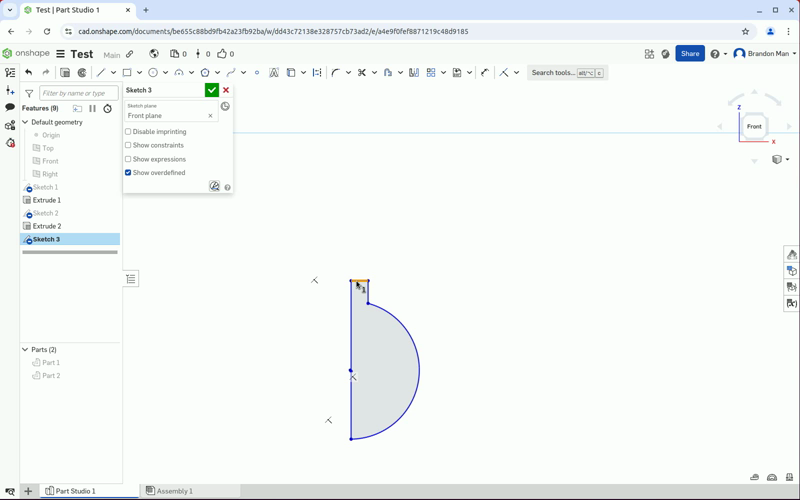
scroll(-6)
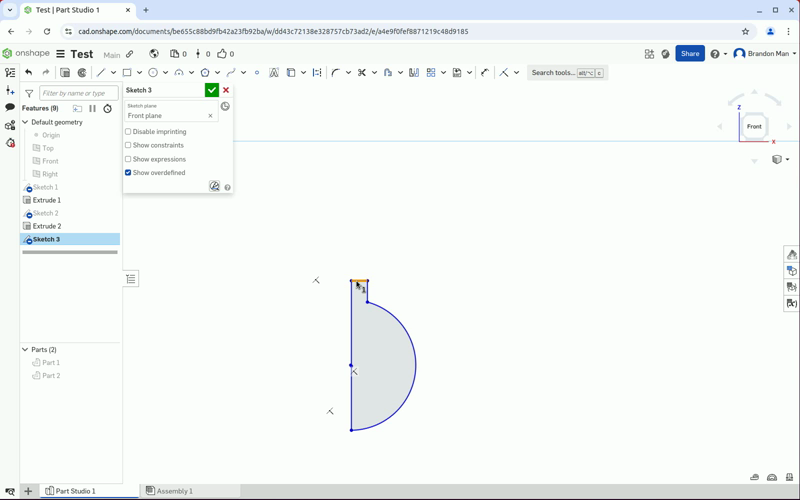
scroll(-6)
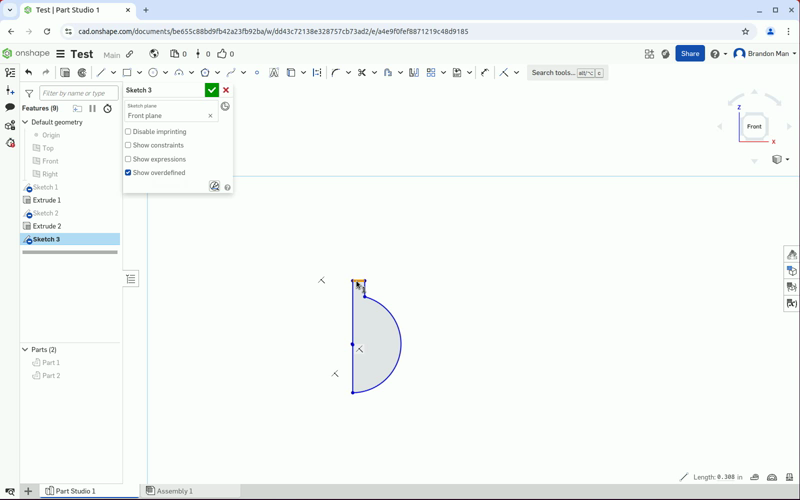
scroll(-6)
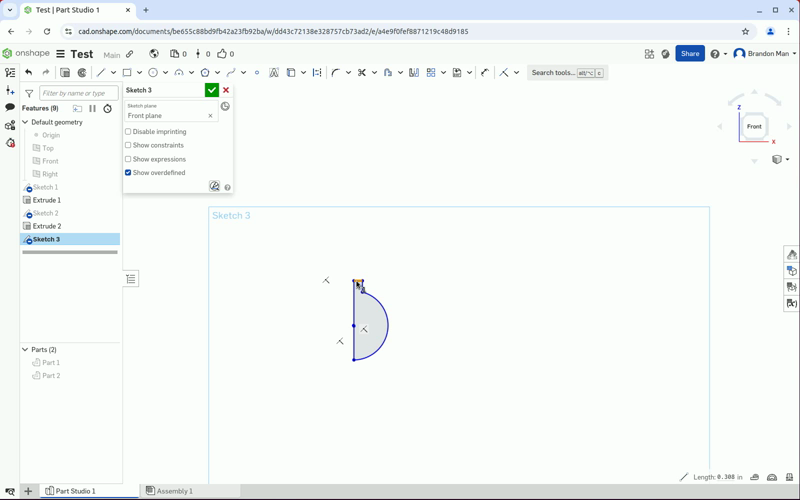
scroll(-6)
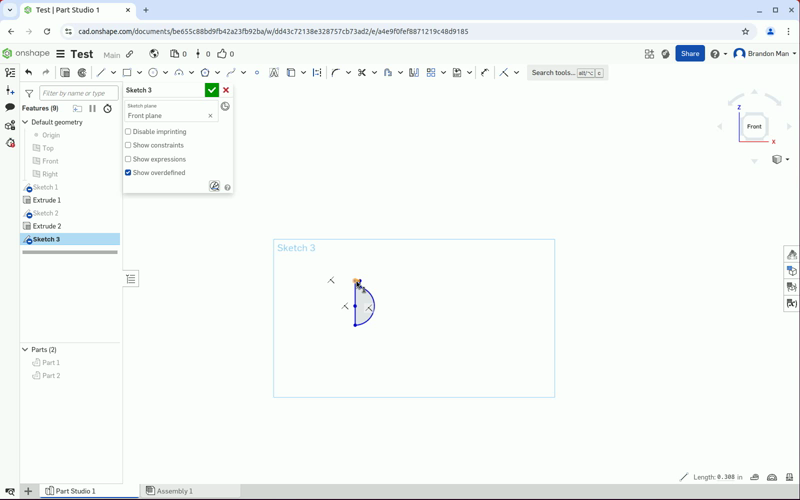
scroll(-6)
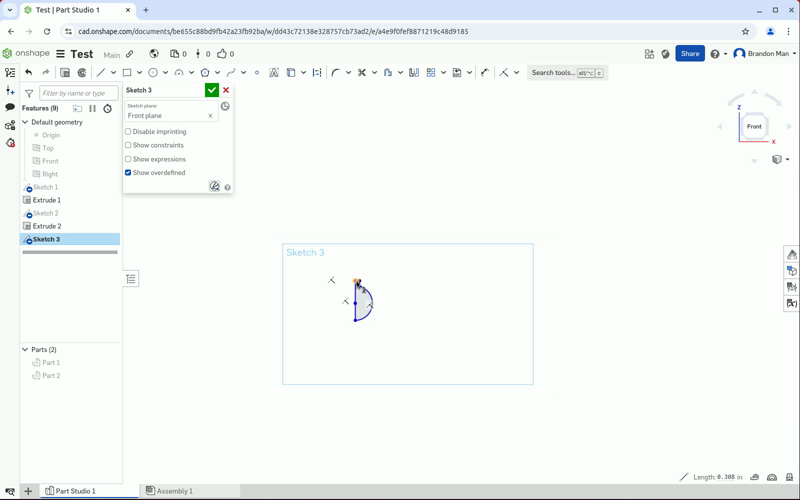
scroll(-6)
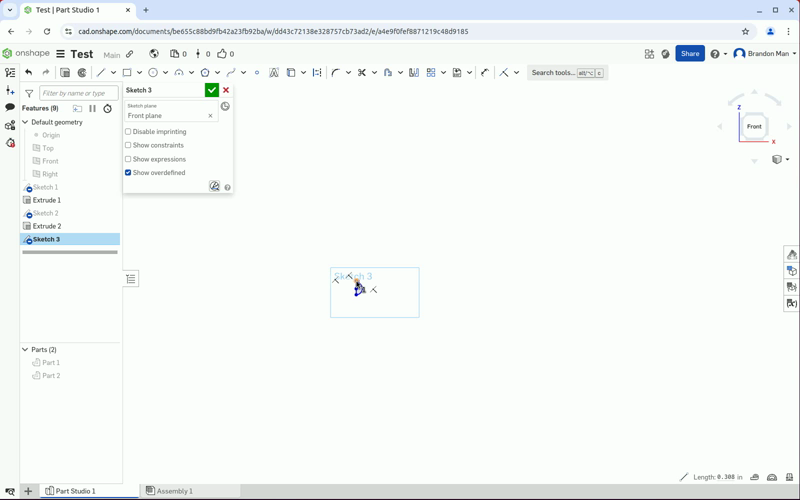
mouse_move(73, 352)
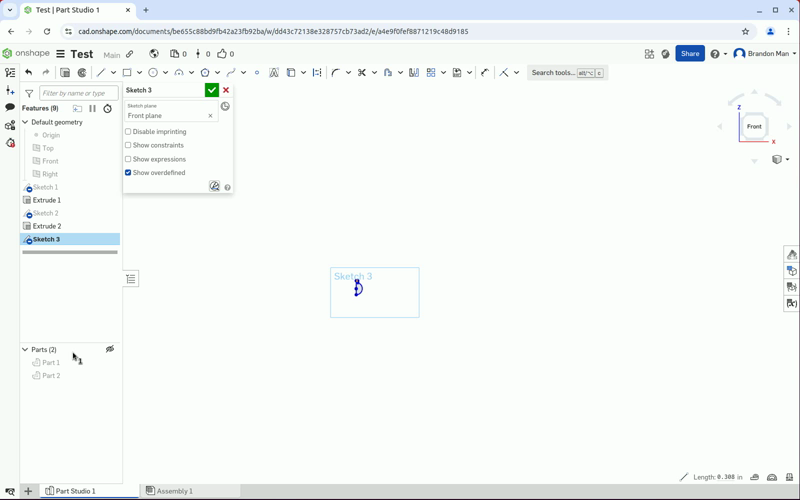
key(shift+y)
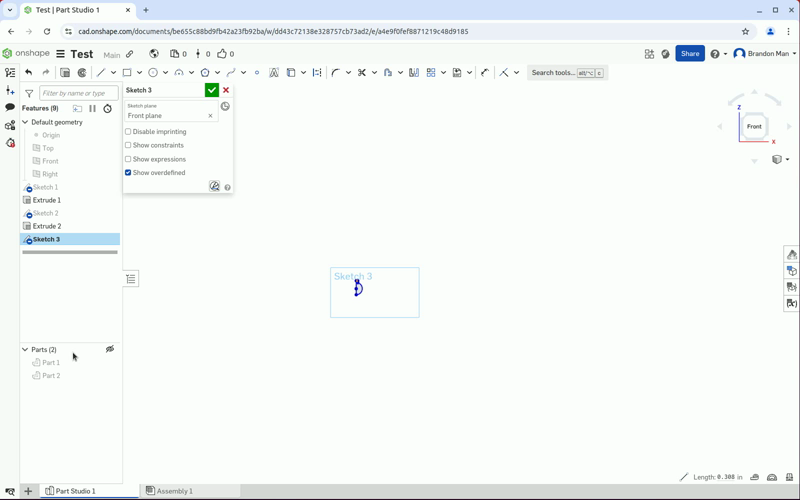
key(shift+e)
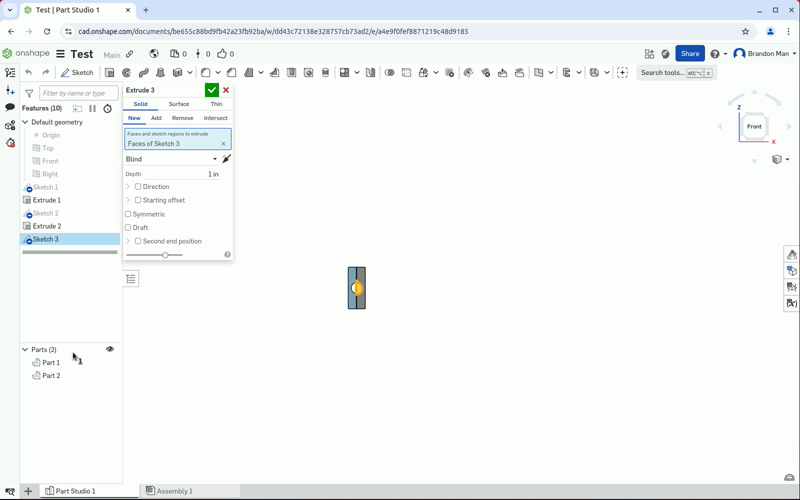
mouse_move(143, 106)
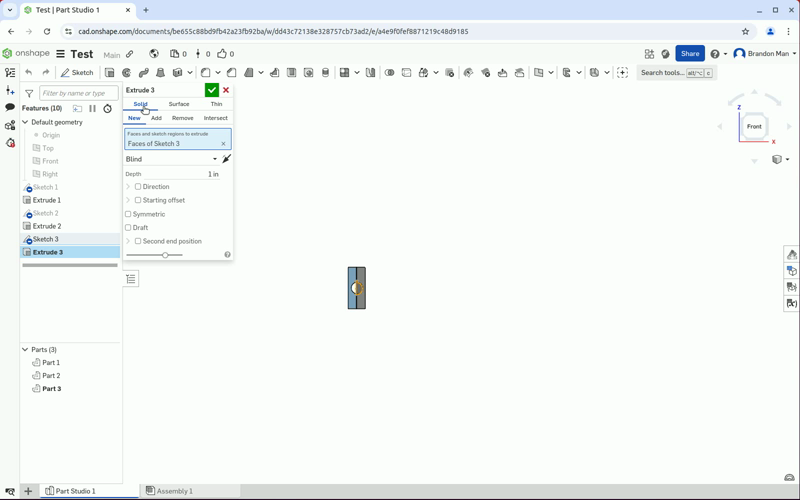
click(143, 106)
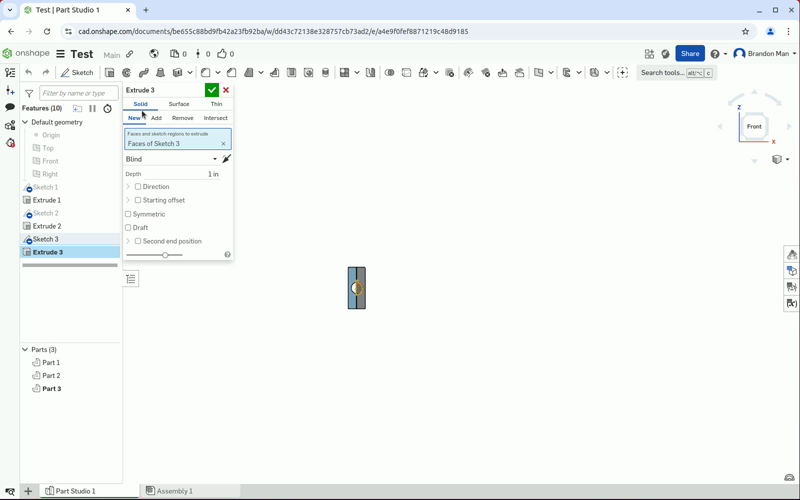
mouse_move(137, 120)
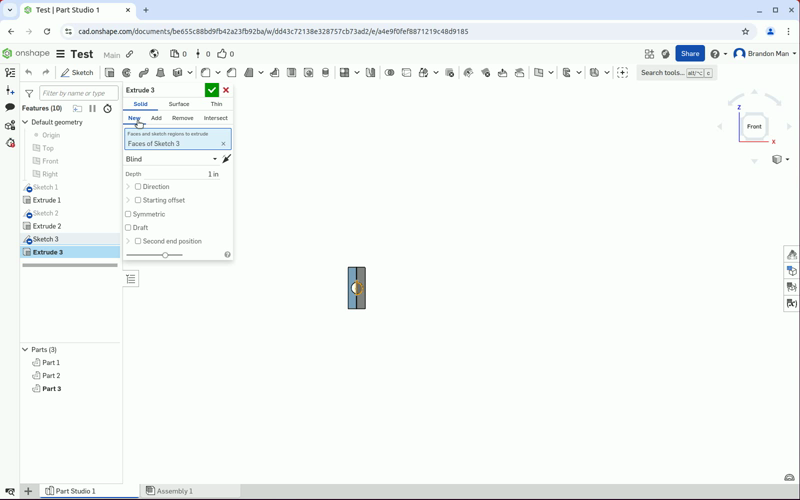
click(137, 120)
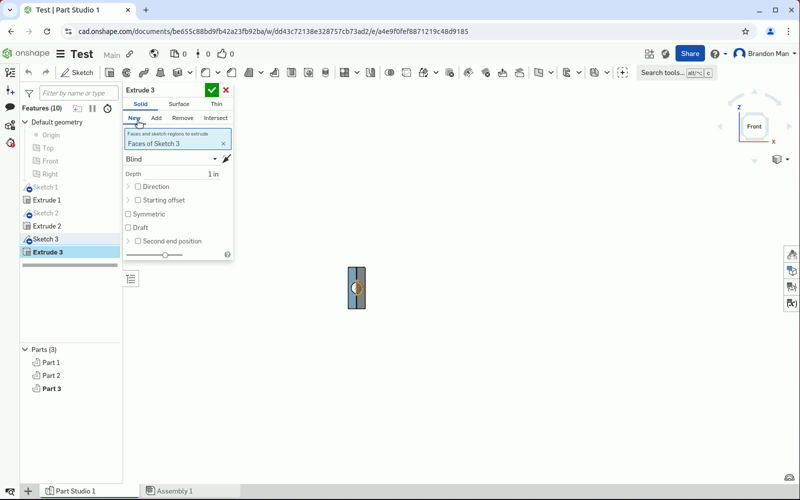
key(tab, 4)
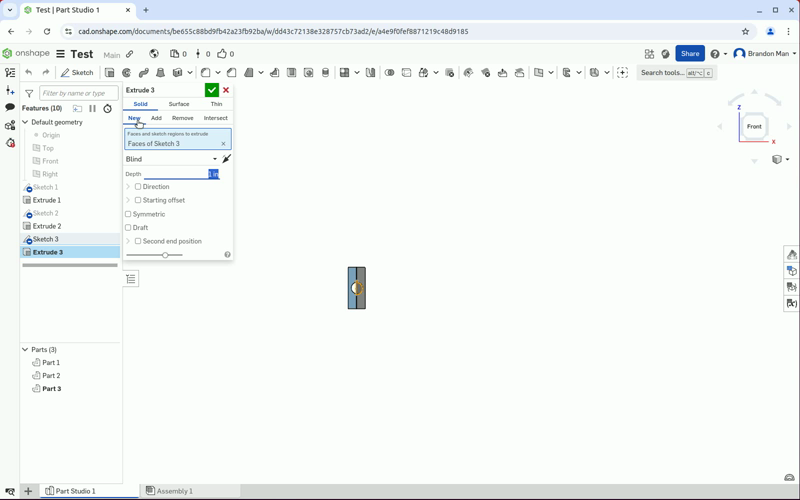
text(8.425)
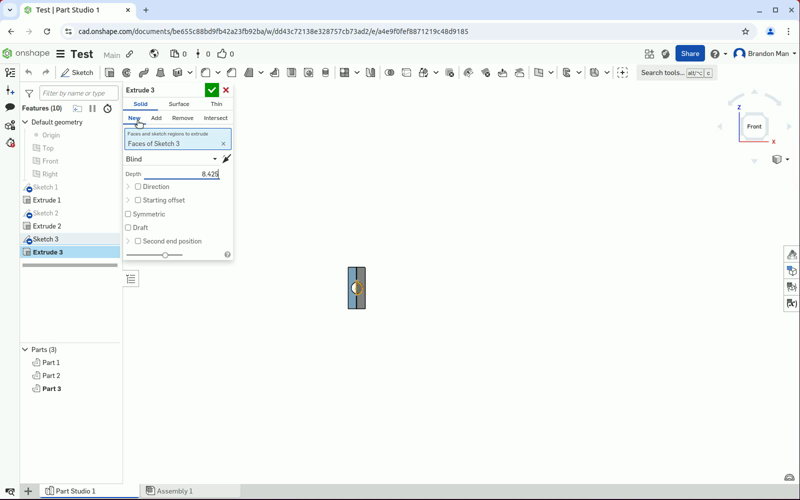
key(enter)
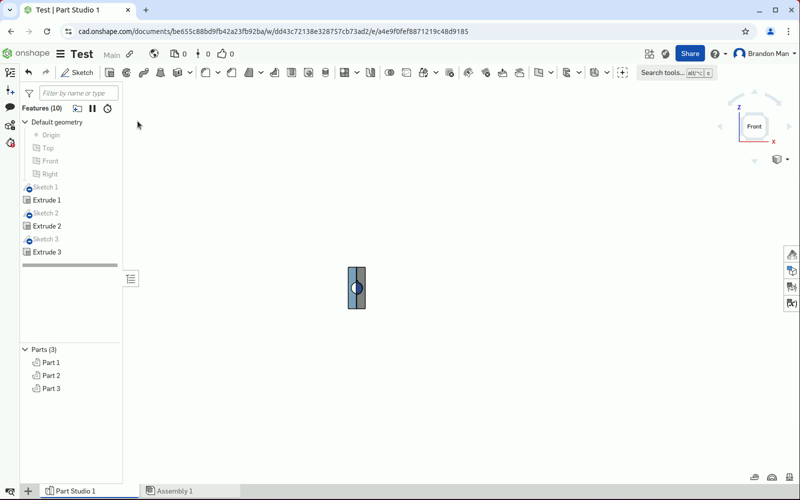
key(shift+h)
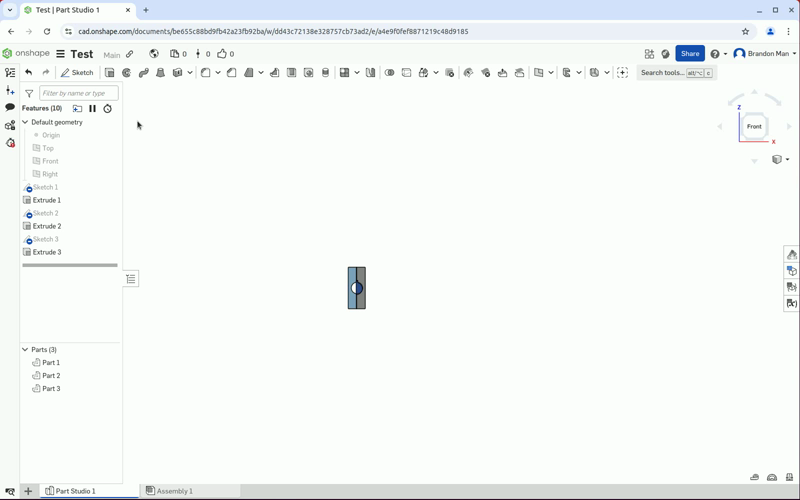
key(shift+h)
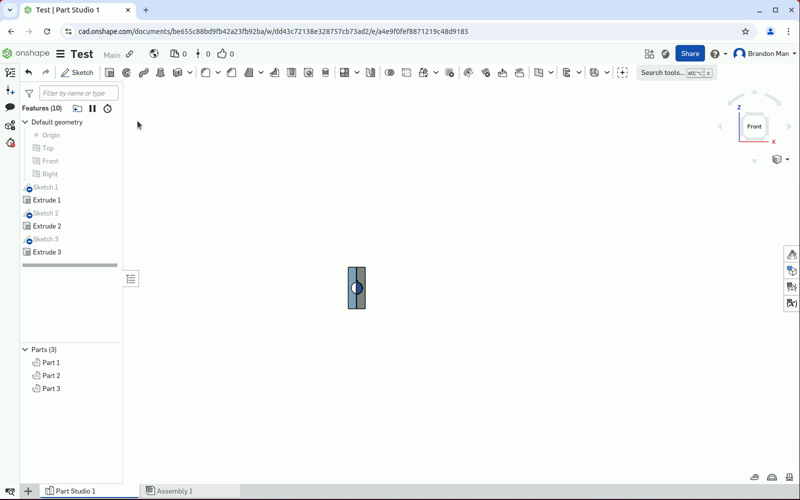
mouse_move(73, 189)
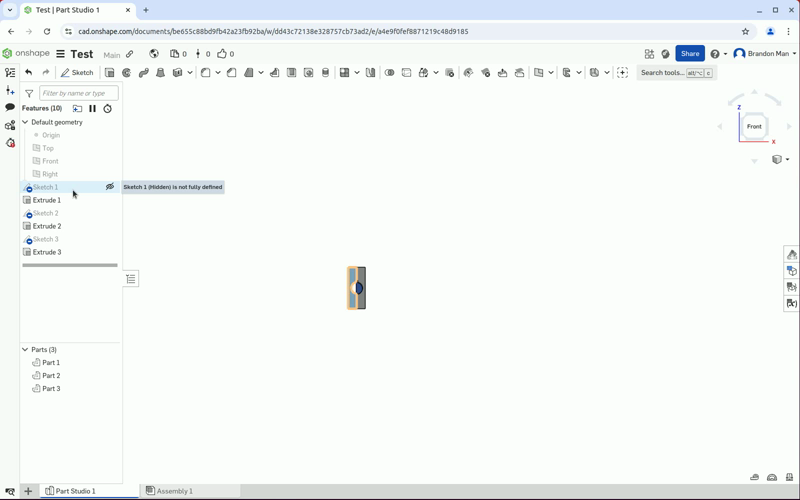
click(73, 189)
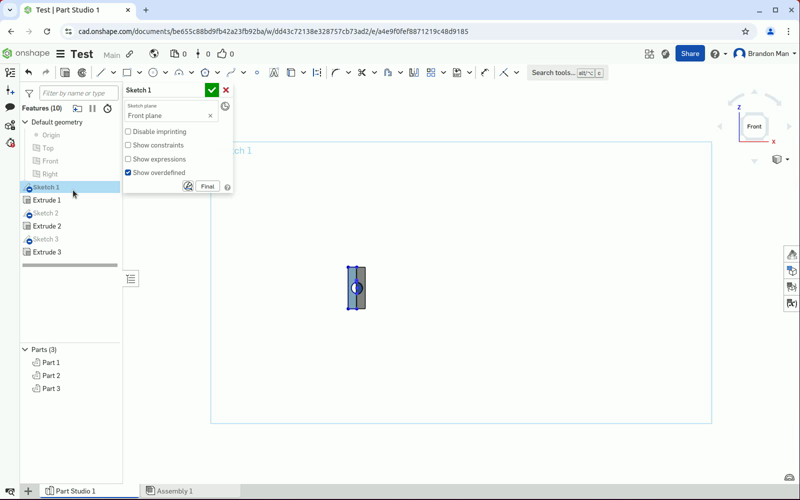
mouse_move(229, 92)
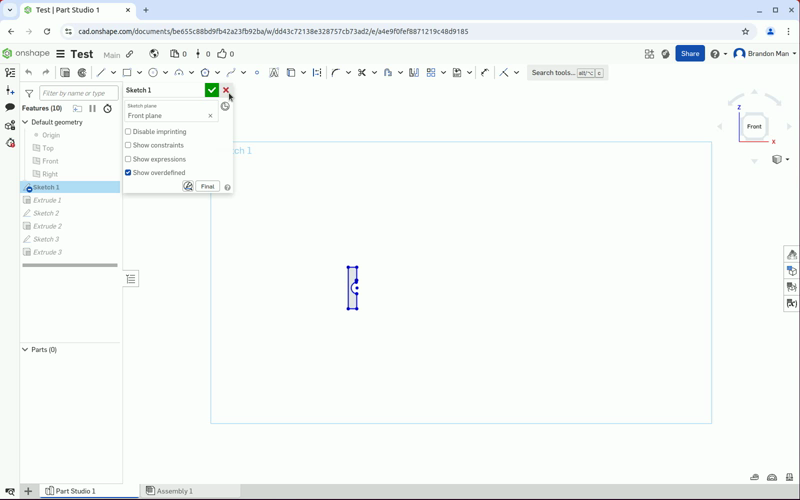
click(229, 92)
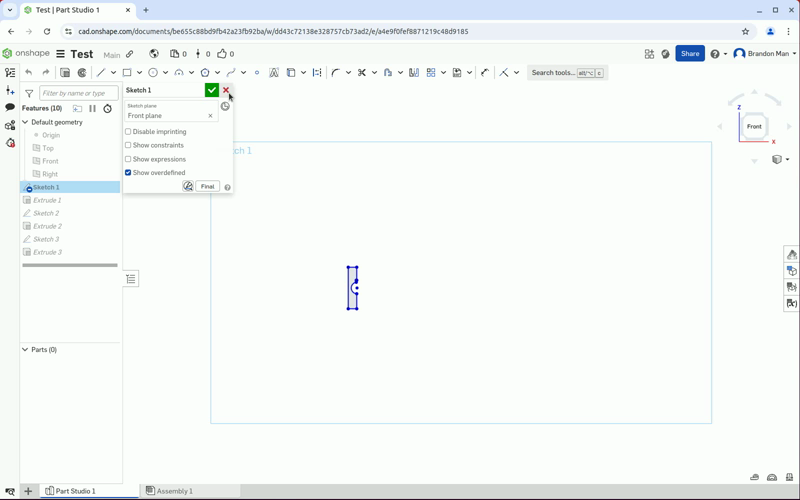
key(shift+s)
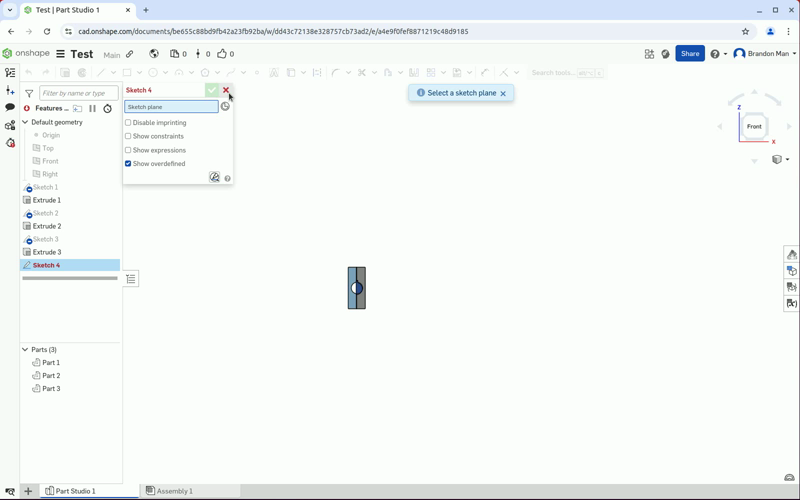
mouse_move(73, 163)
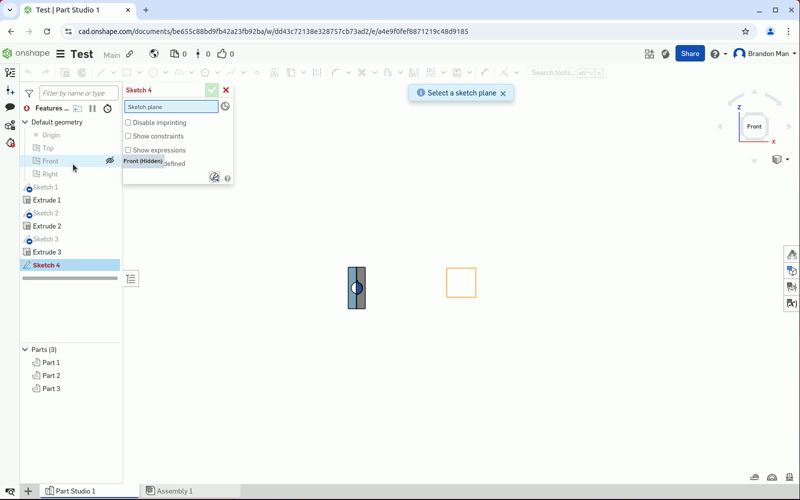
click(73, 163)
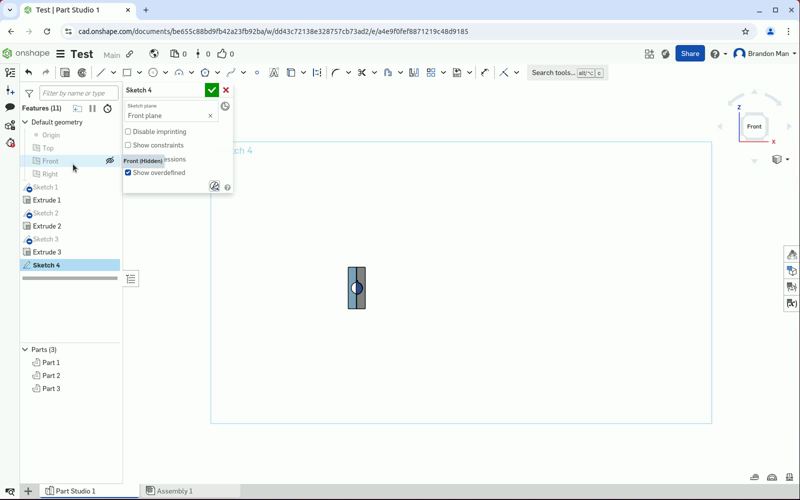
mouse_move(73, 352)
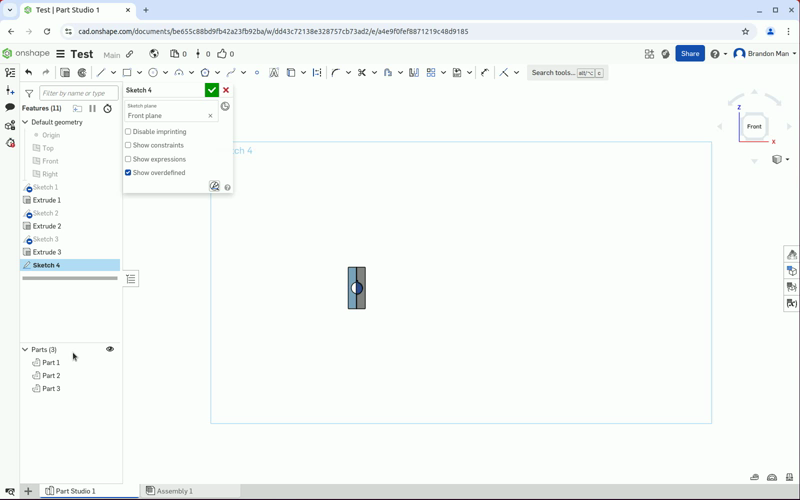
key(y)
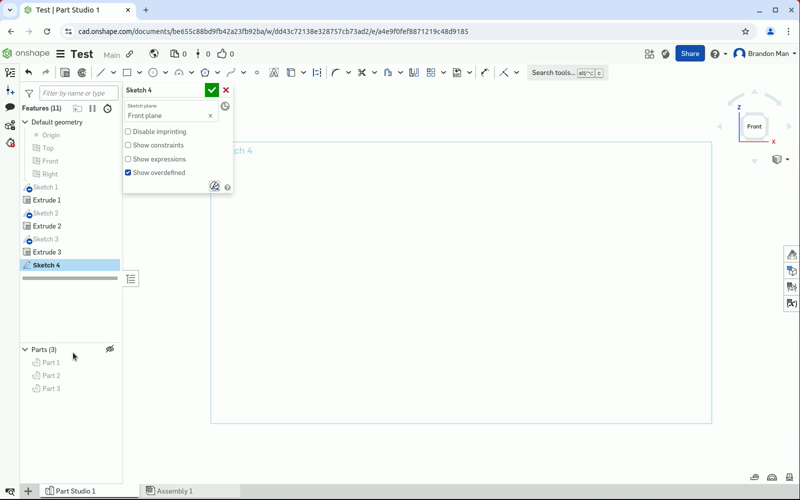
key(l)
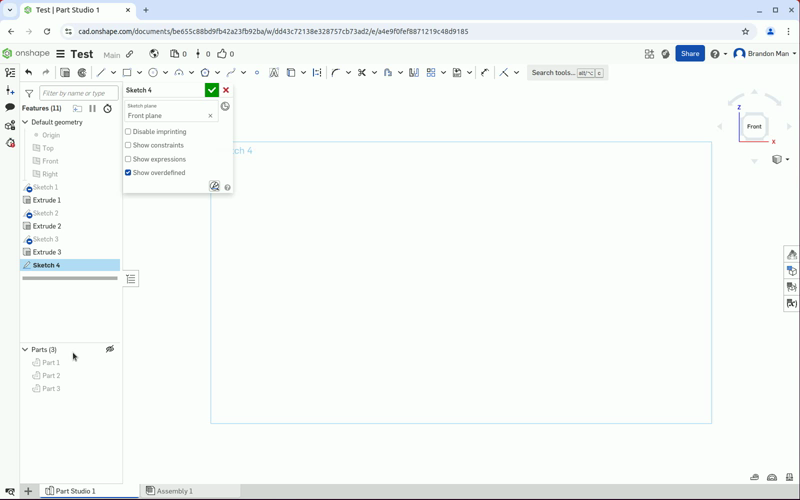
key_down(shift)
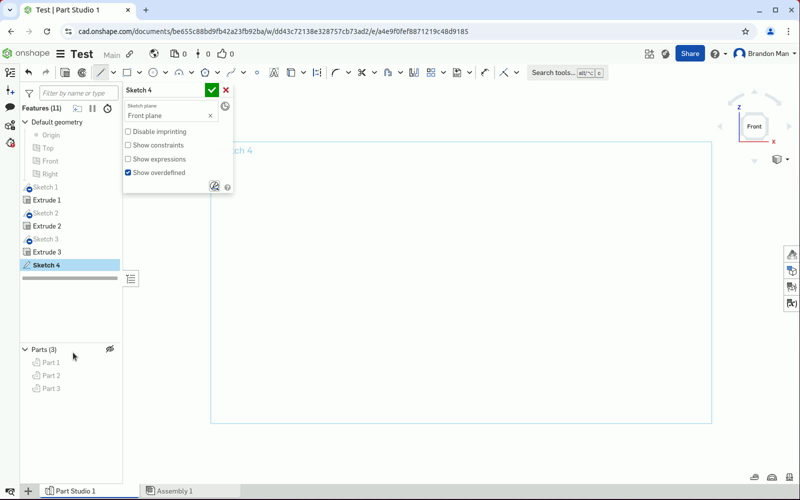
mouse_move(355, 282)
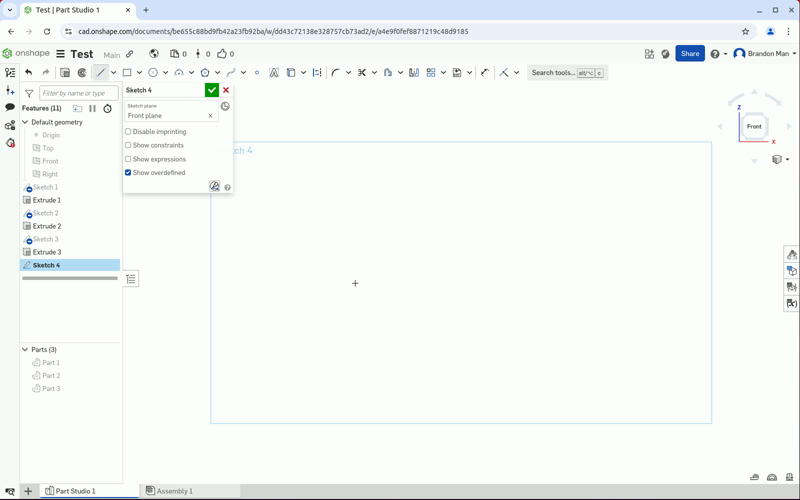
click(355, 282)
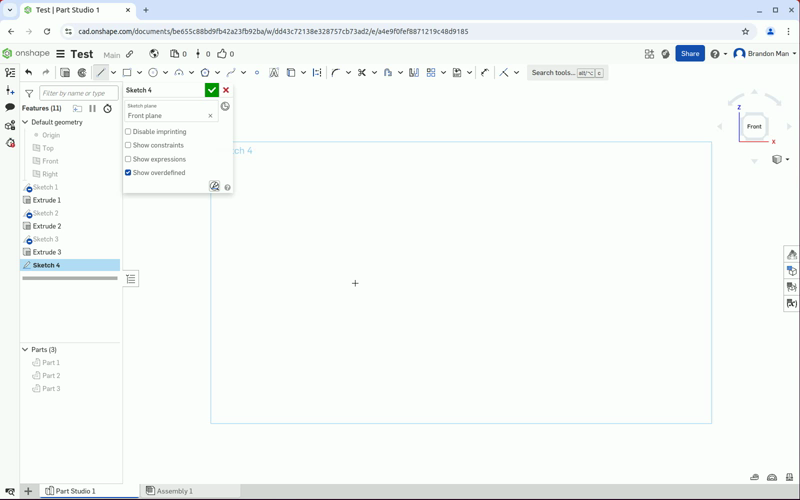
key_up(shift)
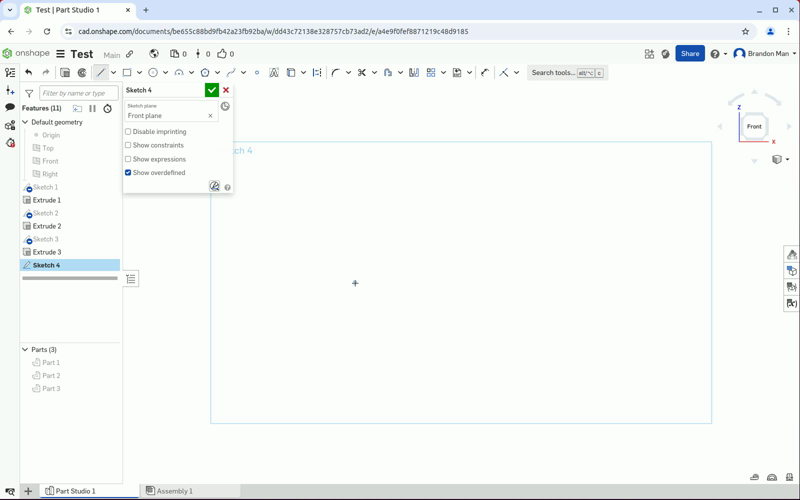
key_down(shift)
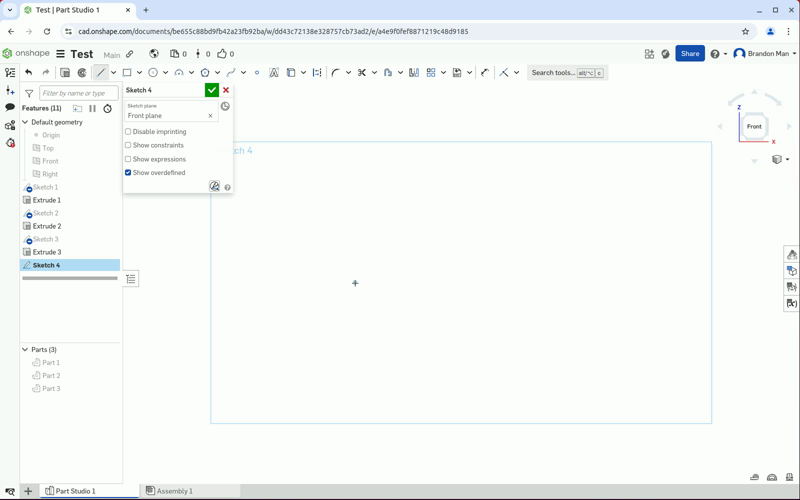
mouse_move(385, 282)
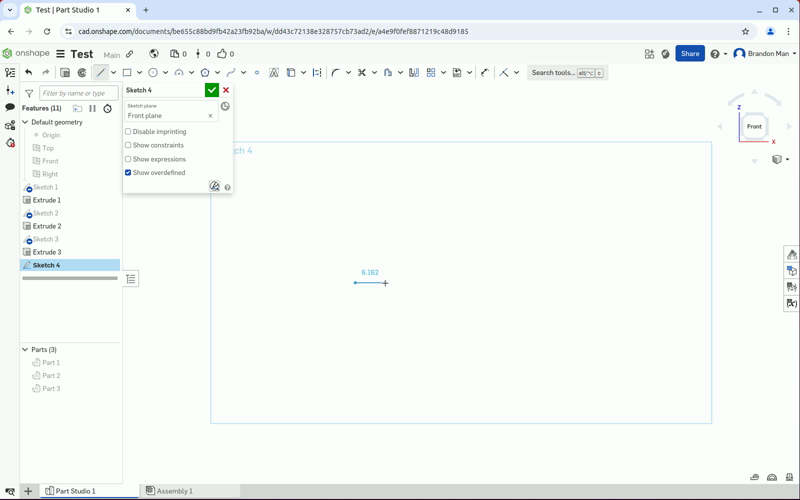
mouse_move(355, 280)
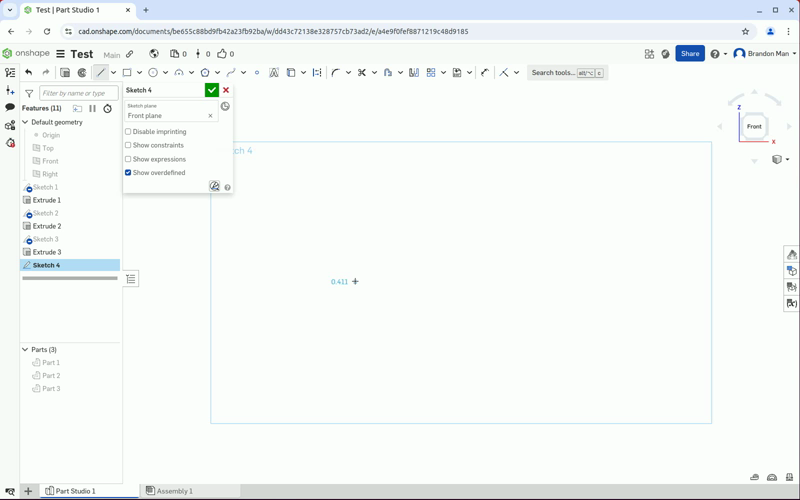
scroll(6)
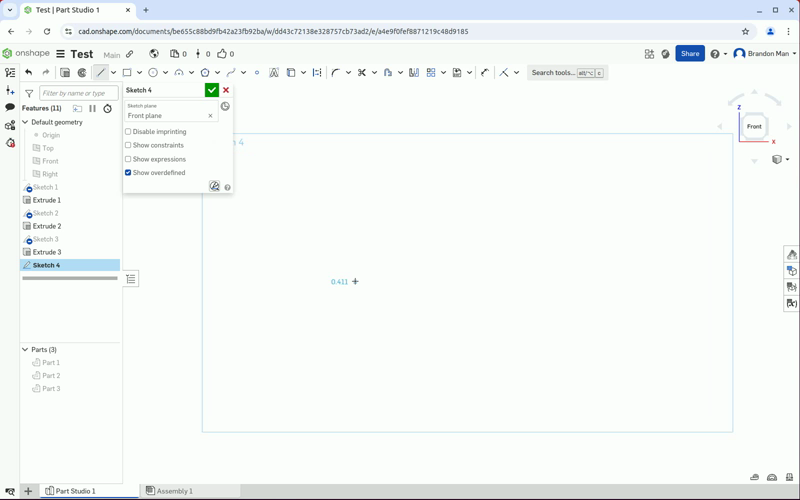
scroll(6)
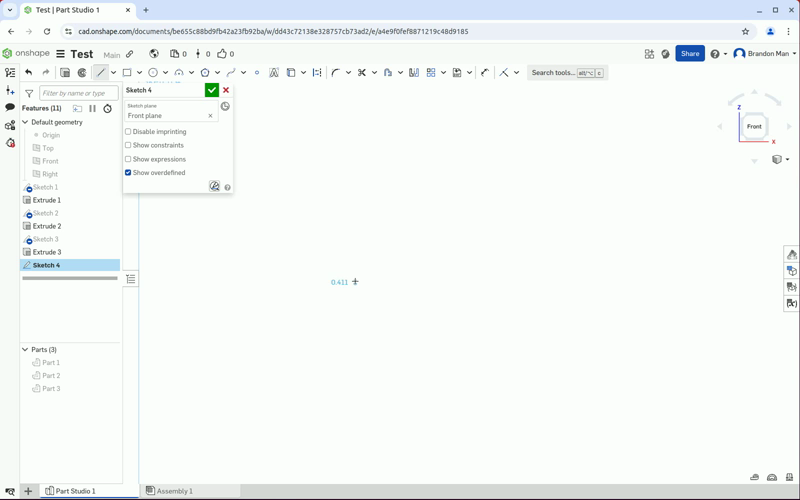
scroll(6)
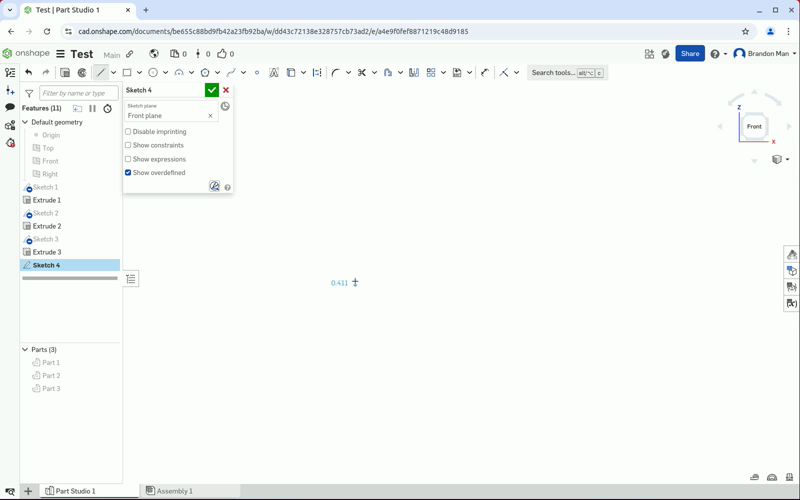
scroll(6)
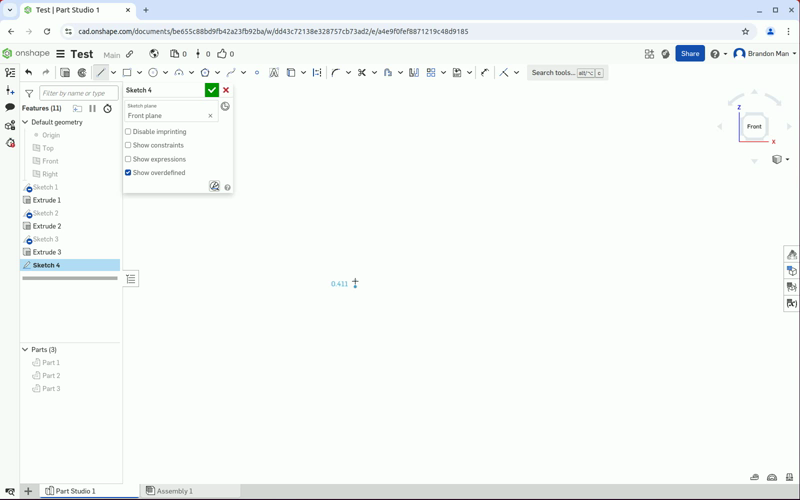
scroll(6)
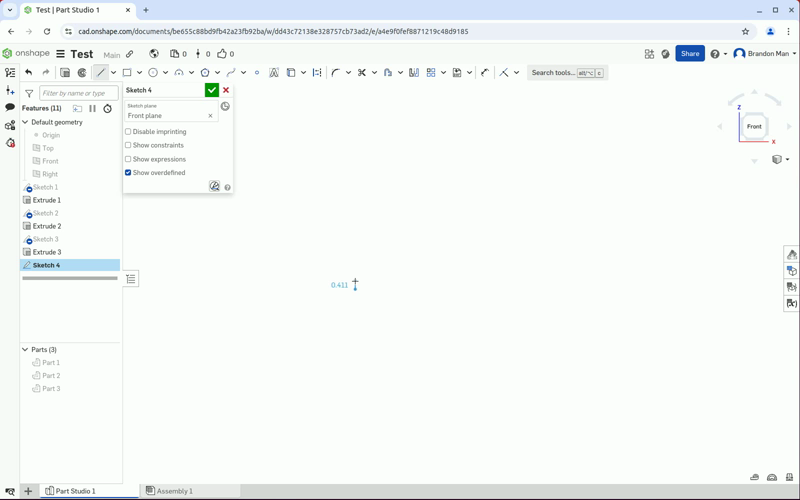
scroll(6)
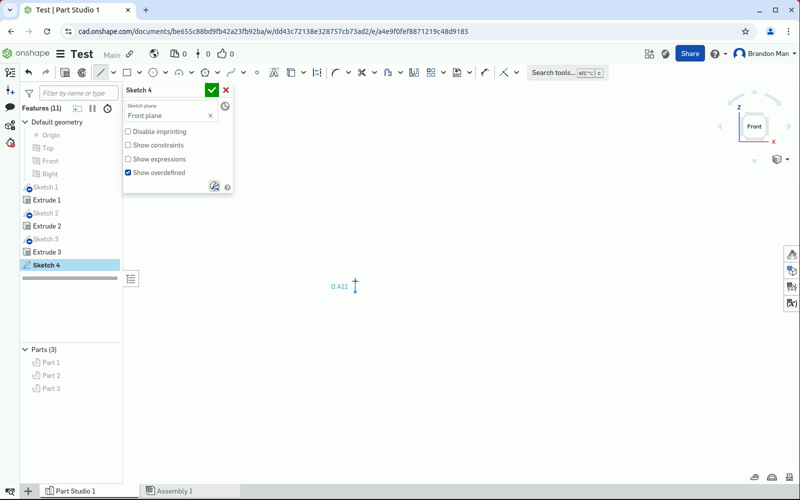
scroll(6)
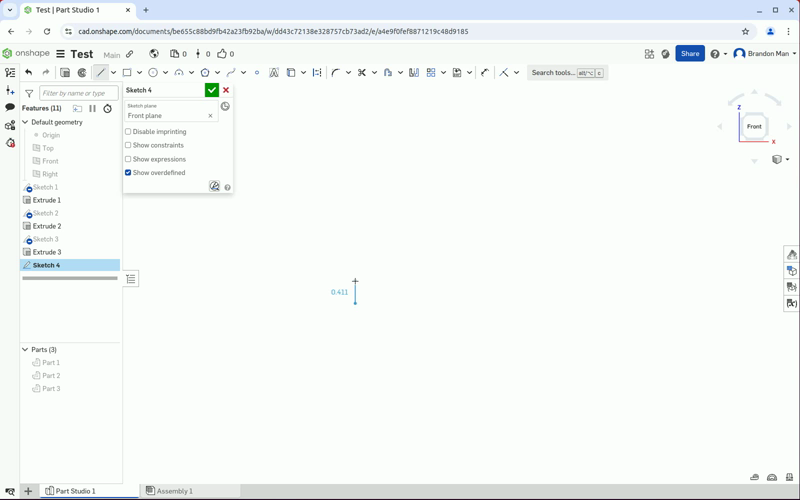
click(355, 280)
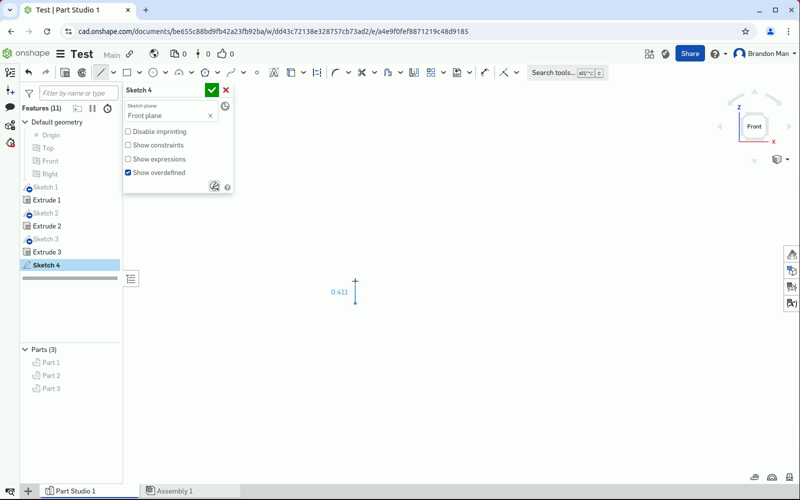
scroll(-6)
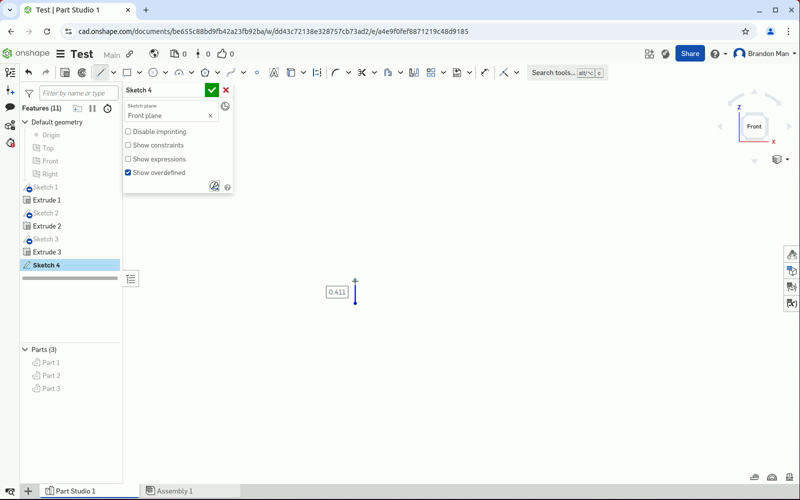
scroll(-6)
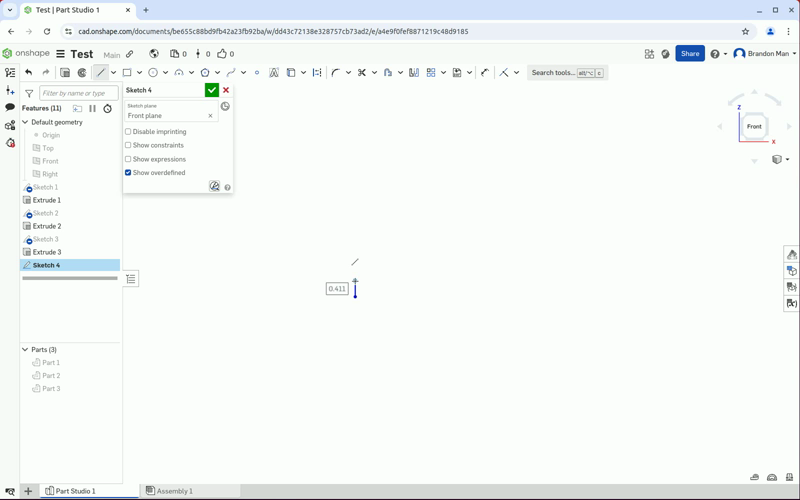
scroll(-6)
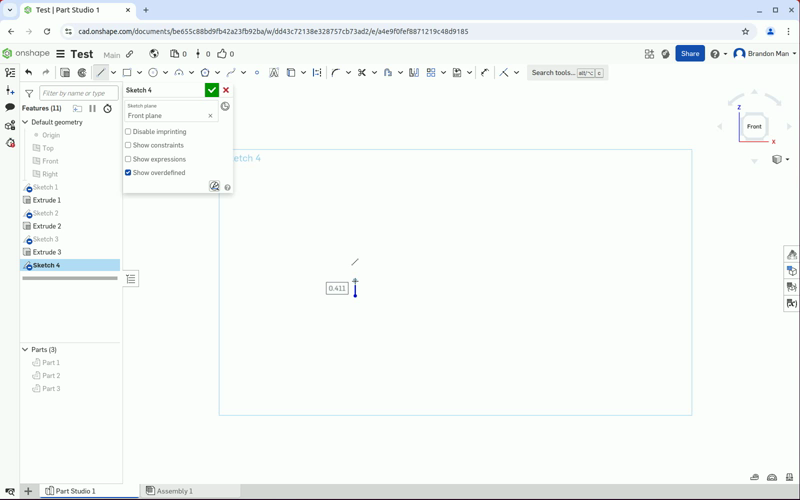
scroll(-6)
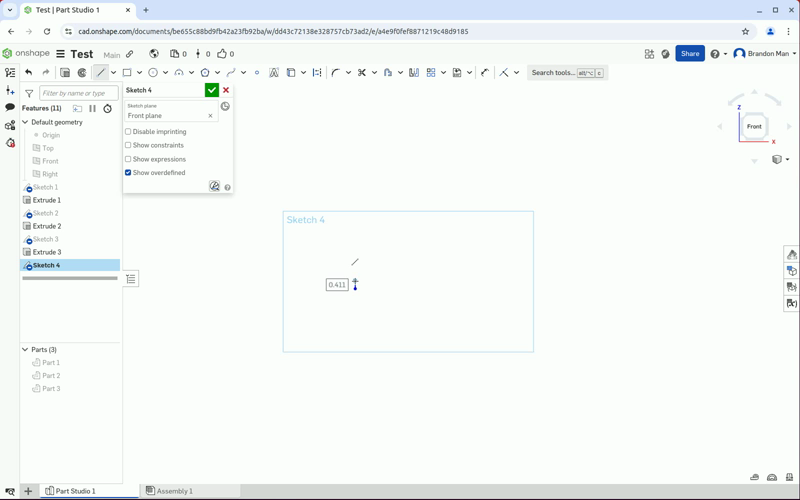
scroll(-6)
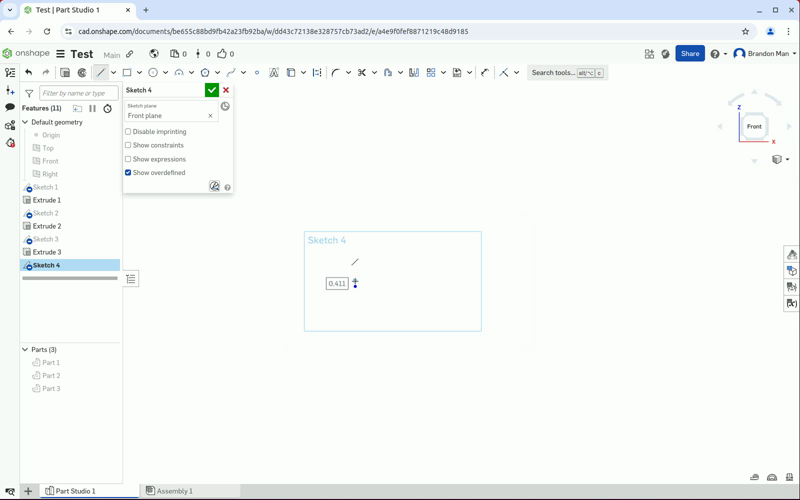
scroll(-6)
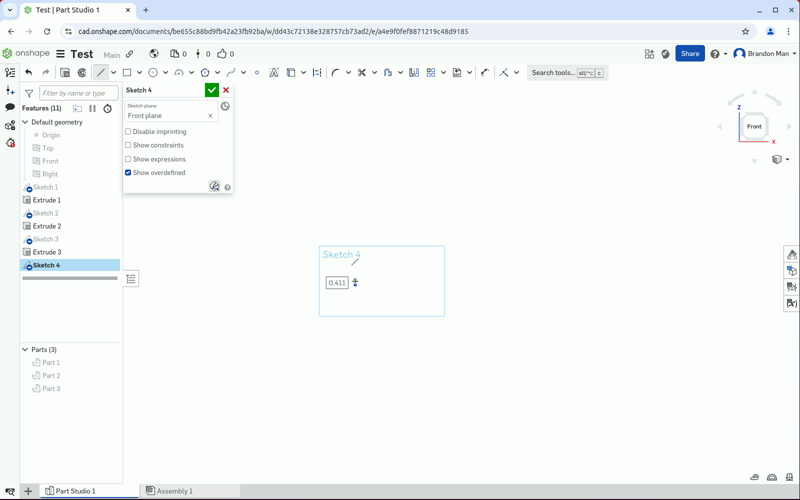
scroll(-6)
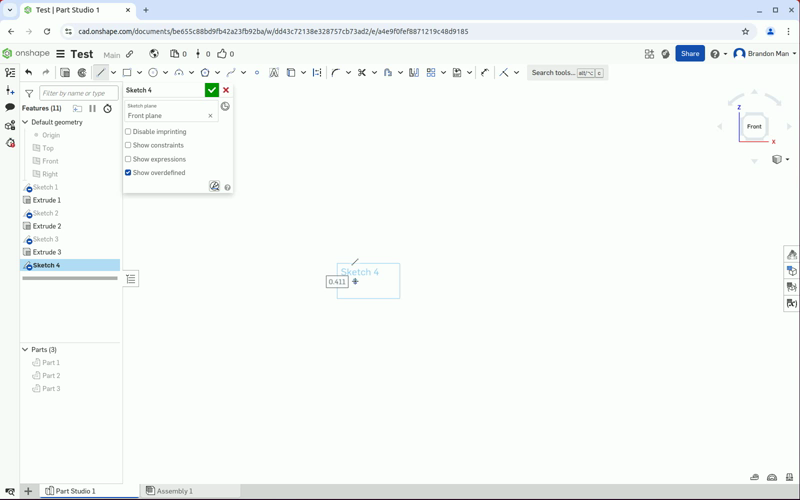
key_up(shift)
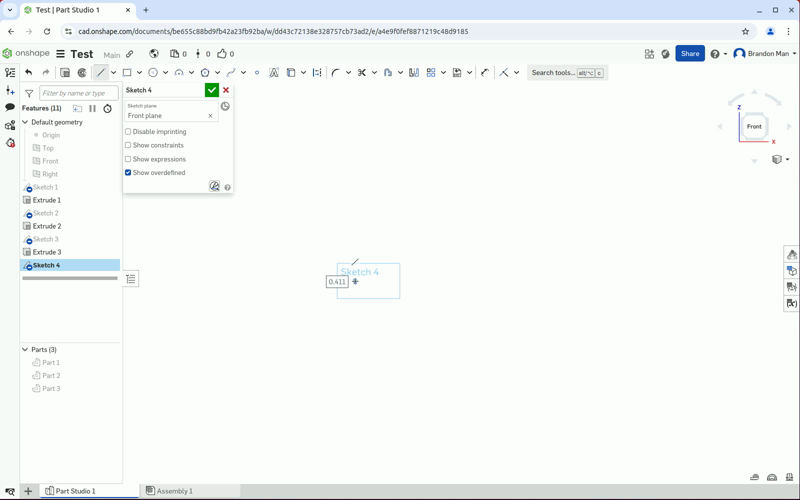
key_down(shift)
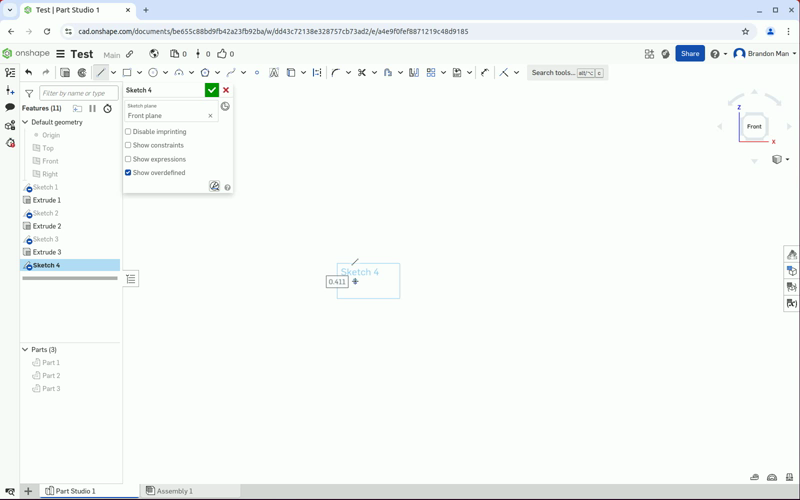
mouse_move(385, 280)
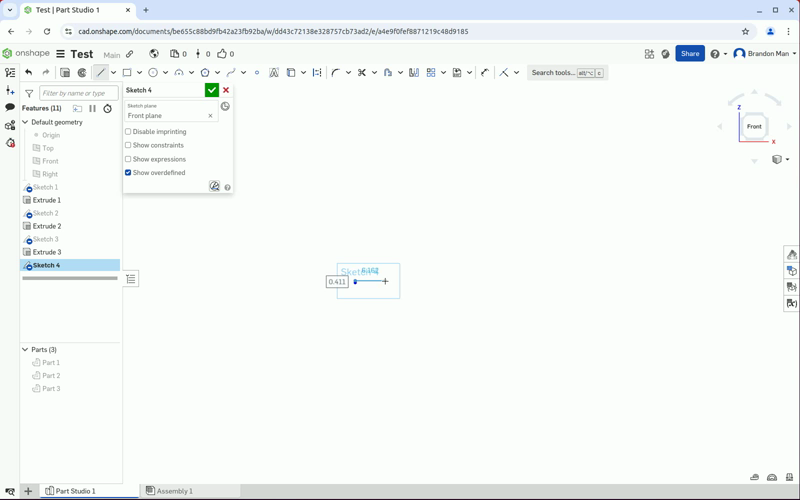
mouse_move(356, 280)
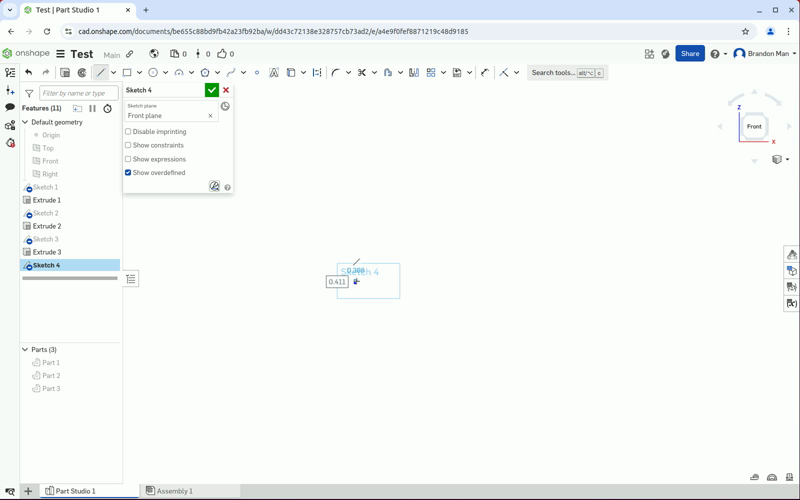
scroll(6)
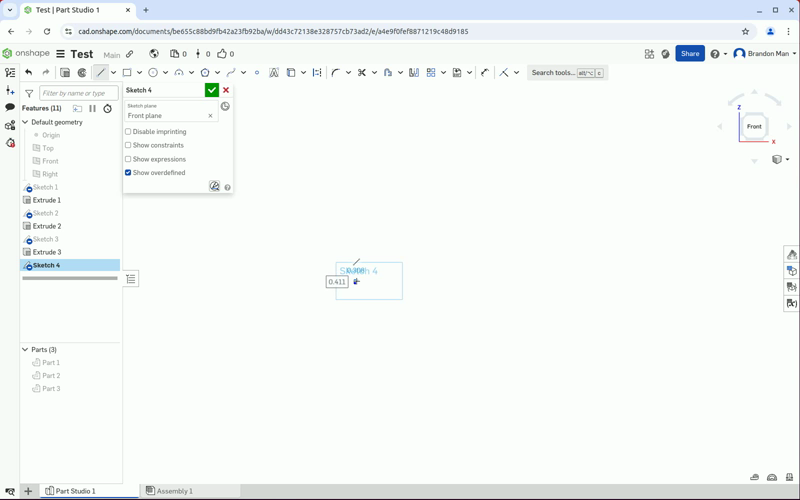
scroll(6)
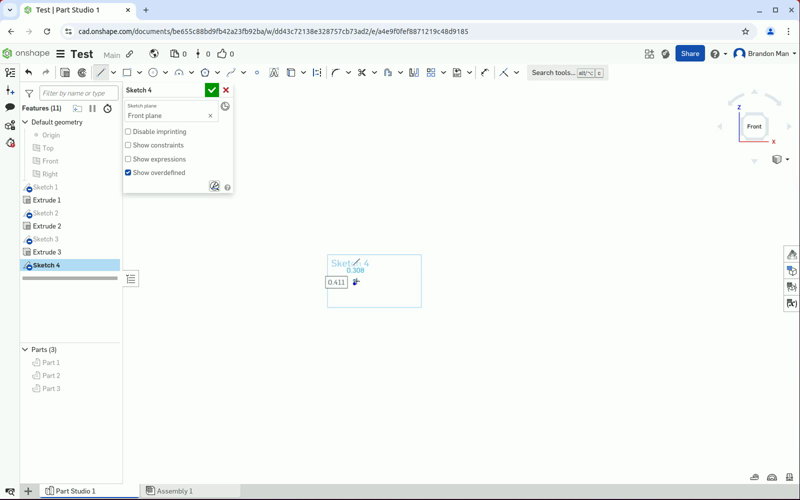
scroll(6)
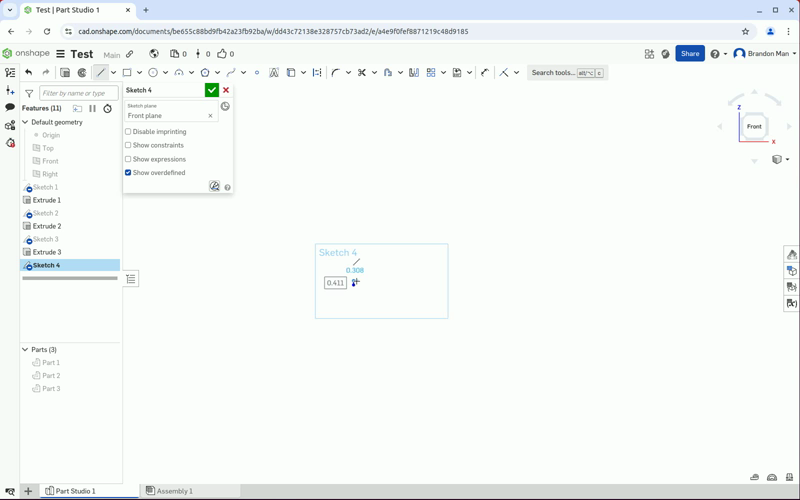
scroll(6)
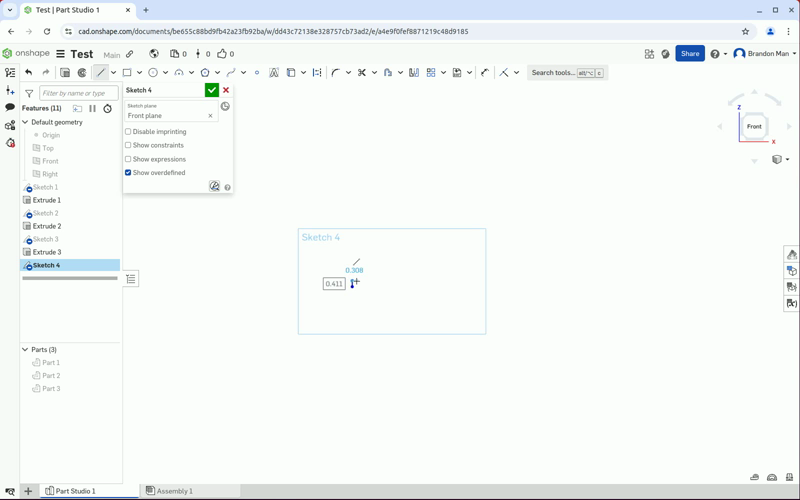
scroll(6)
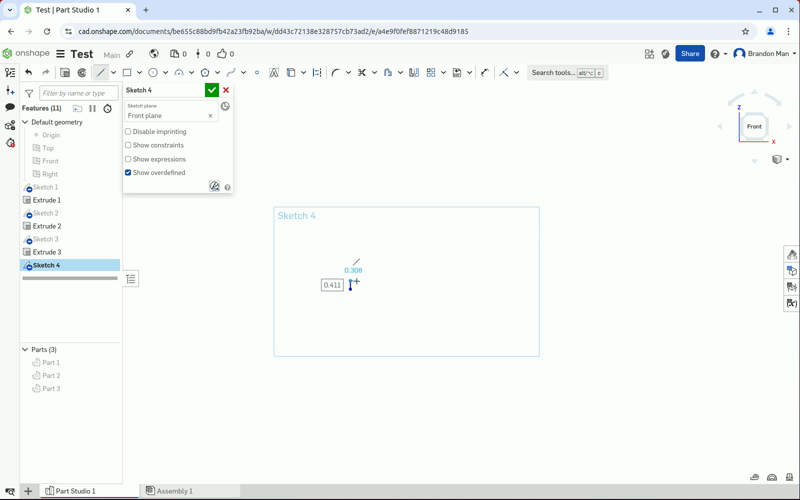
scroll(6)
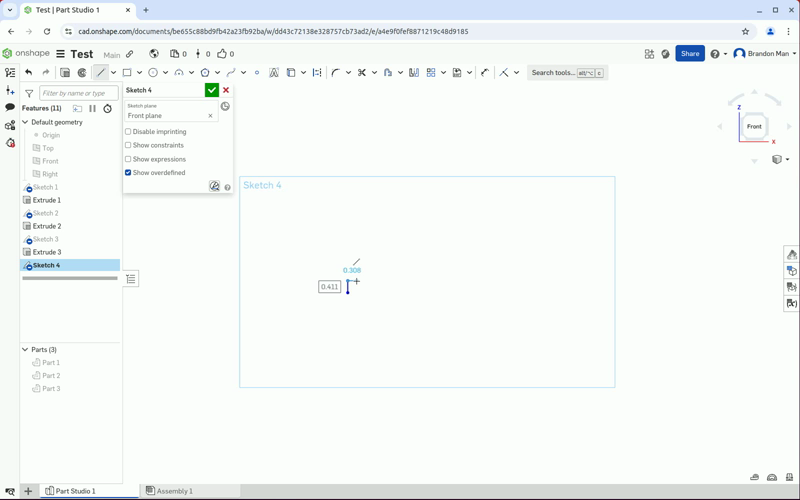
scroll(6)
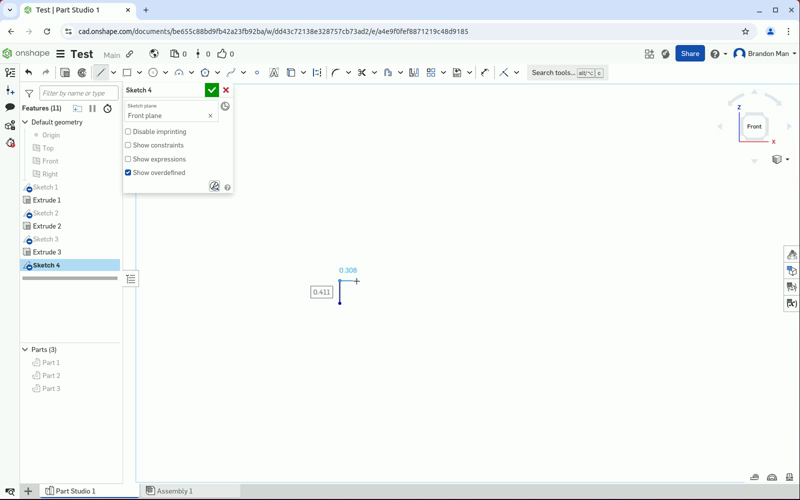
click(356, 280)
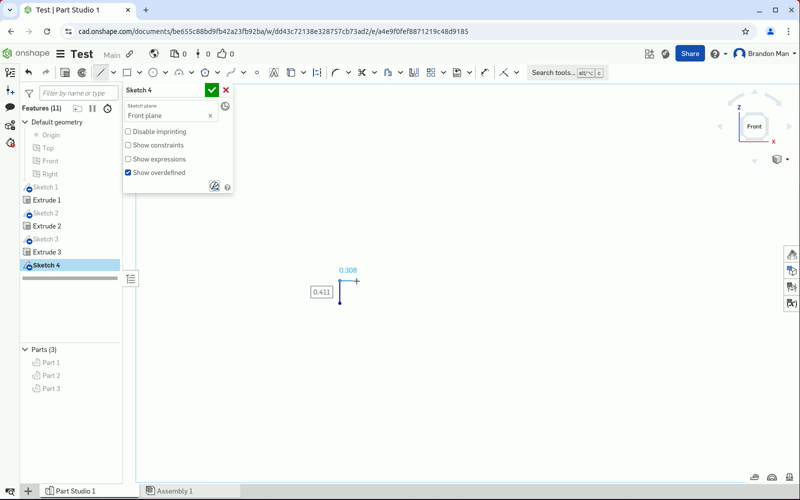
scroll(-6)
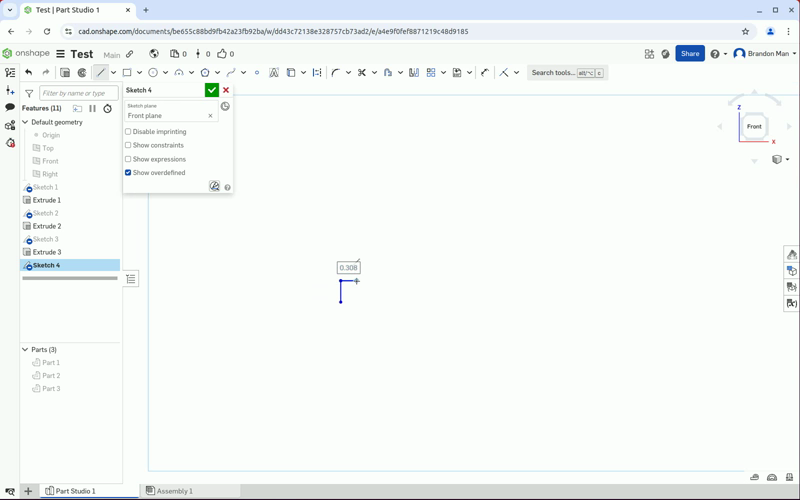
scroll(-6)
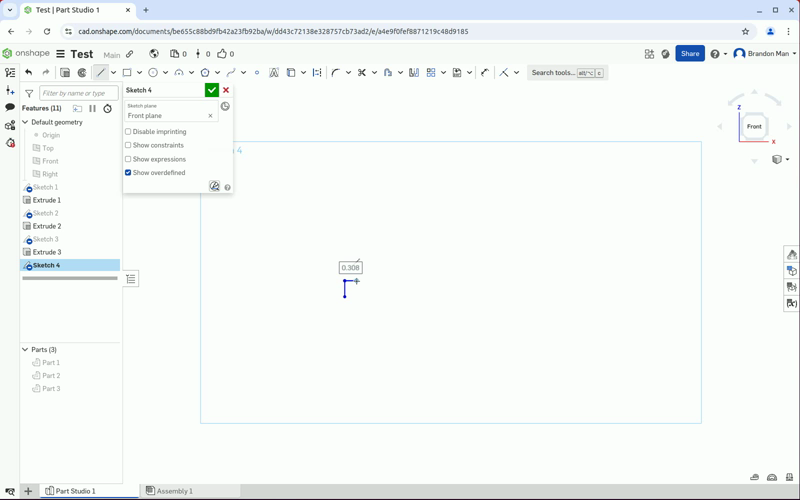
scroll(-6)
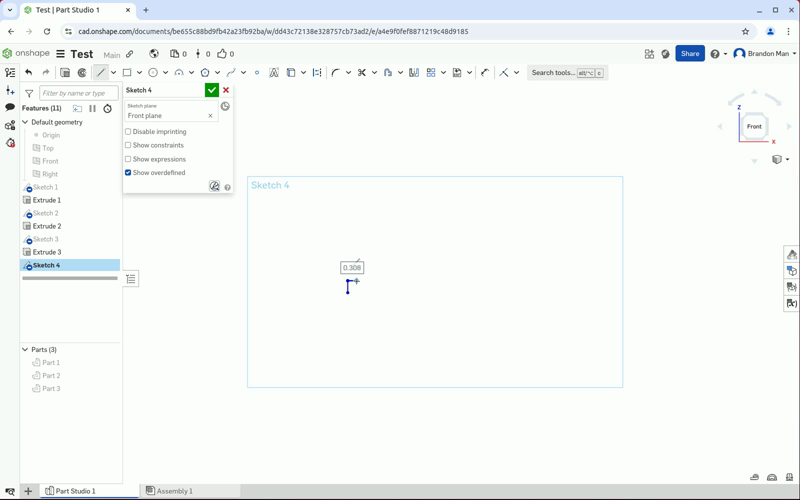
scroll(-6)
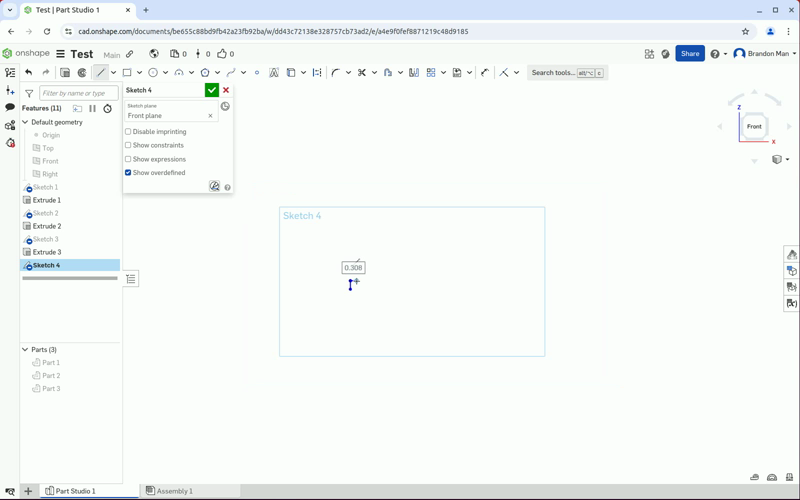
scroll(-6)
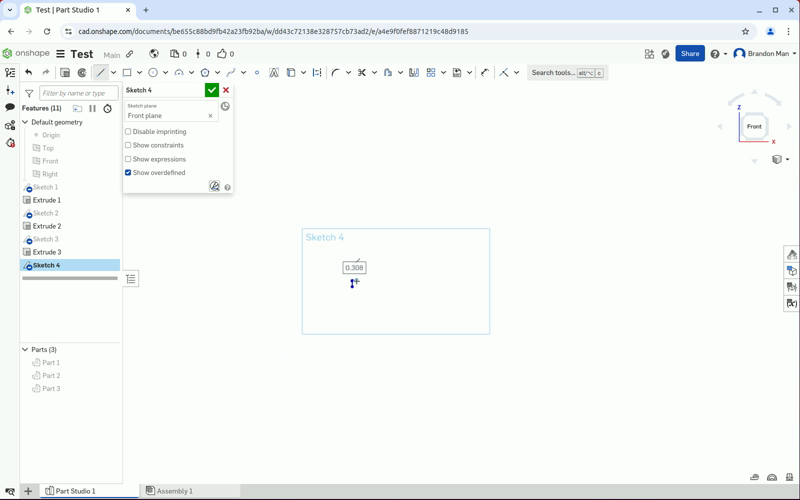
scroll(-6)
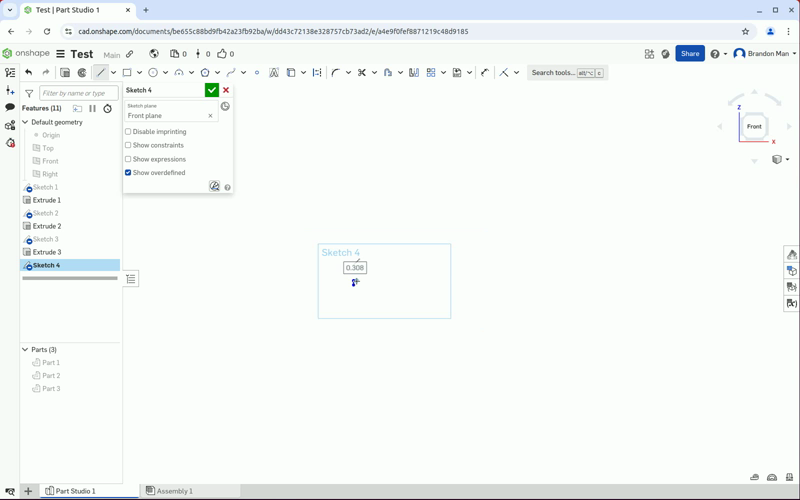
scroll(-6)
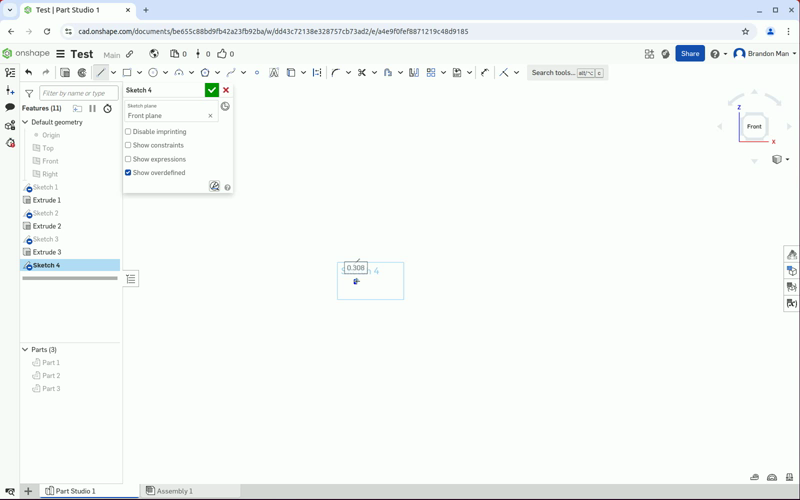
key_up(shift)
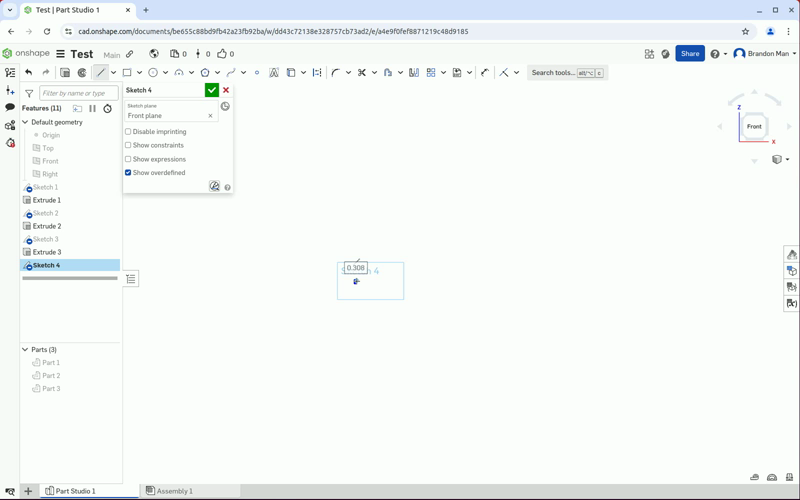
key_down(shift)
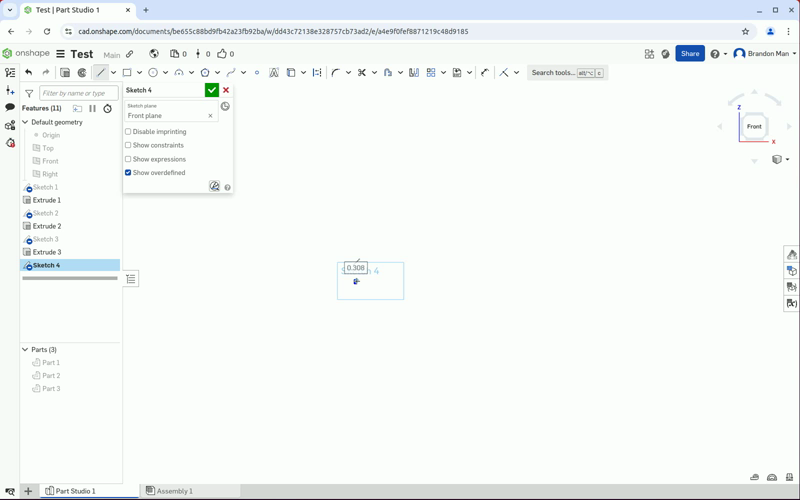
mouse_move(386, 280)
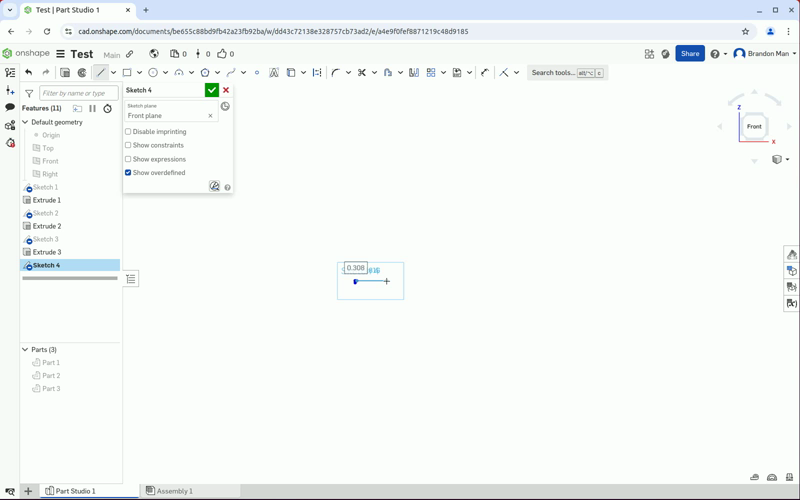
mouse_move(356, 289)
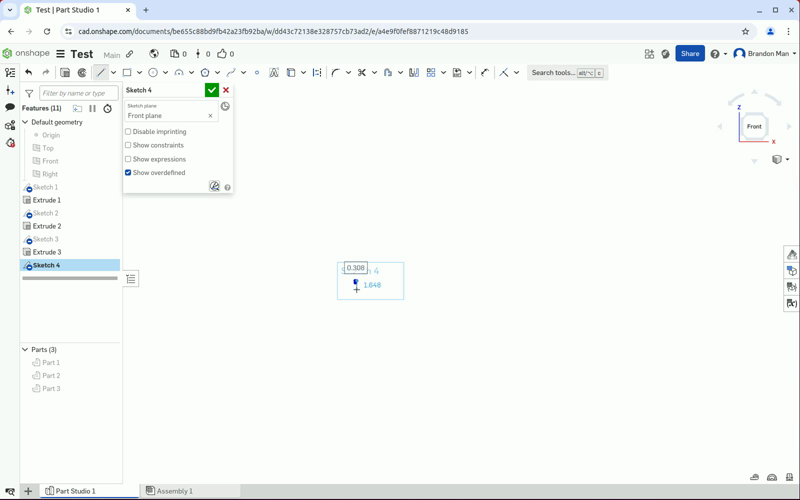
click(356, 289)
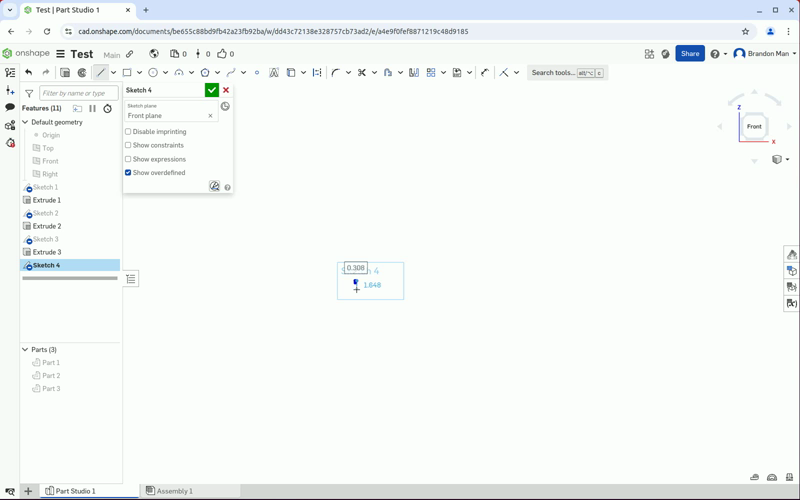
key_up(shift)
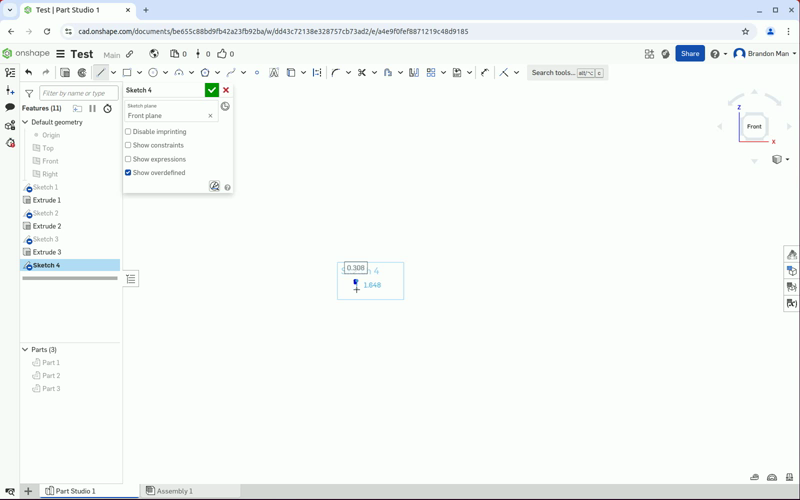
key_down(shift)
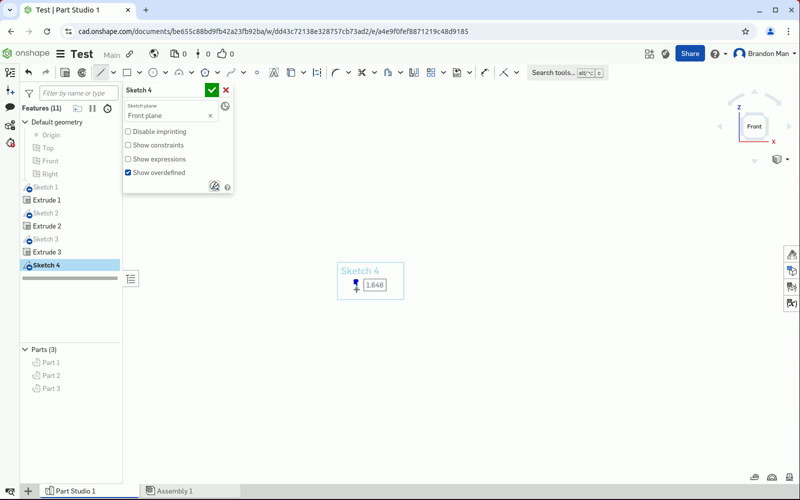
mouse_move(386, 289)
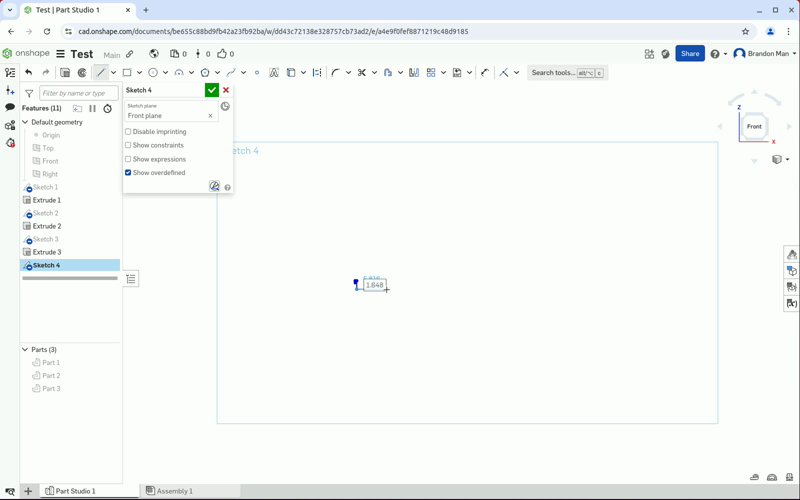
mouse_move(356, 295)
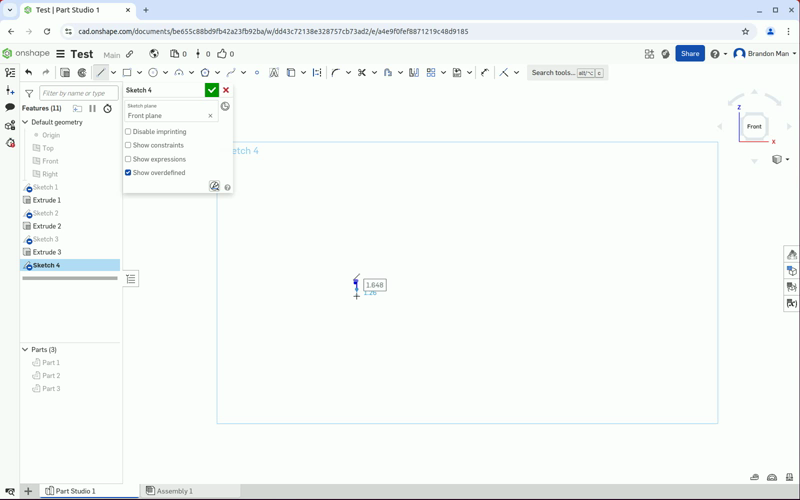
scroll(6)
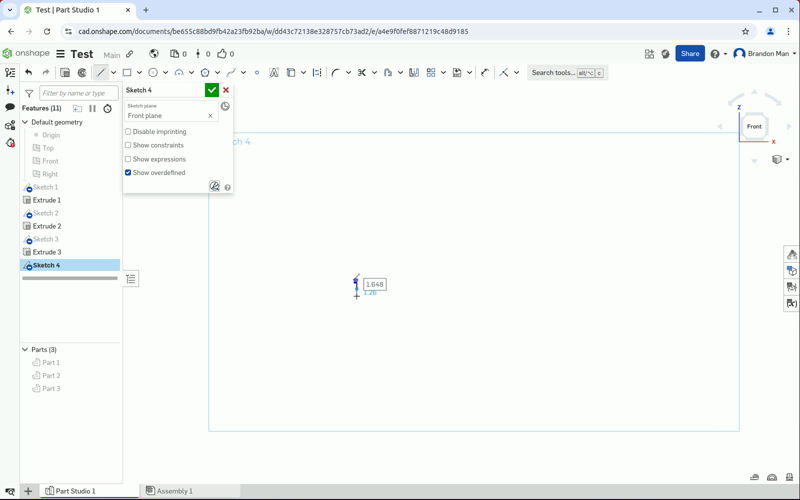
scroll(6)
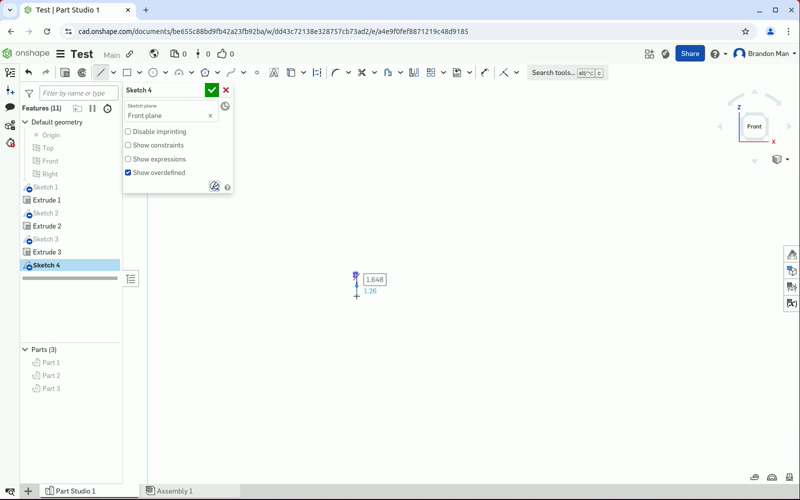
scroll(6)
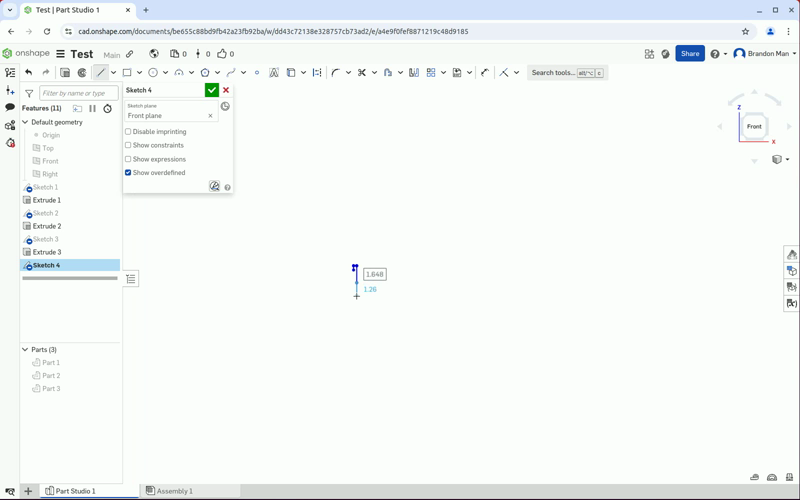
scroll(6)
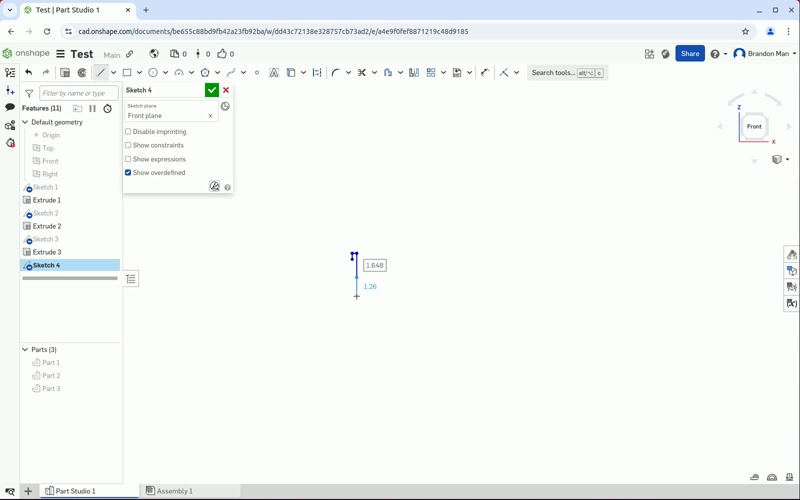
scroll(6)
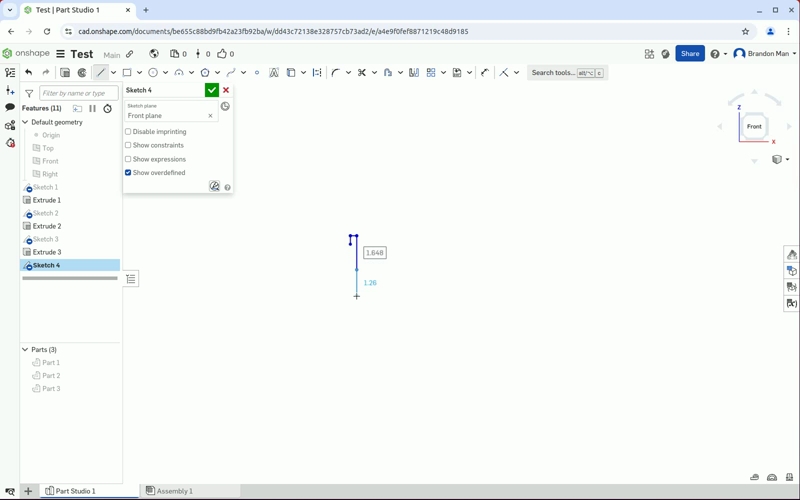
scroll(6)
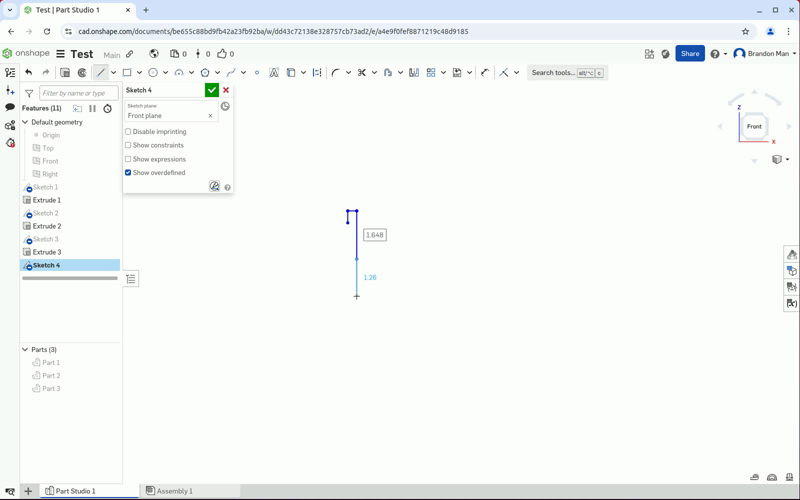
scroll(6)
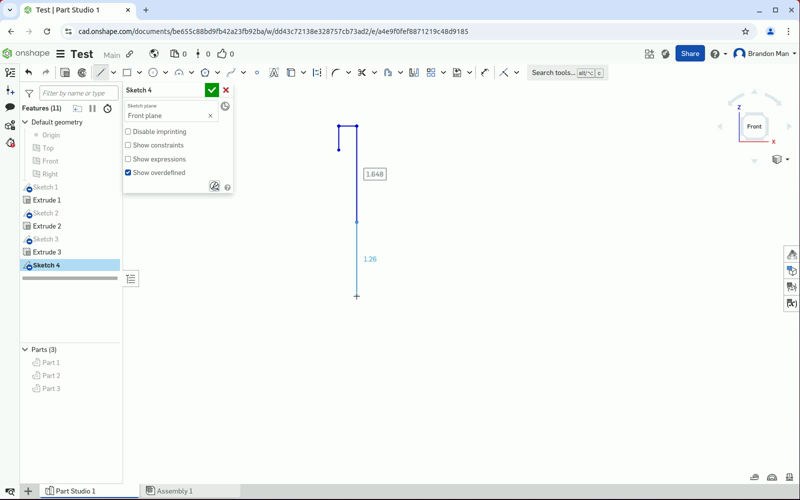
click(356, 295)
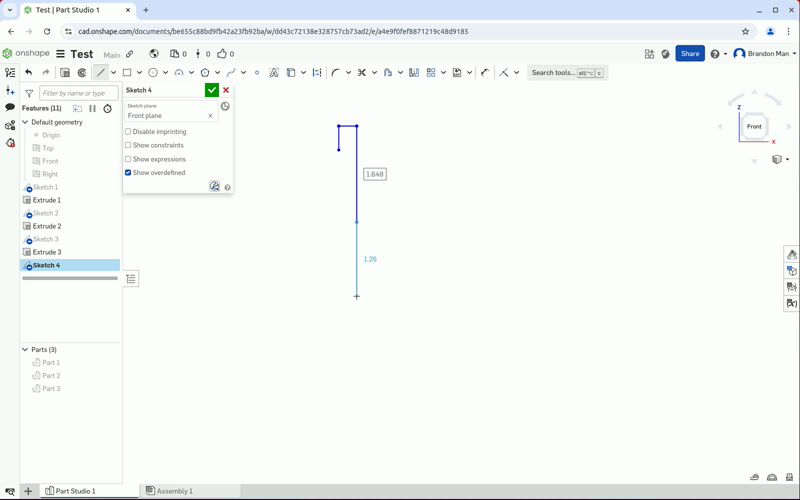
scroll(-6)
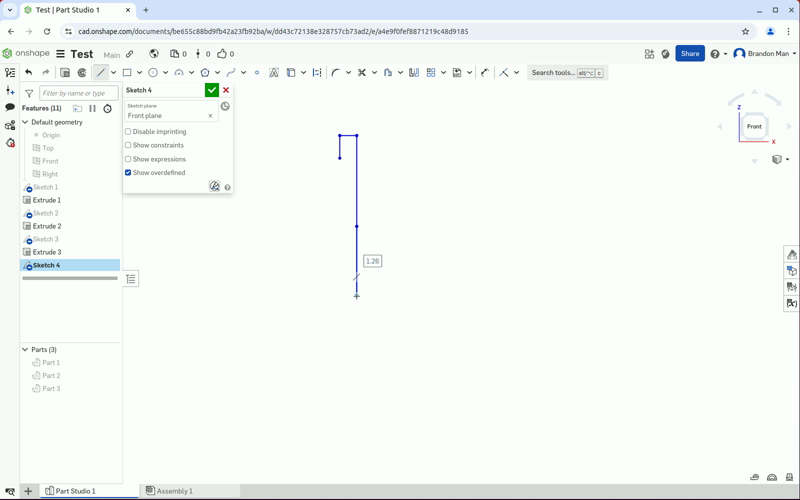
scroll(-6)
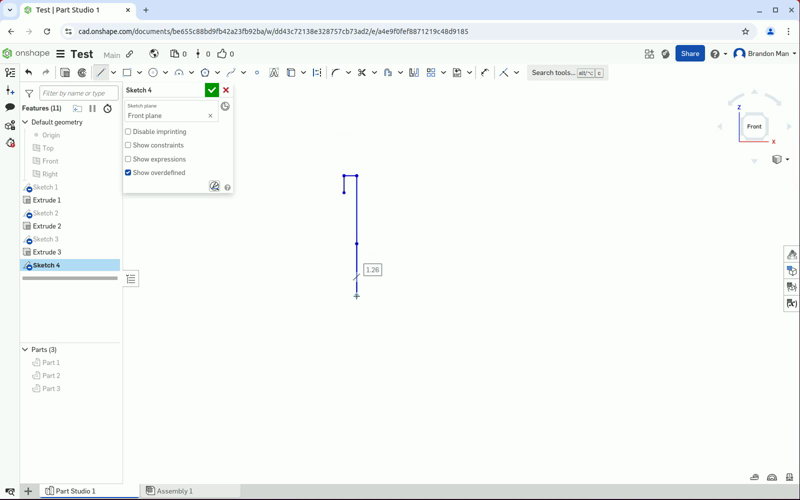
scroll(-6)
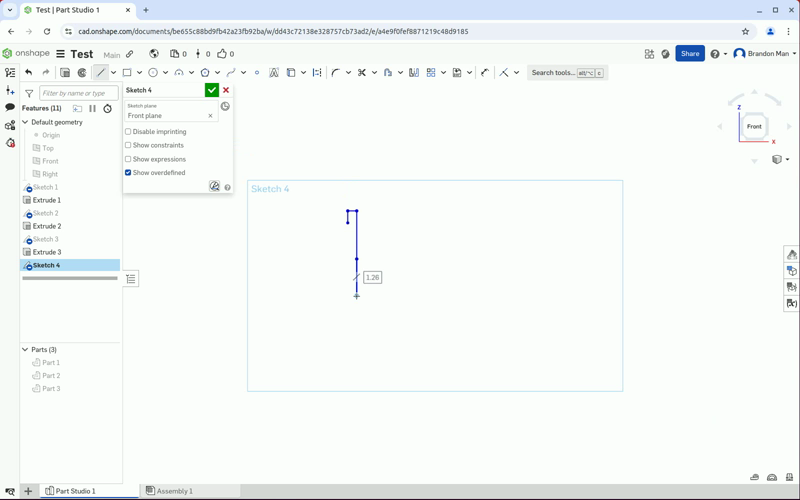
scroll(-6)
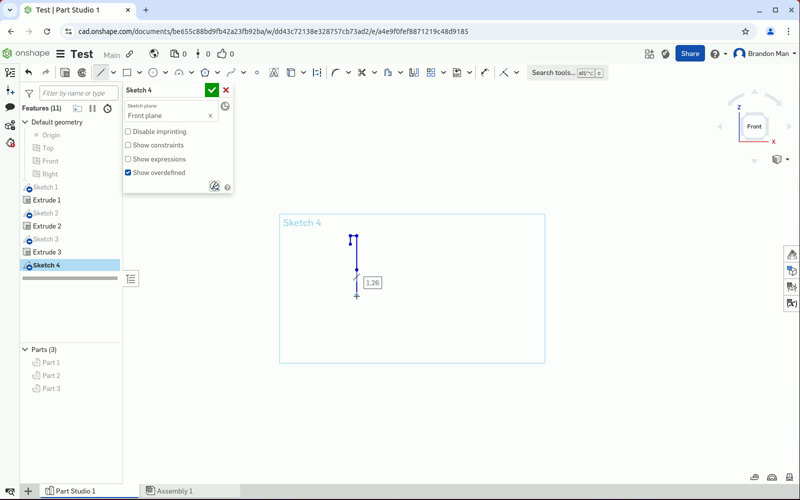
scroll(-6)
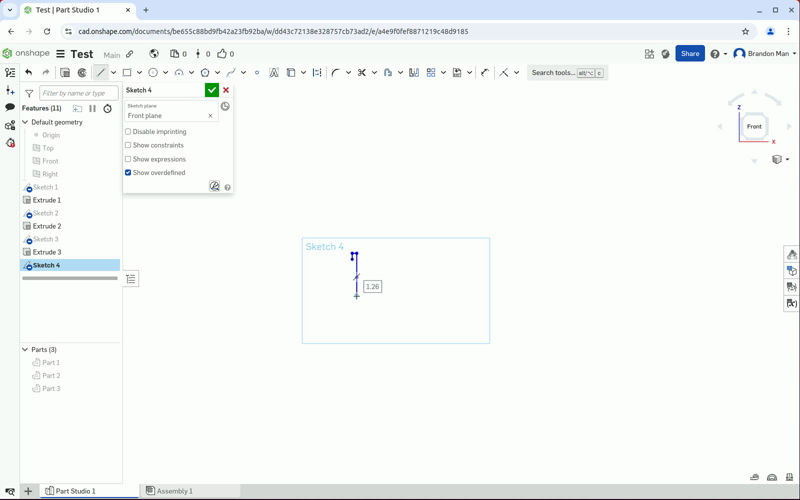
scroll(-6)
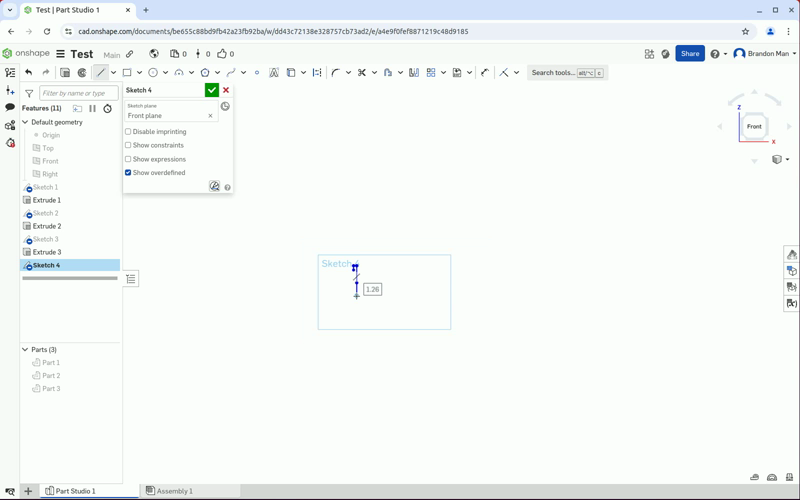
scroll(-6)
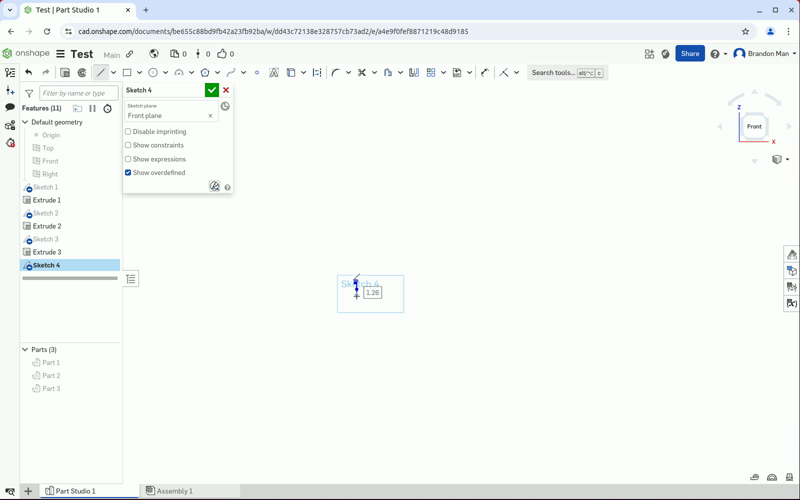
key_up(shift)
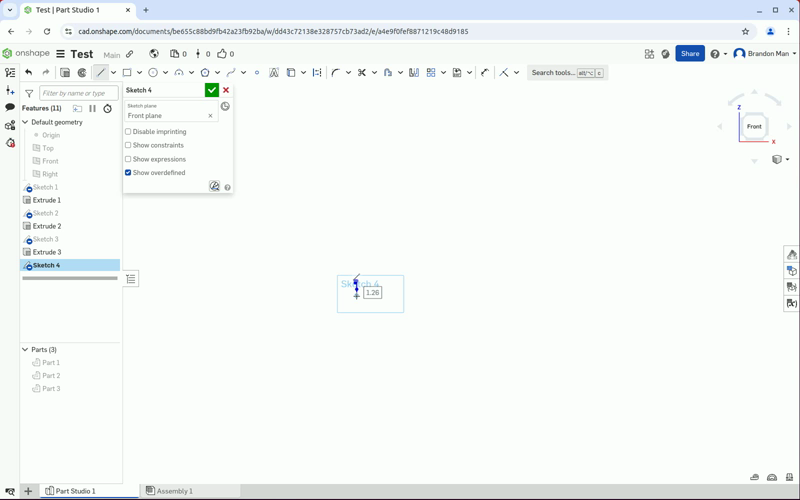
key(esc)
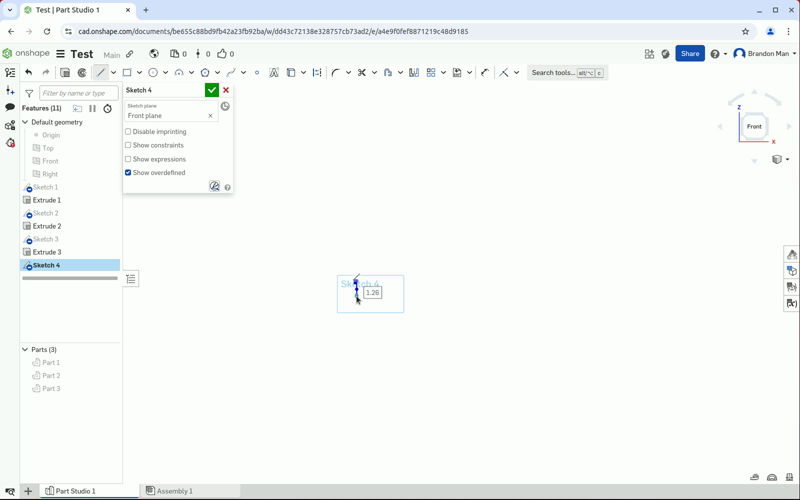
key(a)
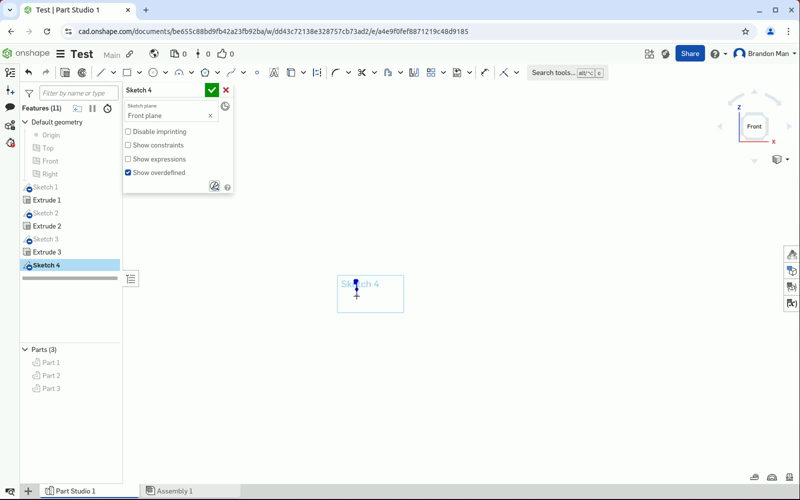
mouse_move(356, 295)
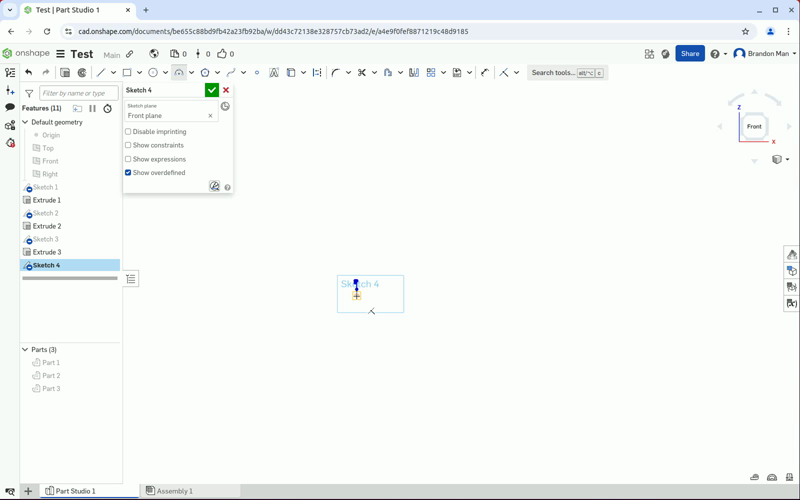
click(356, 295)
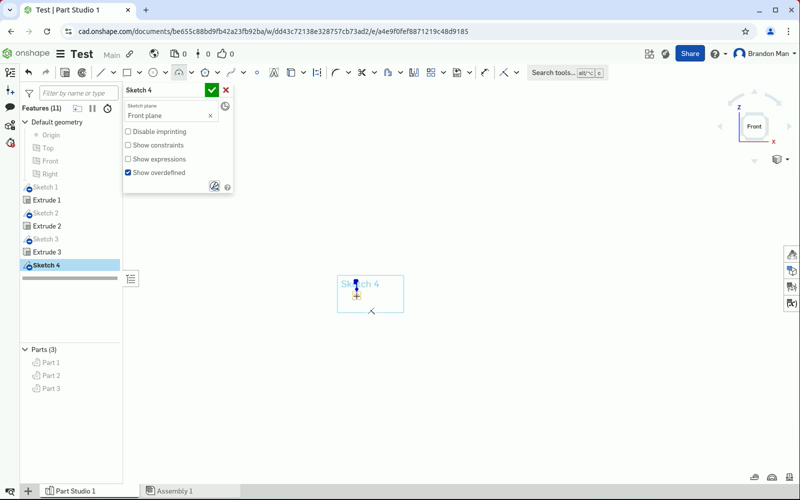
mouse_move(355, 282)
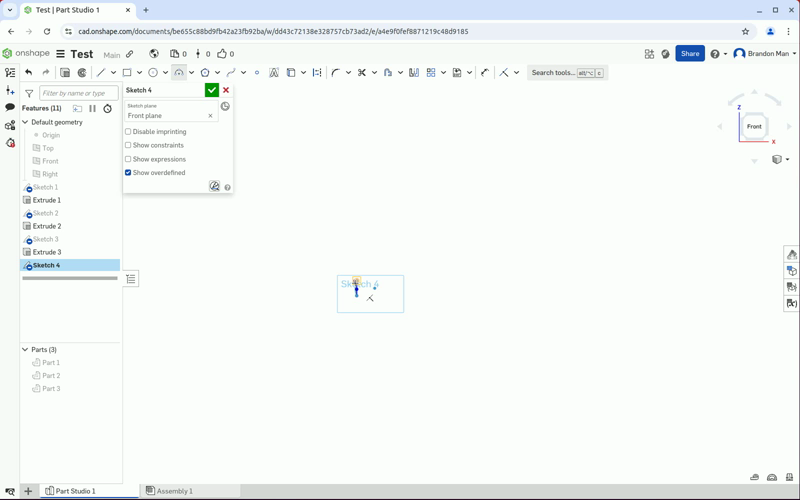
scroll(6)
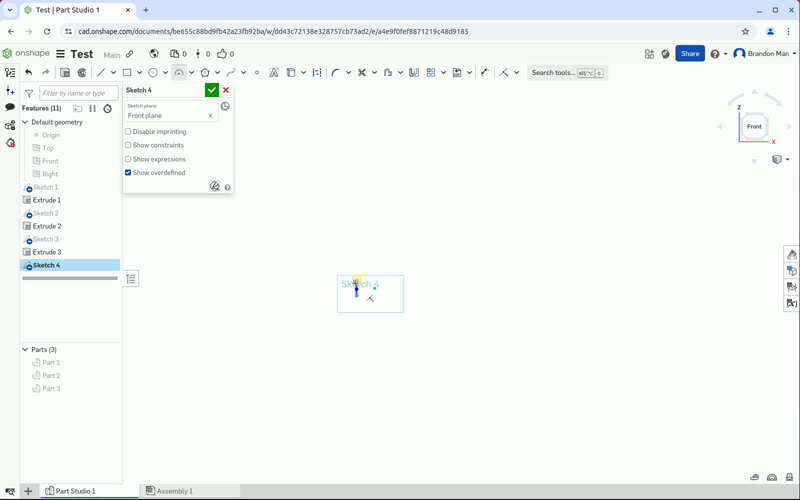
scroll(6)
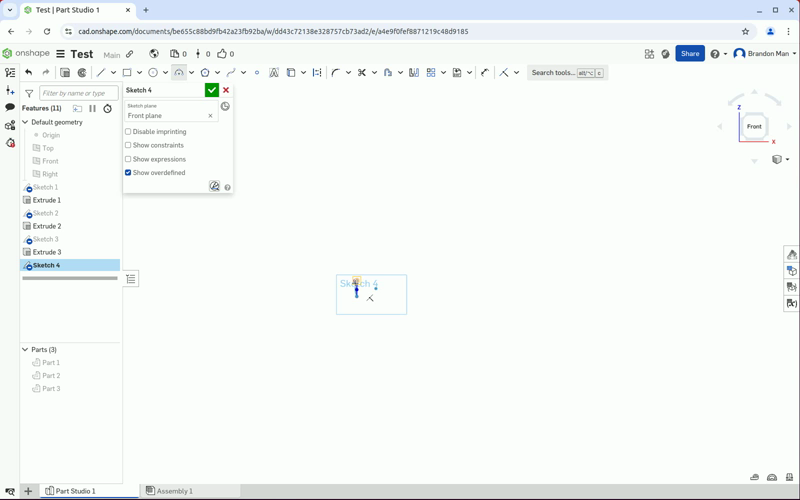
scroll(6)
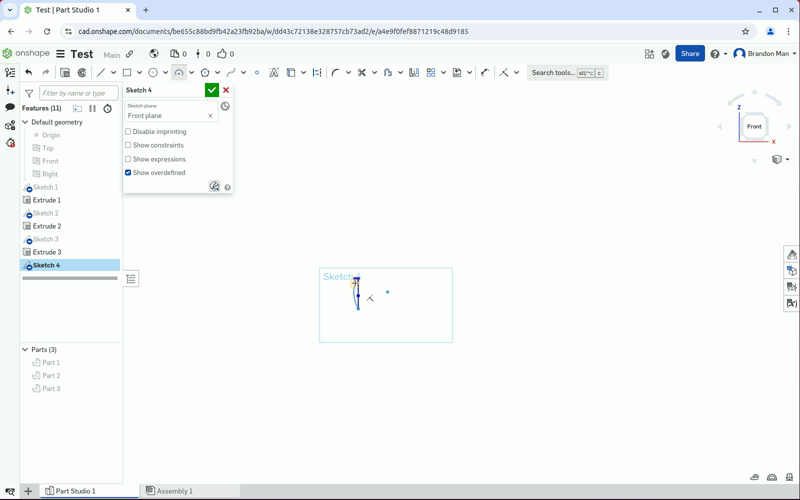
scroll(6)
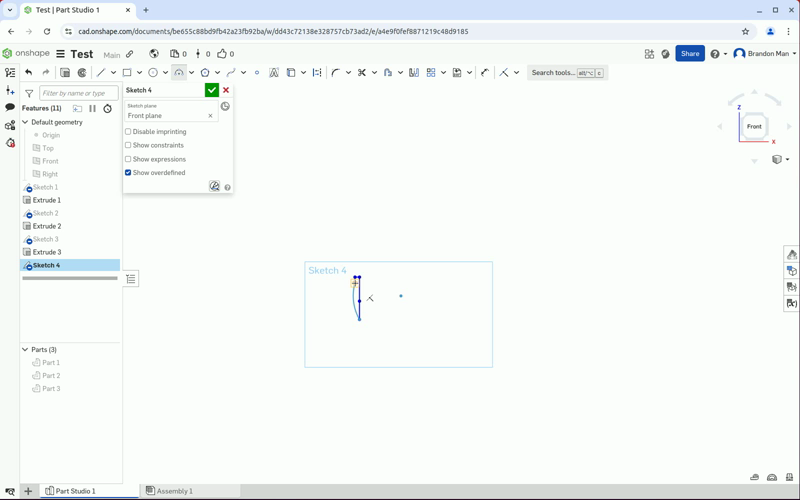
scroll(6)
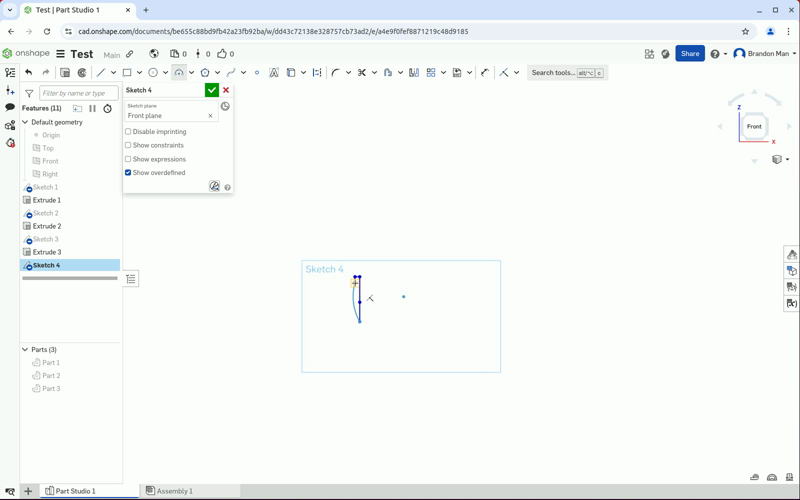
scroll(6)
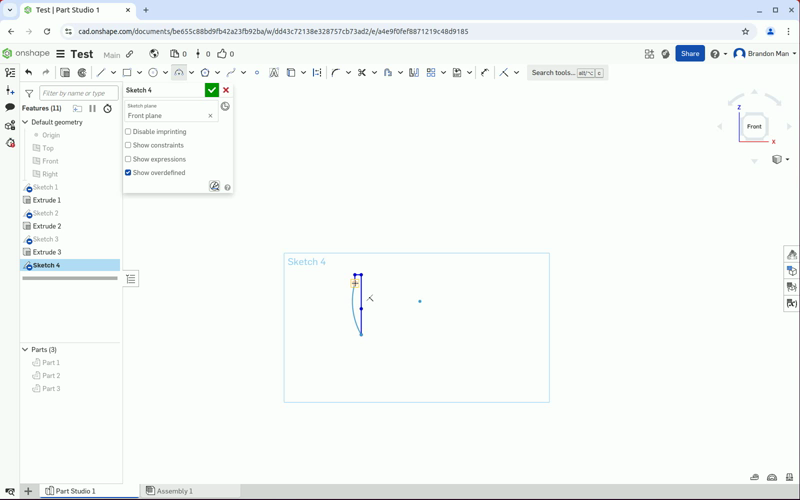
scroll(6)
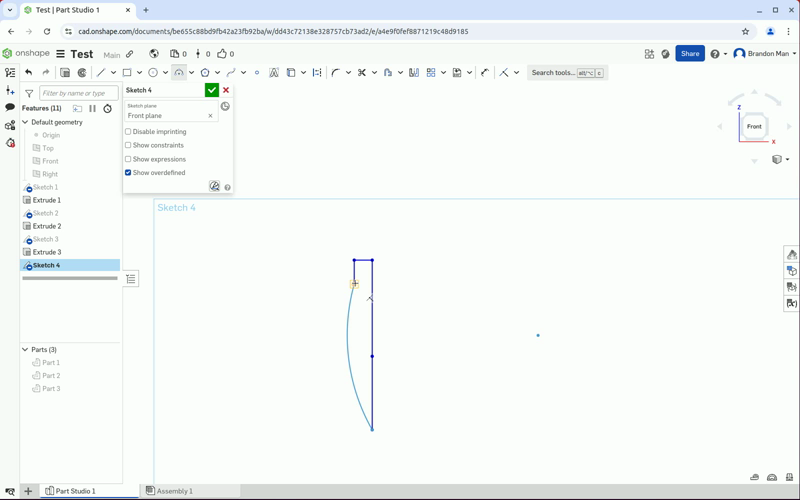
click(355, 282)
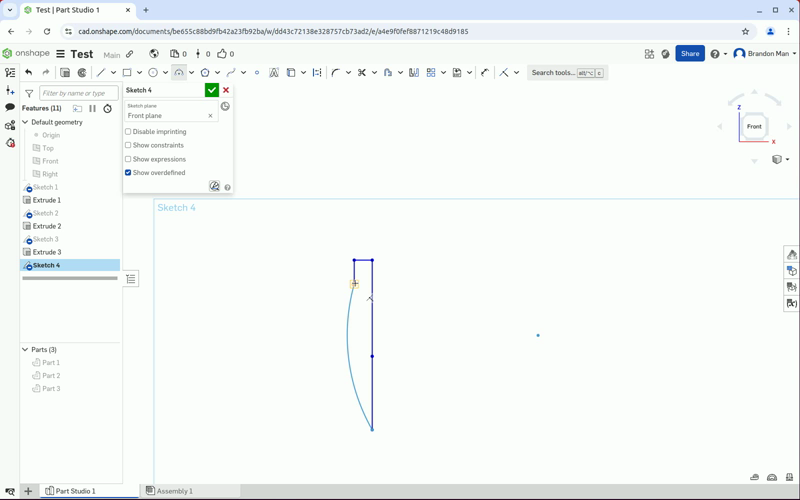
scroll(-6)
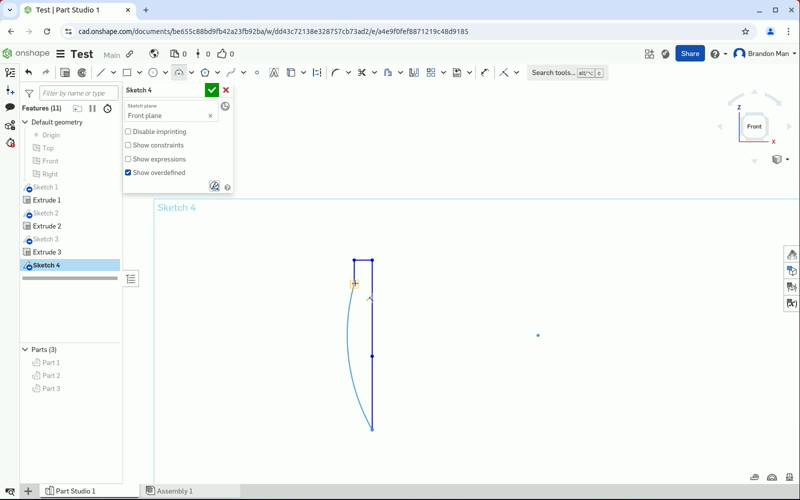
scroll(-6)
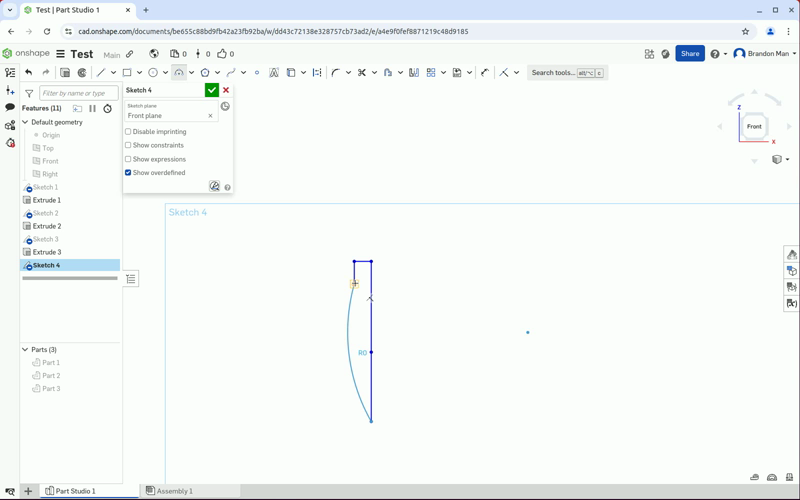
scroll(-6)
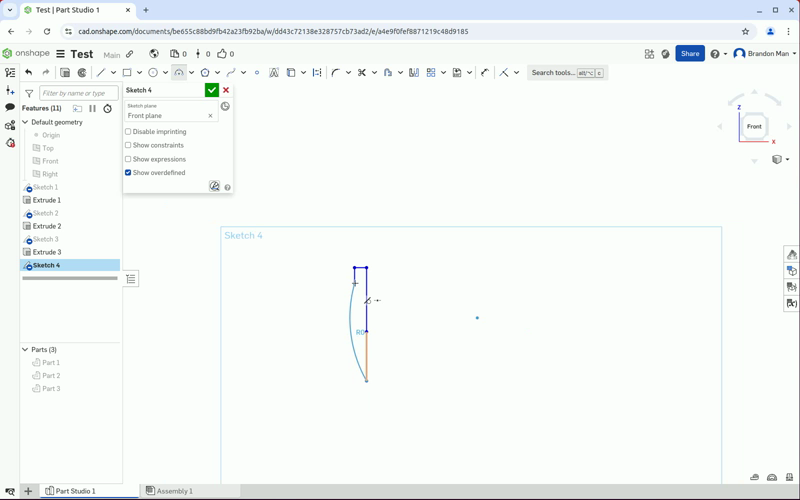
scroll(-6)
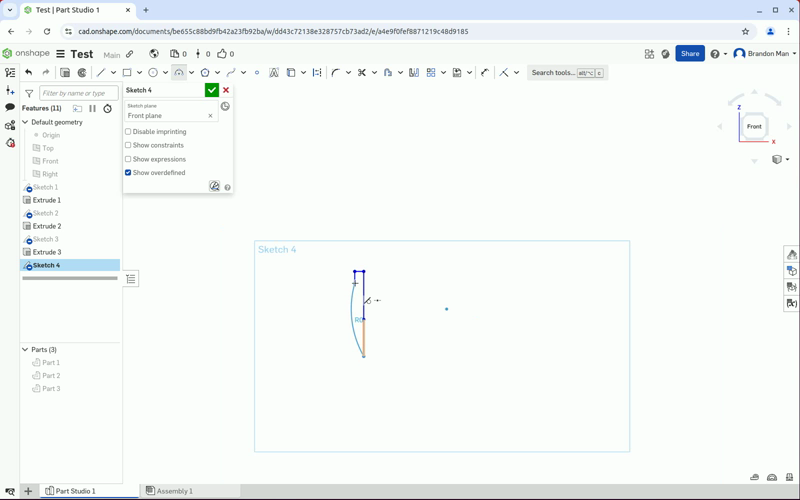
scroll(-6)
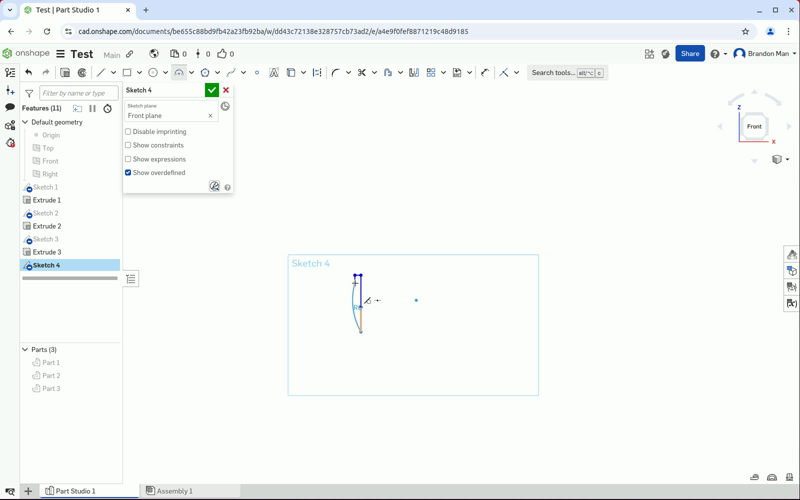
scroll(-6)
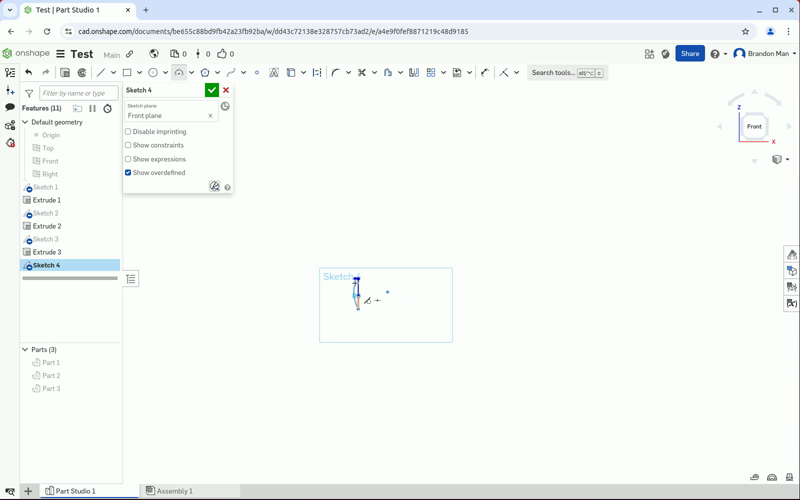
scroll(-6)
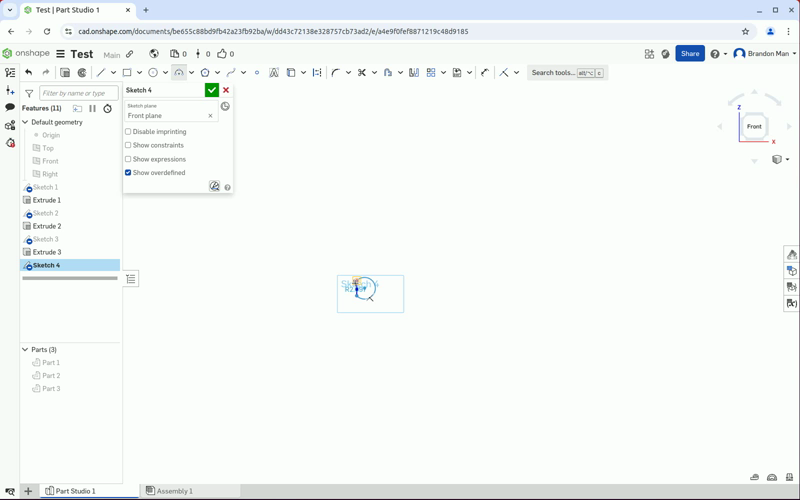
key_down(shift)
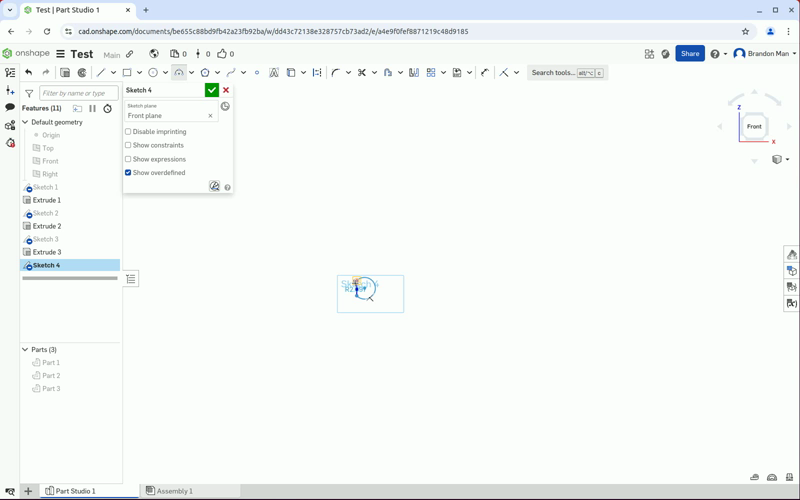
mouse_move(350, 289)
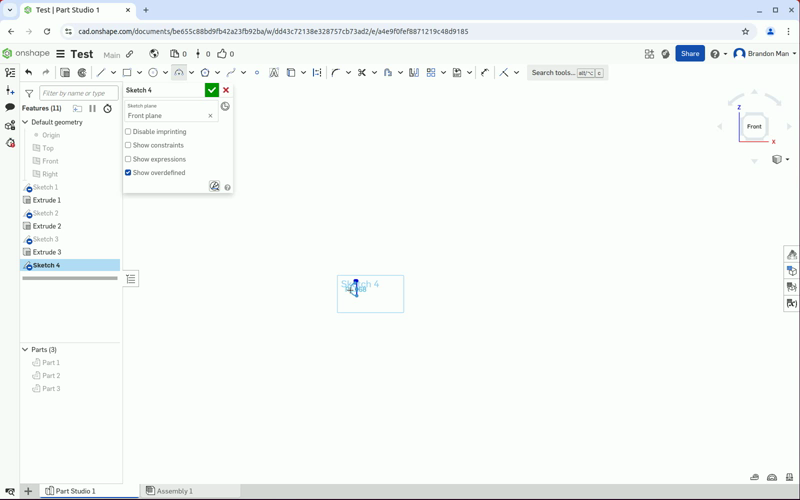
click(350, 289)
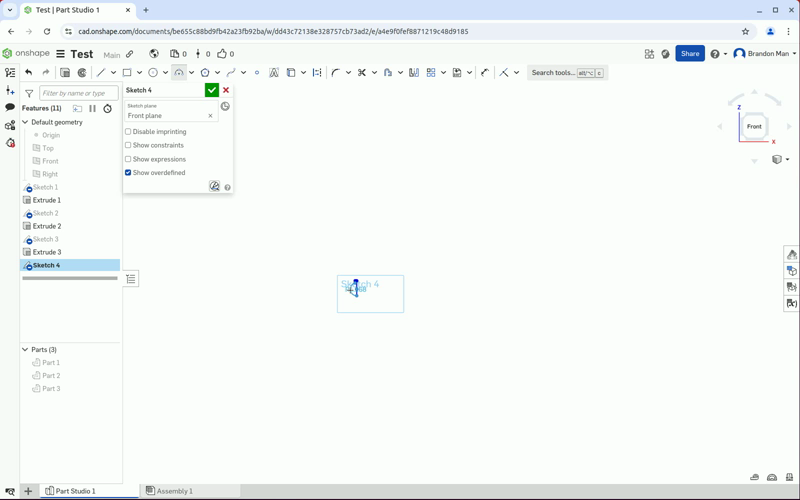
key_up(shift)
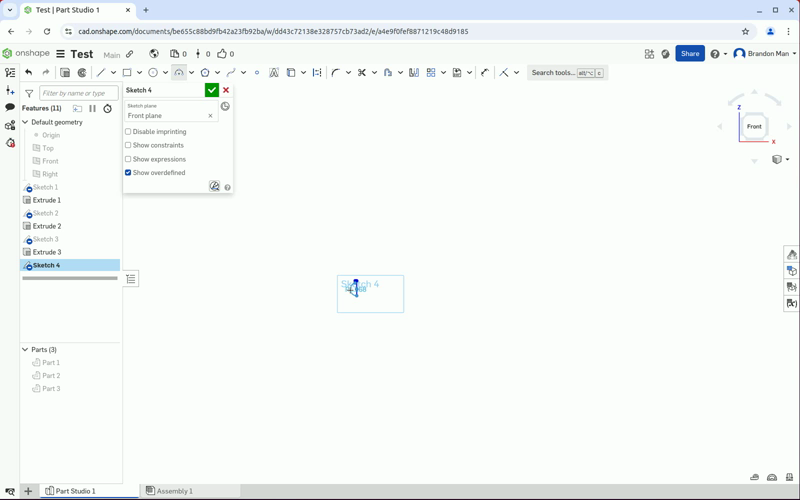
key(esc)
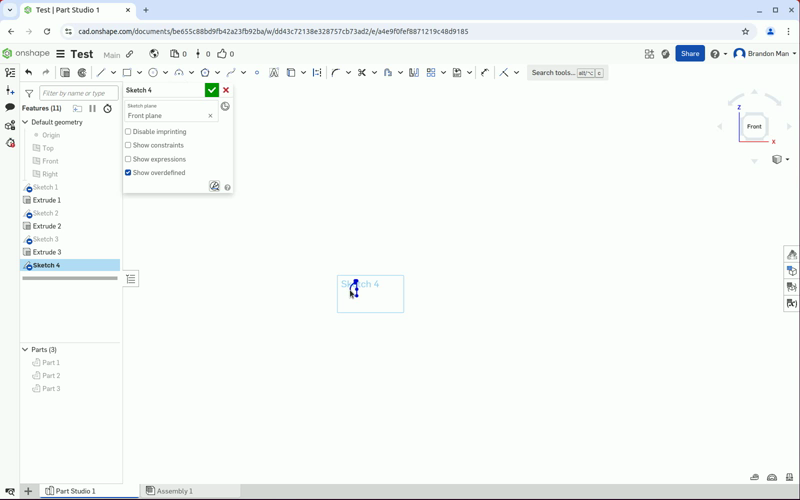
mouse_move(351, 287)
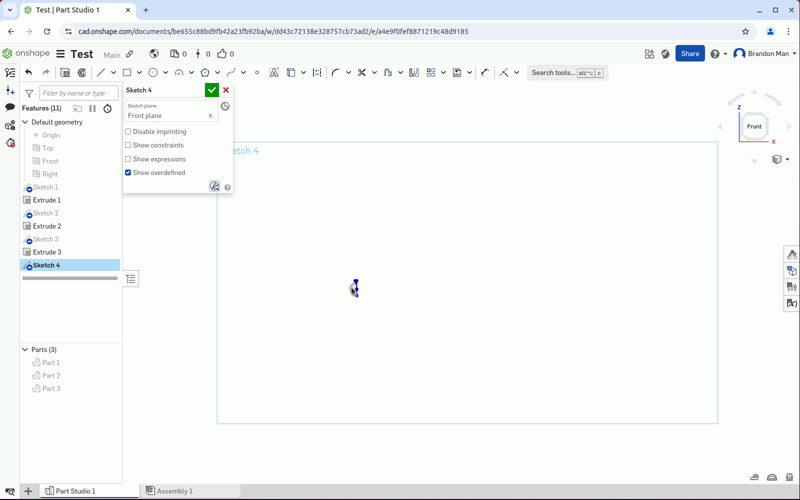
scroll(6)
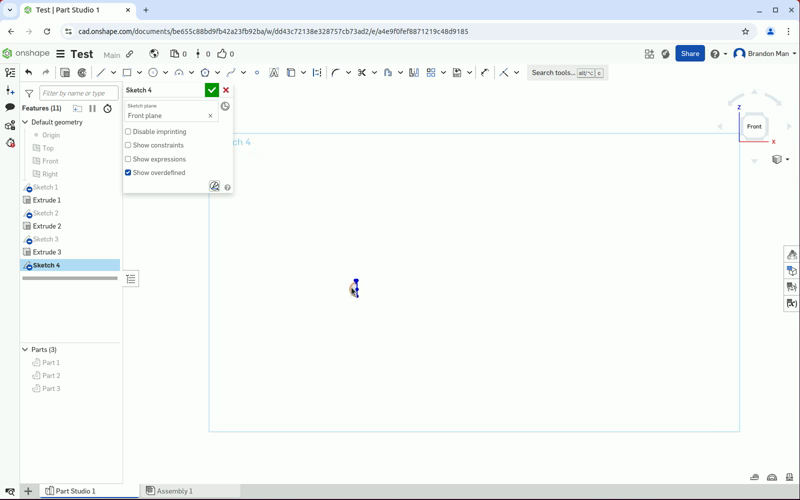
scroll(6)
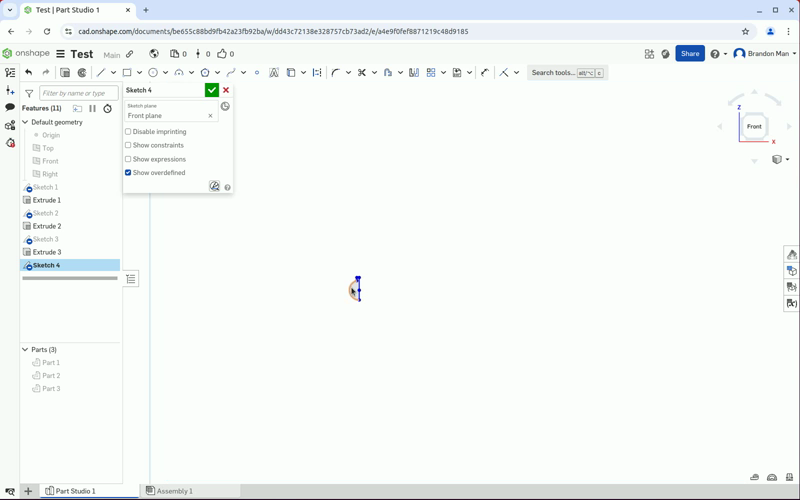
scroll(6)
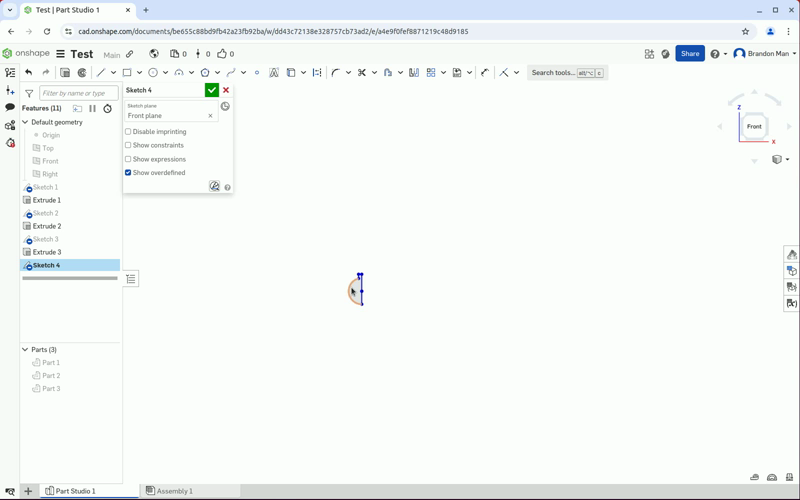
scroll(6)
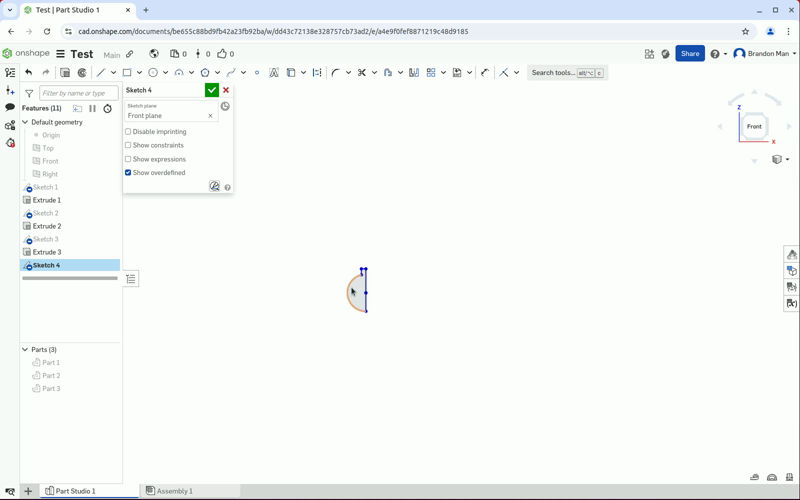
scroll(6)
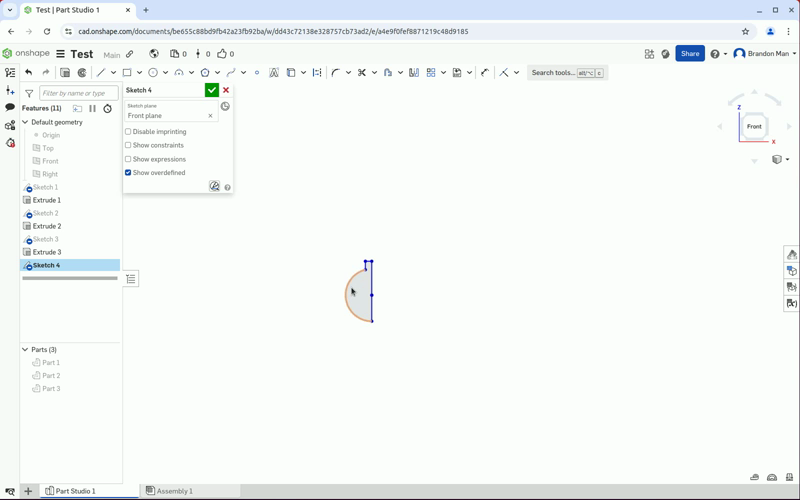
scroll(6)
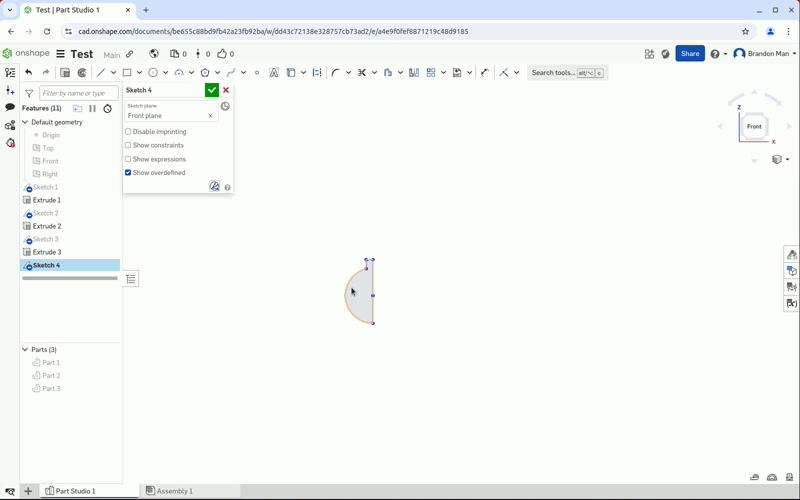
scroll(6)
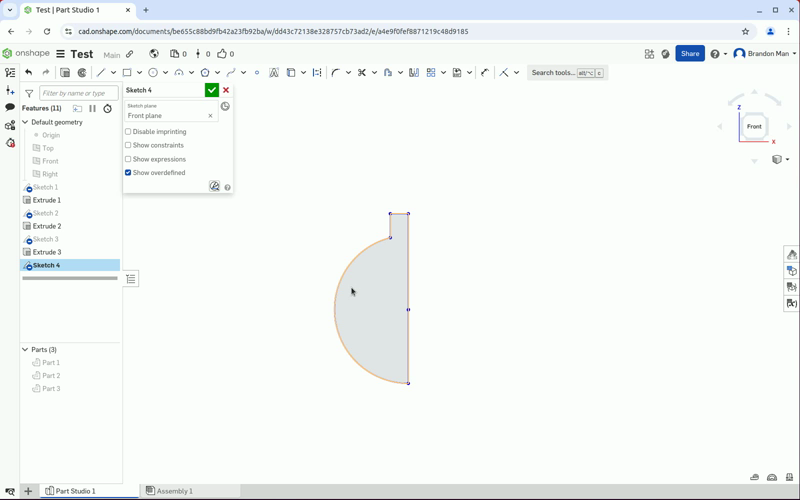
click(351, 287)
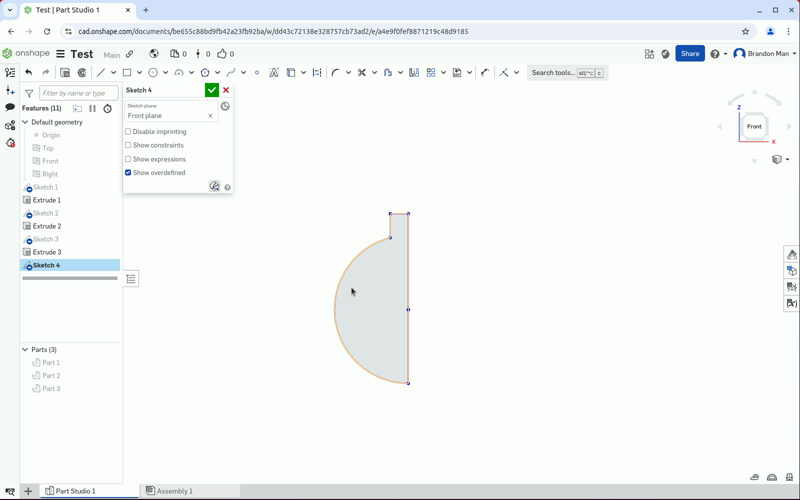
scroll(-6)
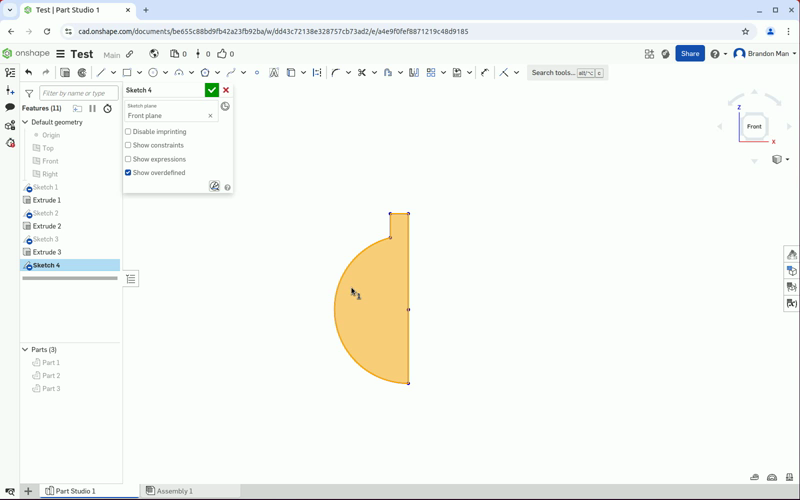
scroll(-6)
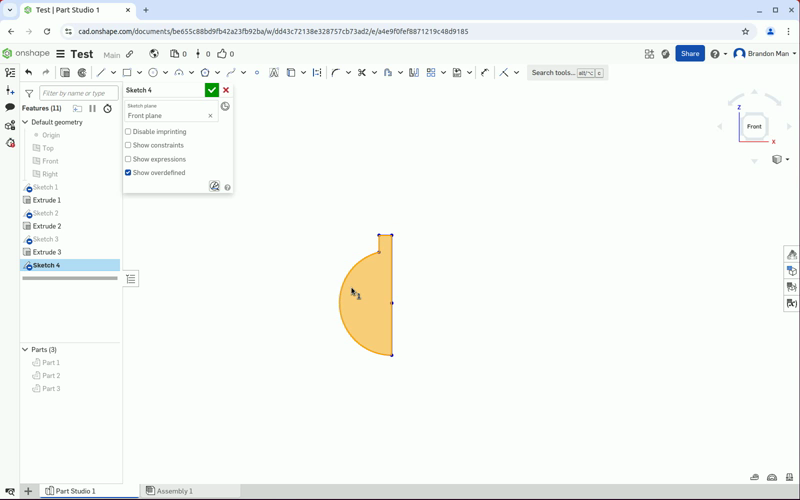
scroll(-6)
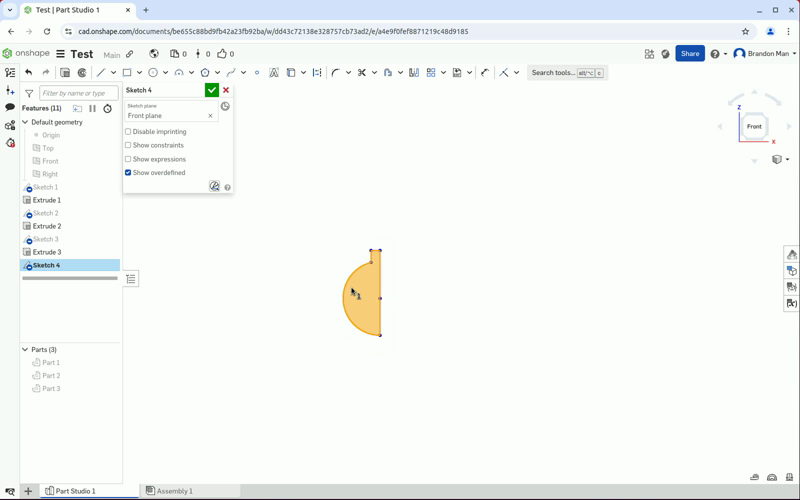
scroll(-6)
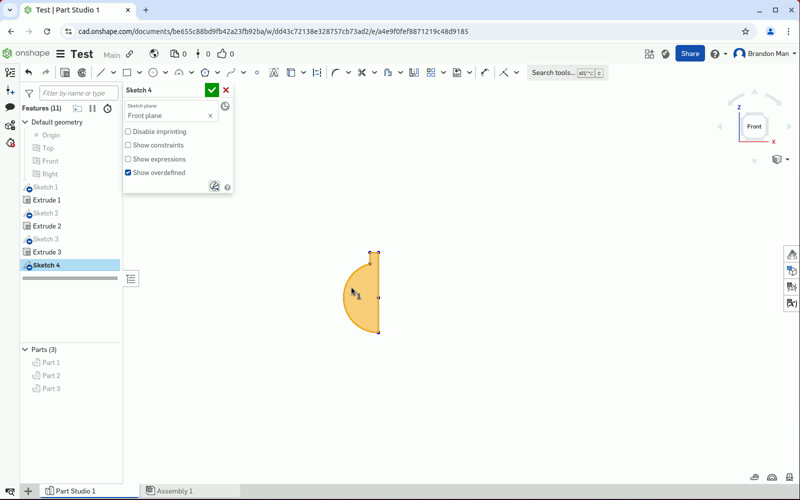
scroll(-6)
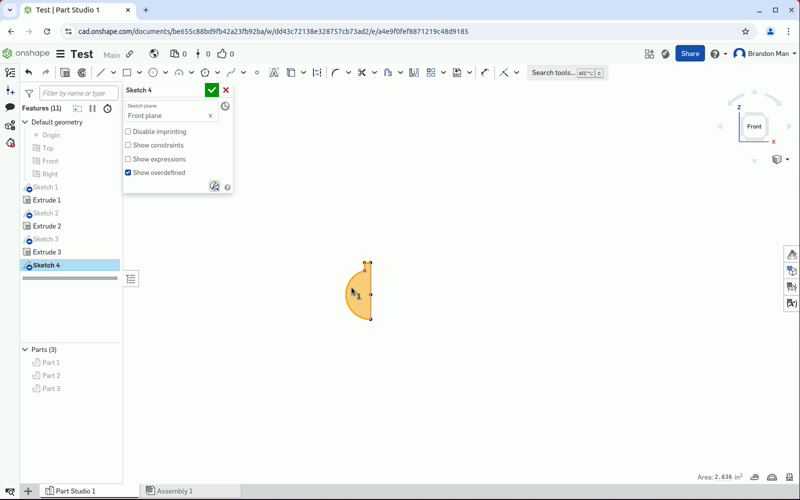
scroll(-6)
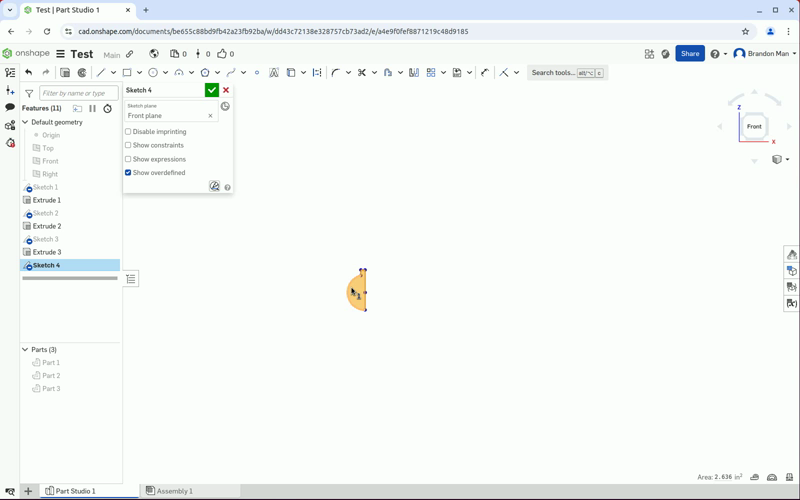
scroll(-6)
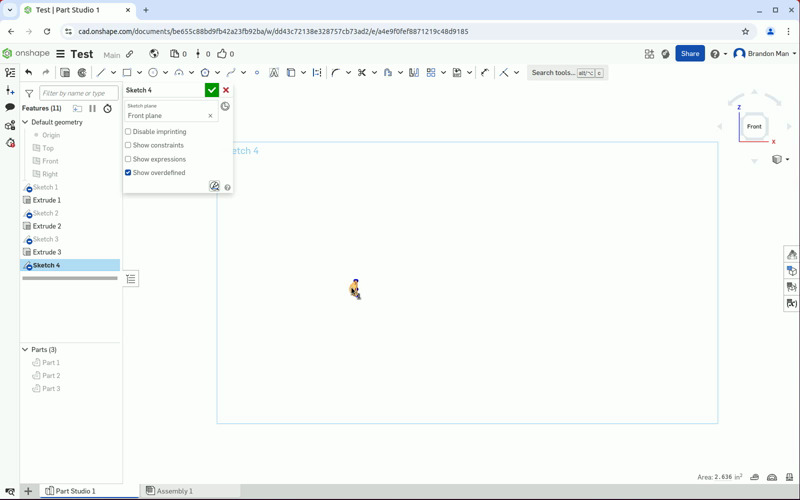
mouse_move(73, 352)
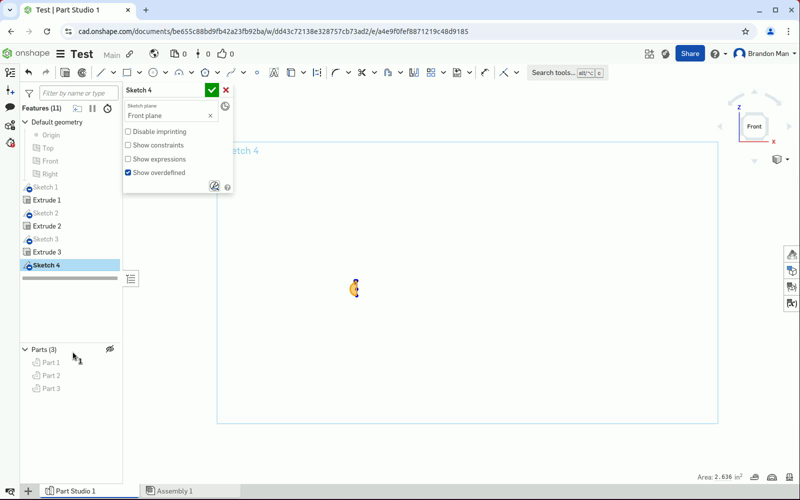
key(shift+y)
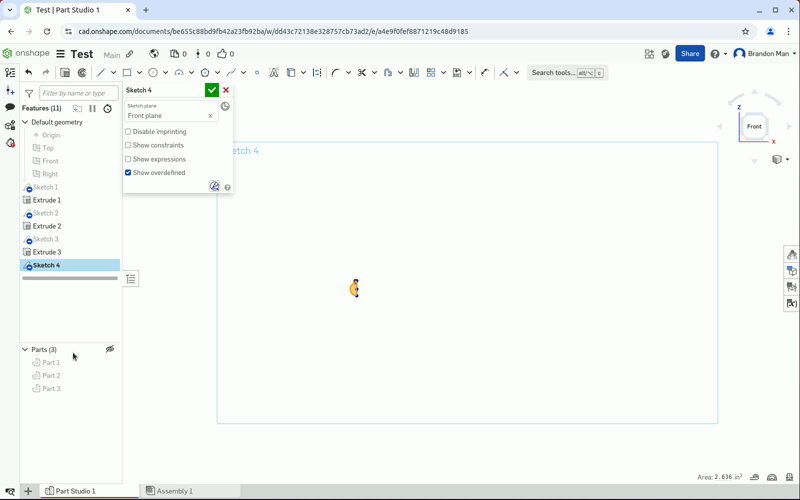
key(shift+e)
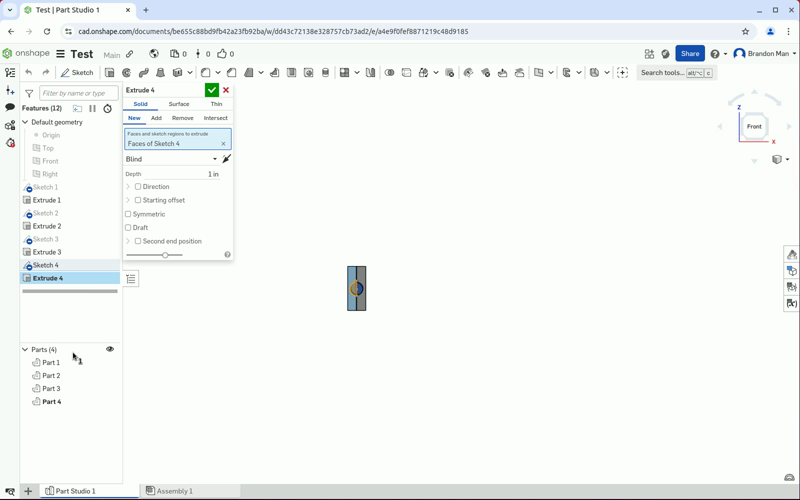
mouse_move(143, 106)
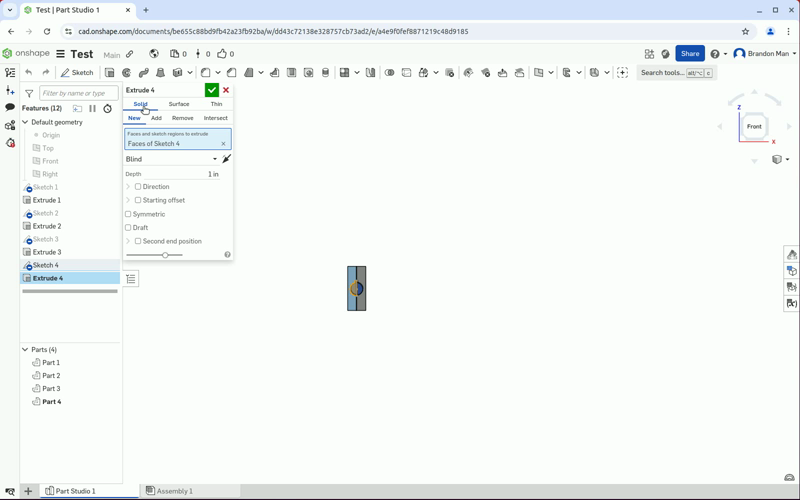
click(143, 106)
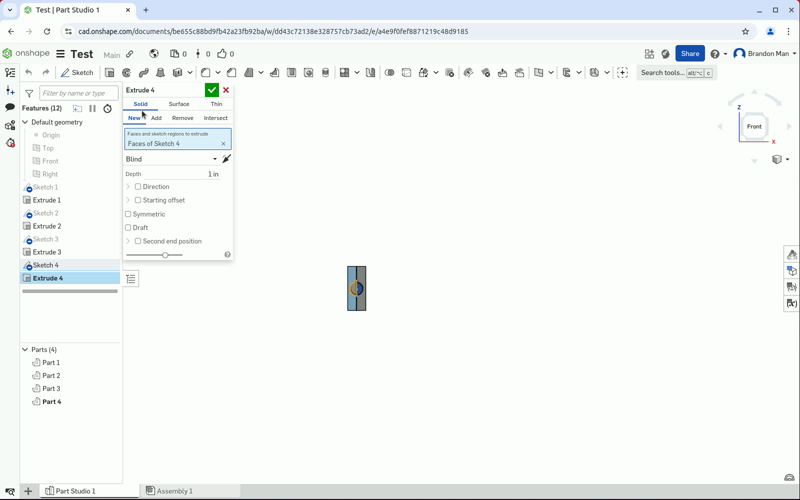
mouse_move(137, 120)
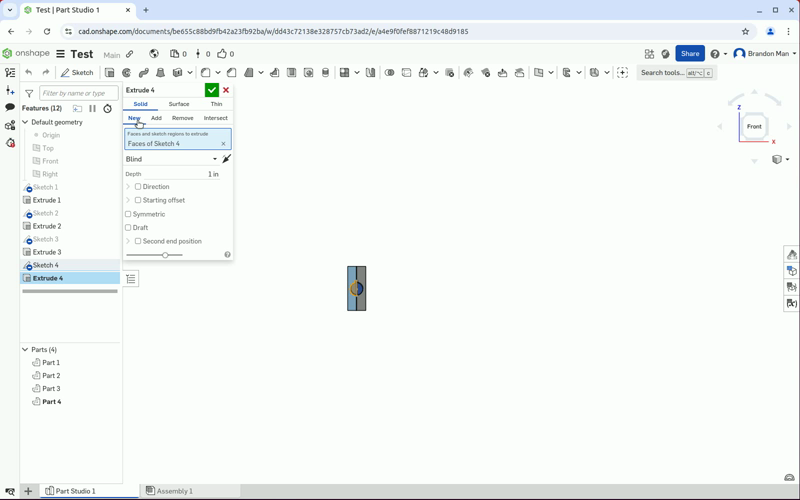
click(137, 120)
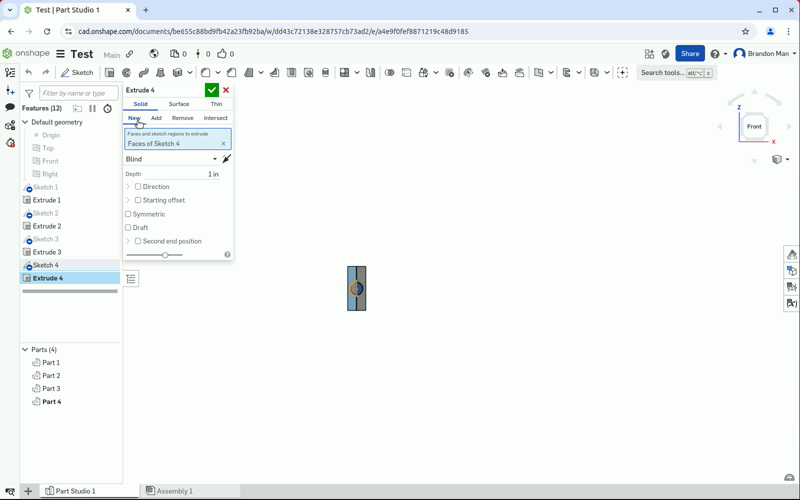
key(tab, 4)
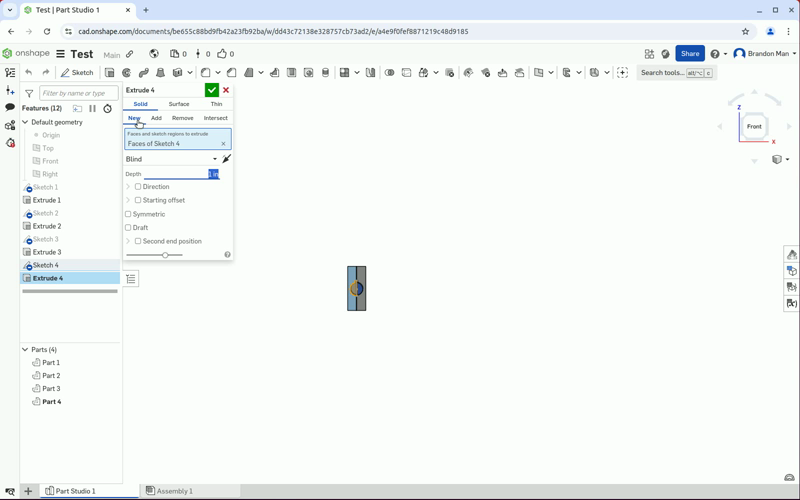
text(8.425)
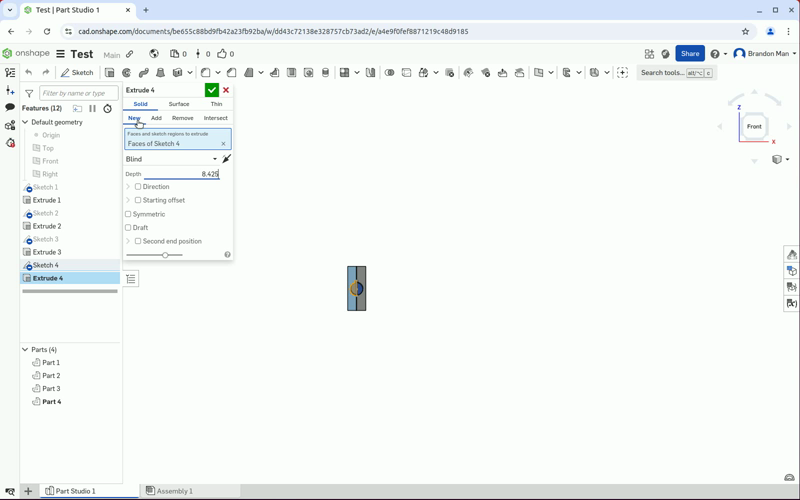
key(enter)
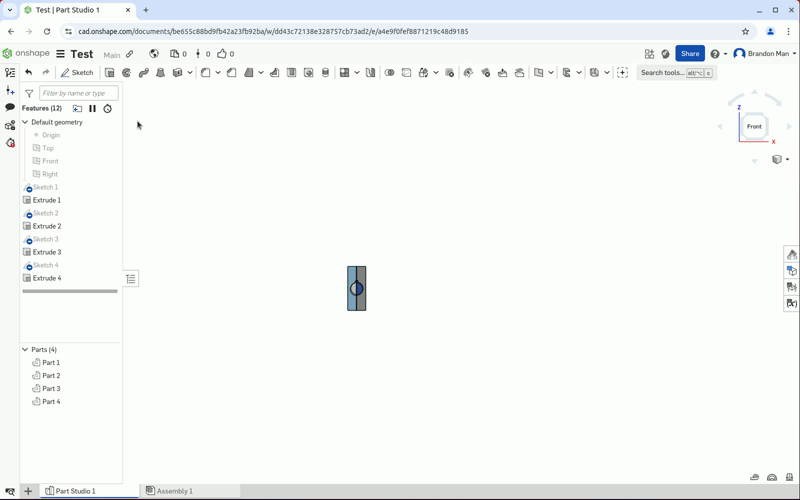
key(shift+h)
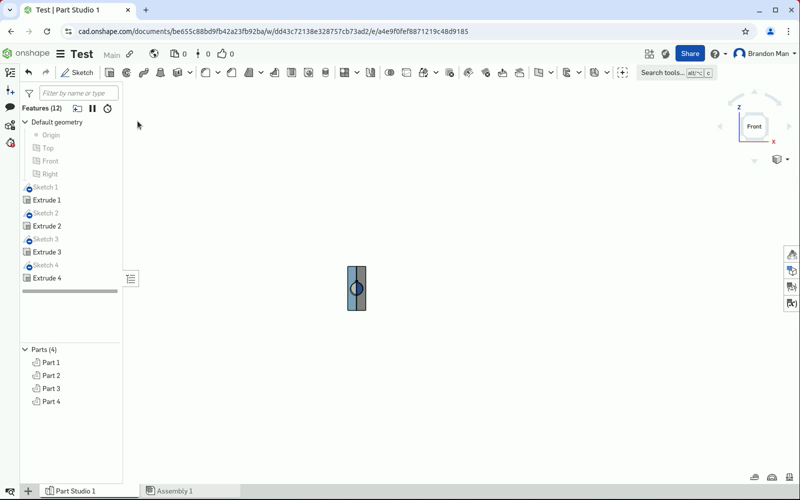
key(shift+h)
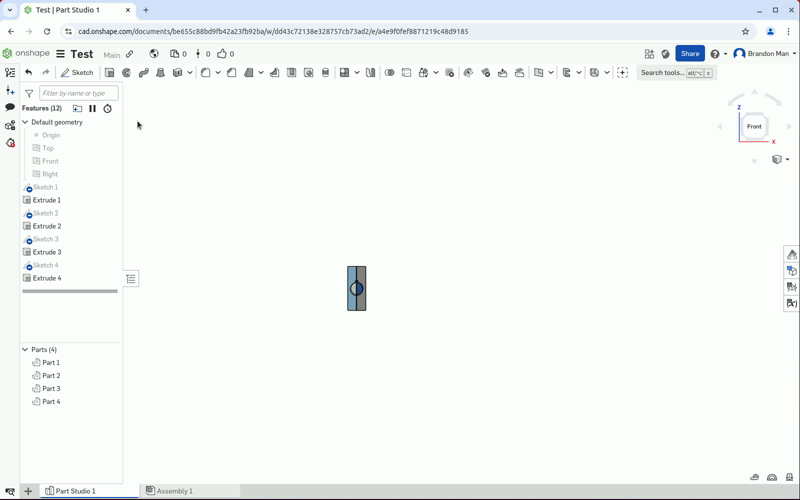
mouse_move(73, 189)
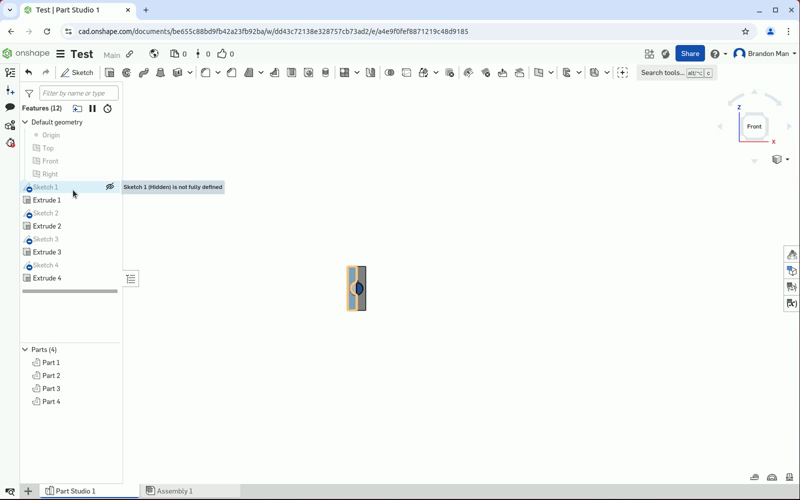
click(73, 189)
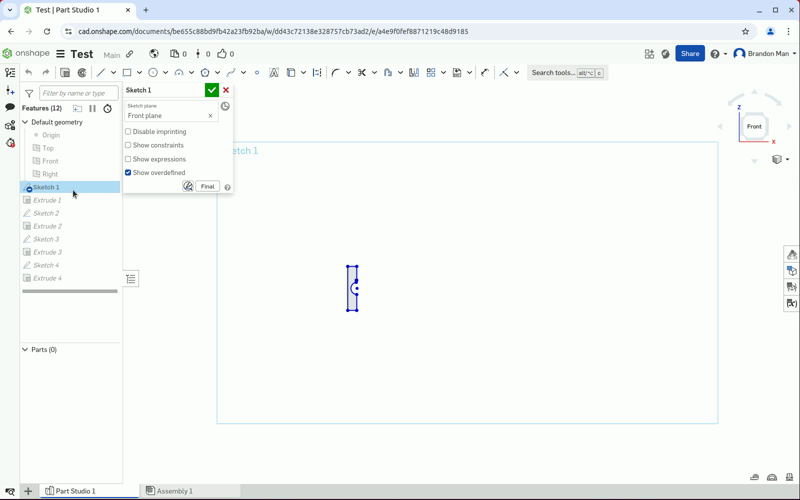
mouse_move(229, 92)
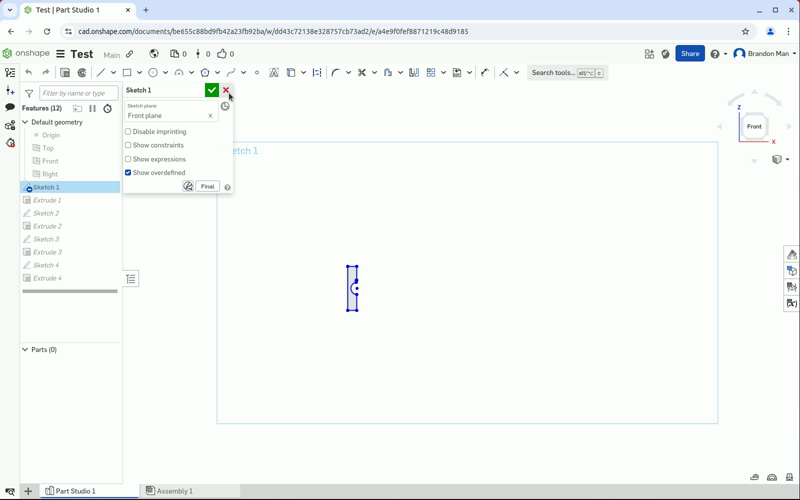
click(229, 92)
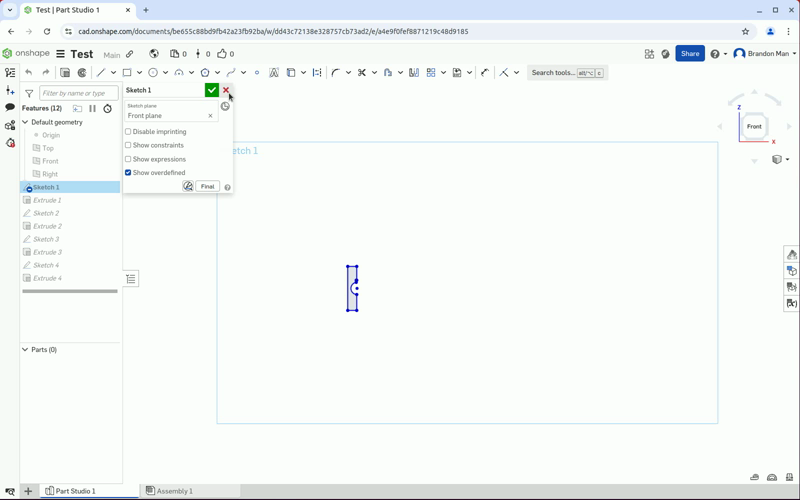
key(shift+s)
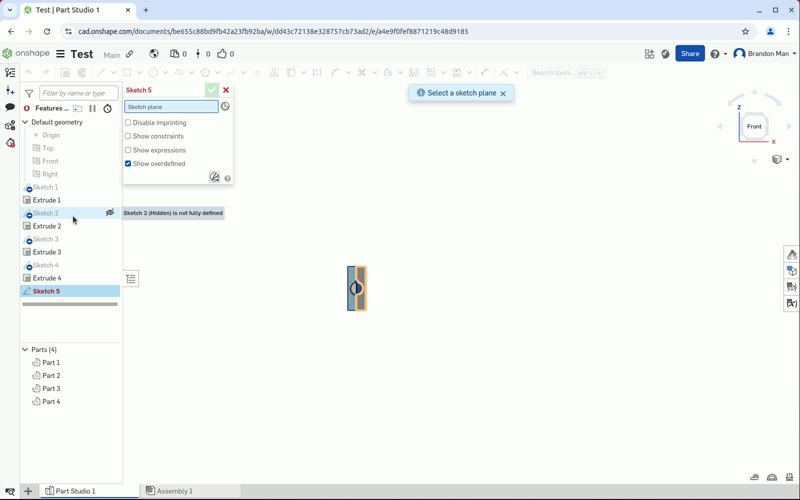
scroll(3)
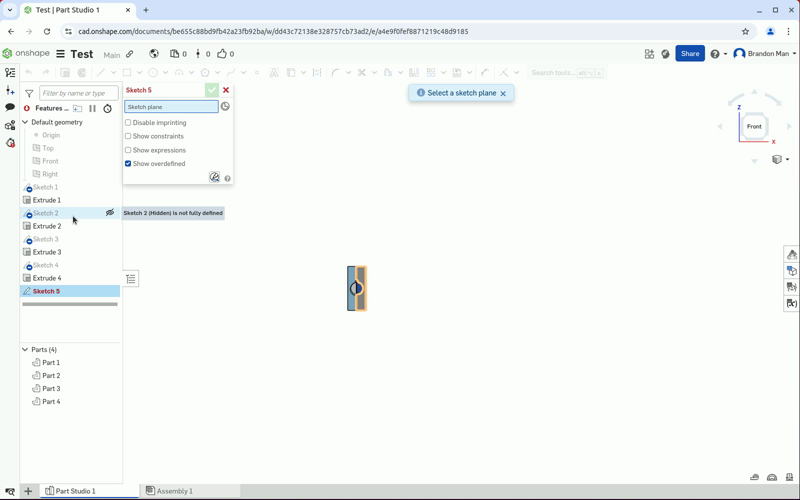
mouse_move(73, 163)
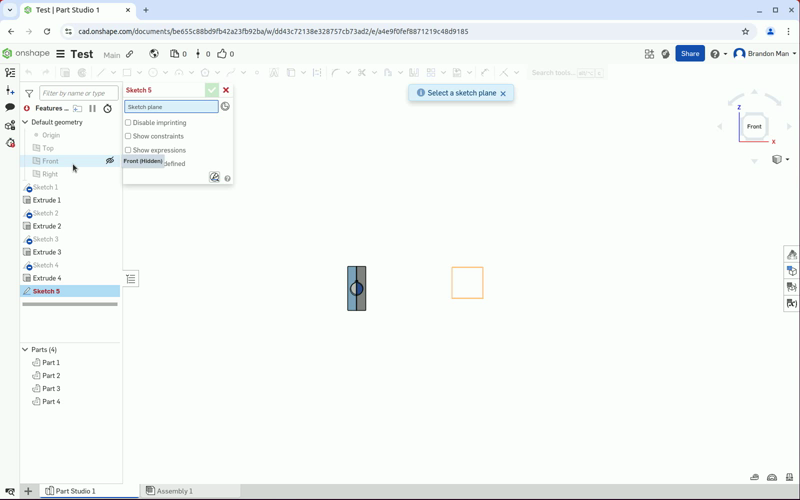
click(73, 163)
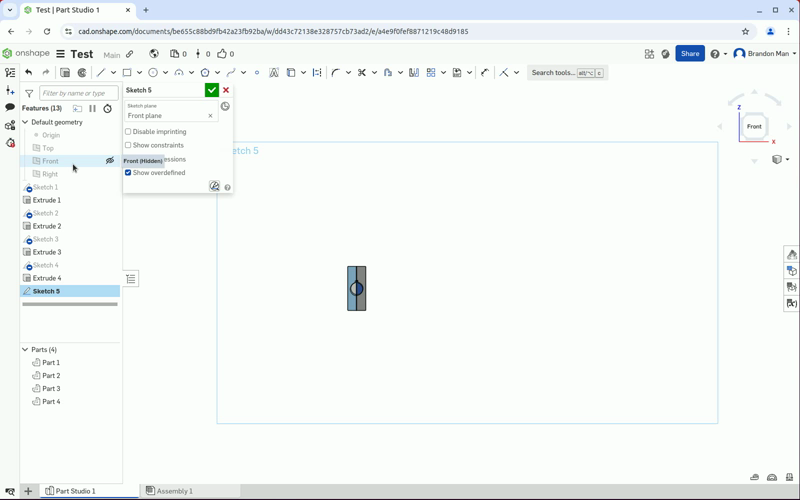
mouse_move(73, 352)
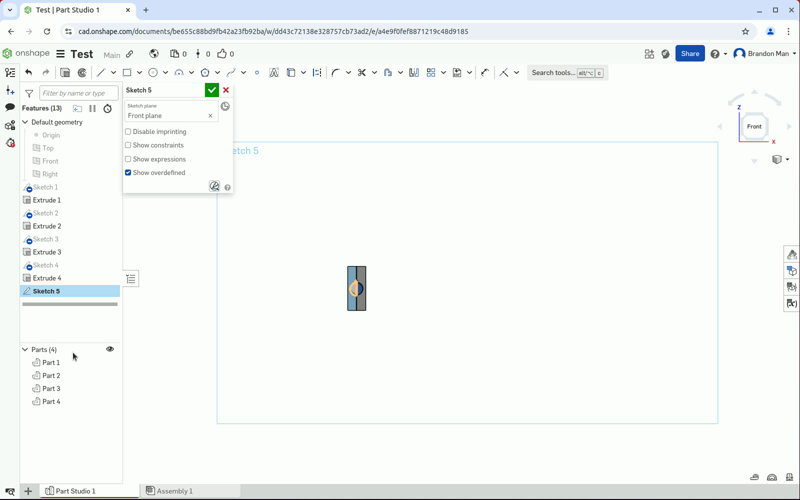
key(y)
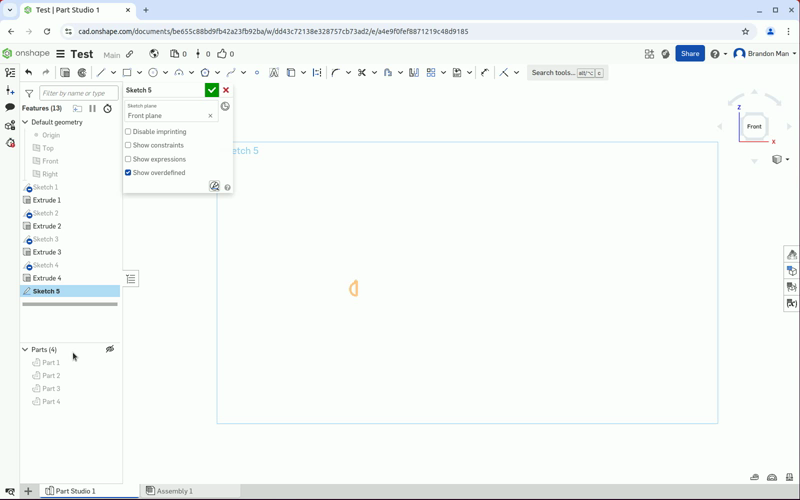
key(a)
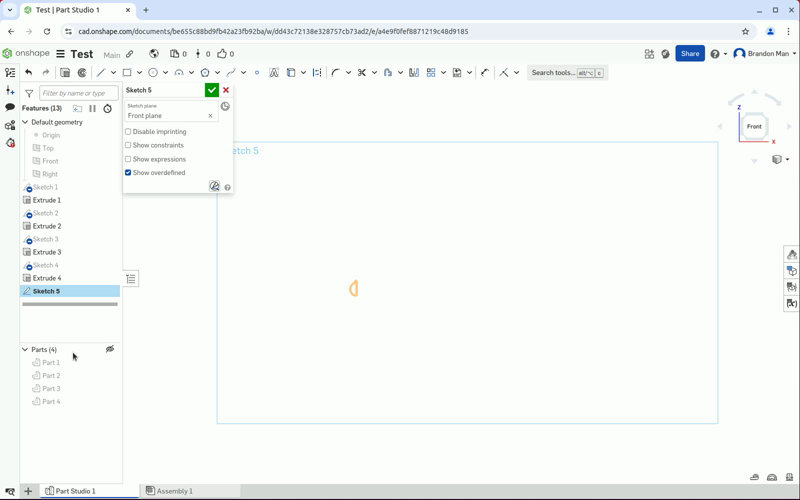
key_down(shift)
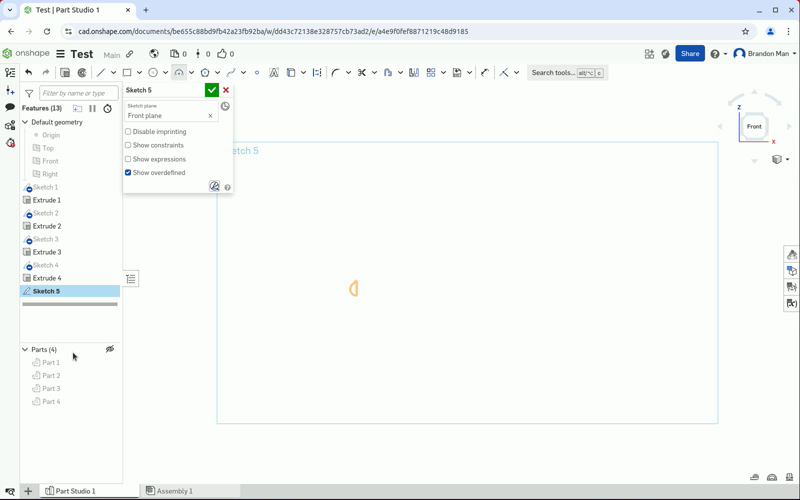
mouse_move(356, 294)
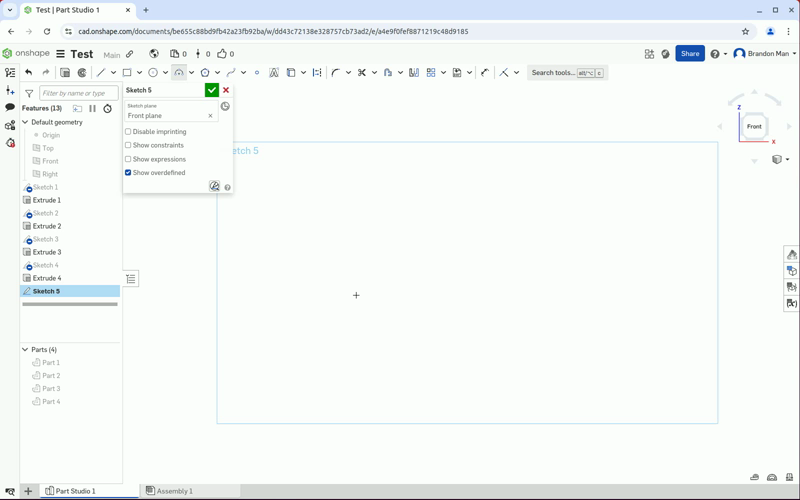
click(356, 294)
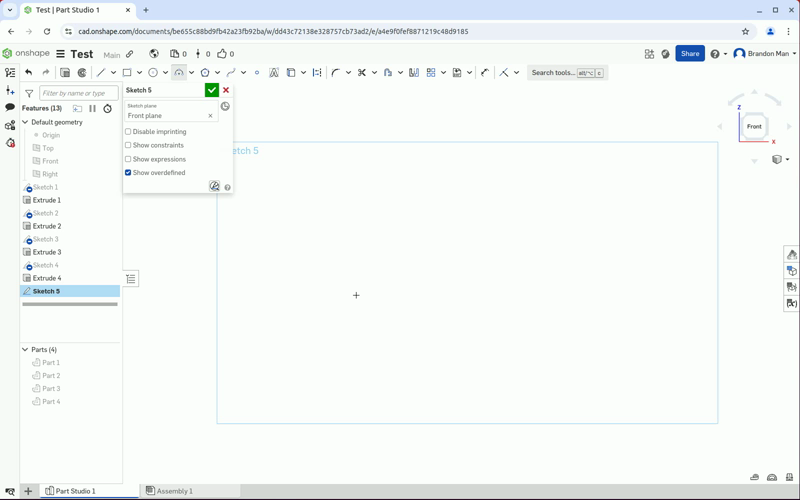
key_up(shift)
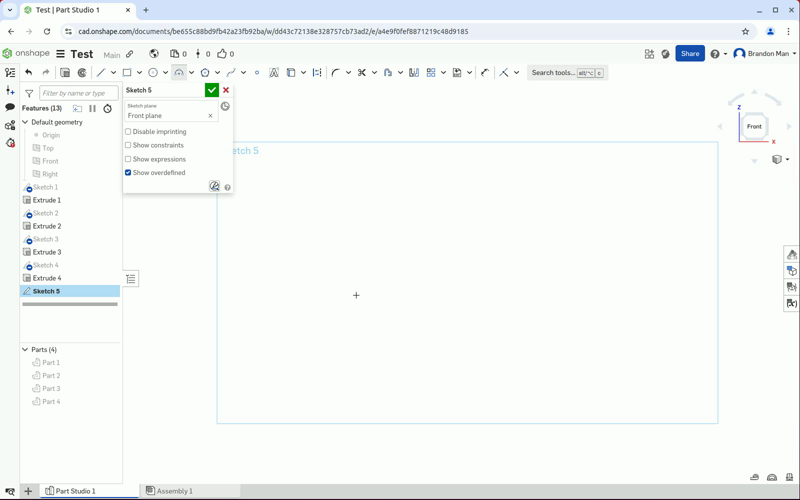
key_down(shift)
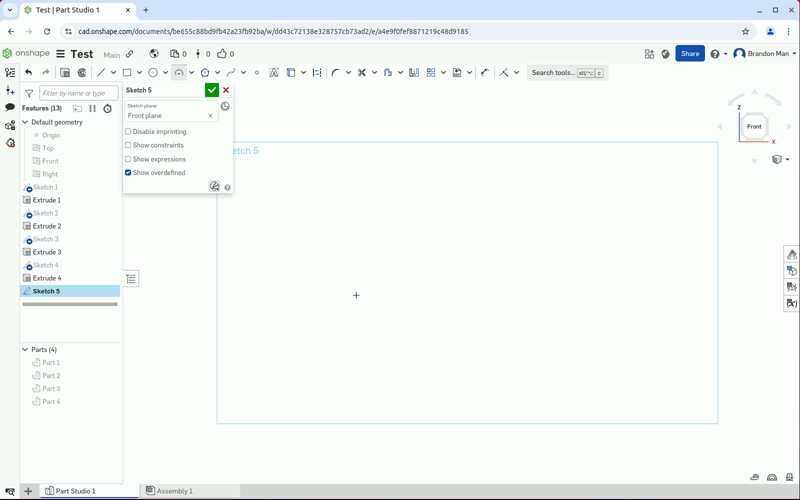
mouse_move(357, 282)
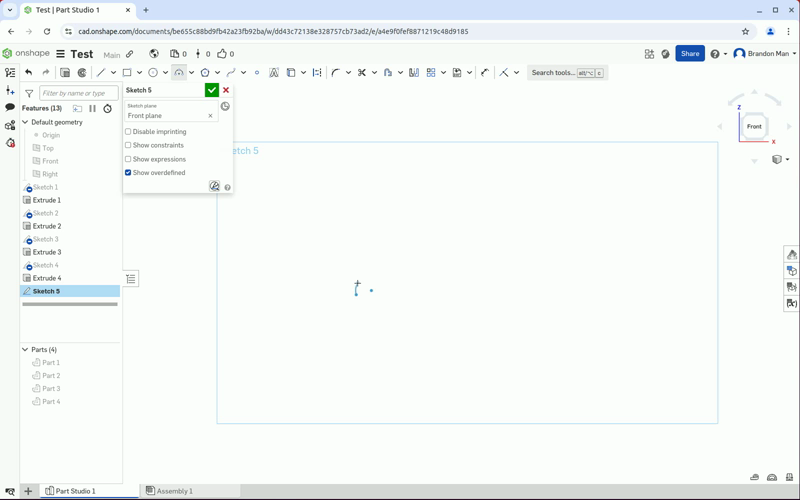
click(357, 282)
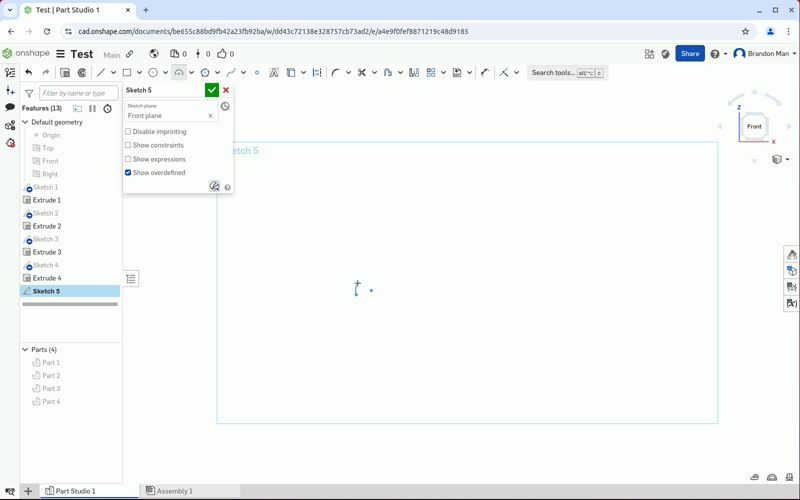
mouse_move(362, 289)
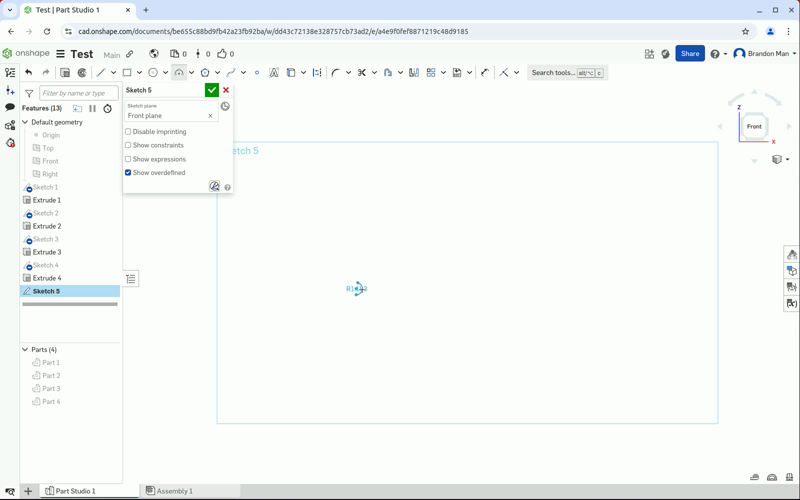
click(362, 289)
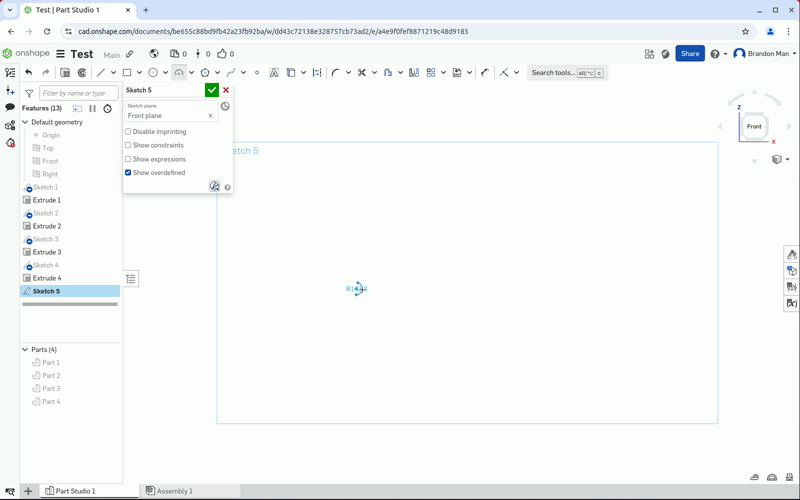
key_up(shift)
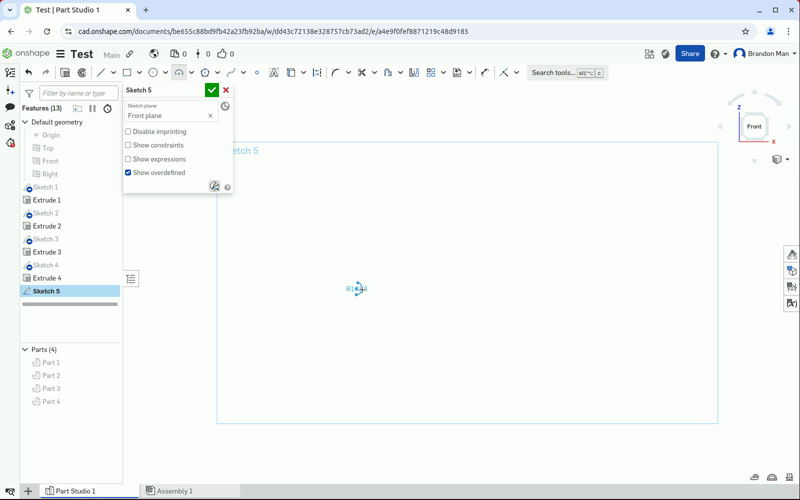
key(esc)
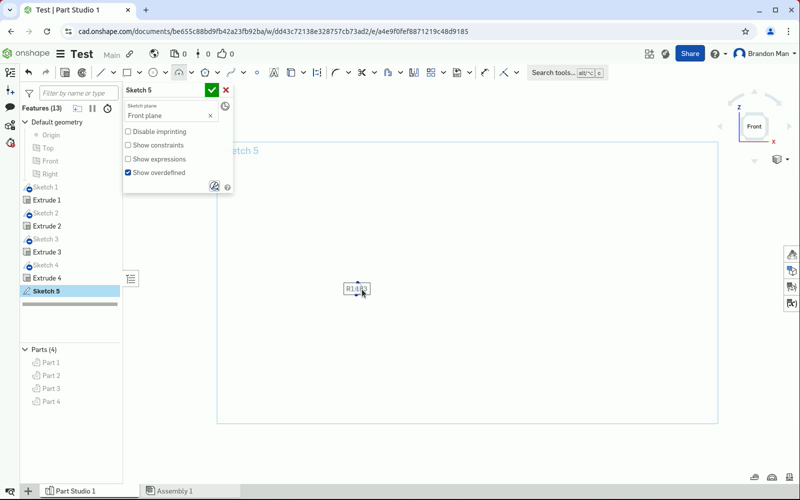
key(l)
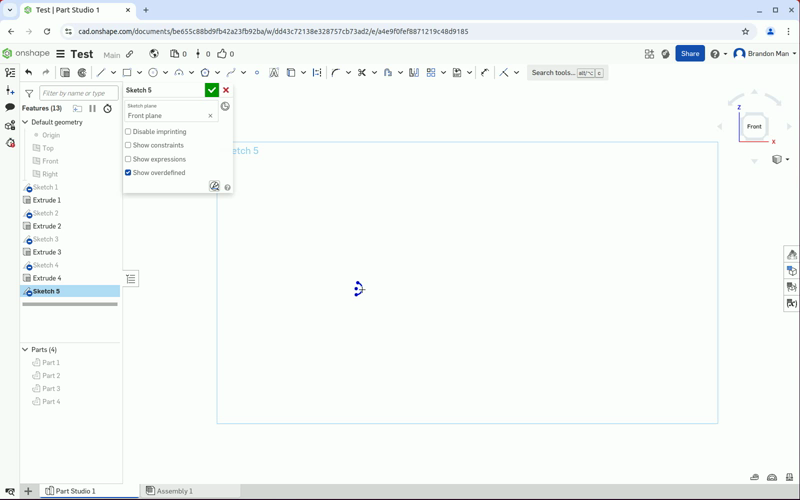
mouse_move(357, 282)
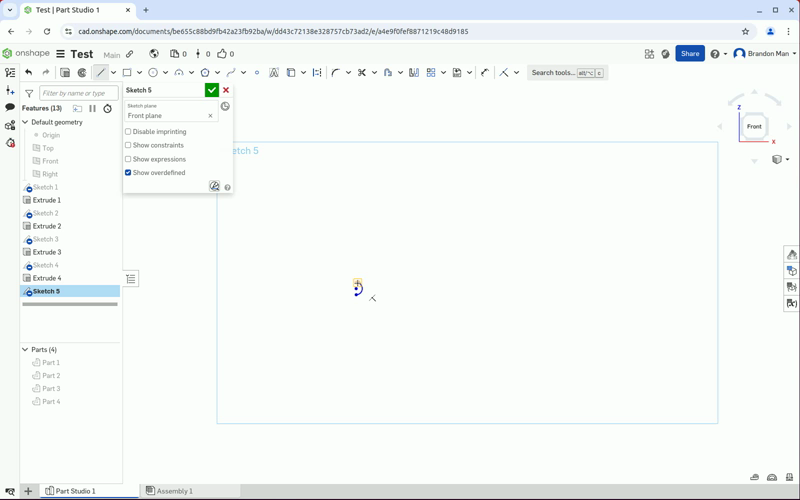
click(357, 282)
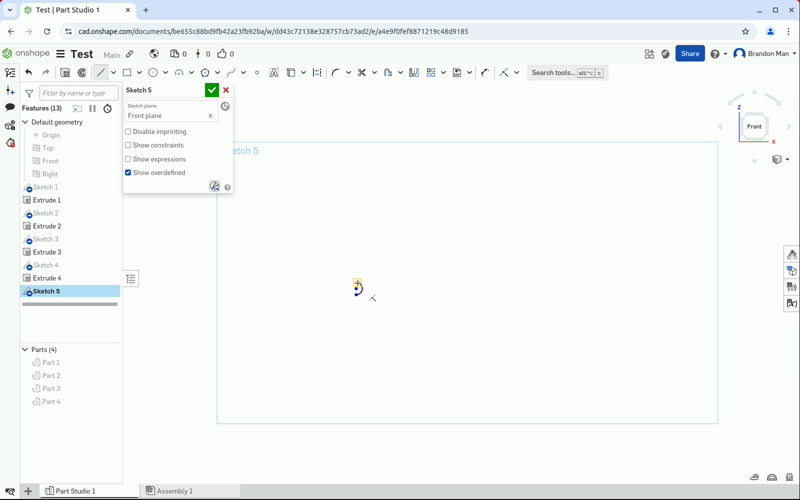
key_down(shift)
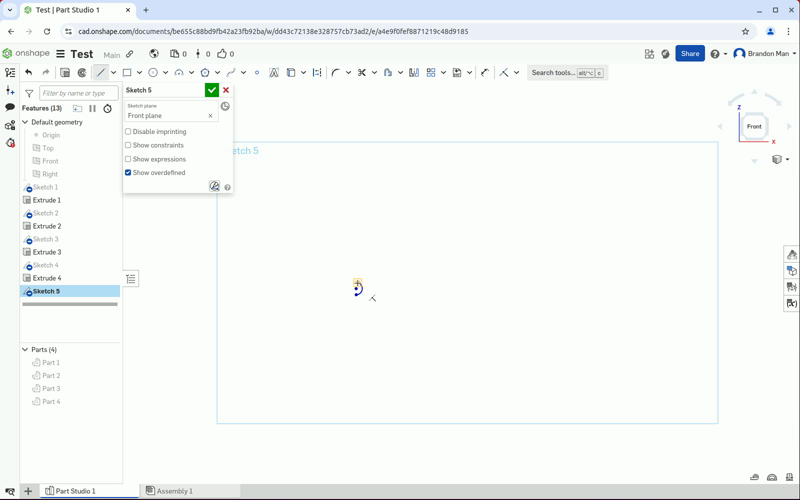
mouse_move(387, 282)
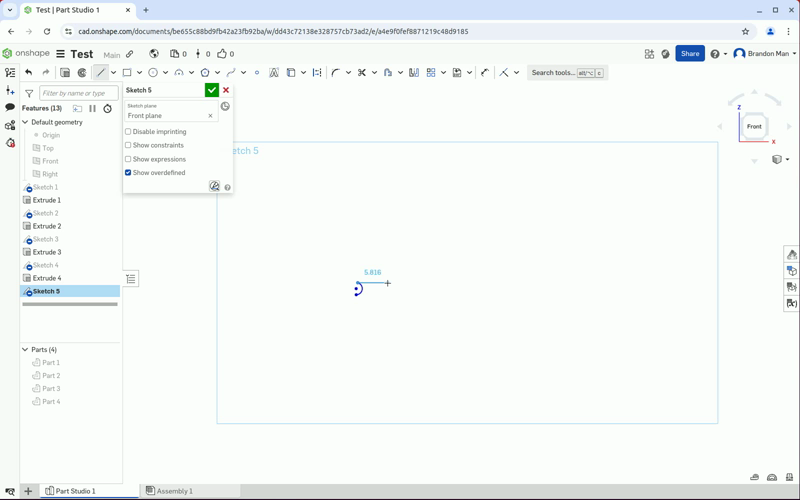
mouse_move(357, 280)
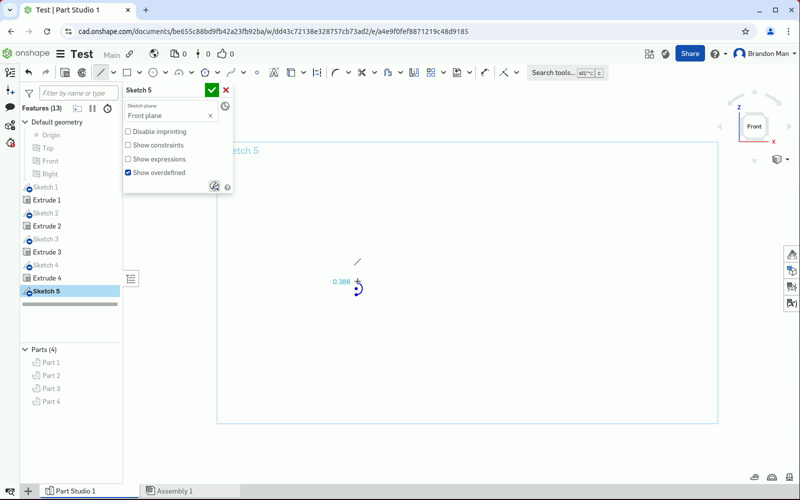
scroll(6)
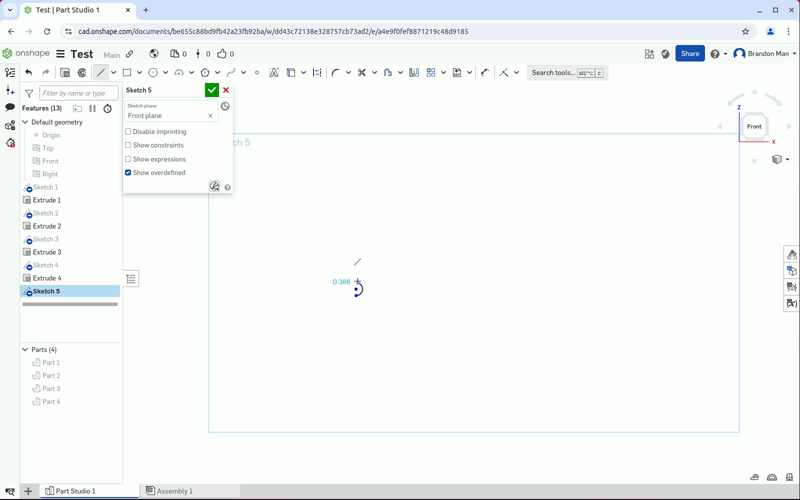
scroll(6)
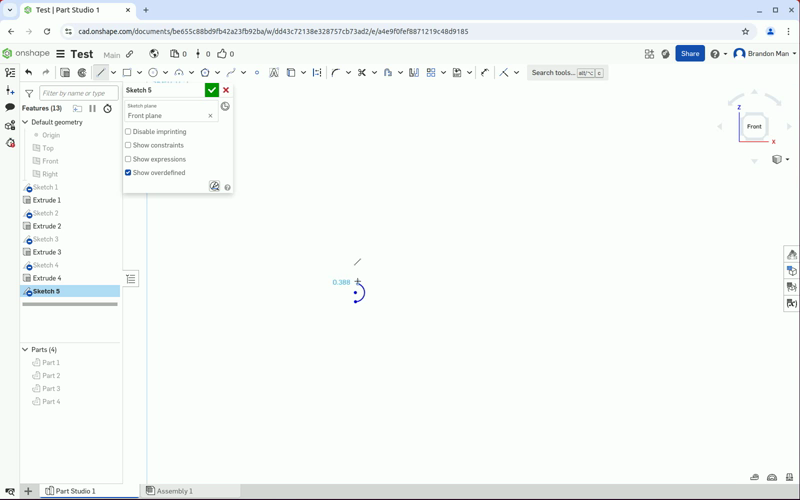
scroll(6)
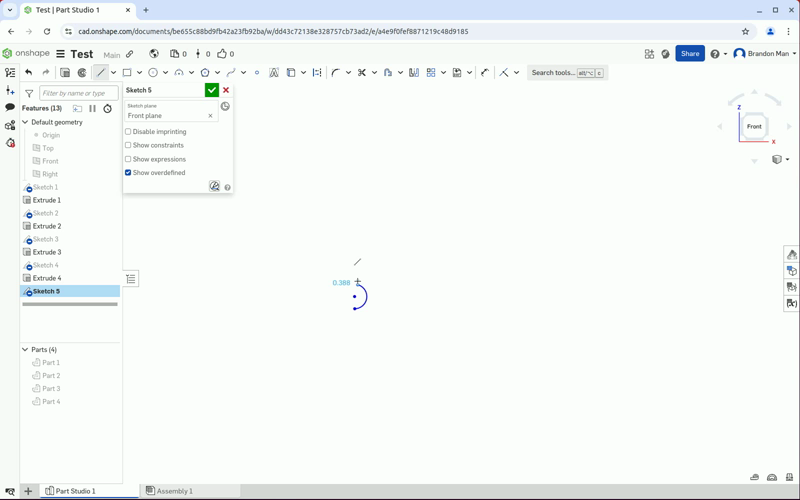
scroll(6)
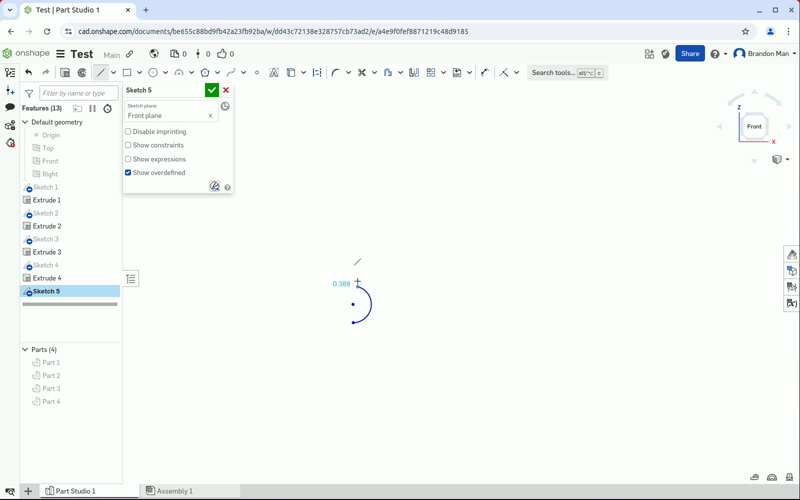
scroll(6)
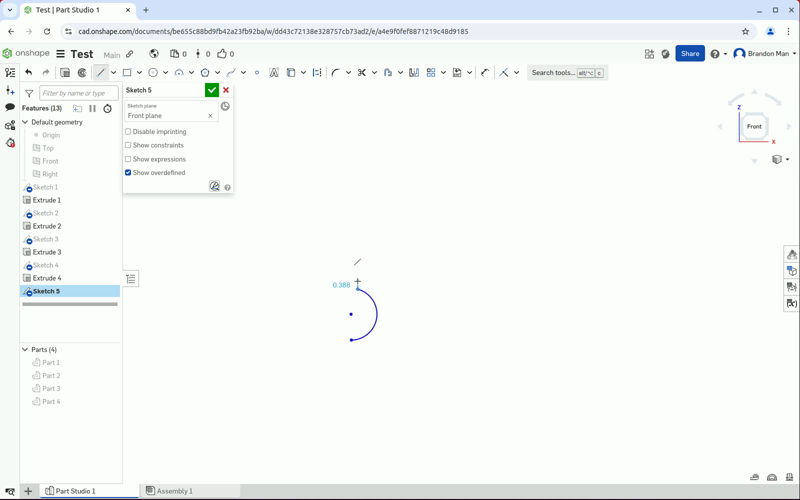
scroll(6)
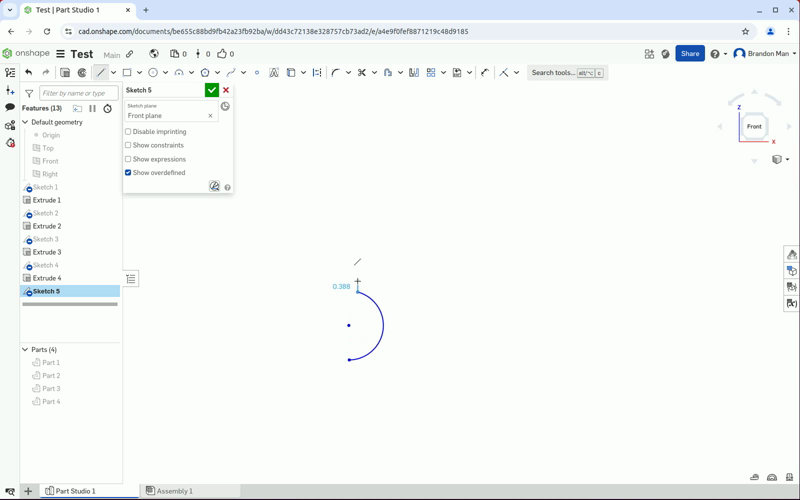
scroll(6)
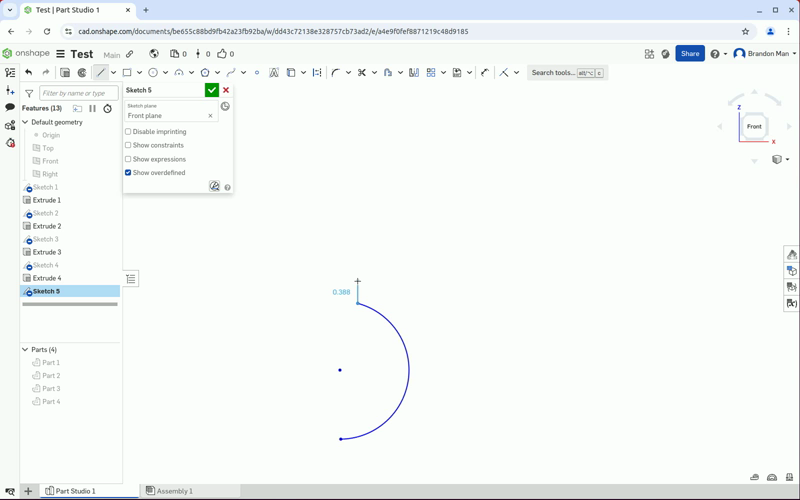
click(357, 280)
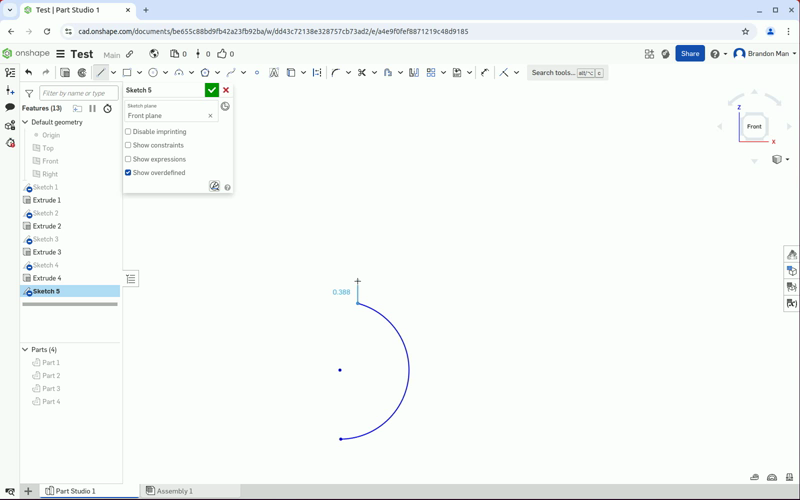
scroll(-6)
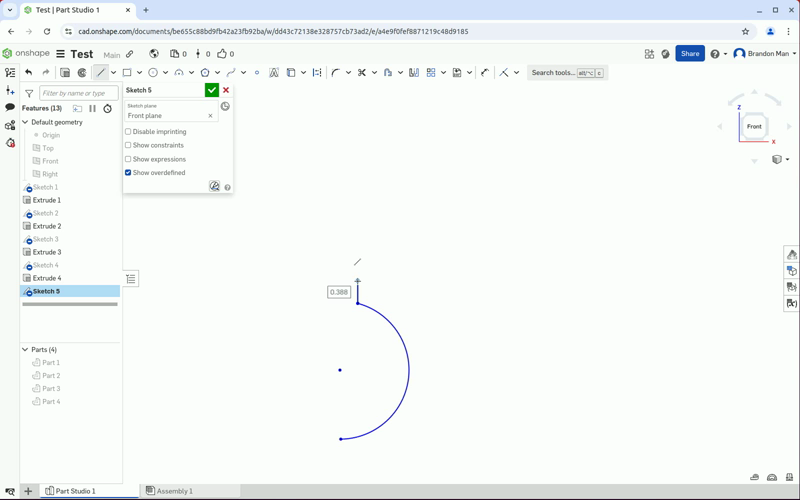
scroll(-6)
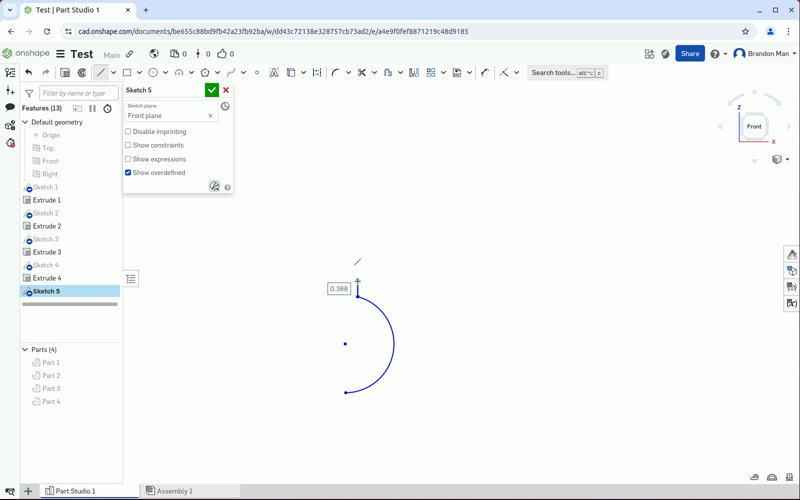
scroll(-6)
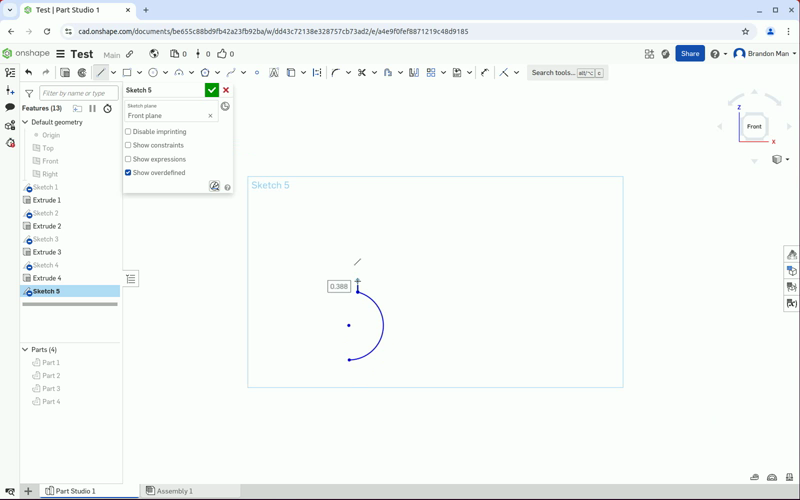
scroll(-6)
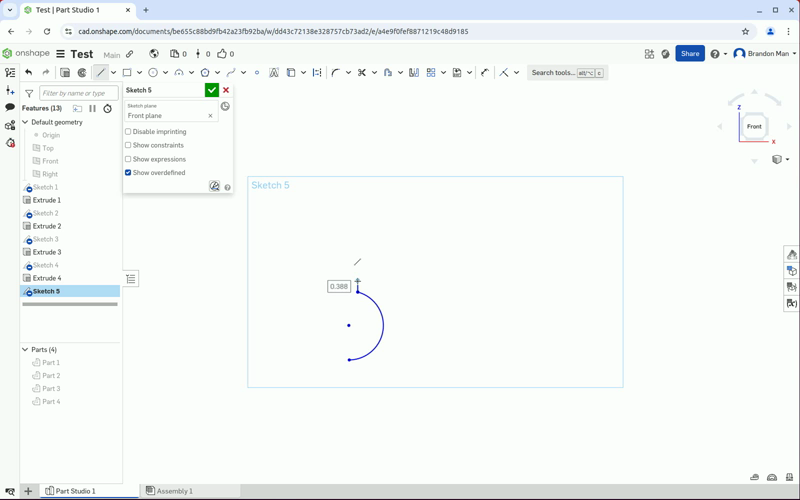
scroll(-6)
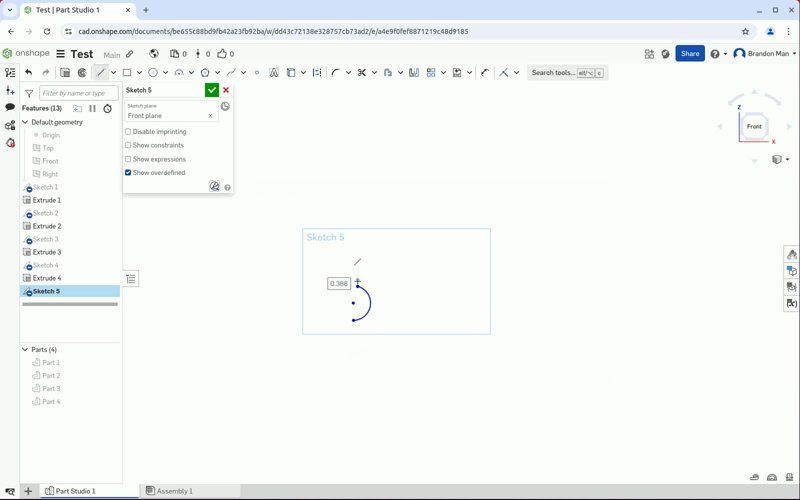
scroll(-6)
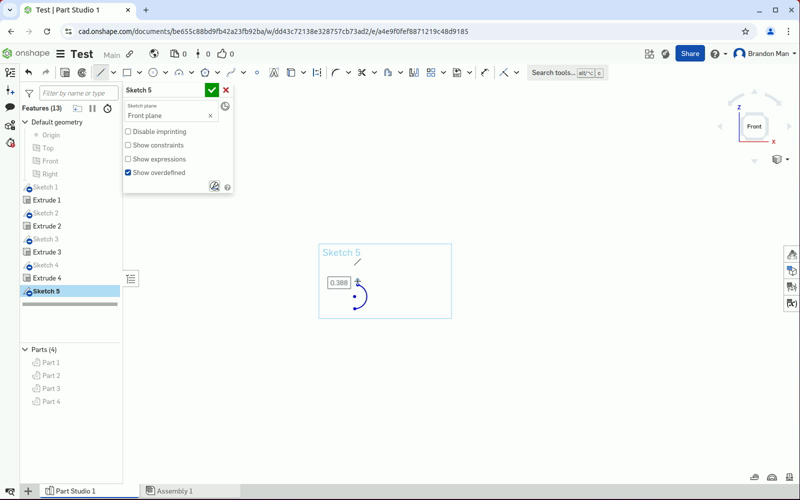
scroll(-6)
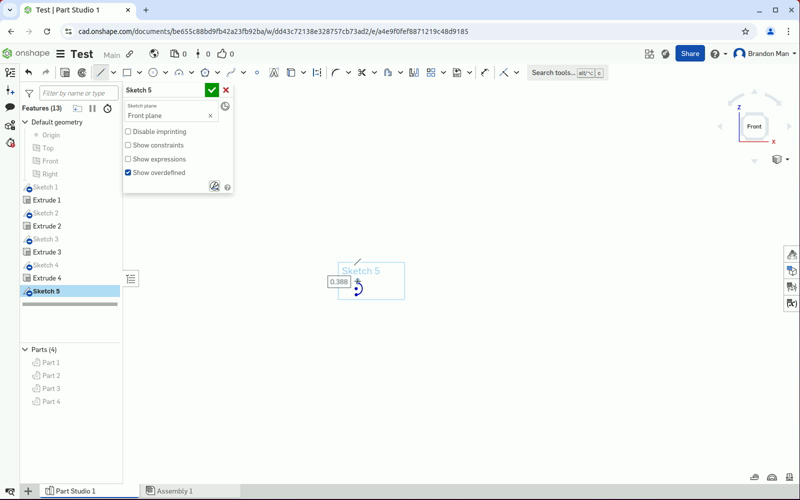
key_up(shift)
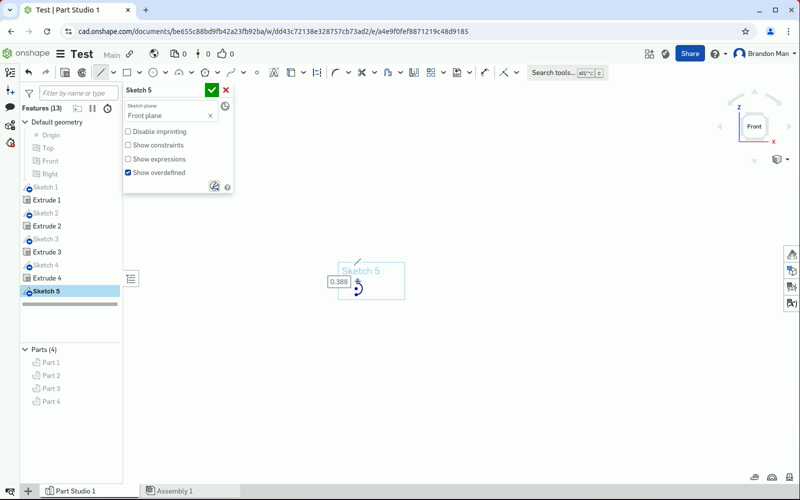
key_down(shift)
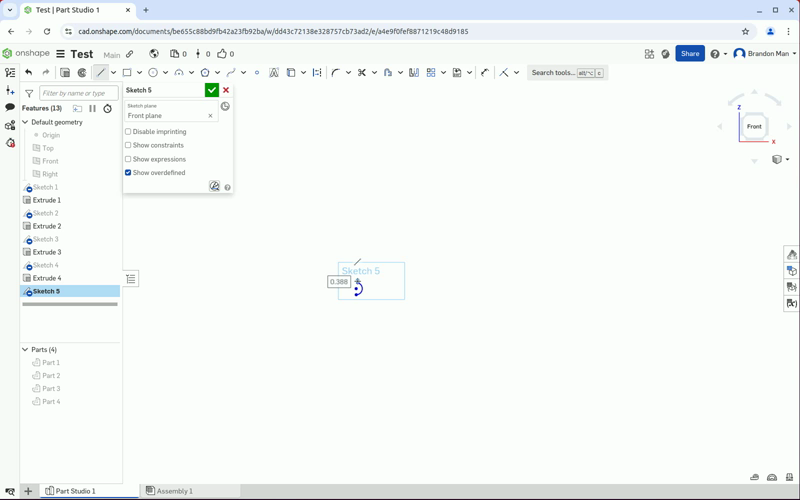
mouse_move(387, 280)
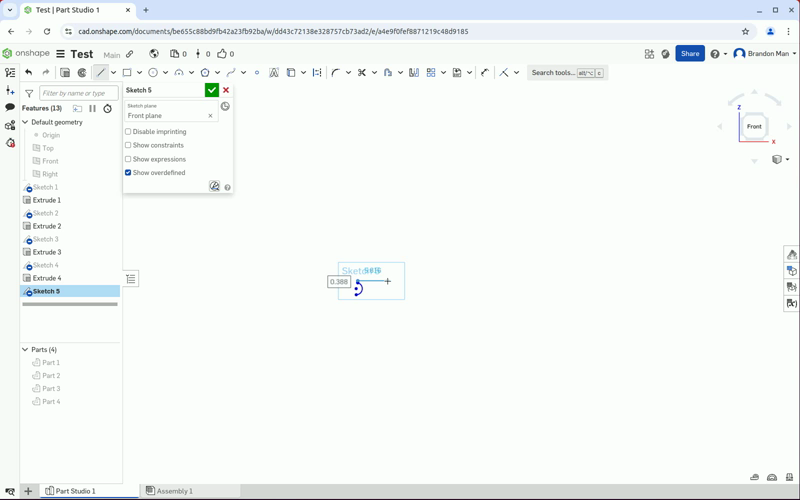
mouse_move(356, 280)
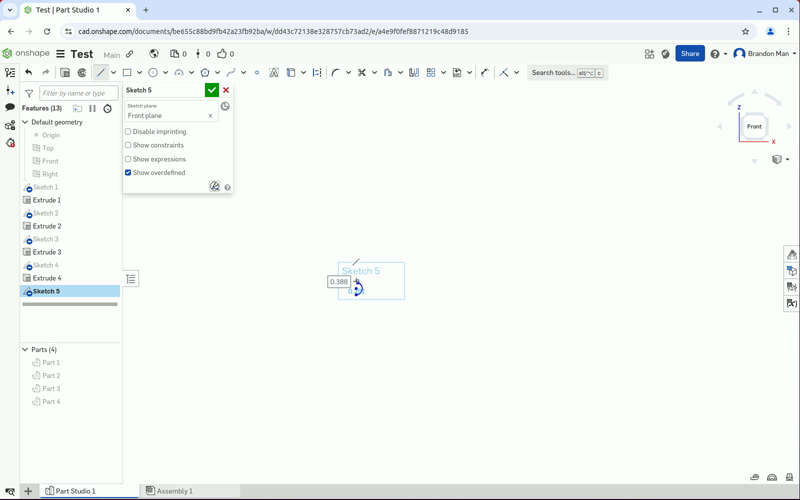
scroll(6)
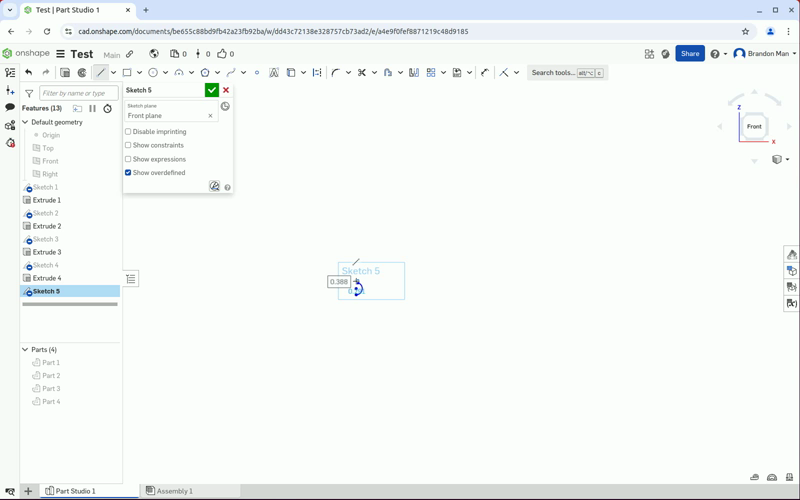
scroll(6)
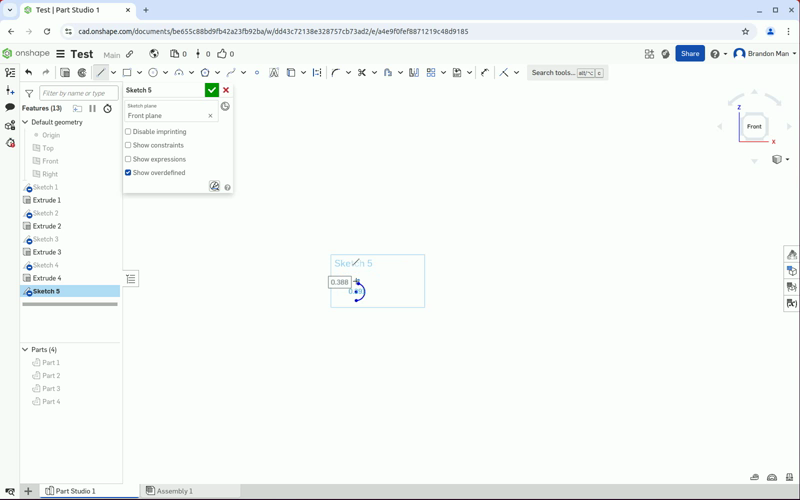
scroll(6)
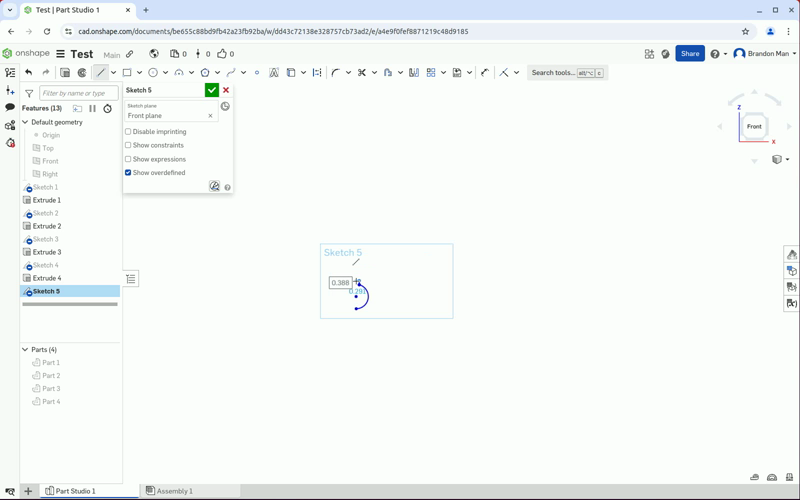
scroll(6)
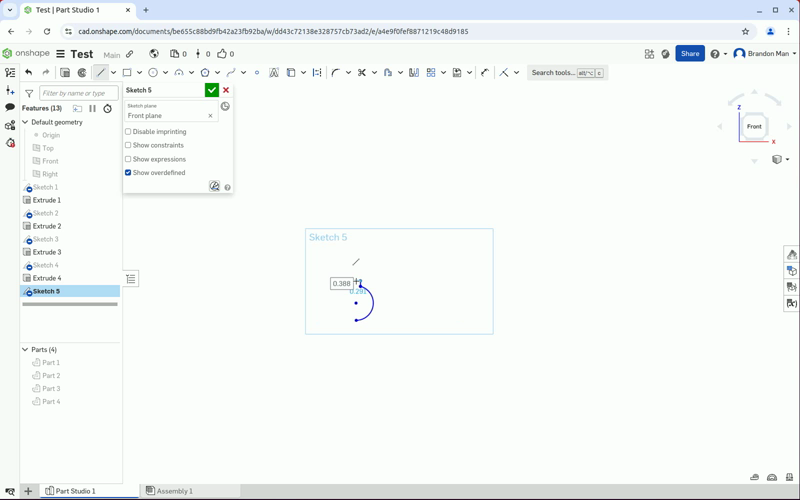
scroll(6)
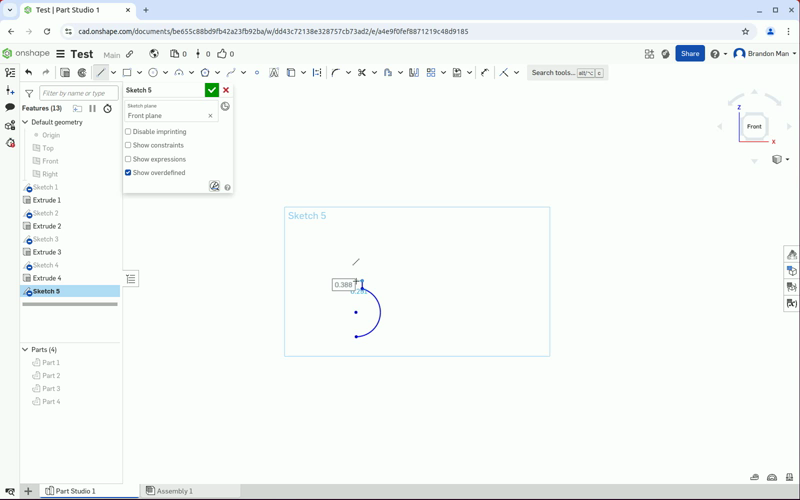
scroll(6)
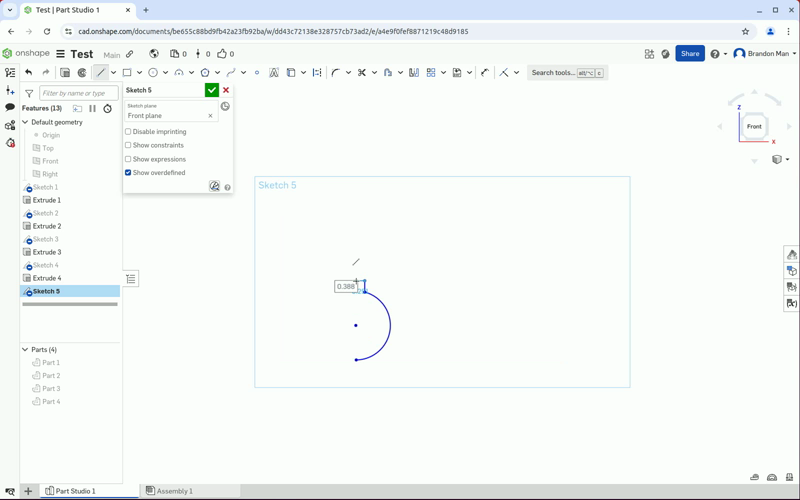
scroll(6)
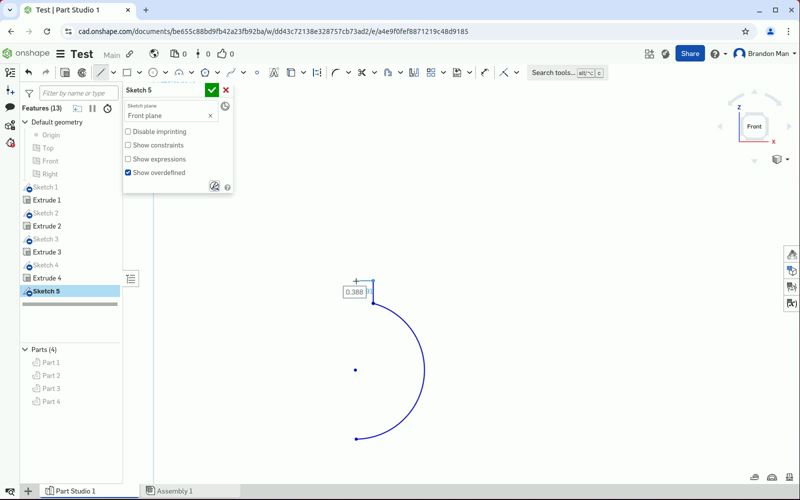
click(356, 280)
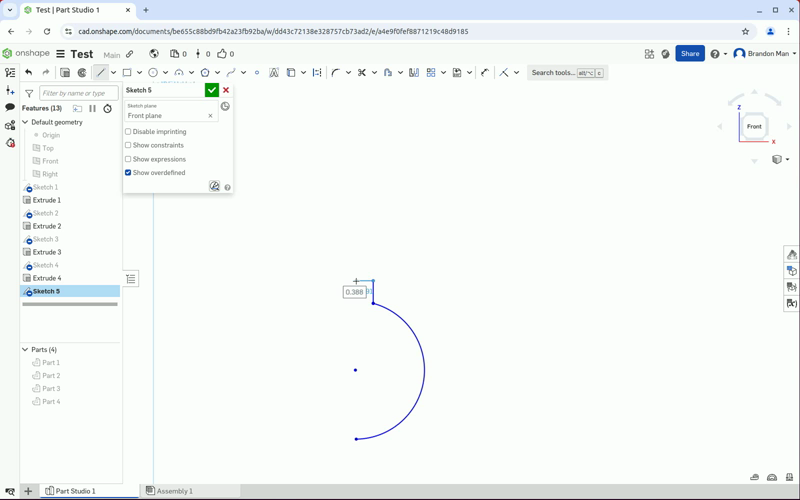
scroll(-6)
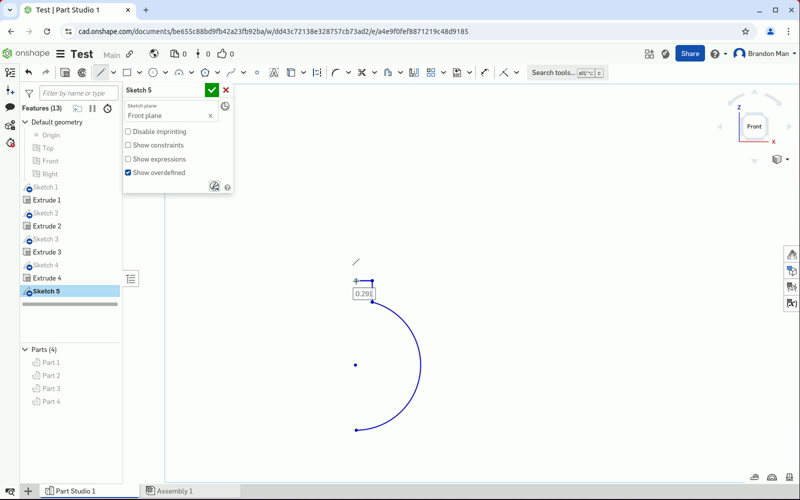
scroll(-6)
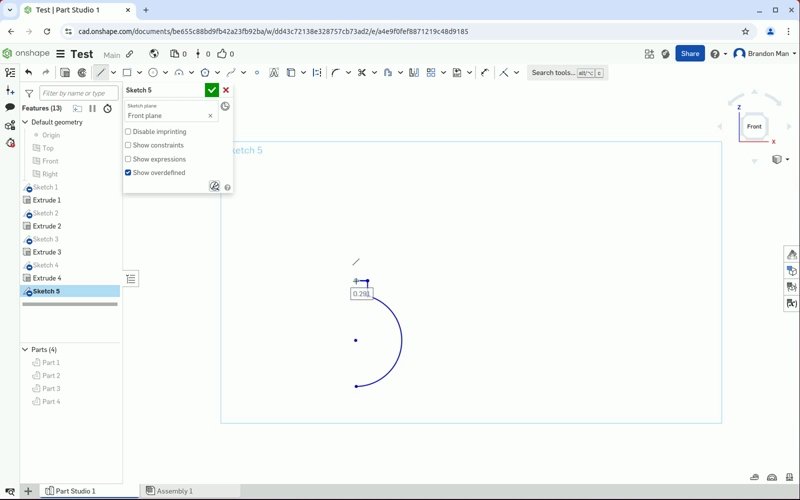
scroll(-6)
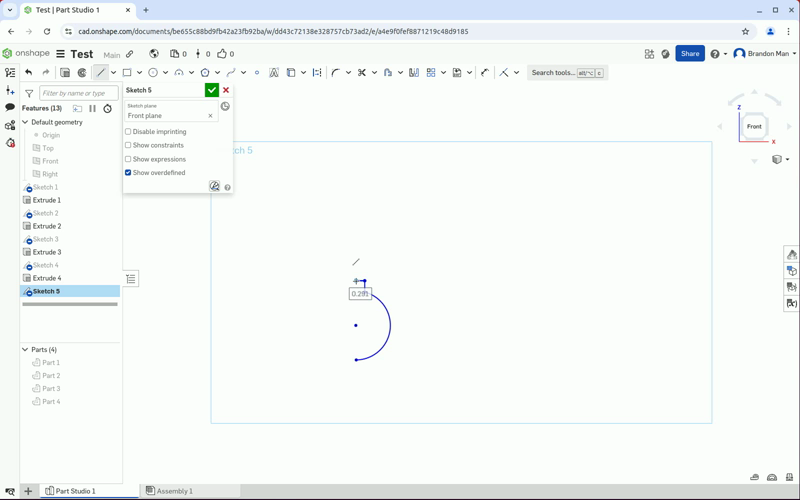
scroll(-6)
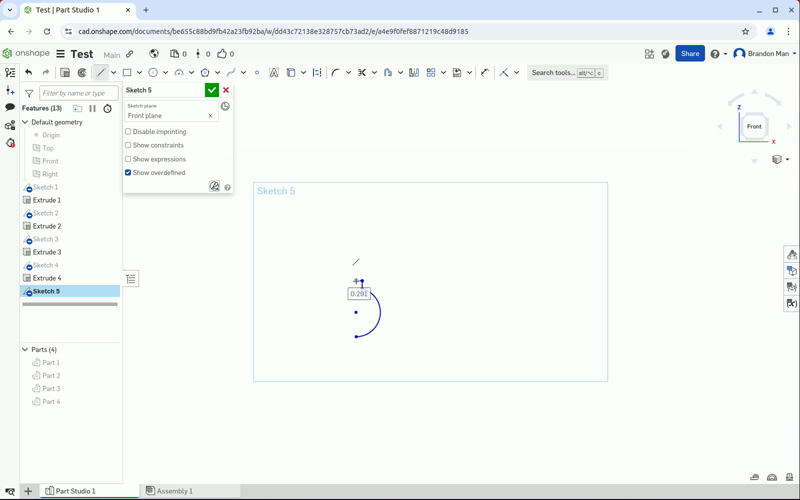
scroll(-6)
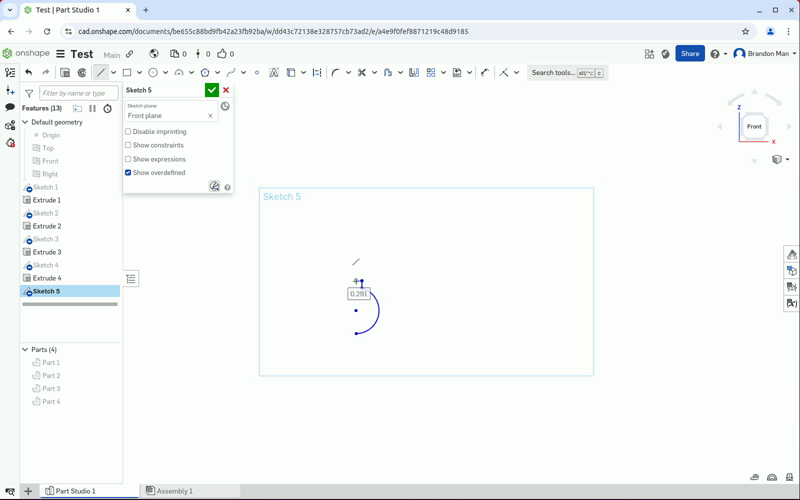
scroll(-6)
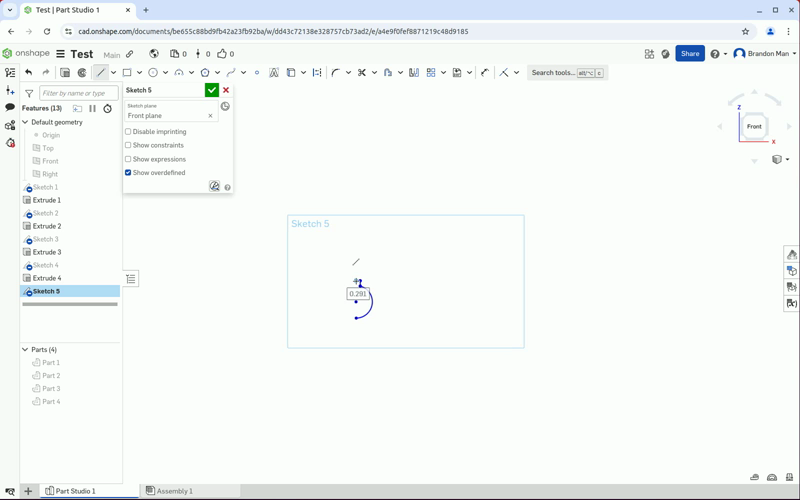
scroll(-6)
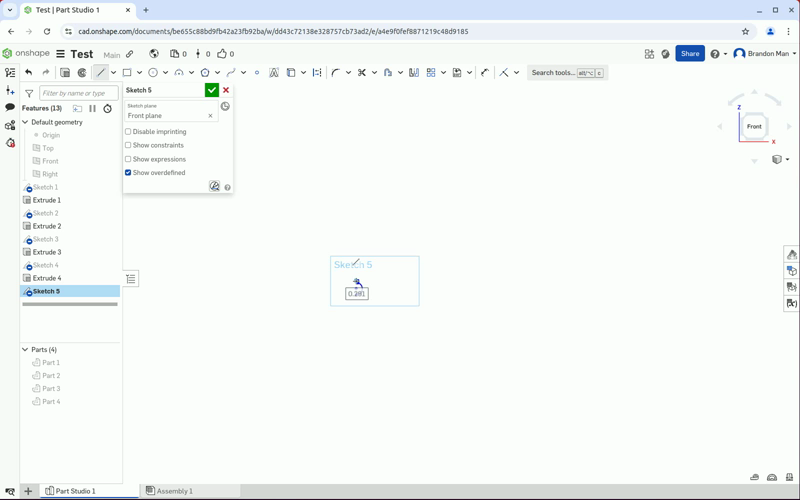
key_up(shift)
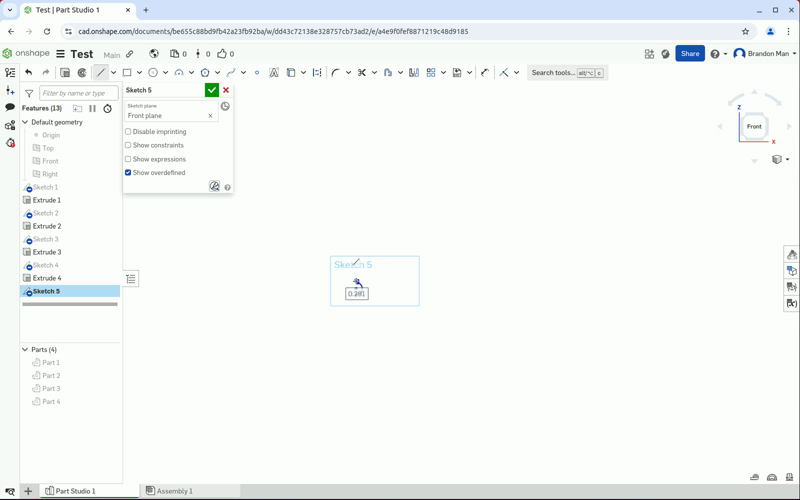
key_down(shift)
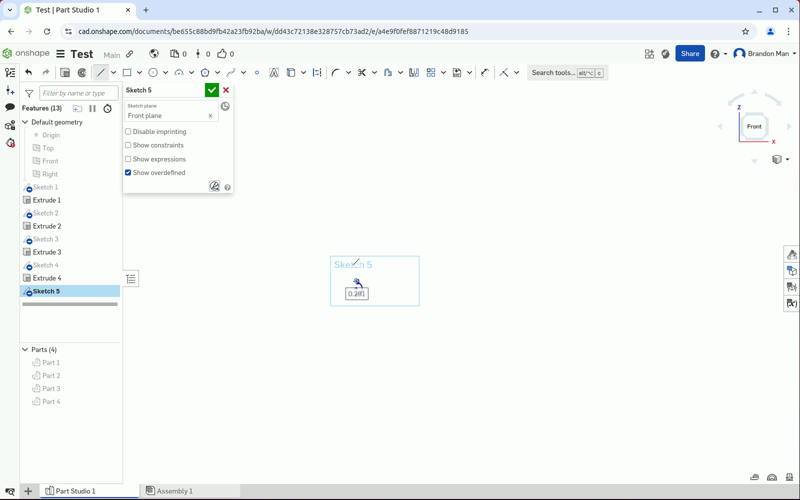
mouse_move(386, 280)
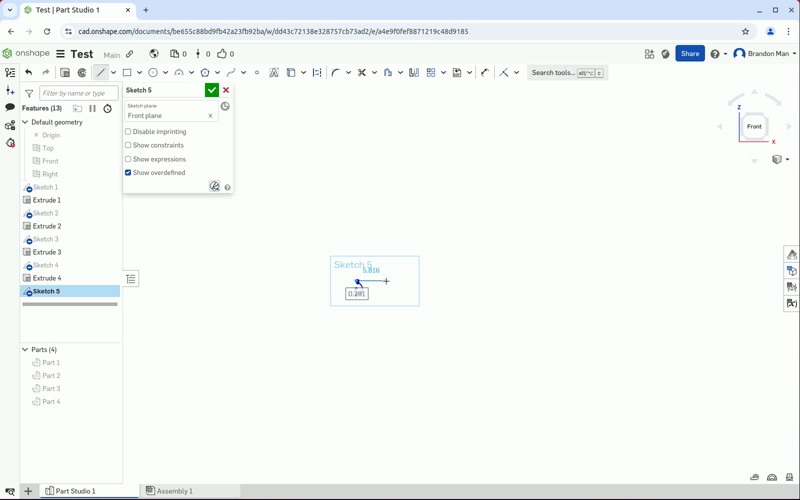
mouse_move(356, 288)
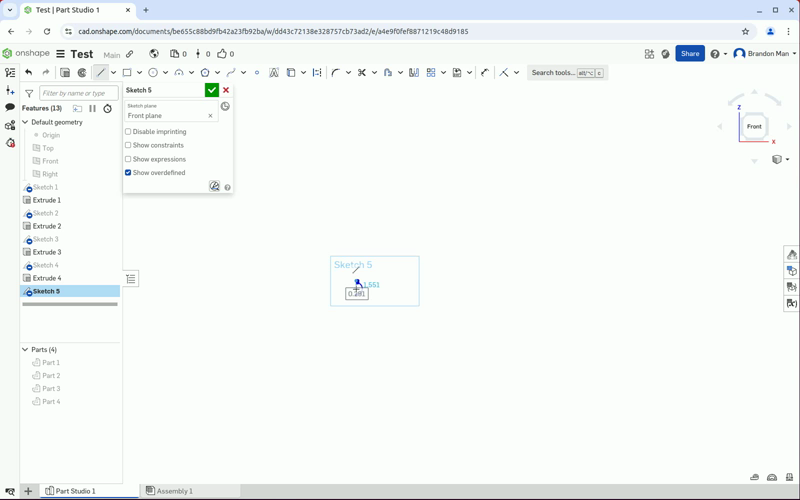
click(356, 288)
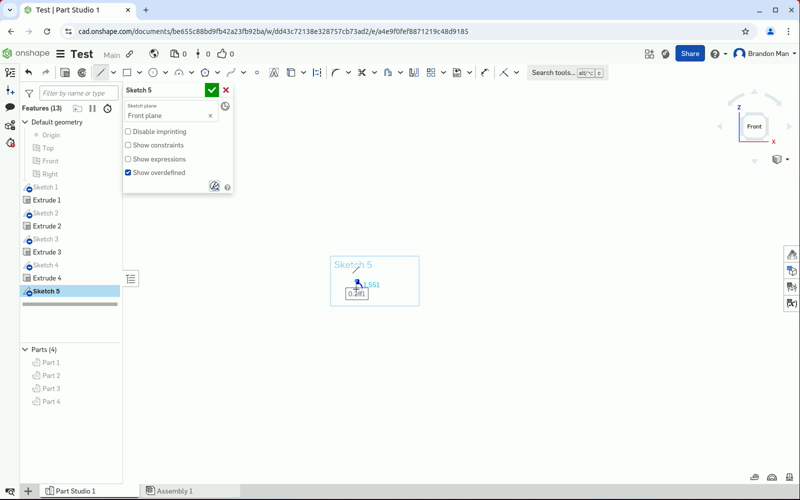
key_up(shift)
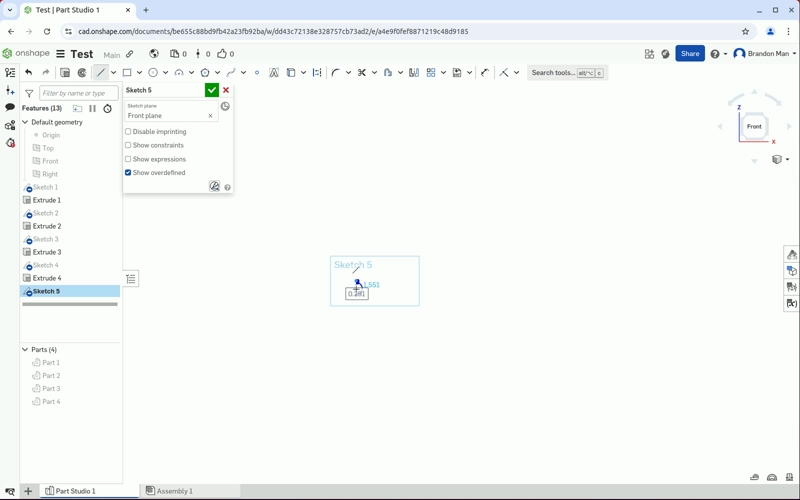
mouse_move(386, 288)
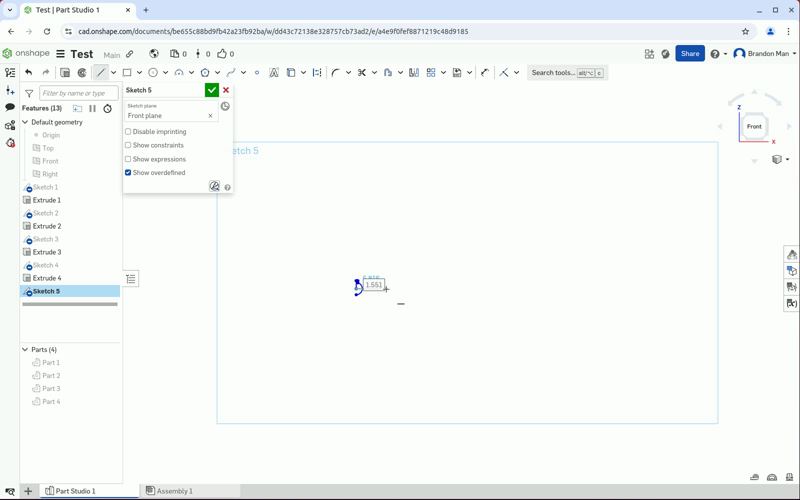
key_down(shift)
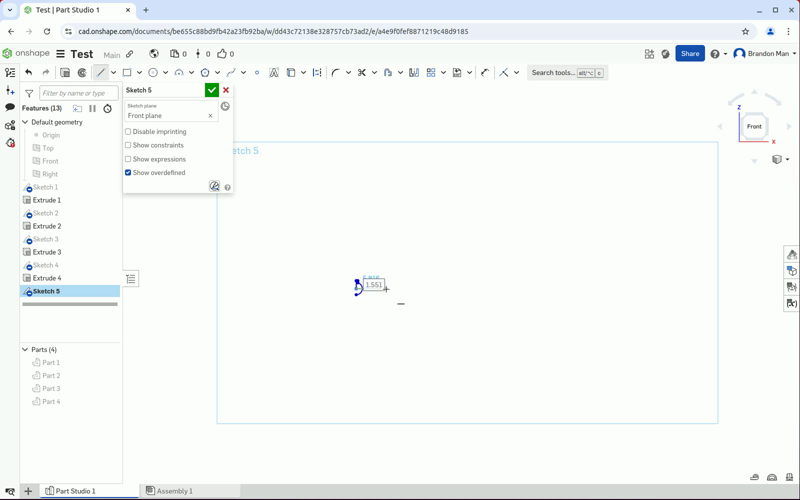
mouse_move(356, 294)
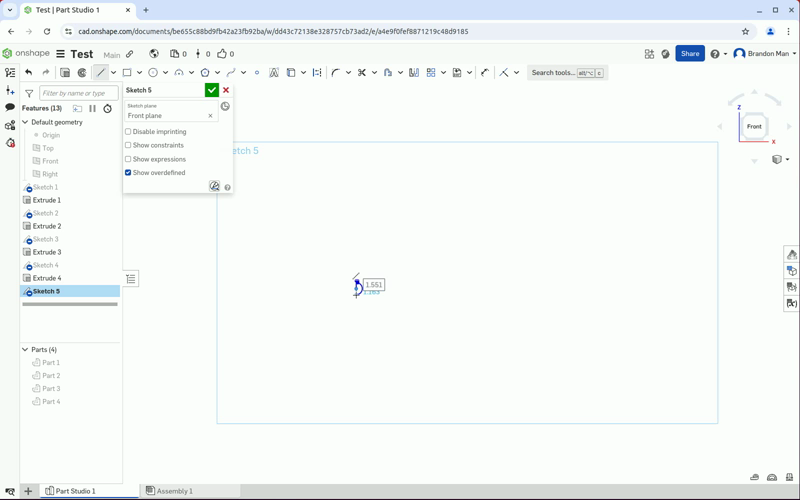
scroll(6)
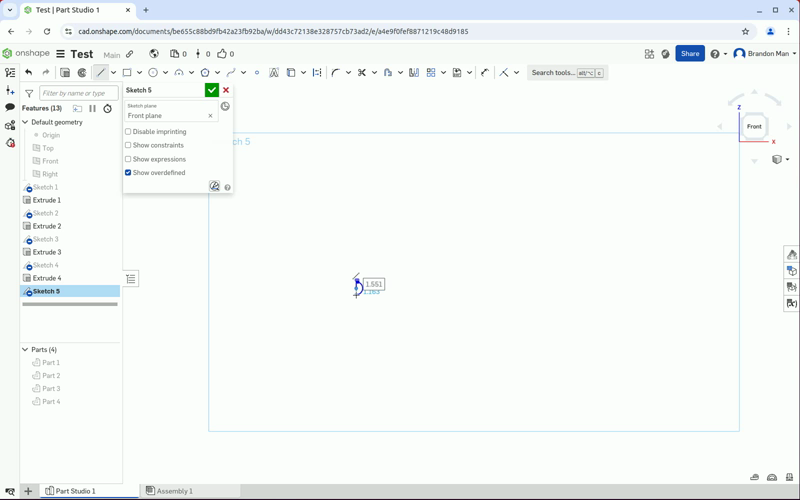
scroll(6)
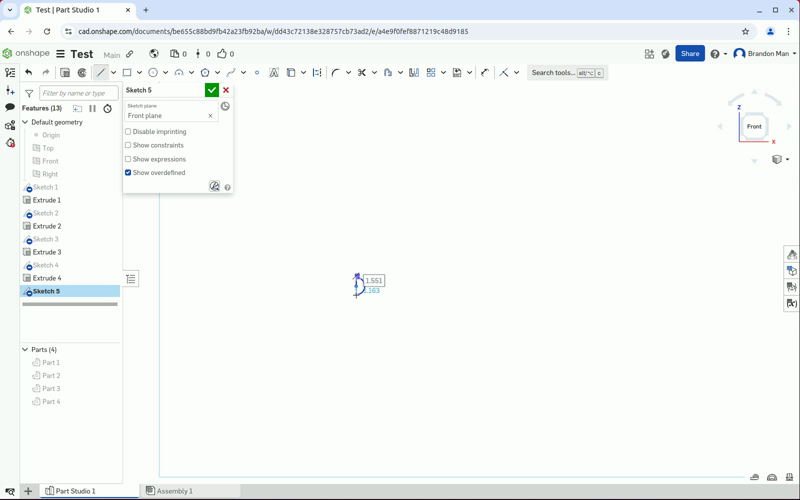
scroll(6)
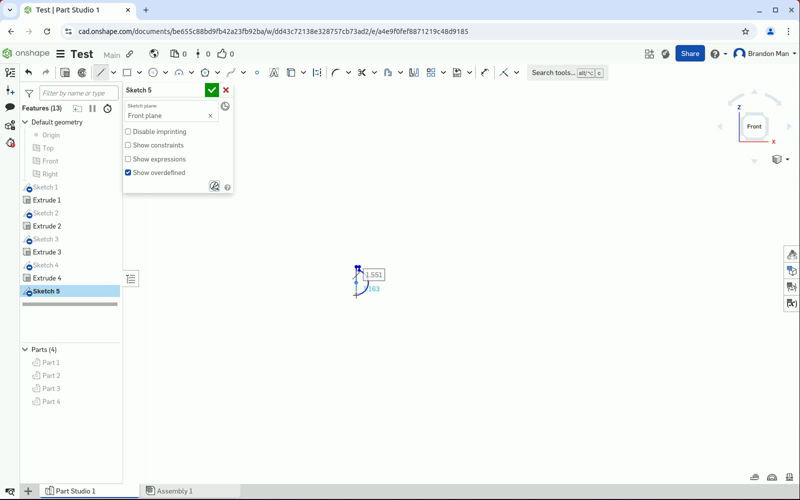
scroll(6)
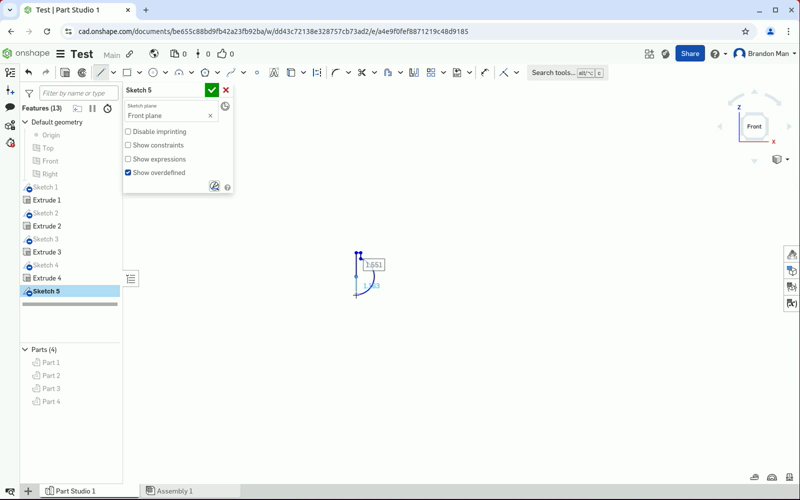
scroll(6)
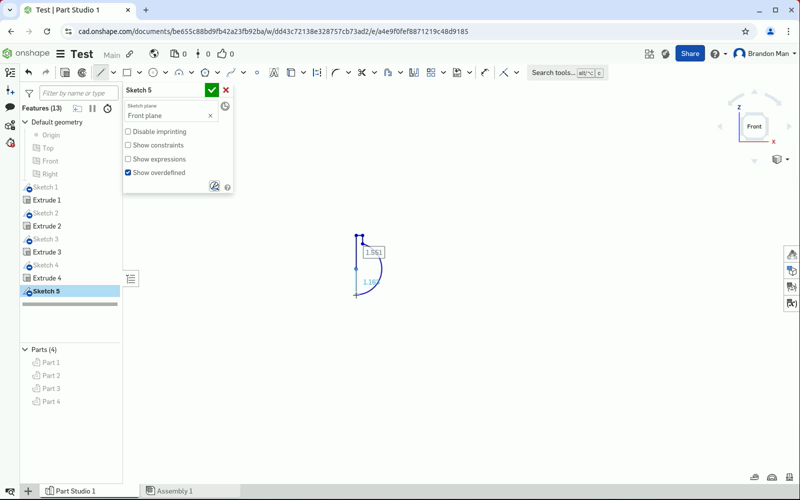
scroll(6)
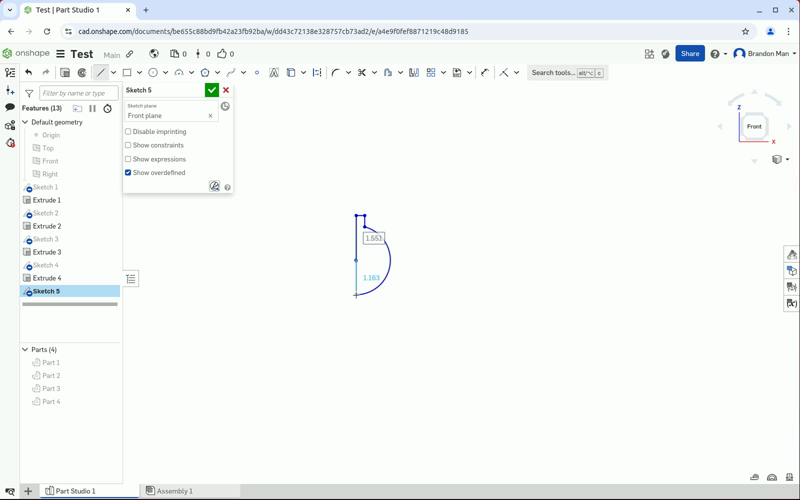
scroll(6)
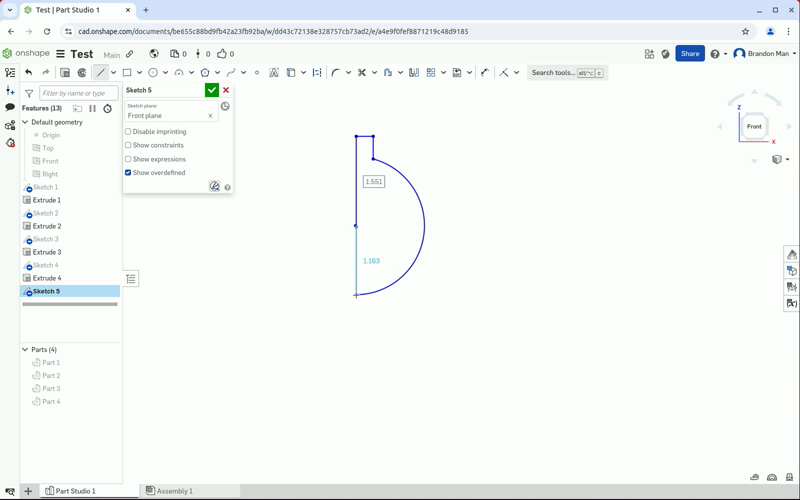
key_up(shift)
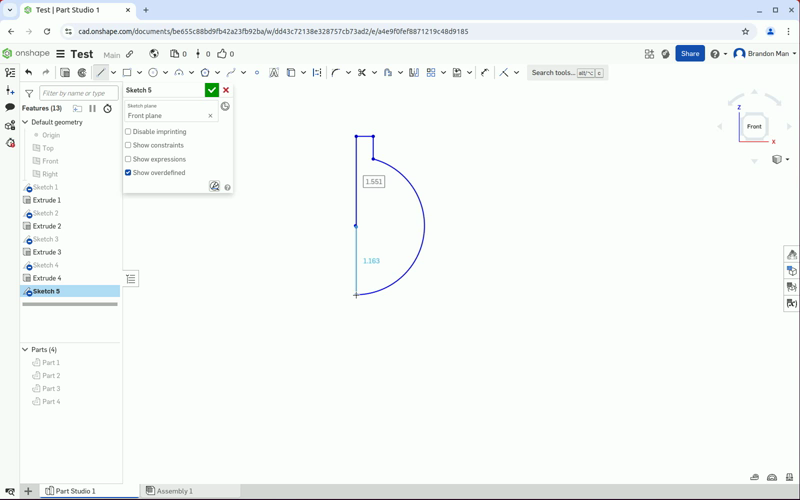
click(356, 294)
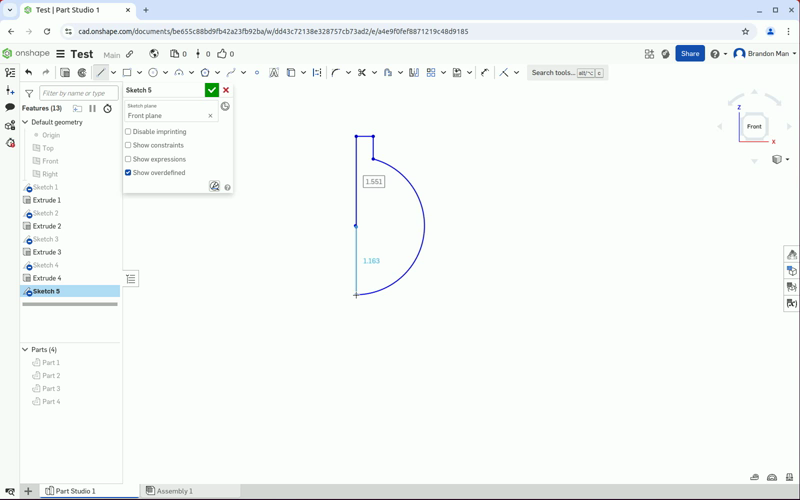
scroll(-6)
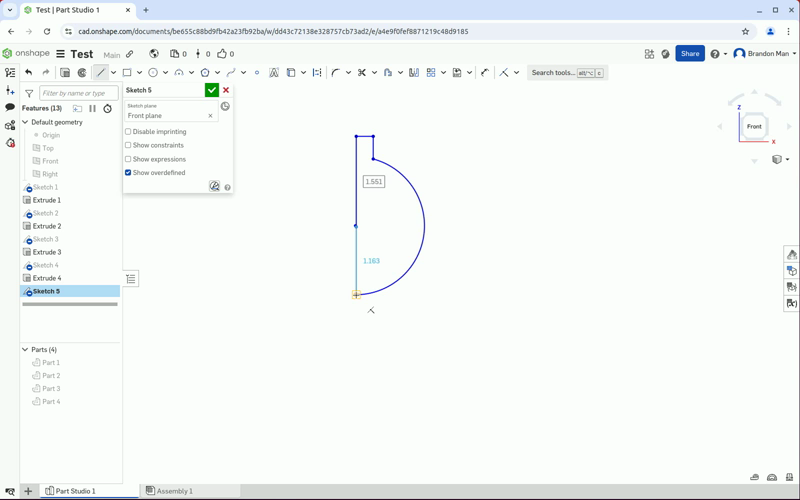
scroll(-6)
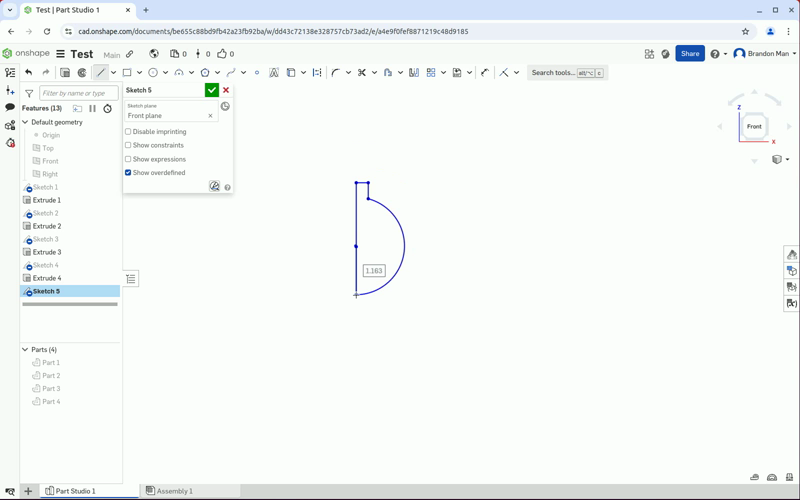
scroll(-6)
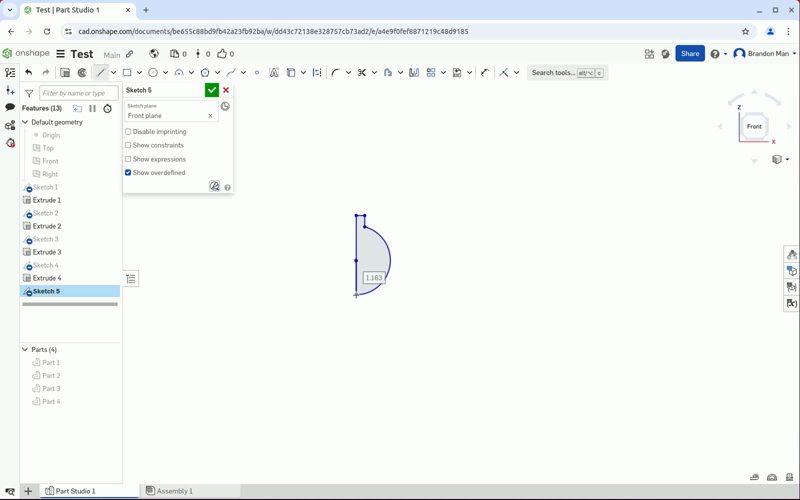
scroll(-6)
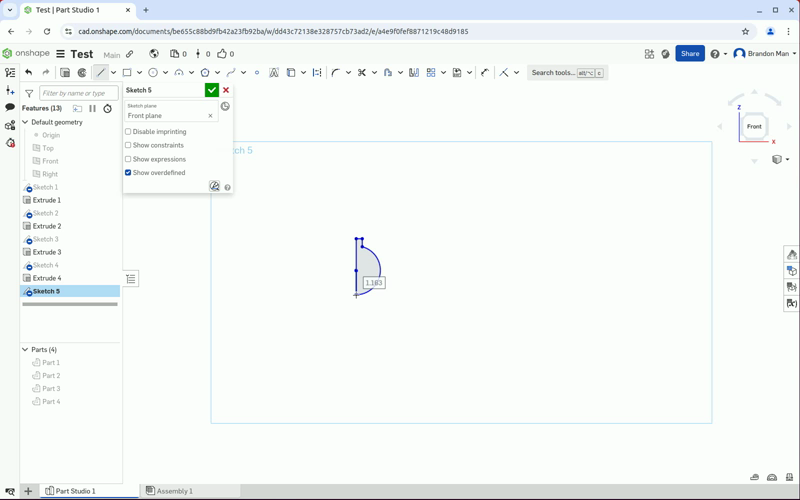
scroll(-6)
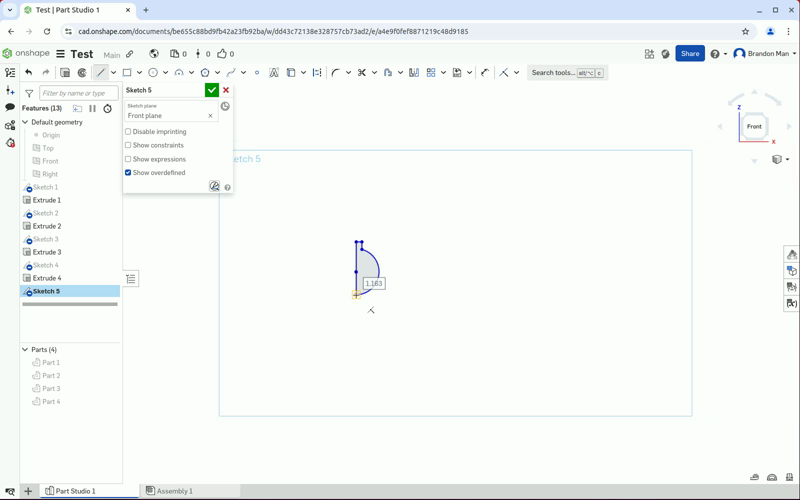
scroll(-6)
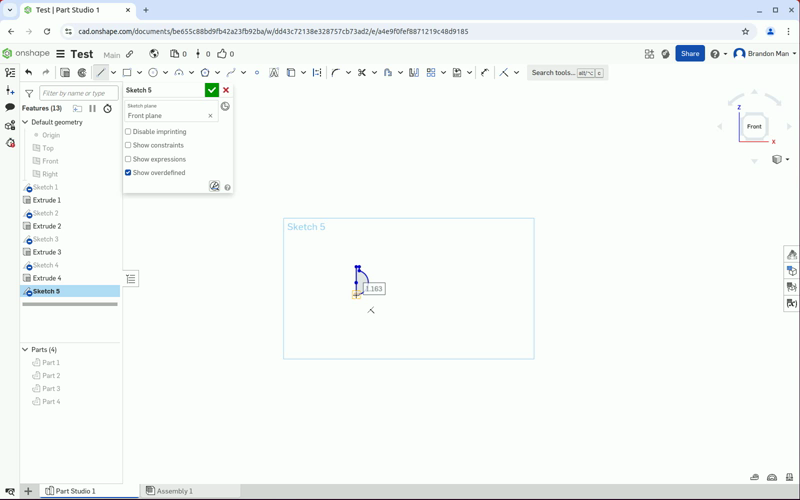
scroll(-6)
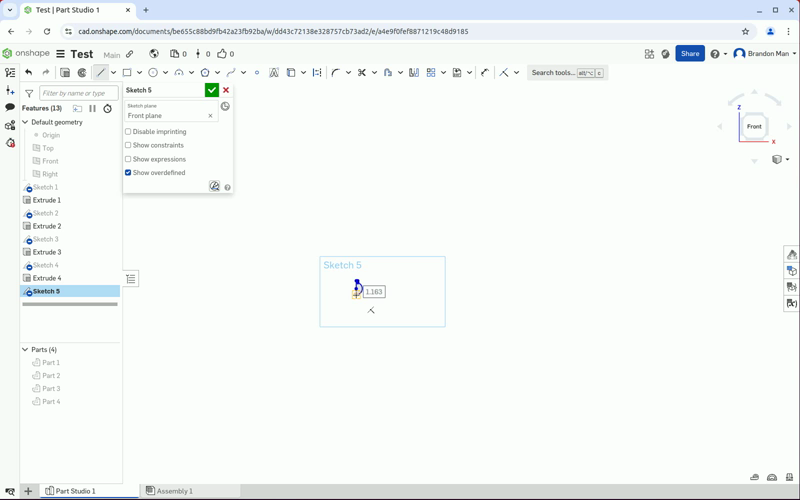
key(esc)
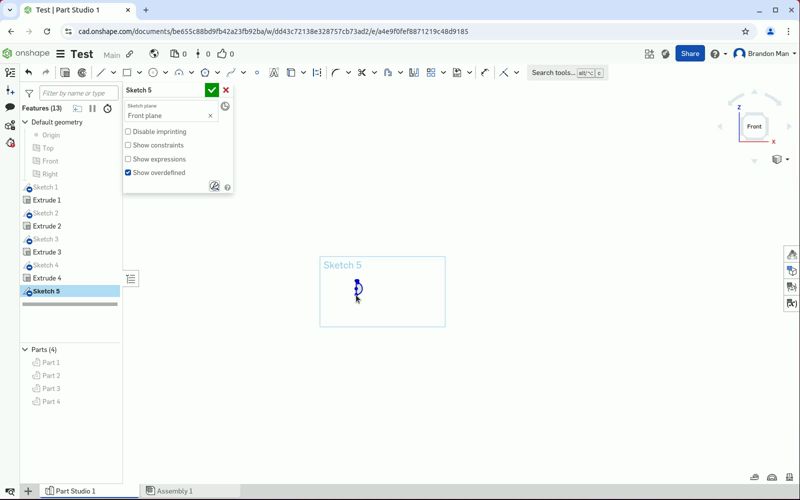
mouse_move(357, 291)
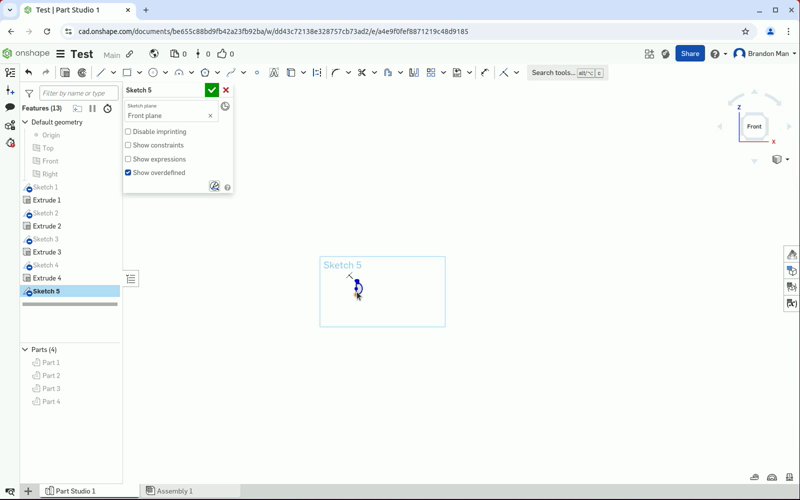
scroll(6)
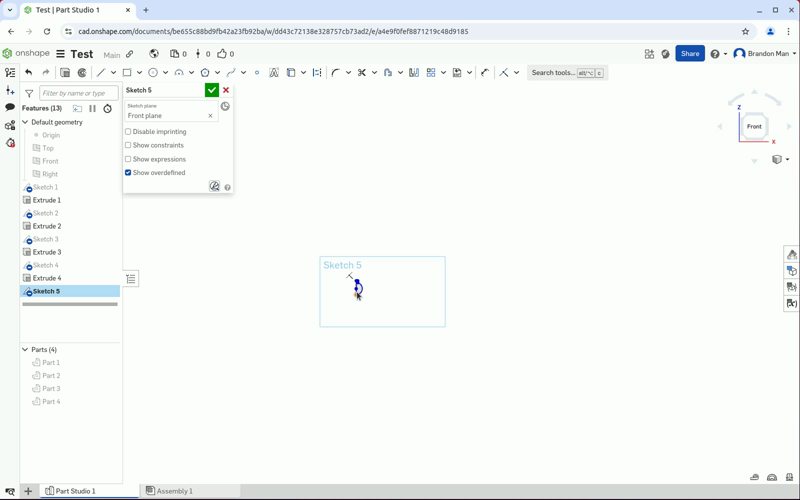
scroll(6)
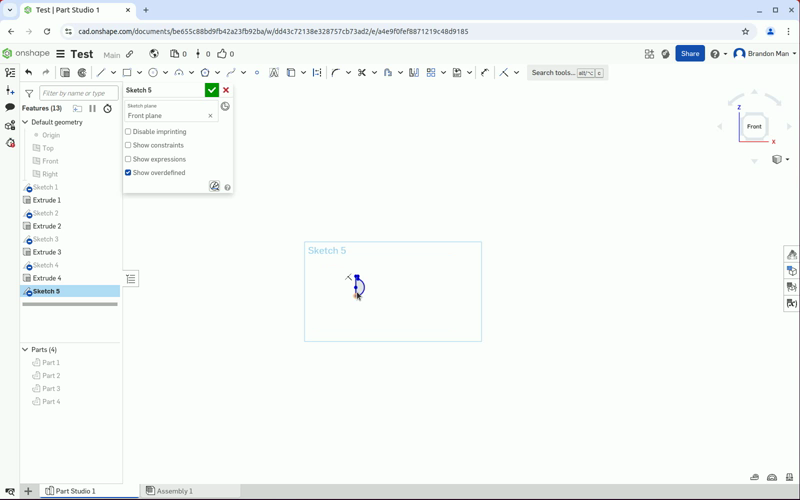
scroll(6)
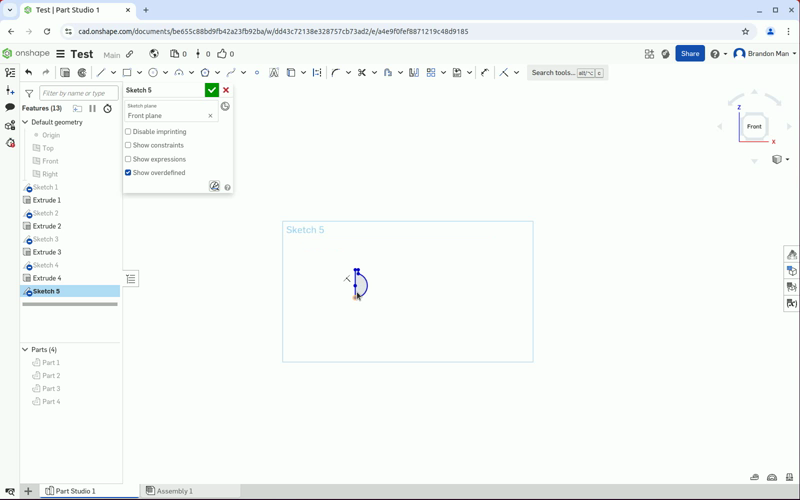
scroll(6)
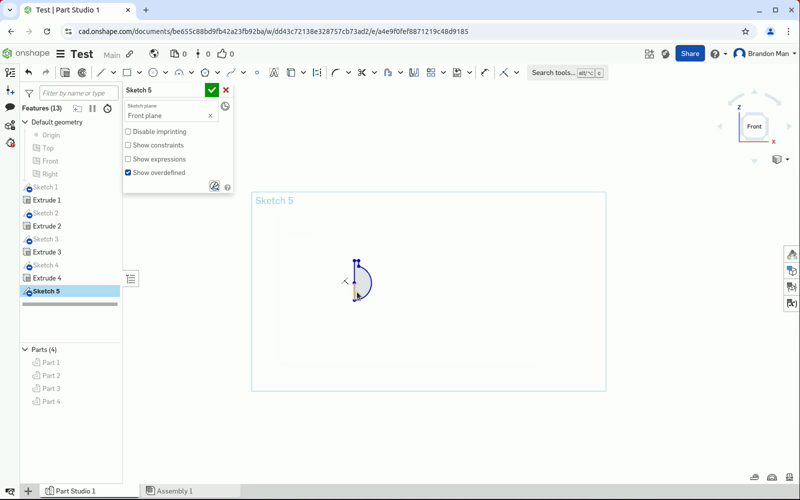
scroll(6)
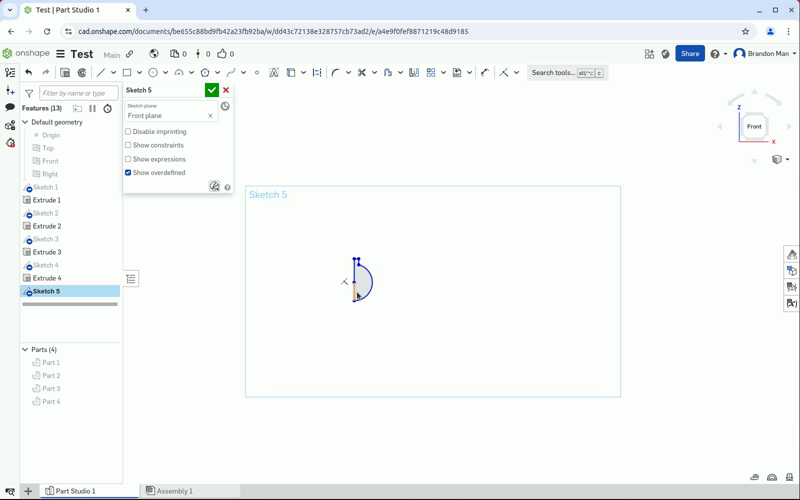
scroll(6)
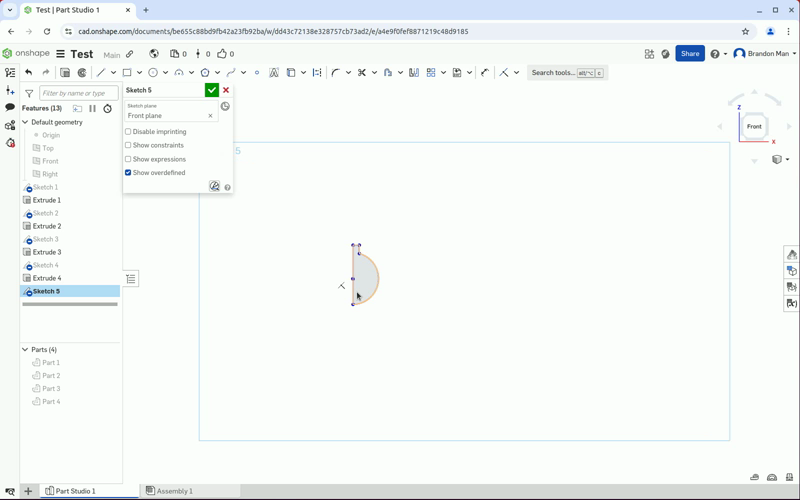
scroll(6)
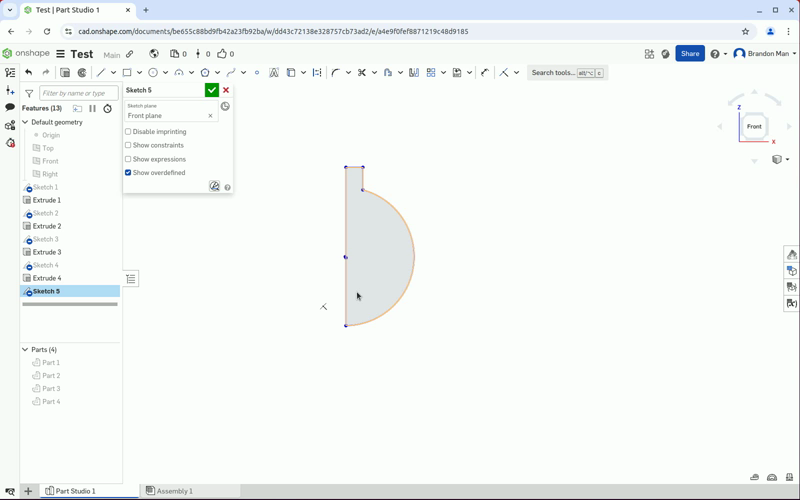
click(357, 291)
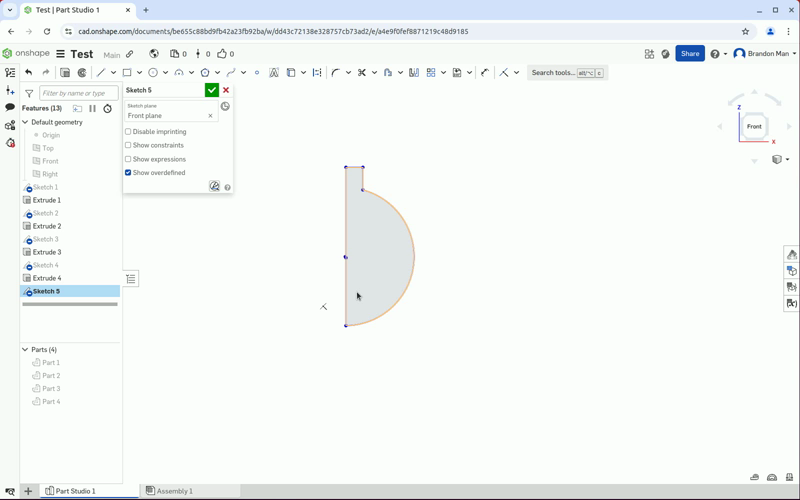
scroll(-6)
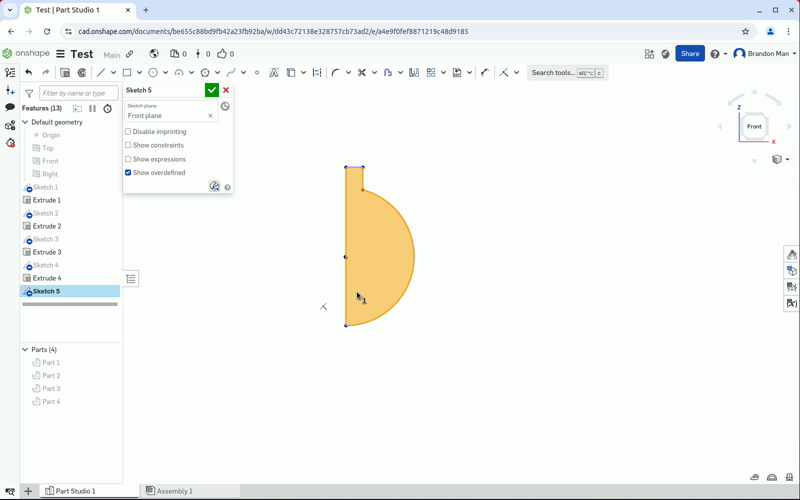
scroll(-6)
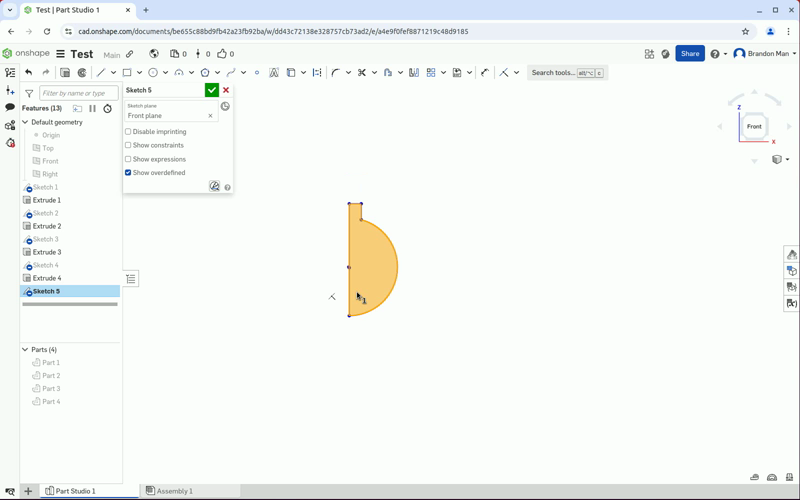
scroll(-6)
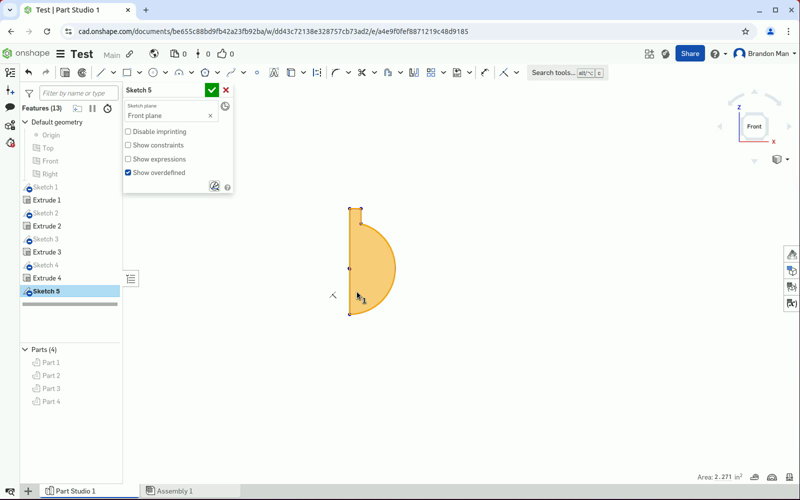
scroll(-6)
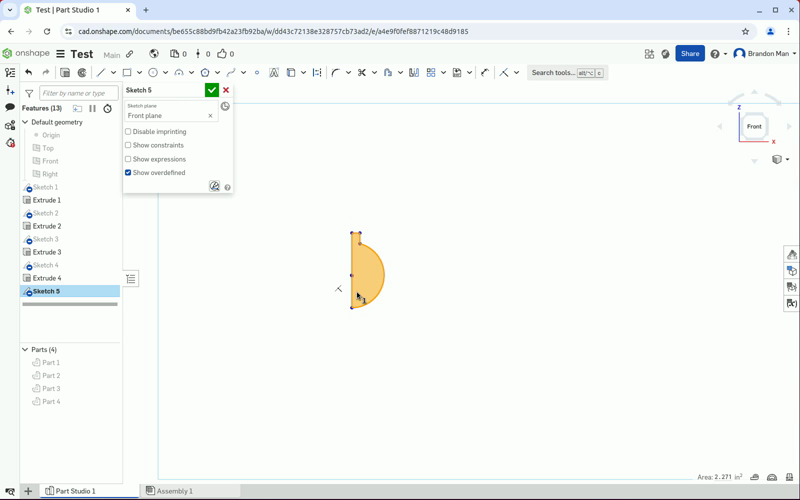
scroll(-6)
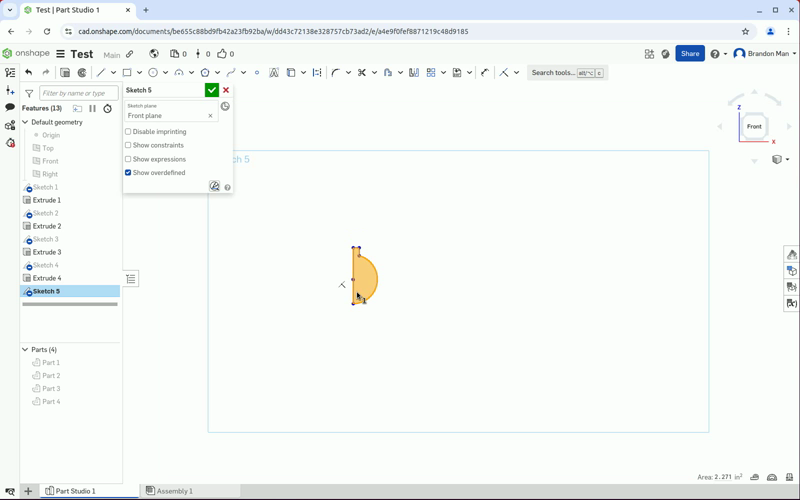
scroll(-6)
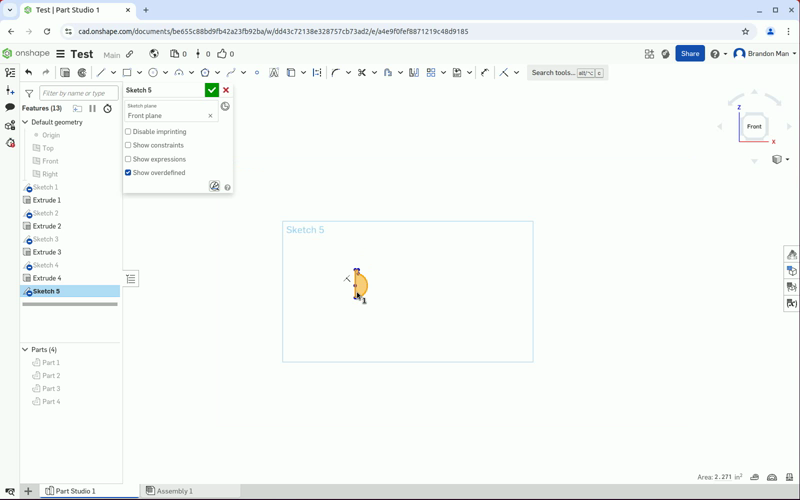
scroll(-6)
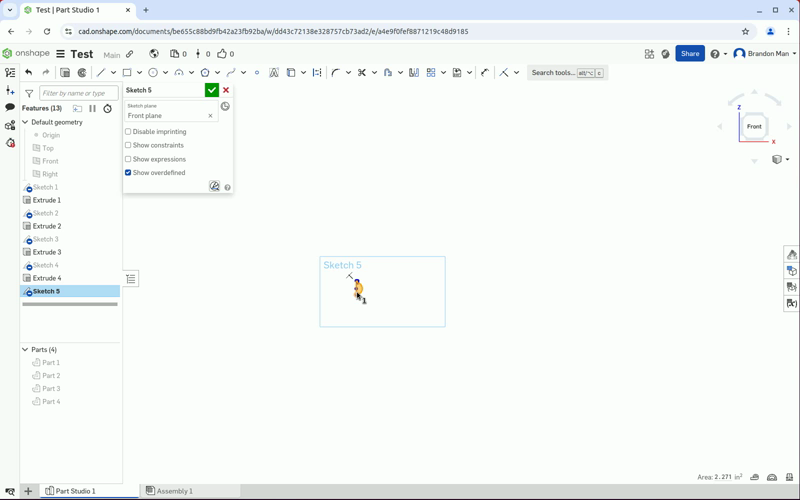
mouse_move(73, 352)
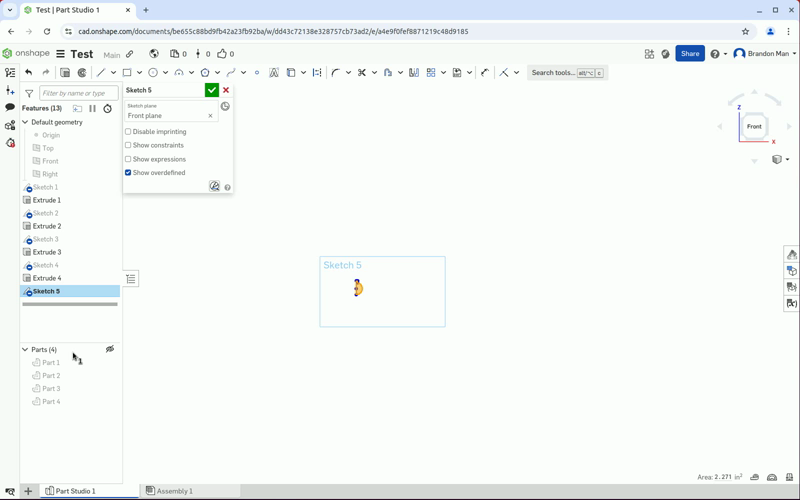
key(shift+y)
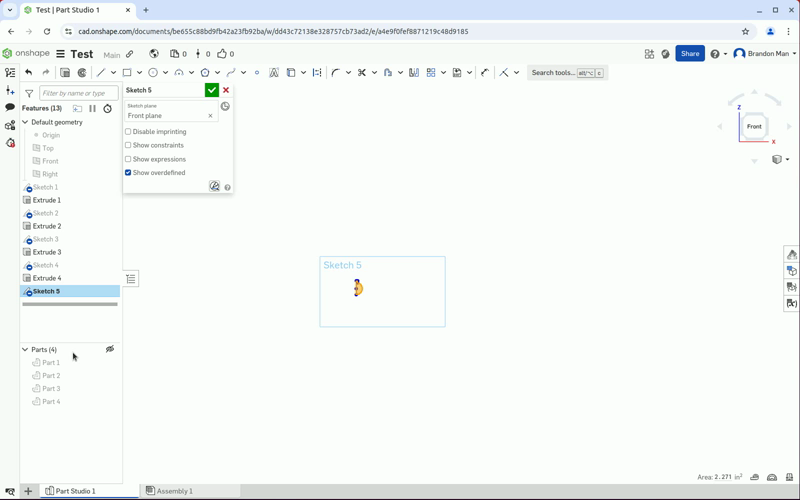
key(shift+e)
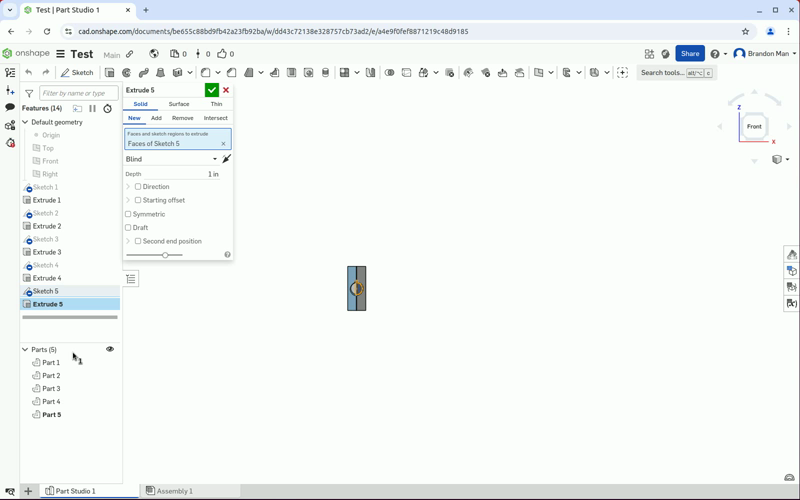
mouse_move(143, 106)
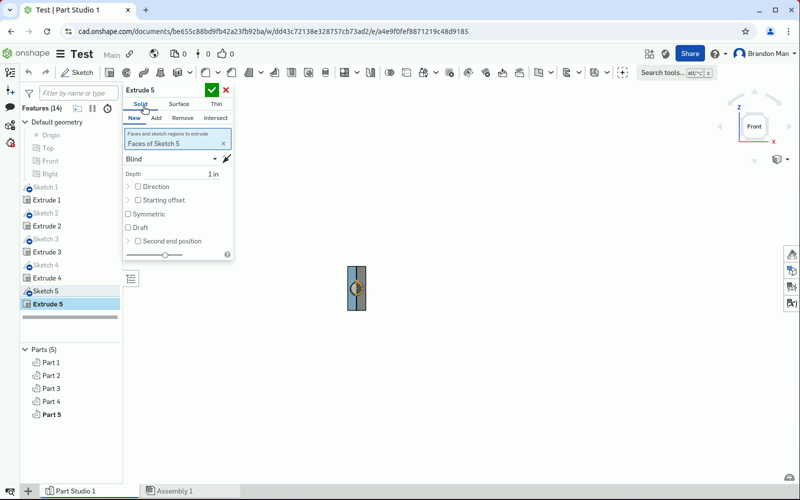
click(143, 106)
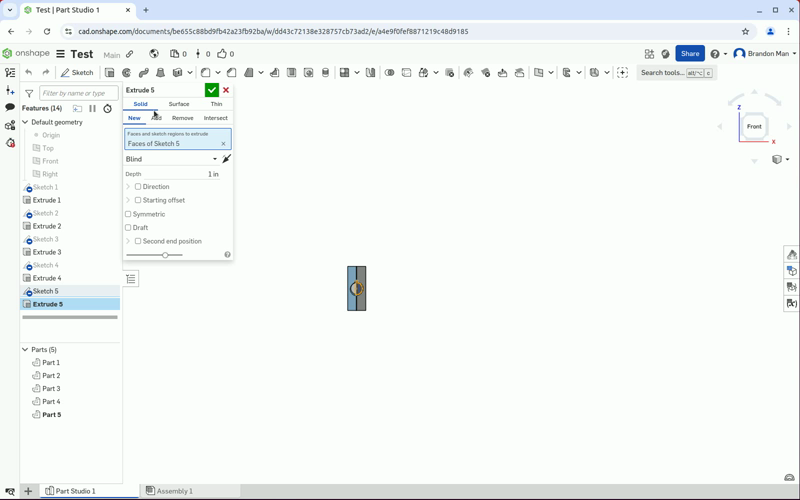
mouse_move(186, 120)
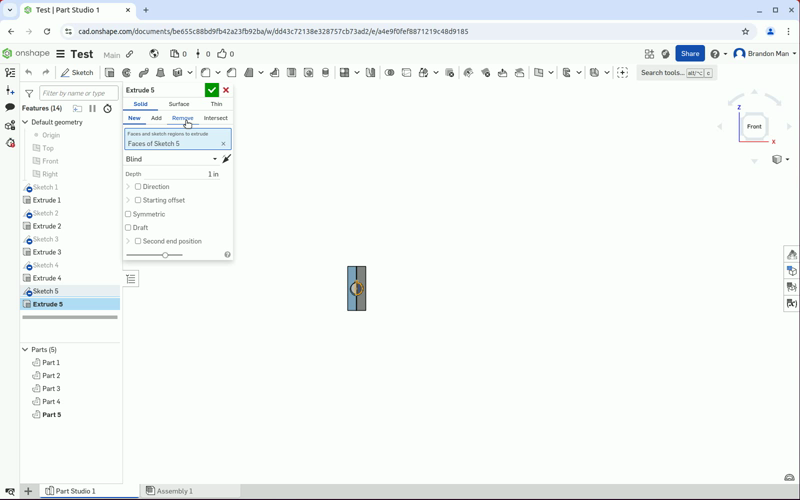
click(186, 120)
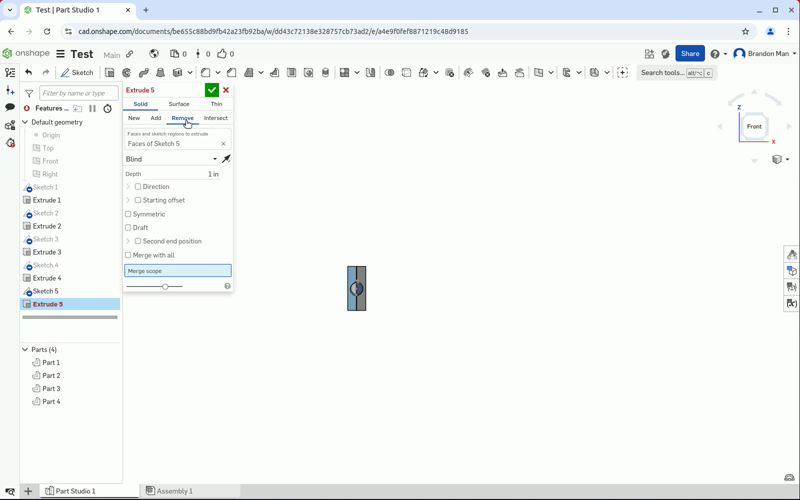
key(tab, 4)
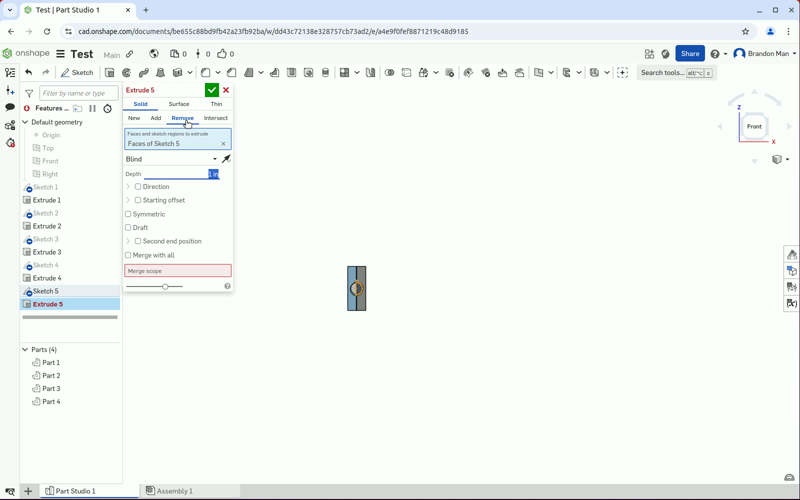
text(-2.407)
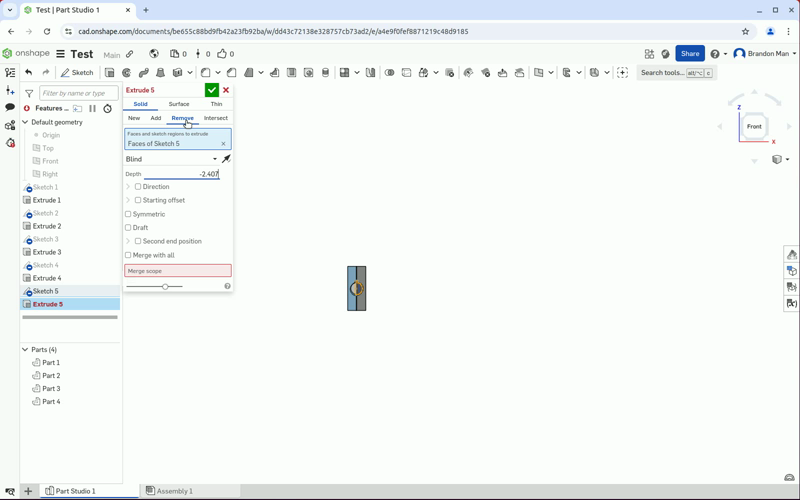
key(tab, 6)
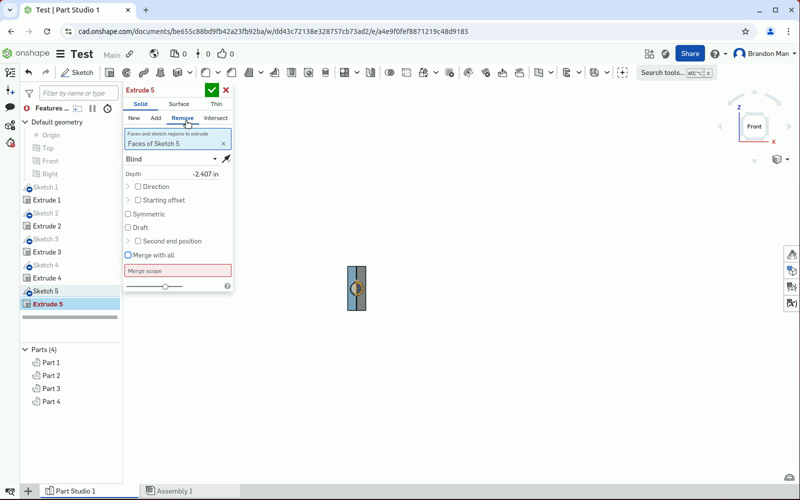
key(space)
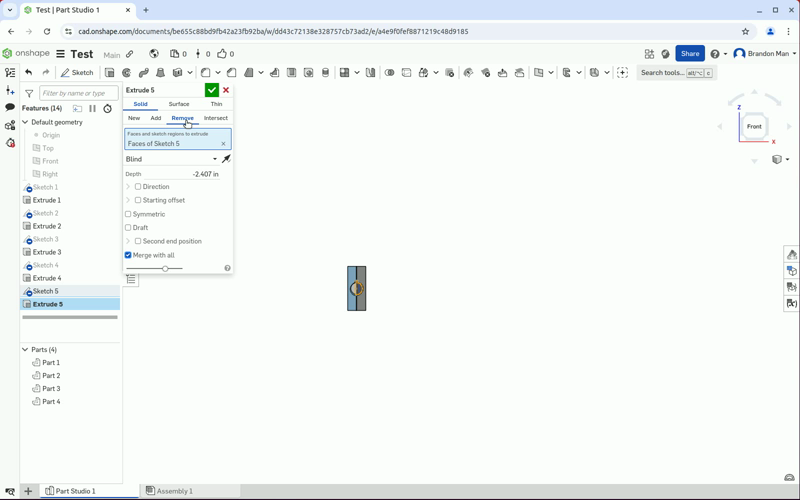
key(enter)
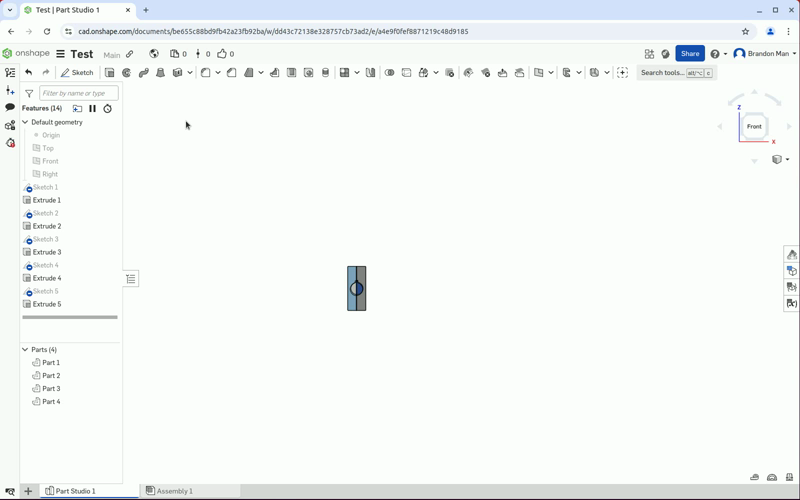
key(shift+h)
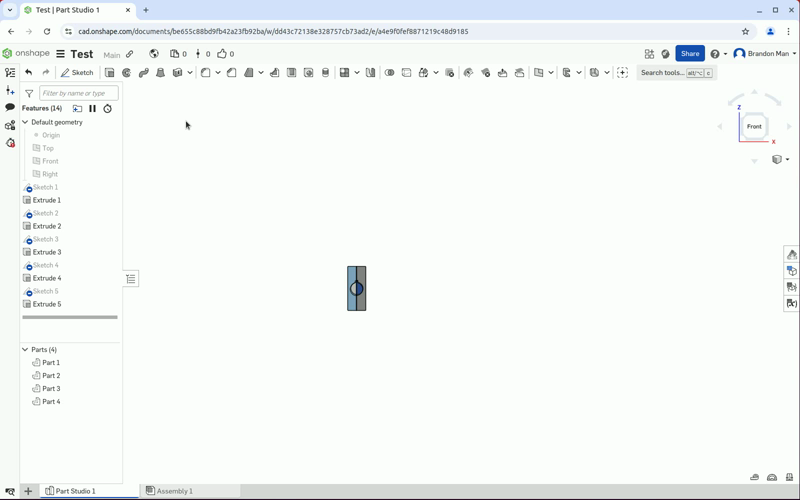
key(shift+h)
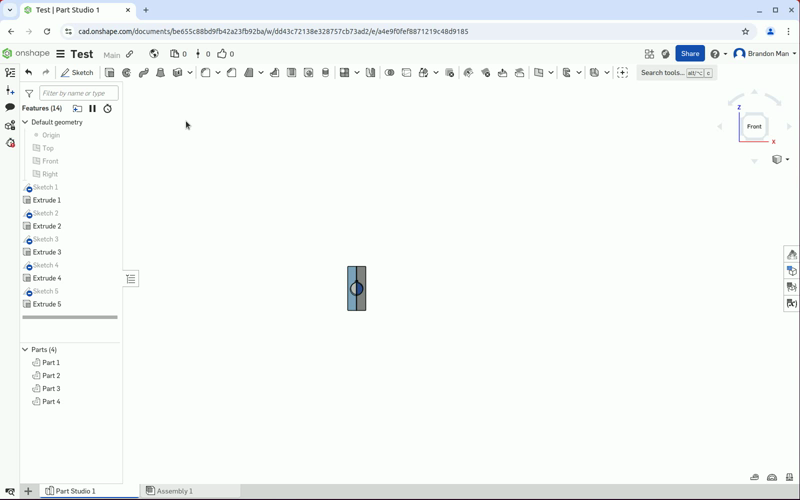
mouse_move(73, 189)
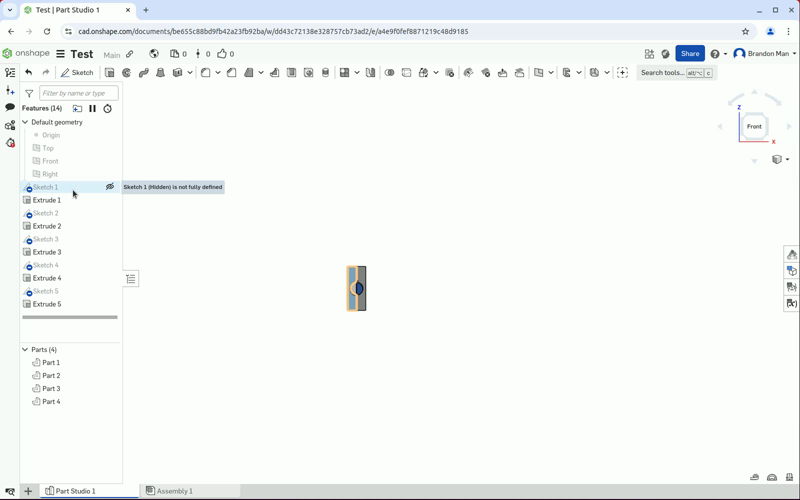
click(73, 189)
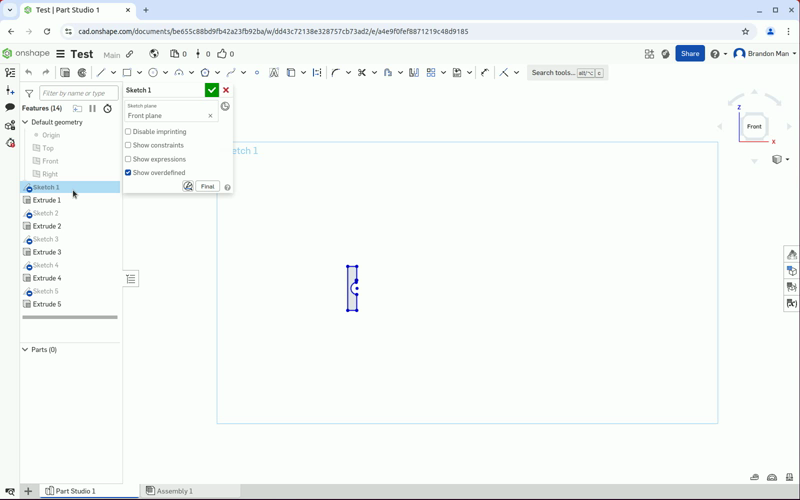
mouse_move(229, 92)
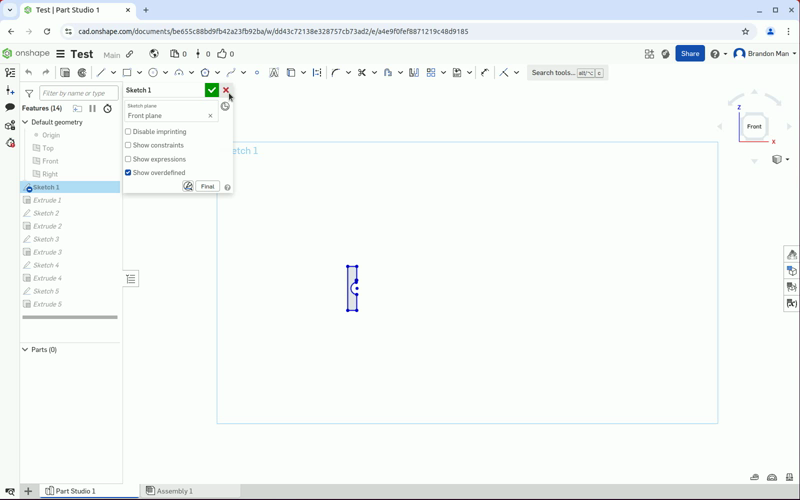
click(229, 92)
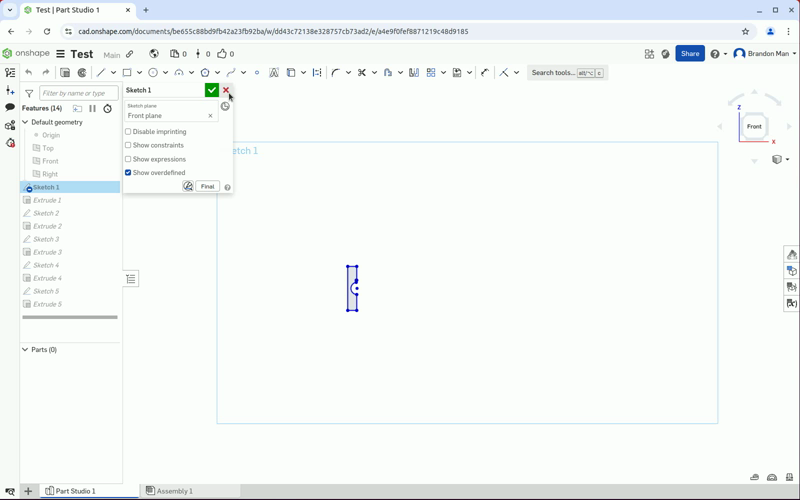
key(shift+s)
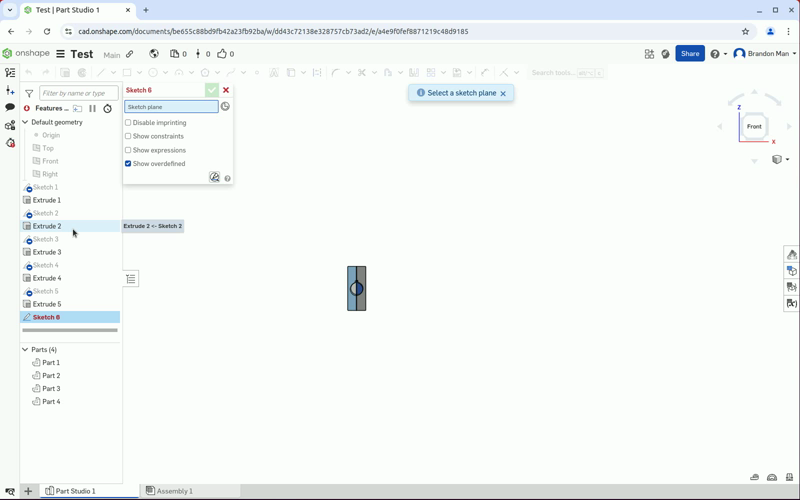
scroll(3)
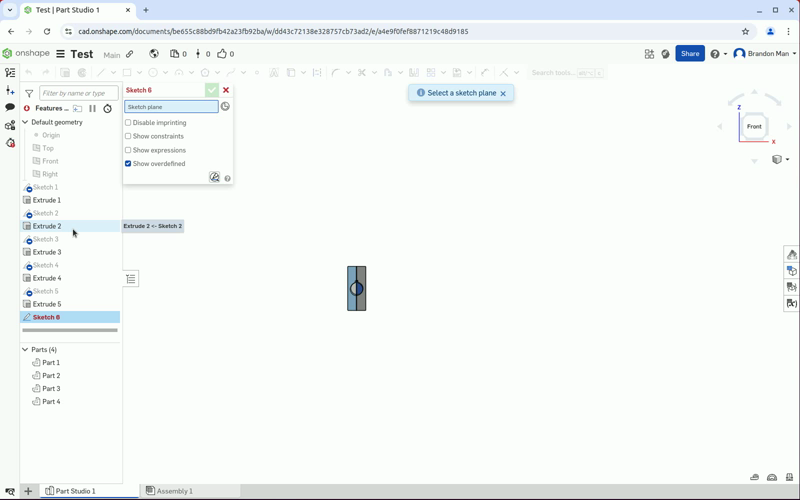
mouse_move(73, 163)
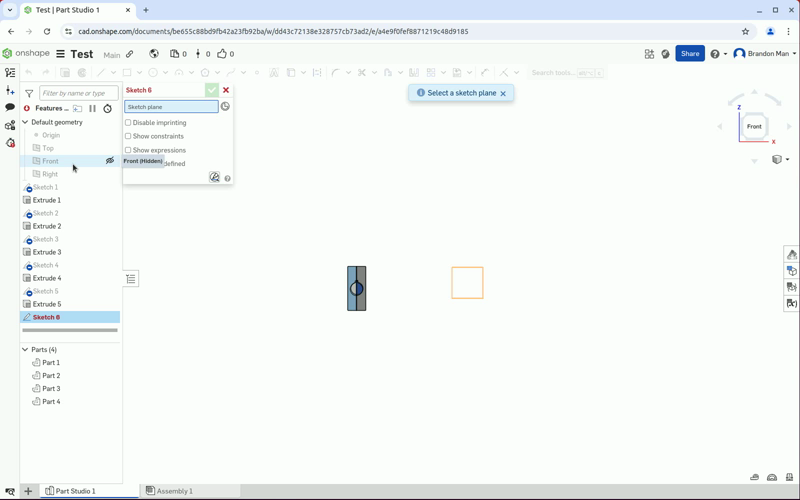
click(73, 163)
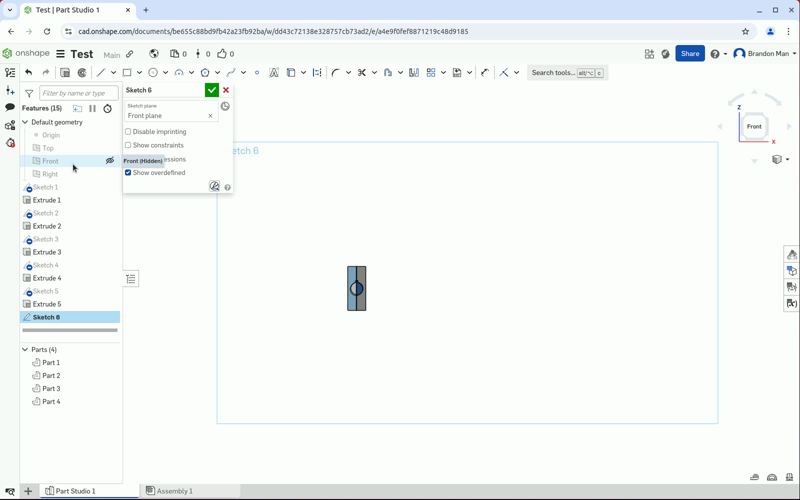
mouse_move(73, 352)
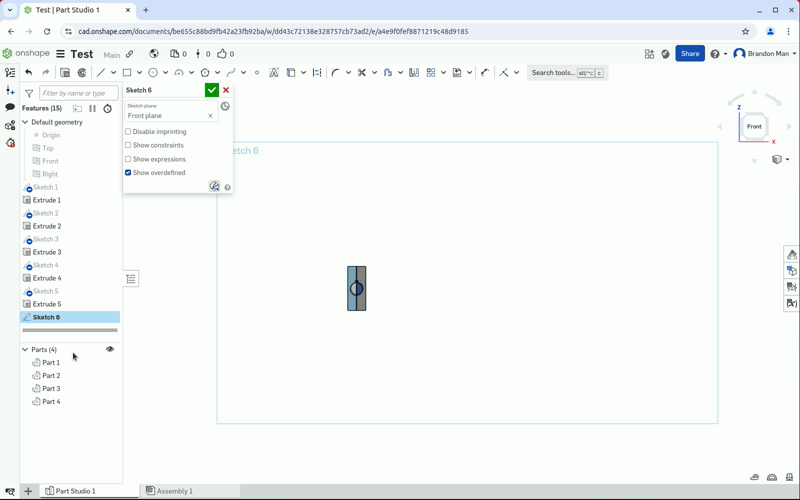
key(y)
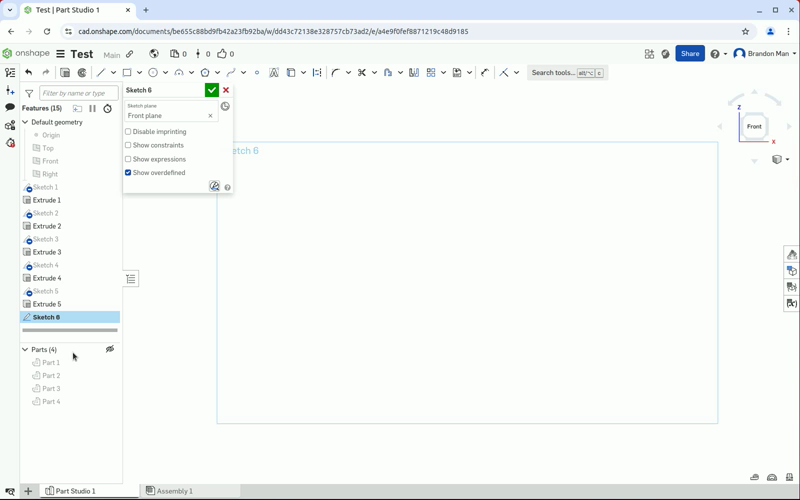
key(l)
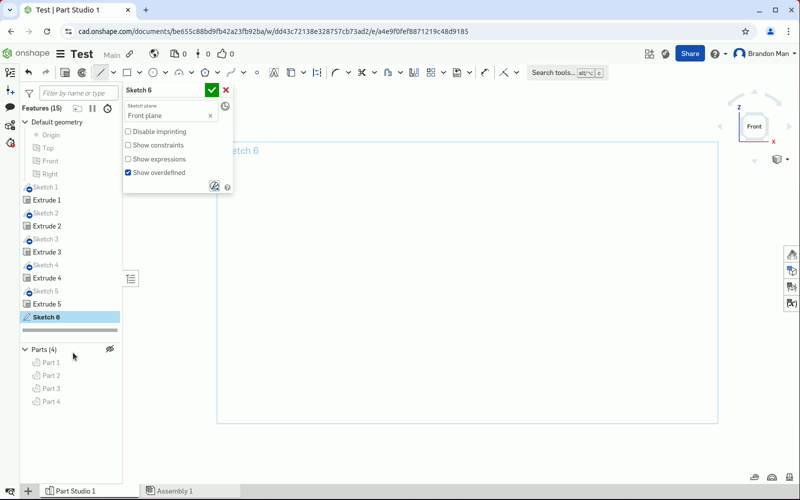
key_down(shift)
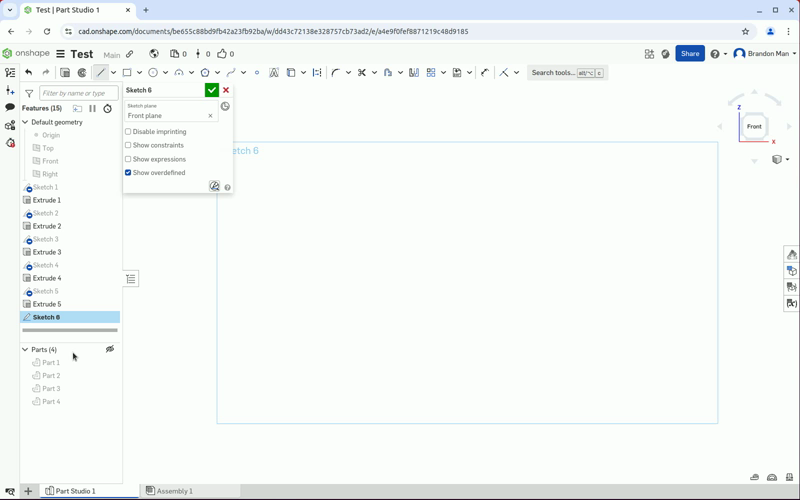
mouse_move(355, 282)
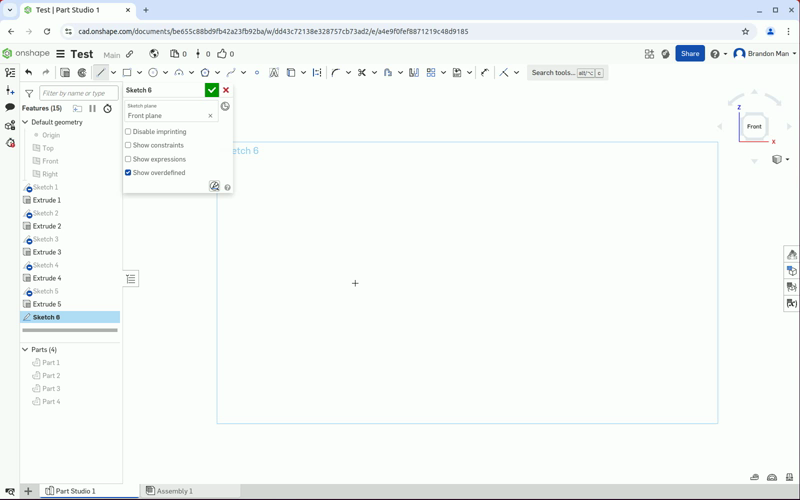
click(355, 282)
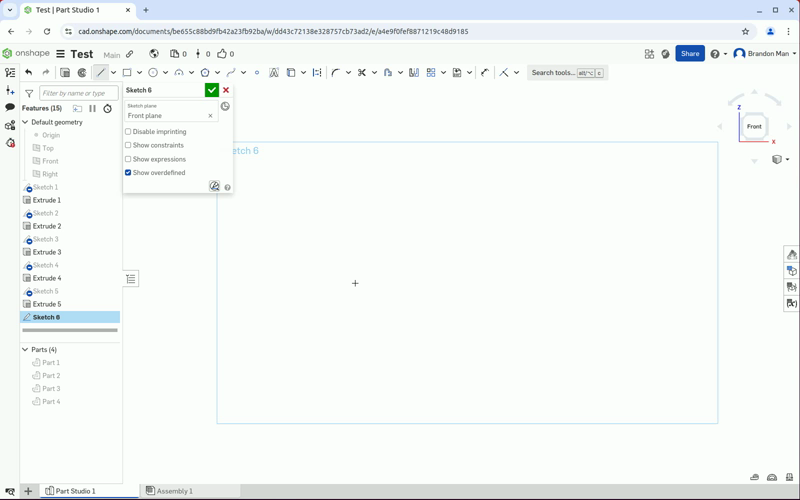
key_up(shift)
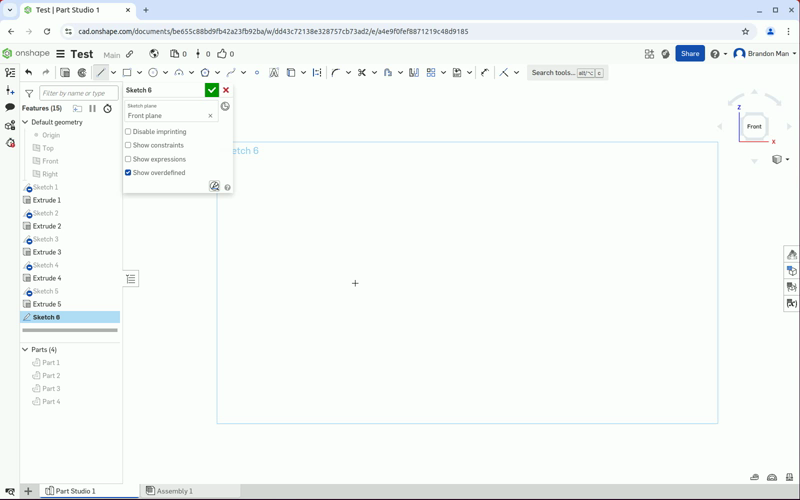
key_down(shift)
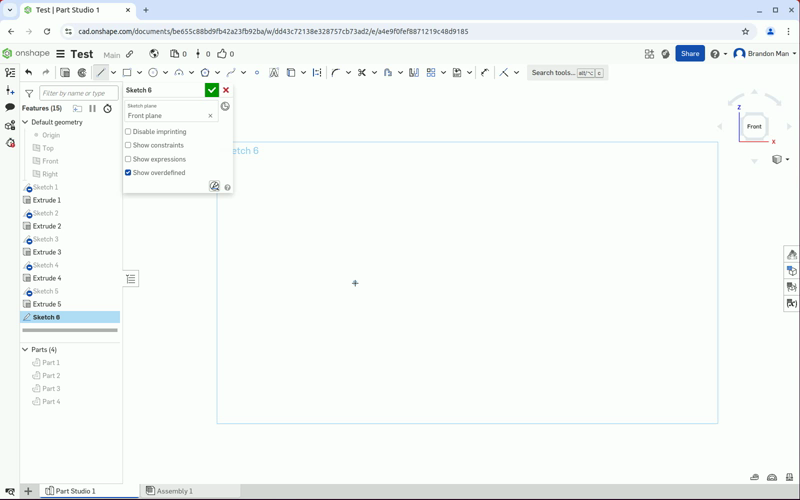
mouse_move(385, 282)
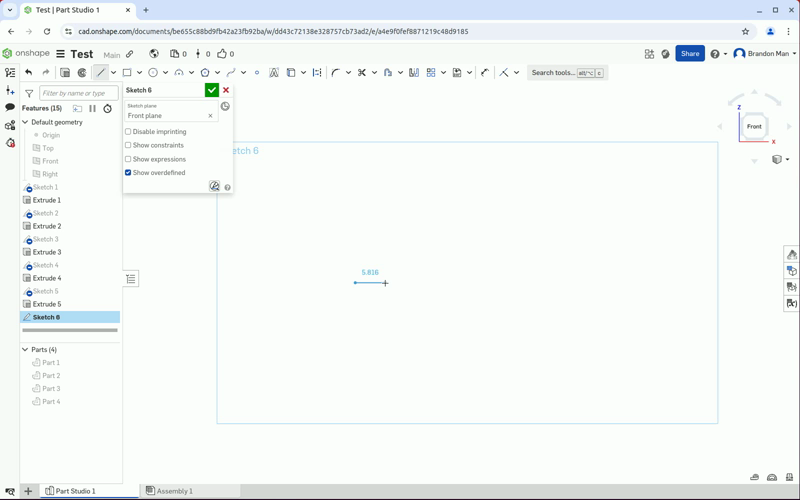
mouse_move(355, 280)
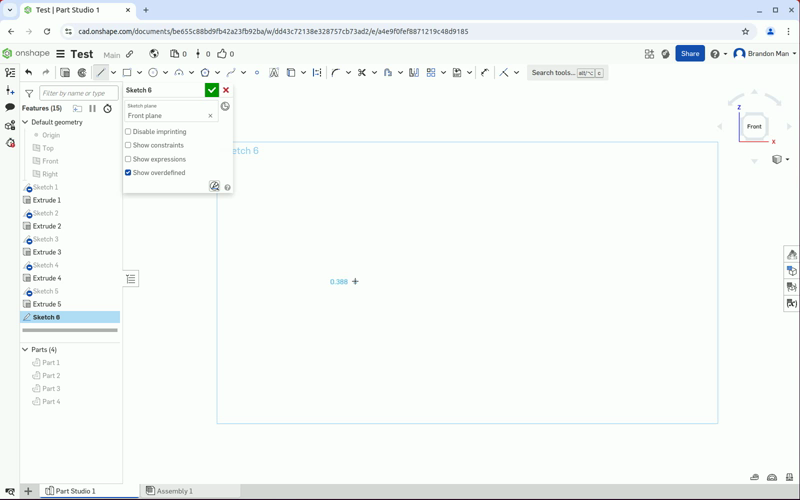
scroll(6)
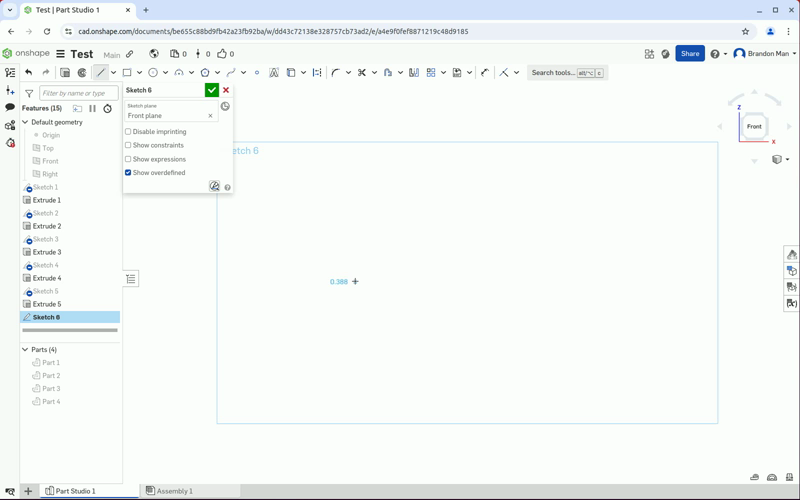
scroll(6)
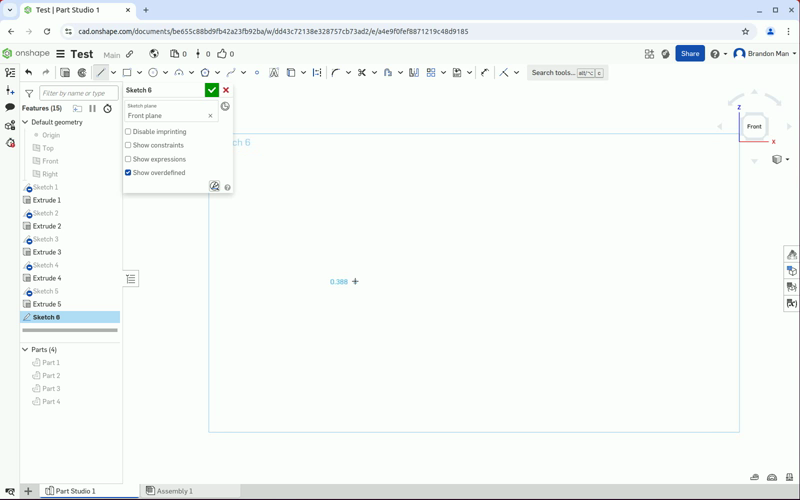
scroll(6)
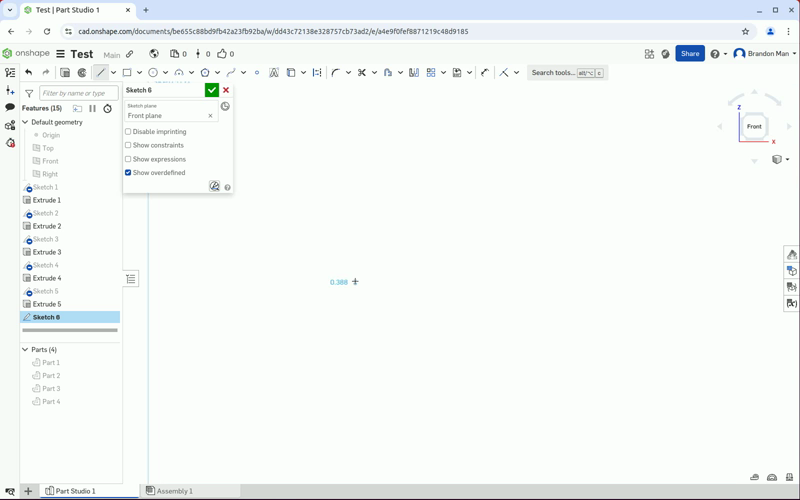
scroll(6)
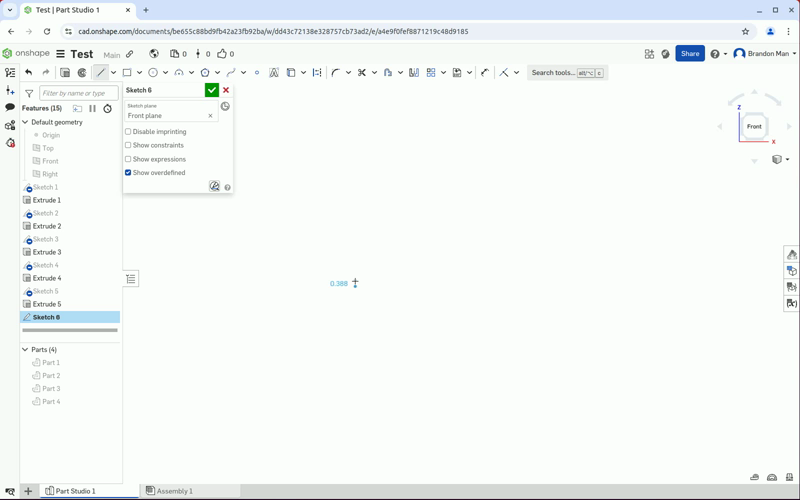
scroll(6)
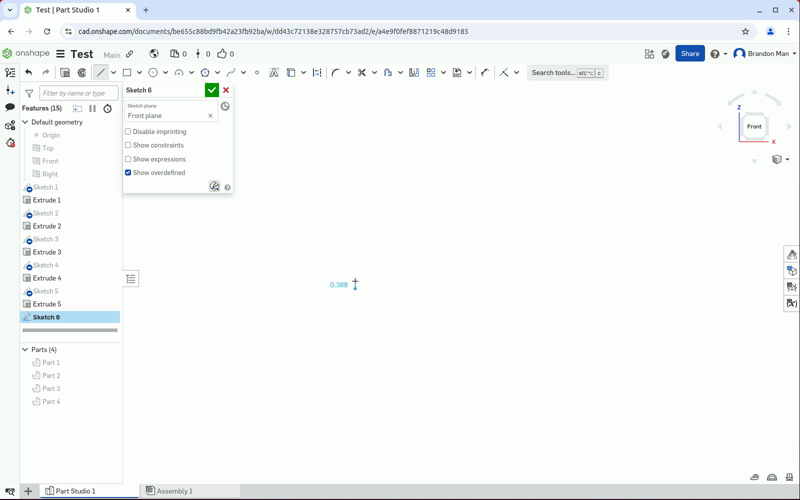
scroll(6)
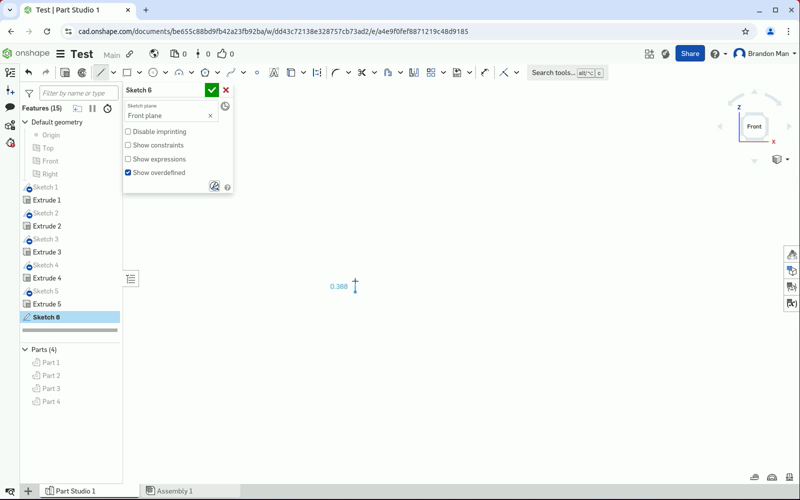
scroll(6)
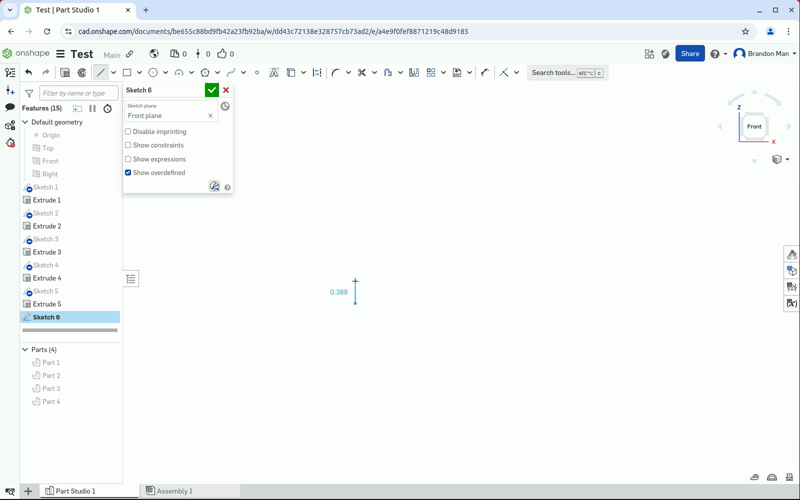
click(355, 280)
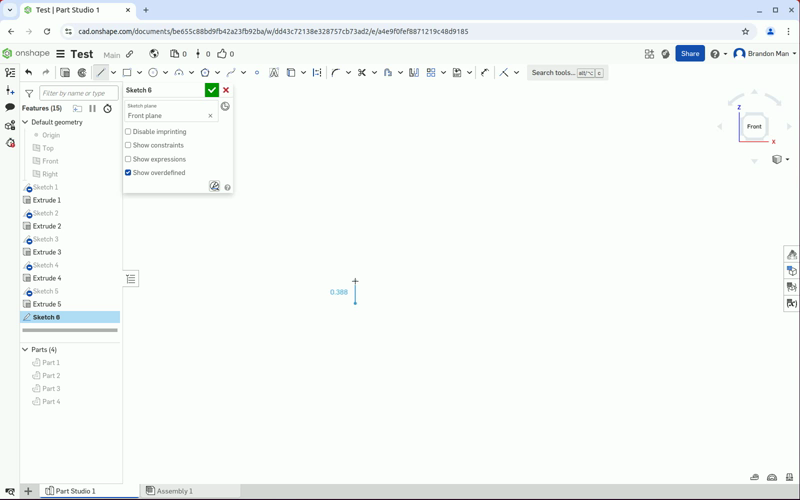
scroll(-6)
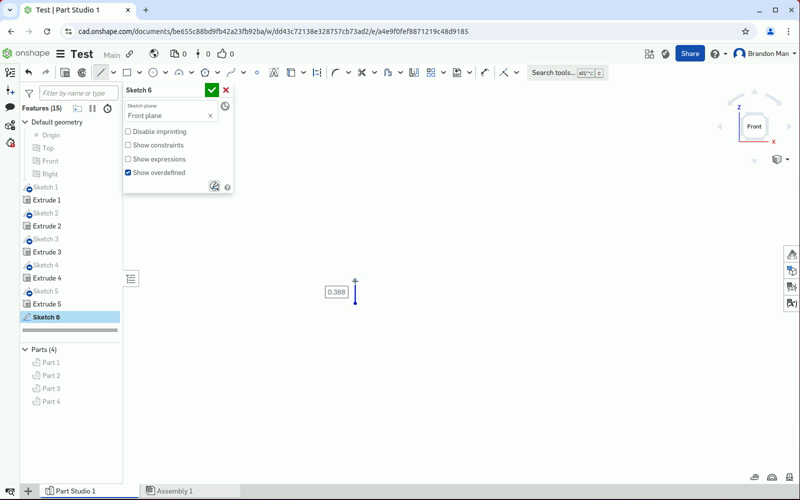
scroll(-6)
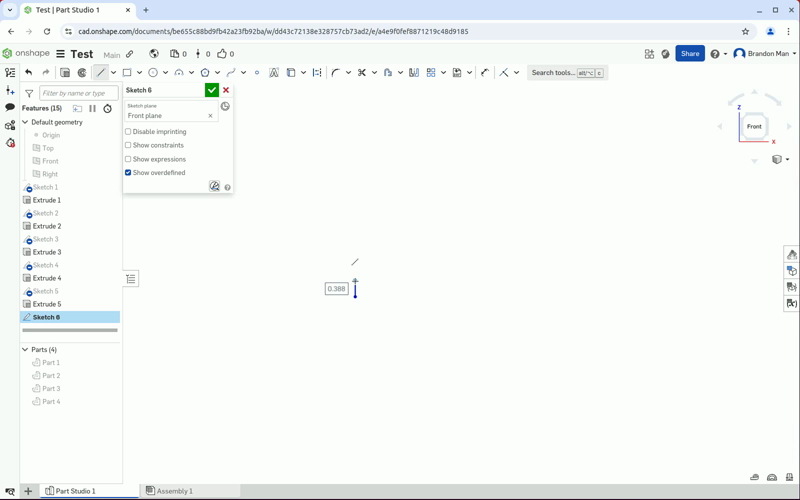
scroll(-6)
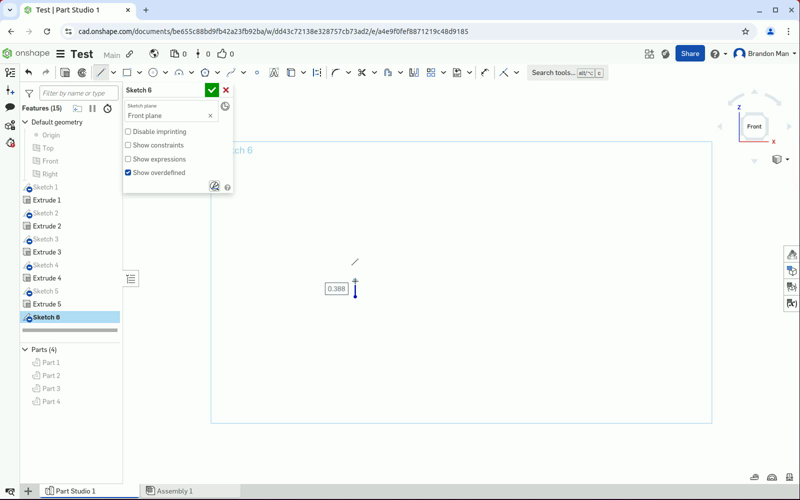
scroll(-6)
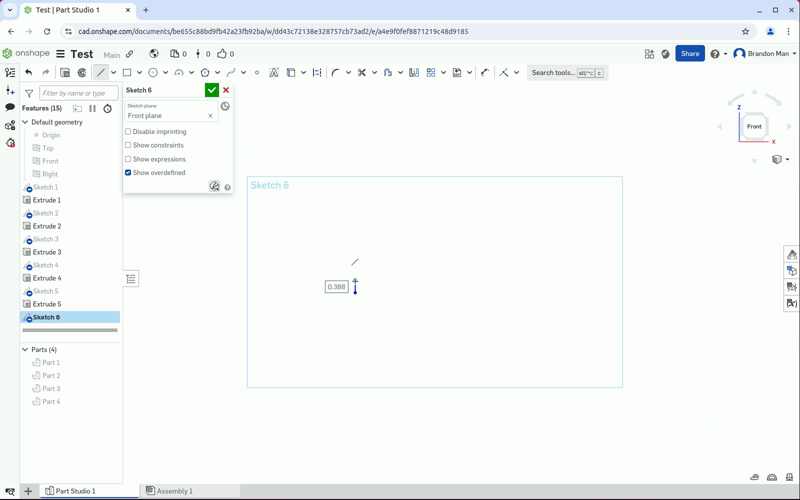
scroll(-6)
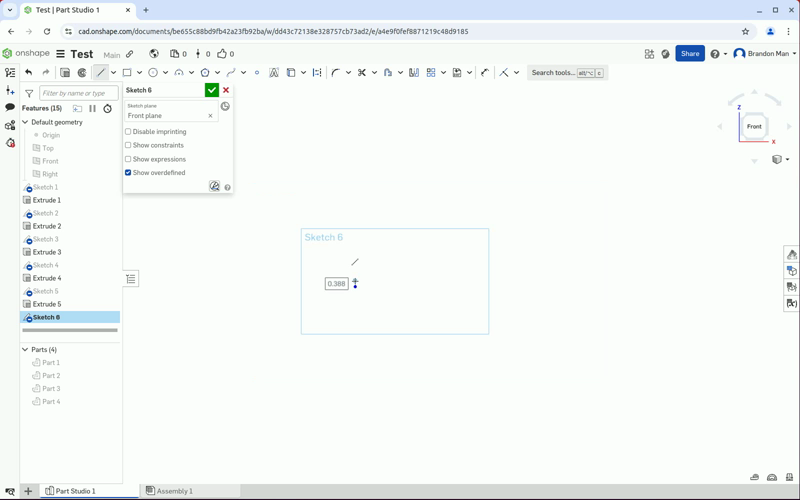
scroll(-6)
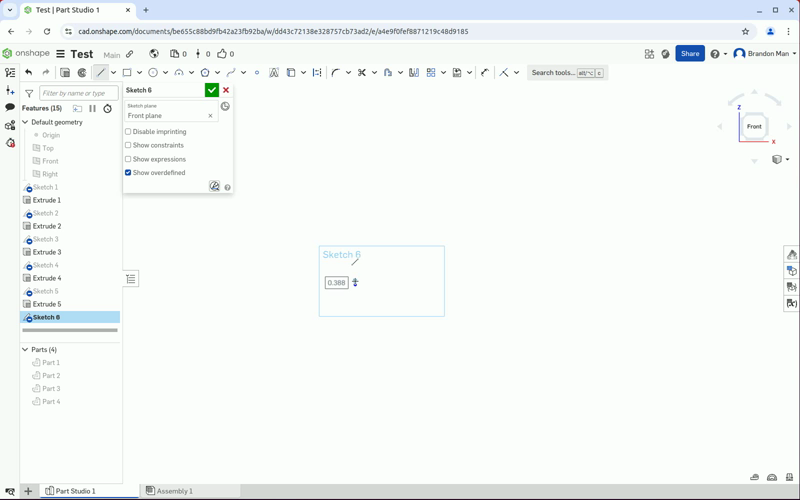
scroll(-6)
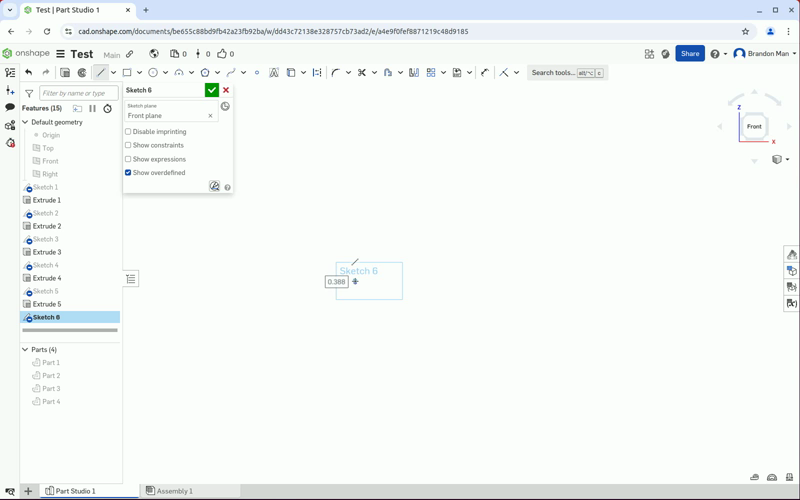
key_up(shift)
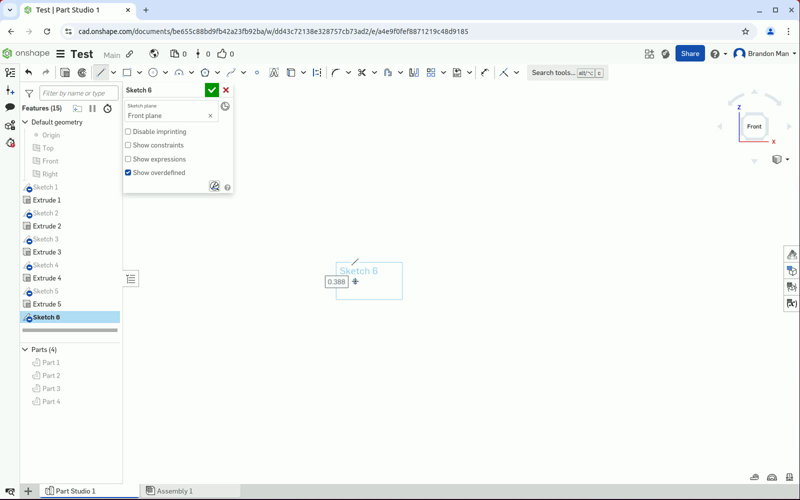
key_down(shift)
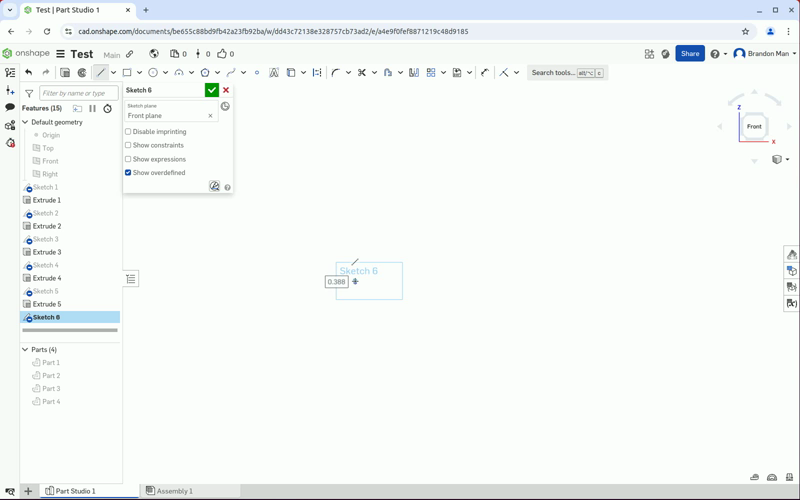
mouse_move(385, 280)
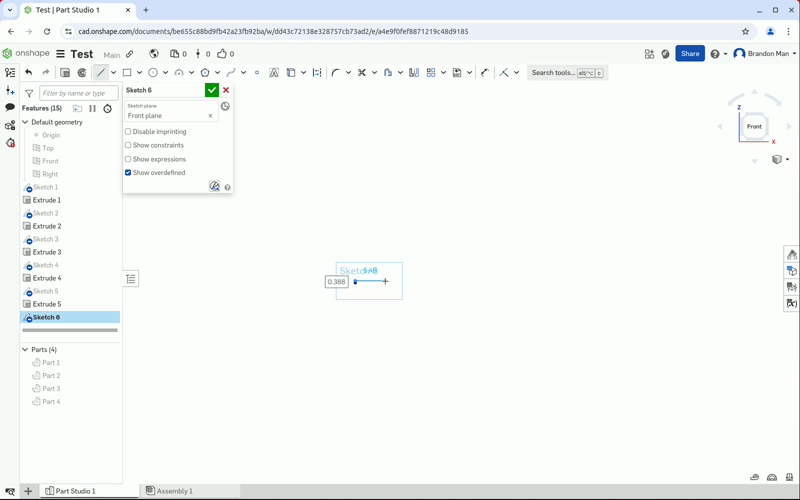
mouse_move(356, 280)
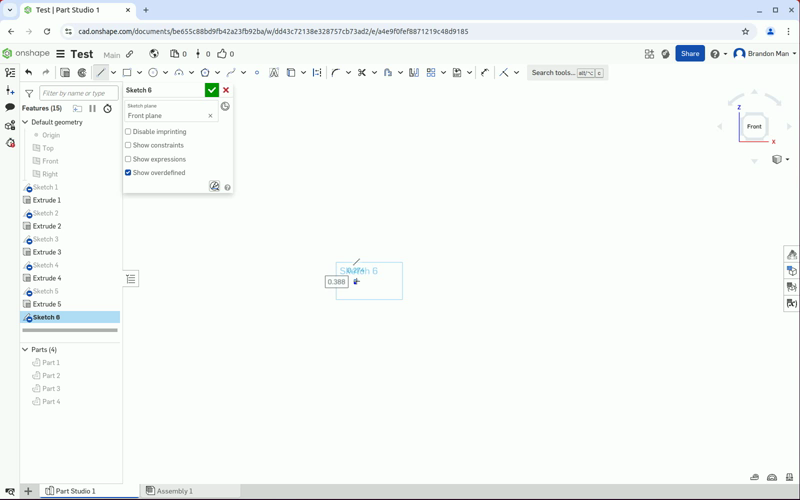
scroll(6)
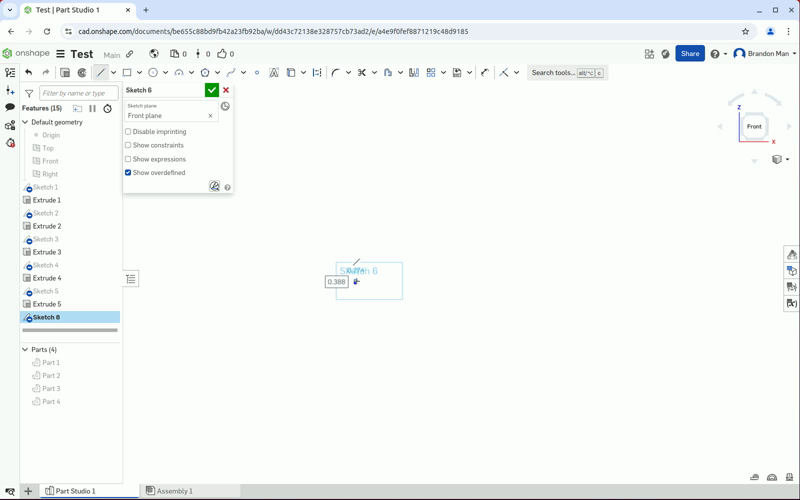
scroll(6)
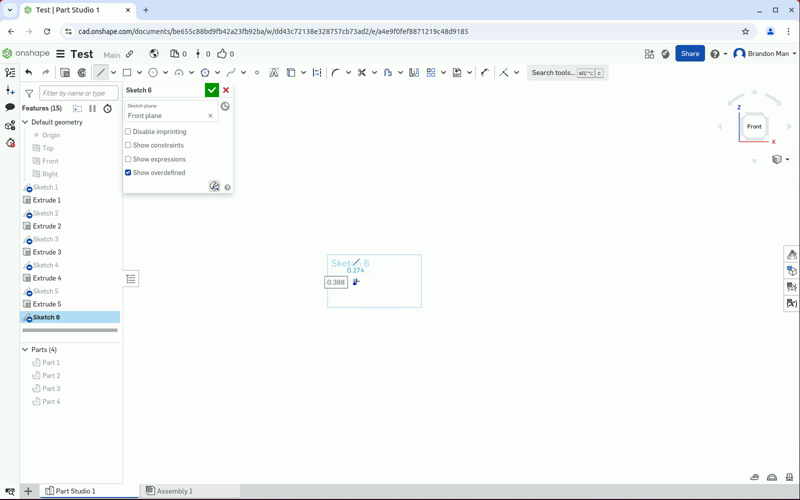
scroll(6)
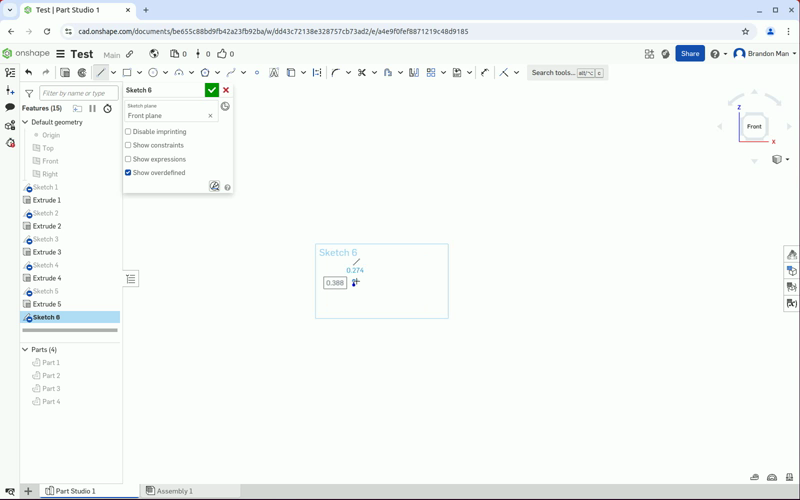
scroll(6)
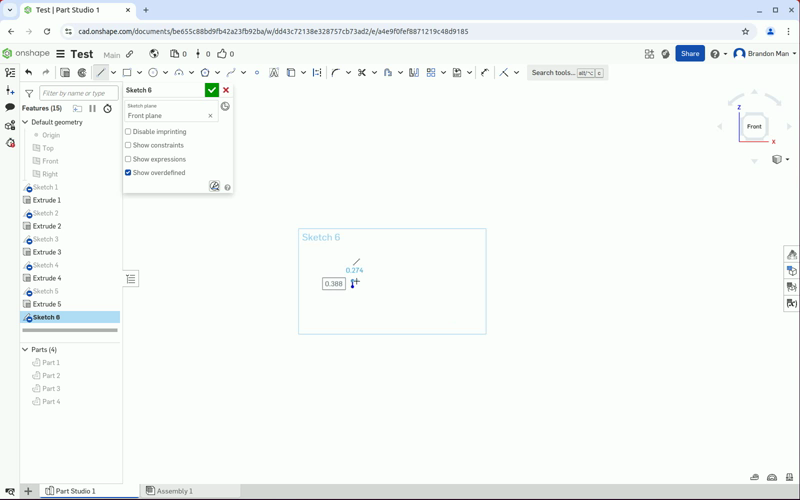
scroll(6)
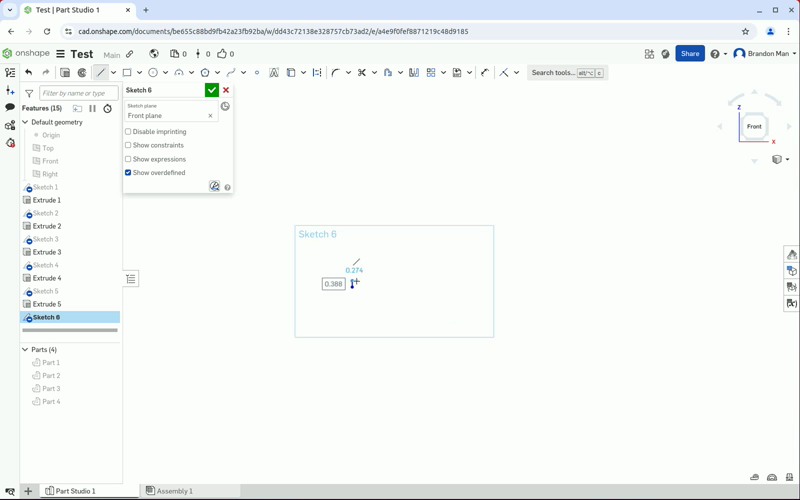
scroll(6)
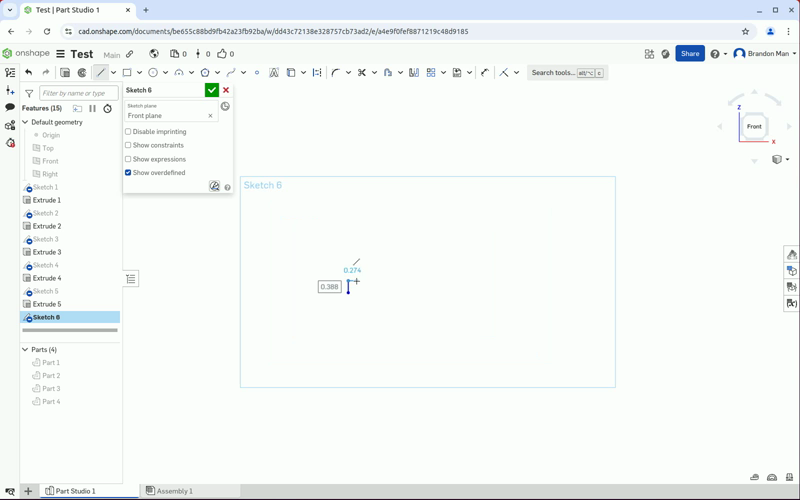
scroll(6)
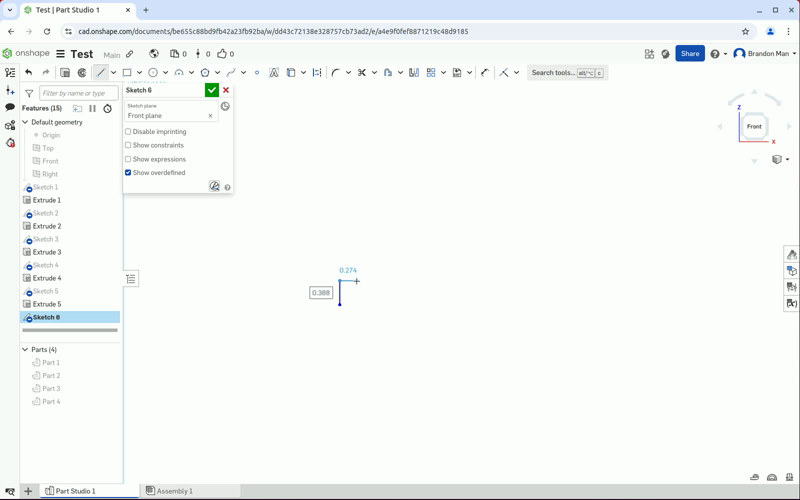
click(356, 280)
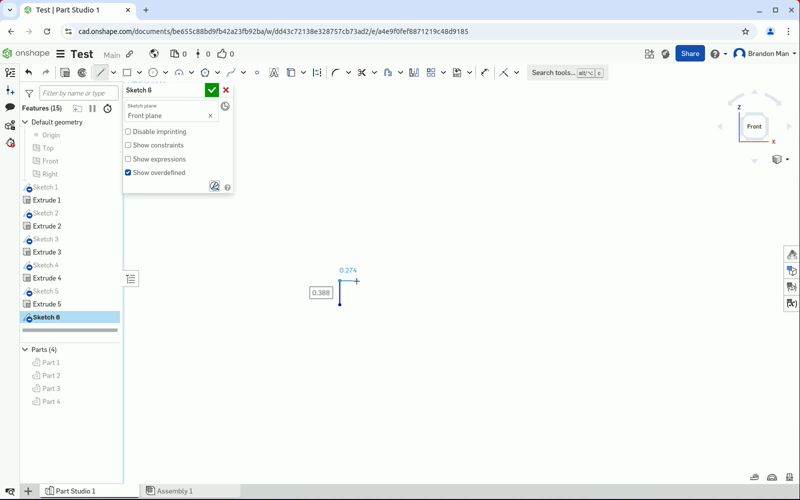
scroll(-6)
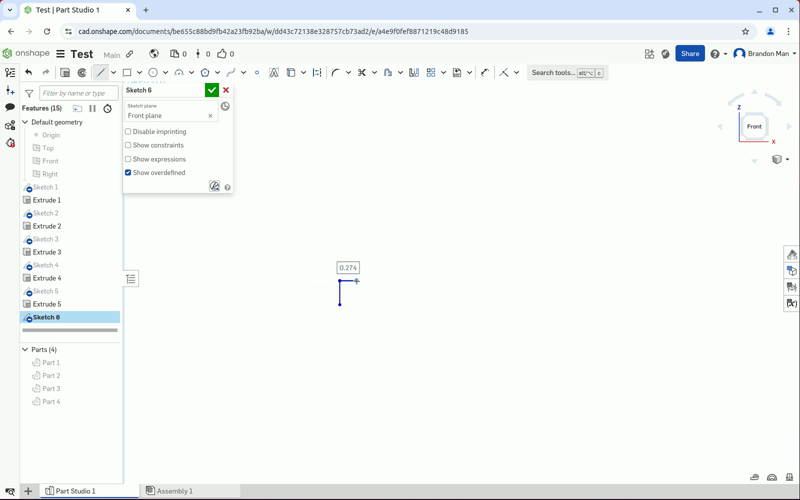
scroll(-6)
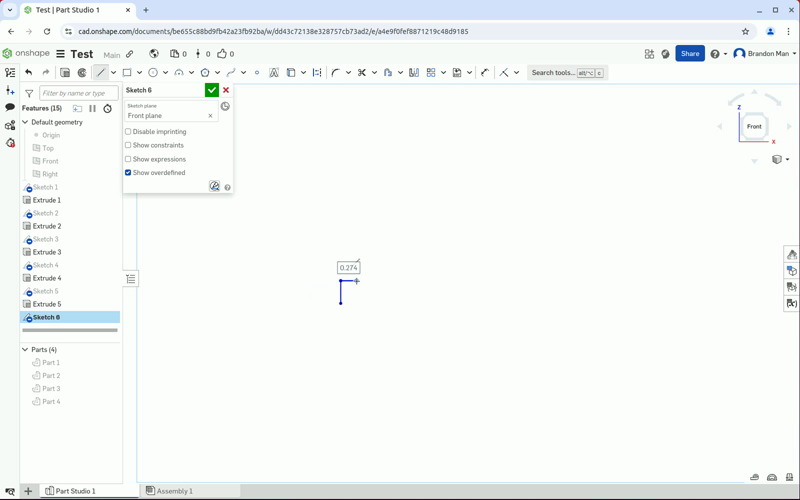
scroll(-6)
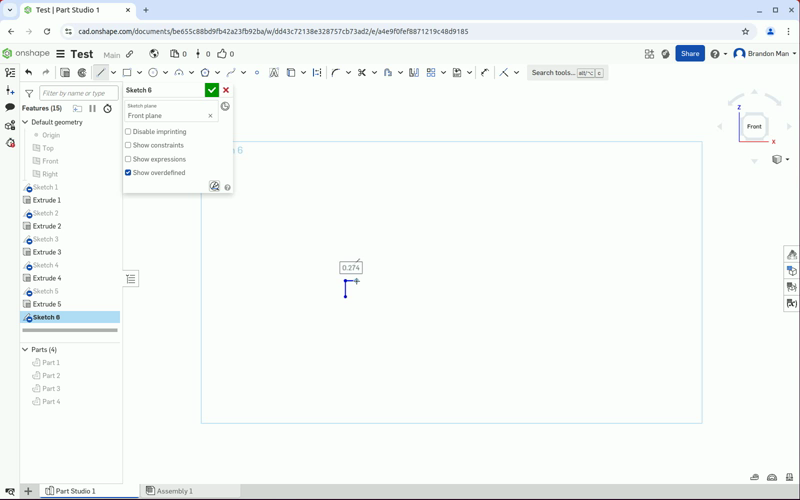
scroll(-6)
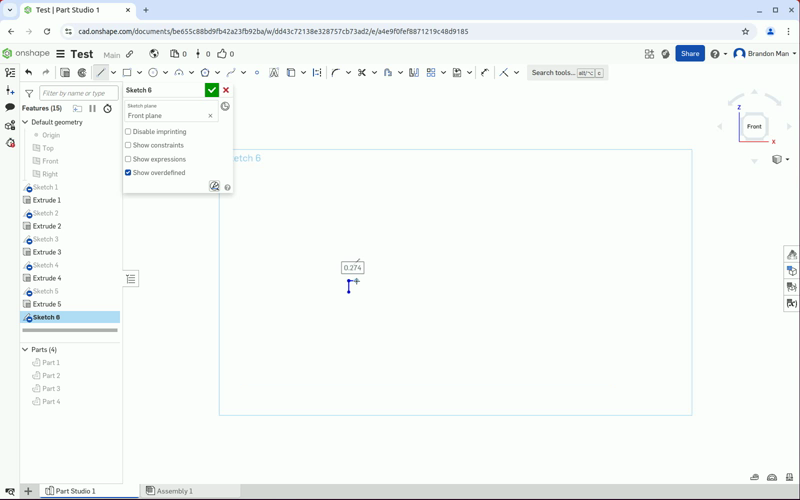
scroll(-6)
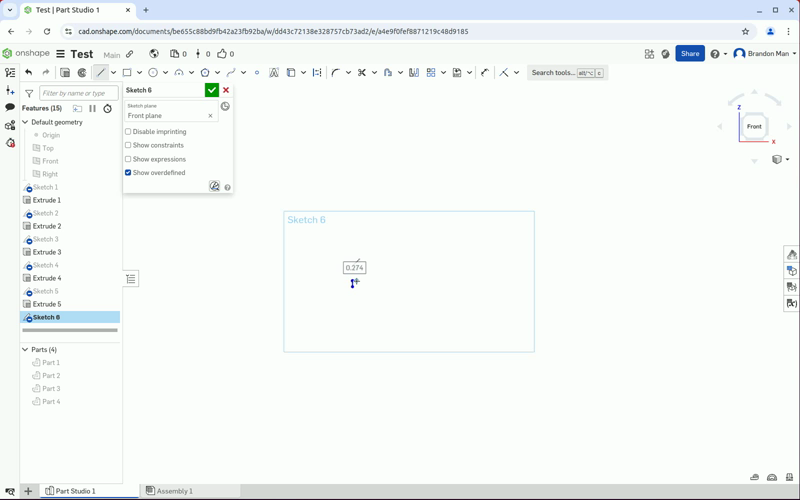
scroll(-6)
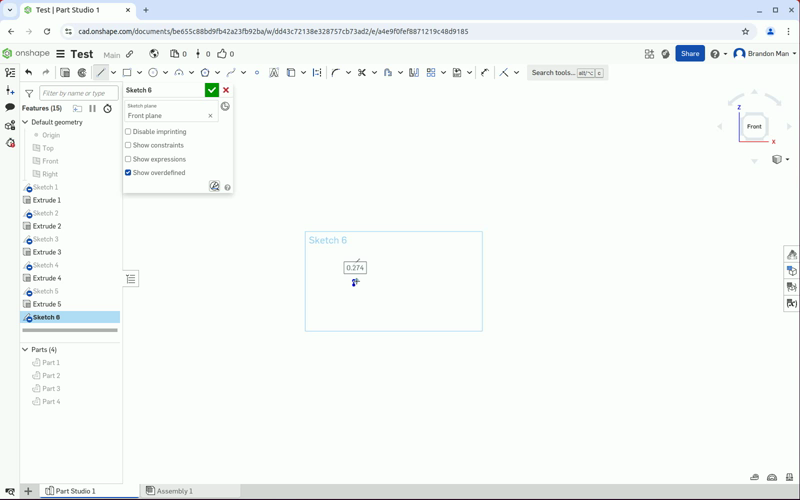
scroll(-6)
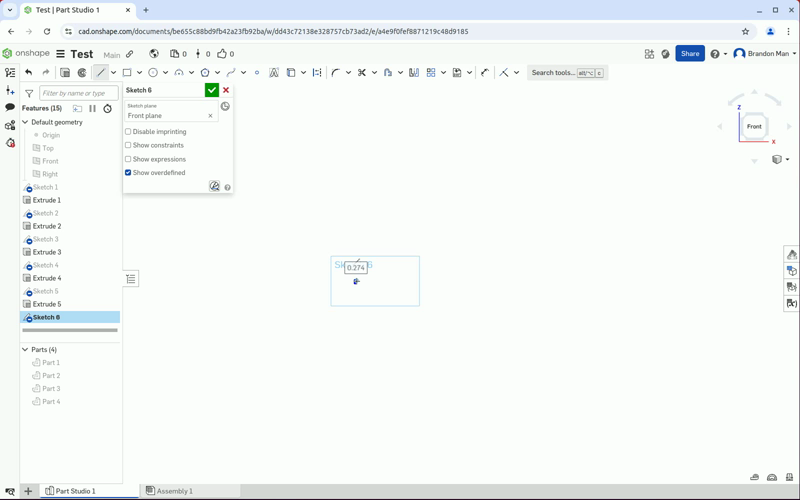
key_up(shift)
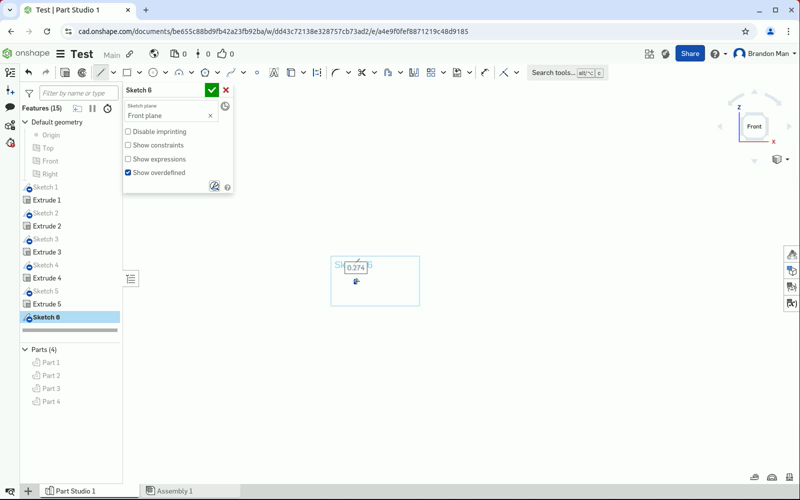
key_down(shift)
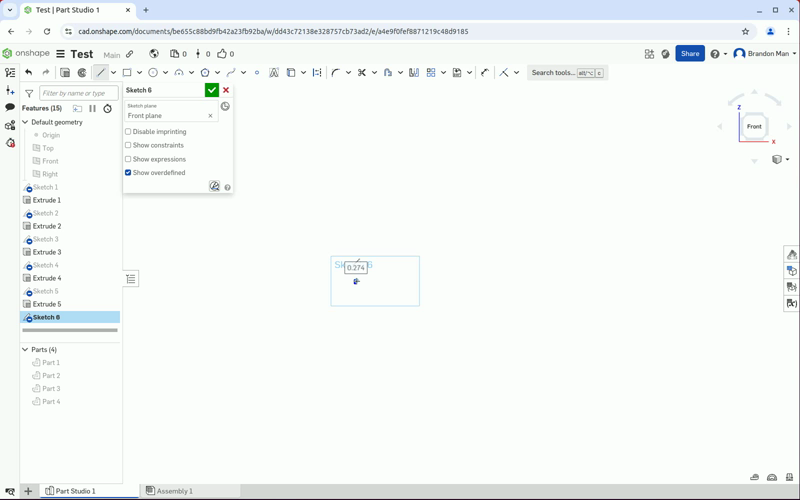
mouse_move(386, 280)
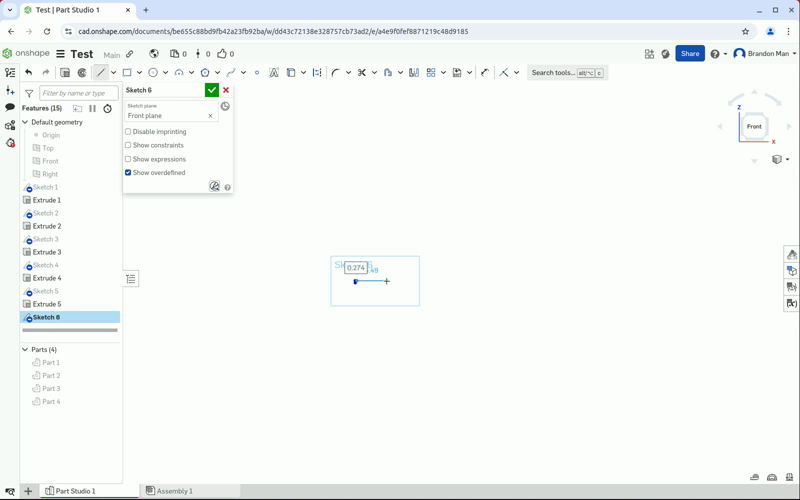
mouse_move(356, 289)
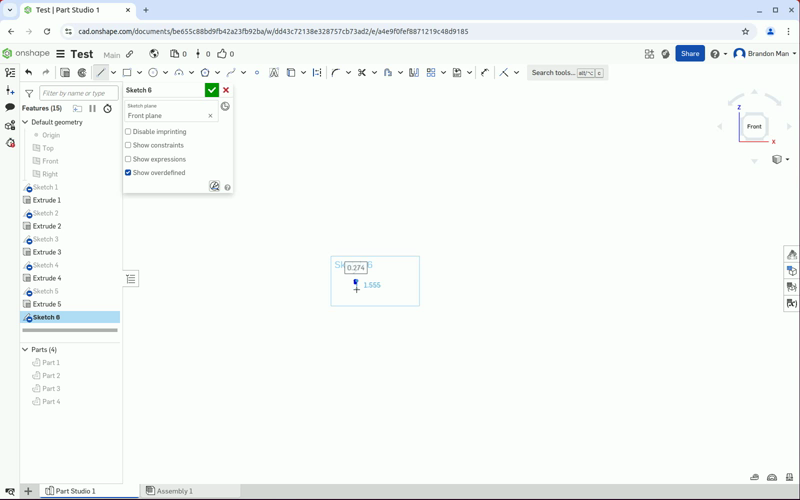
click(356, 289)
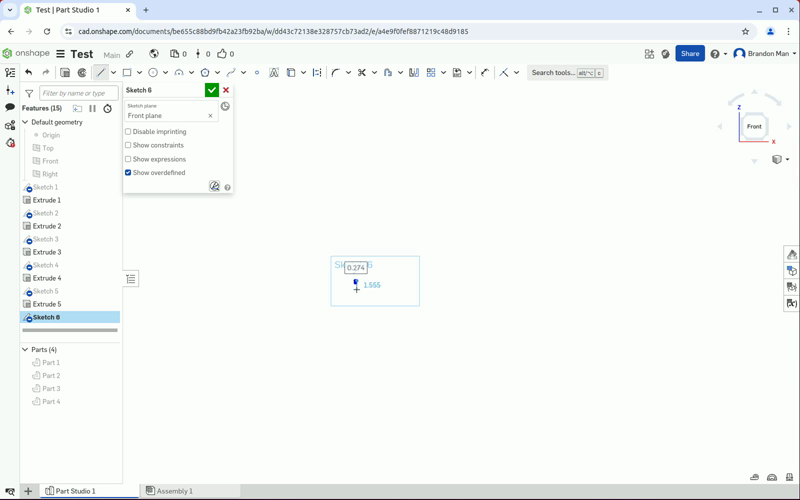
key_up(shift)
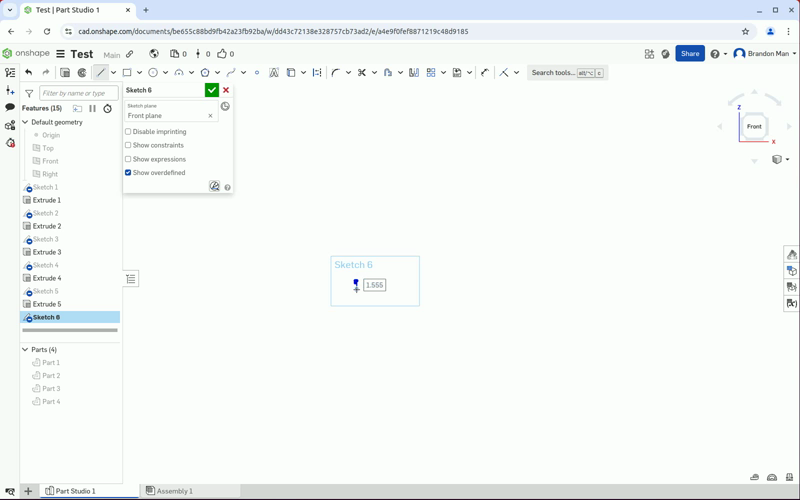
key_down(shift)
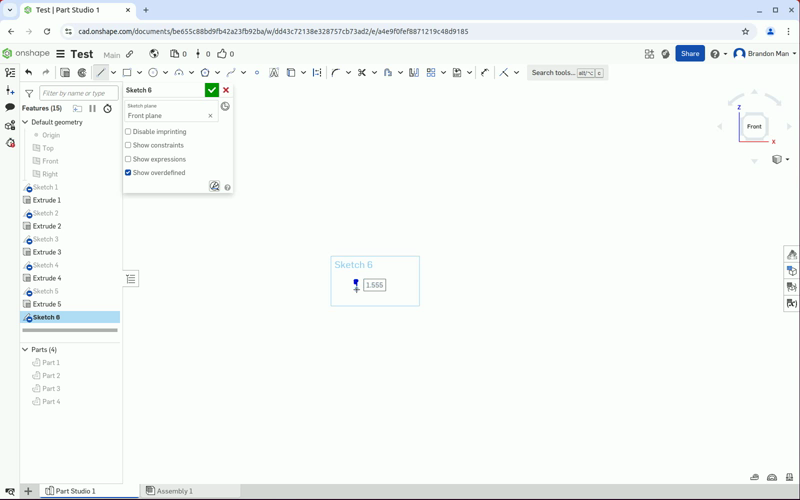
mouse_move(386, 289)
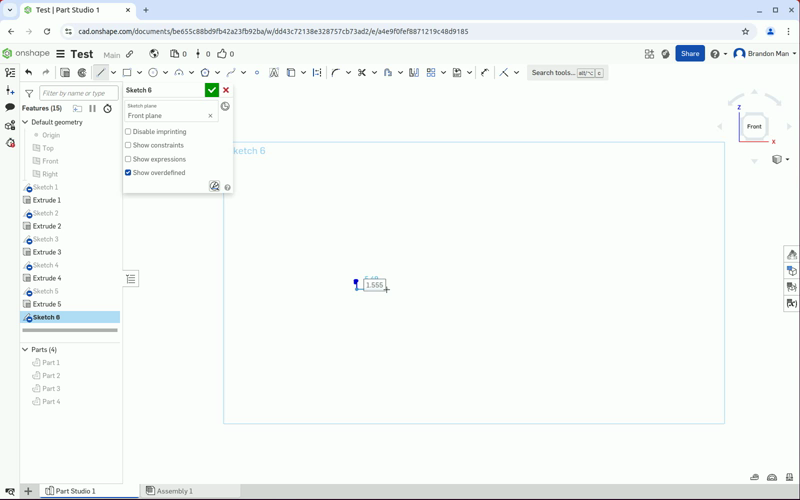
mouse_move(356, 295)
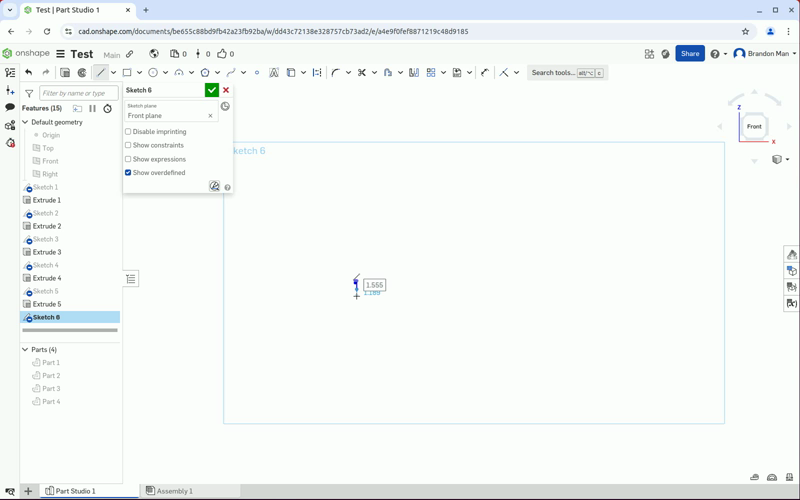
scroll(6)
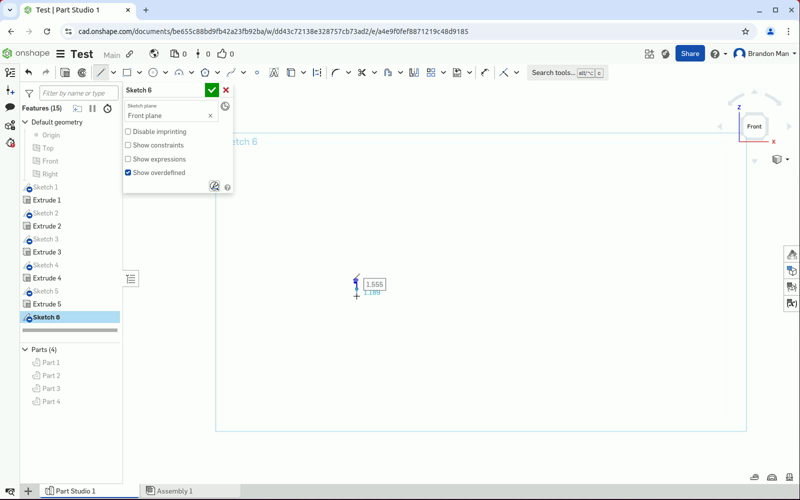
scroll(6)
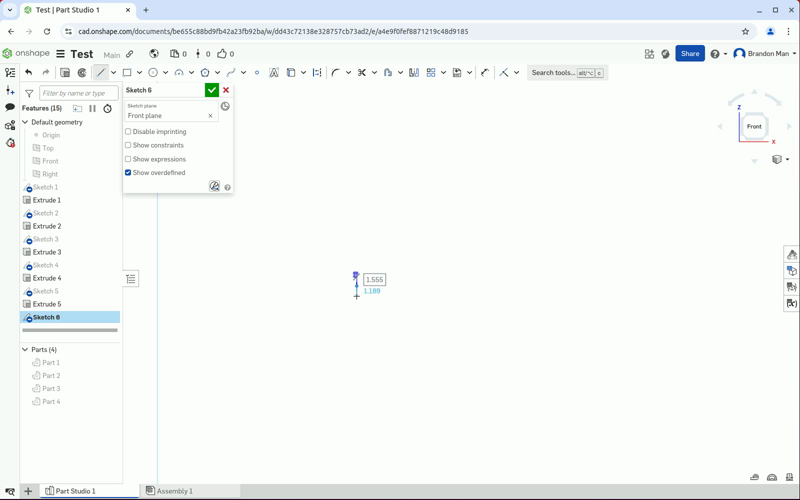
scroll(6)
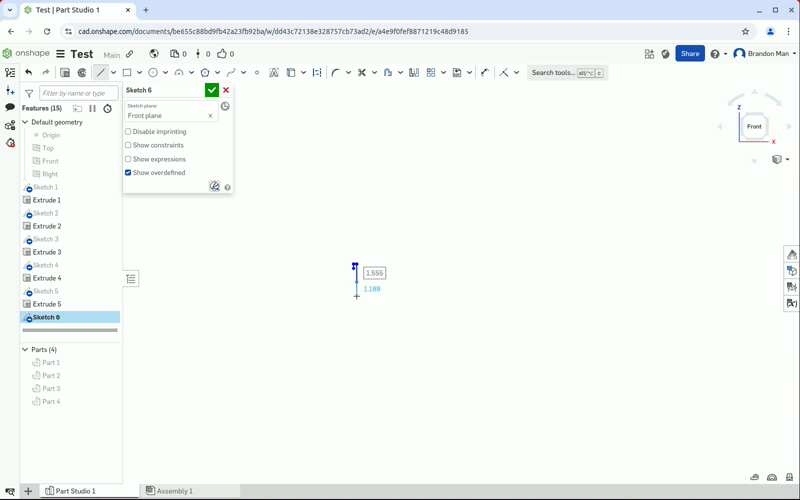
scroll(6)
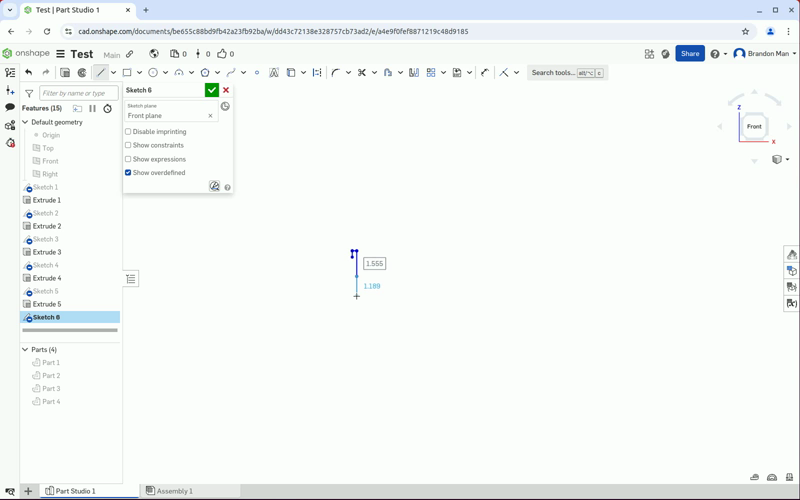
scroll(6)
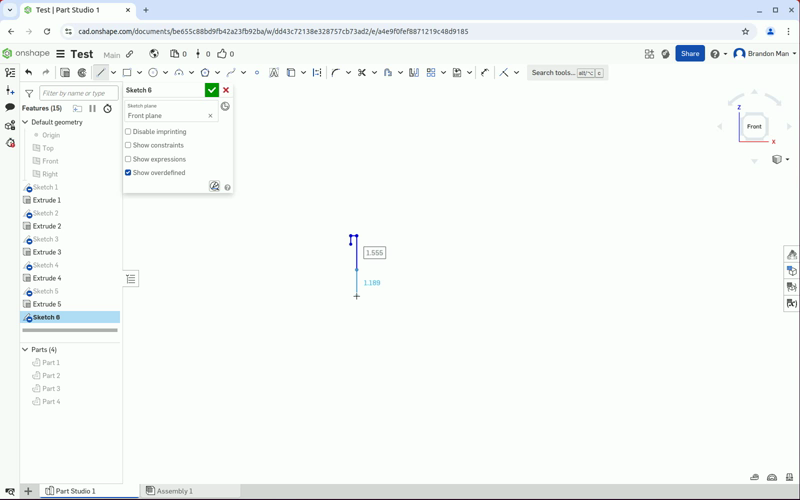
scroll(6)
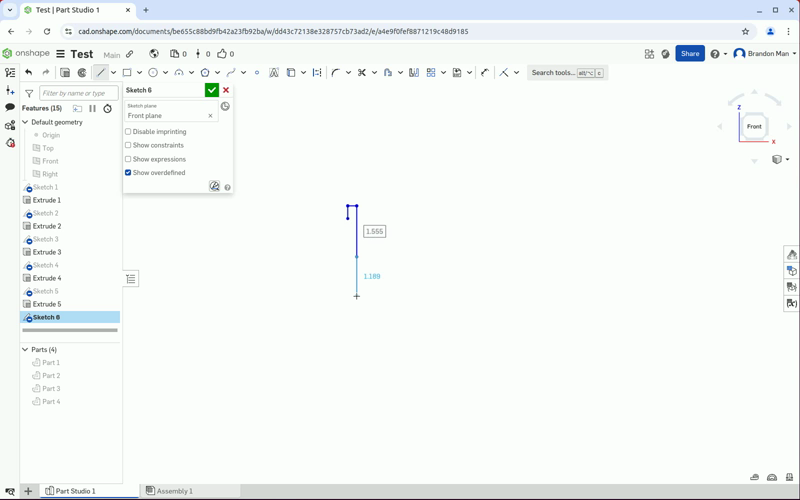
scroll(6)
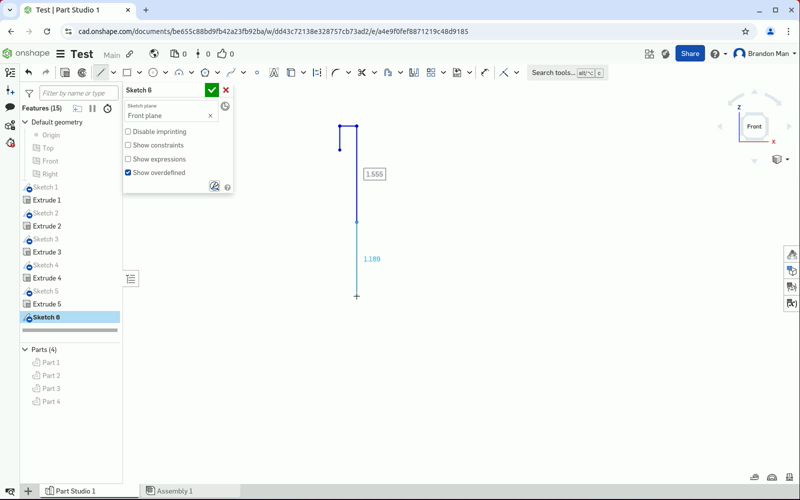
click(356, 295)
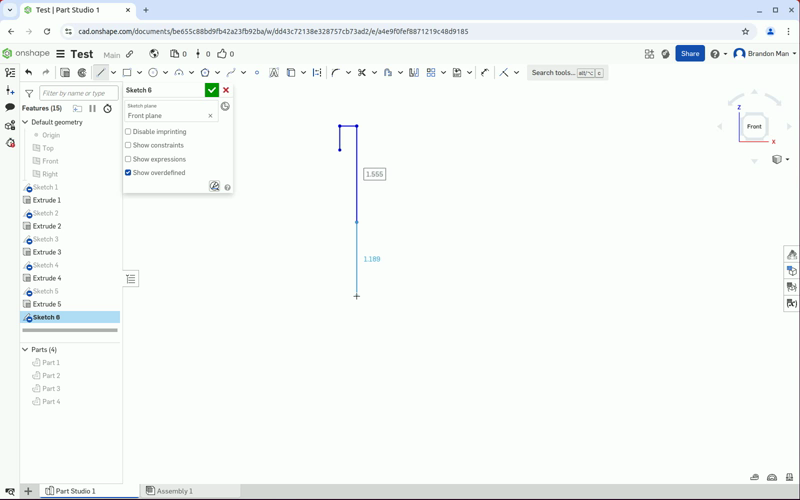
scroll(-6)
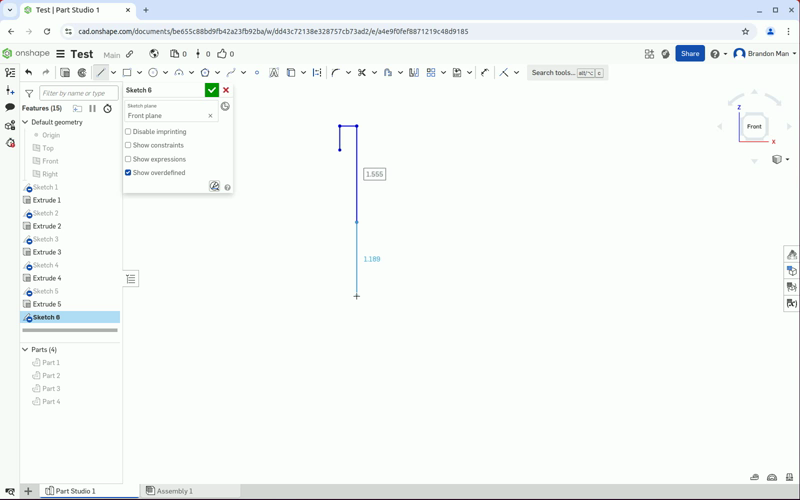
scroll(-6)
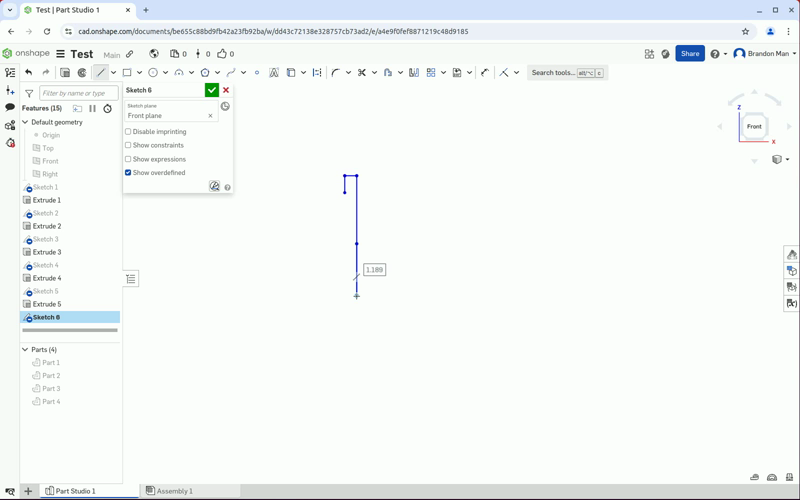
scroll(-6)
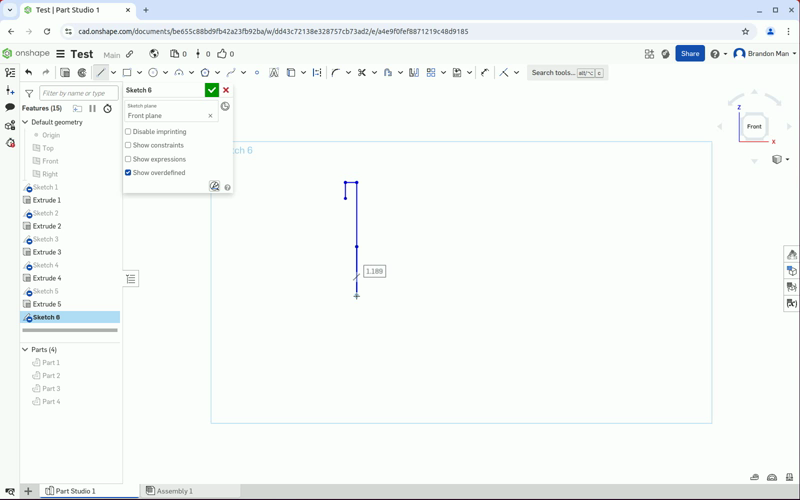
scroll(-6)
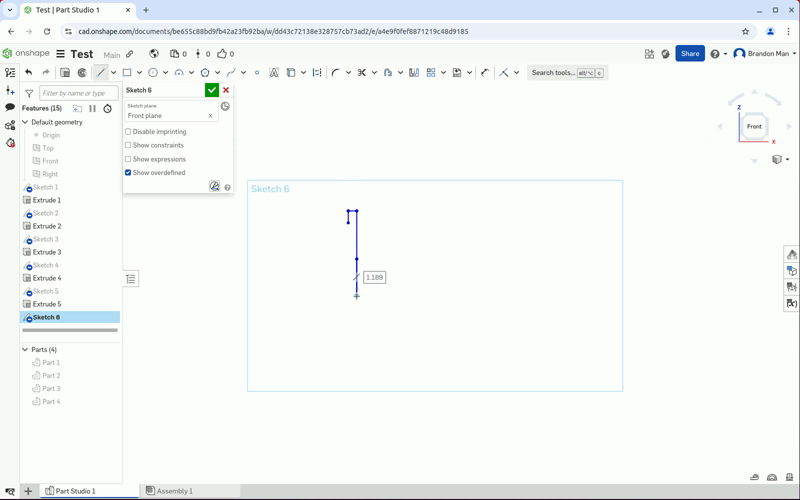
scroll(-6)
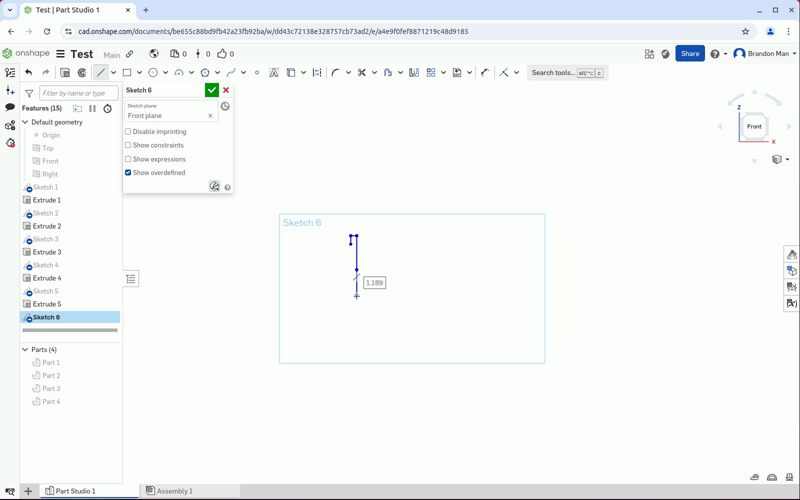
scroll(-6)
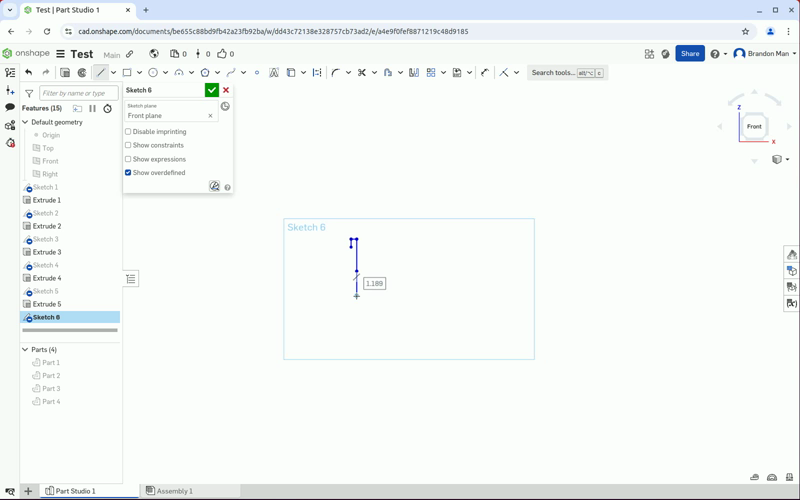
scroll(-6)
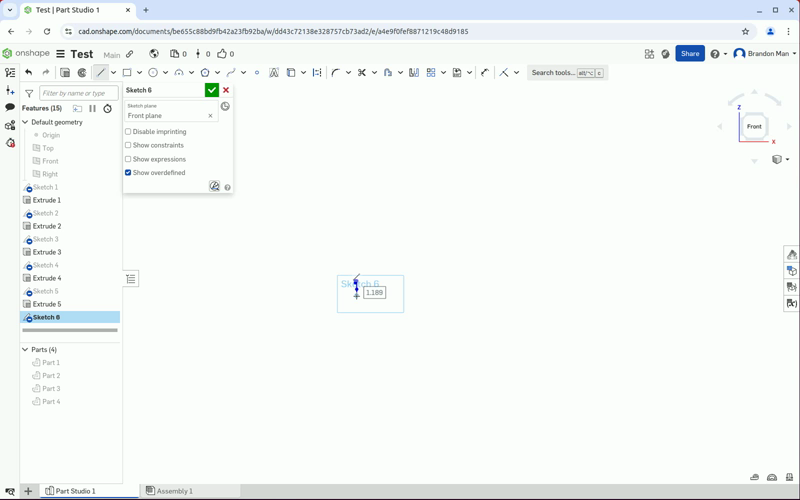
key_up(shift)
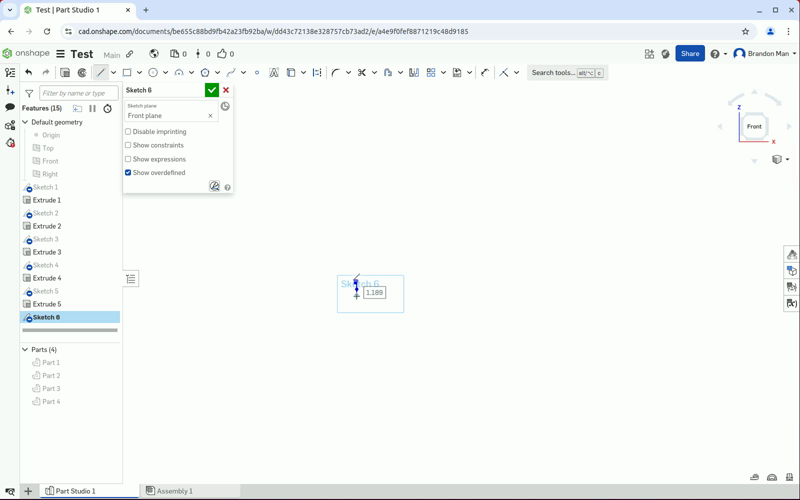
key(esc)
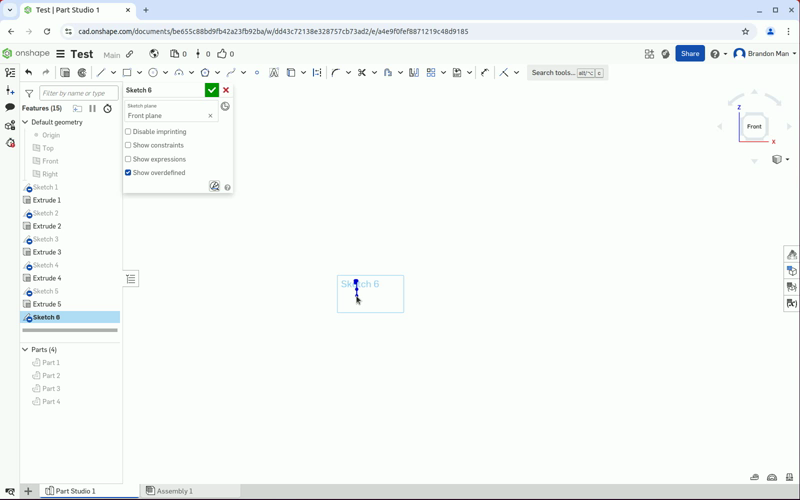
key(a)
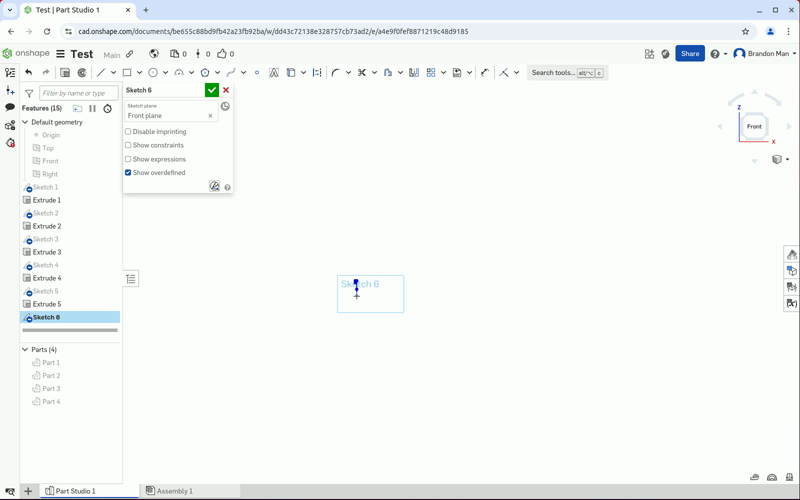
mouse_move(356, 295)
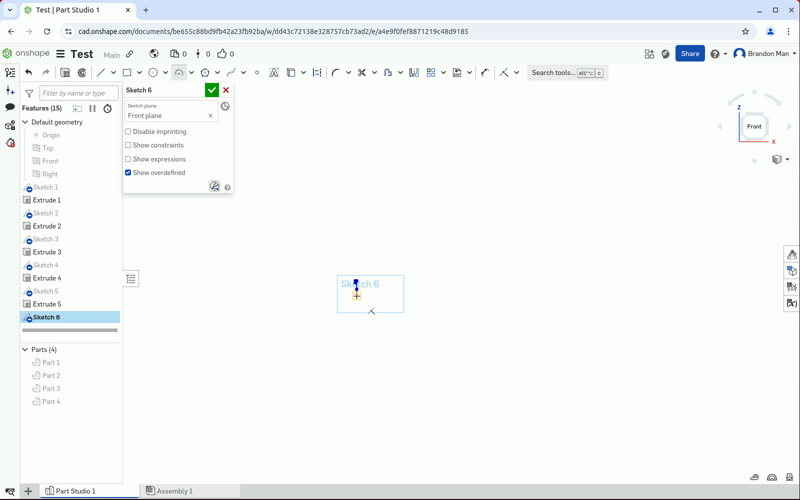
click(356, 295)
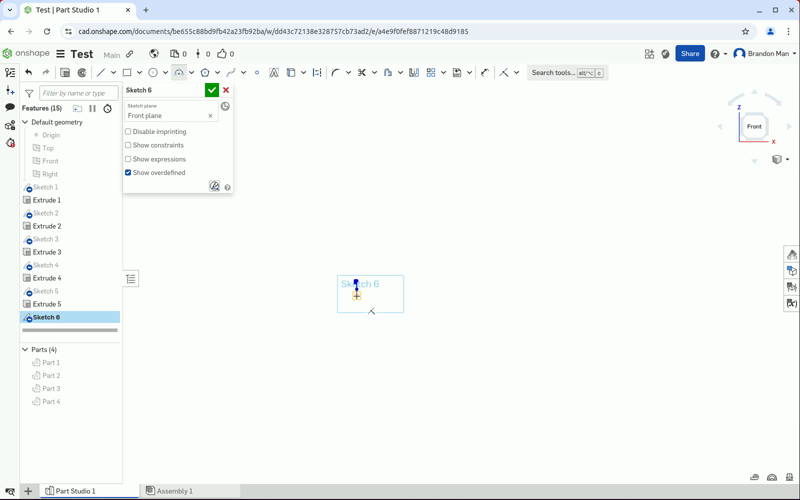
mouse_move(355, 282)
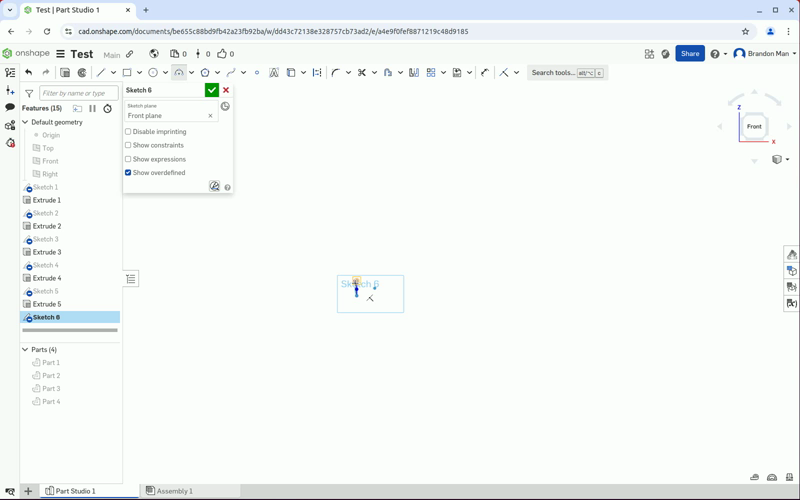
scroll(6)
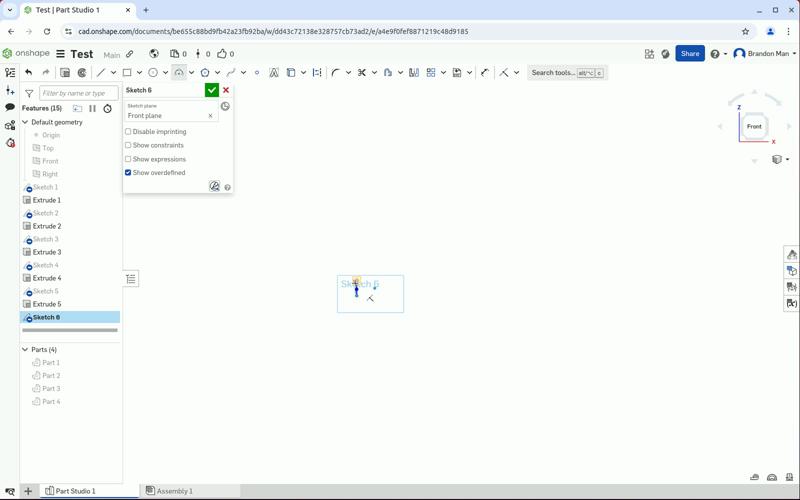
scroll(6)
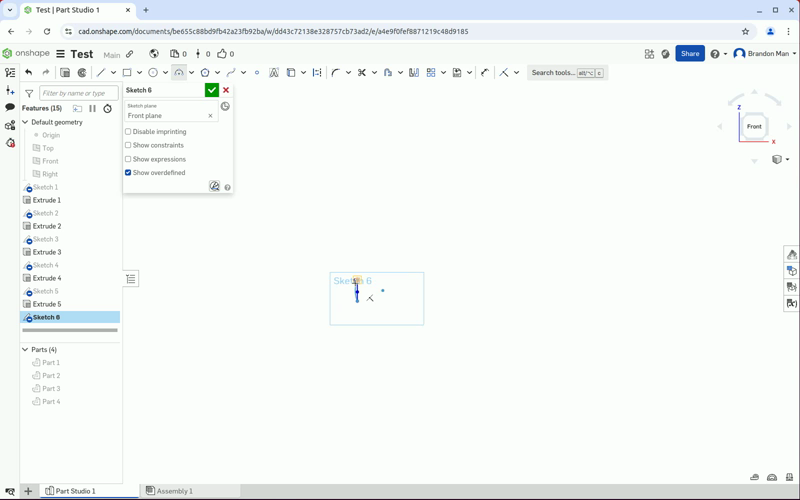
scroll(6)
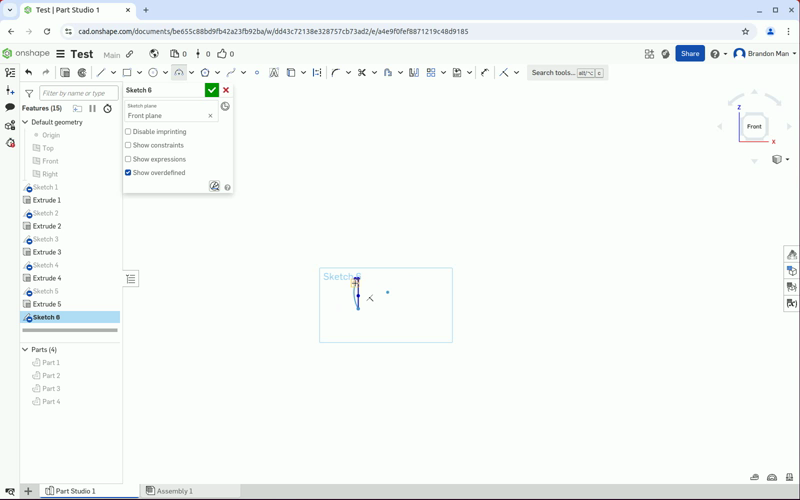
scroll(6)
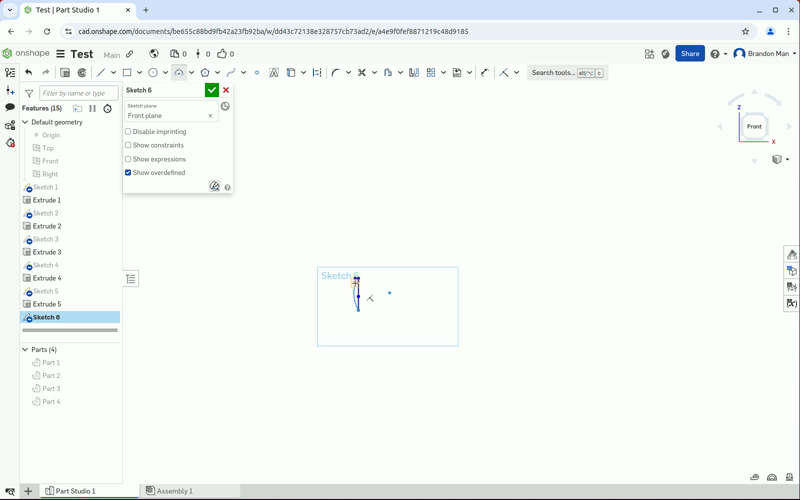
scroll(6)
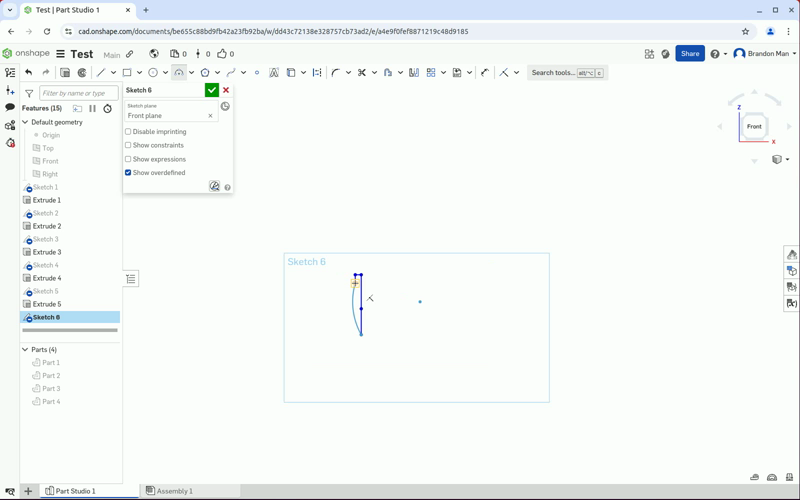
scroll(6)
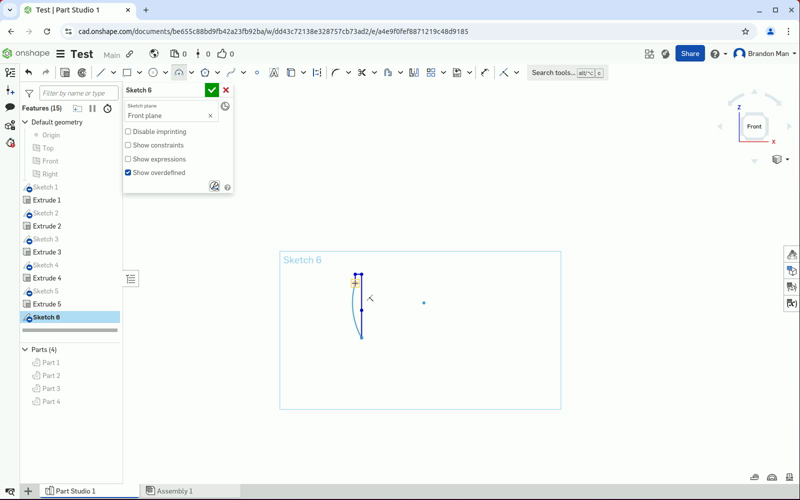
scroll(6)
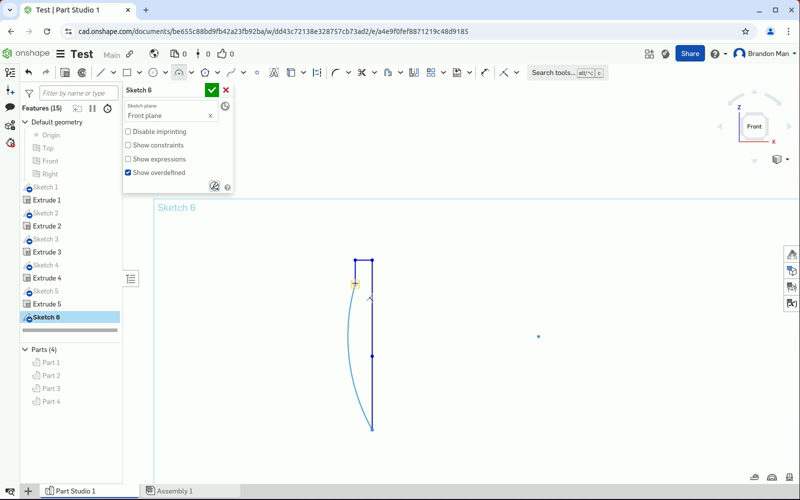
click(355, 282)
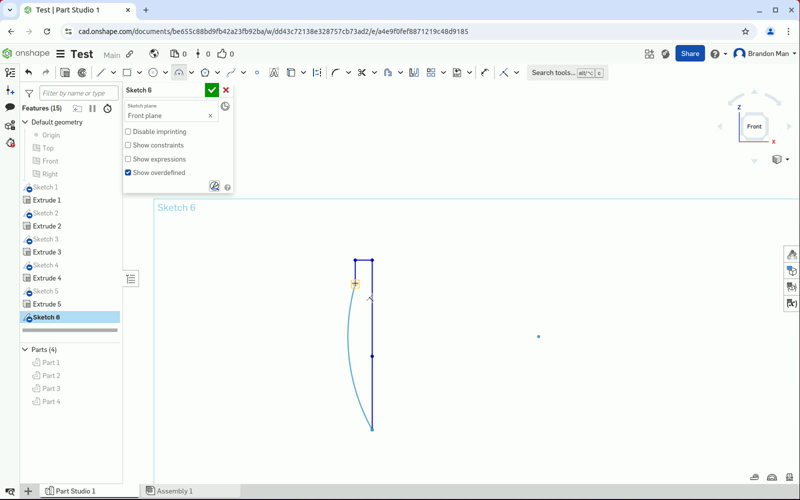
scroll(-6)
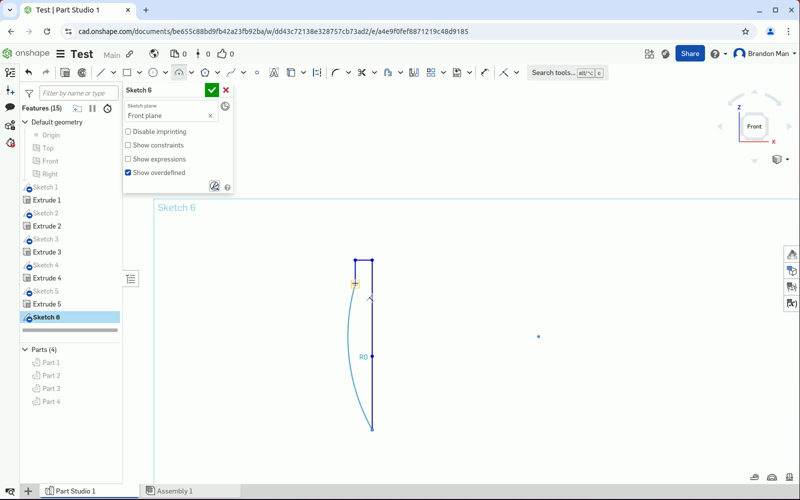
scroll(-6)
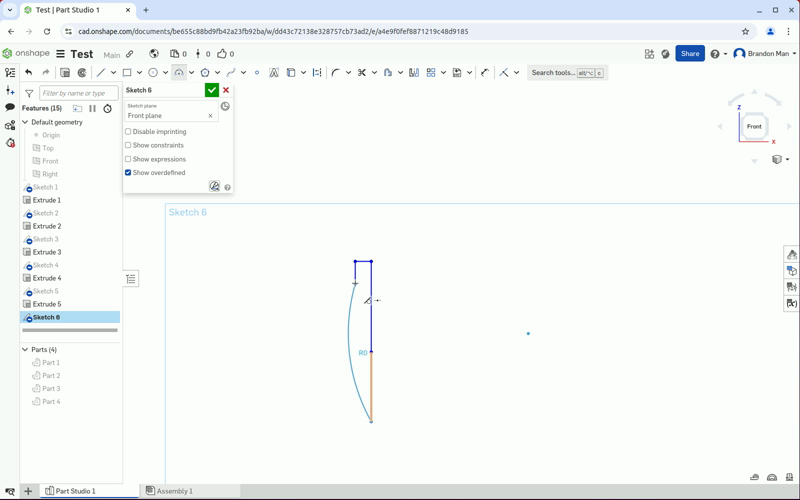
scroll(-6)
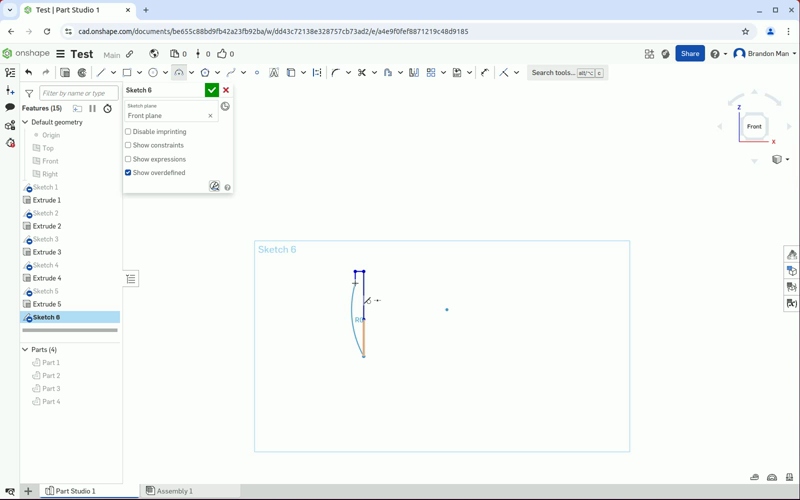
scroll(-6)
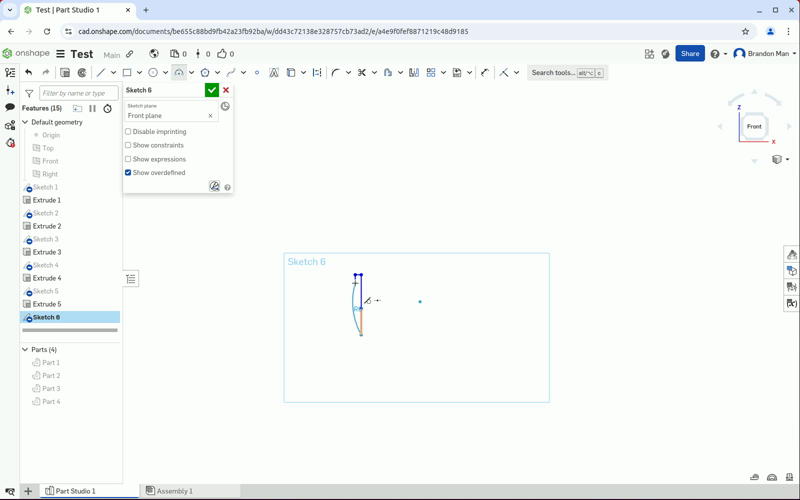
scroll(-6)
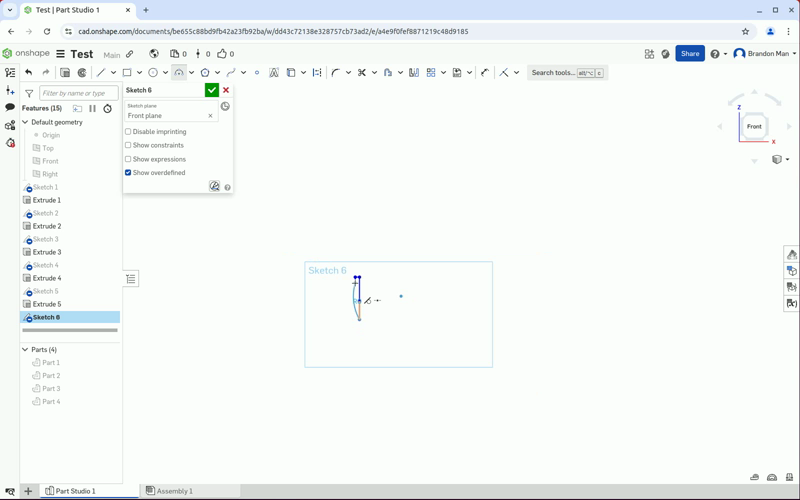
scroll(-6)
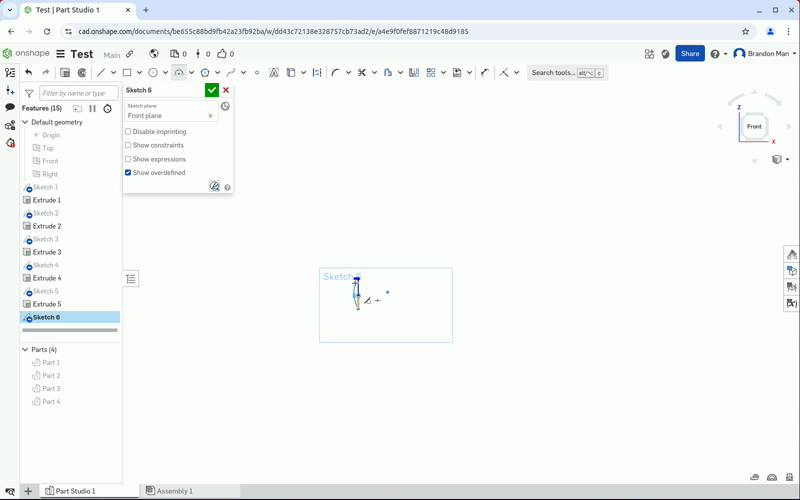
scroll(-6)
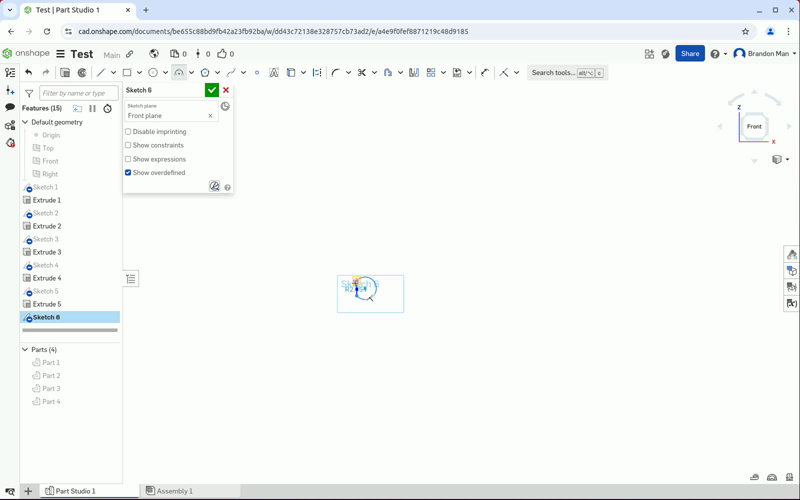
key_down(shift)
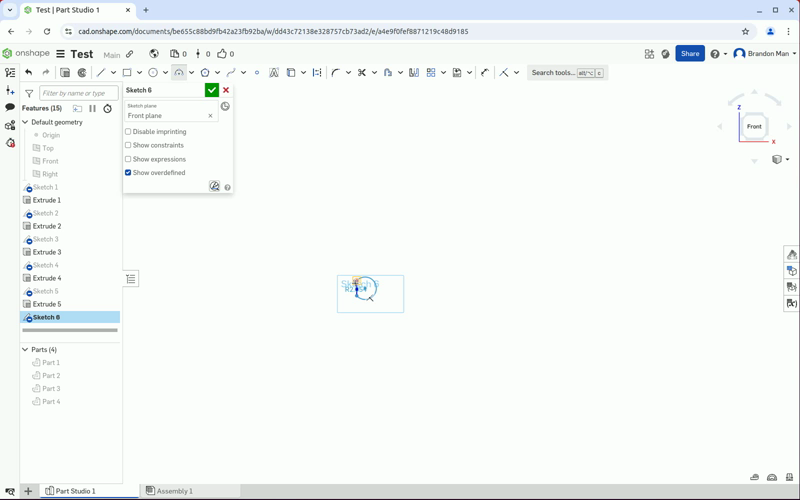
mouse_move(350, 289)
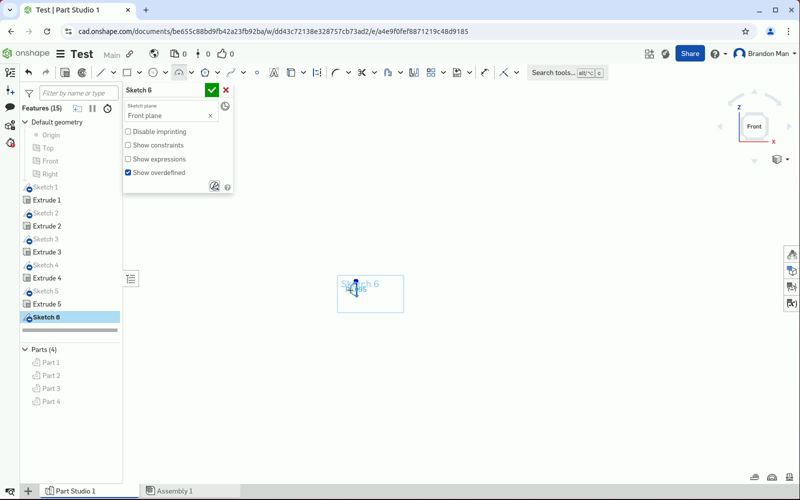
click(350, 289)
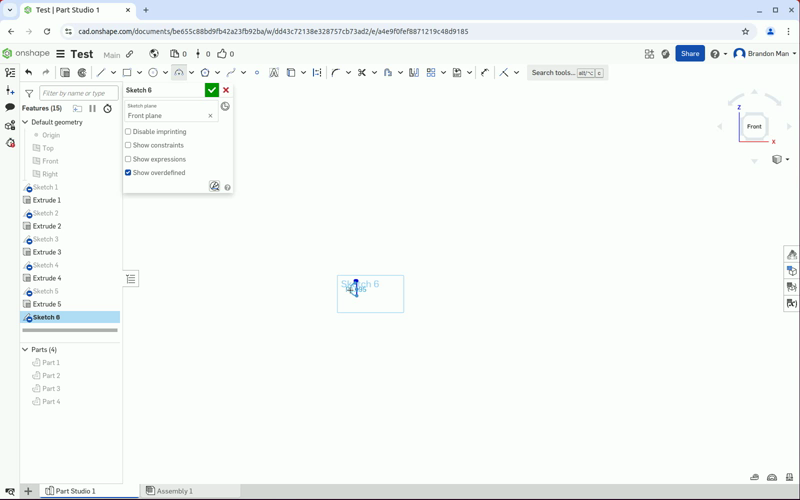
key_up(shift)
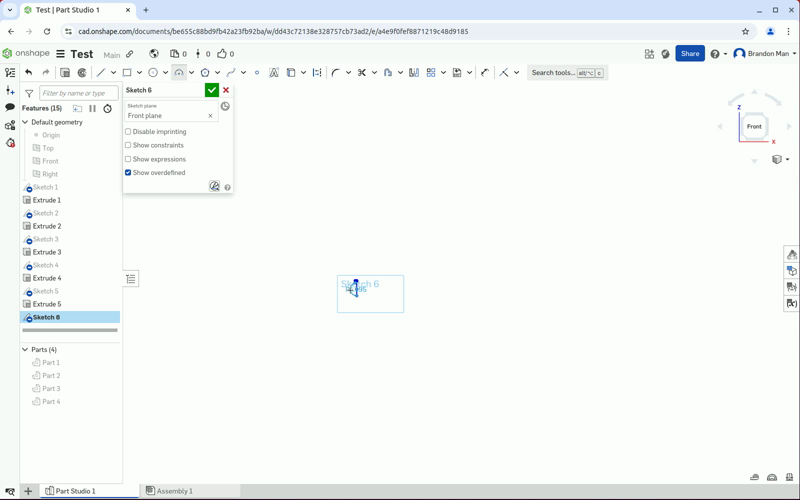
key(esc)
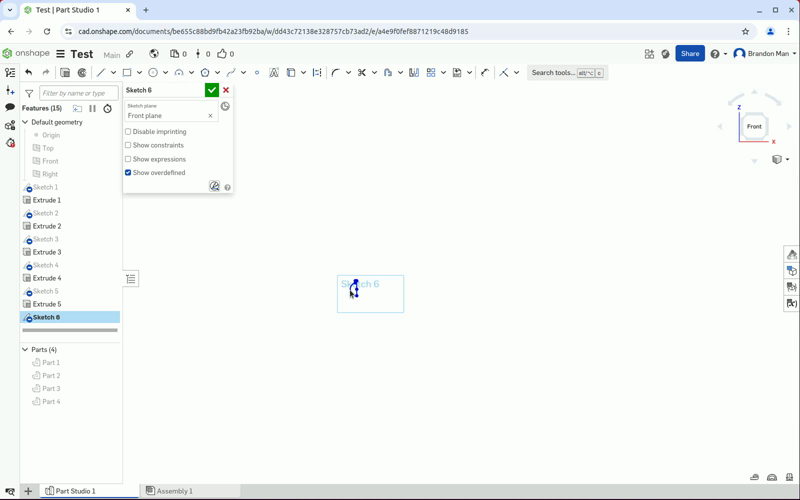
mouse_move(353, 285)
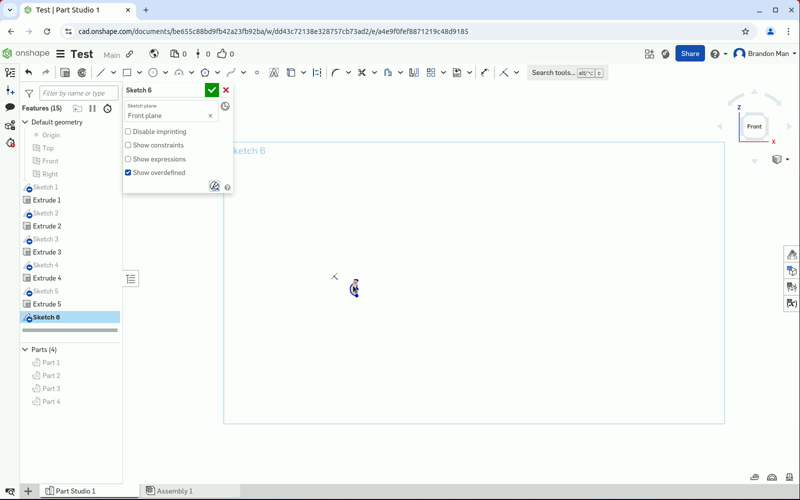
scroll(6)
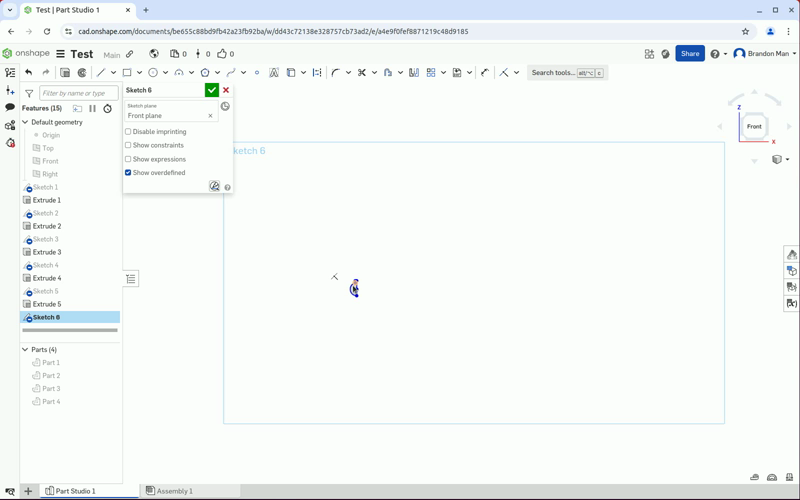
scroll(6)
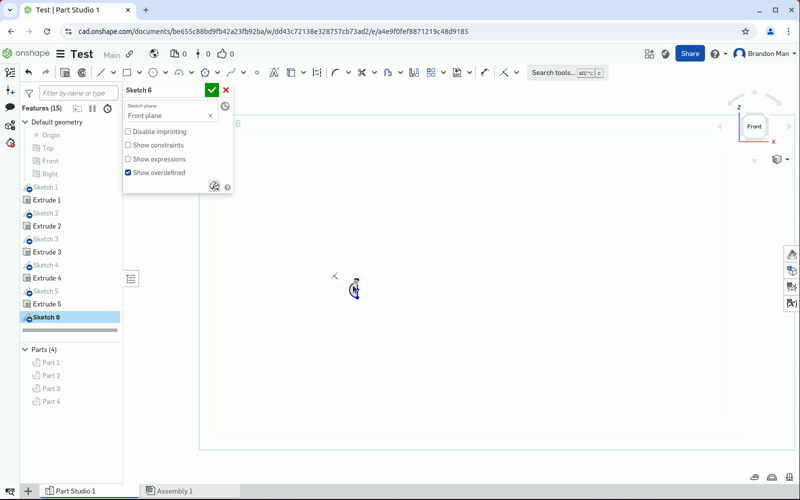
scroll(6)
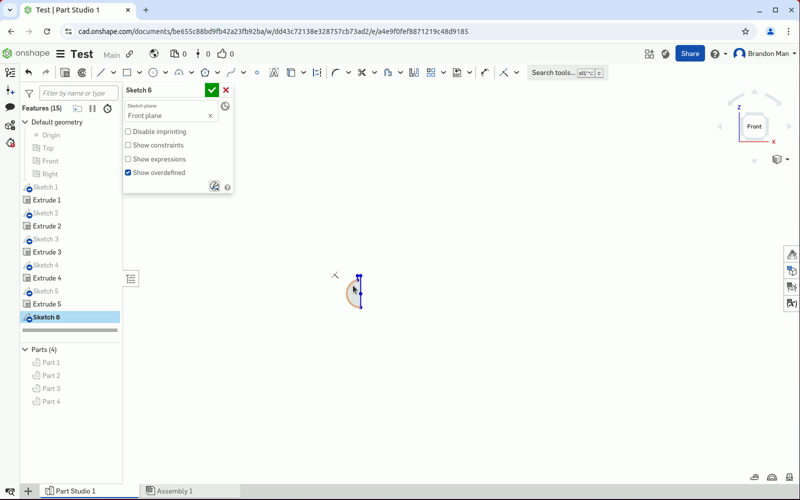
scroll(6)
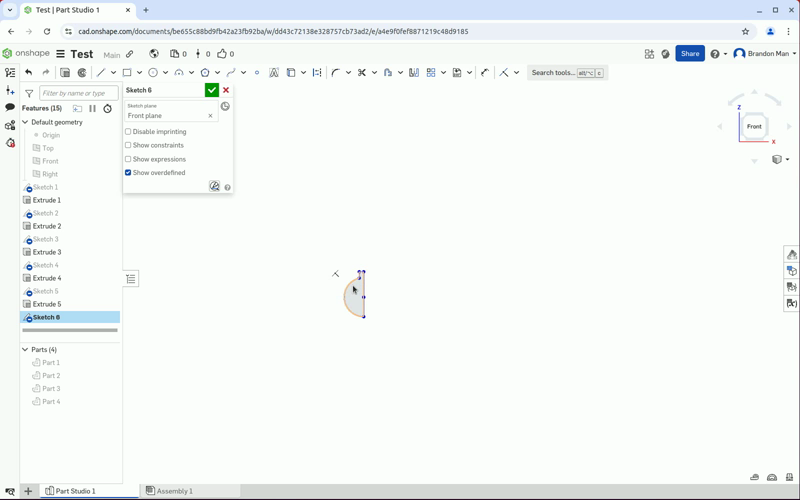
scroll(6)
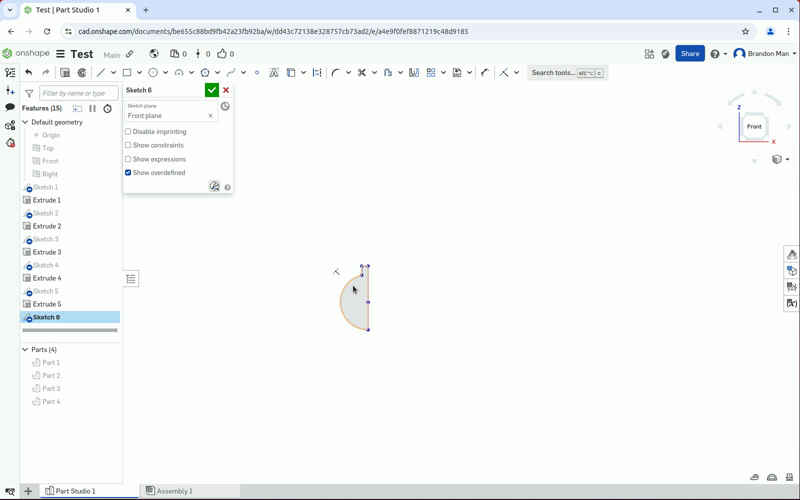
scroll(6)
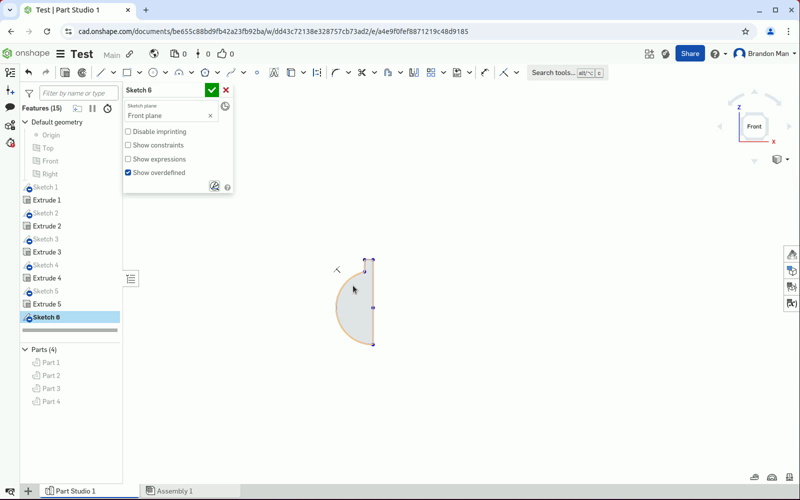
scroll(6)
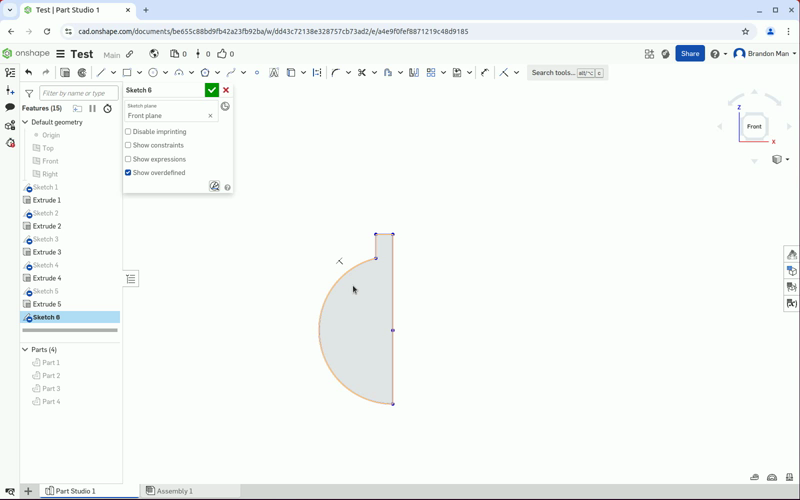
click(353, 285)
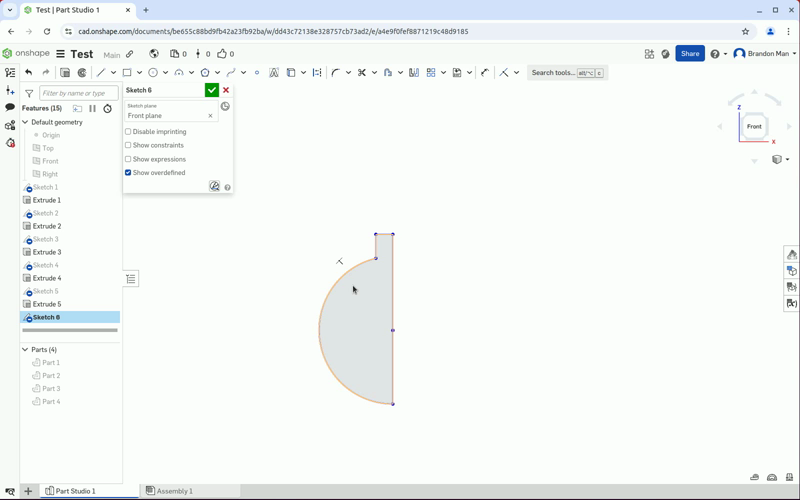
scroll(-6)
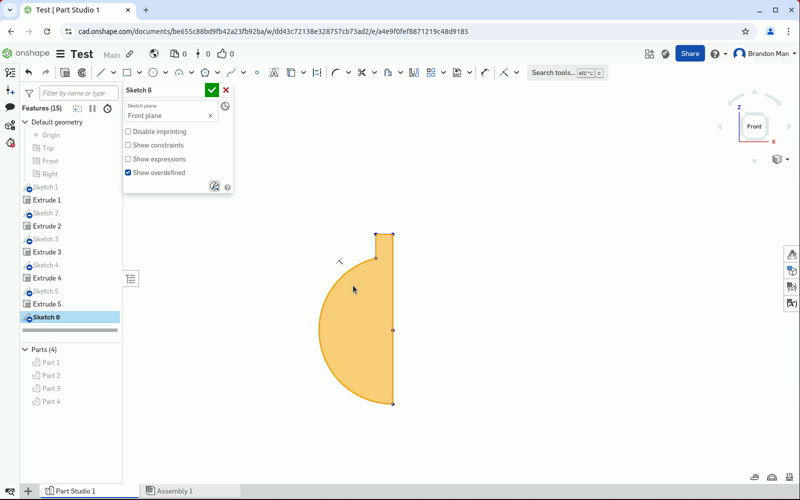
scroll(-6)
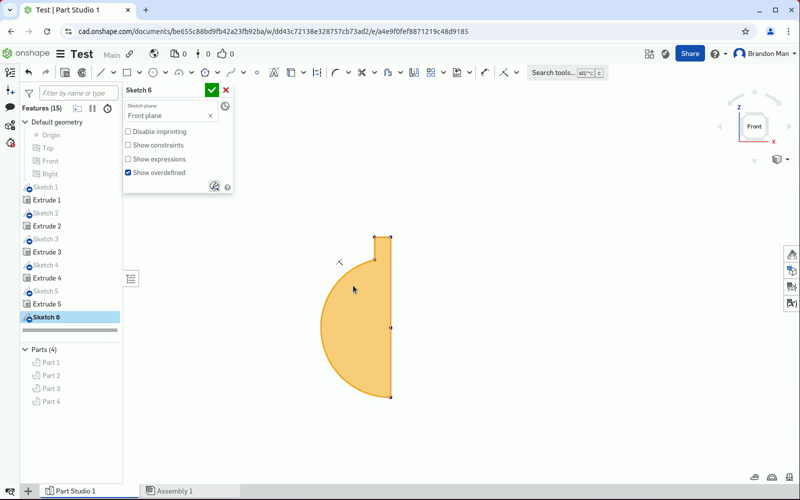
scroll(-6)
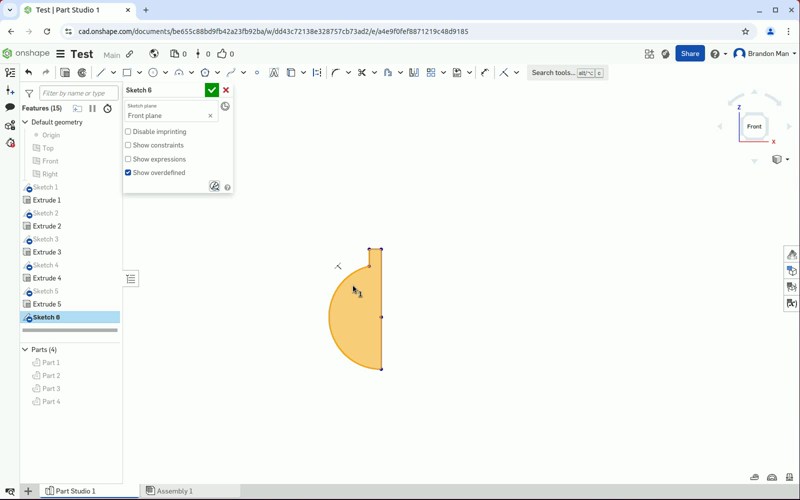
scroll(-6)
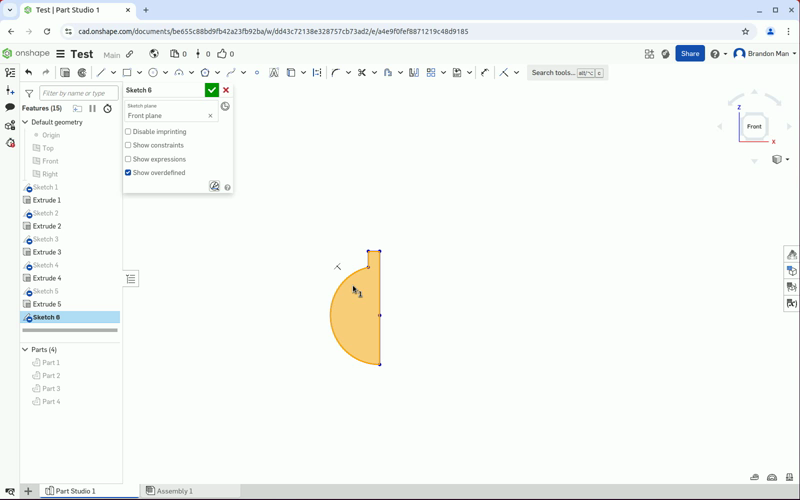
scroll(-6)
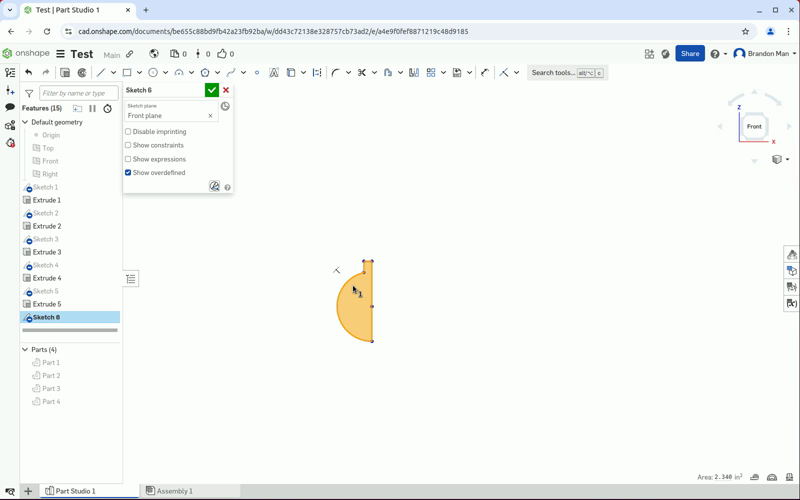
scroll(-6)
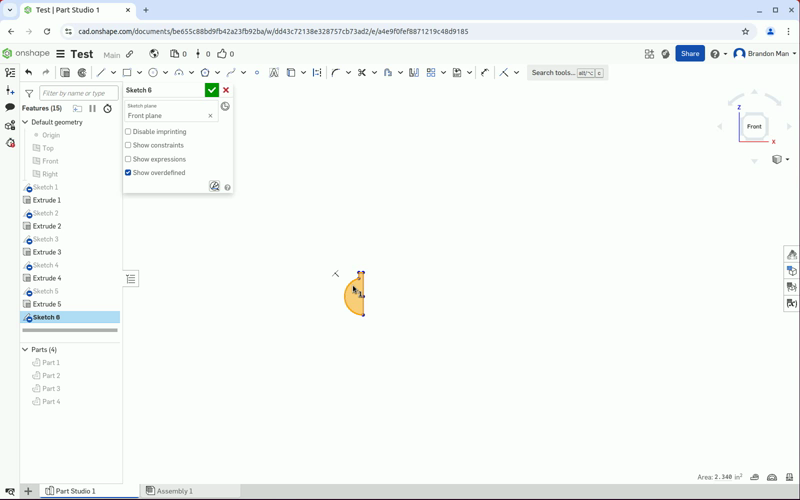
scroll(-6)
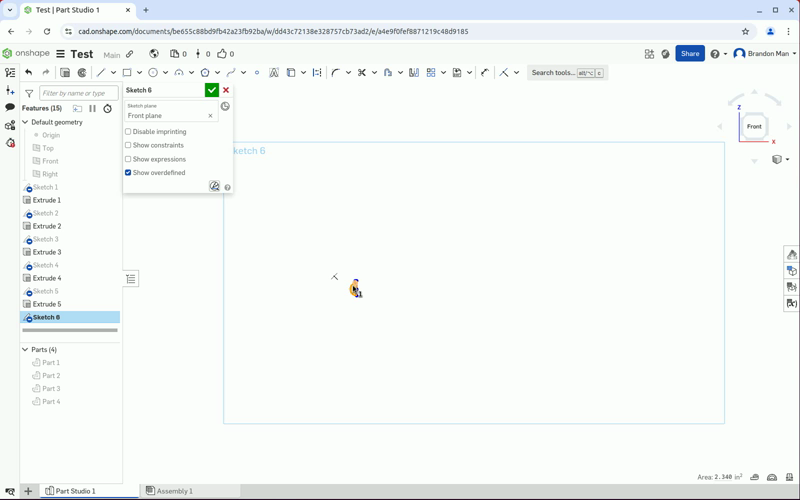
mouse_move(73, 352)
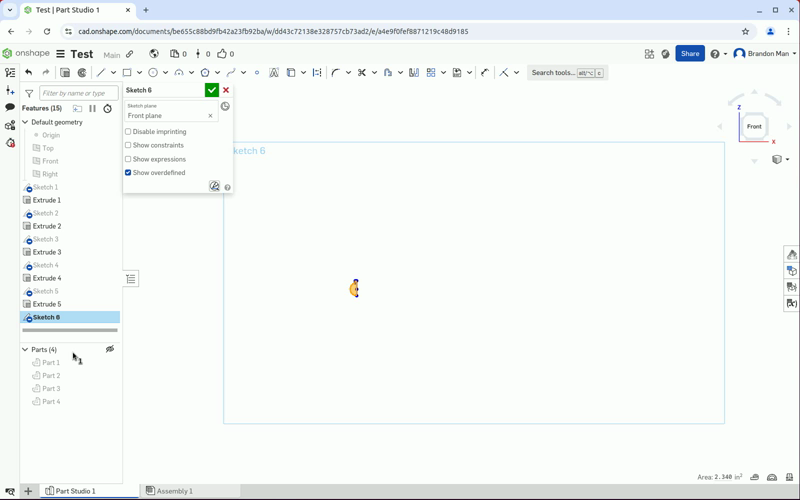
key(shift+y)
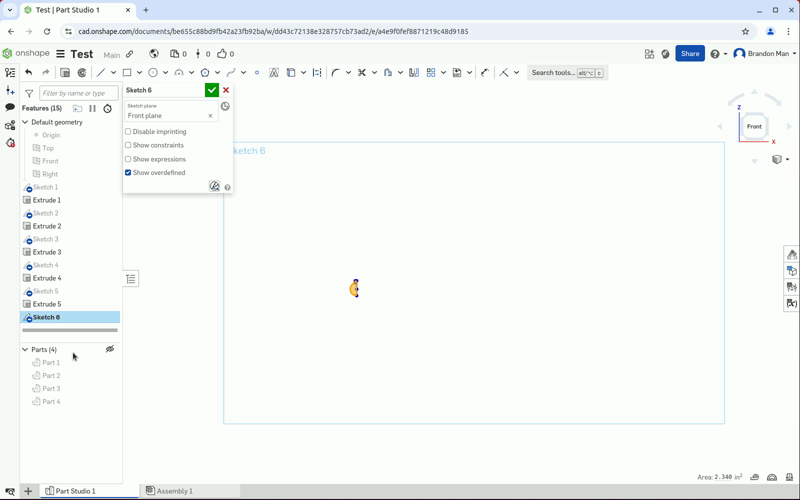
key(shift+e)
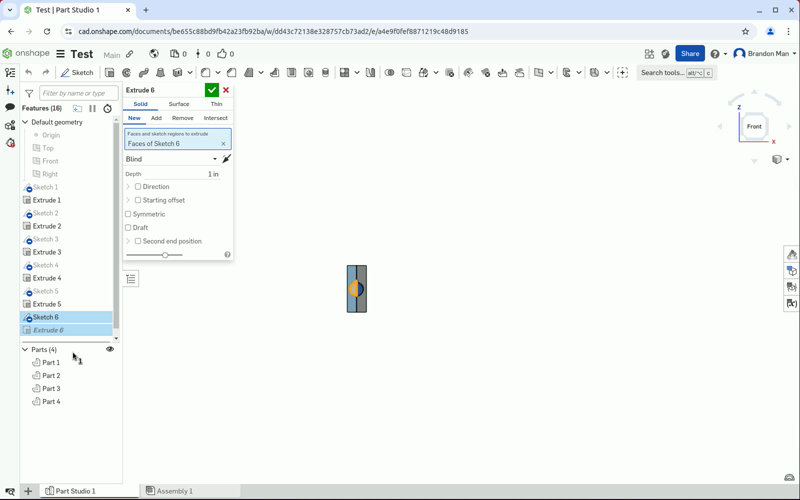
mouse_move(143, 106)
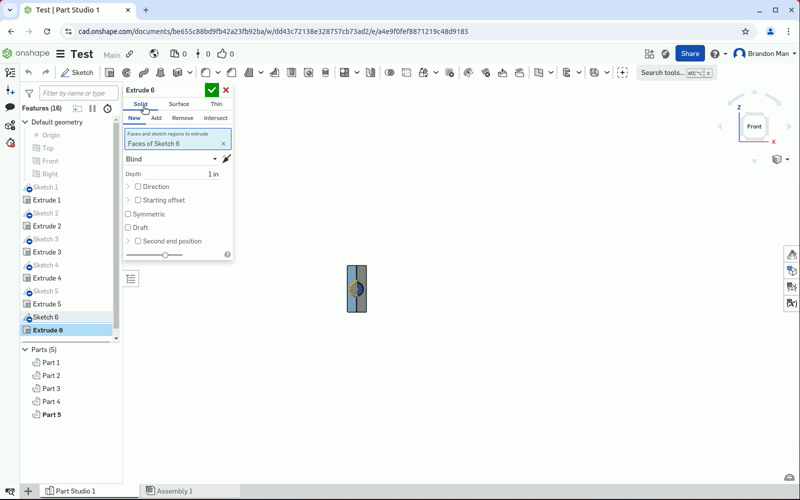
click(143, 106)
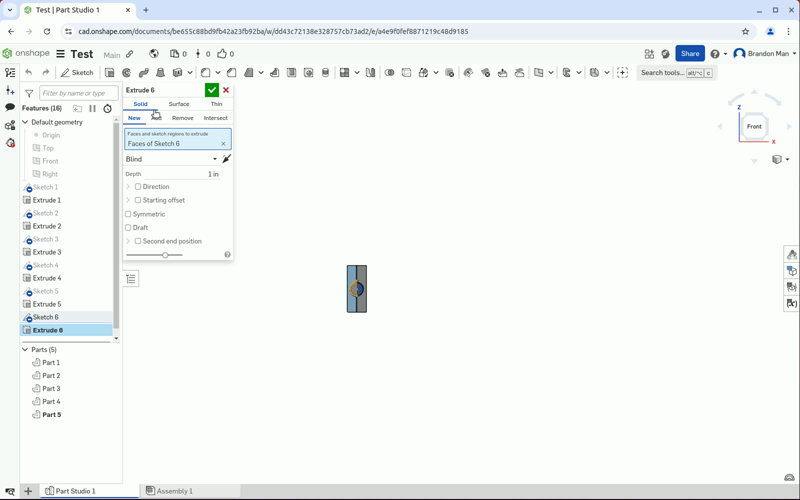
mouse_move(186, 120)
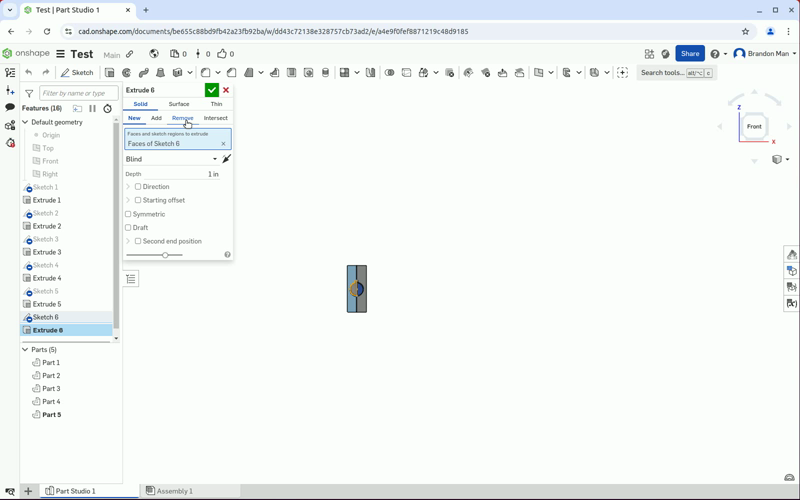
click(186, 120)
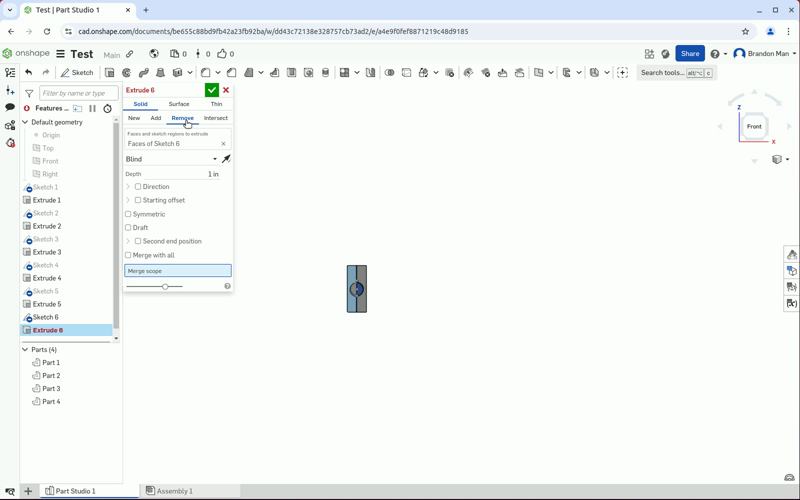
key(tab, 4)
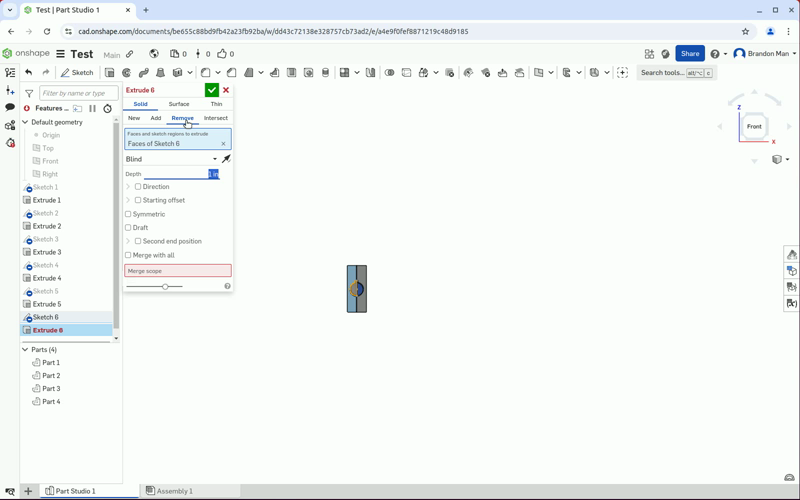
text(-2.407)
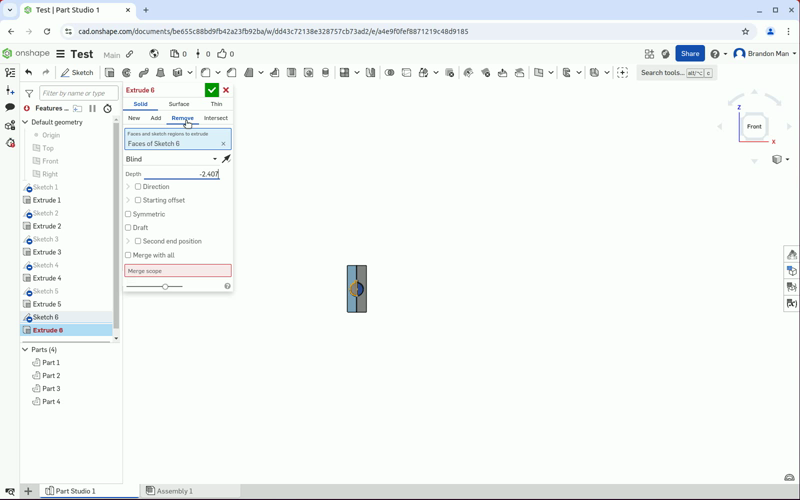
key(tab, 6)
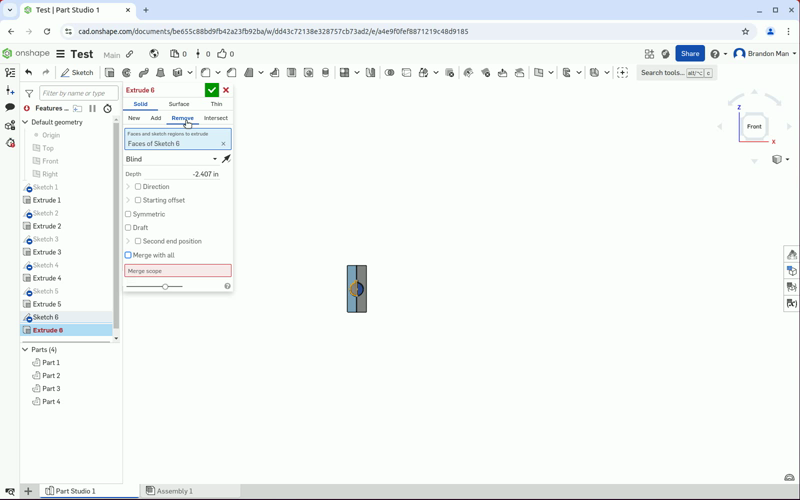
key(space)
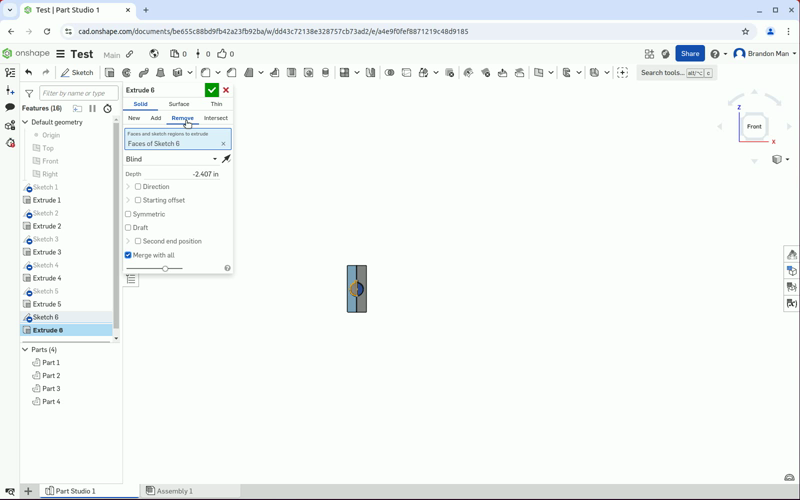
key(enter)
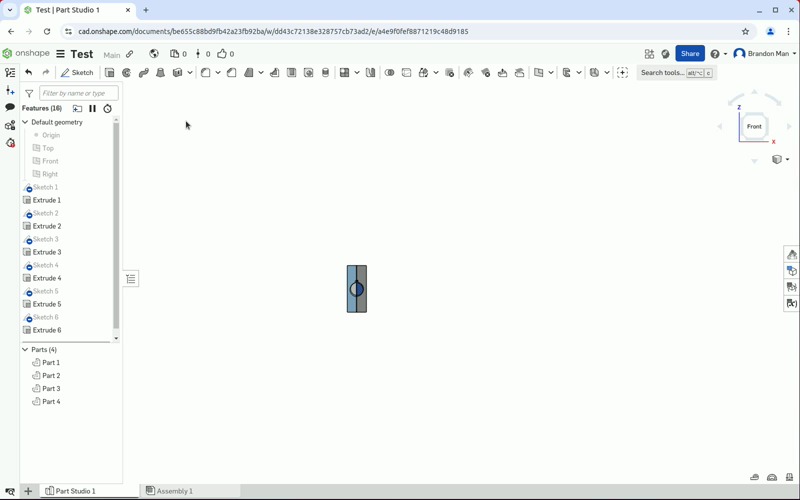
key(shift+h)
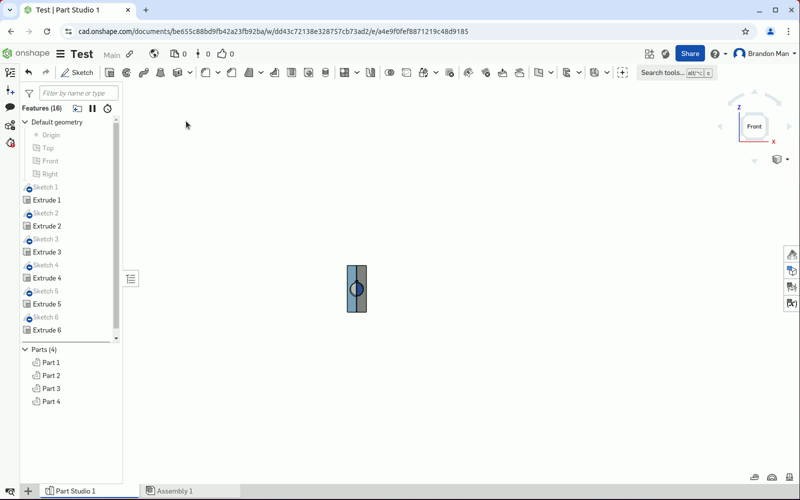
key(shift+h)
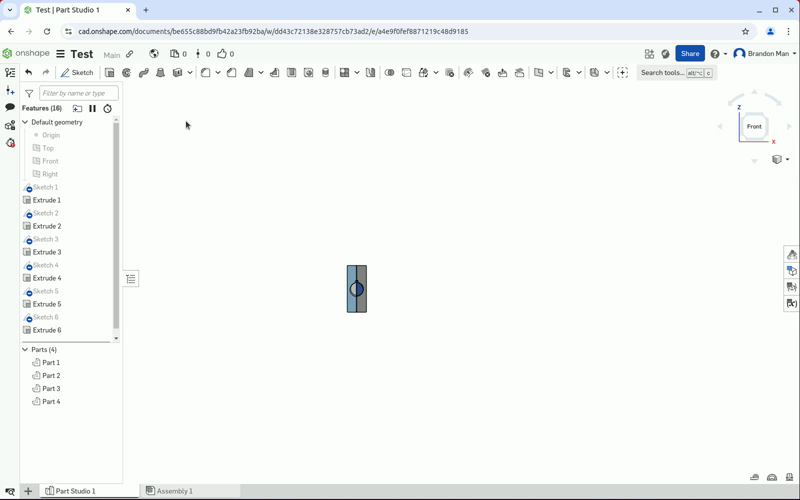
key(shift+7)
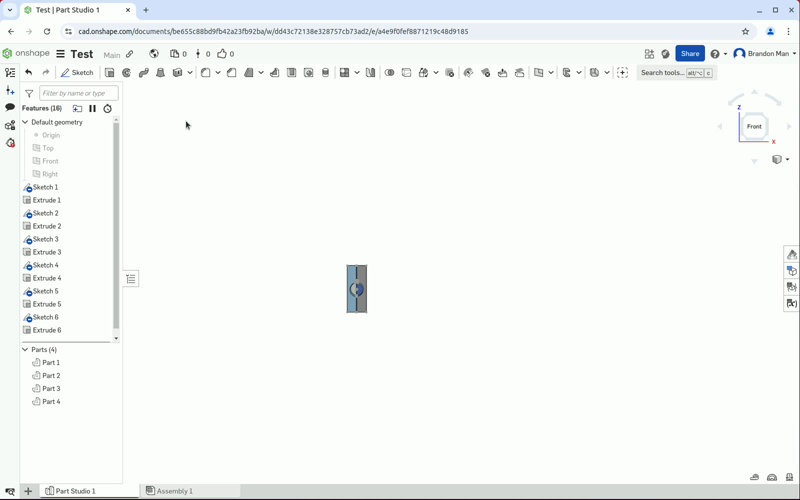
key(left, 2)
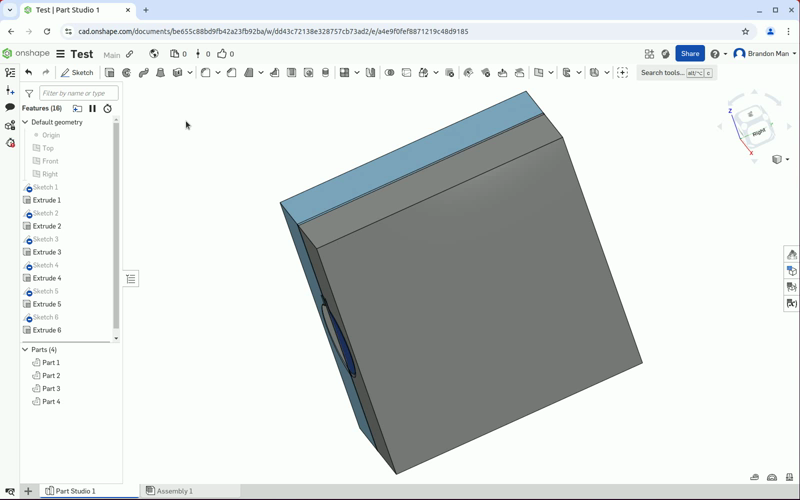
key(down, 2)
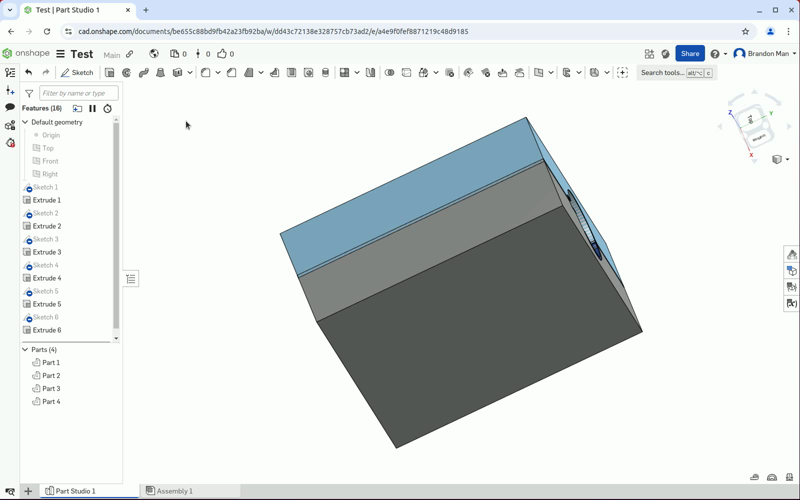
key(up, 2)
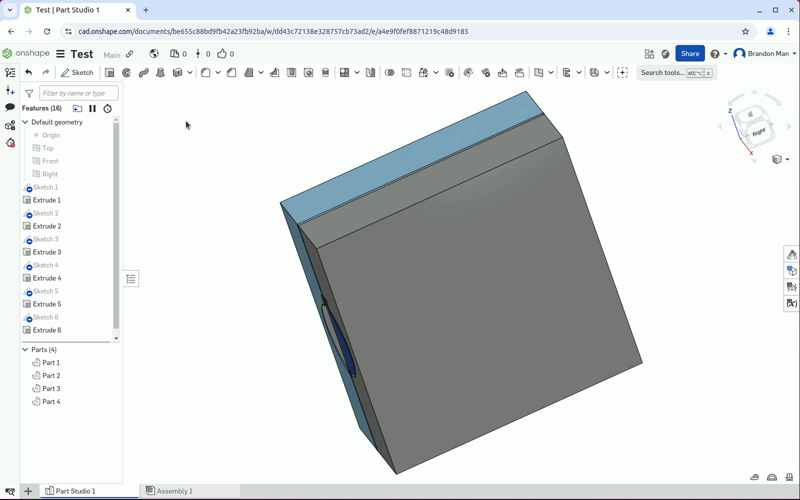
key(right, 2)
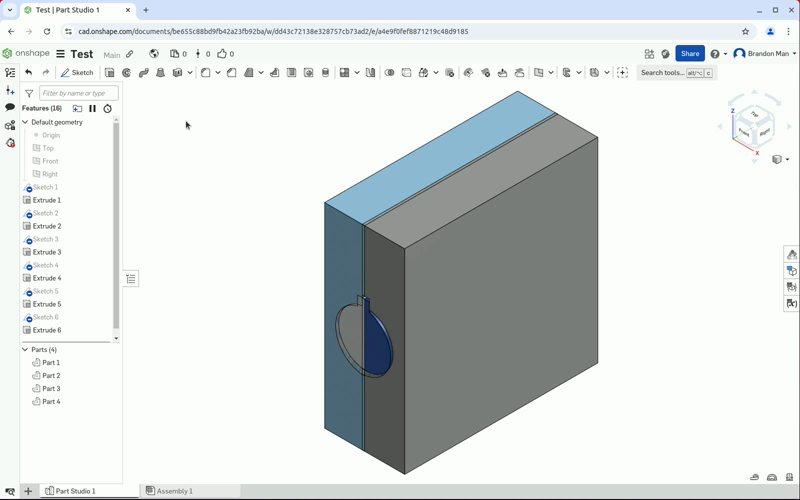
mouse_move(69, 189)
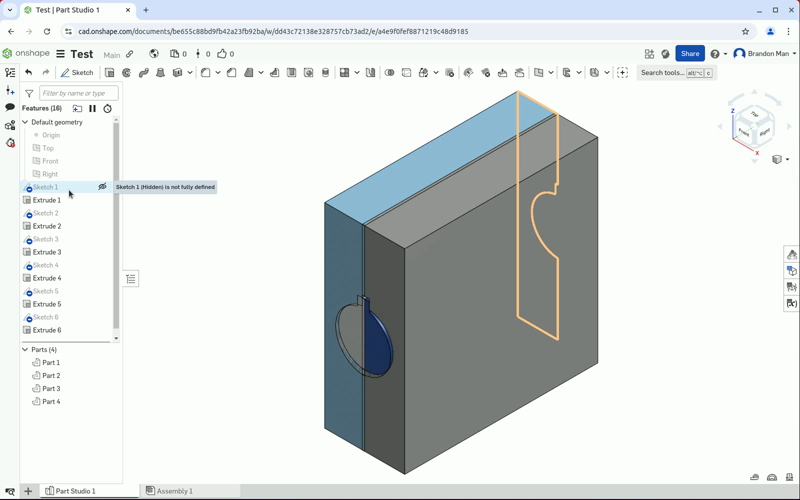
click(69, 189)